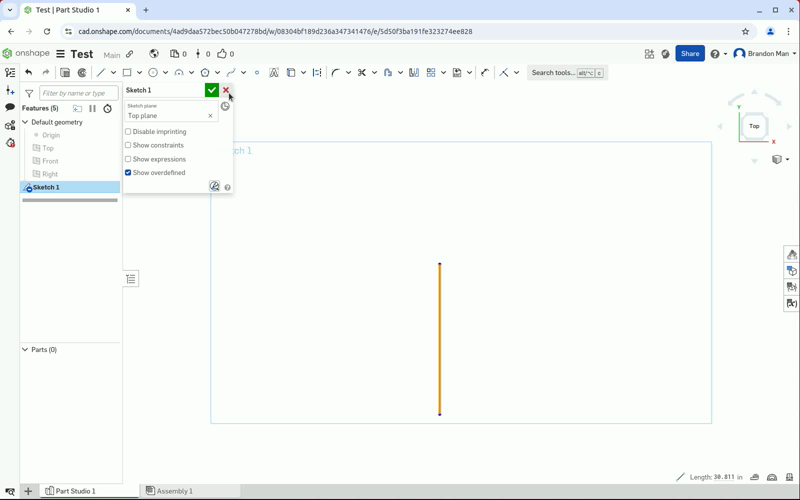
key(shift+h)
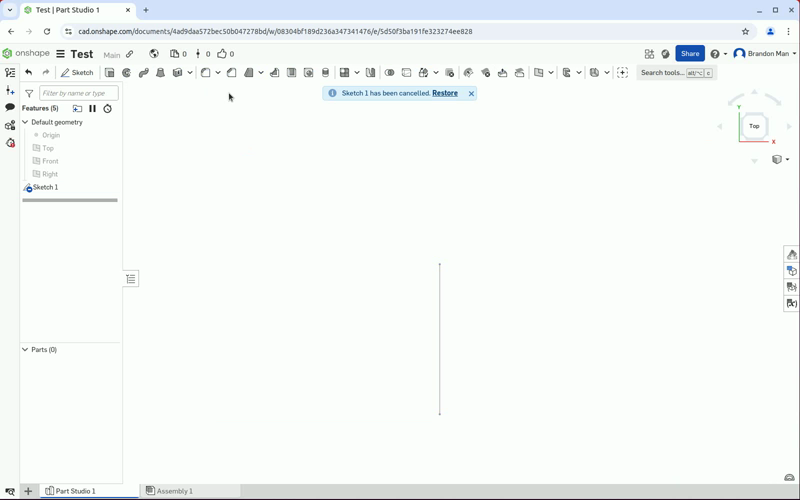
key(shift+s)
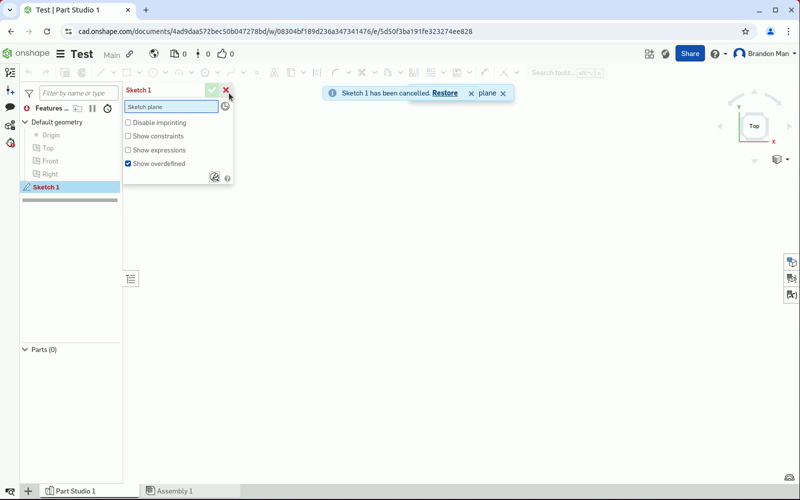
mouse_move(73, 150)
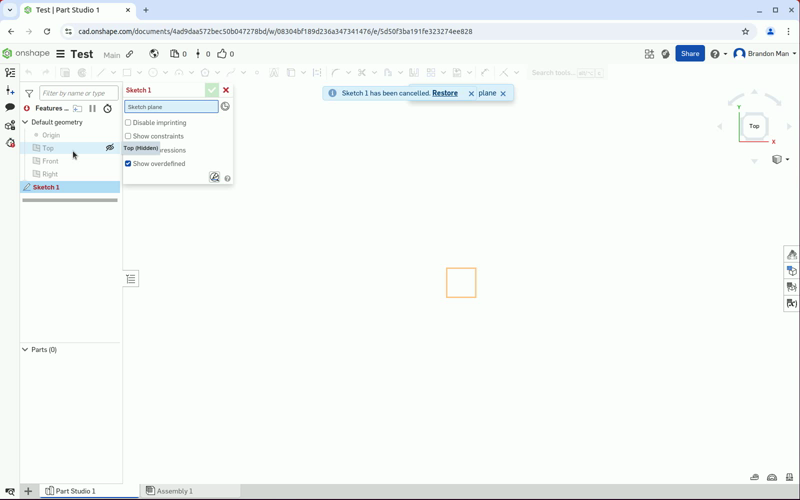
click(73, 150)
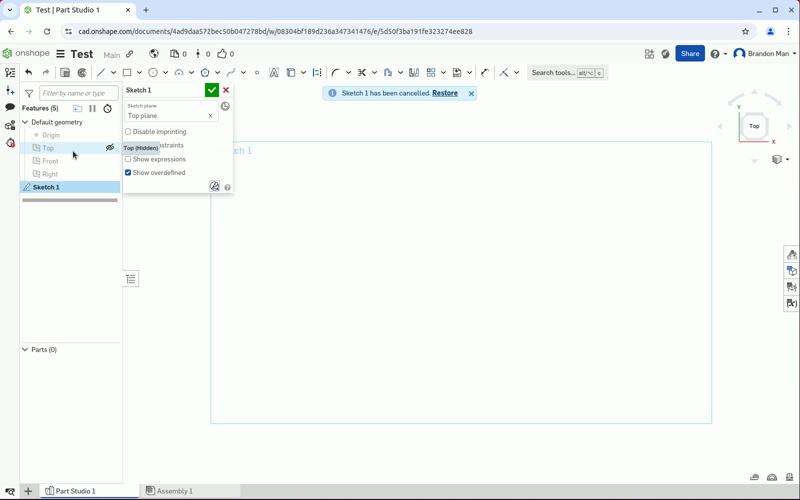
mouse_move(73, 352)
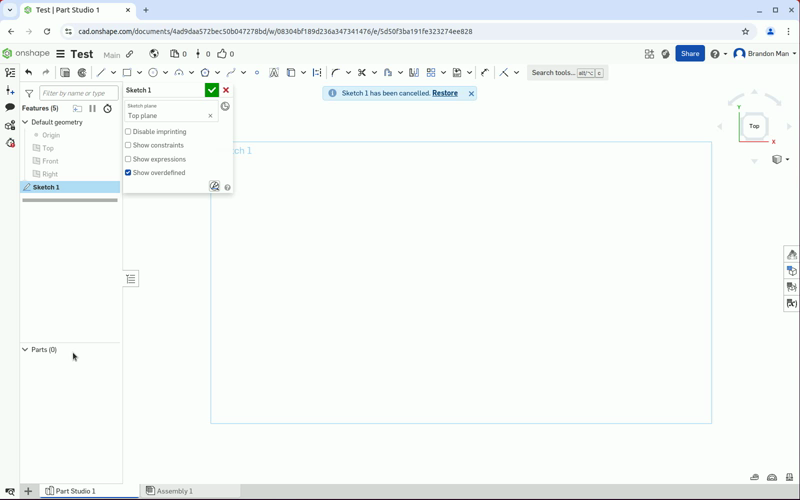
key(y)
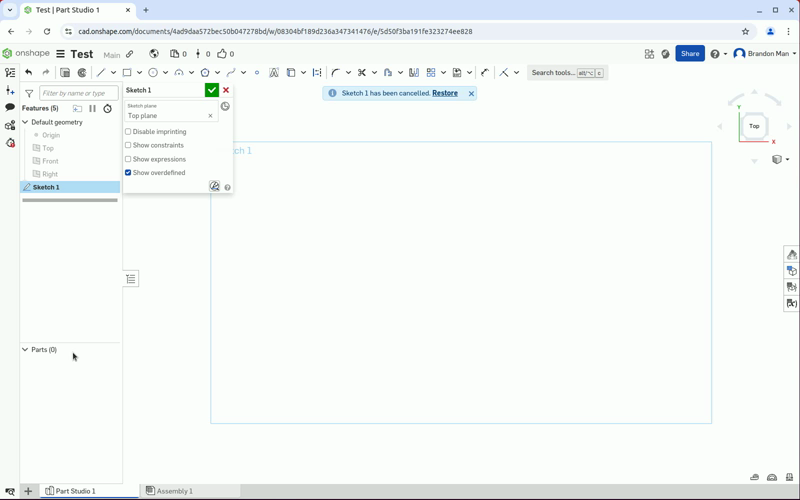
key(l)
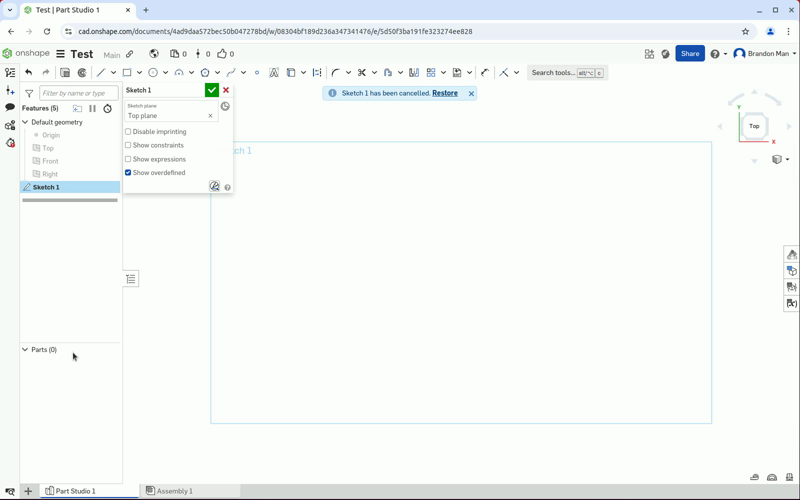
key_down(shift)
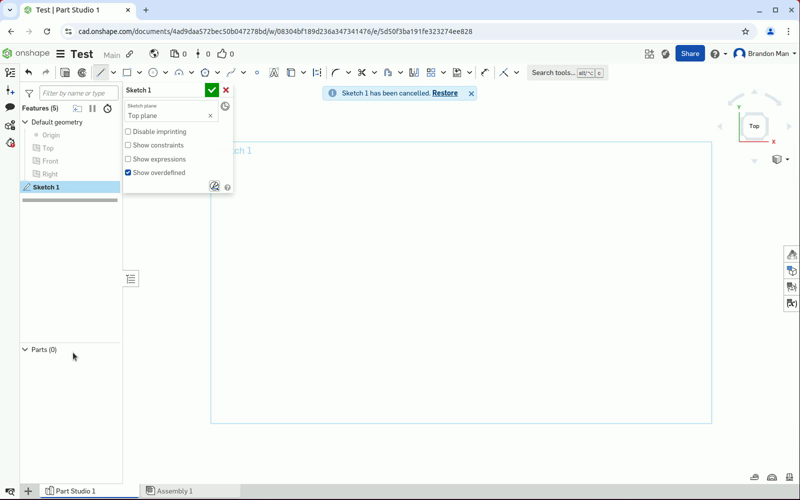
mouse_move(457, 182)
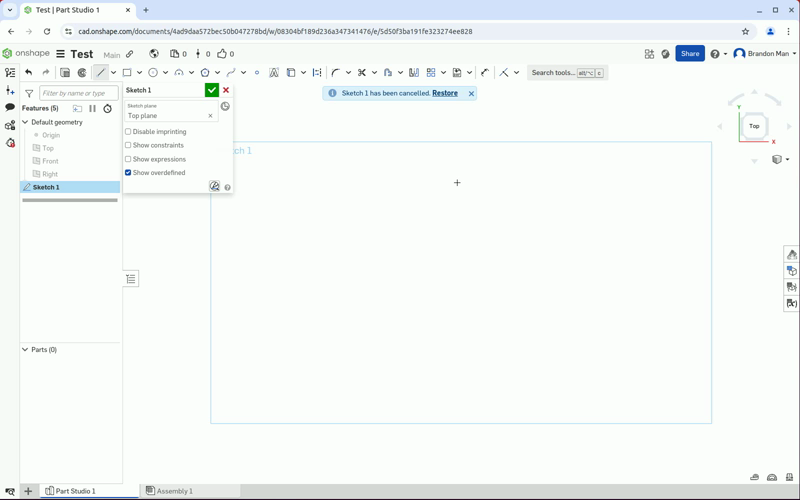
click(457, 182)
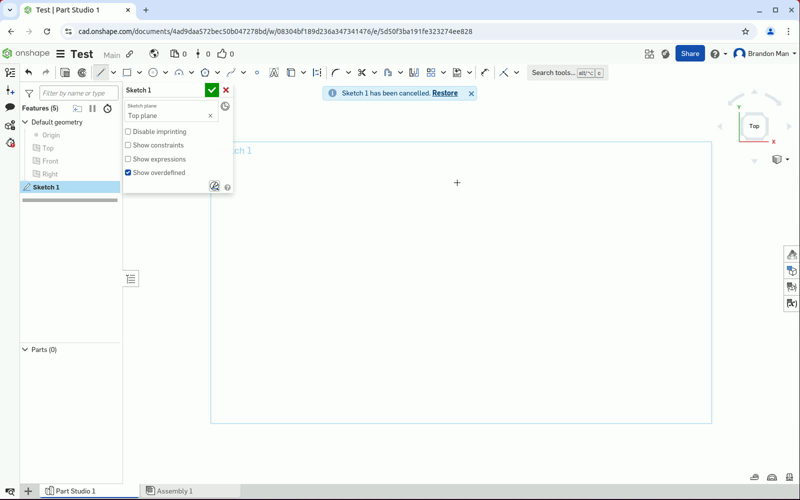
key_up(shift)
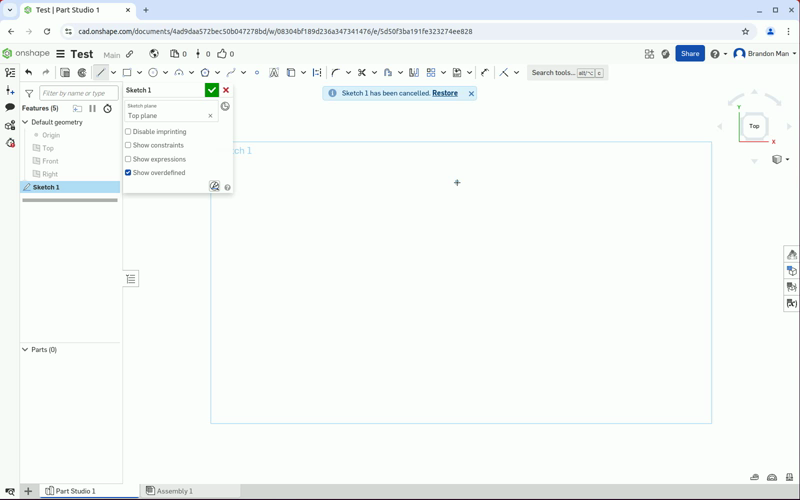
key_down(shift)
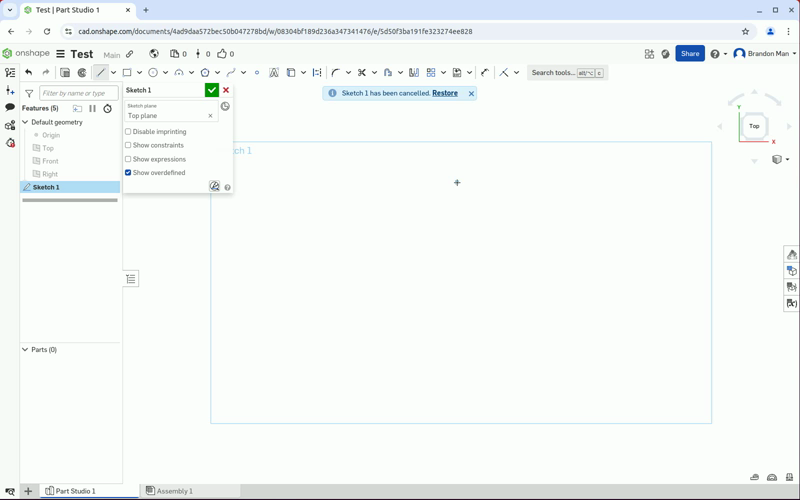
mouse_move(487, 182)
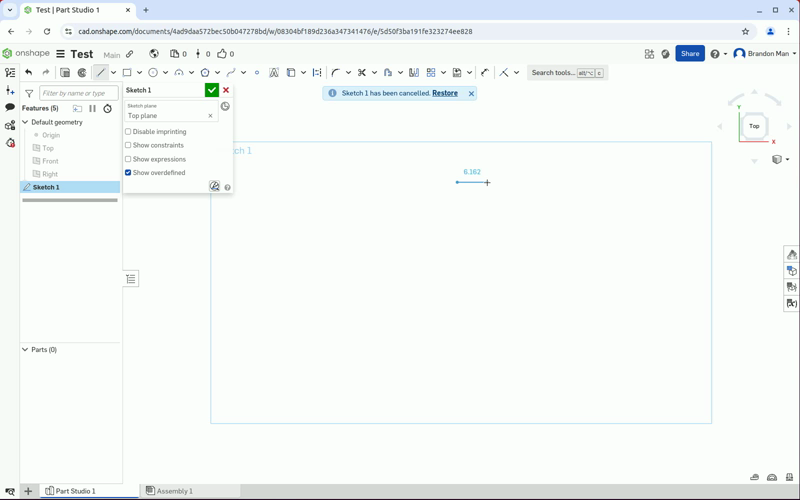
mouse_move(460, 176)
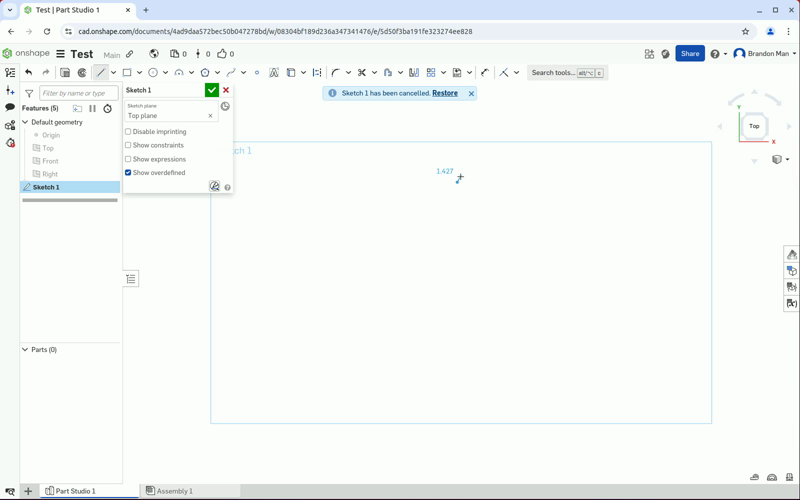
scroll(6)
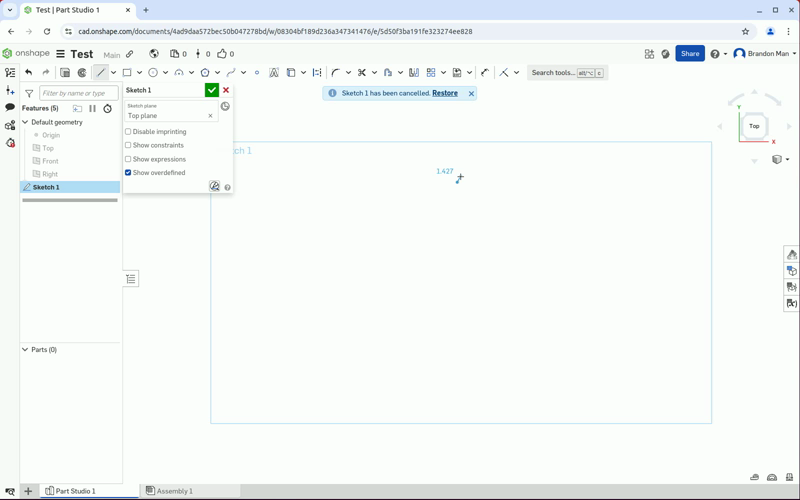
scroll(6)
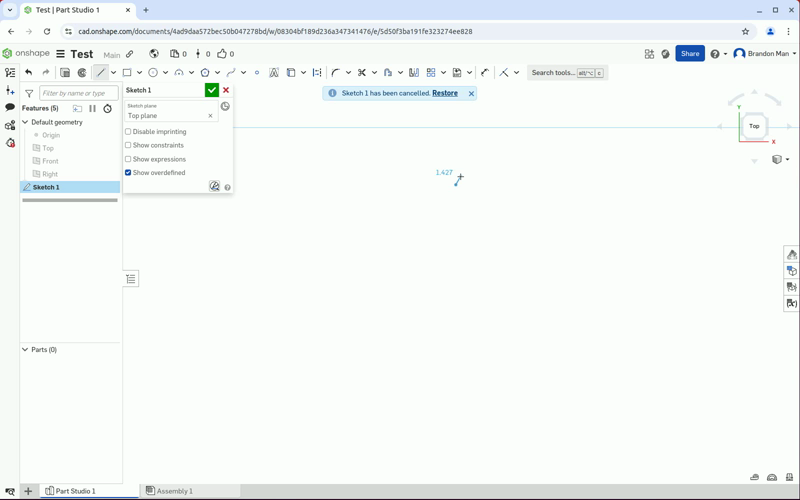
scroll(6)
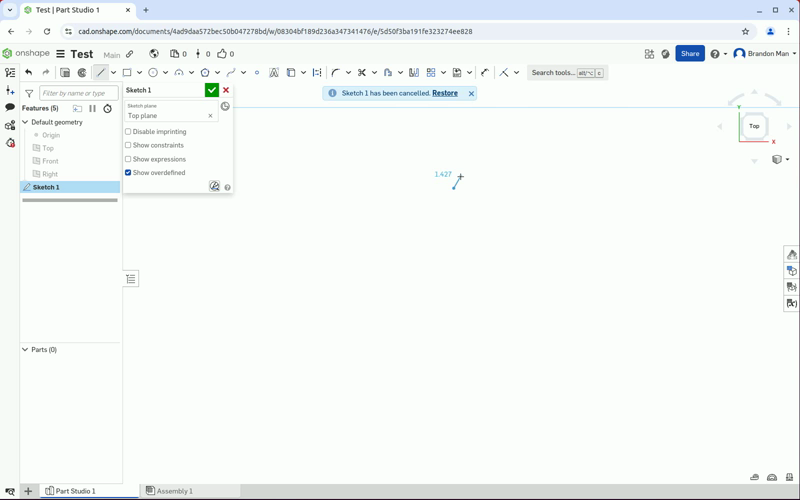
scroll(6)
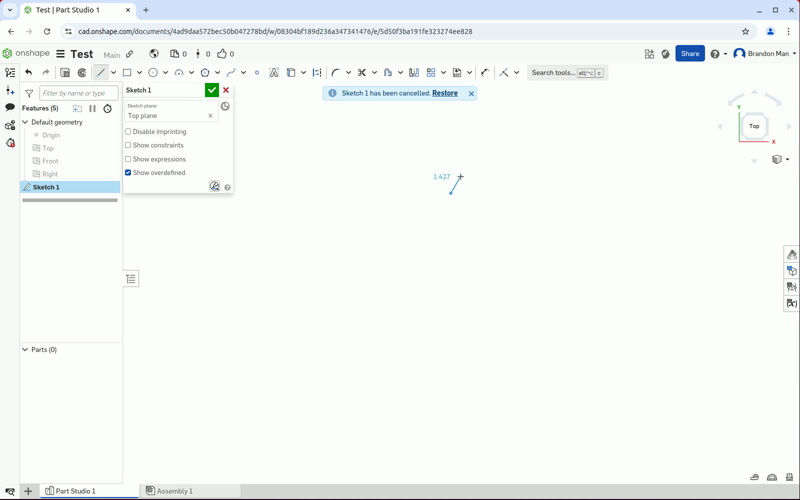
scroll(6)
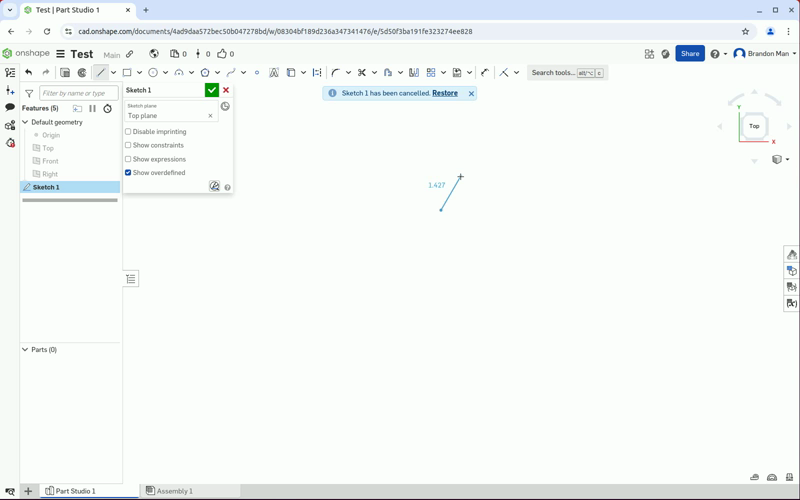
scroll(6)
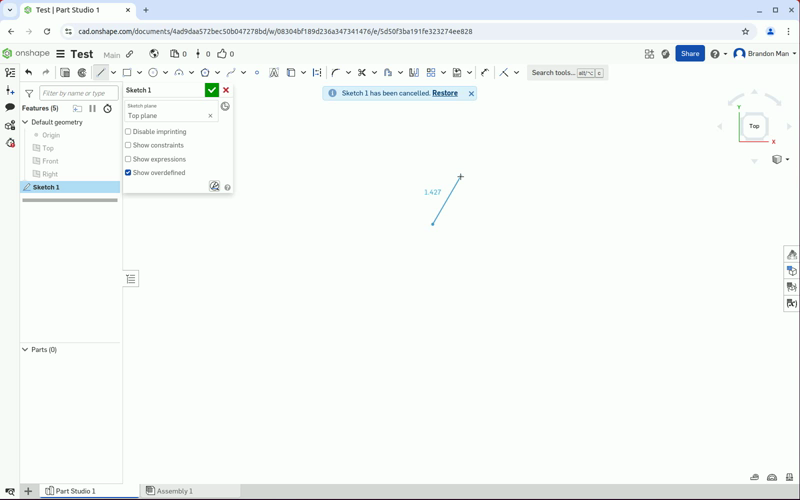
scroll(6)
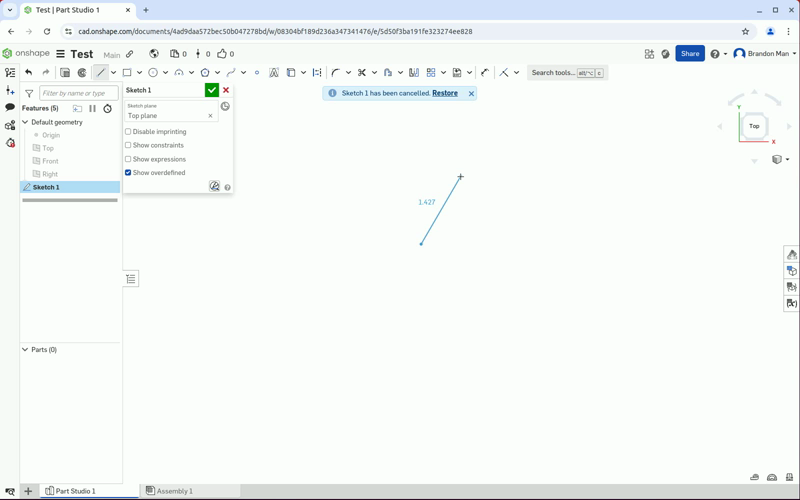
click(460, 176)
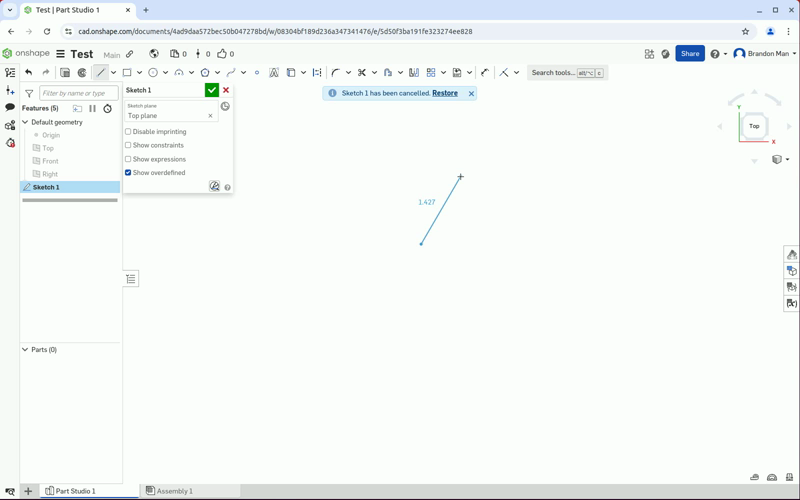
scroll(-6)
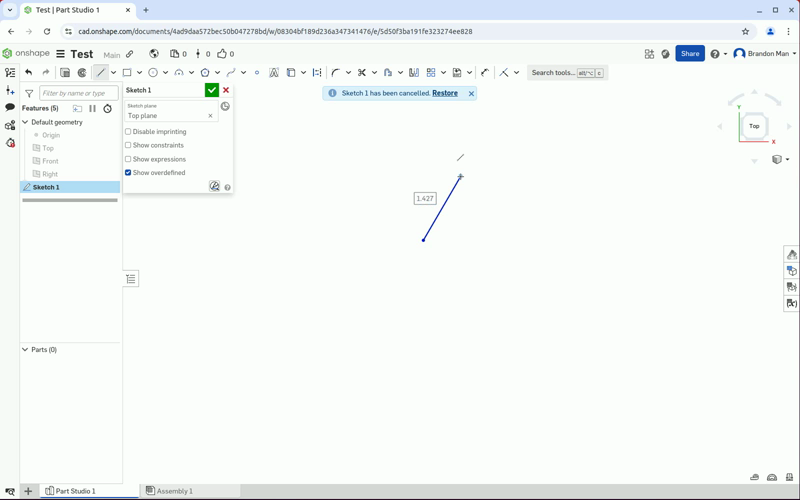
scroll(-6)
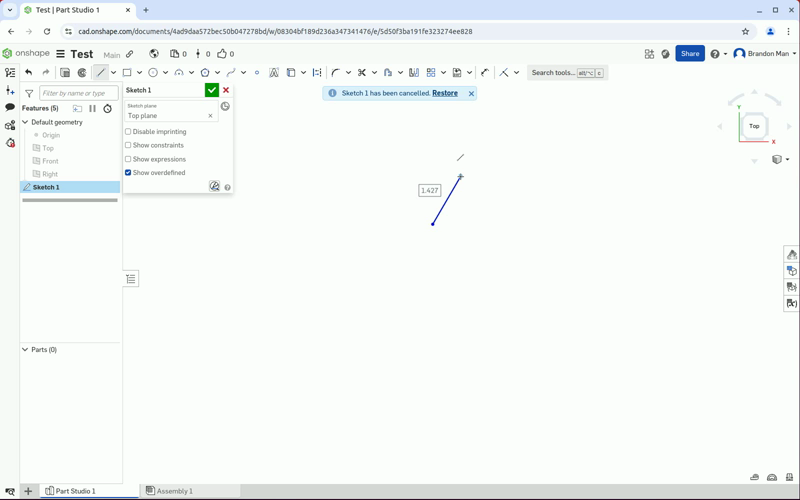
scroll(-6)
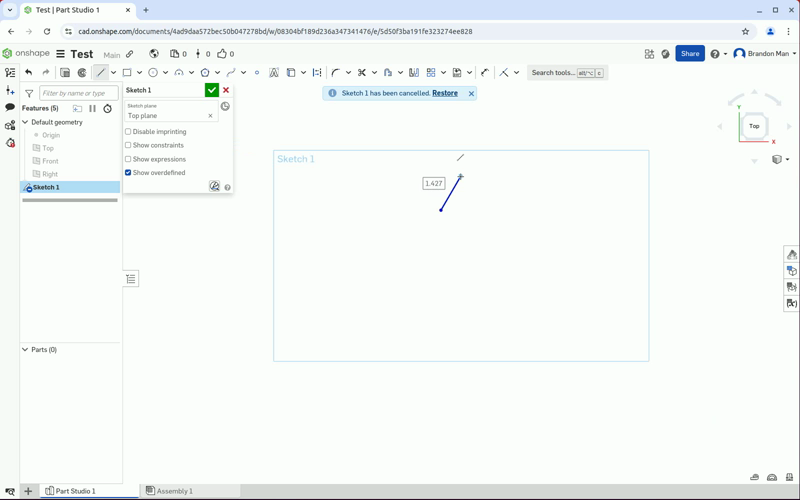
scroll(-6)
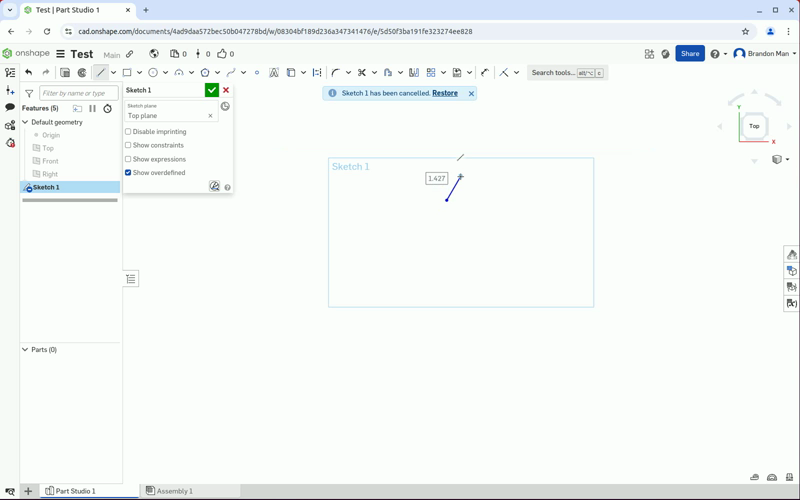
scroll(-6)
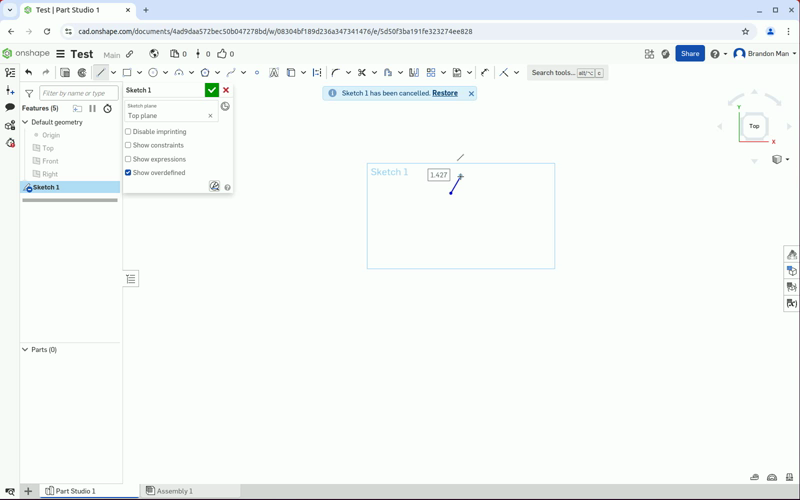
scroll(-6)
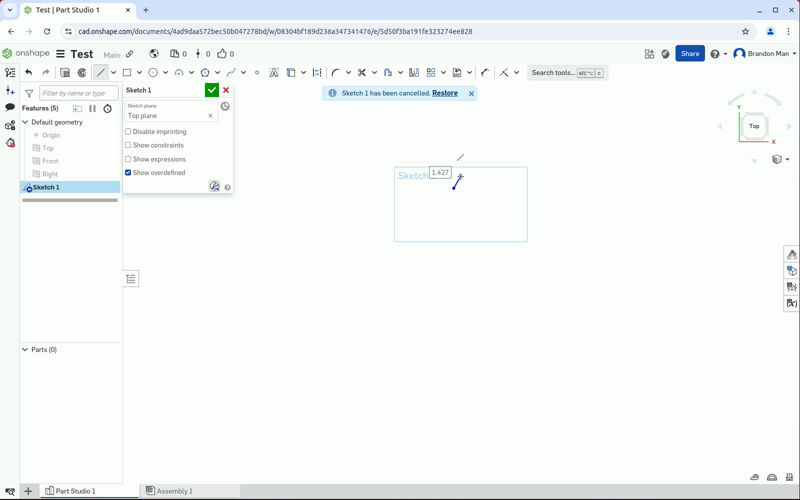
scroll(-6)
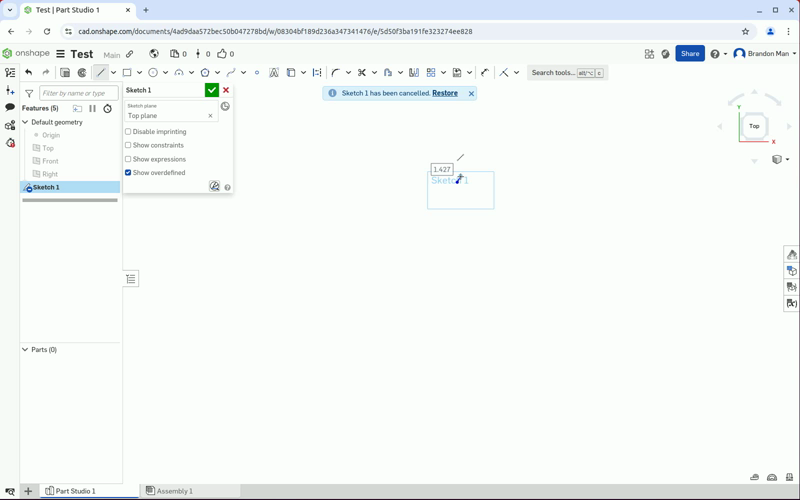
key_up(shift)
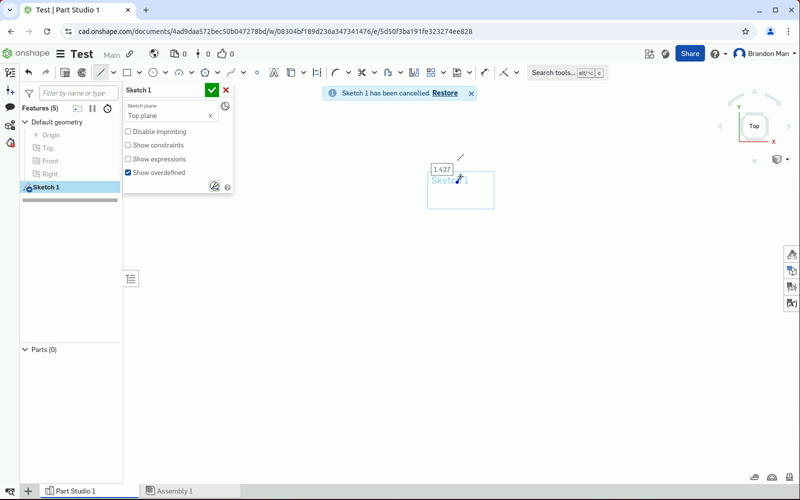
key_down(shift)
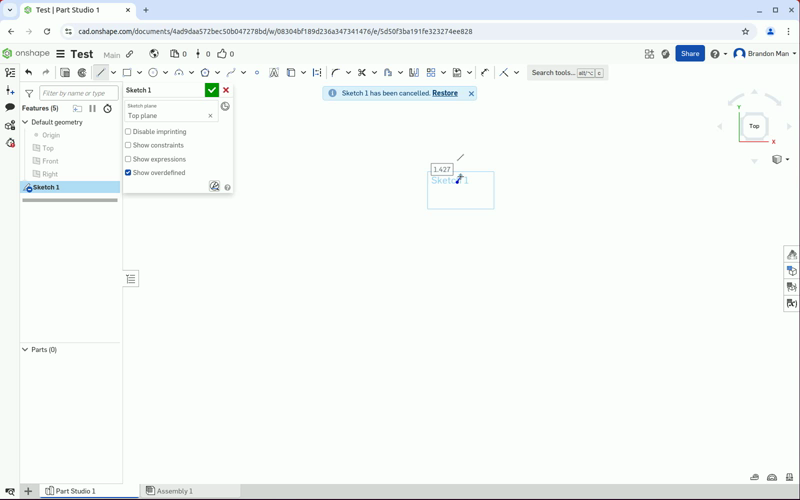
mouse_move(490, 176)
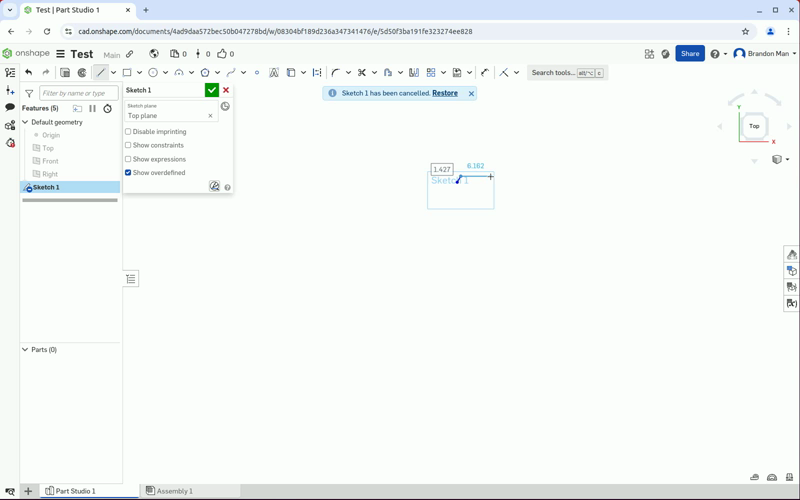
mouse_move(464, 182)
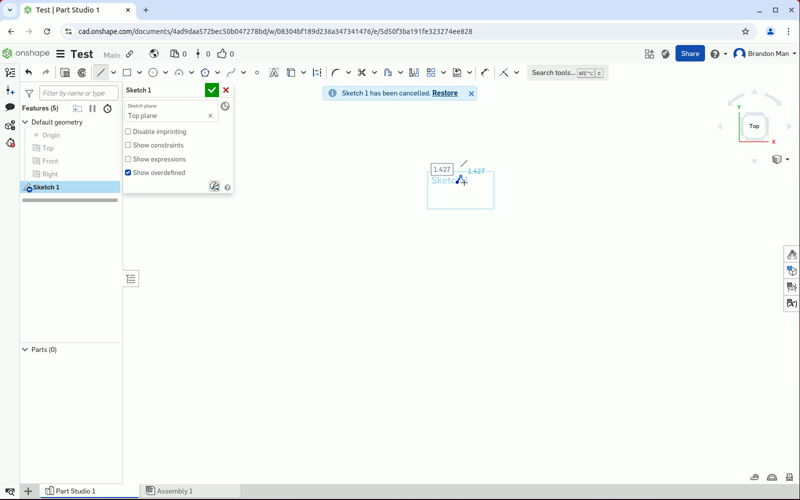
scroll(6)
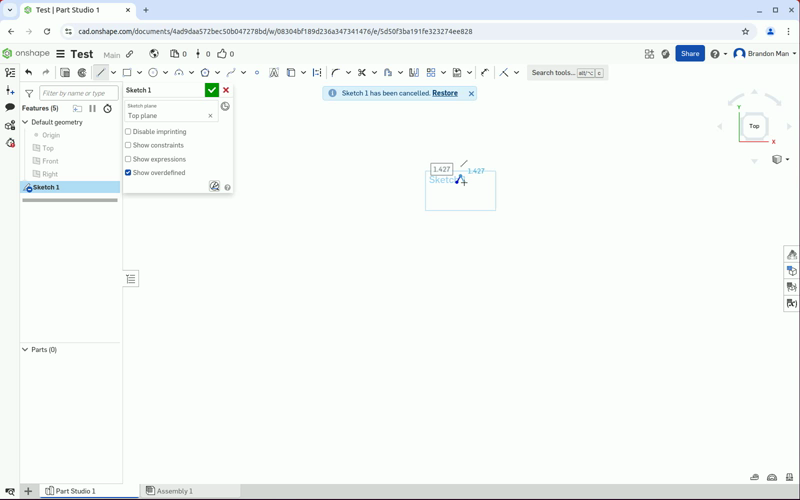
scroll(6)
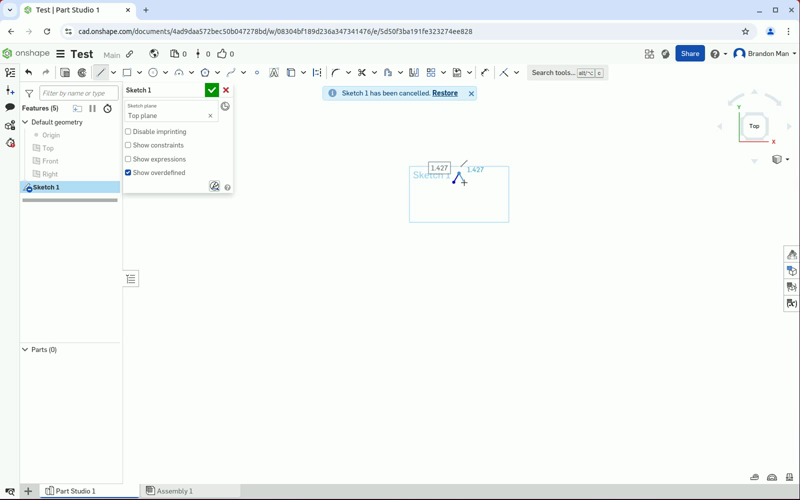
scroll(6)
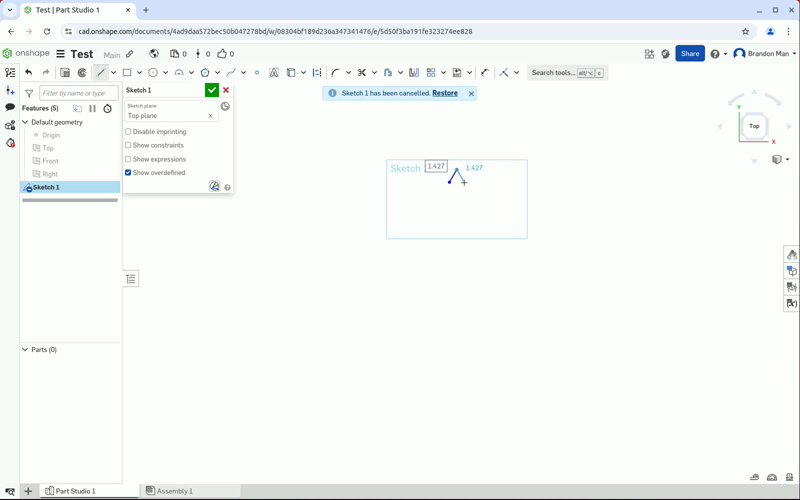
scroll(6)
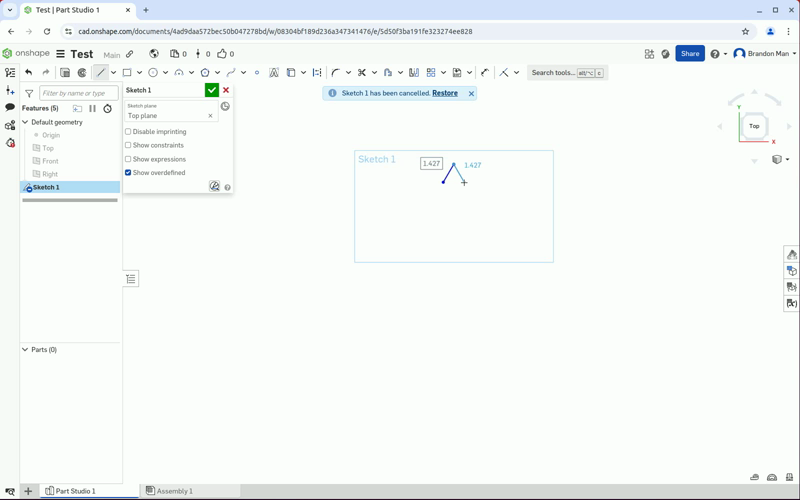
scroll(6)
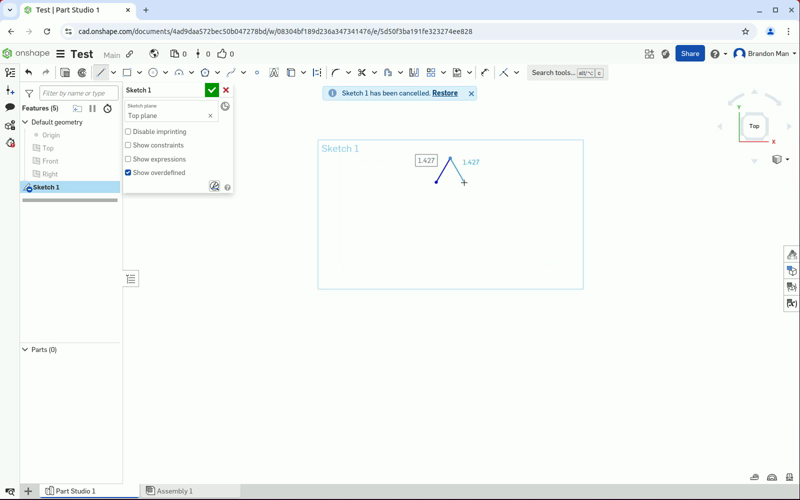
scroll(6)
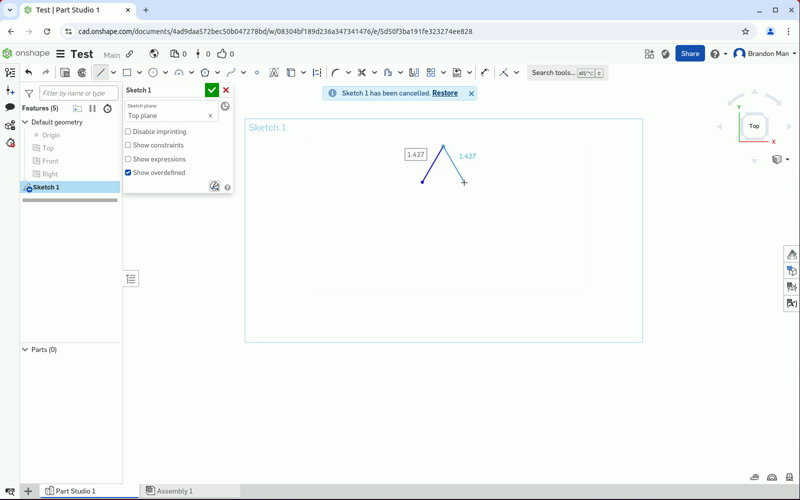
scroll(6)
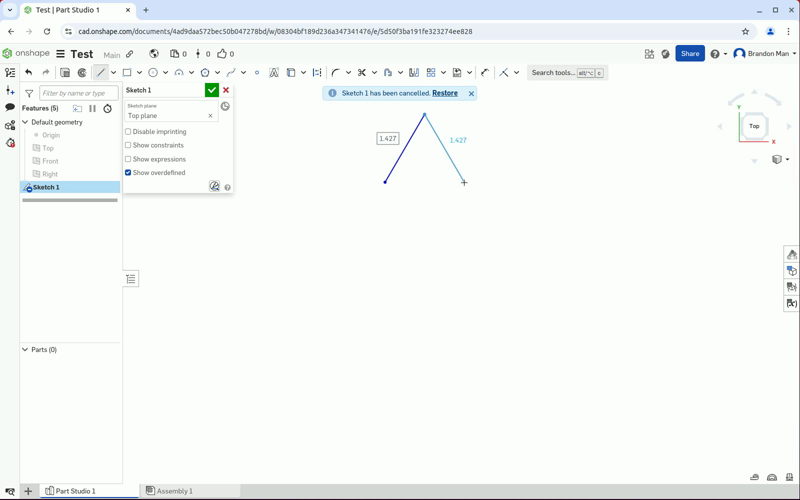
click(464, 182)
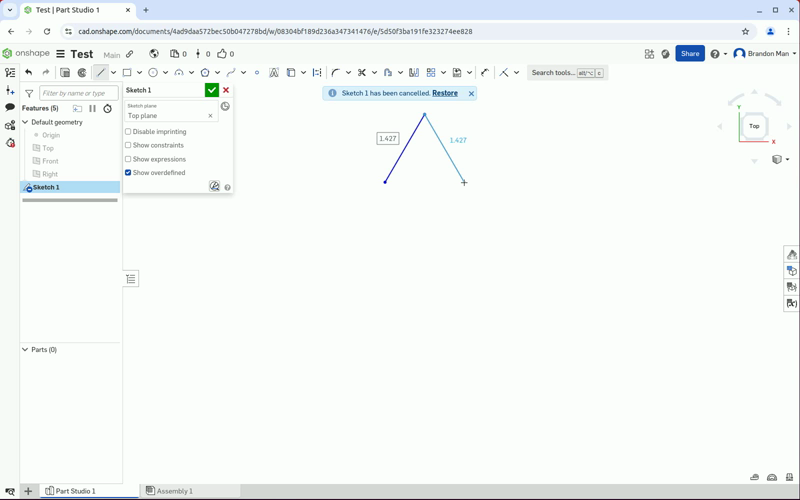
scroll(-6)
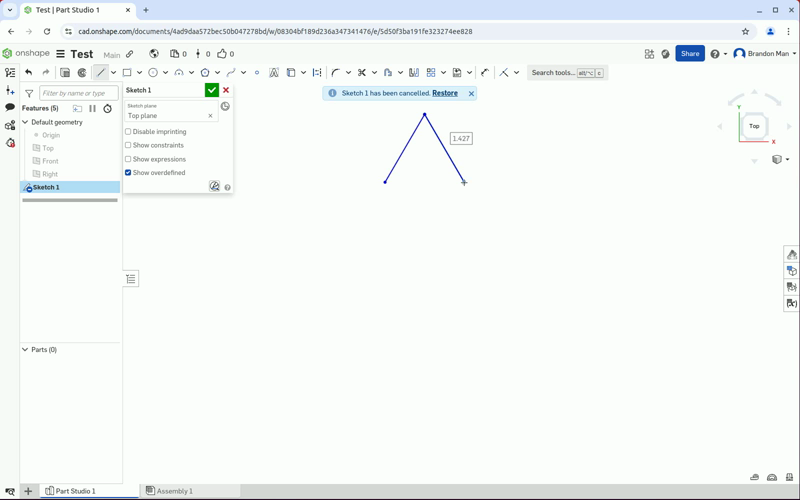
scroll(-6)
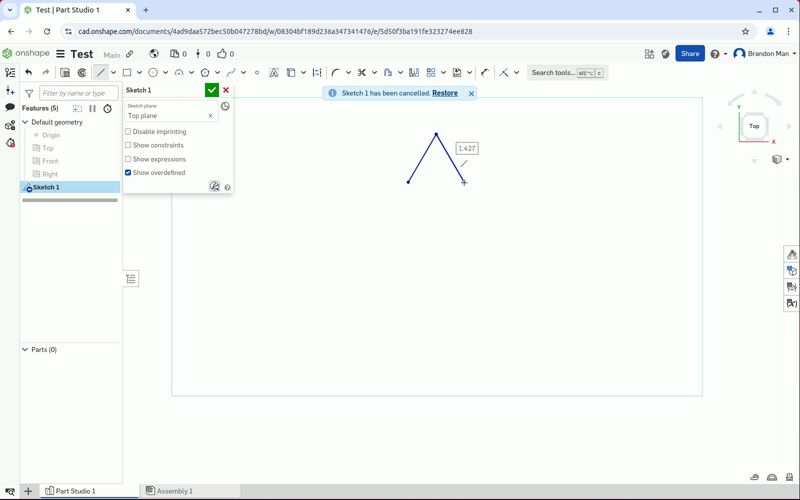
scroll(-6)
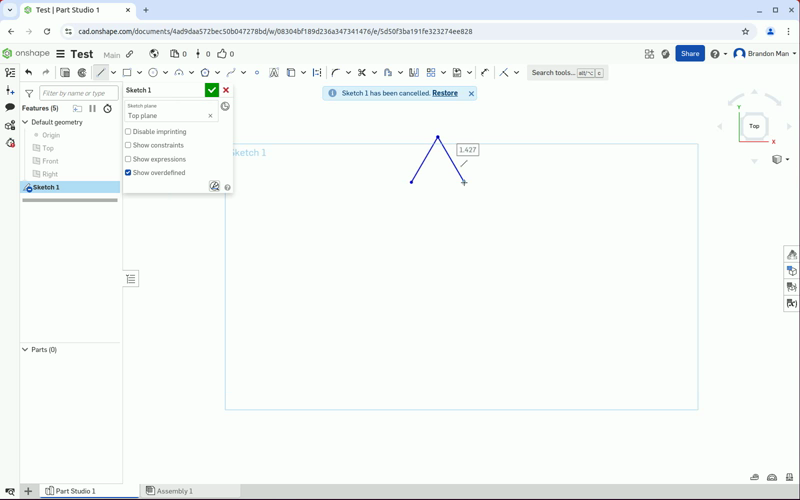
scroll(-6)
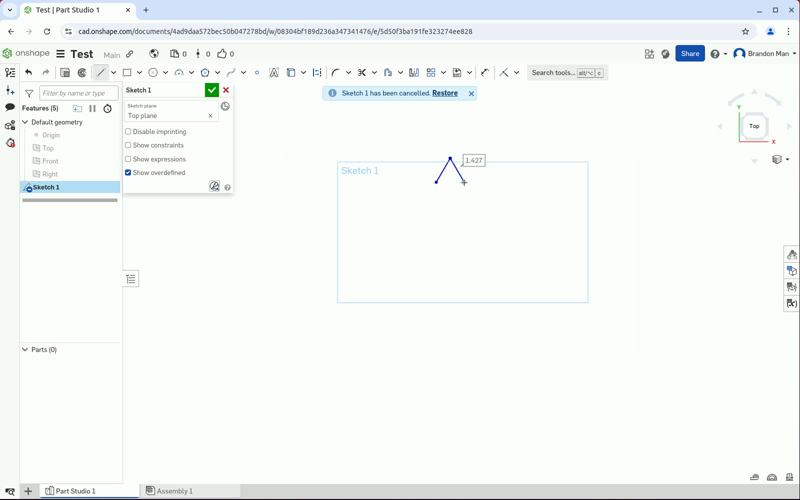
scroll(-6)
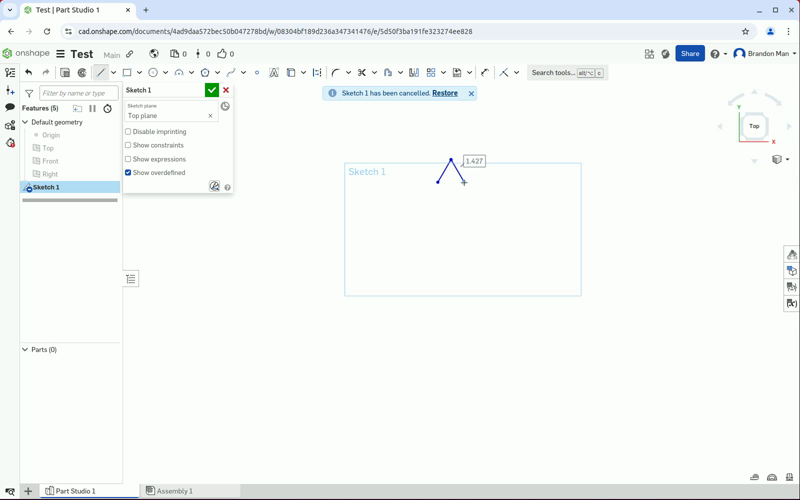
scroll(-6)
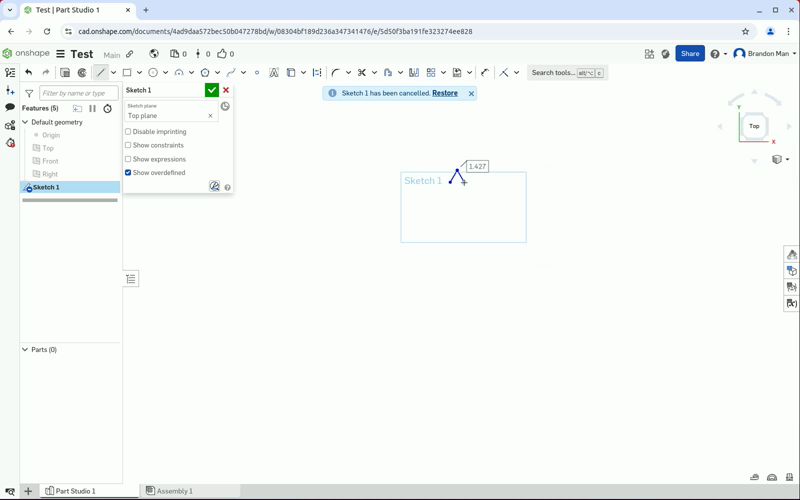
scroll(-6)
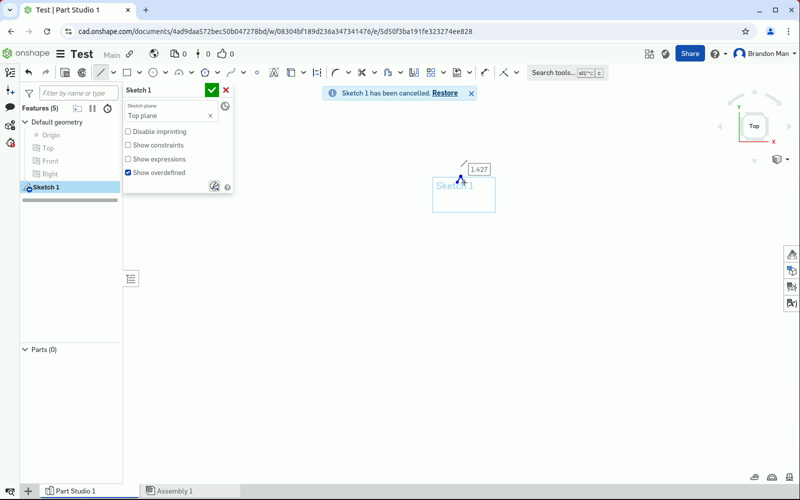
key_up(shift)
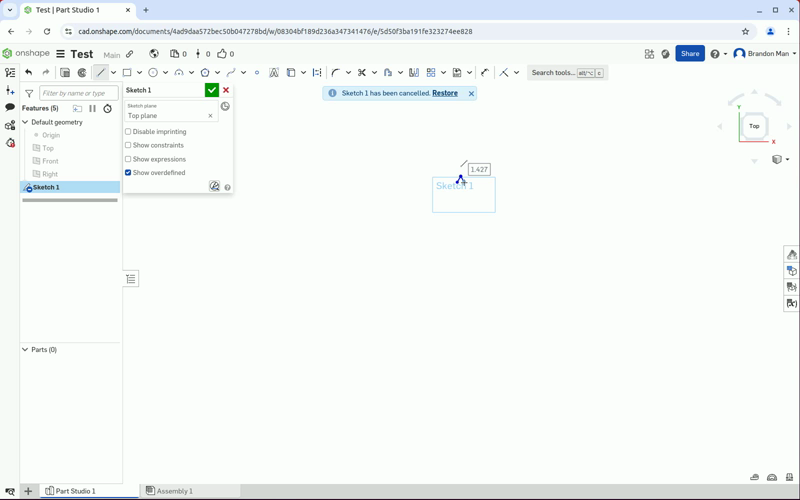
key(esc)
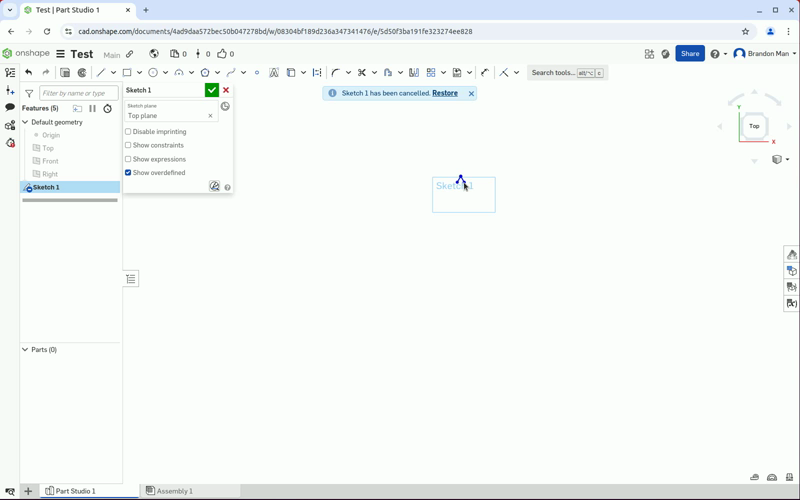
key(a)
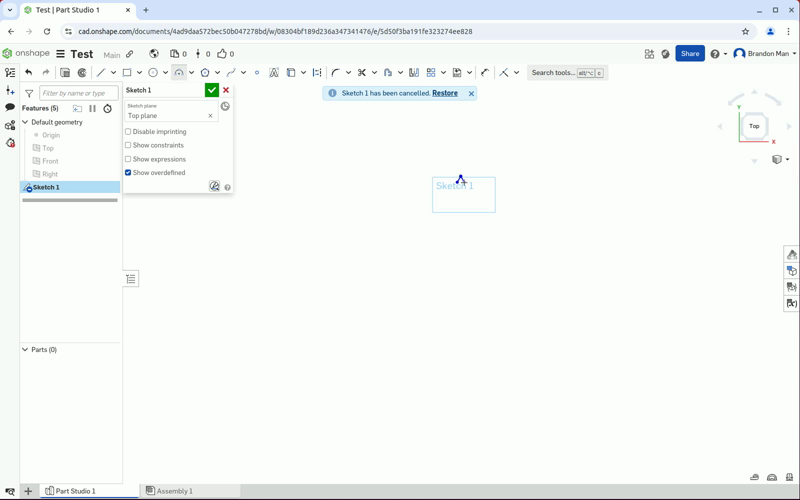
mouse_move(464, 182)
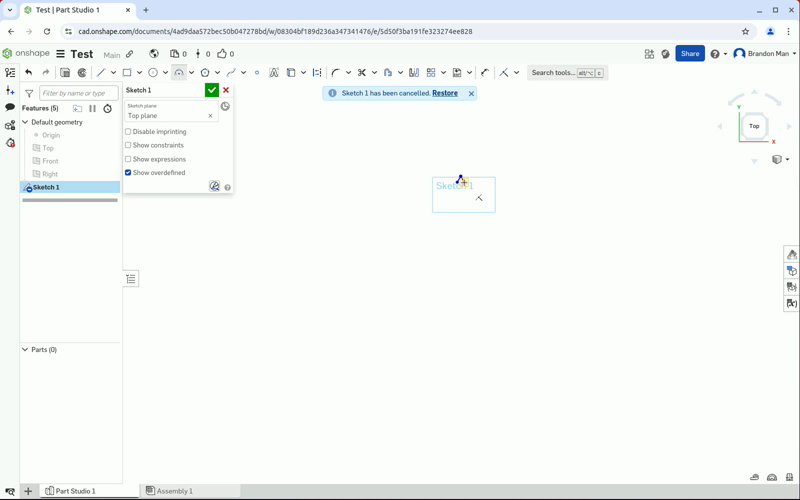
click(464, 182)
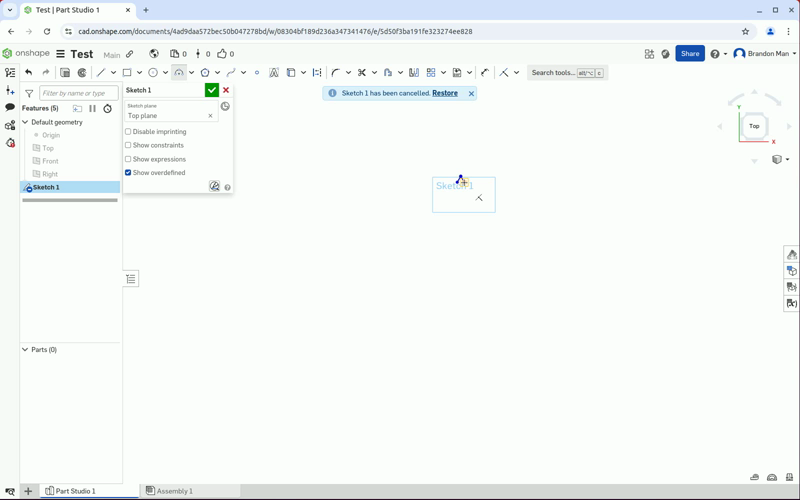
mouse_move(457, 182)
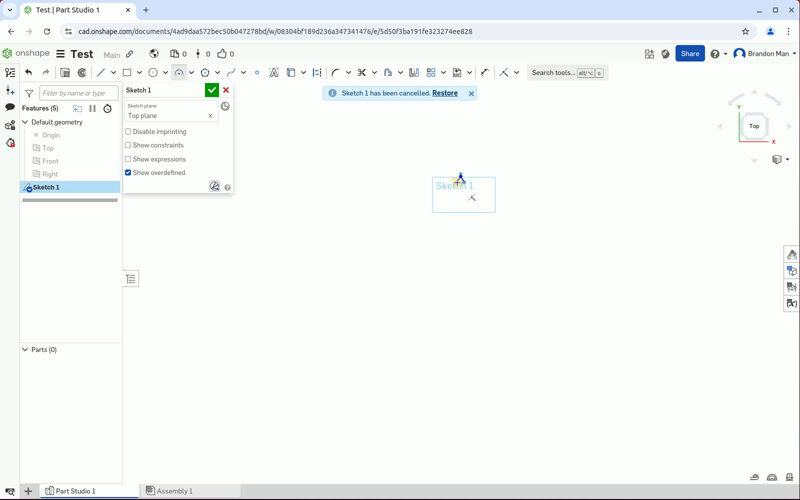
scroll(6)
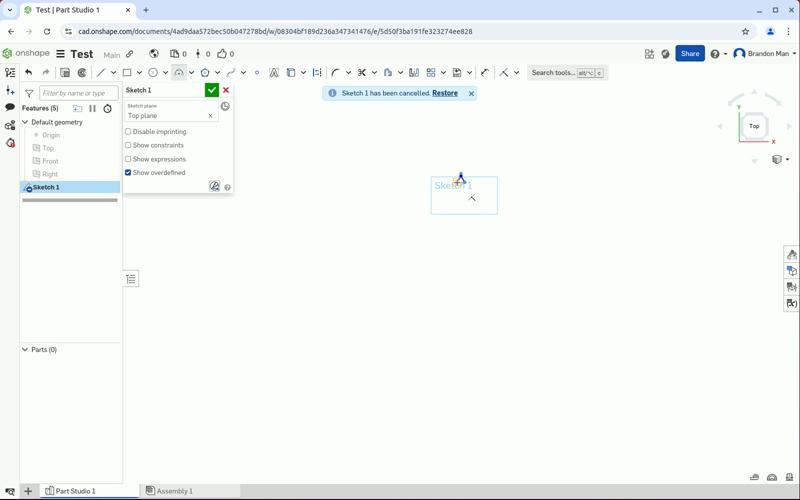
scroll(6)
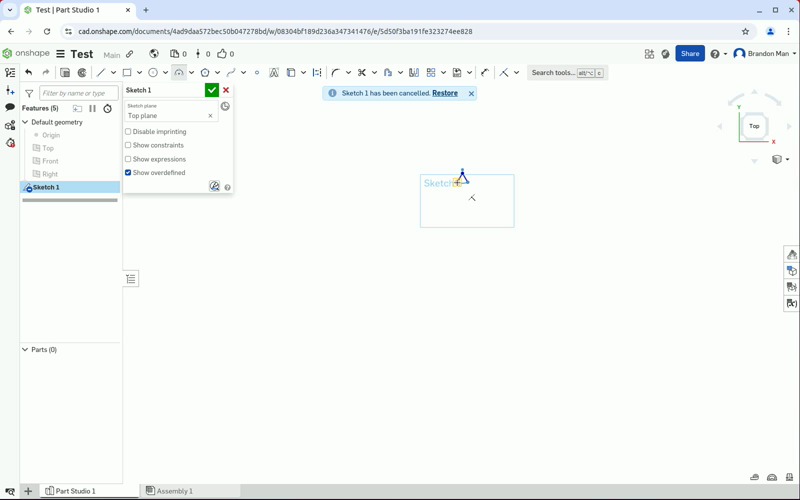
scroll(6)
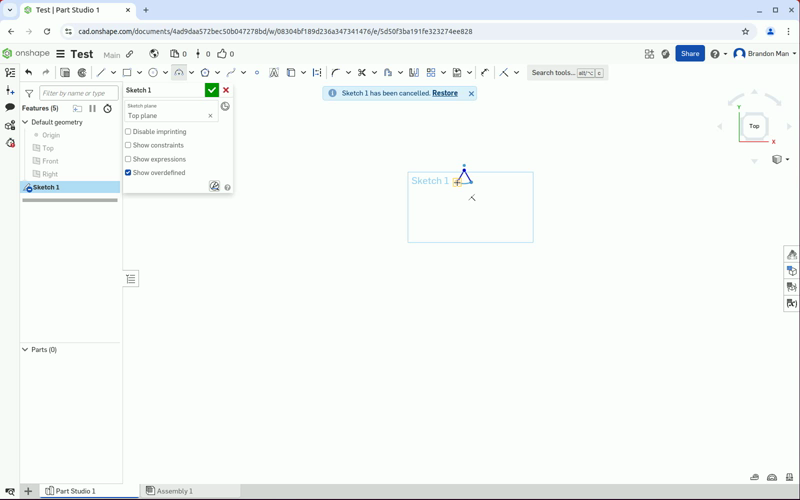
scroll(6)
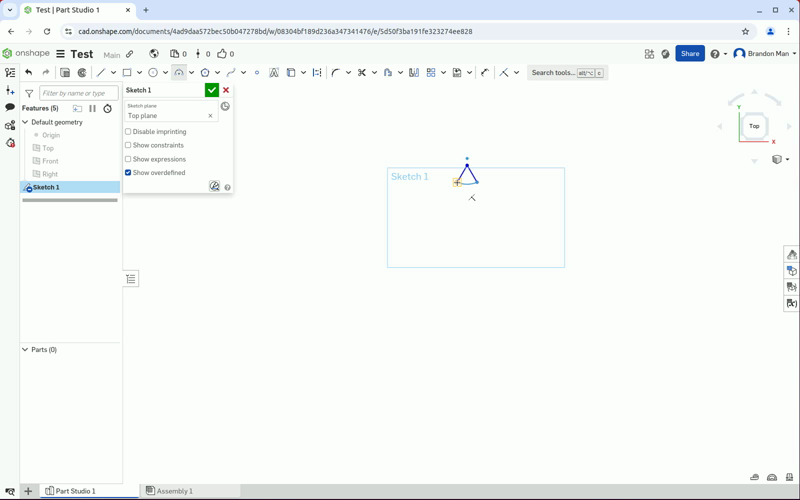
scroll(6)
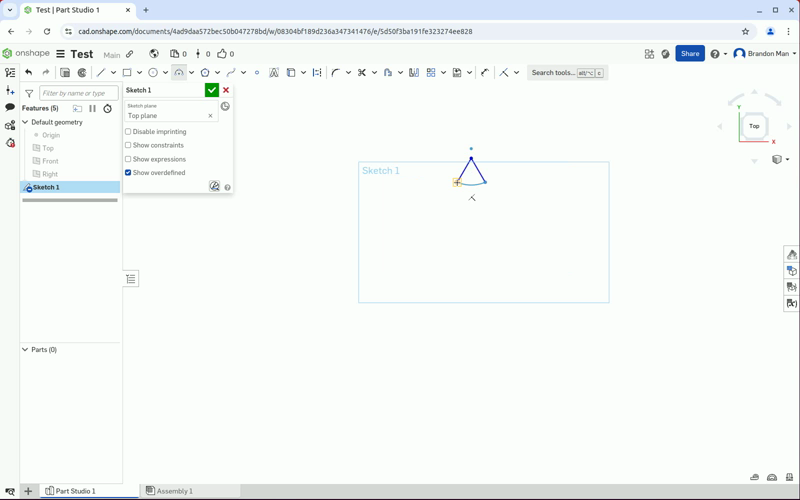
scroll(6)
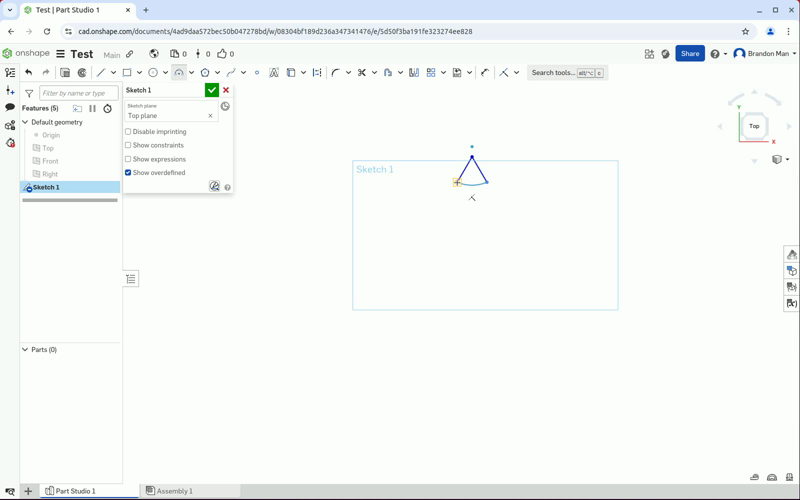
scroll(6)
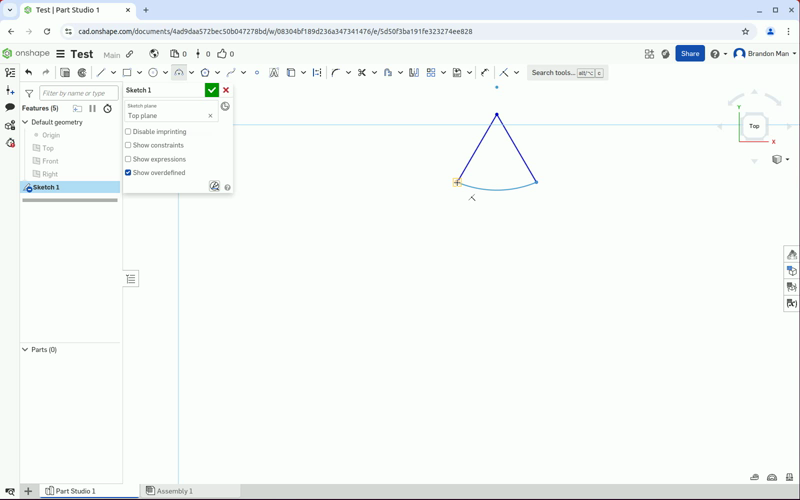
click(457, 182)
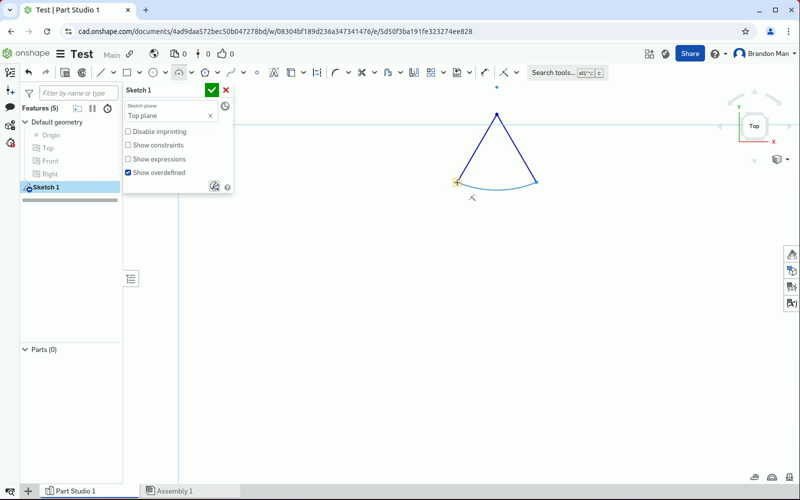
scroll(-6)
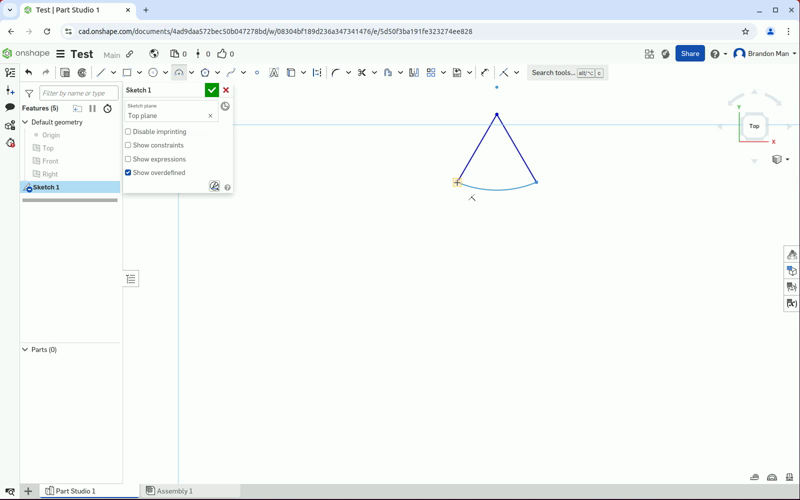
scroll(-6)
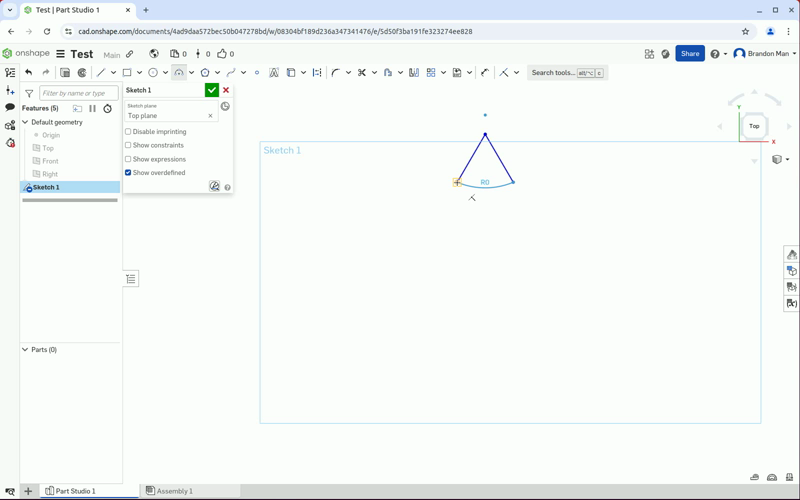
scroll(-6)
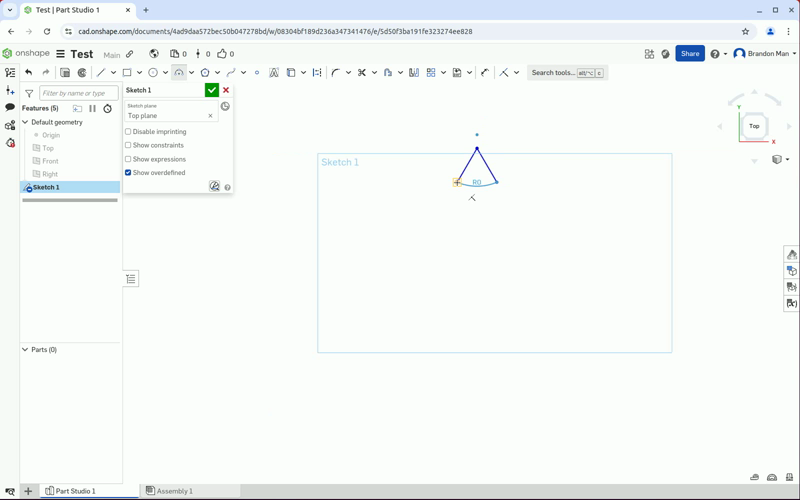
scroll(-6)
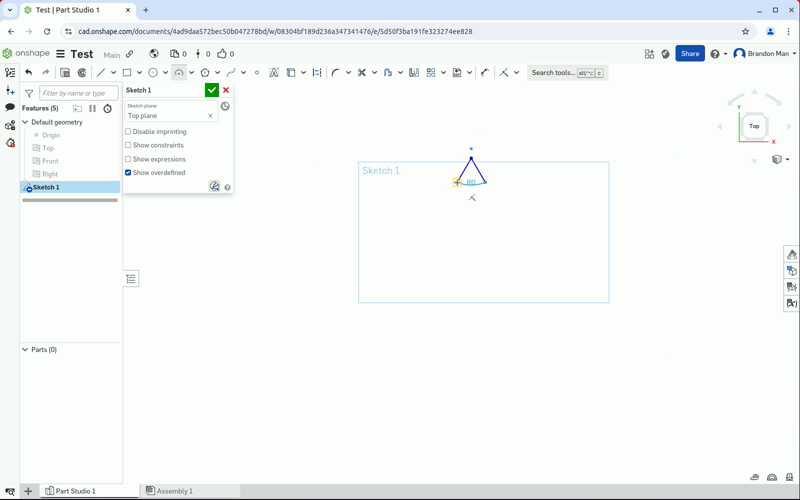
scroll(-6)
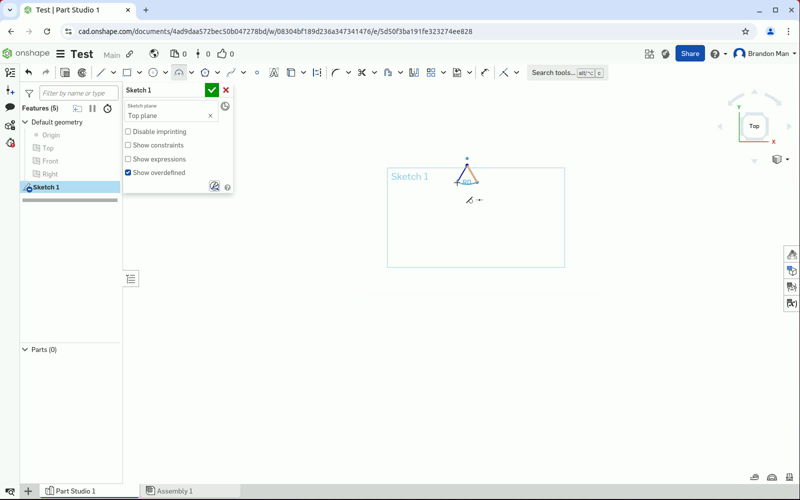
scroll(-6)
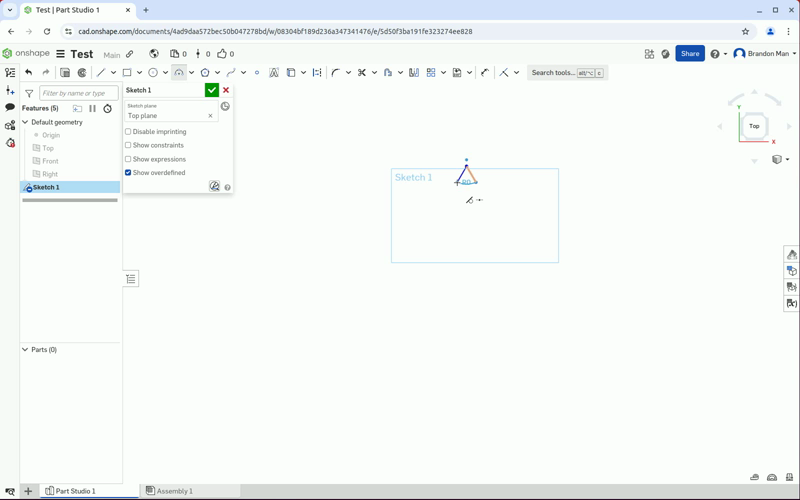
scroll(-6)
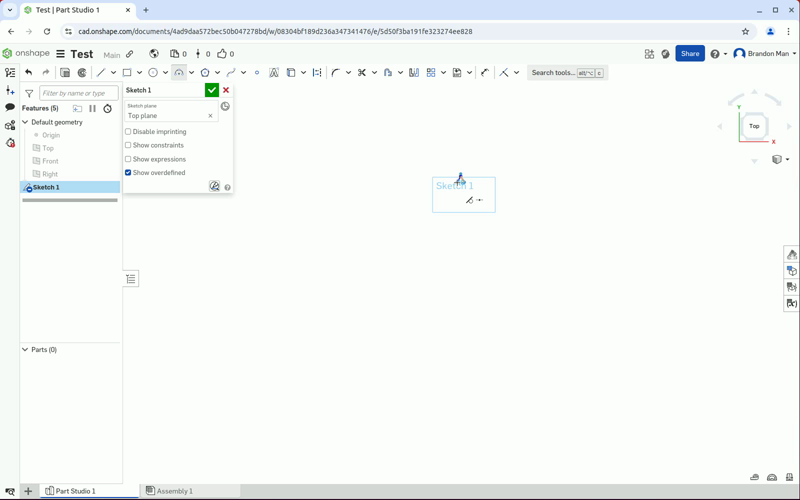
key_down(shift)
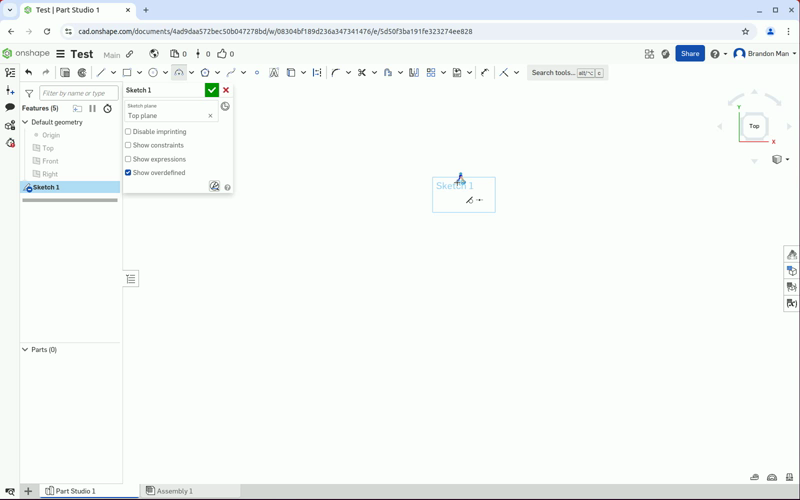
mouse_move(460, 169)
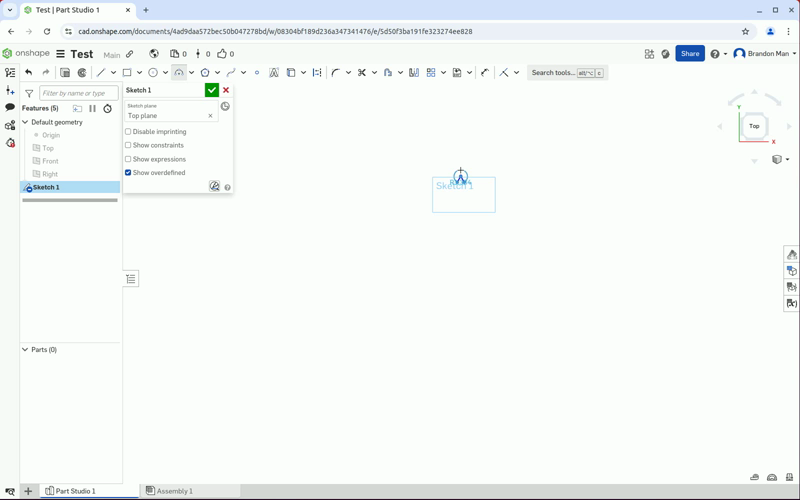
scroll(6)
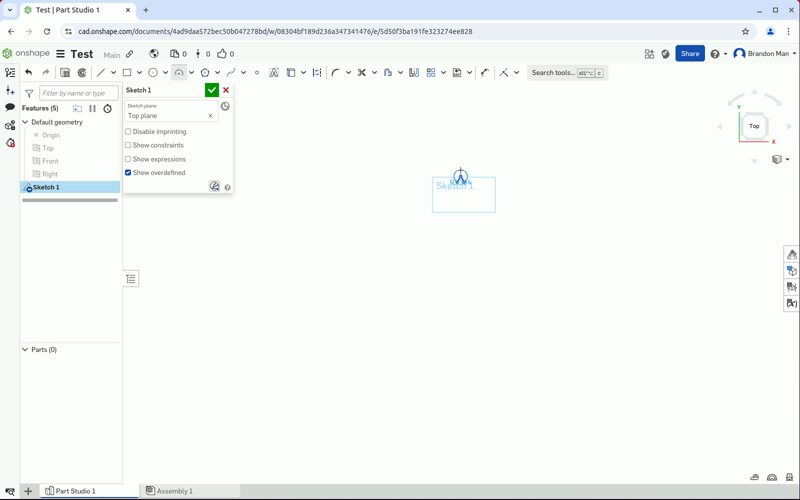
scroll(6)
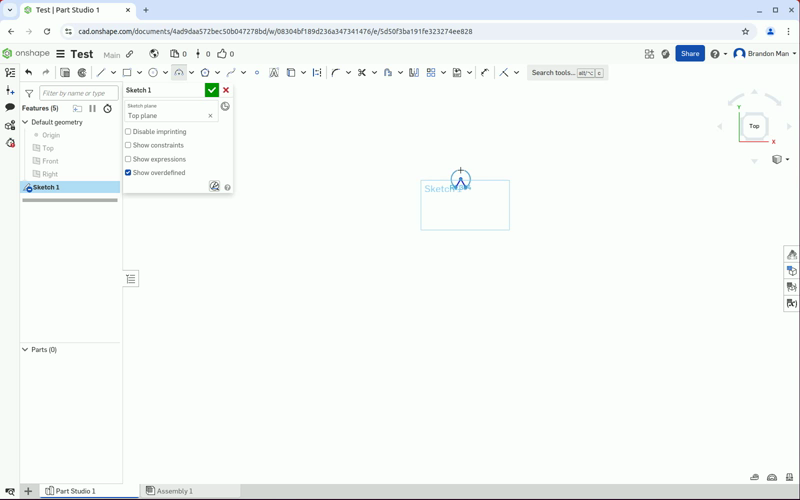
scroll(6)
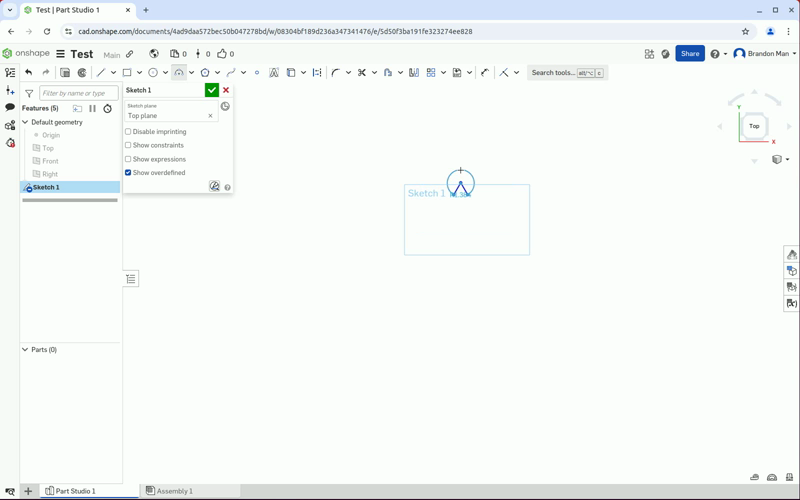
scroll(6)
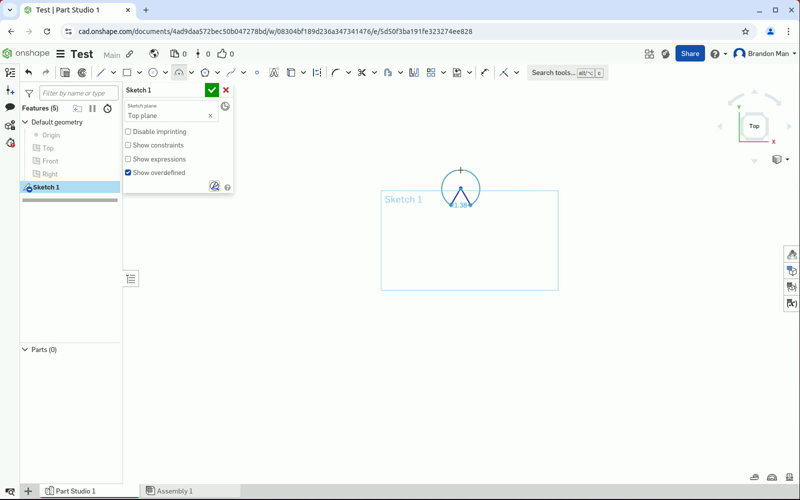
scroll(6)
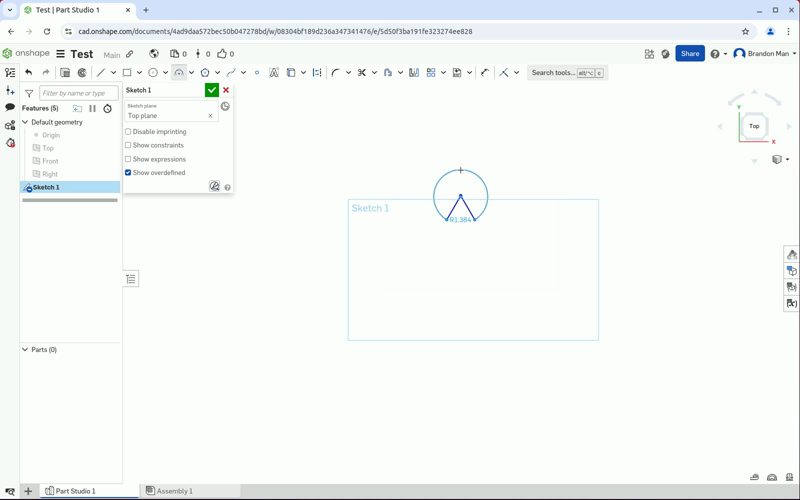
scroll(6)
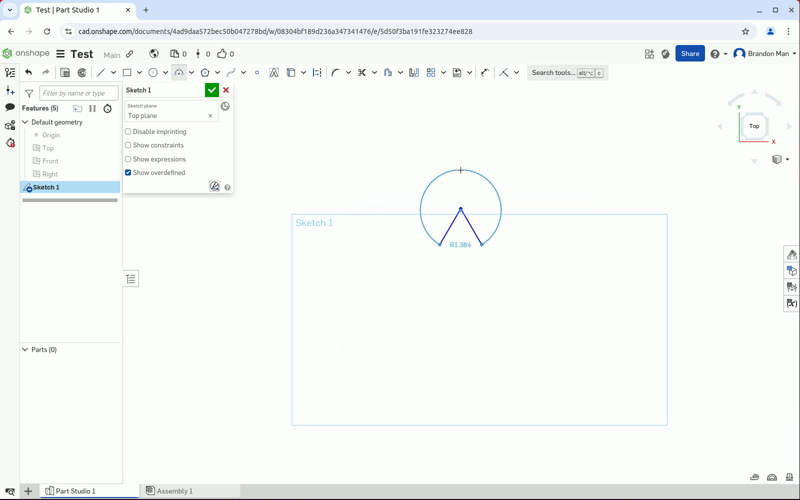
scroll(6)
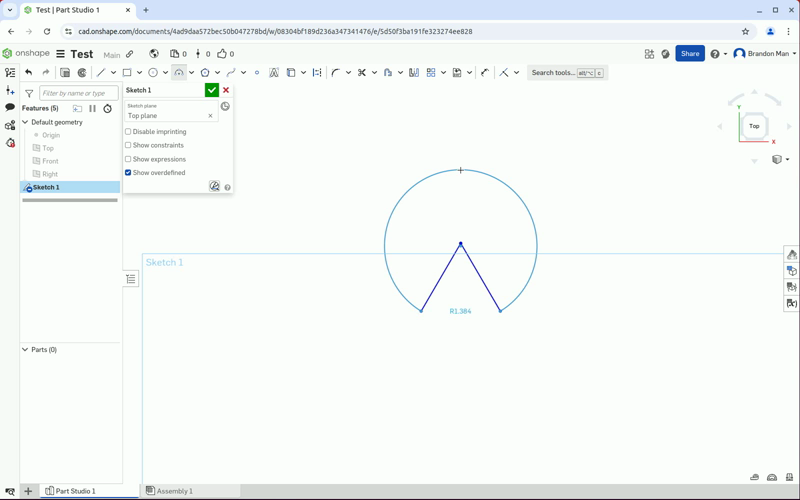
click(460, 169)
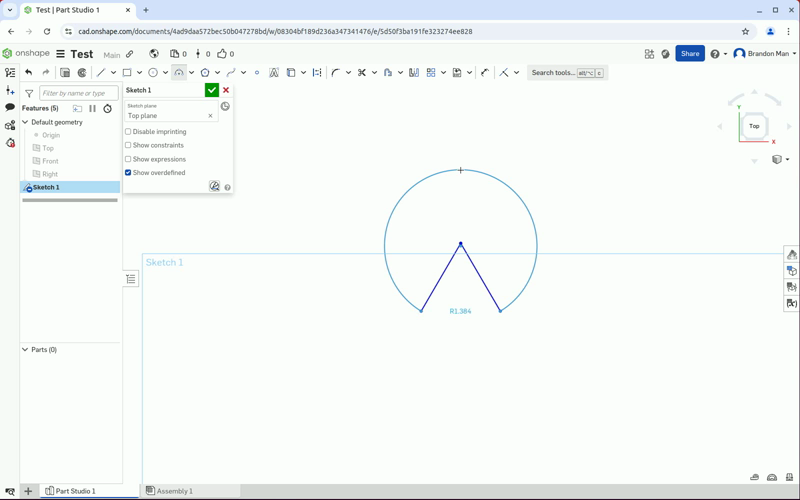
scroll(-6)
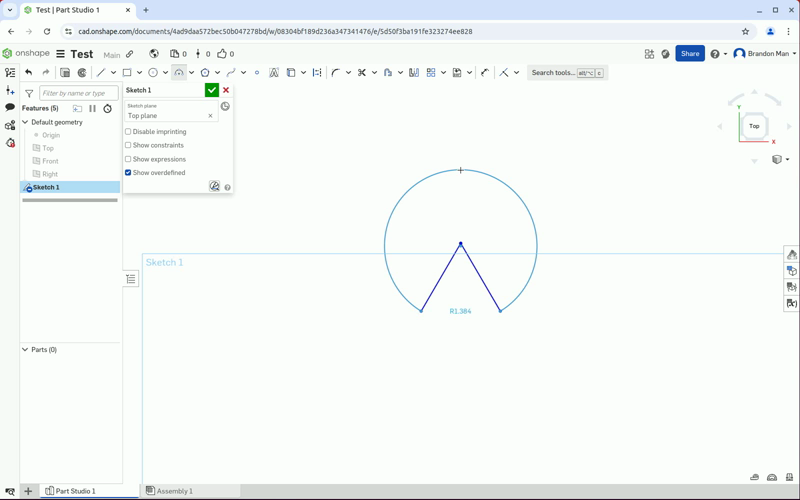
scroll(-6)
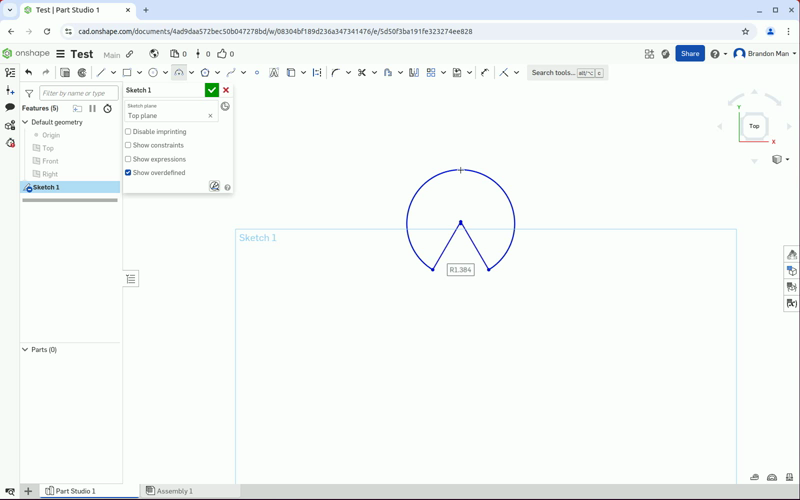
scroll(-6)
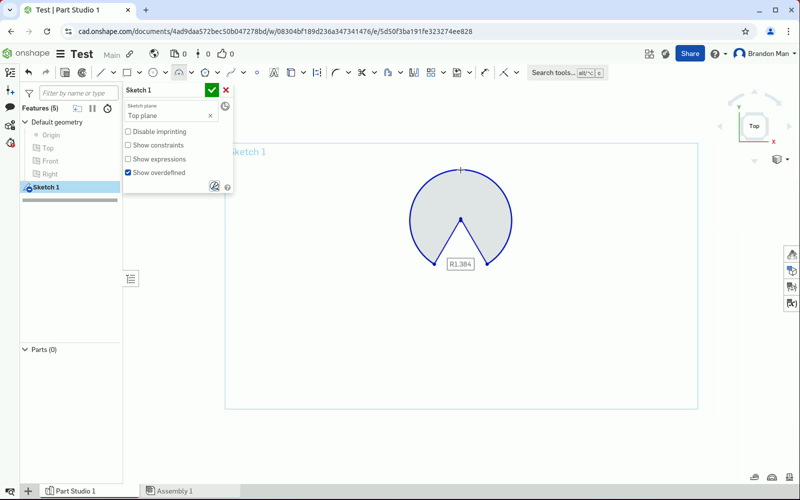
scroll(-6)
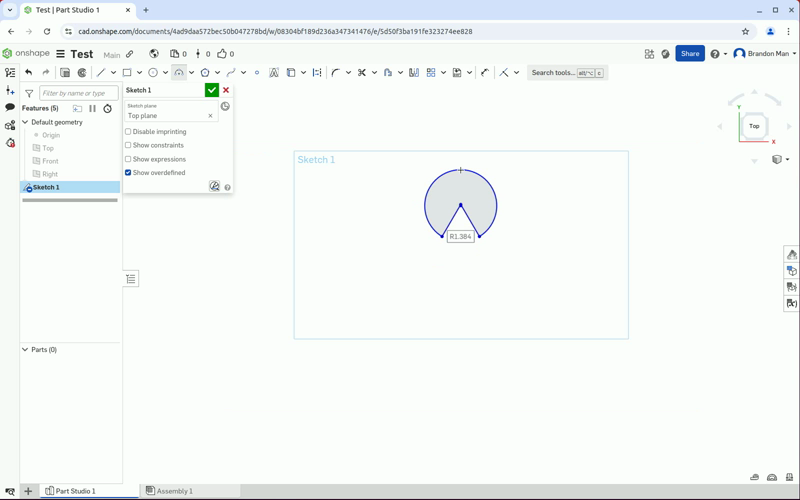
scroll(-6)
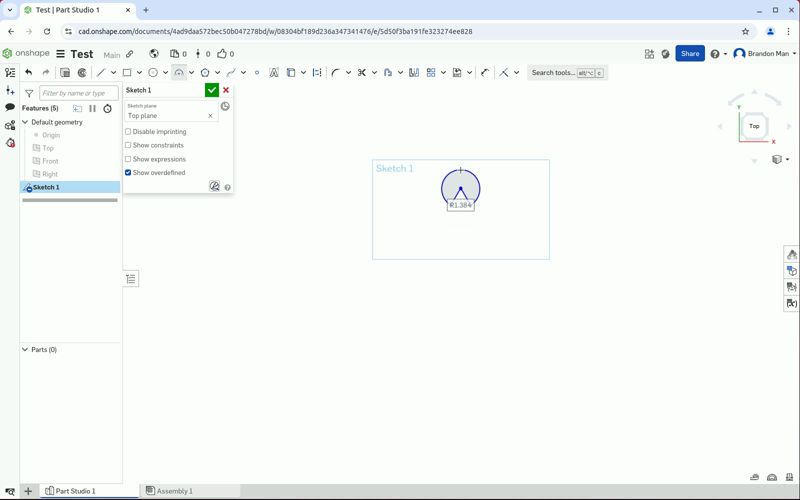
scroll(-6)
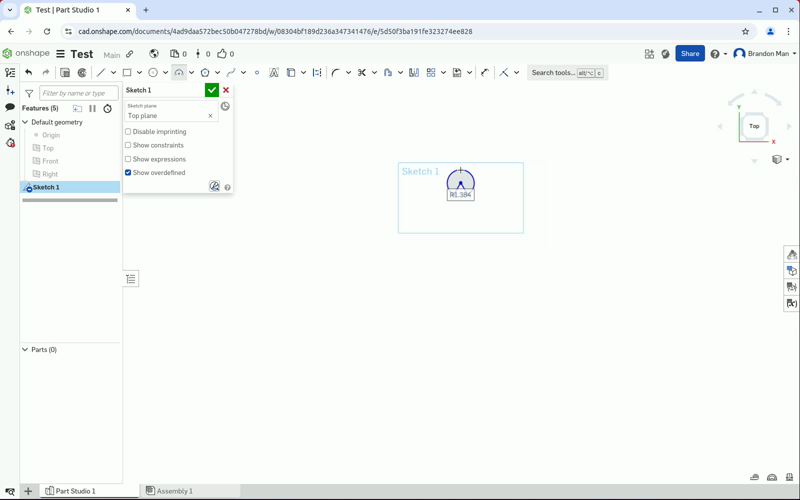
scroll(-6)
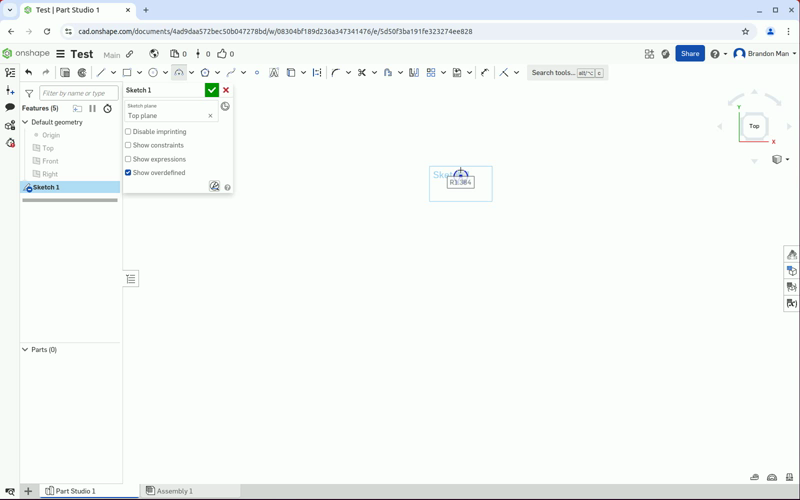
key_up(shift)
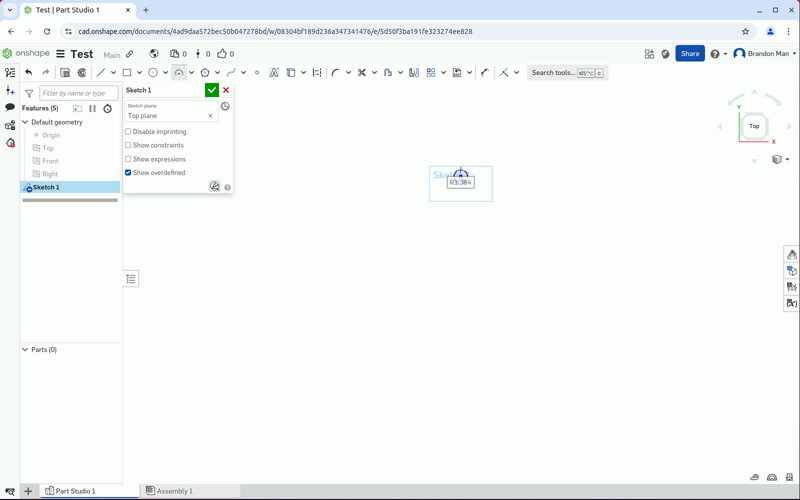
key(esc)
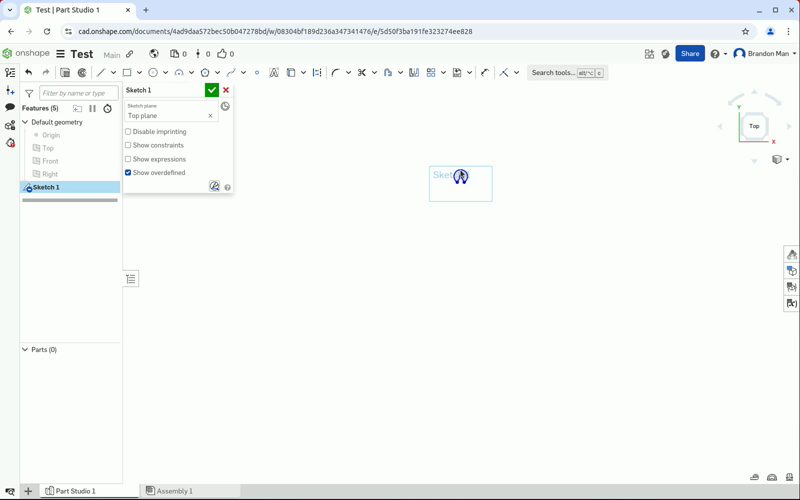
mouse_move(462, 176)
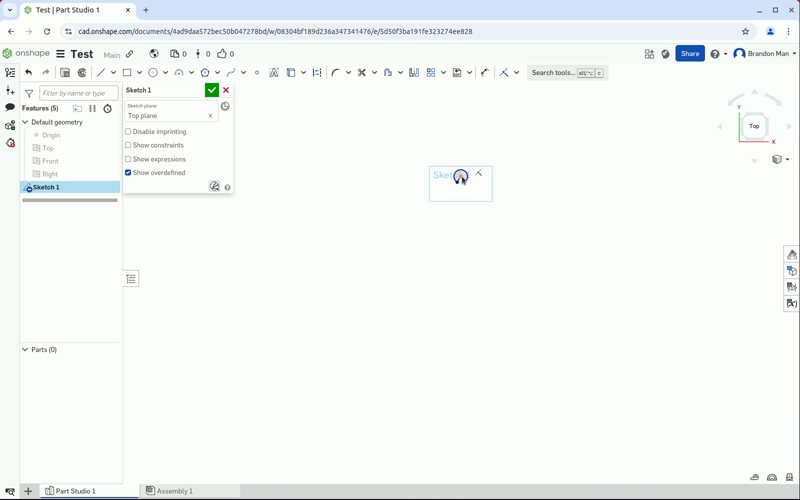
scroll(6)
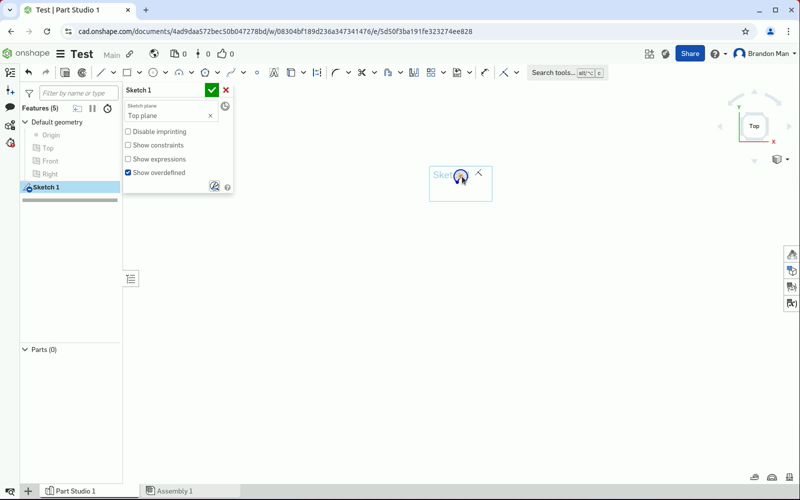
scroll(6)
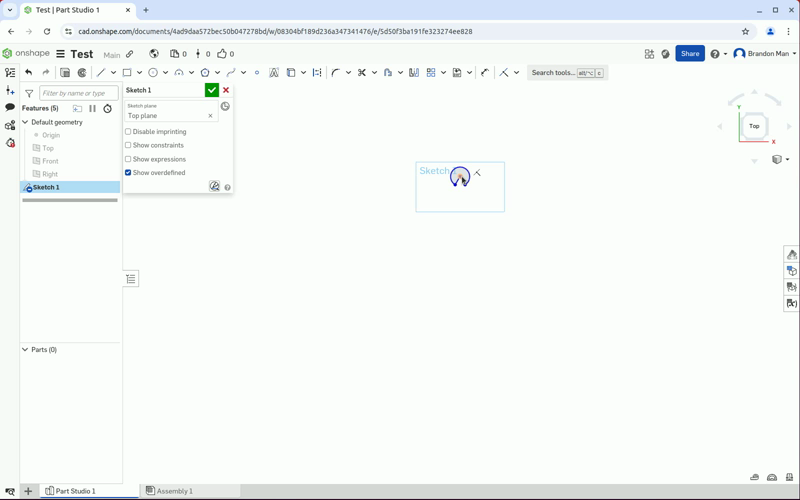
scroll(6)
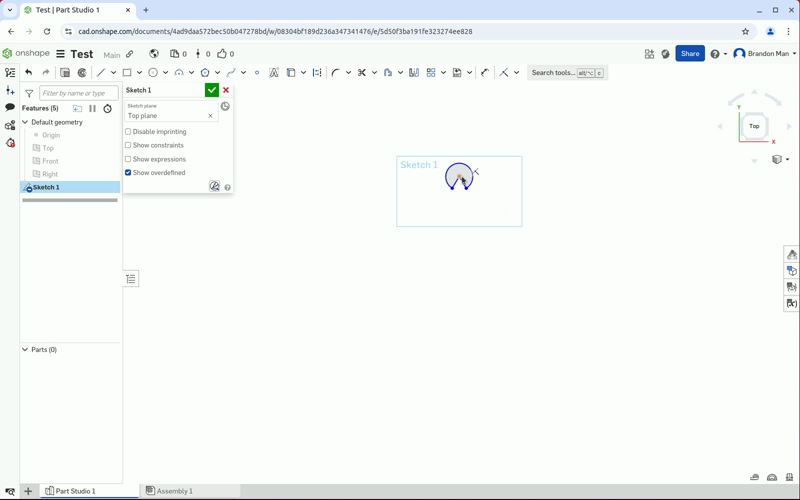
scroll(6)
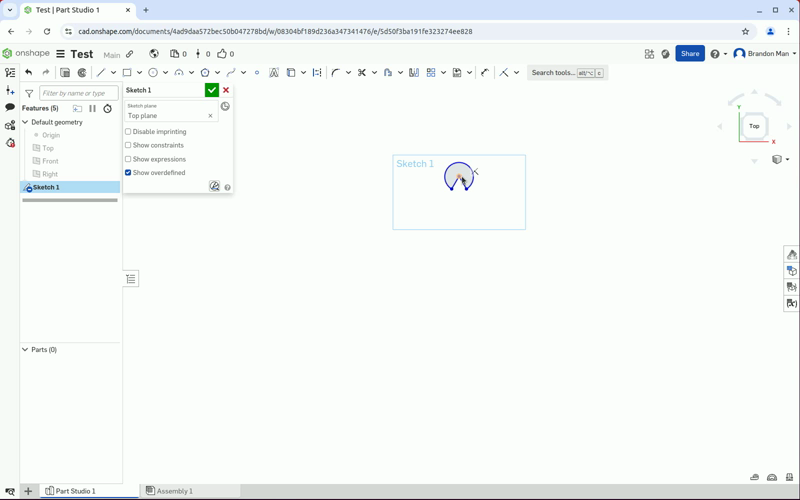
scroll(6)
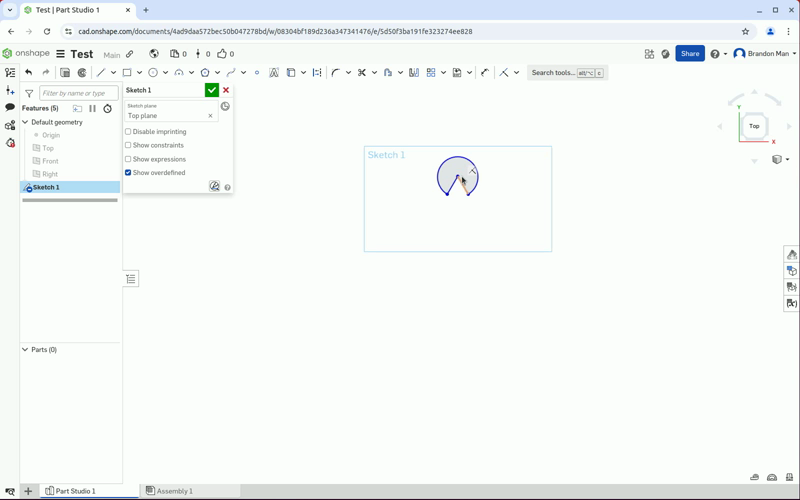
scroll(6)
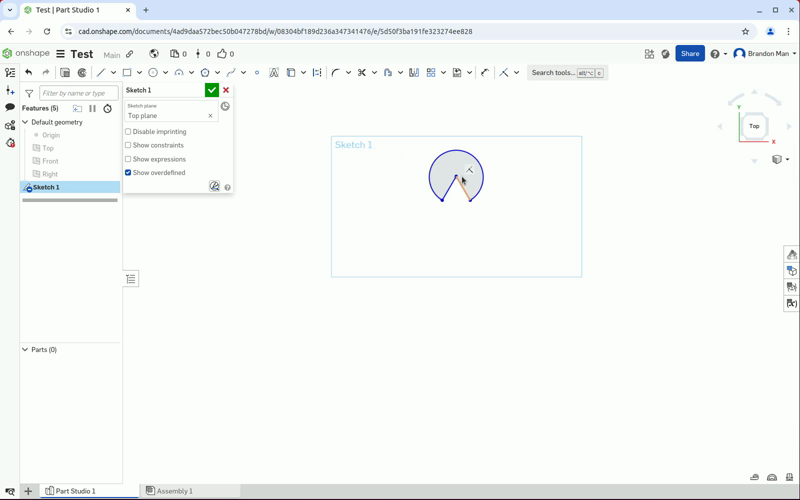
scroll(6)
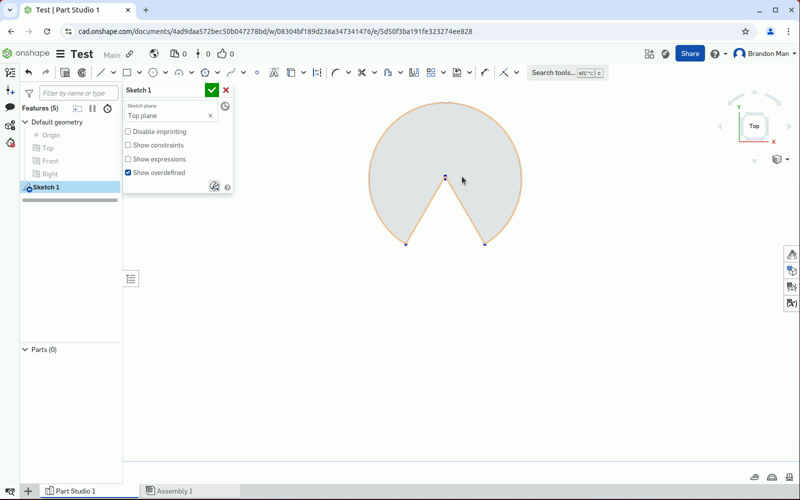
click(462, 176)
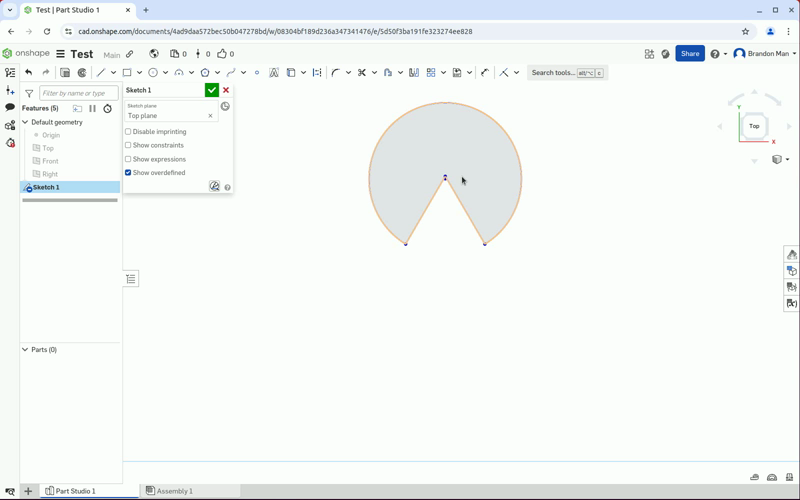
scroll(-6)
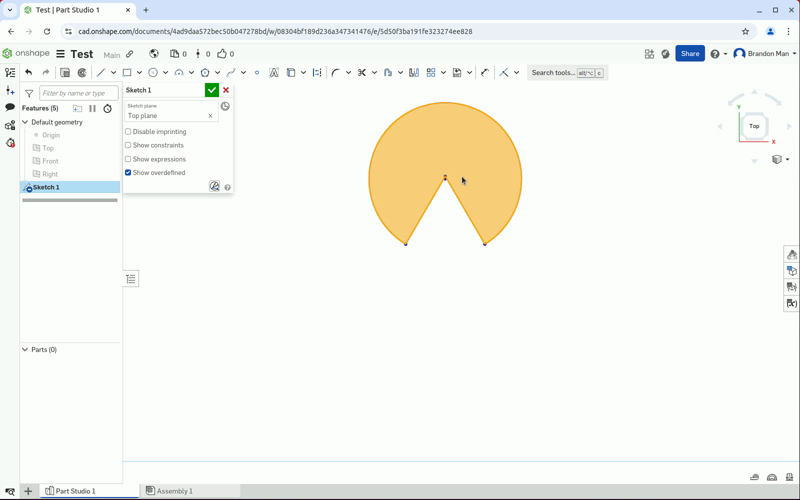
scroll(-6)
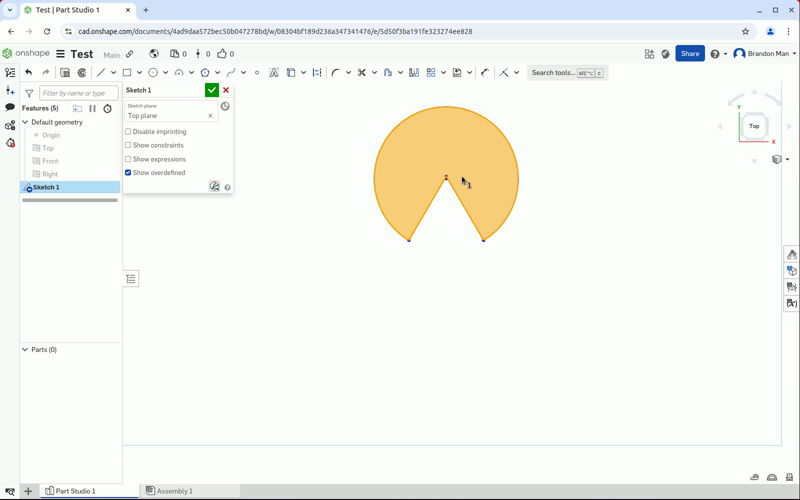
scroll(-6)
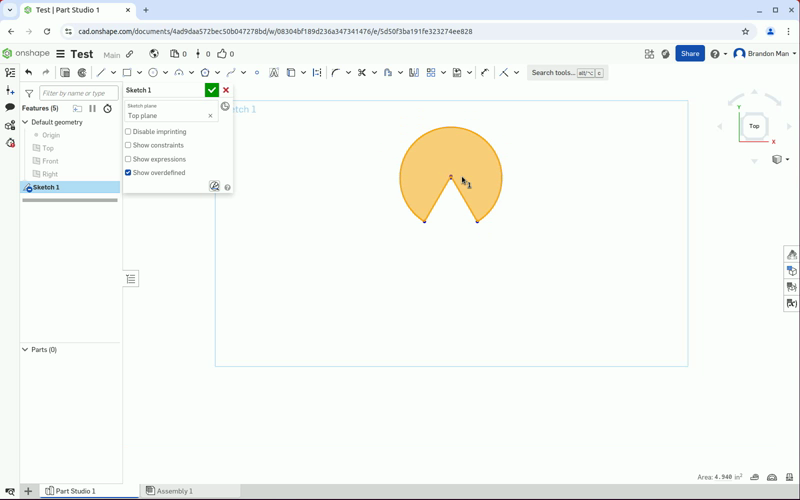
scroll(-6)
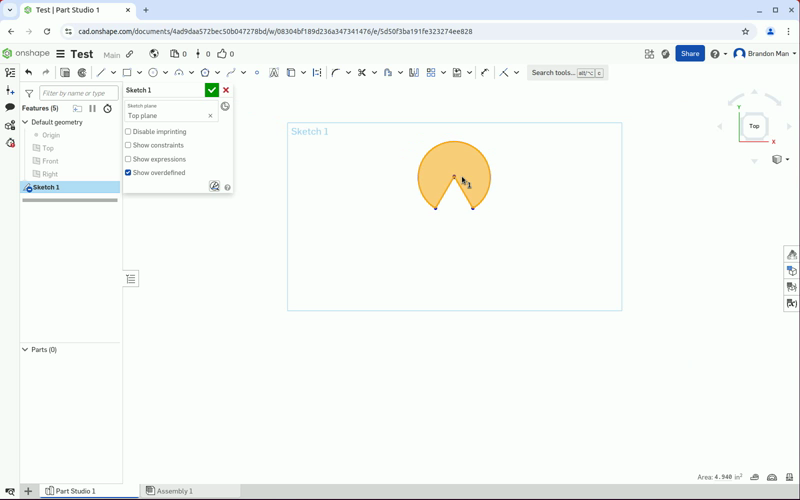
scroll(-6)
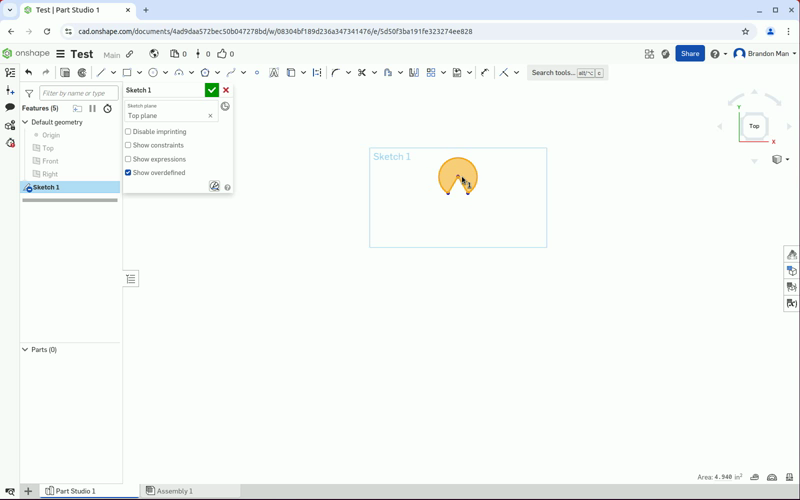
scroll(-6)
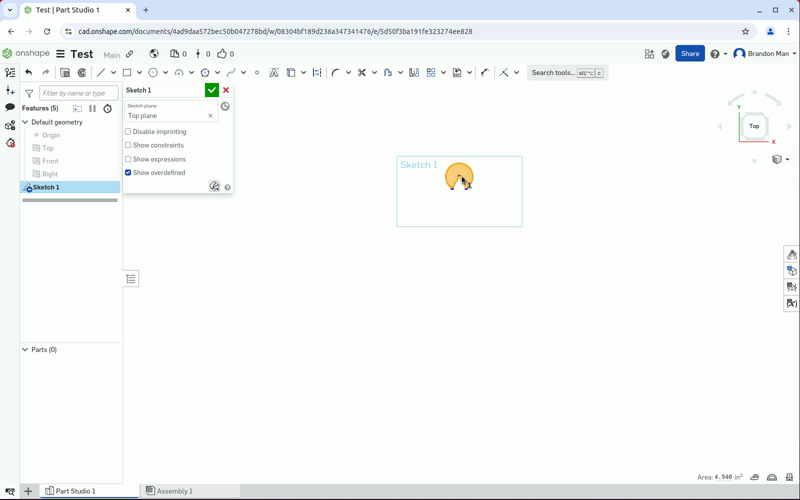
scroll(-6)
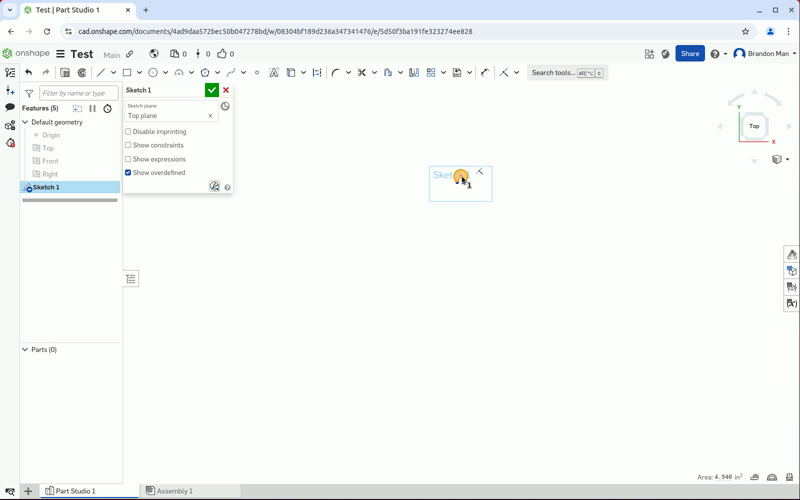
mouse_move(73, 352)
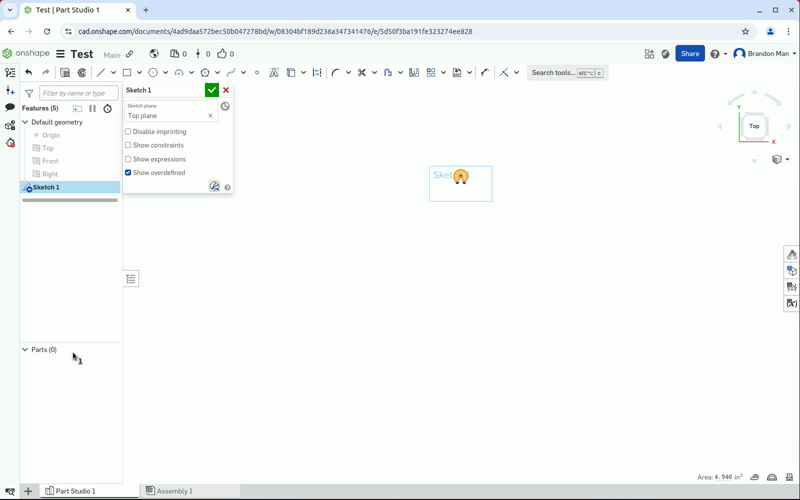
key(shift+y)
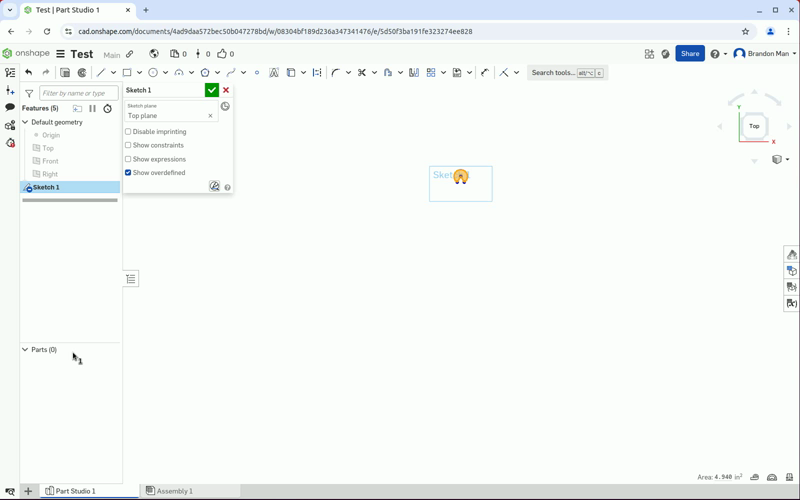
key(shift+e)
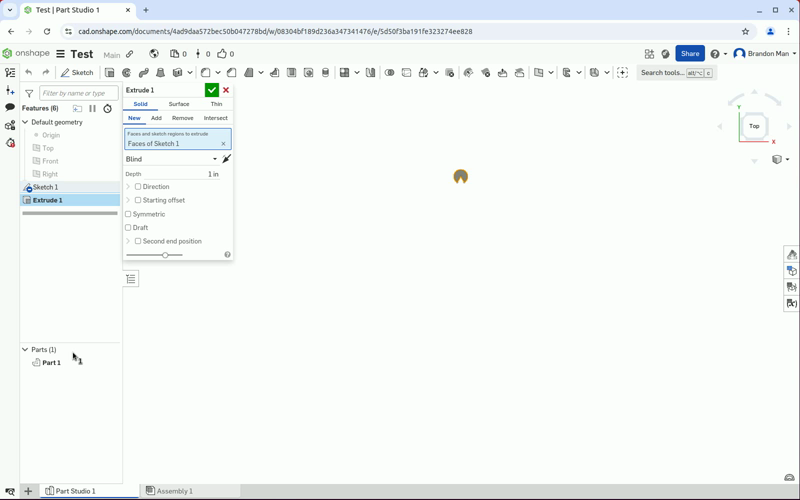
mouse_move(143, 106)
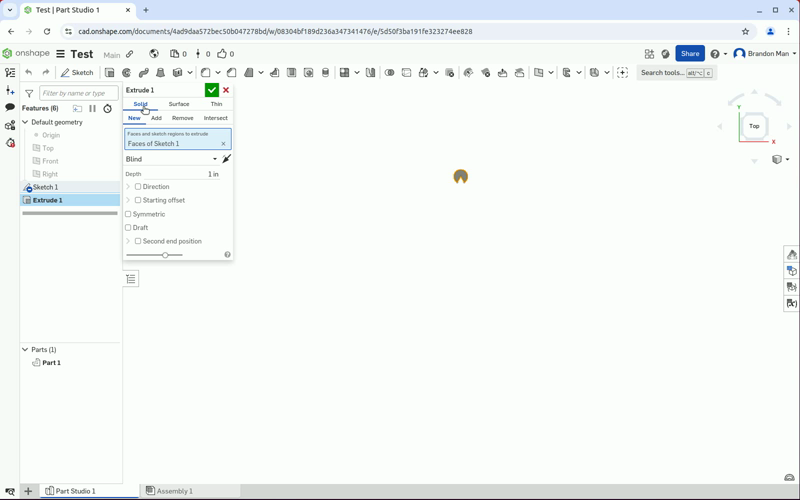
click(143, 106)
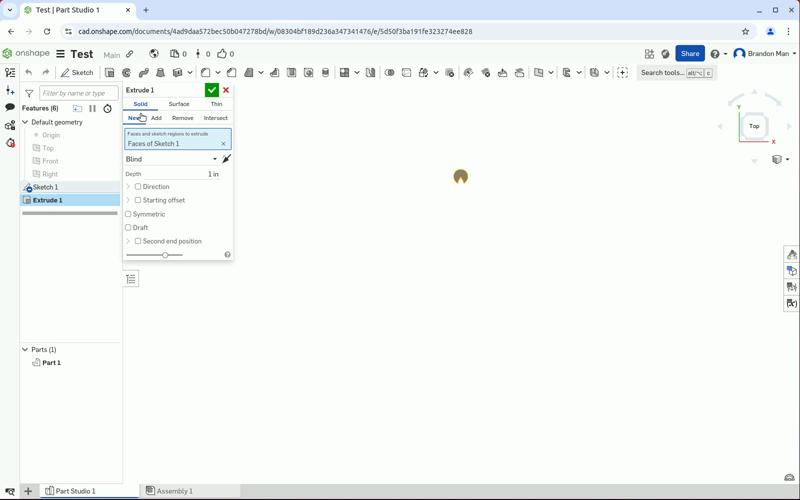
mouse_move(137, 120)
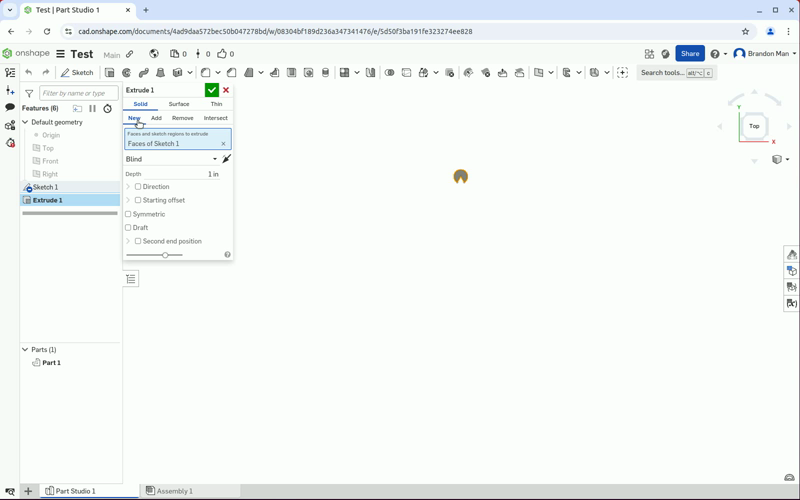
click(137, 120)
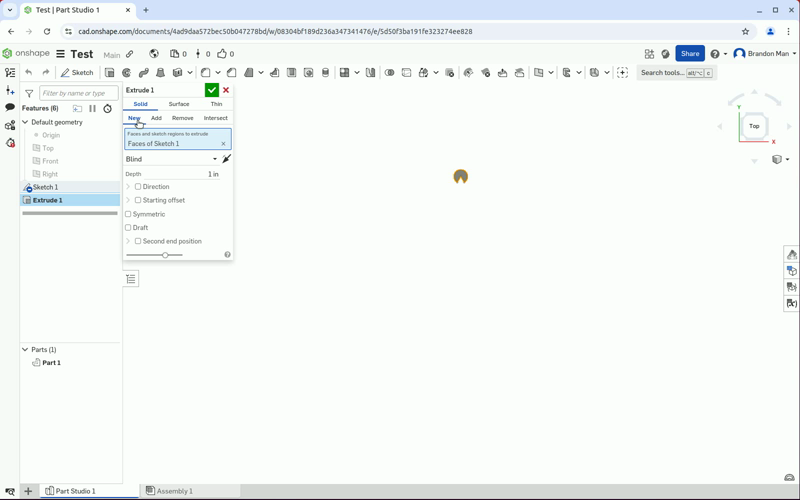
key(tab, 4)
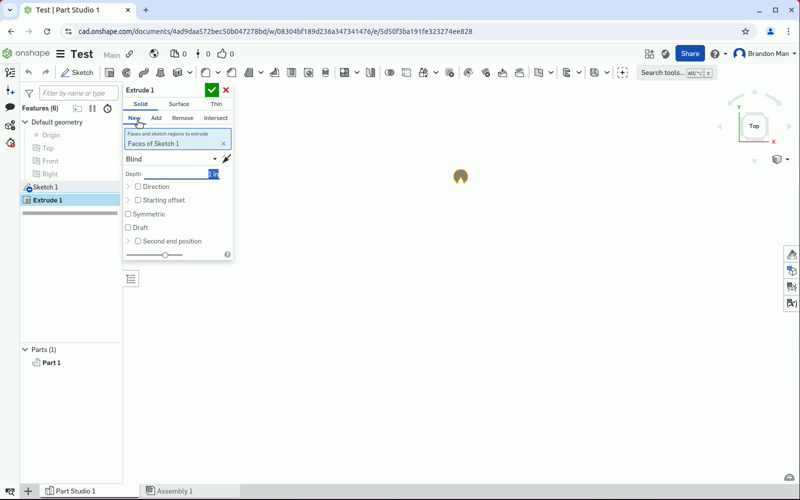
text(12.517)
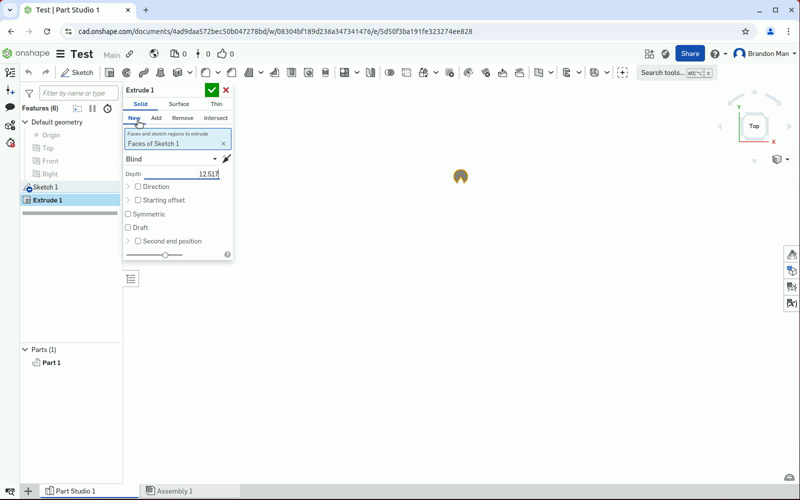
key(enter)
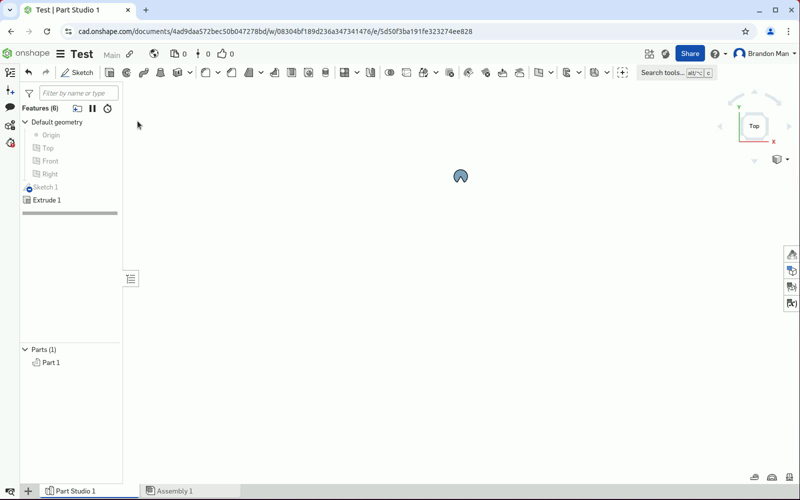
key(shift+h)
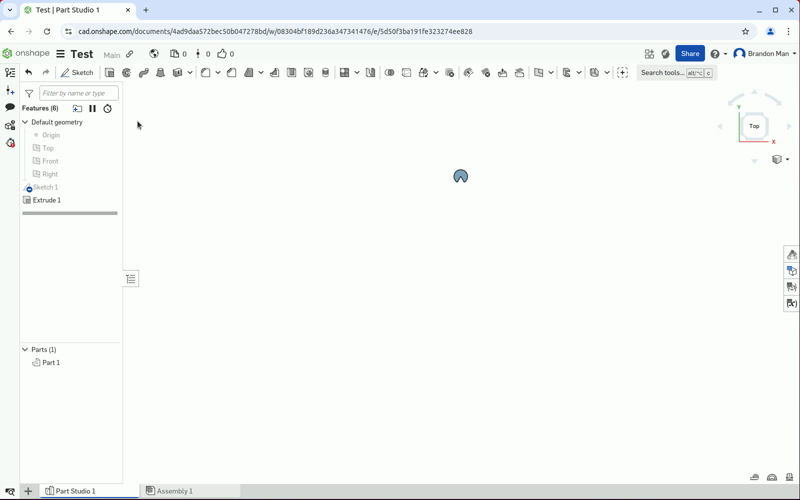
key(shift+h)
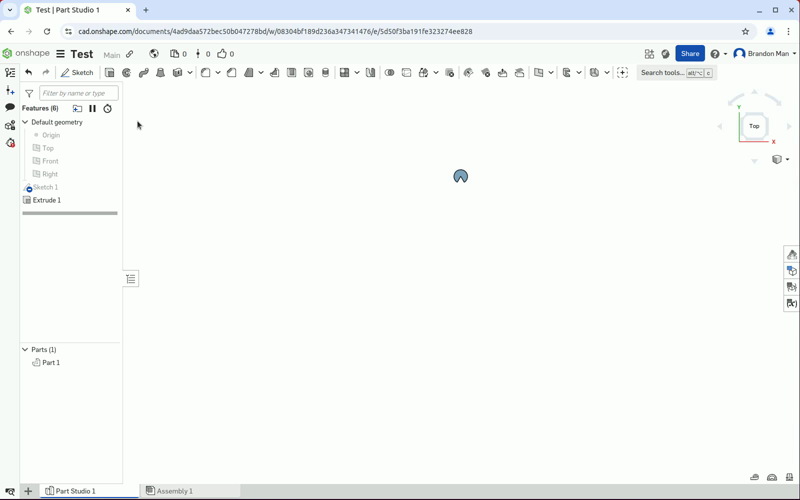
mouse_move(73, 189)
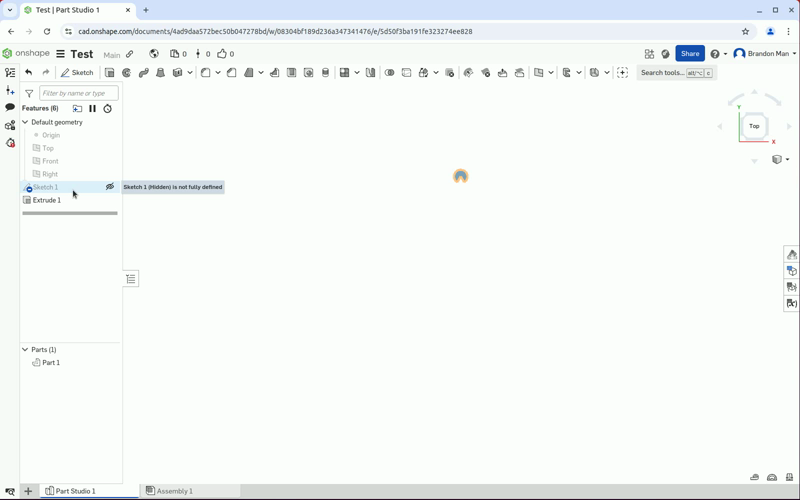
click(73, 189)
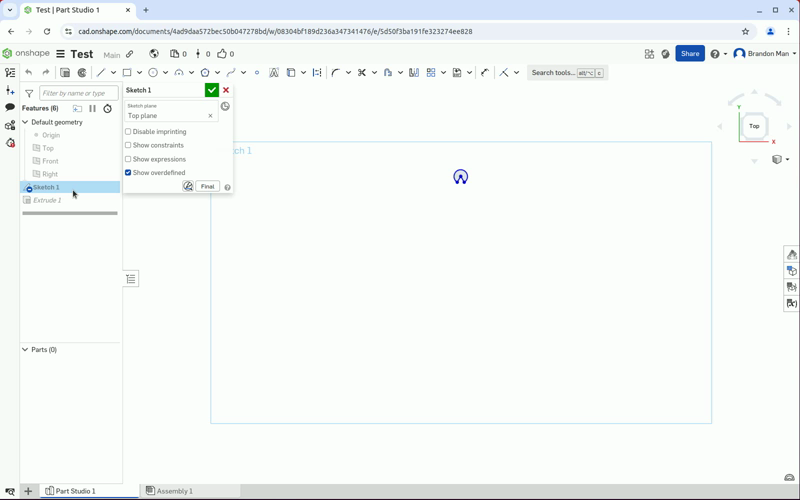
mouse_move(229, 92)
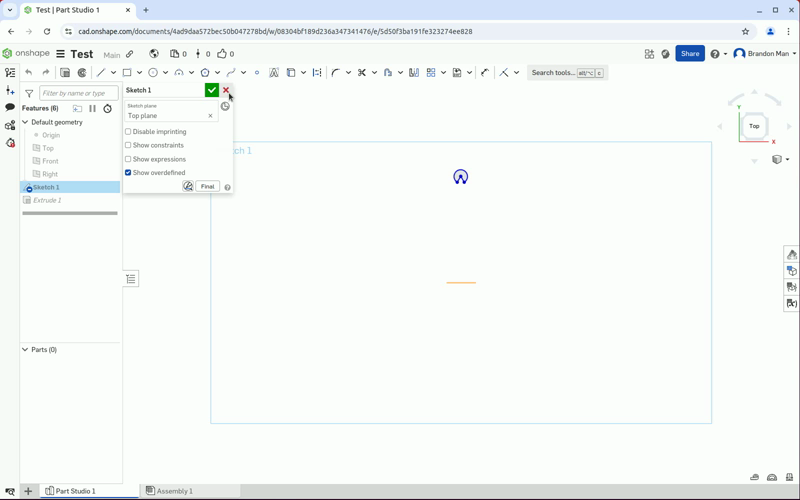
click(229, 92)
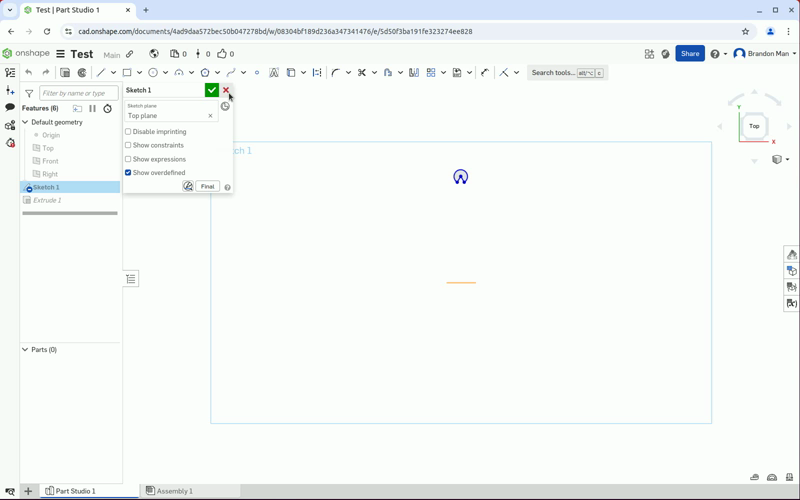
key(shift+s)
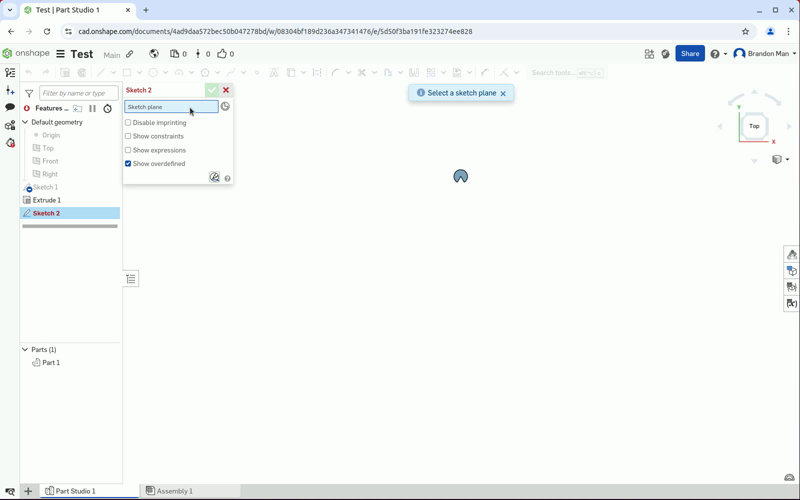
mouse_move(73, 150)
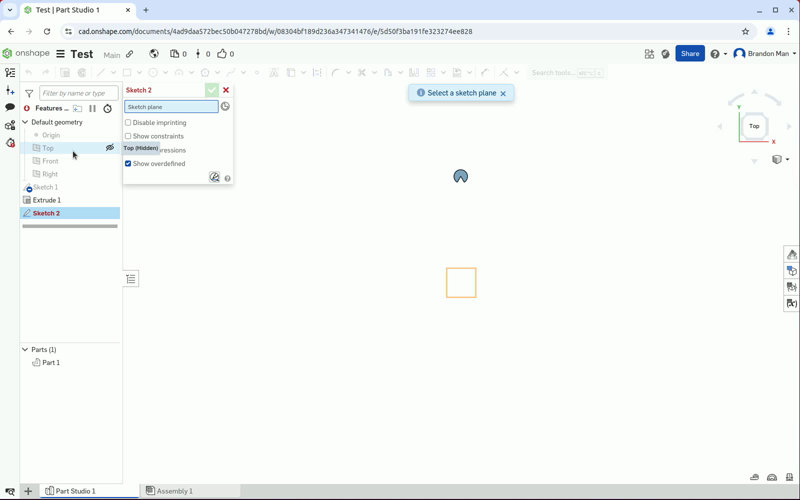
click(73, 150)
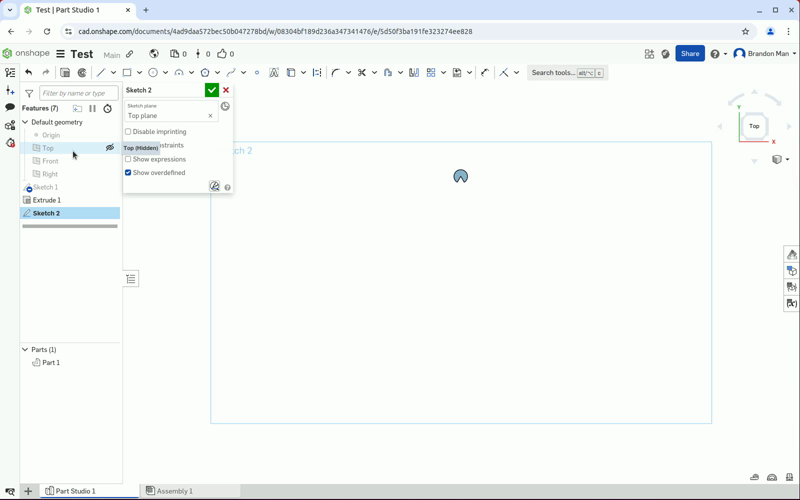
mouse_move(73, 352)
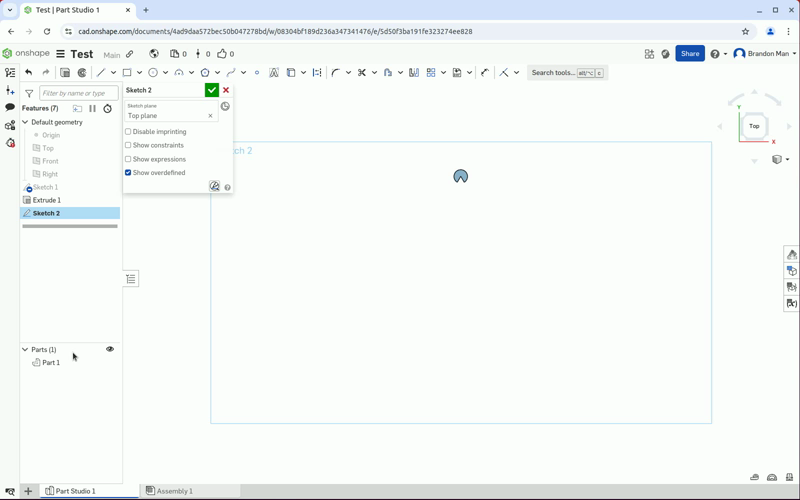
key(y)
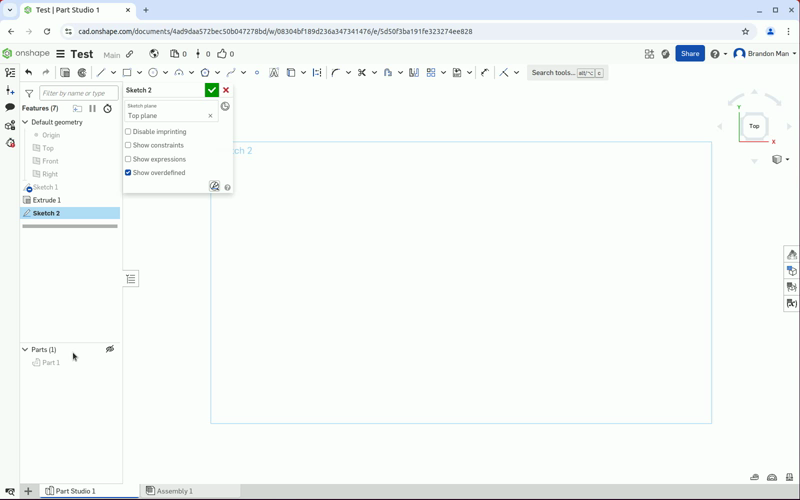
key(a)
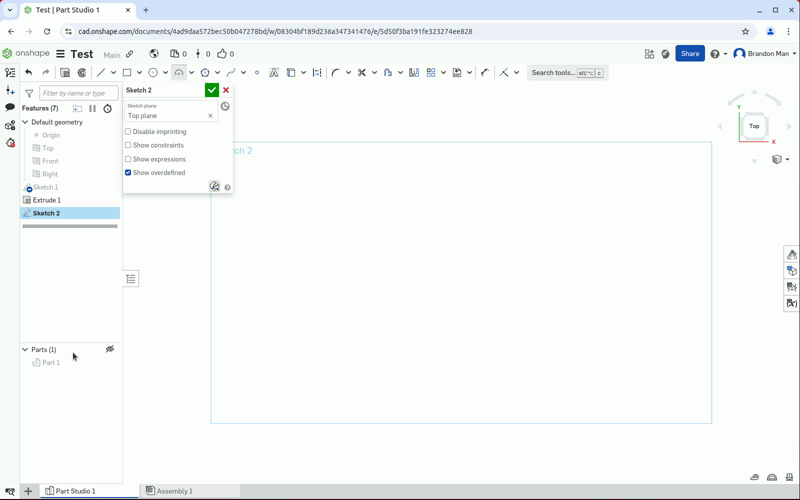
key_down(shift)
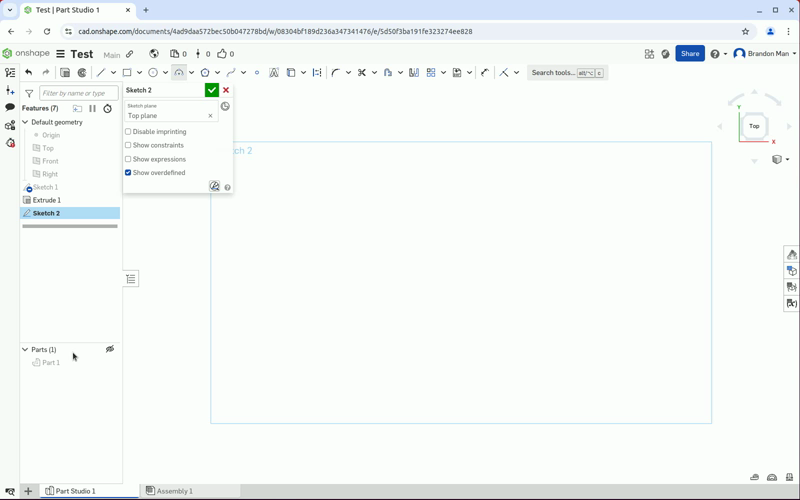
mouse_move(457, 182)
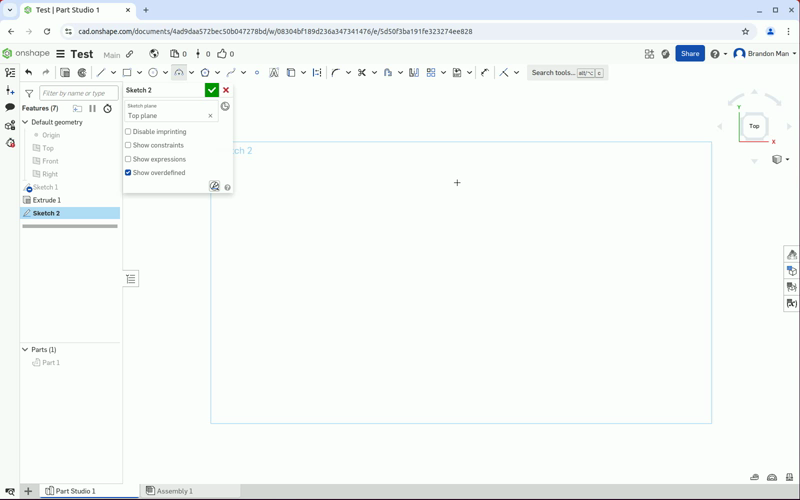
click(457, 182)
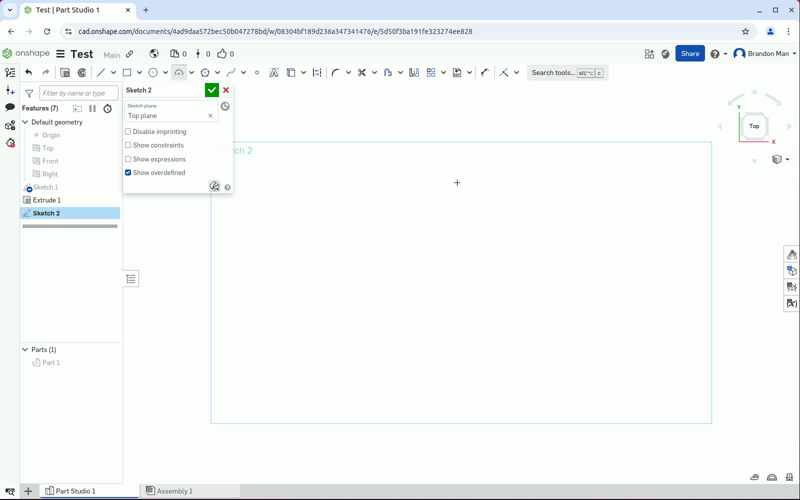
key_up(shift)
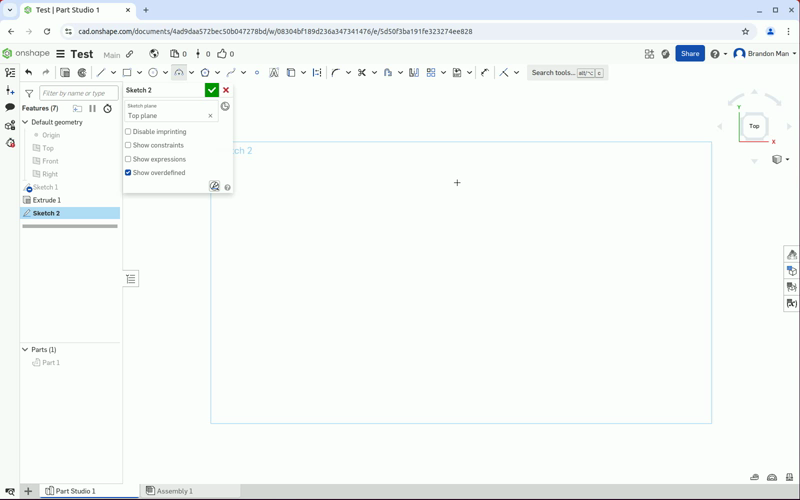
key_down(shift)
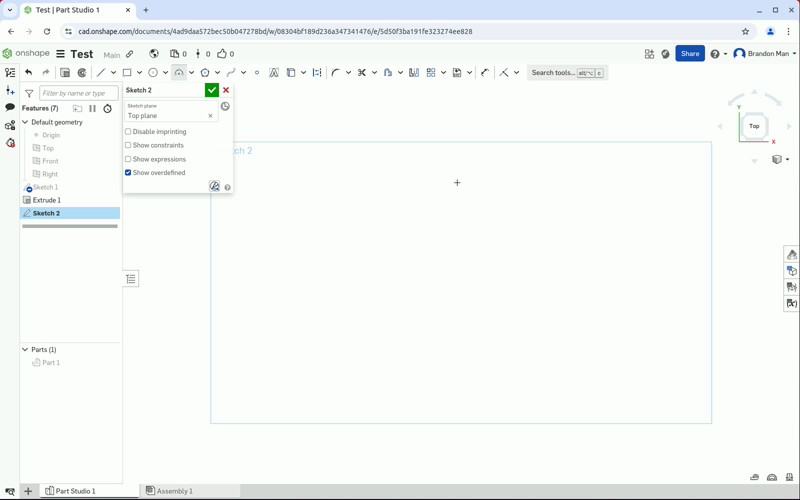
mouse_move(464, 182)
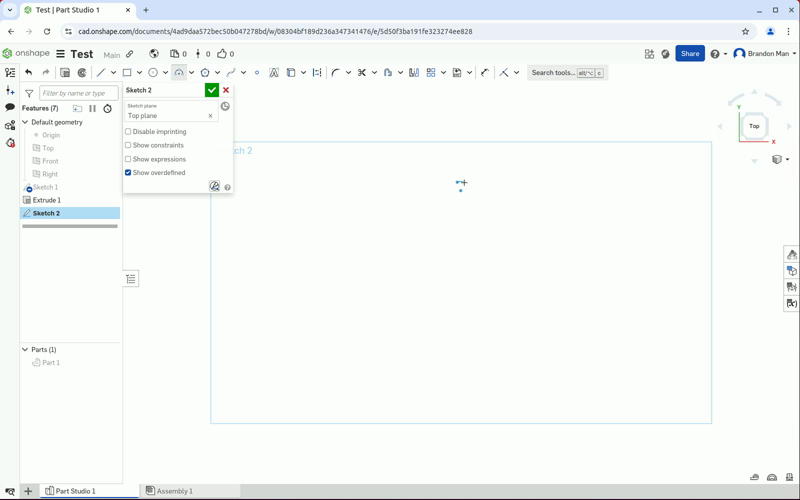
scroll(6)
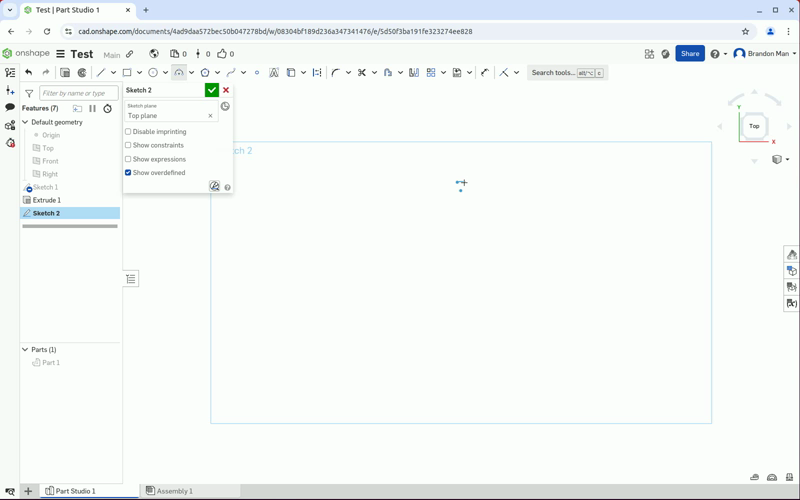
scroll(6)
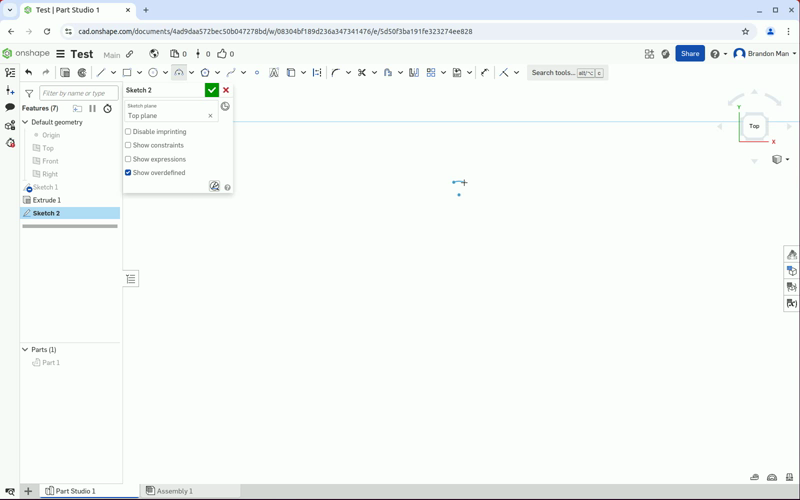
scroll(6)
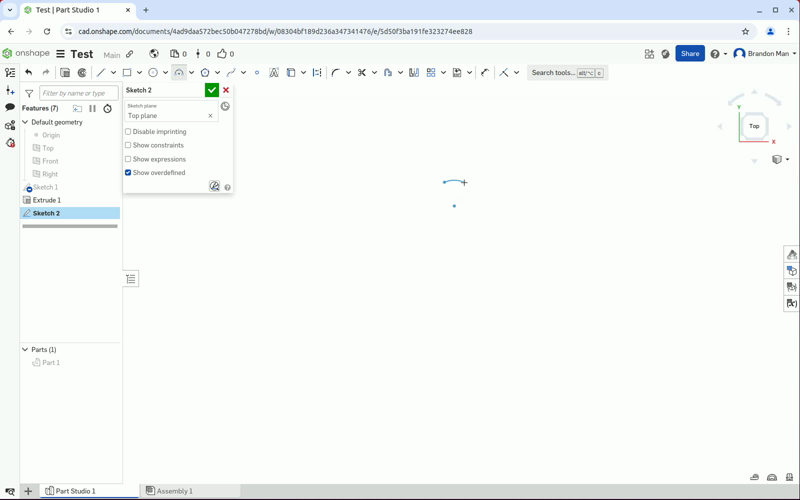
scroll(6)
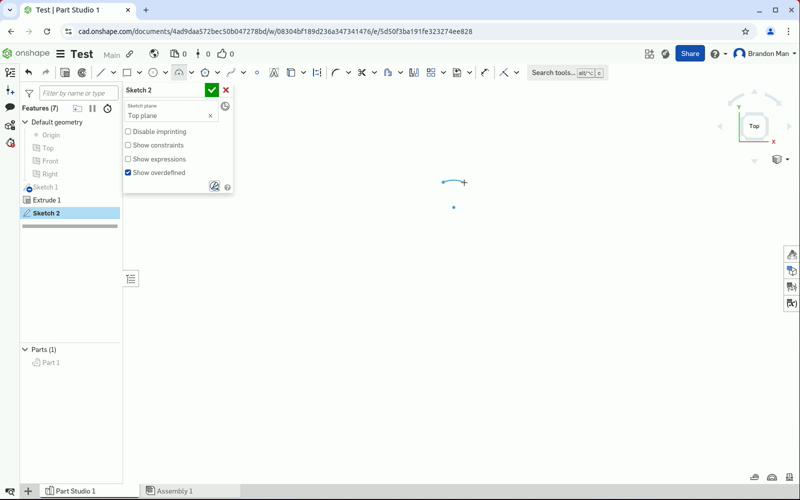
scroll(6)
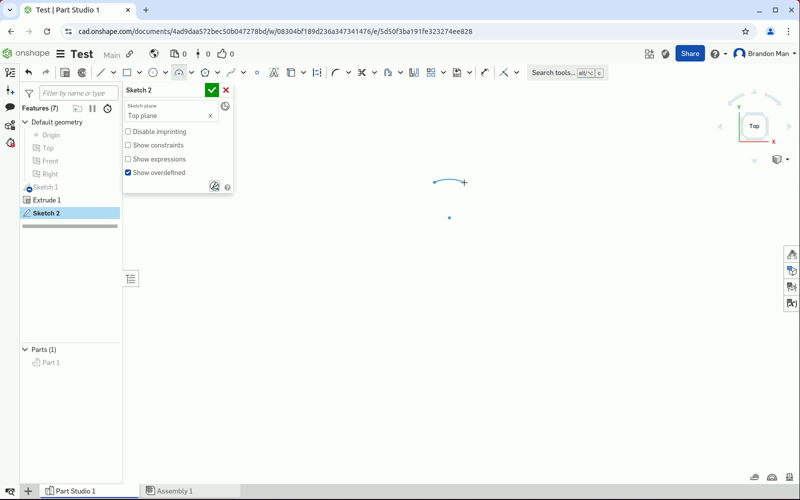
scroll(6)
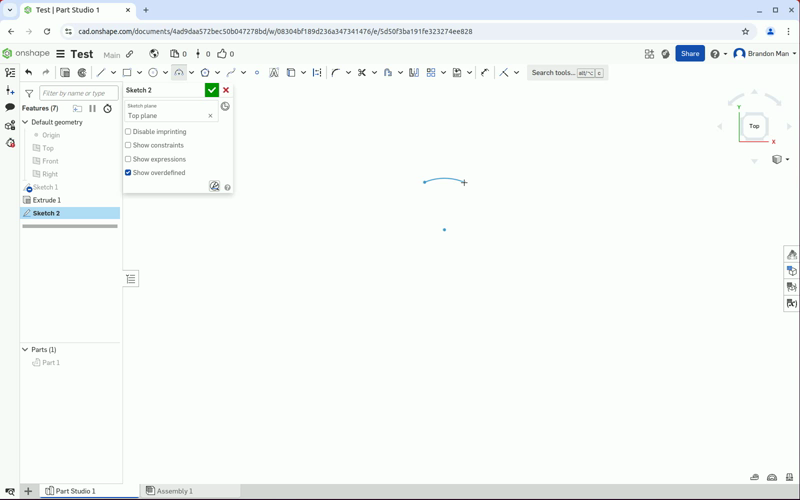
scroll(6)
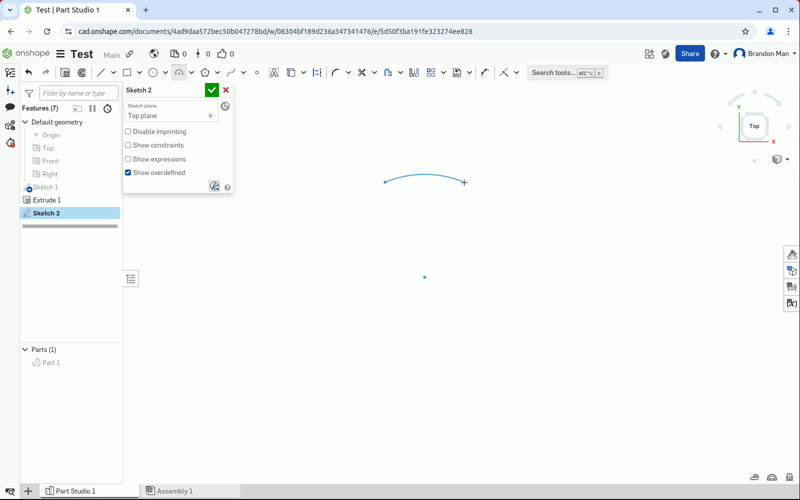
click(464, 182)
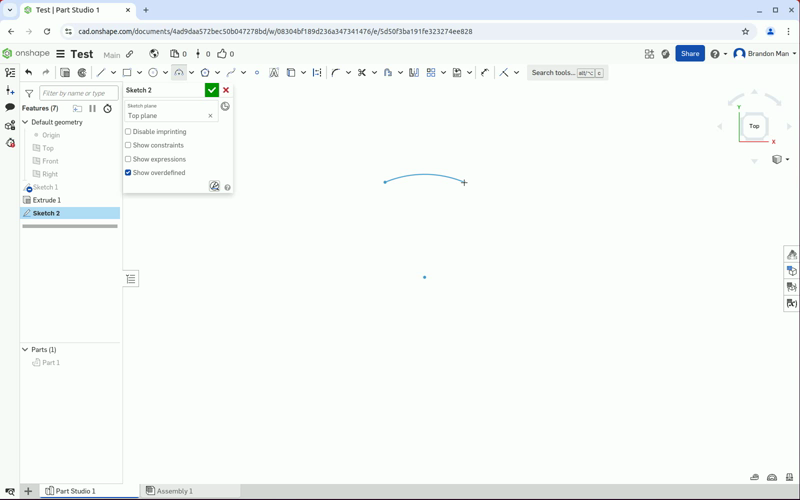
scroll(-6)
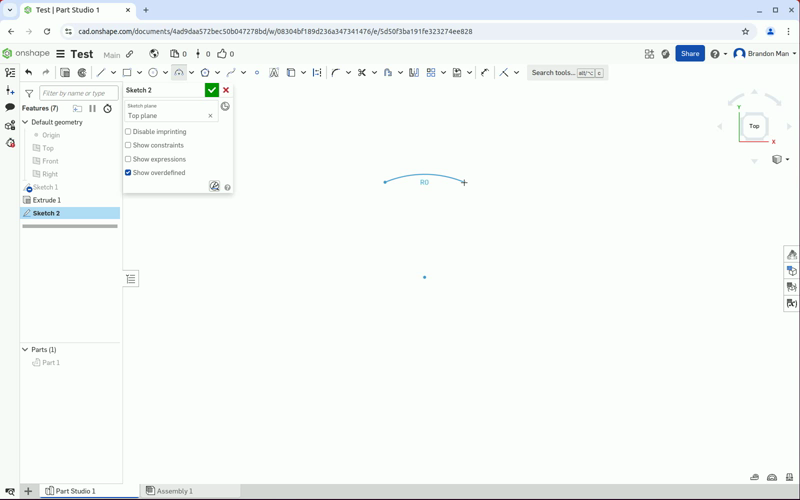
scroll(-6)
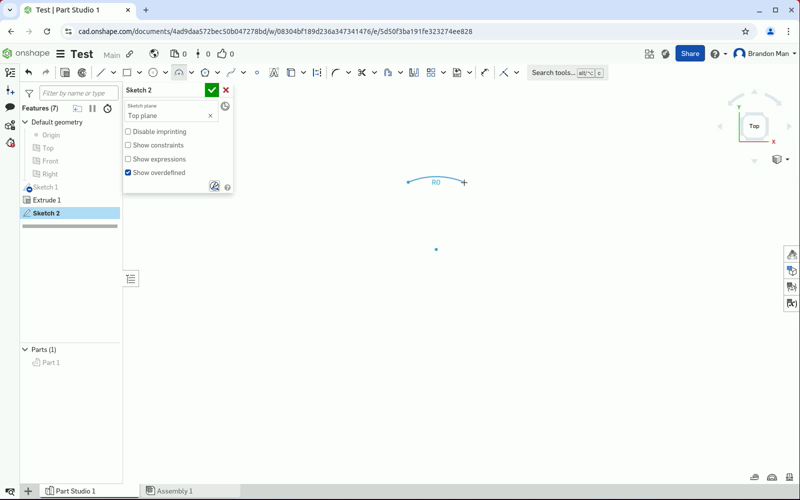
scroll(-6)
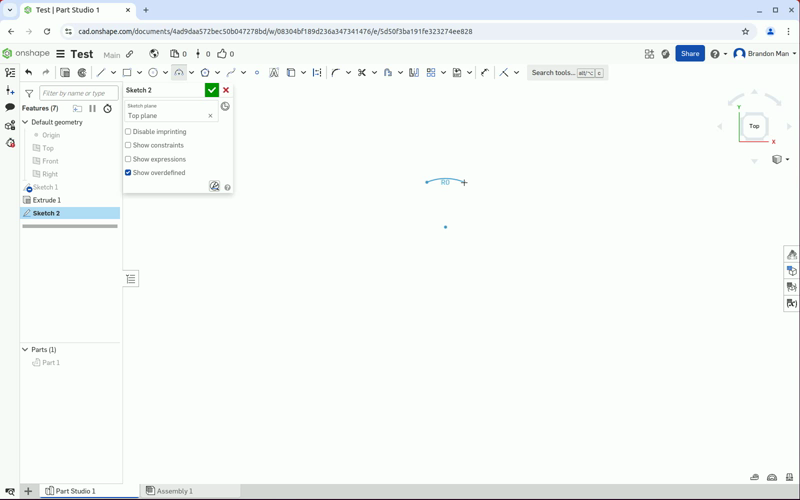
scroll(-6)
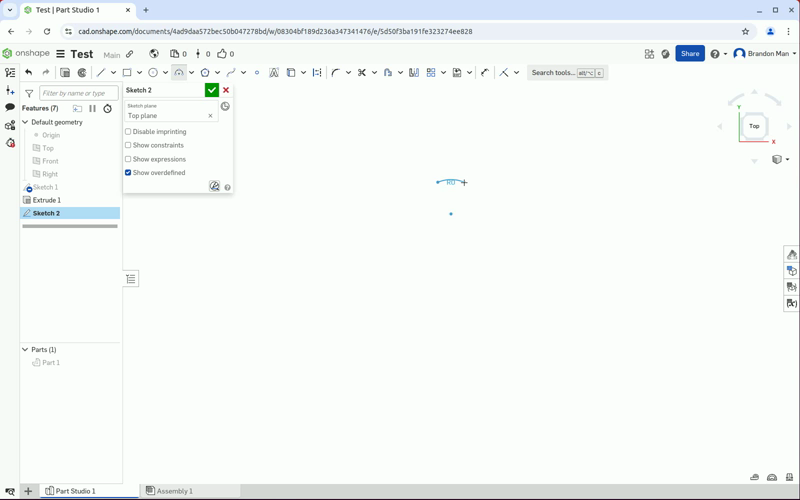
scroll(-6)
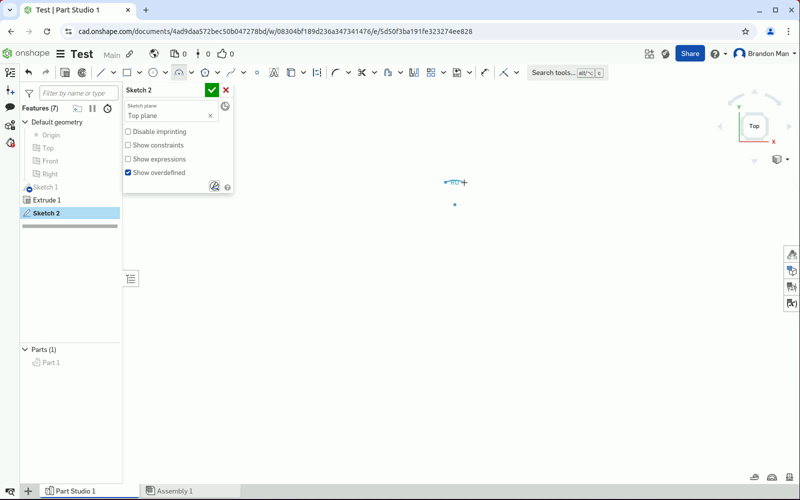
scroll(-6)
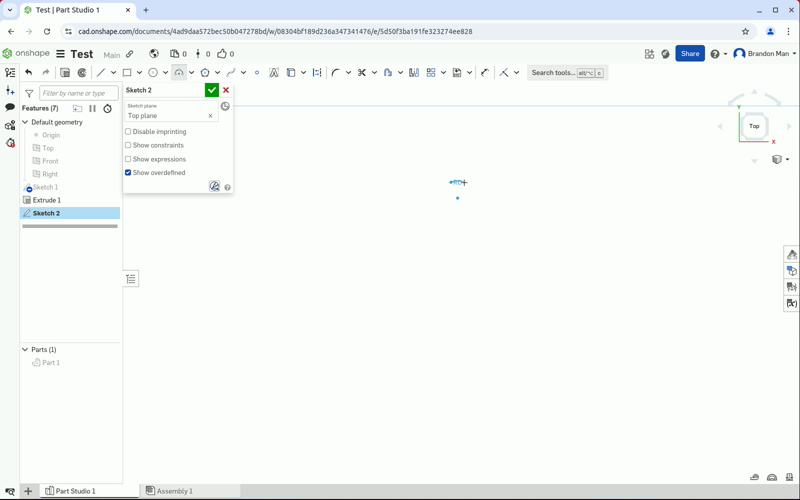
scroll(-6)
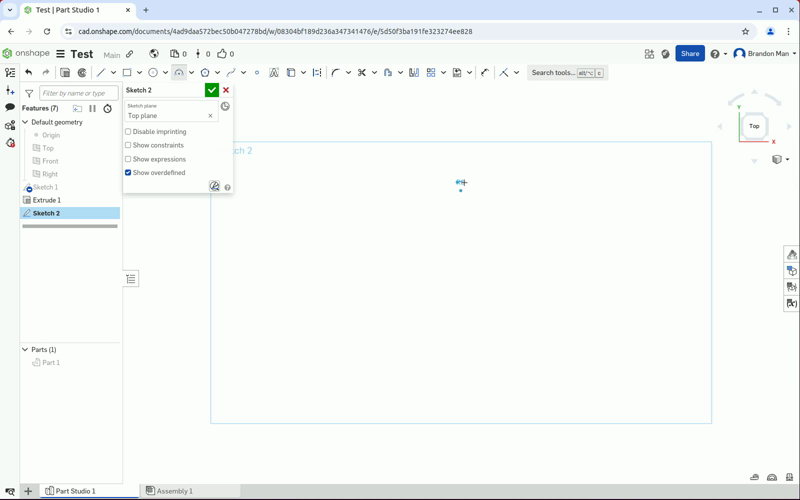
mouse_move(460, 183)
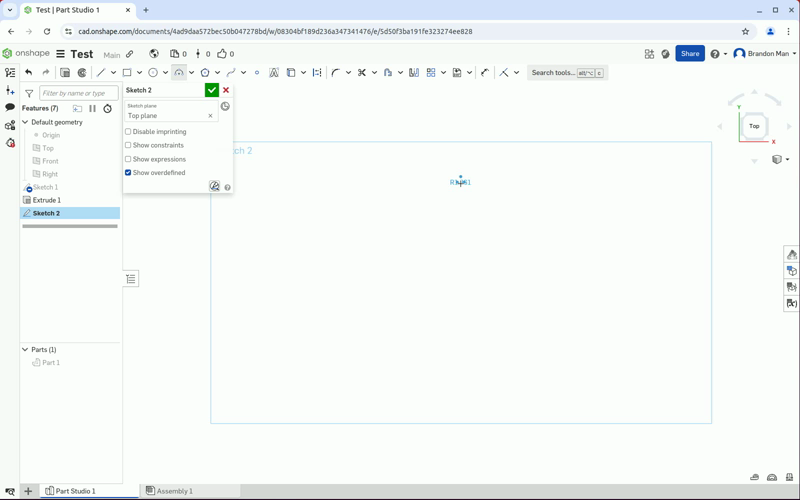
scroll(6)
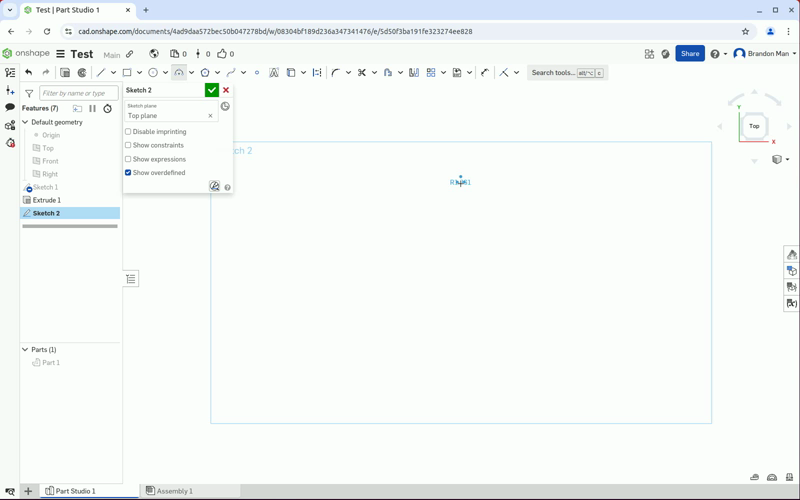
scroll(6)
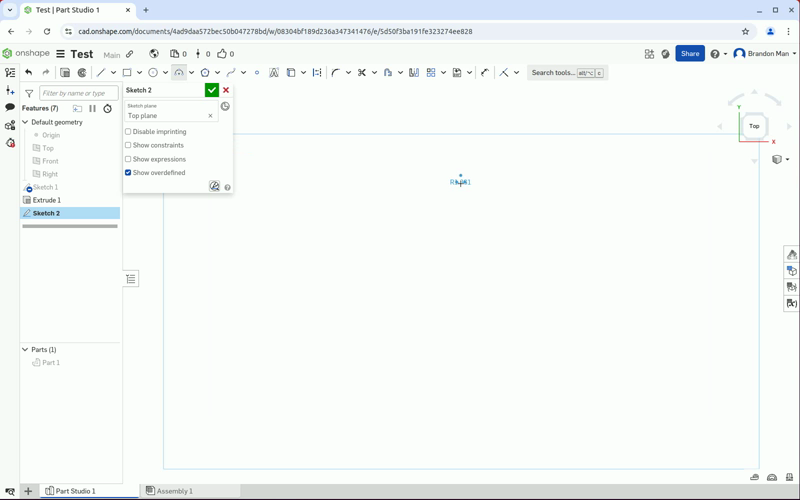
scroll(6)
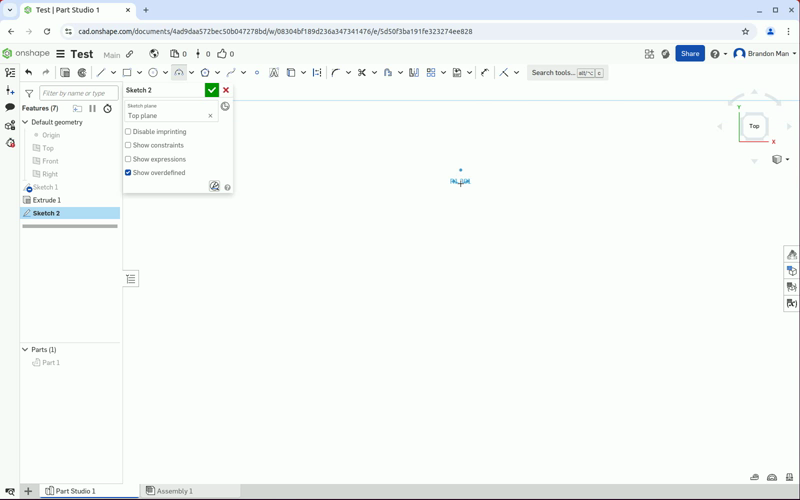
scroll(6)
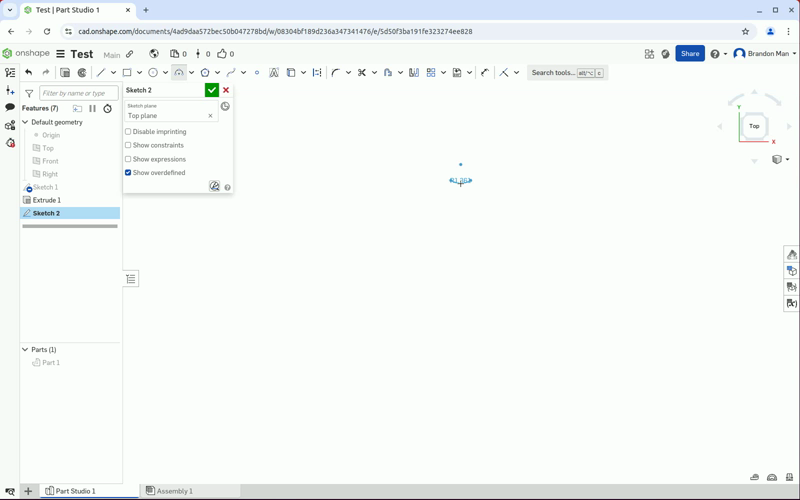
scroll(6)
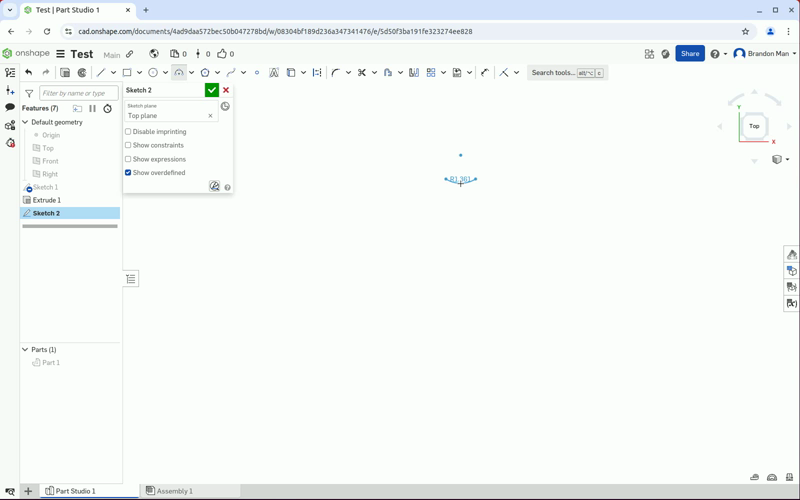
scroll(6)
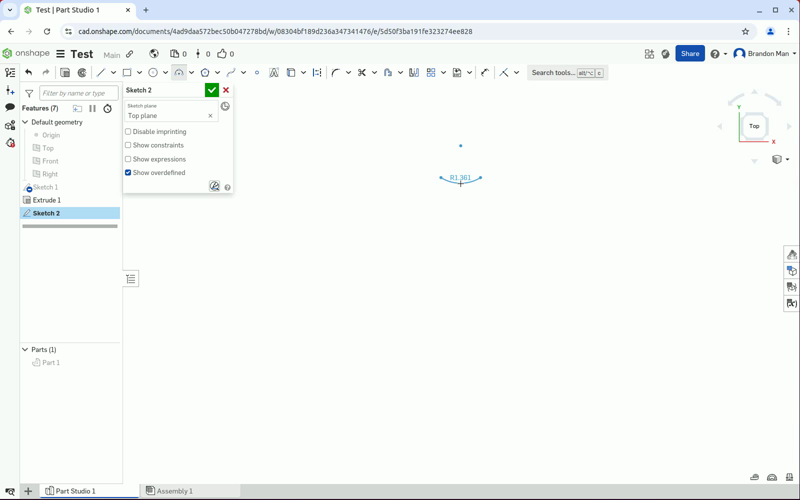
scroll(6)
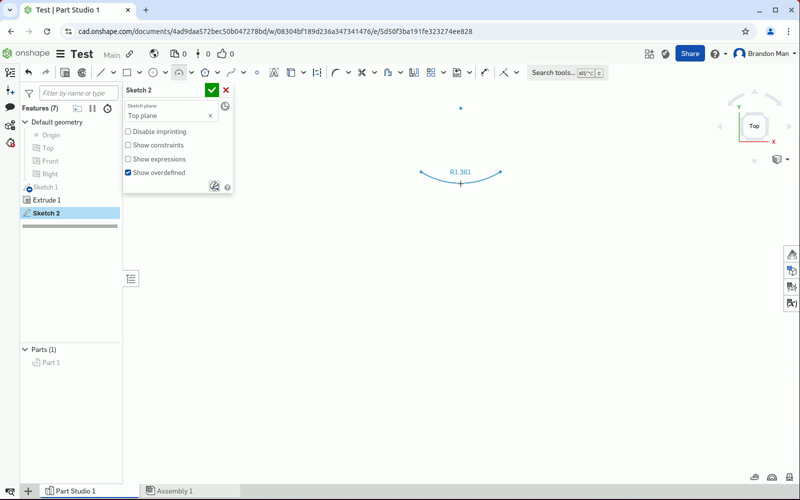
click(460, 183)
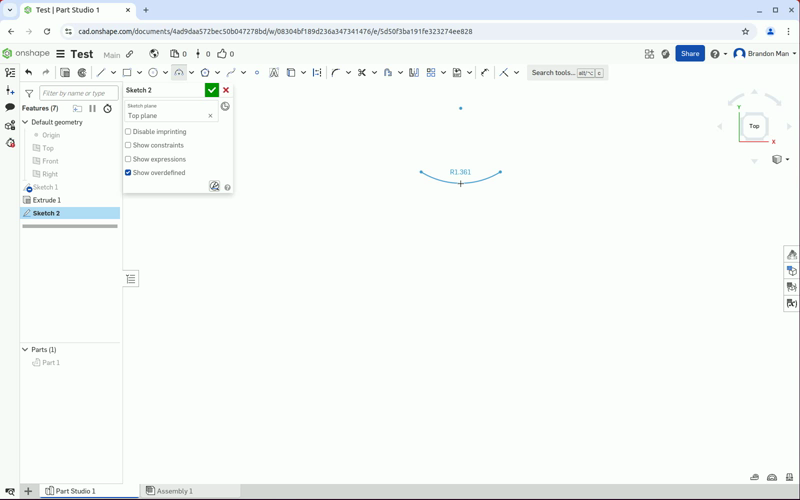
scroll(-6)
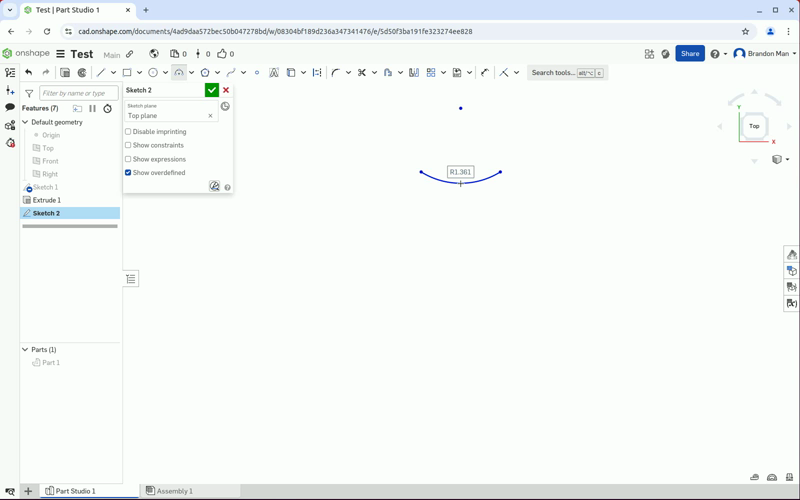
scroll(-6)
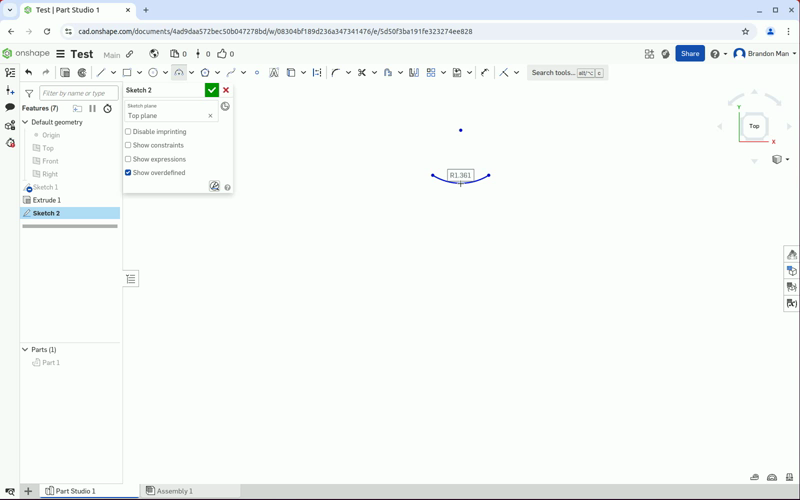
scroll(-6)
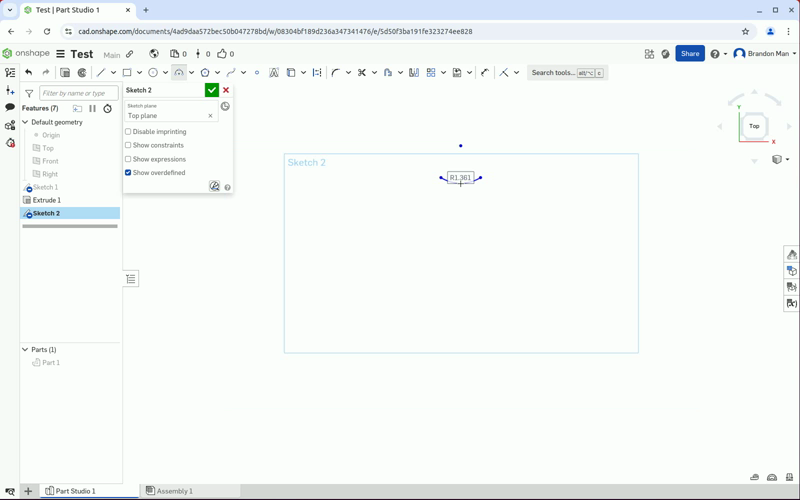
scroll(-6)
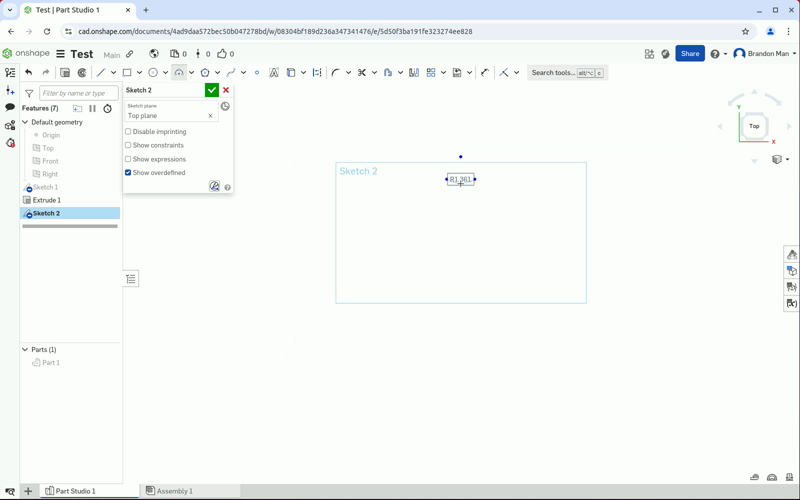
scroll(-6)
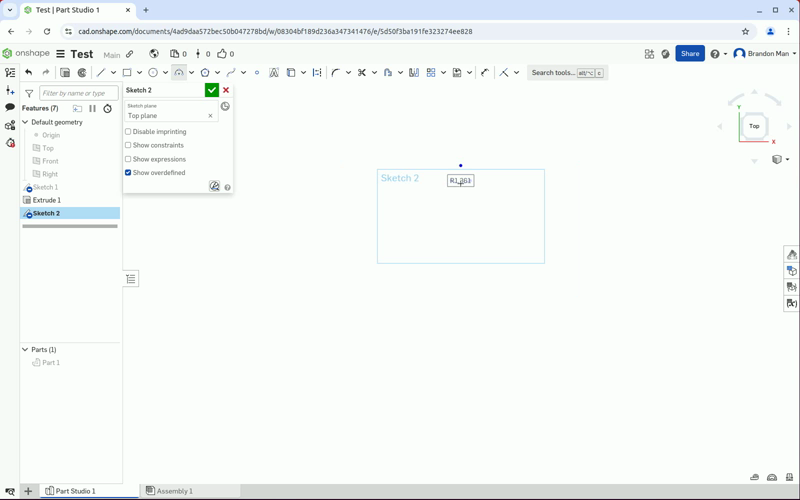
scroll(-6)
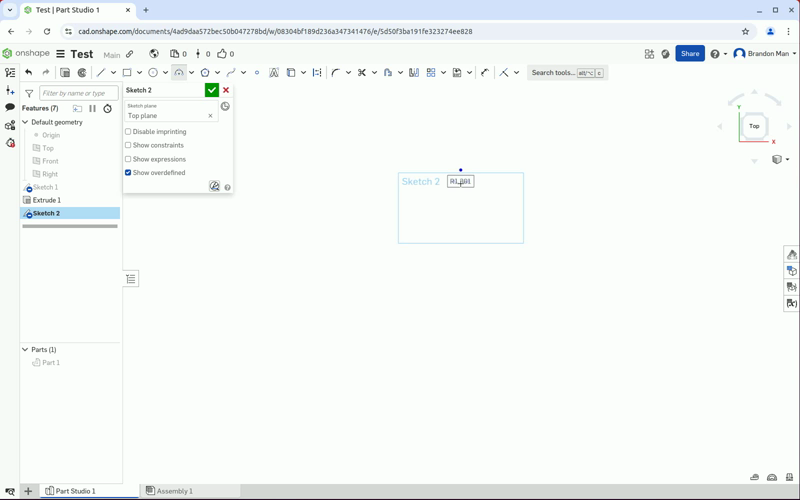
scroll(-6)
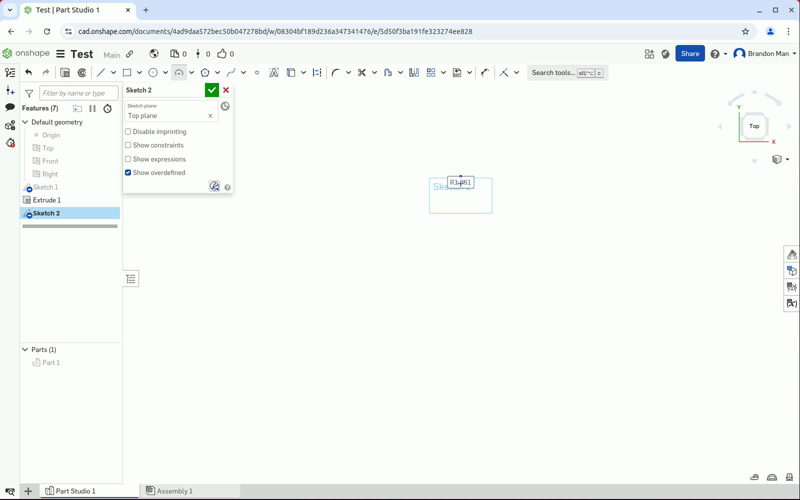
key_up(shift)
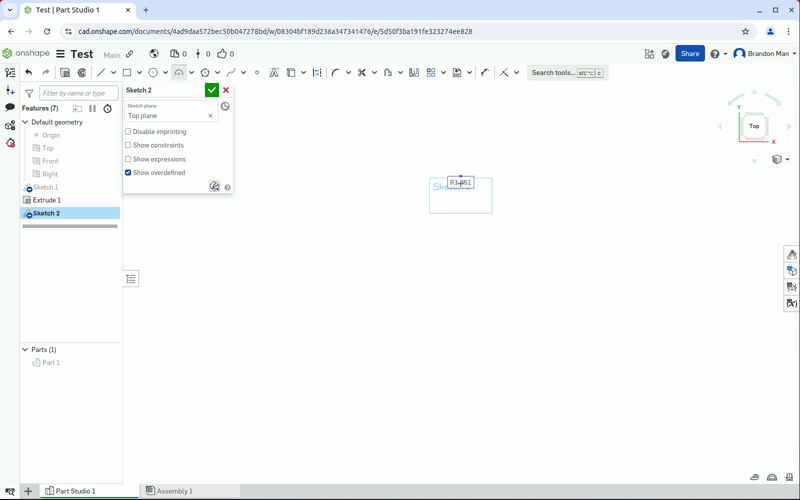
key(esc)
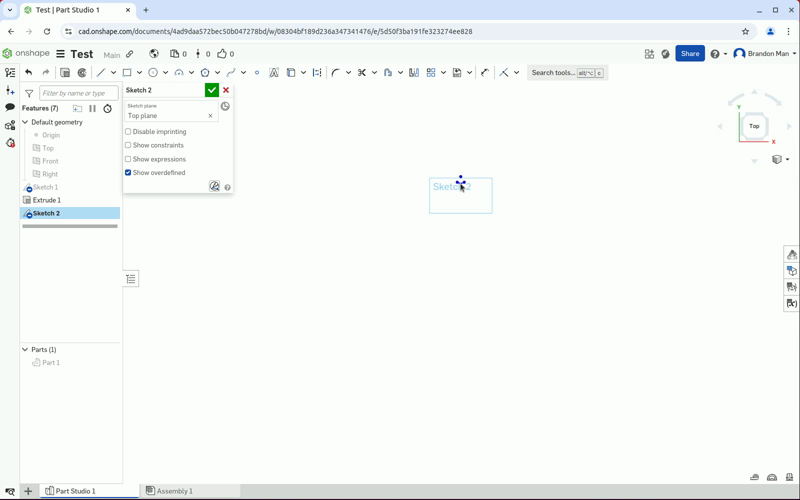
key(l)
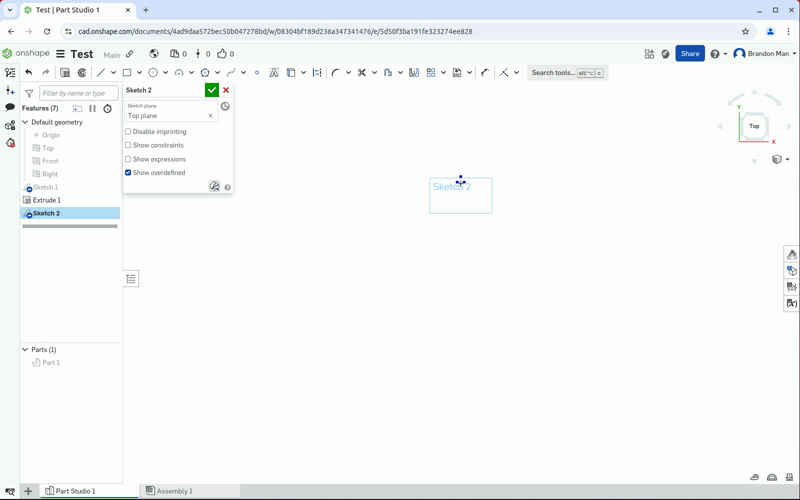
mouse_move(464, 182)
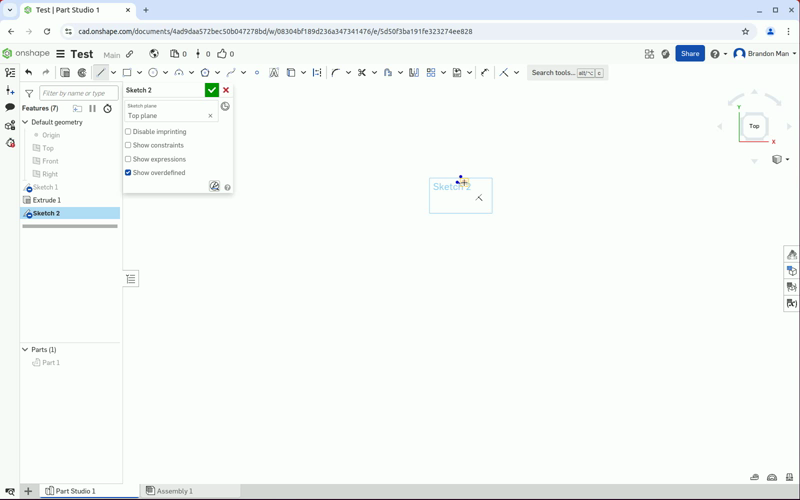
scroll(6)
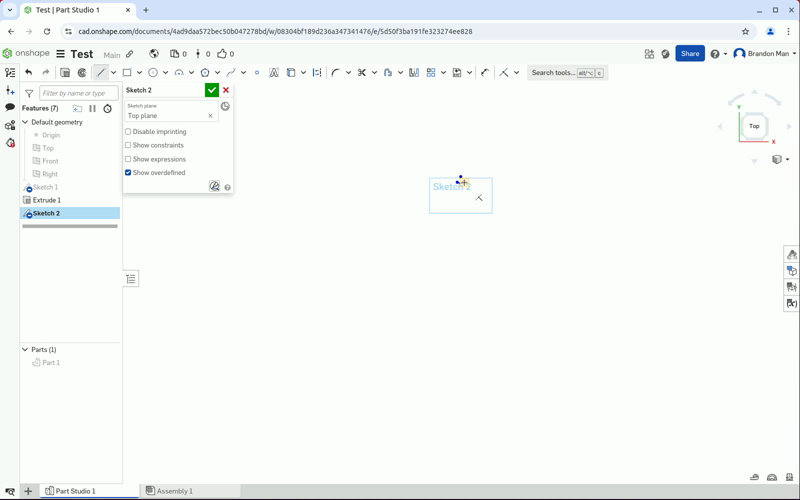
scroll(6)
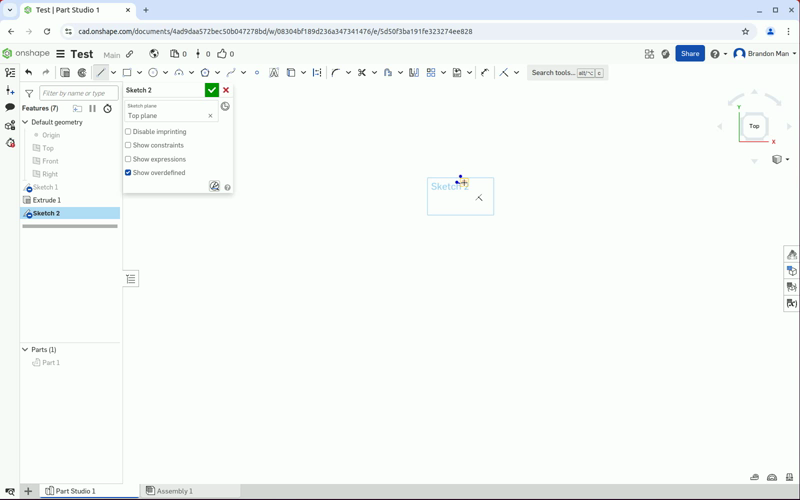
scroll(6)
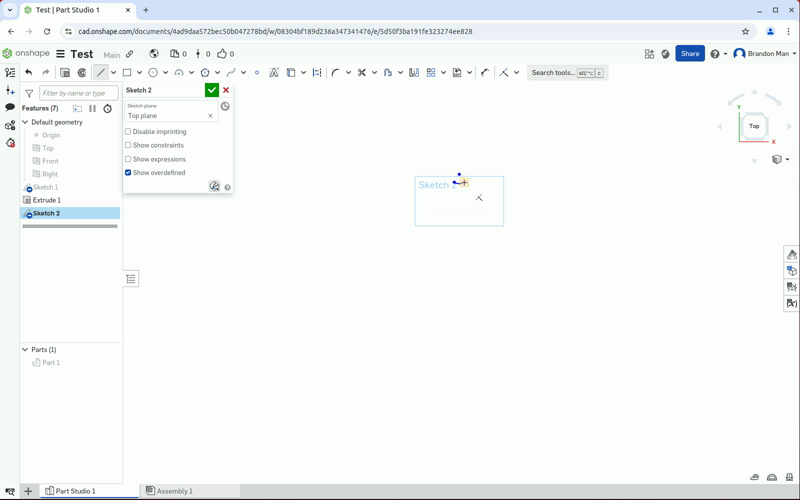
scroll(6)
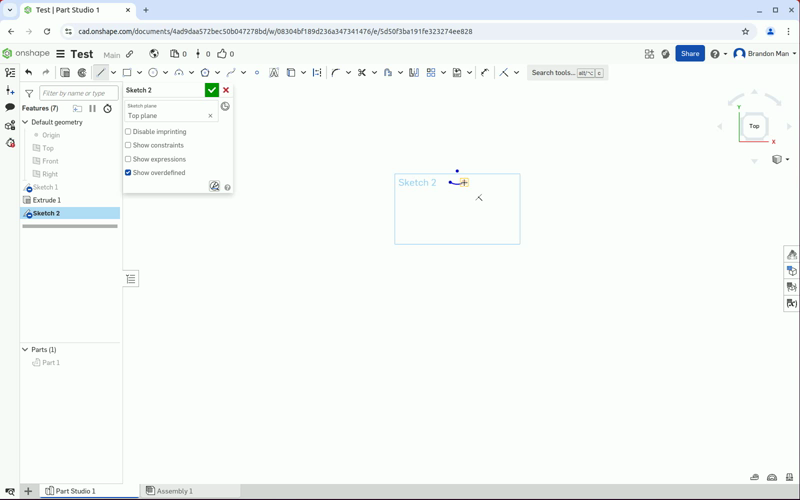
scroll(6)
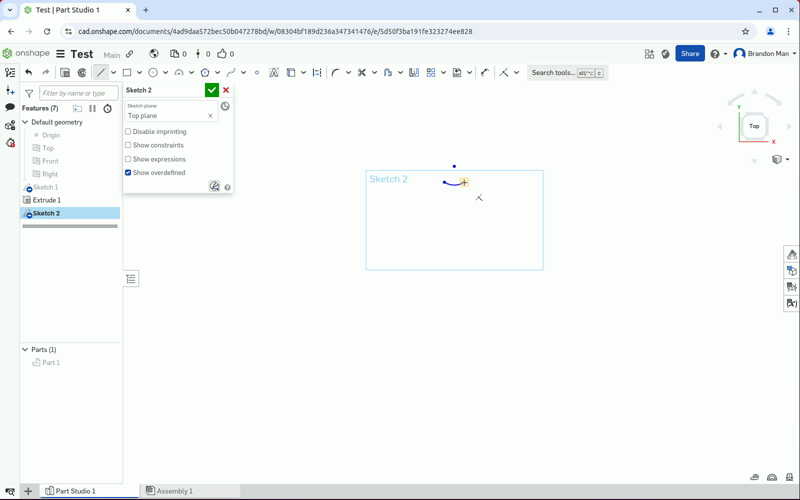
scroll(6)
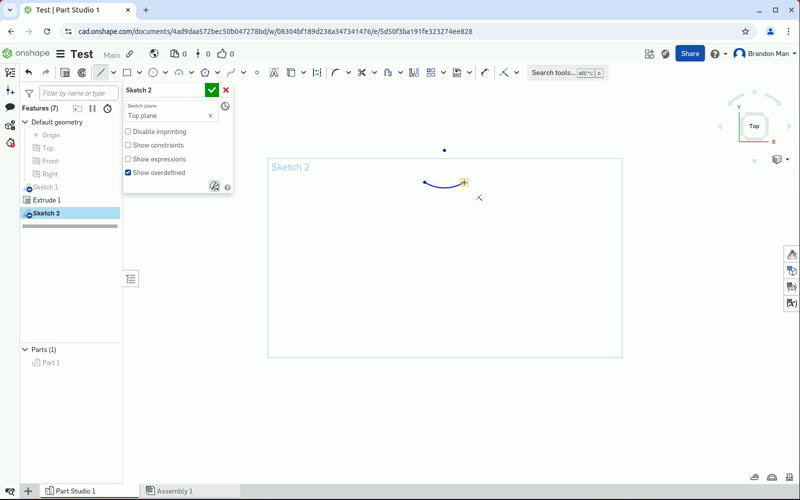
scroll(6)
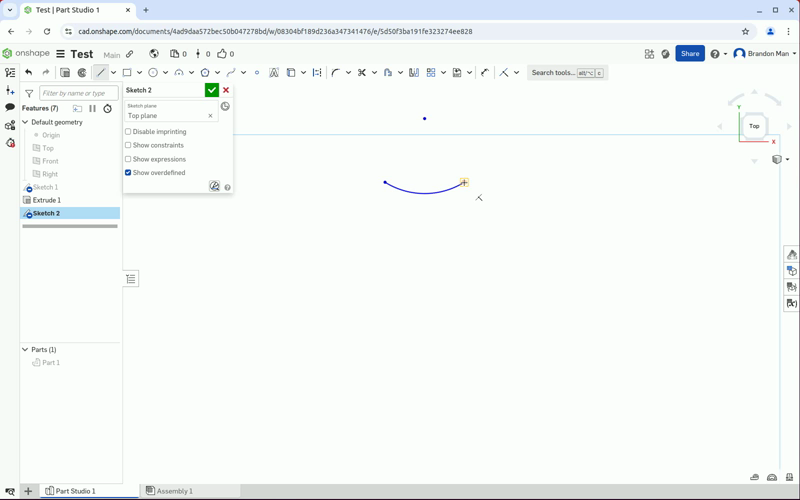
click(464, 182)
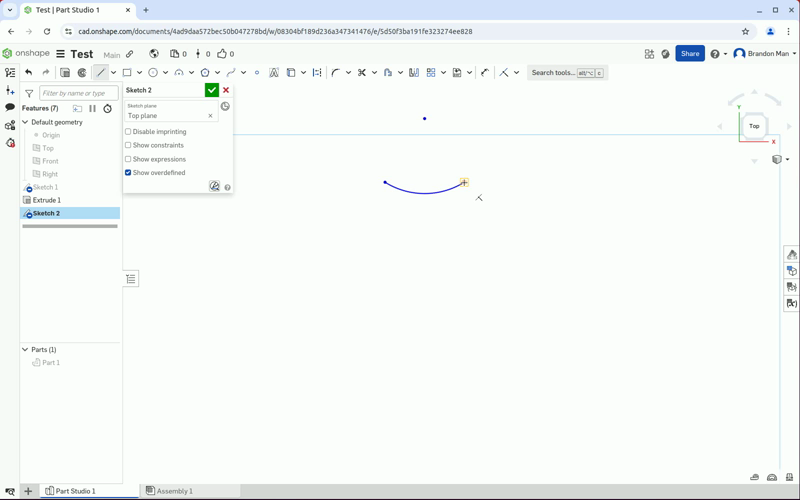
scroll(-6)
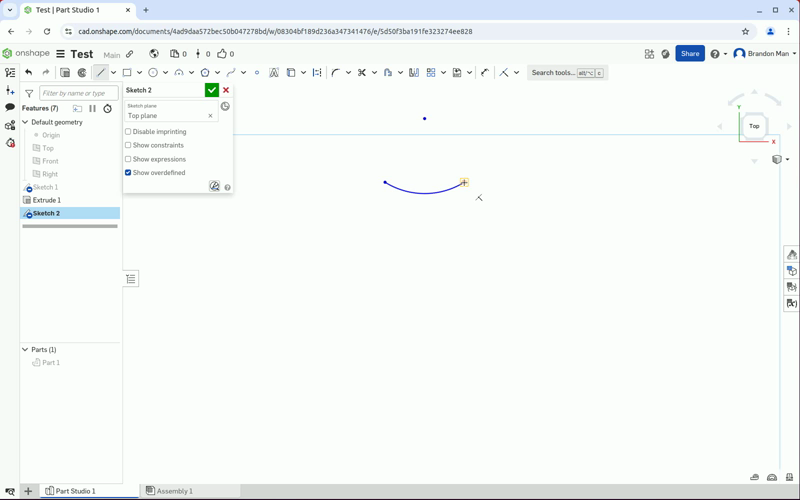
scroll(-6)
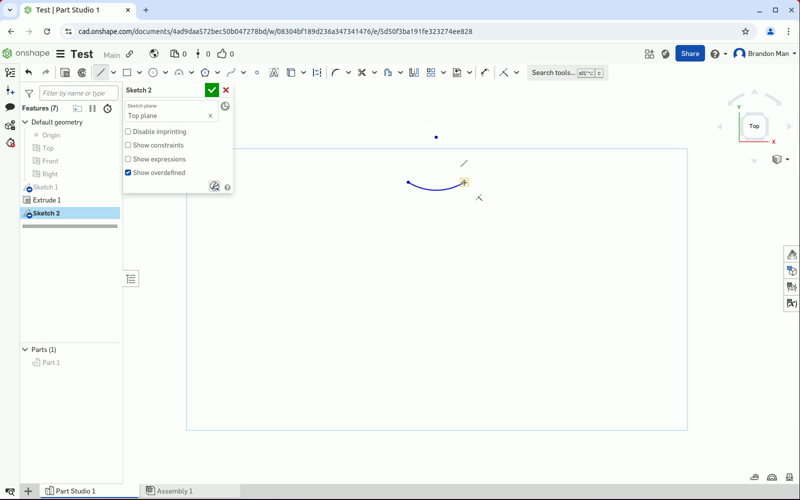
scroll(-6)
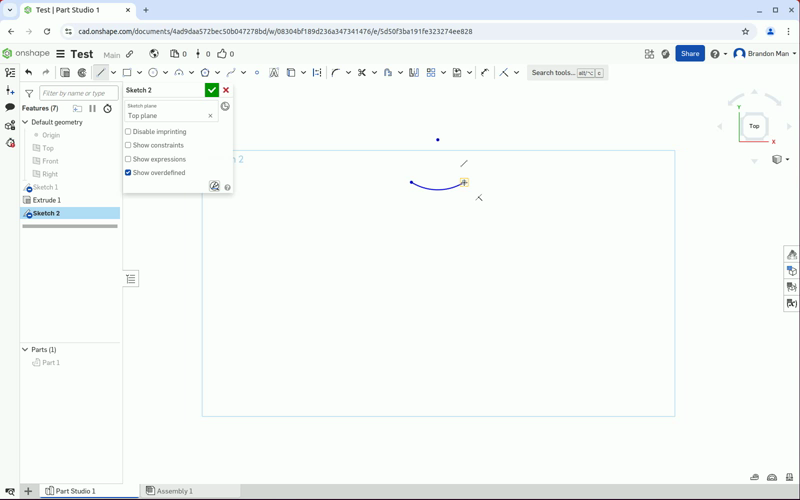
scroll(-6)
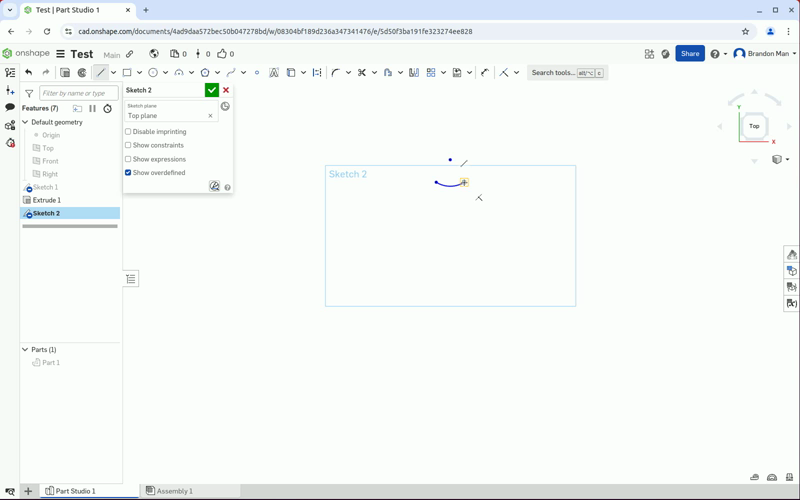
scroll(-6)
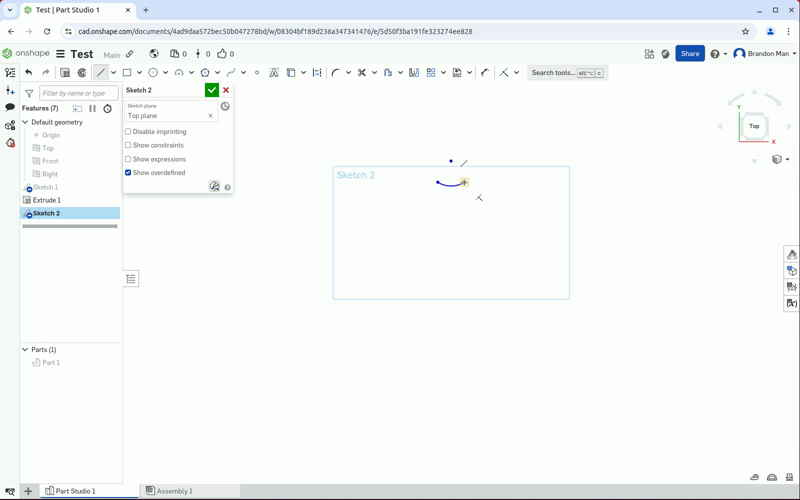
scroll(-6)
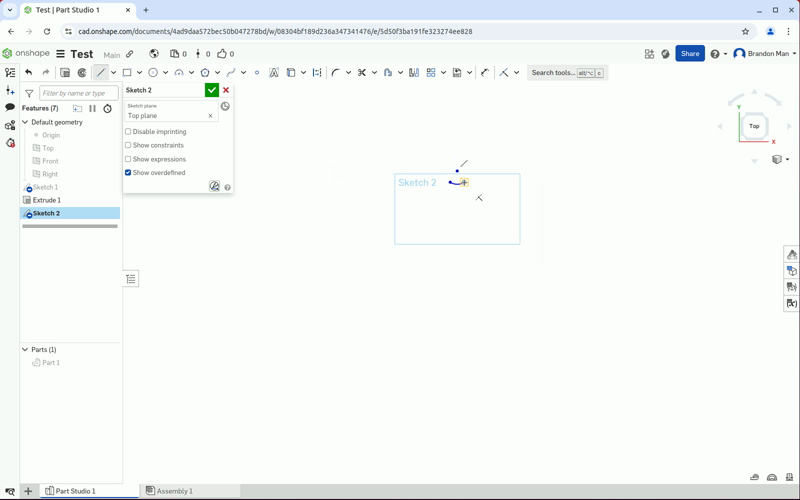
scroll(-6)
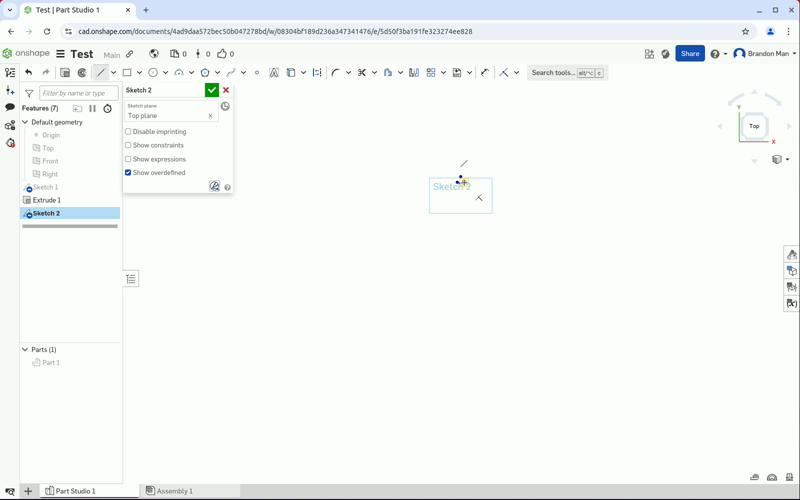
key_down(shift)
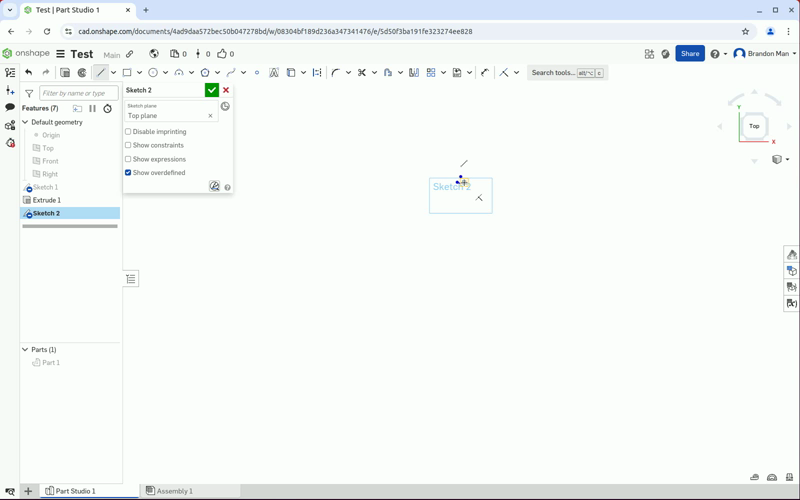
mouse_move(494, 182)
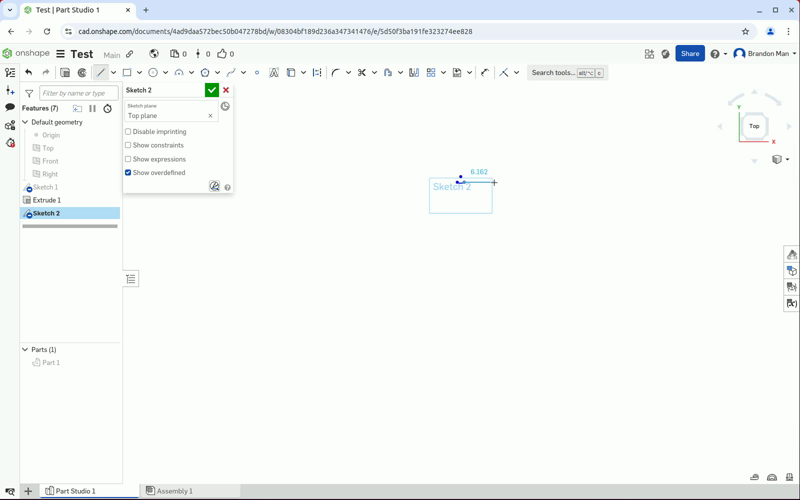
mouse_move(460, 176)
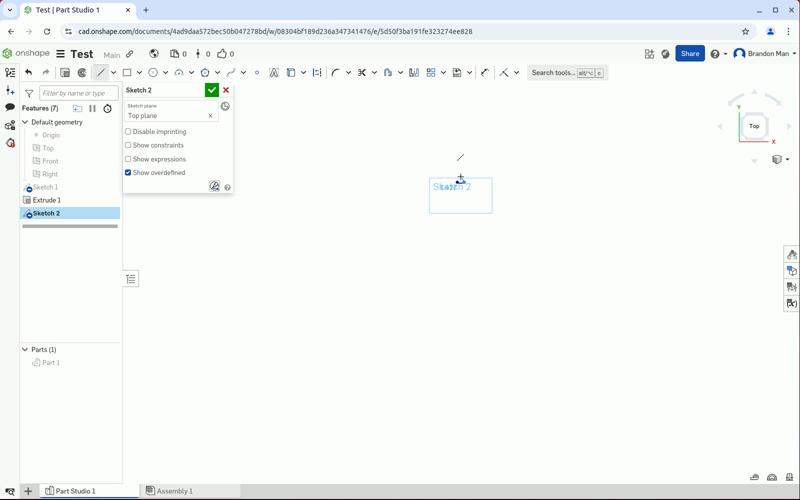
scroll(6)
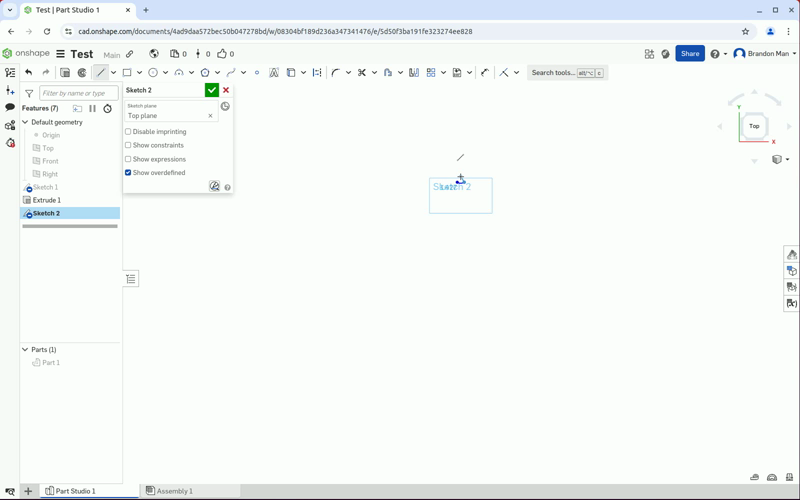
scroll(6)
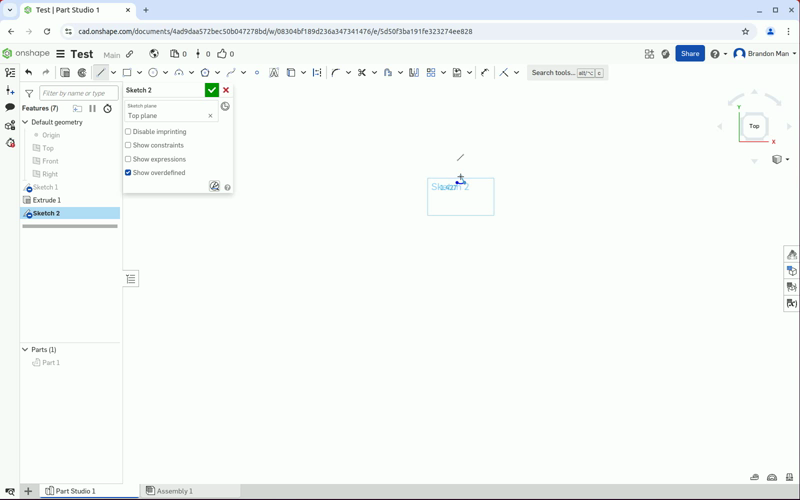
scroll(6)
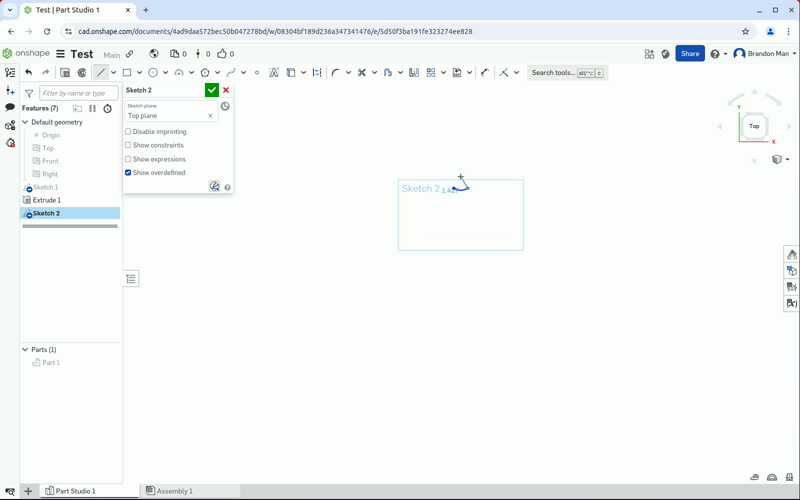
scroll(6)
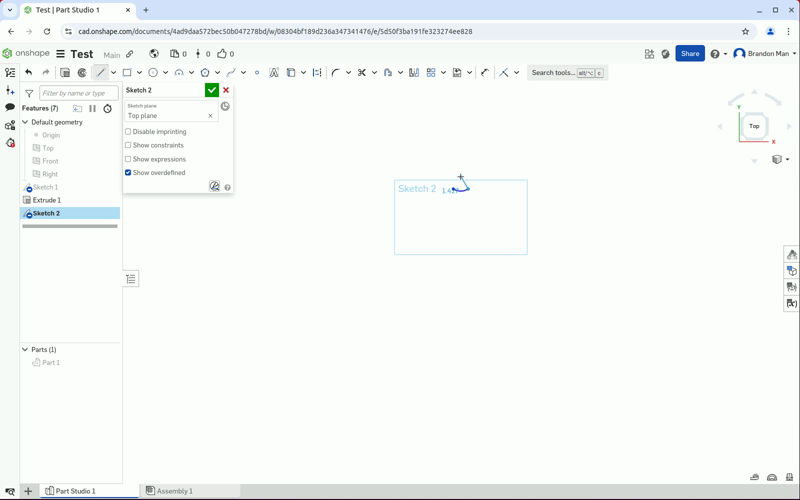
scroll(6)
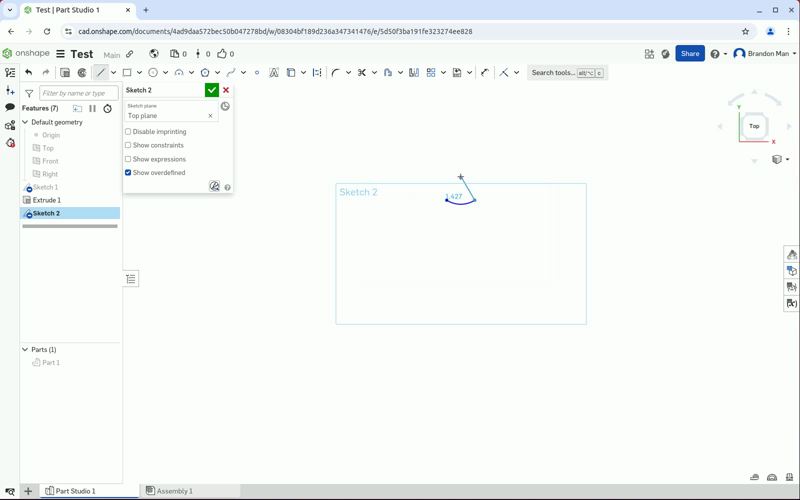
scroll(6)
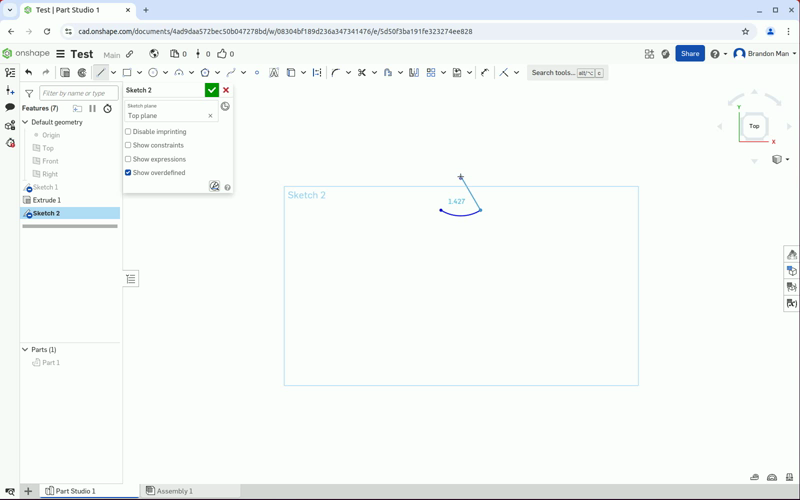
scroll(6)
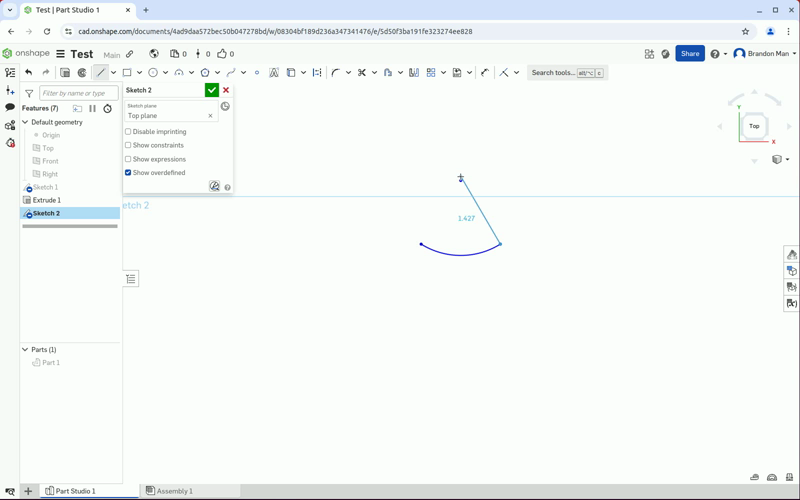
click(460, 176)
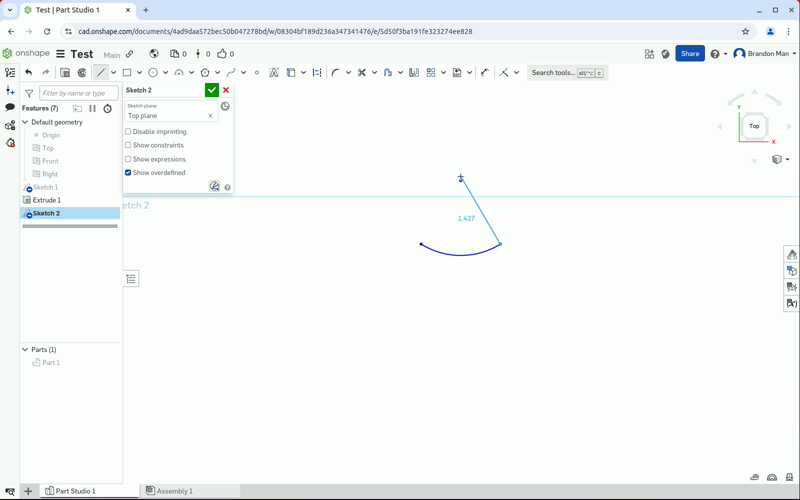
scroll(-6)
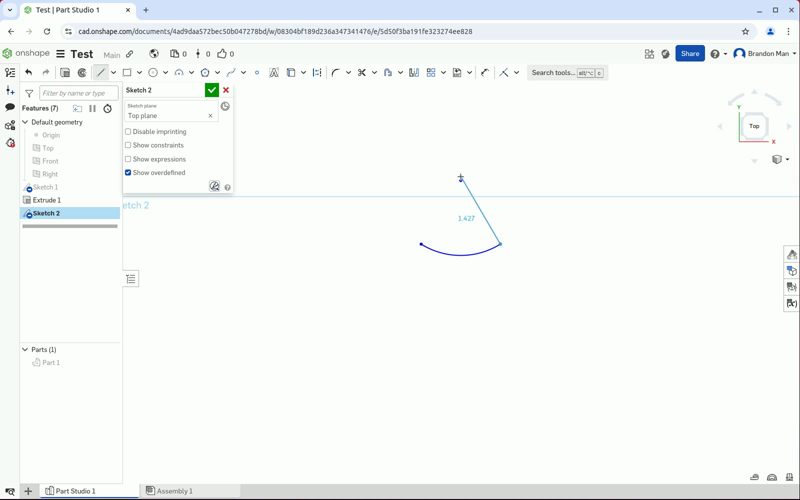
scroll(-6)
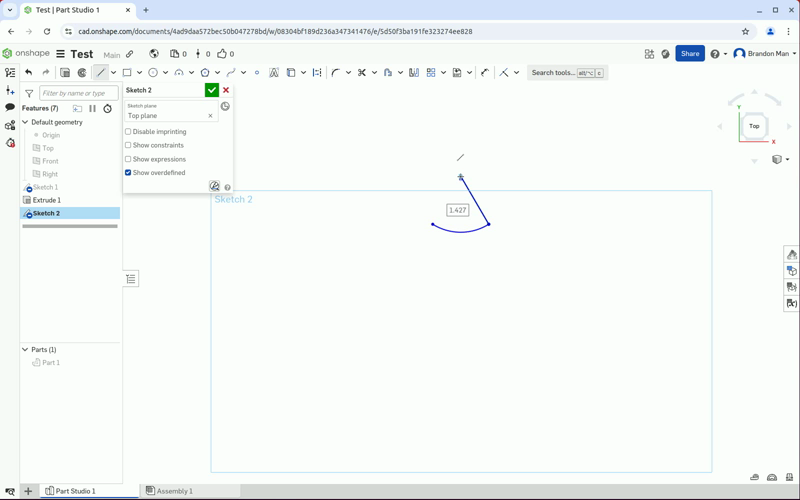
scroll(-6)
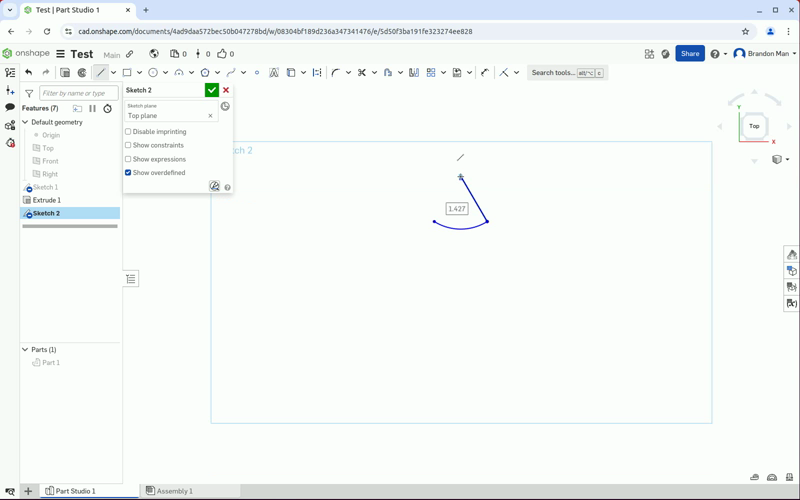
scroll(-6)
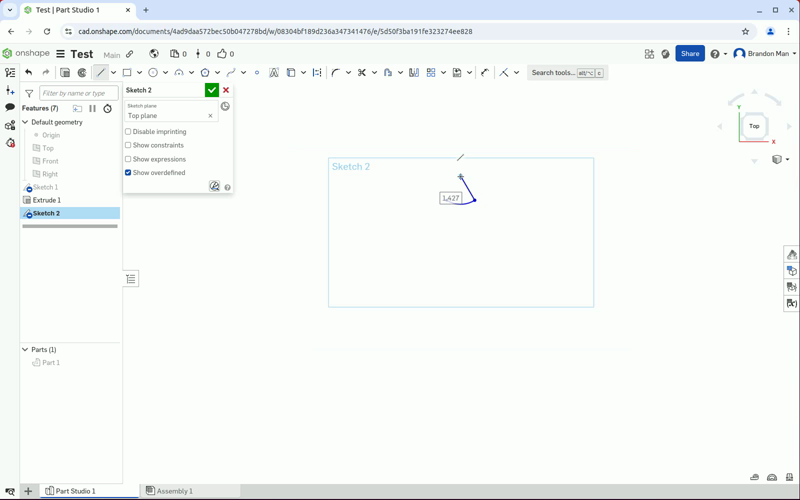
scroll(-6)
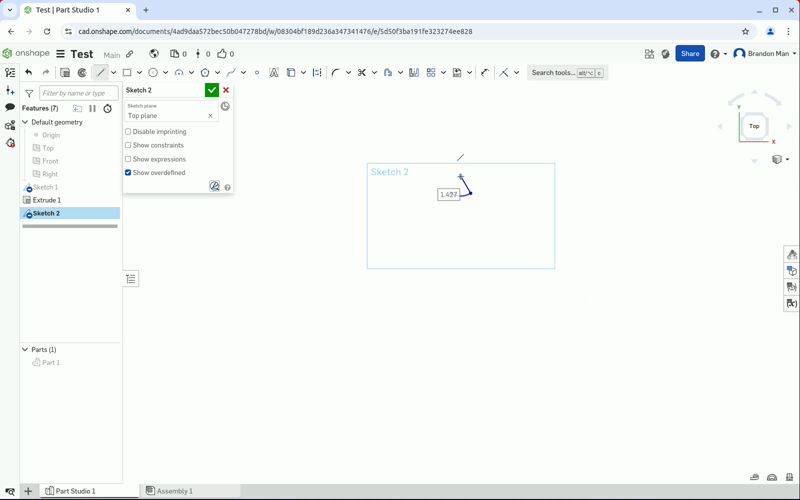
scroll(-6)
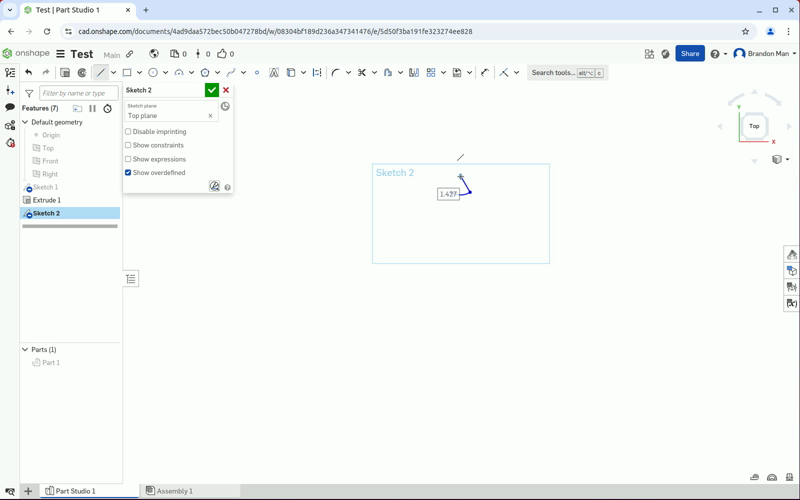
scroll(-6)
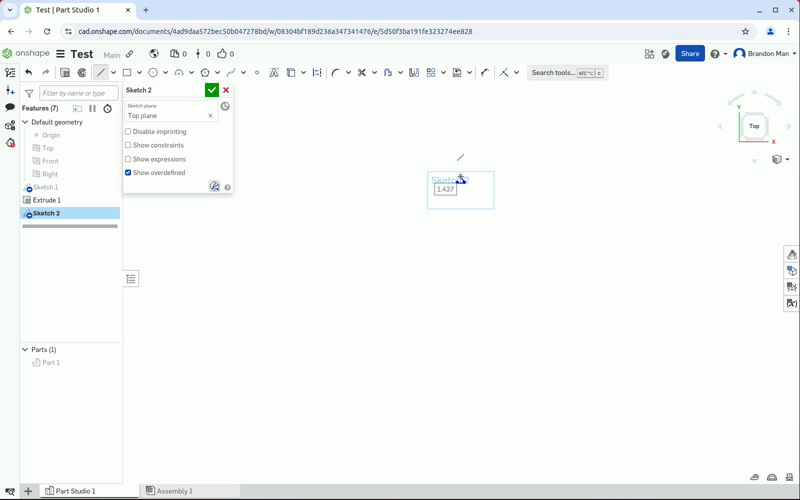
key_up(shift)
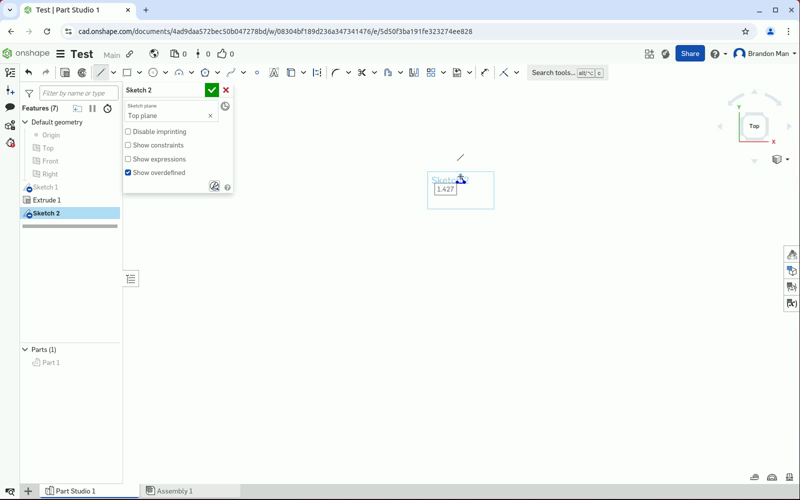
mouse_move(490, 176)
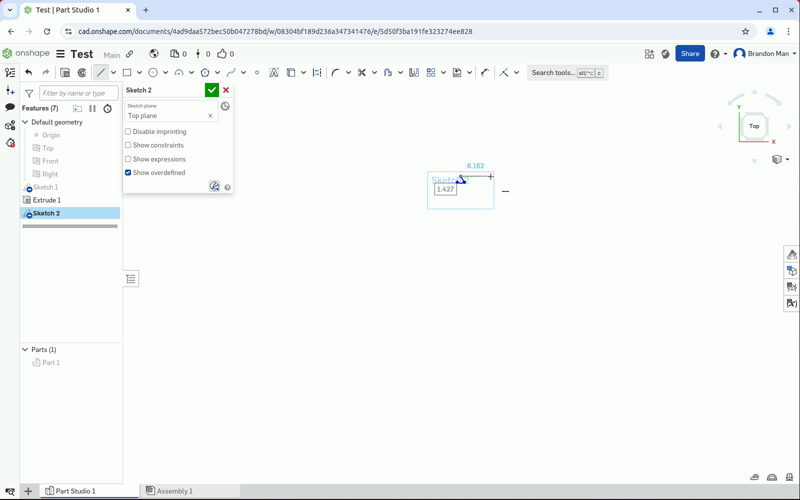
key_down(shift)
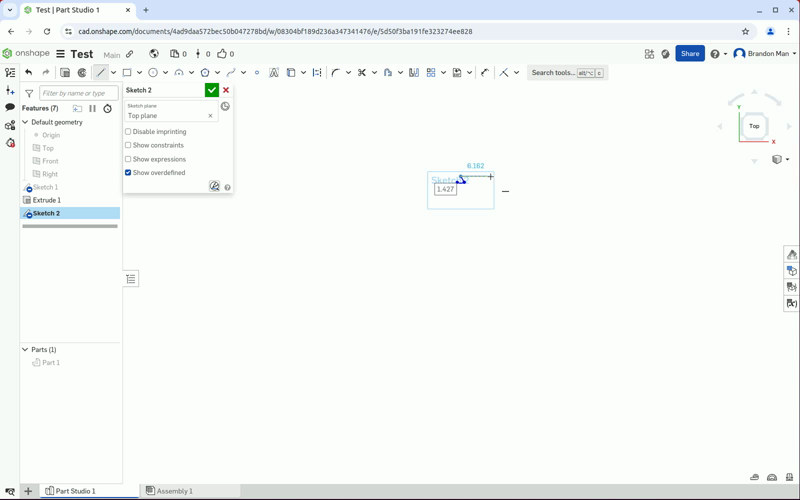
mouse_move(457, 182)
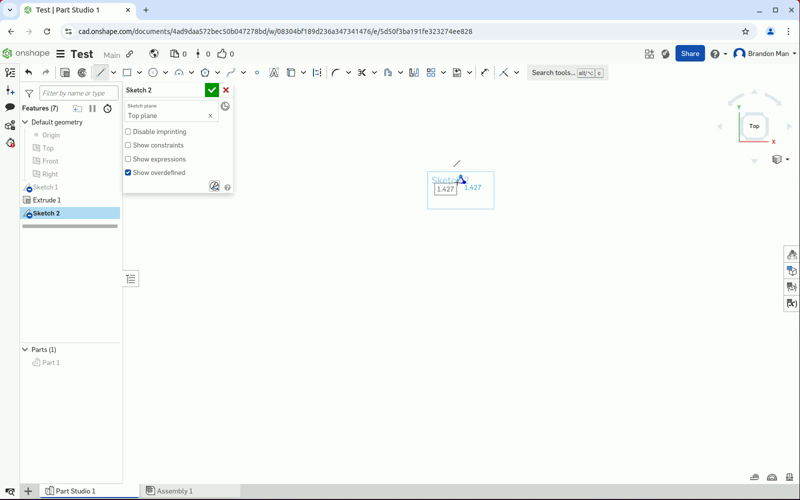
scroll(6)
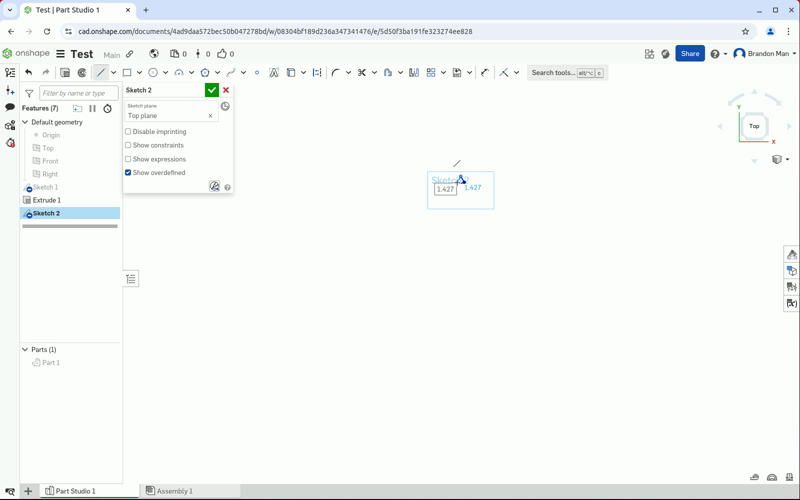
scroll(6)
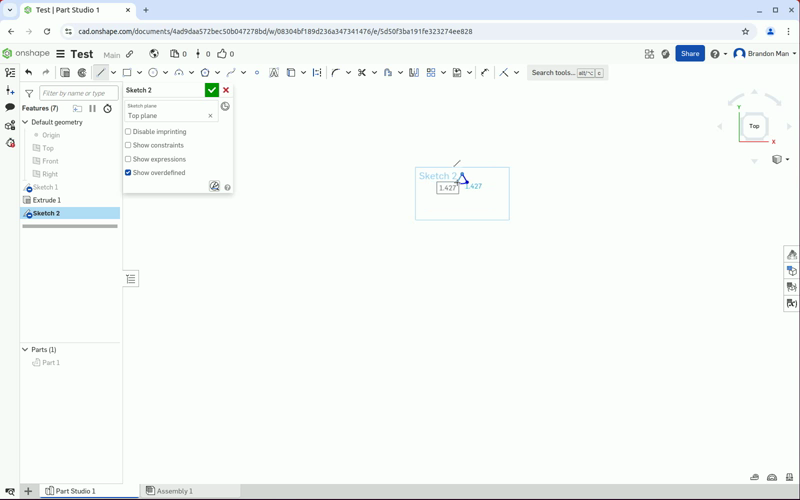
scroll(6)
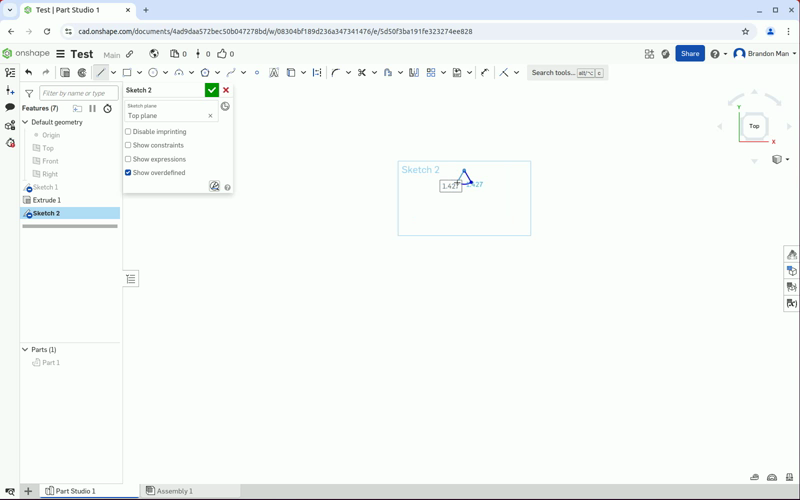
scroll(6)
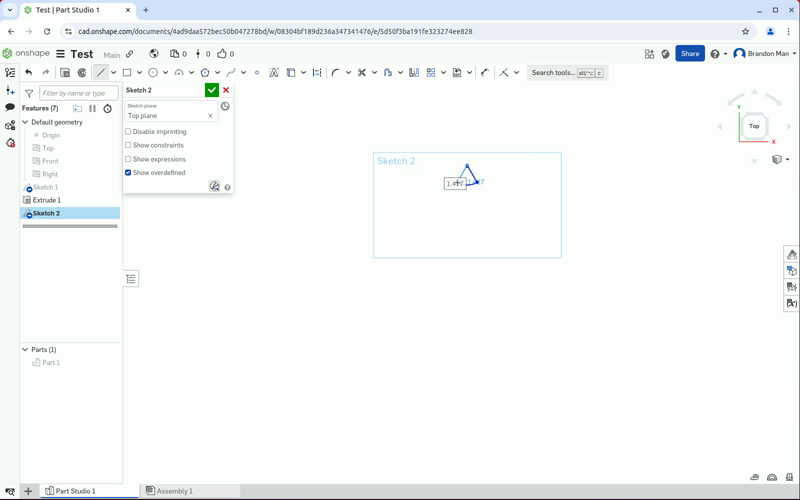
scroll(6)
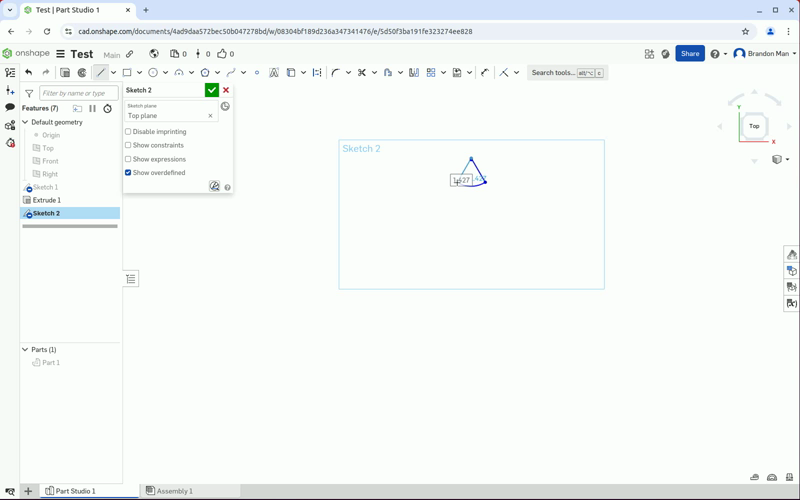
scroll(6)
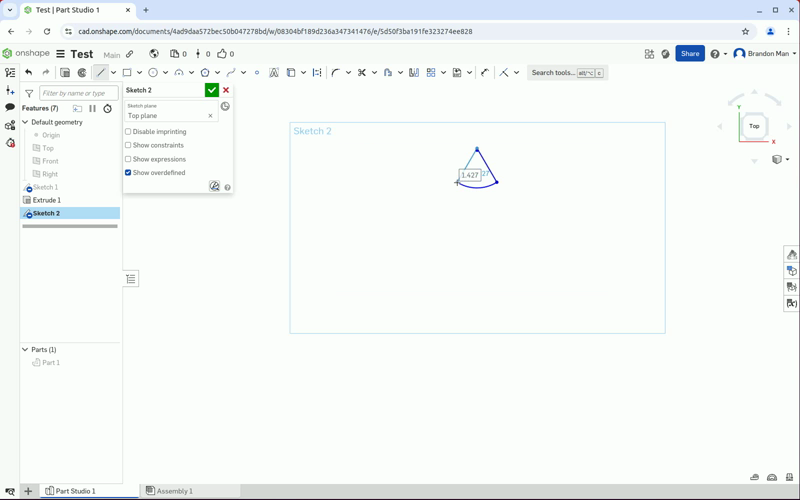
scroll(6)
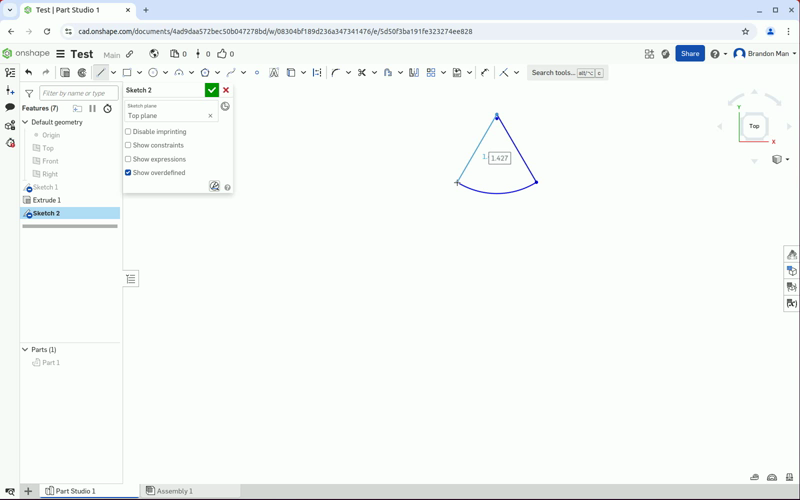
key_up(shift)
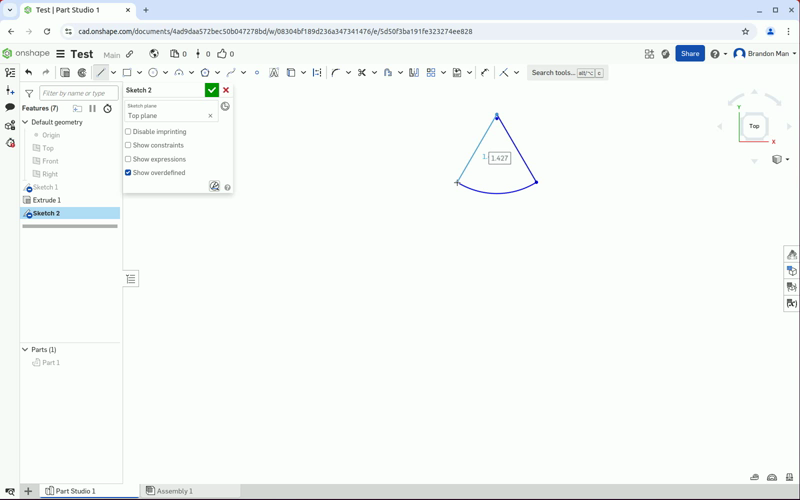
click(457, 182)
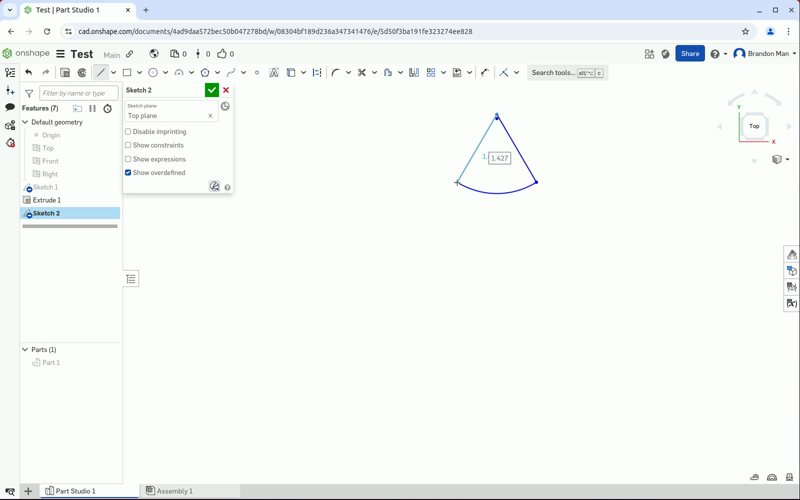
scroll(-6)
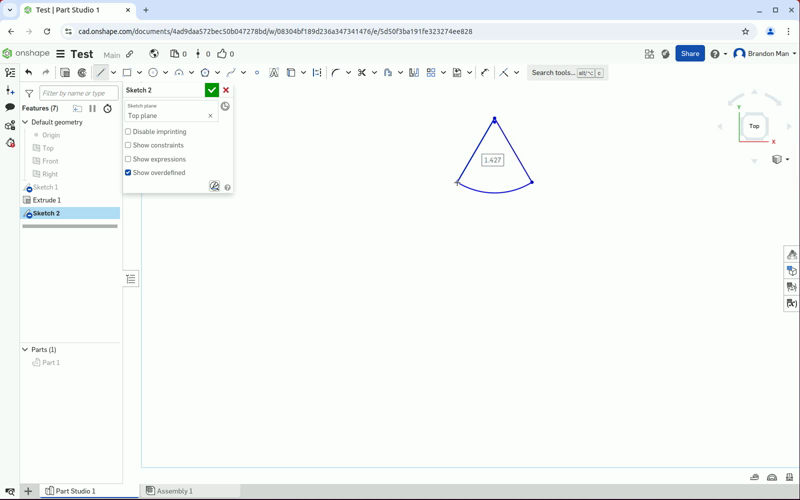
scroll(-6)
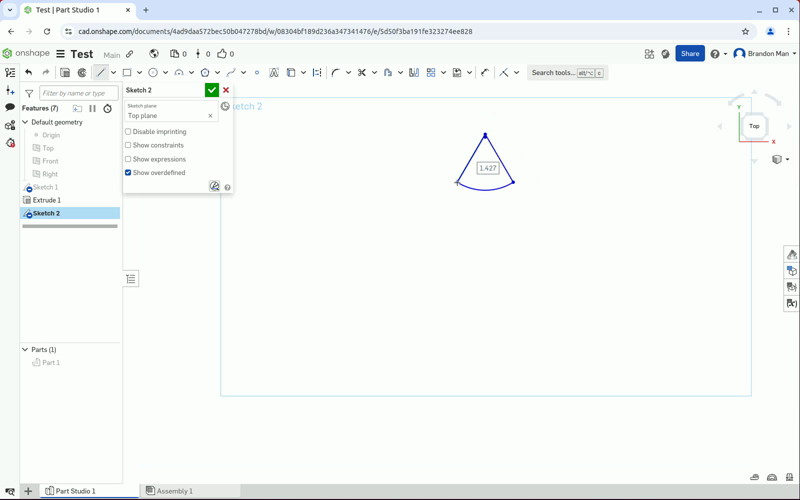
scroll(-6)
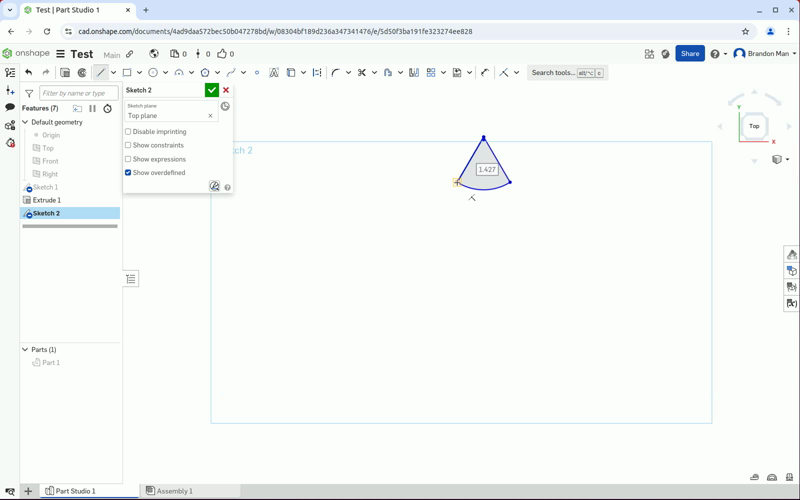
scroll(-6)
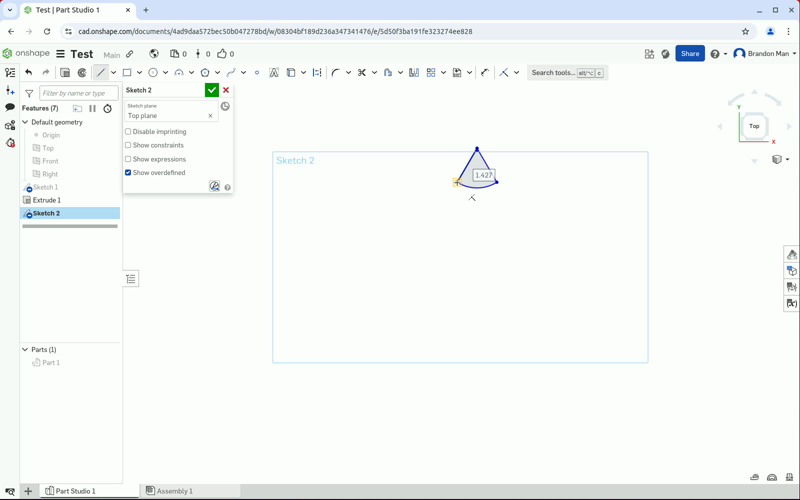
scroll(-6)
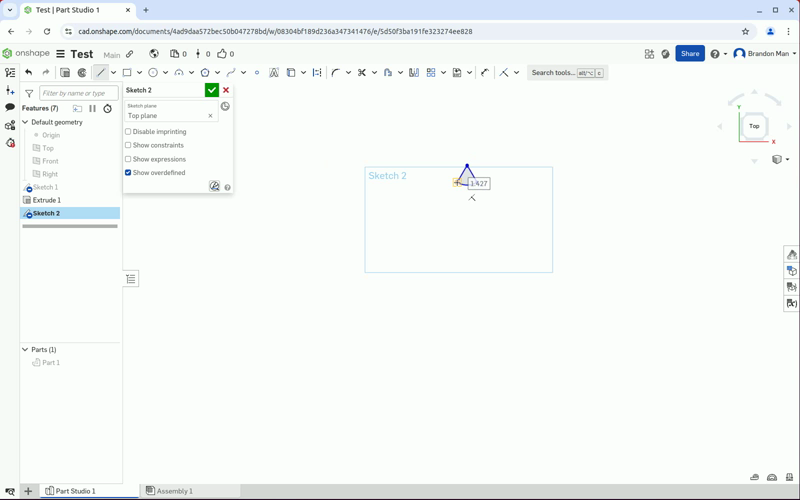
scroll(-6)
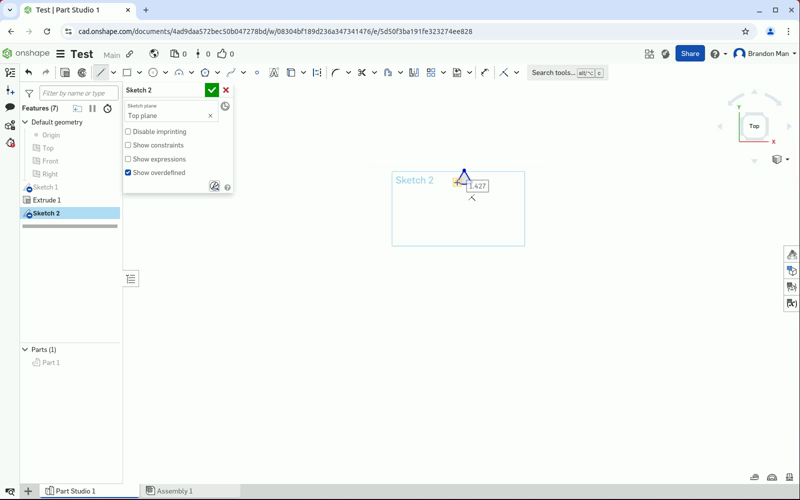
scroll(-6)
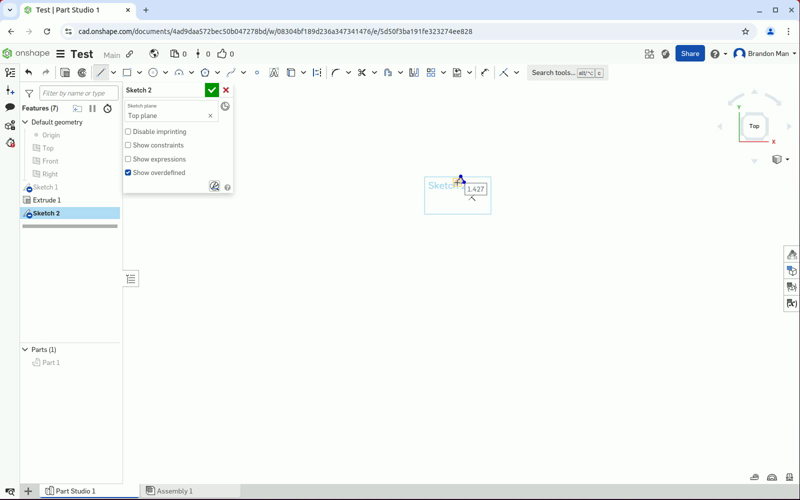
key(esc)
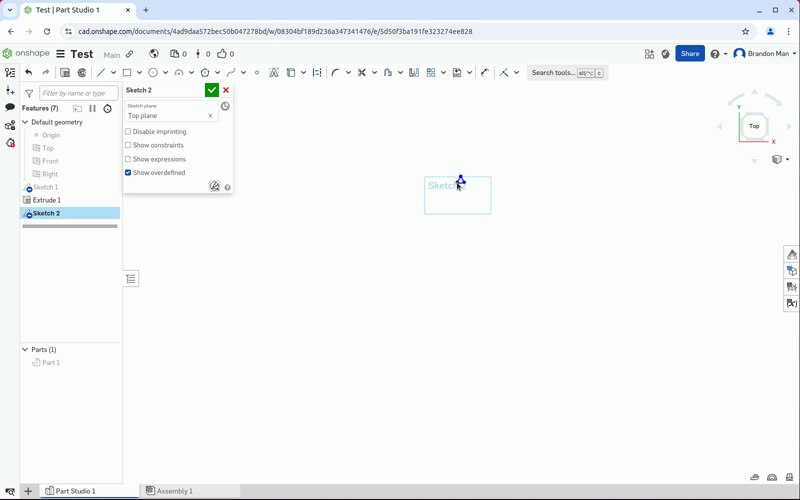
mouse_move(461, 180)
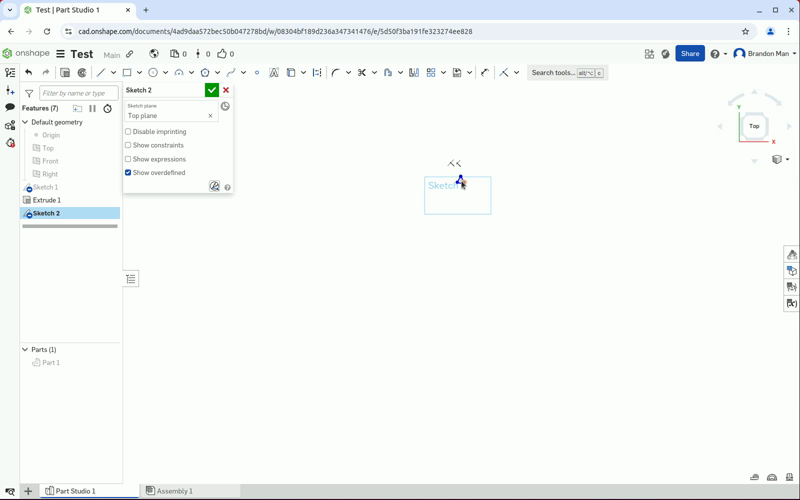
scroll(6)
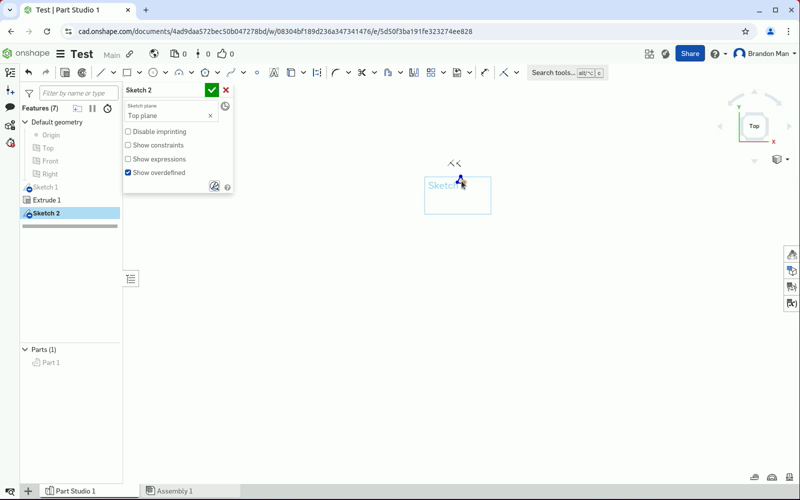
scroll(6)
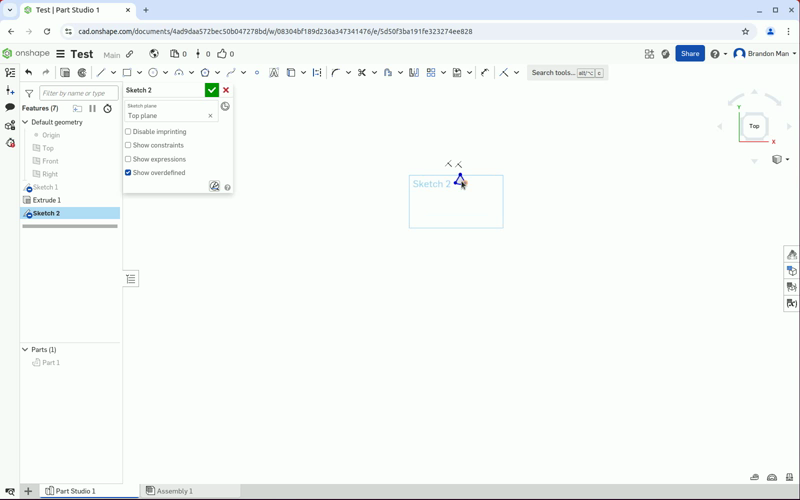
scroll(6)
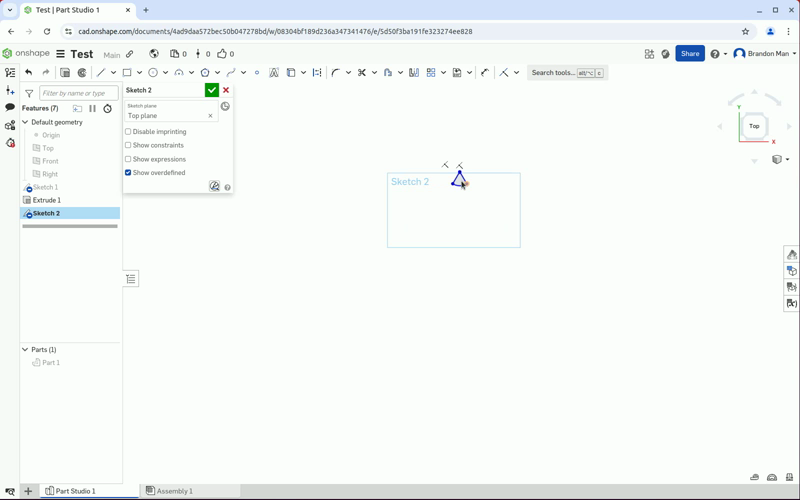
scroll(6)
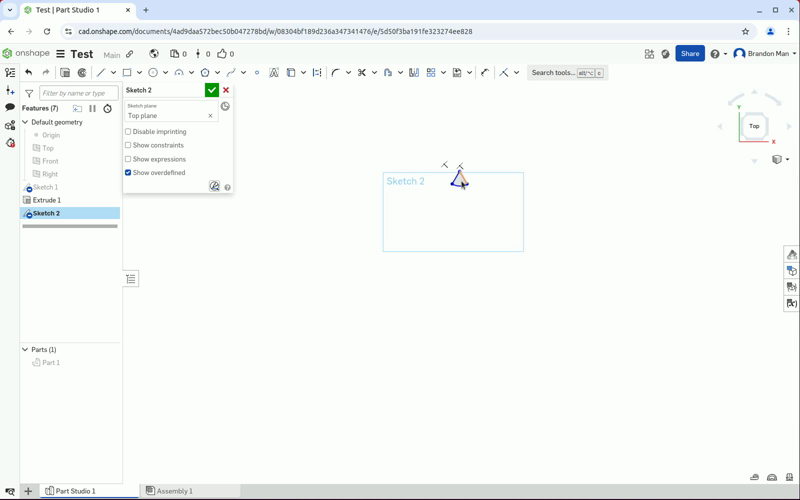
scroll(6)
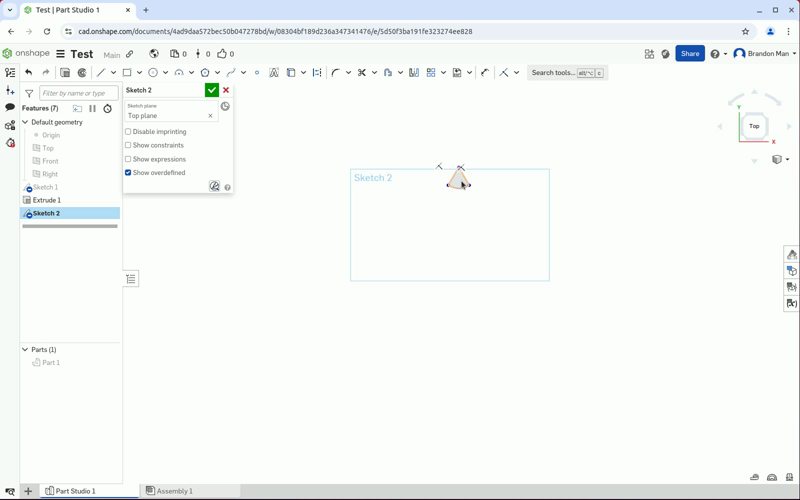
scroll(6)
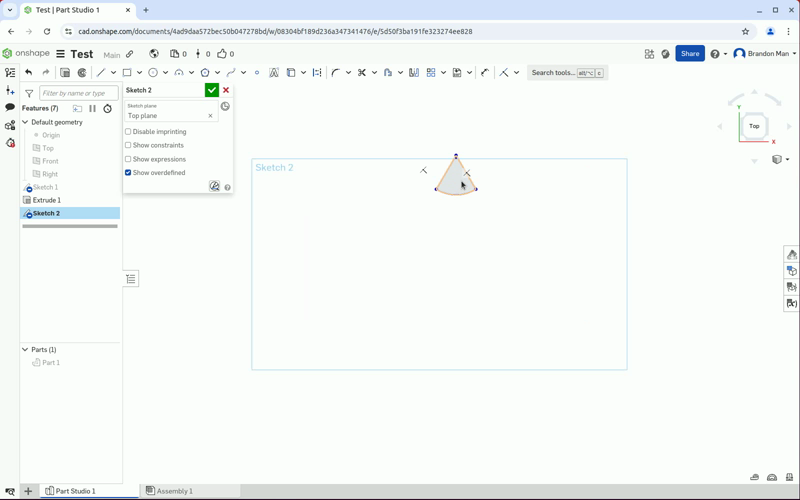
scroll(6)
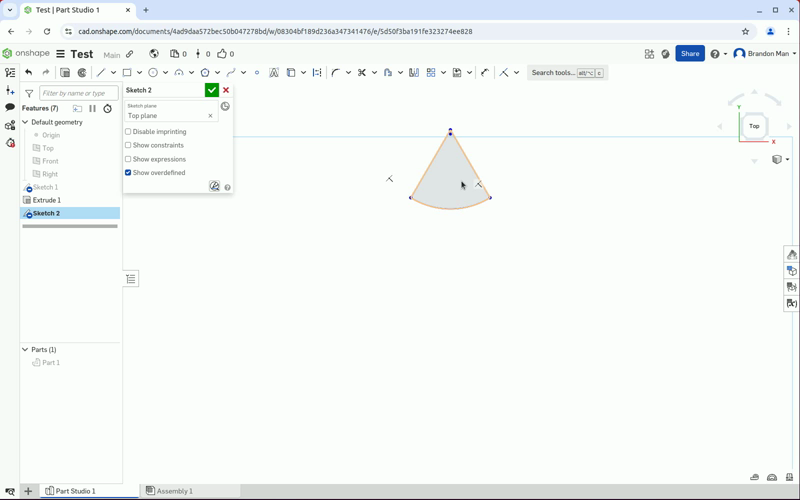
click(461, 180)
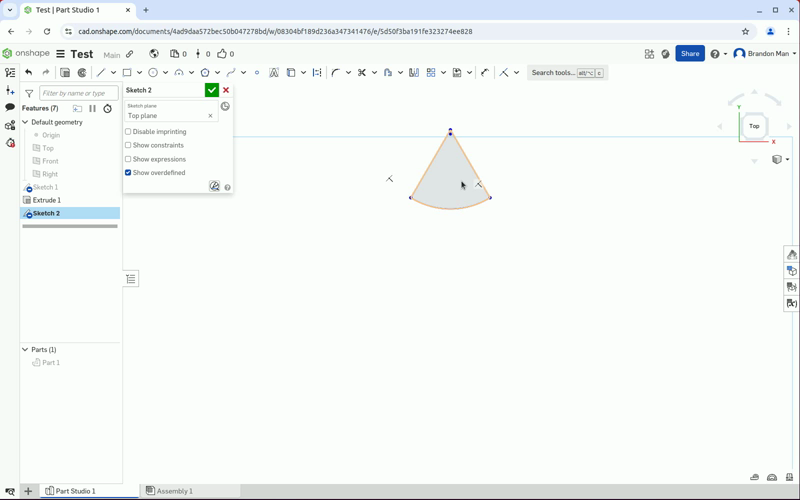
scroll(-6)
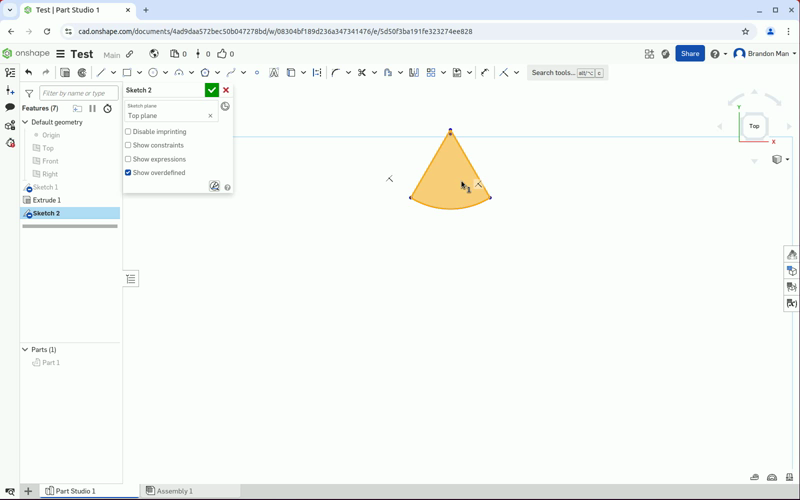
scroll(-6)
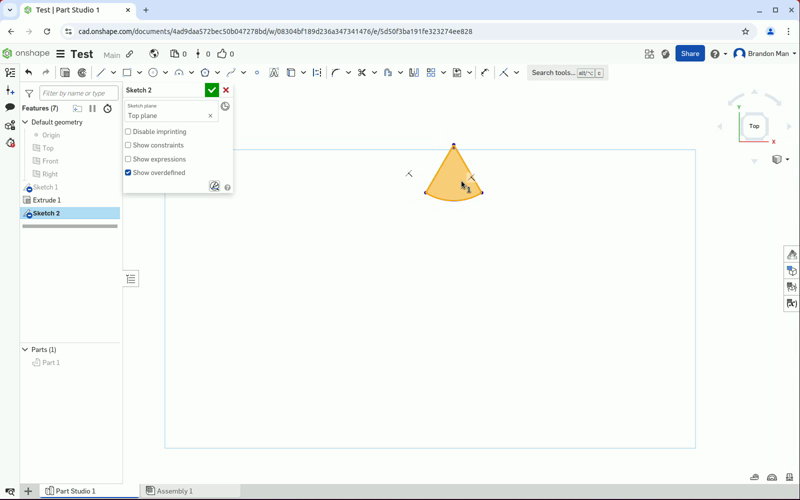
scroll(-6)
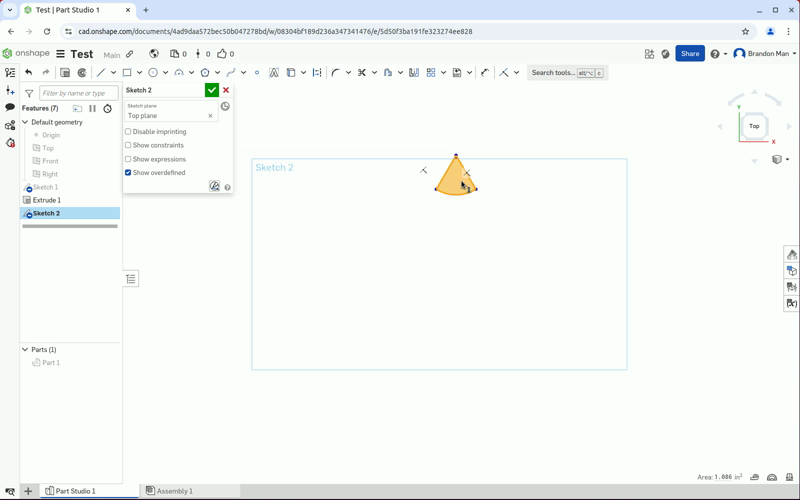
scroll(-6)
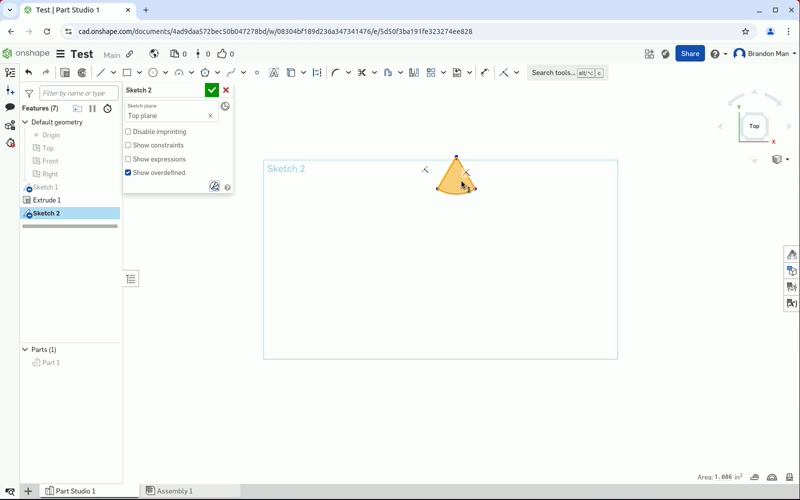
scroll(-6)
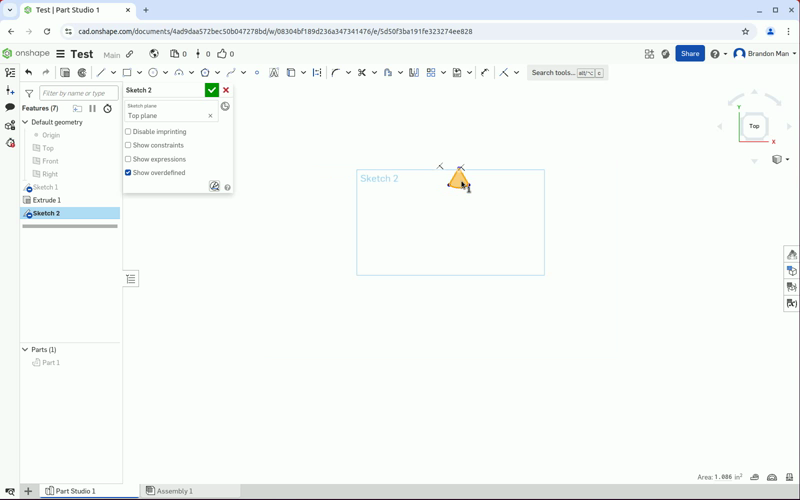
scroll(-6)
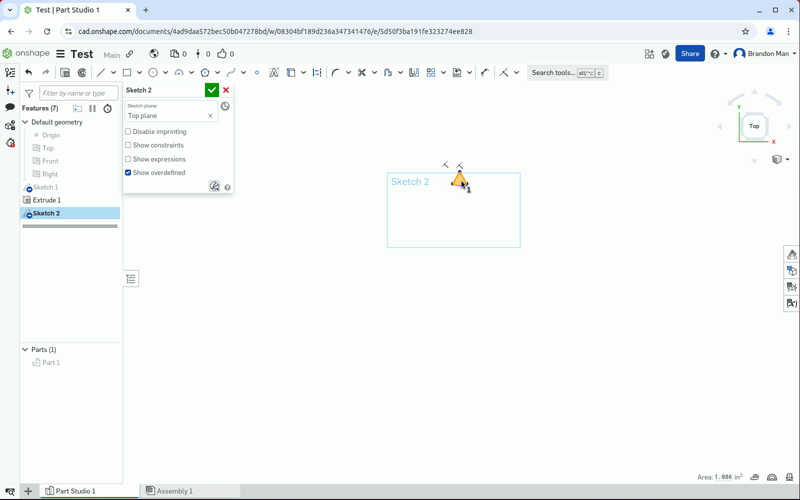
scroll(-6)
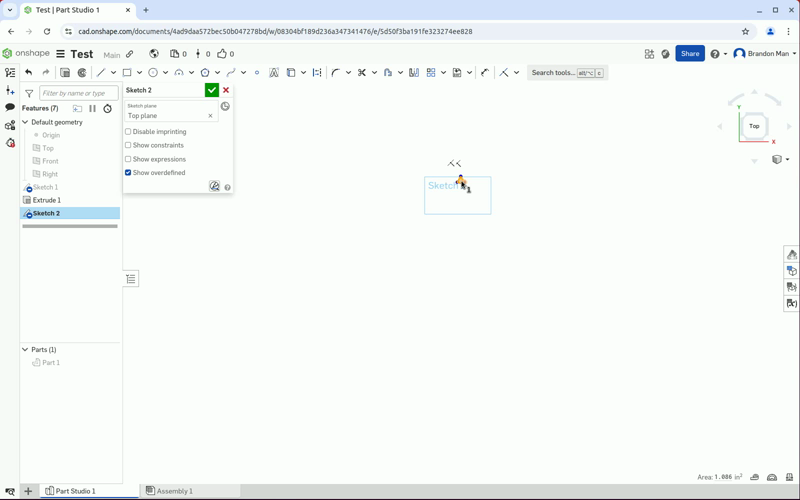
mouse_move(73, 352)
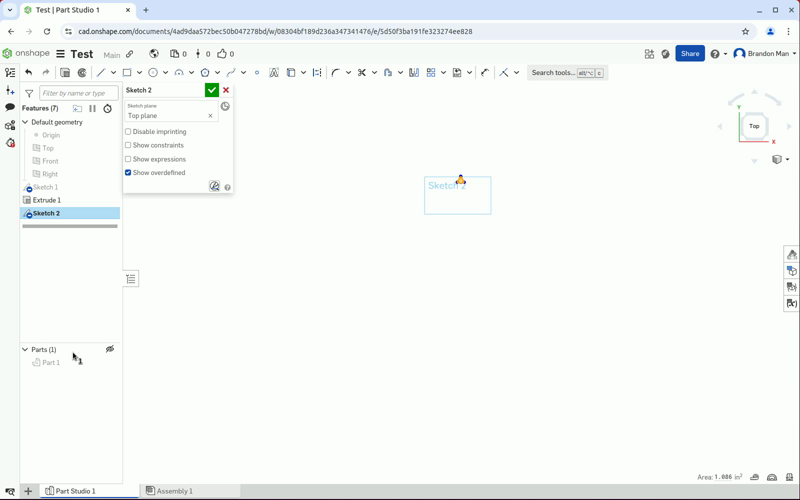
key(shift+y)
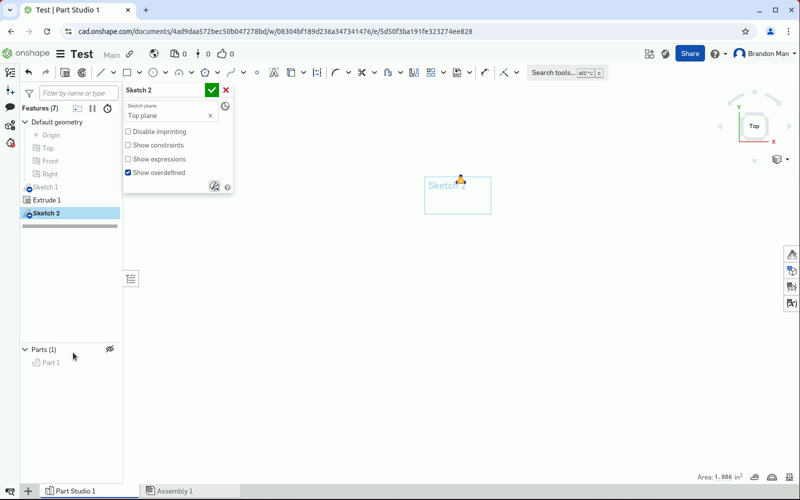
key(shift+e)
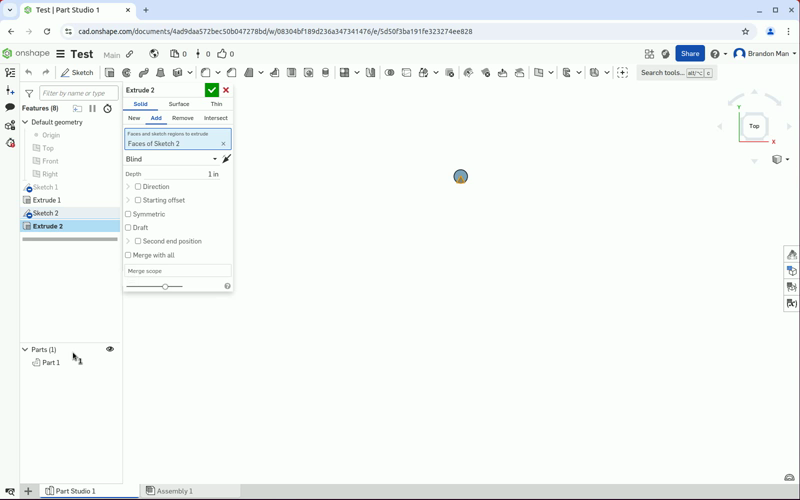
mouse_move(143, 106)
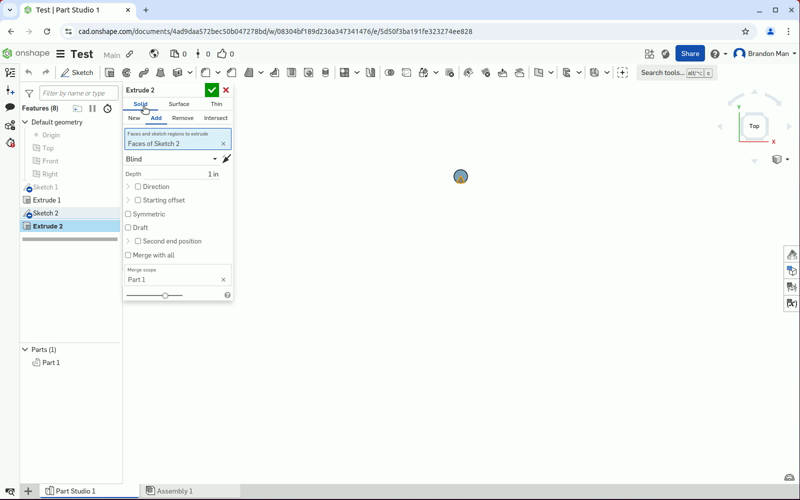
click(143, 106)
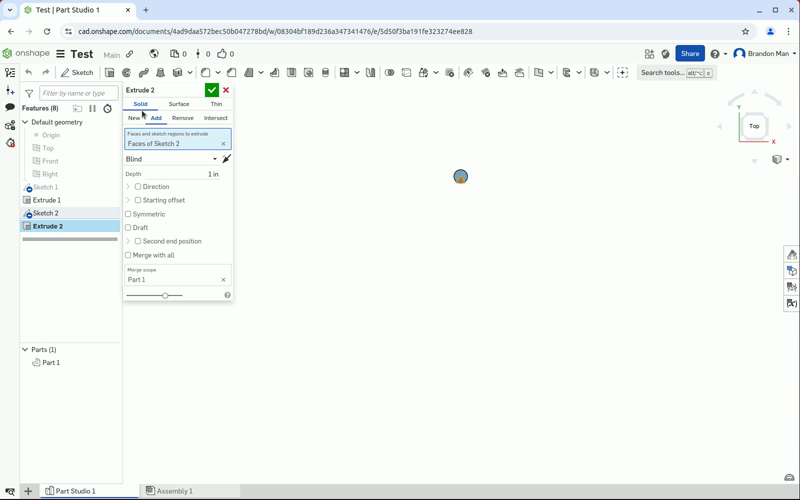
mouse_move(137, 120)
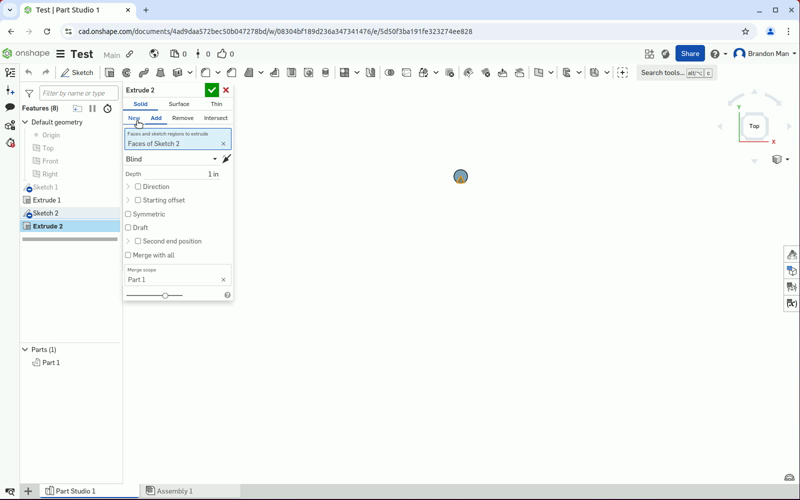
click(137, 120)
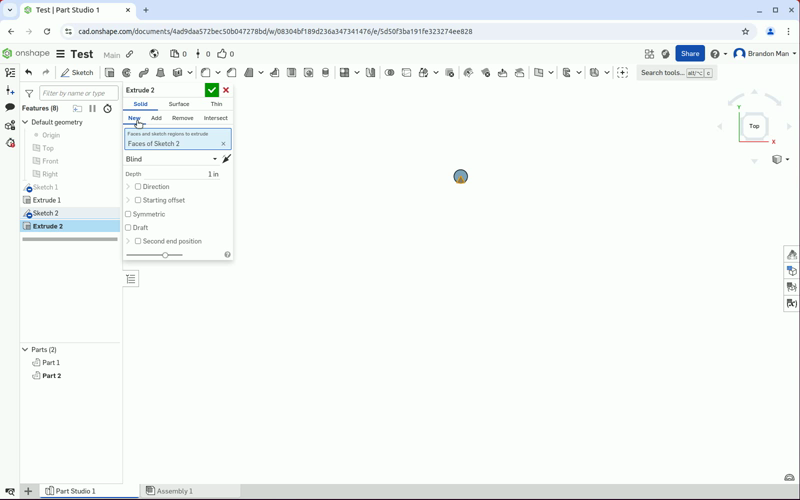
key(tab, 4)
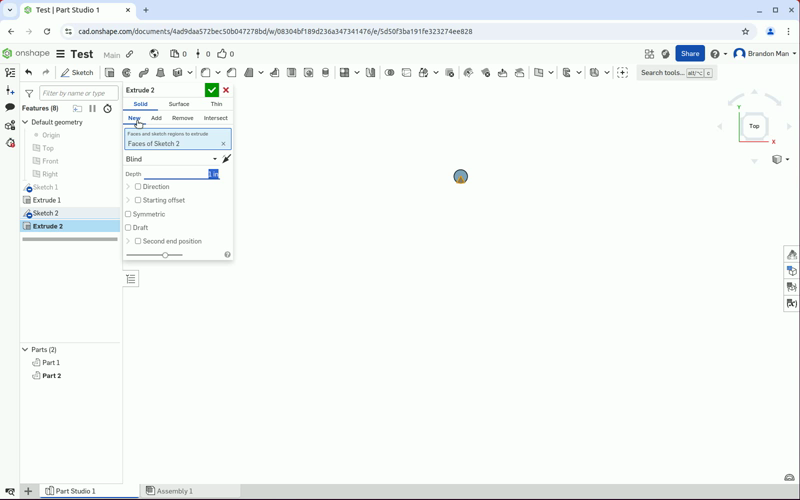
text(12.517)
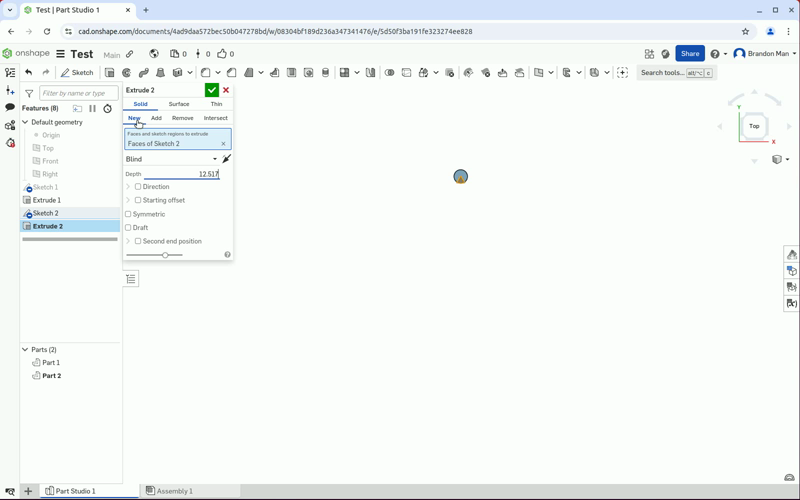
key(enter)
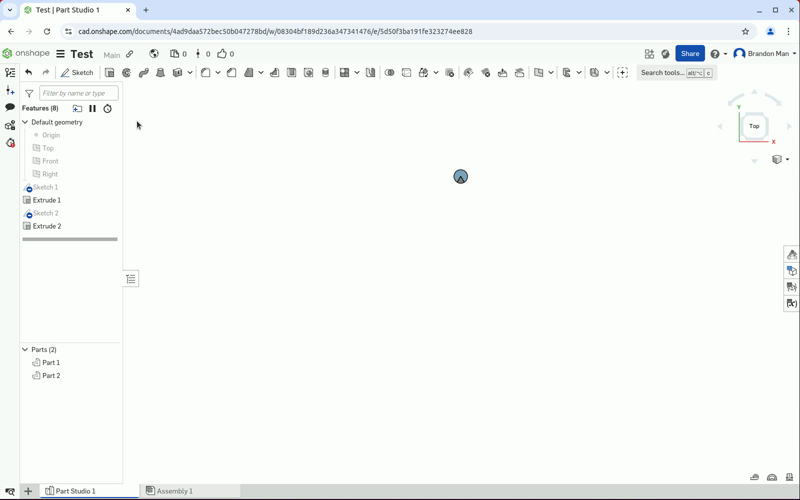
key(shift+h)
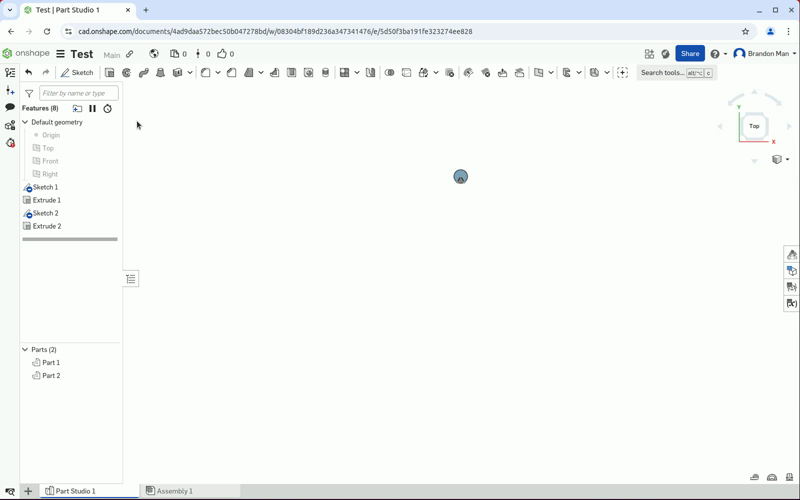
key(shift+h)
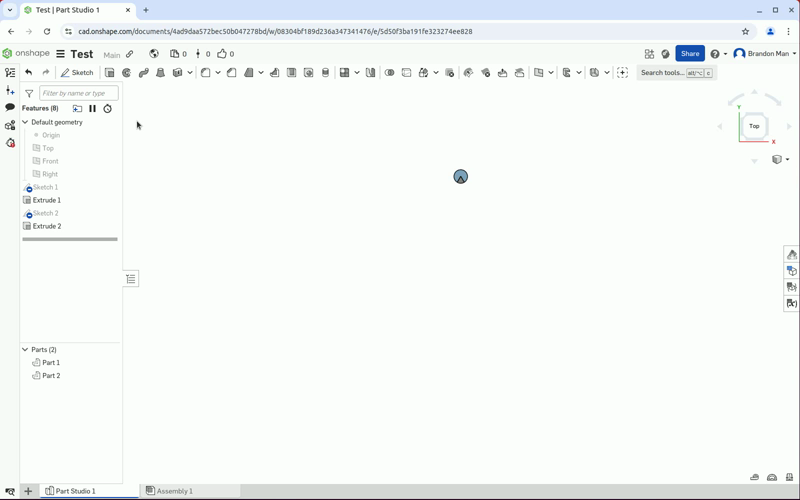
mouse_move(73, 189)
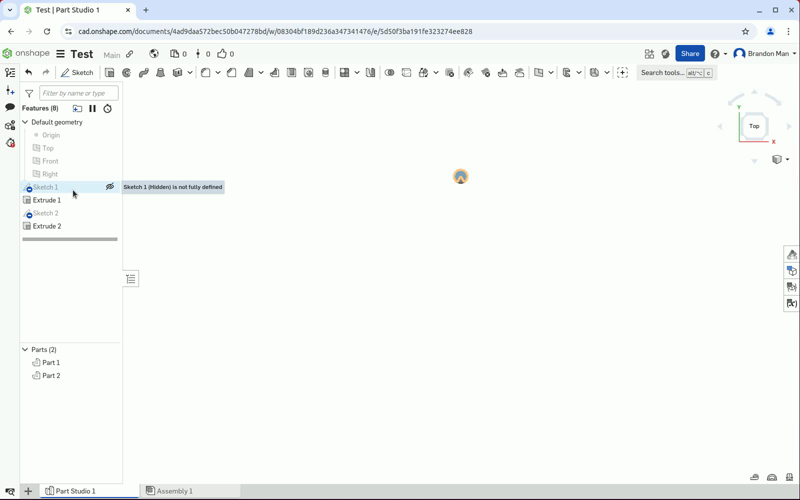
click(73, 189)
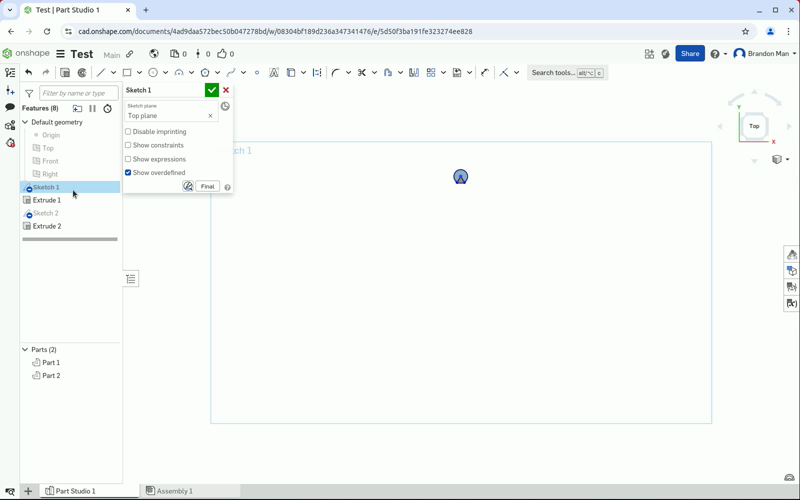
mouse_move(229, 92)
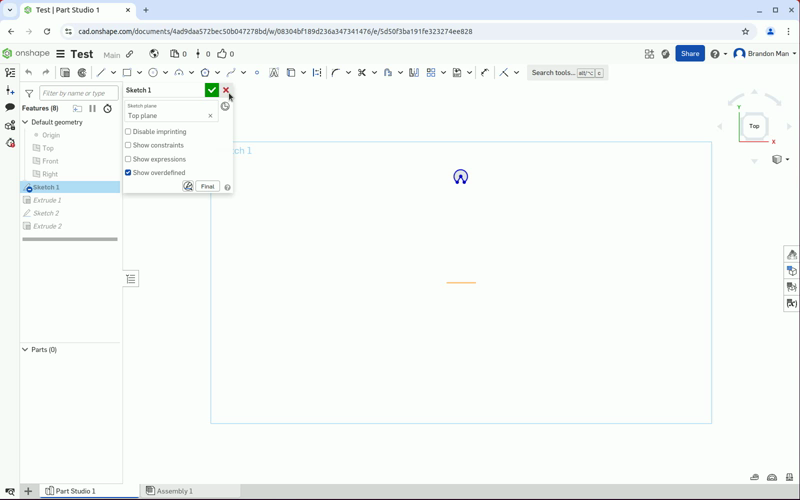
click(229, 92)
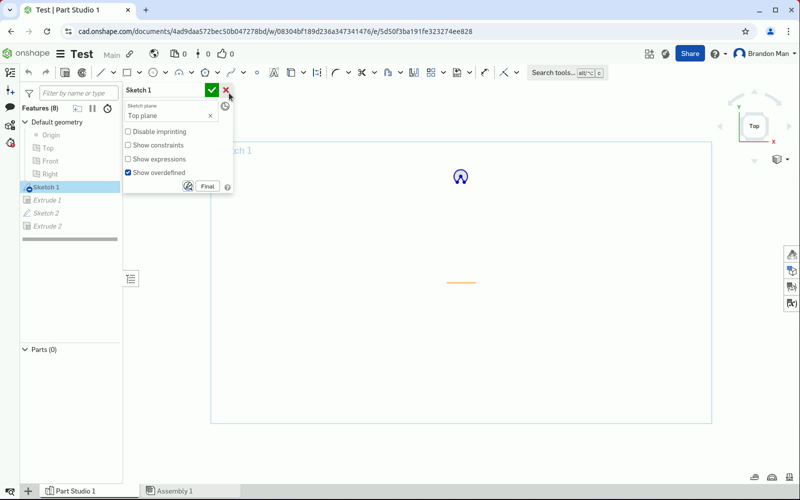
key(shift+s)
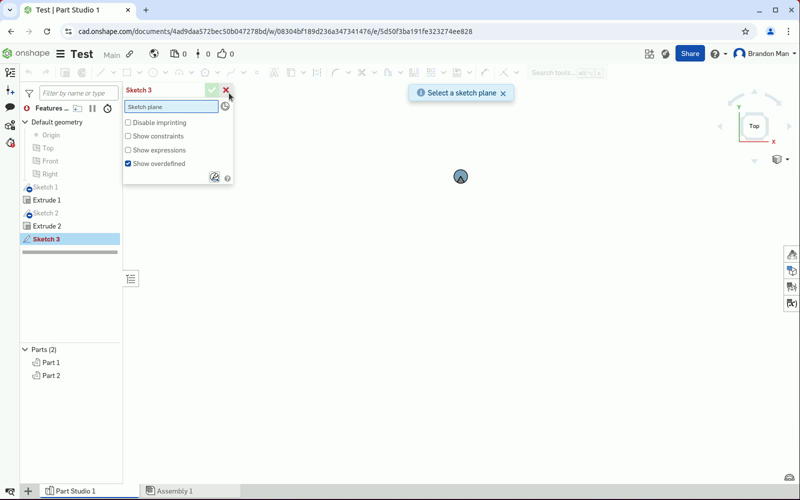
mouse_move(73, 150)
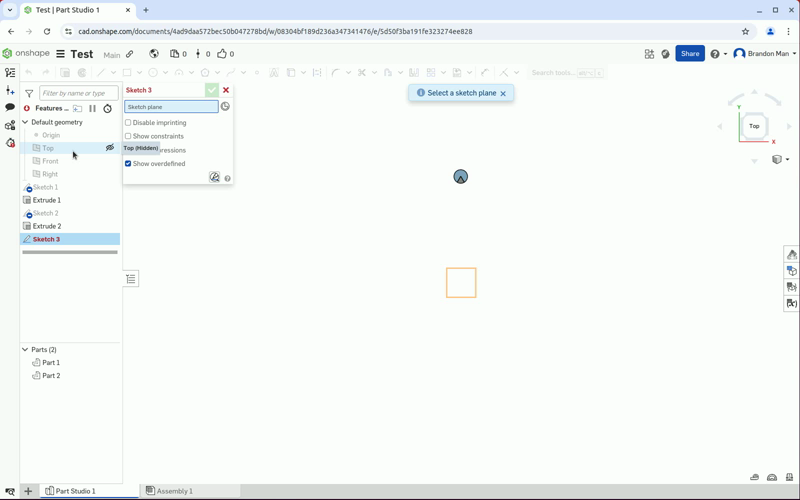
click(73, 150)
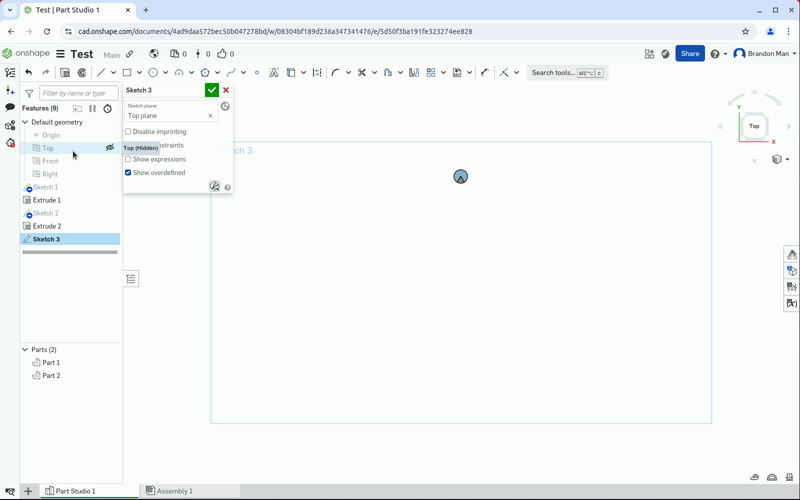
mouse_move(73, 352)
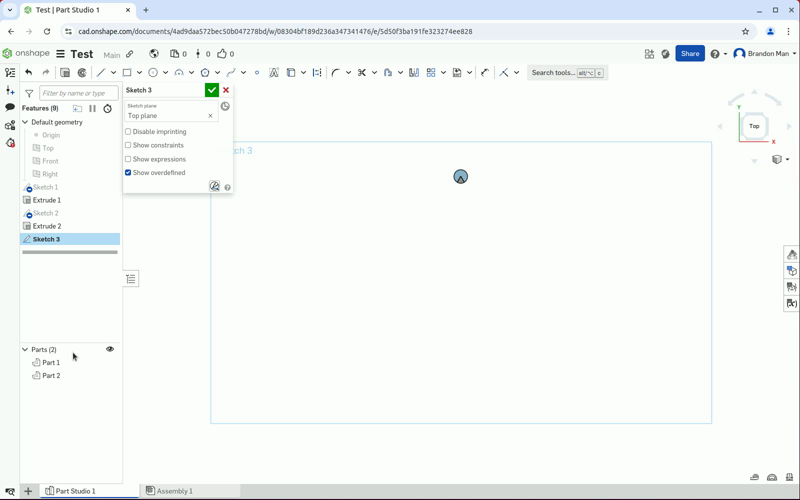
key(y)
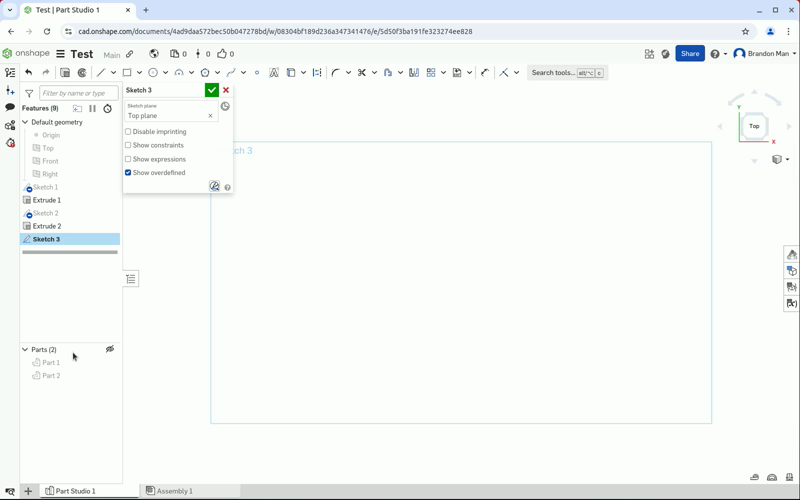
key(l)
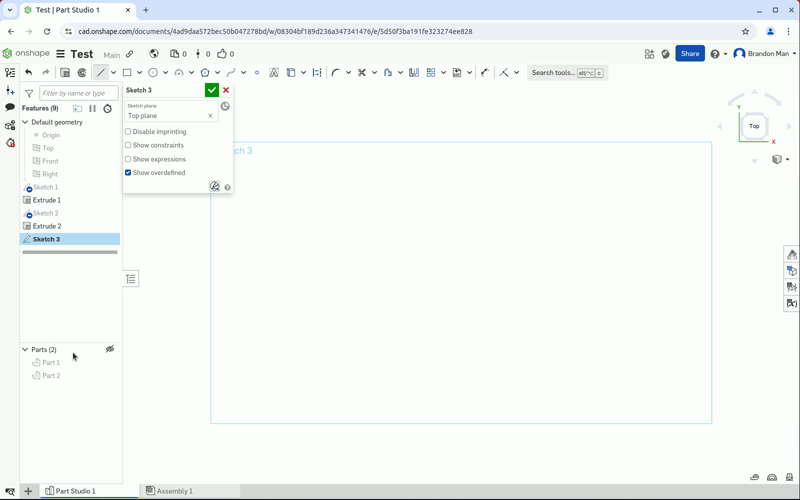
key_down(shift)
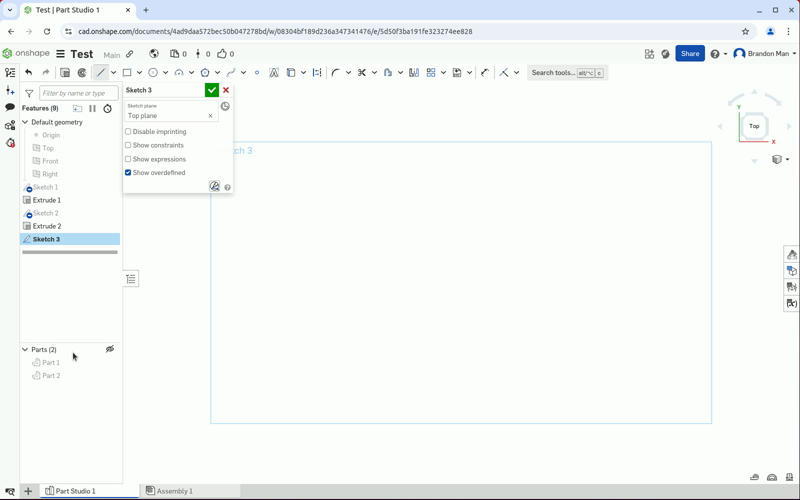
mouse_move(368, 335)
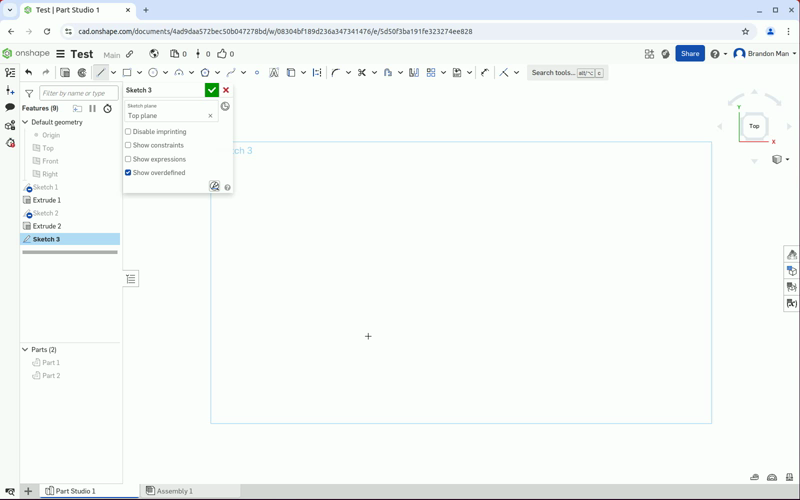
click(368, 335)
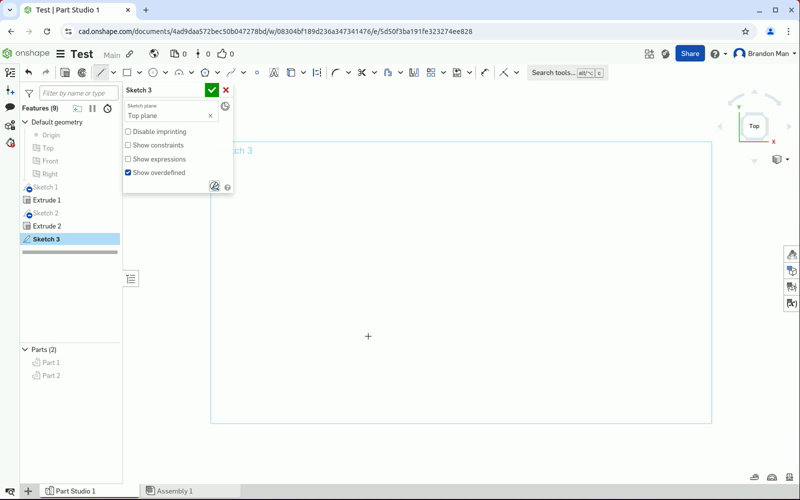
key_up(shift)
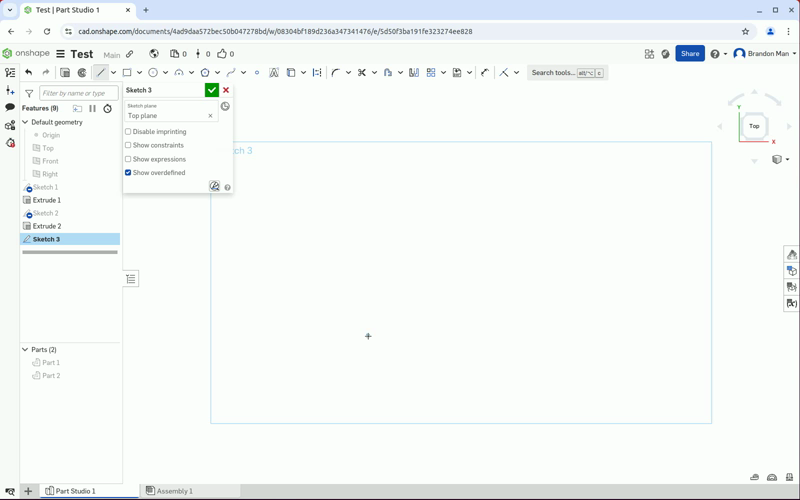
key_down(shift)
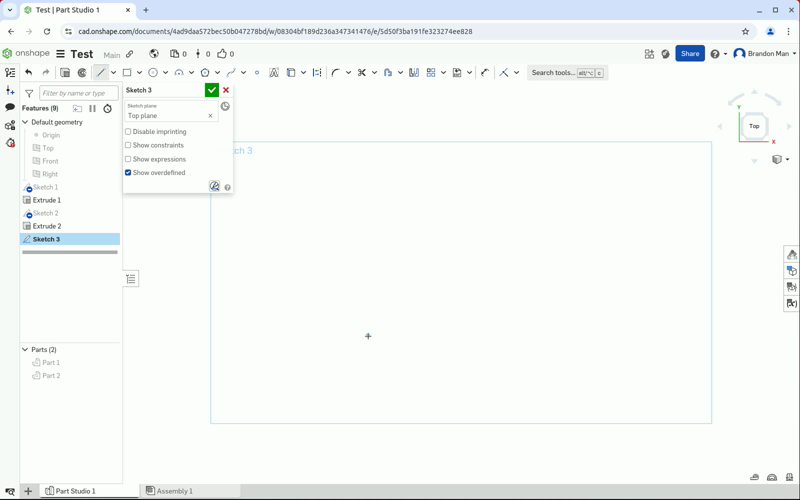
mouse_move(398, 335)
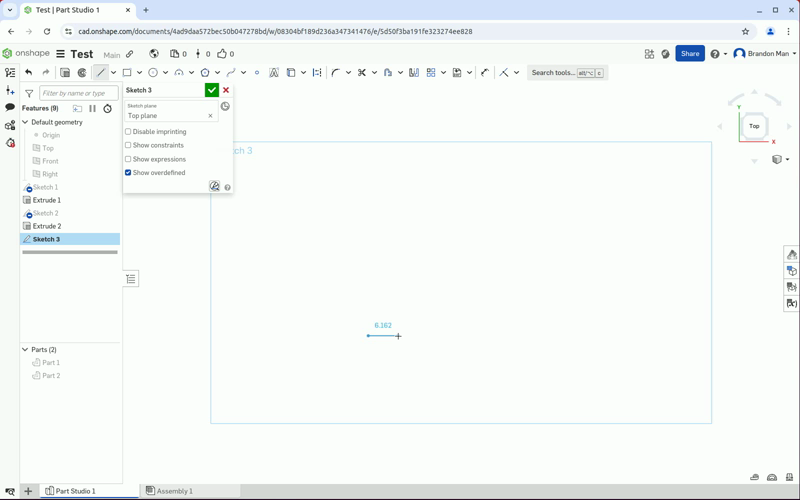
mouse_move(375, 335)
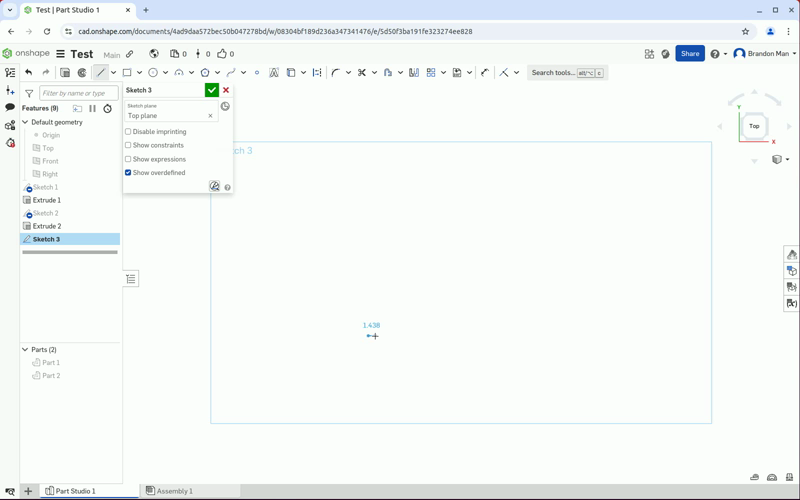
scroll(6)
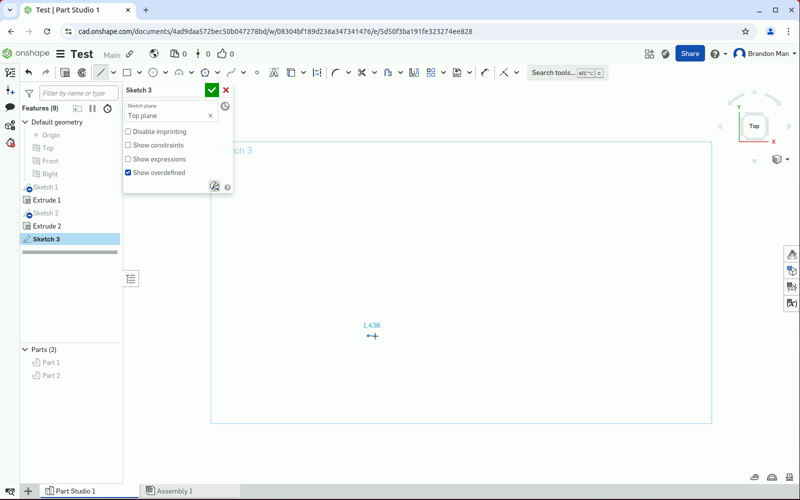
scroll(6)
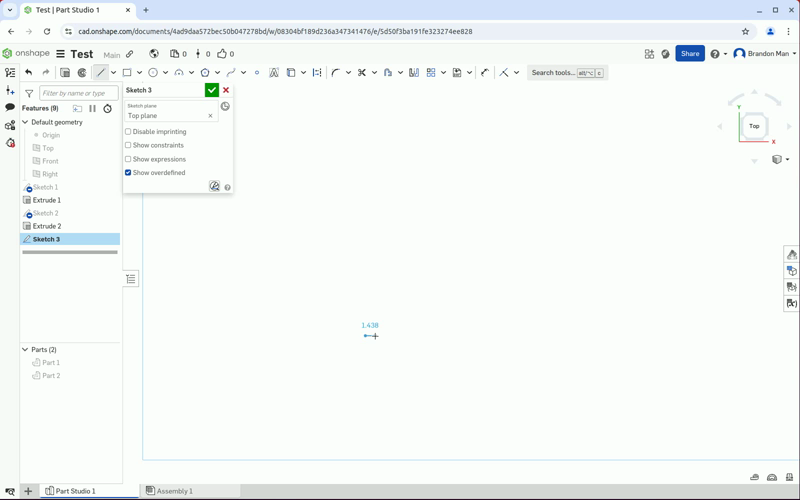
scroll(6)
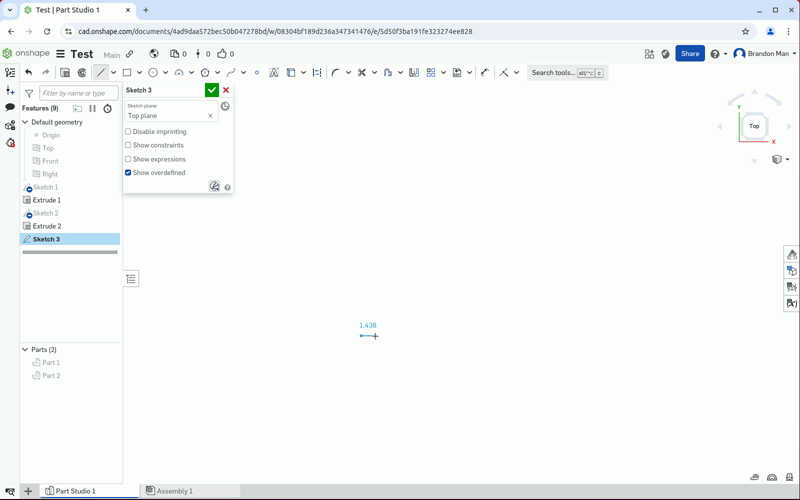
scroll(6)
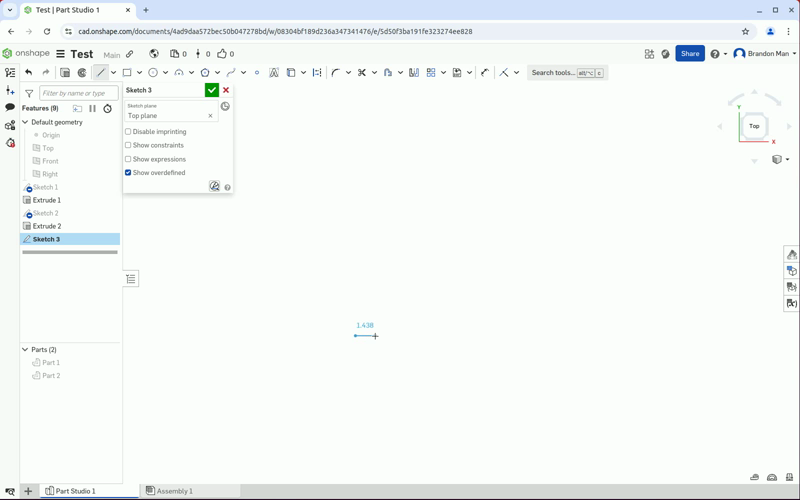
scroll(6)
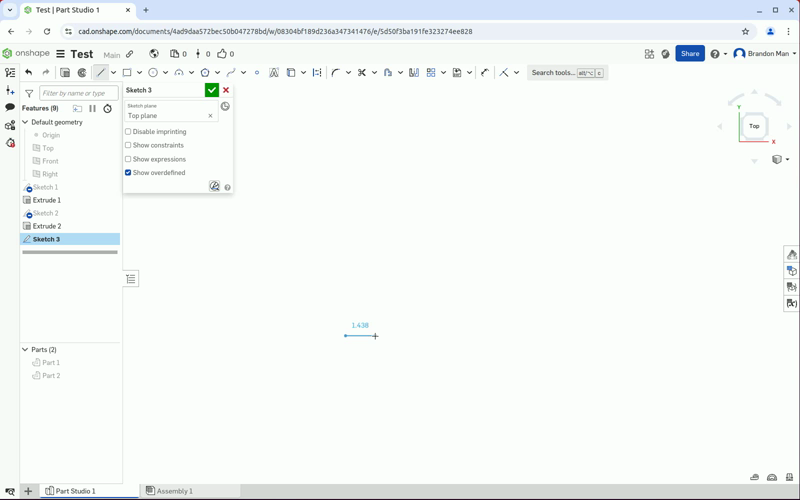
scroll(6)
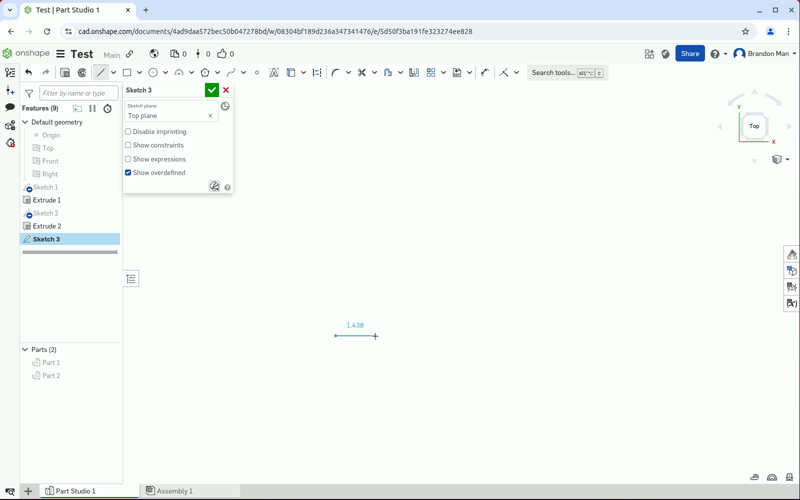
scroll(6)
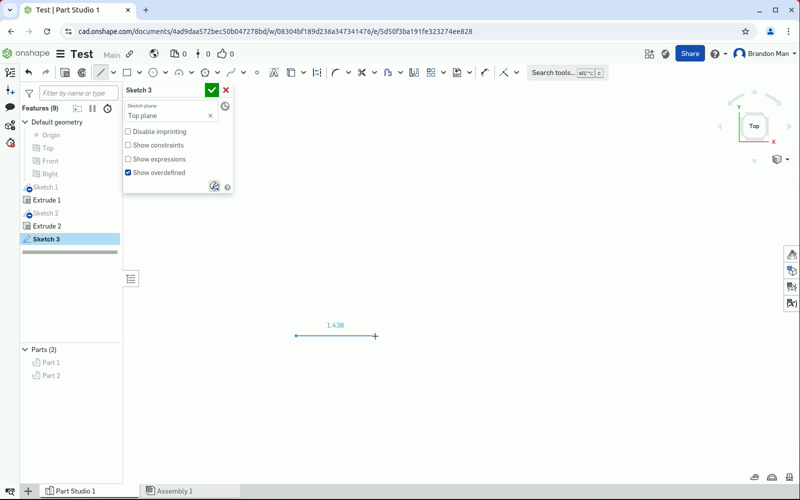
click(375, 335)
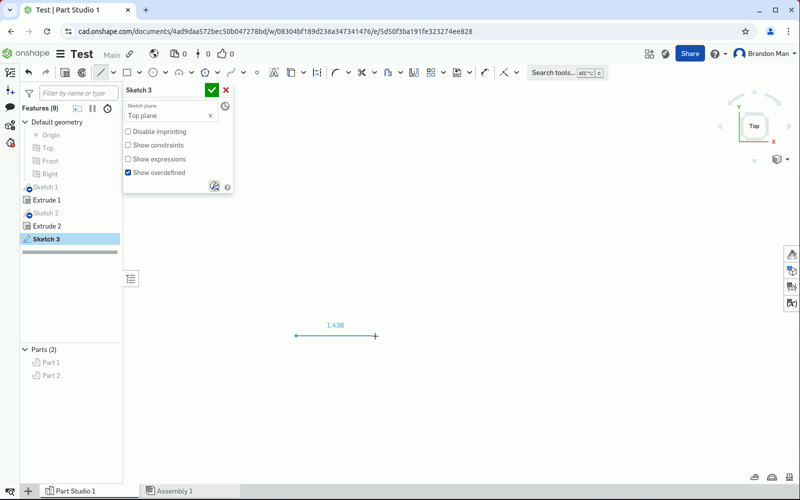
scroll(-6)
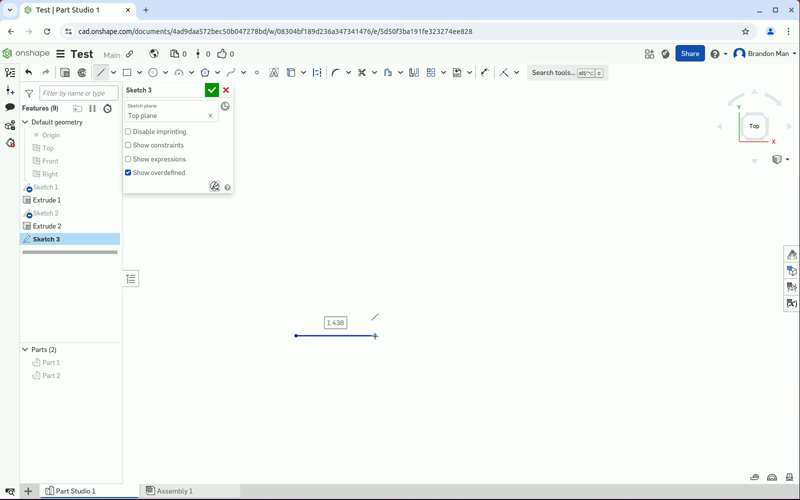
scroll(-6)
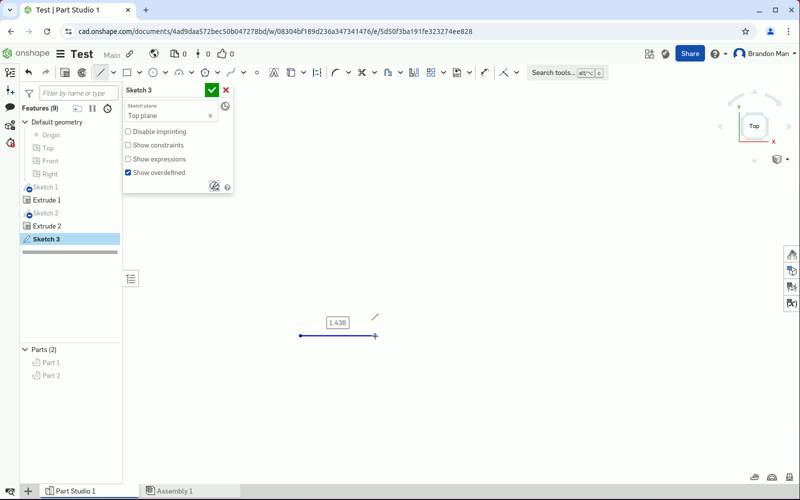
scroll(-6)
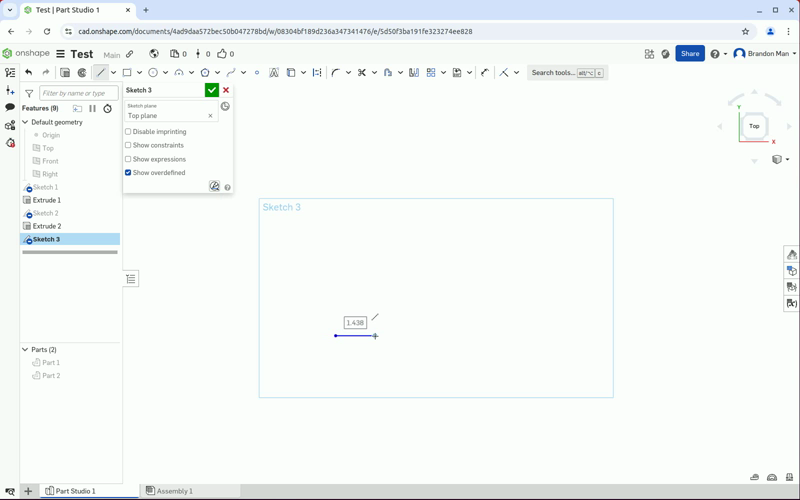
scroll(-6)
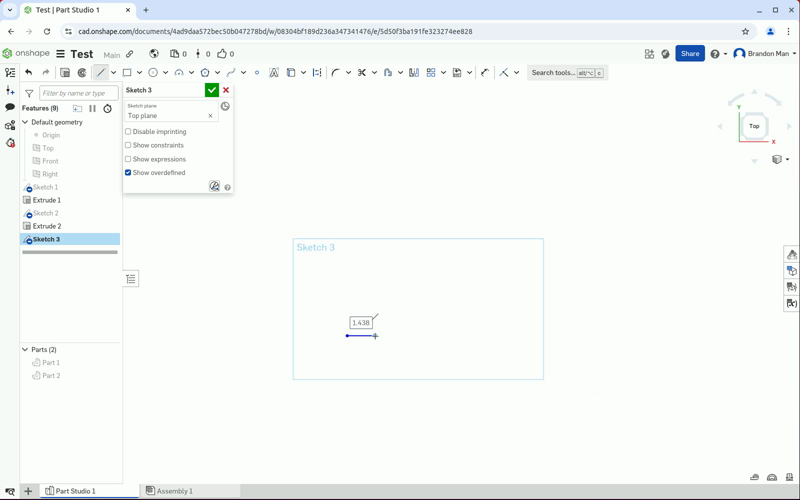
scroll(-6)
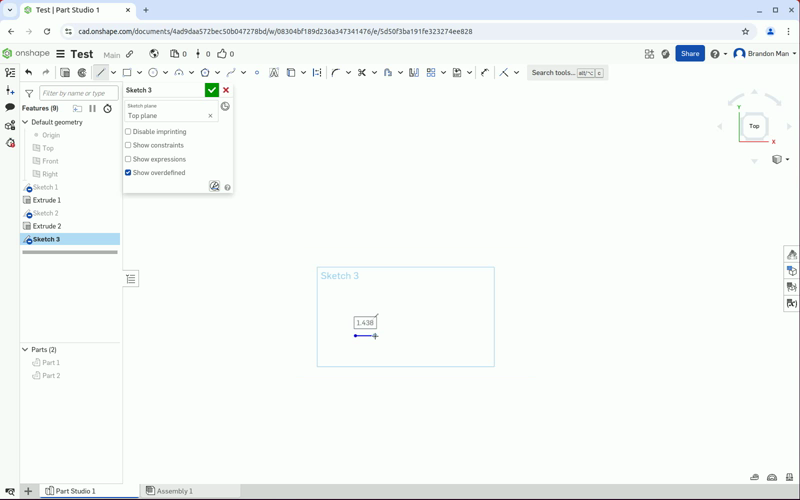
scroll(-6)
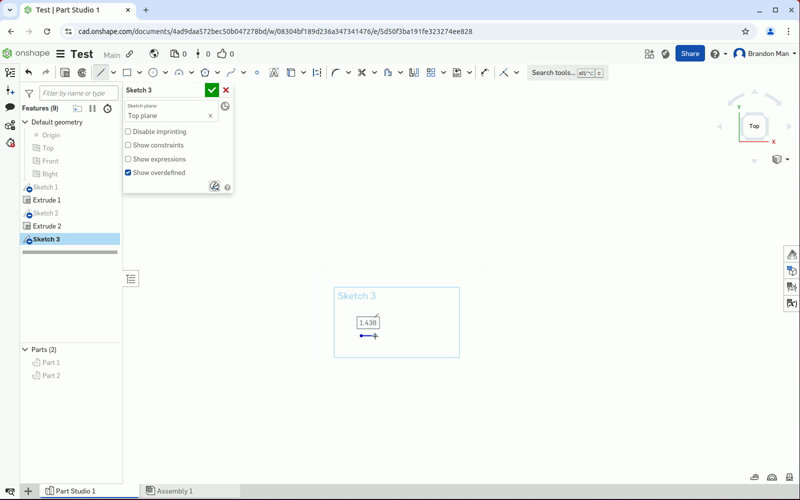
scroll(-6)
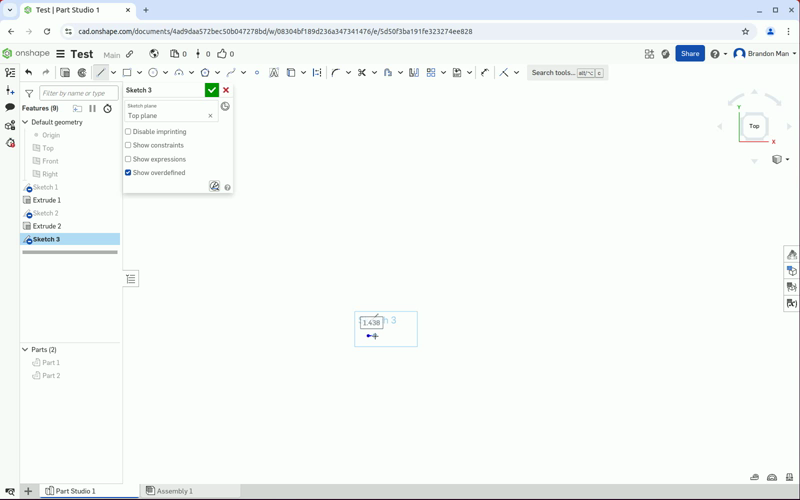
key_up(shift)
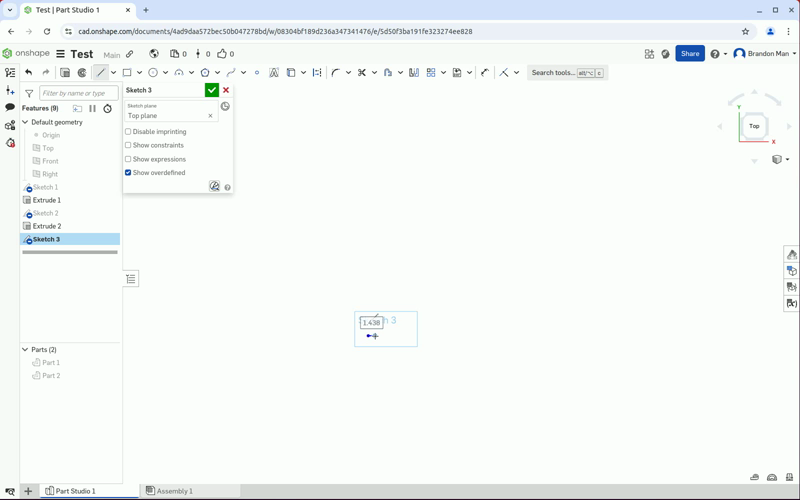
key(esc)
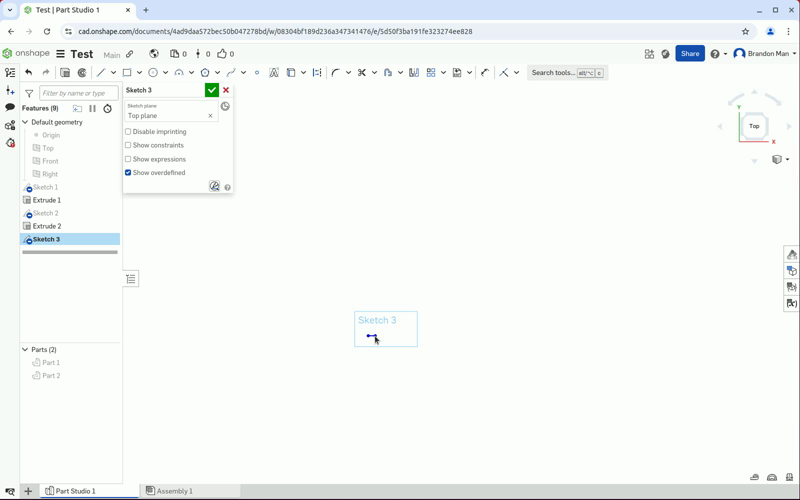
key(a)
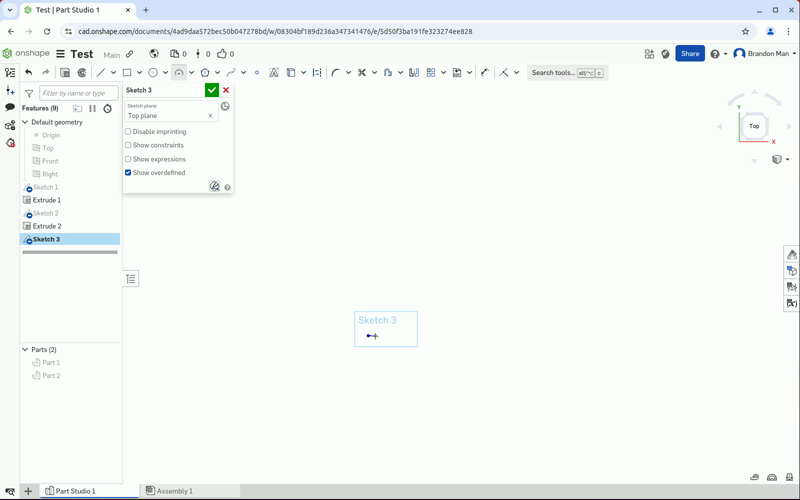
mouse_move(375, 335)
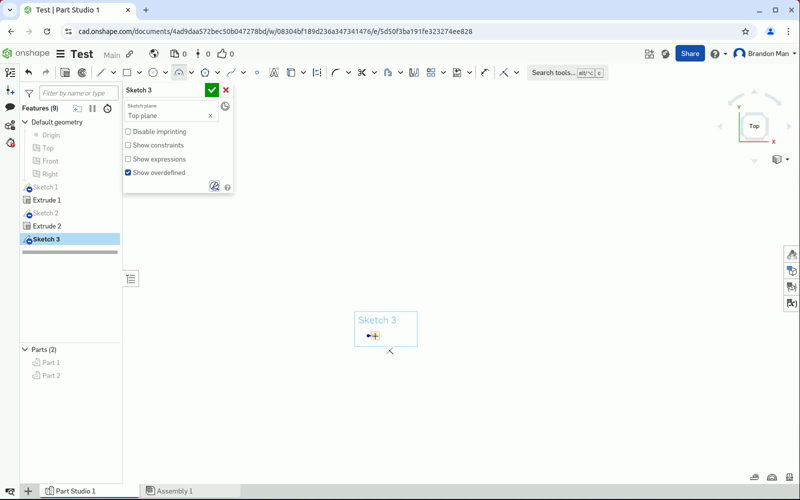
click(375, 335)
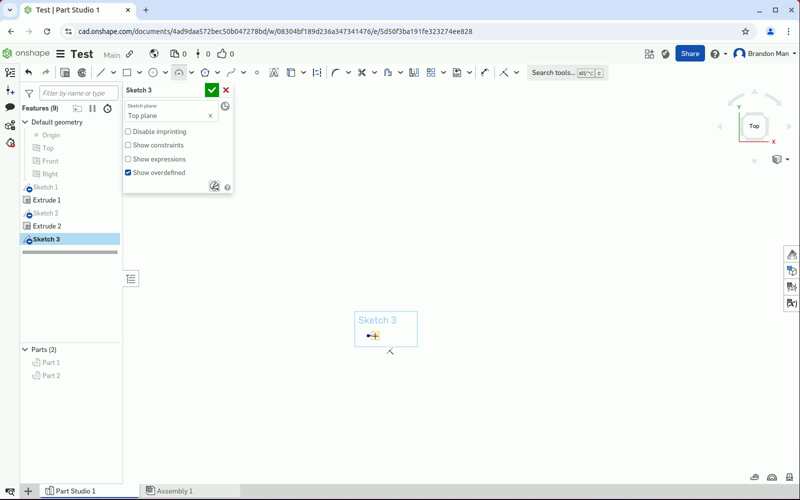
key_down(shift)
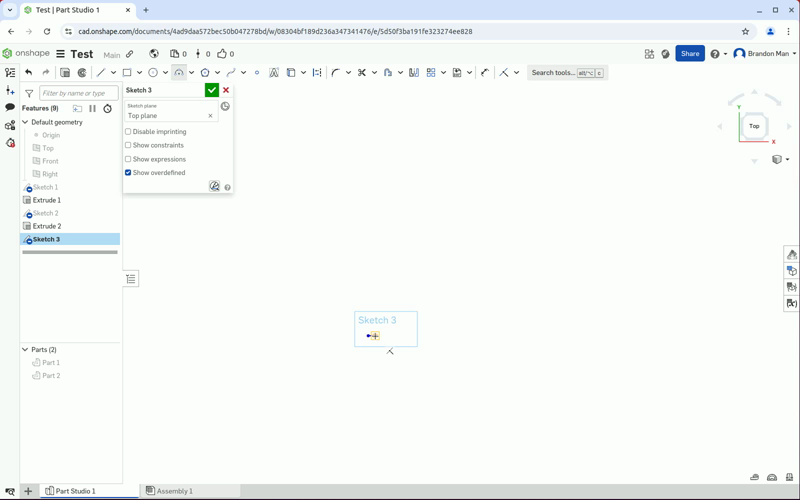
mouse_move(371, 329)
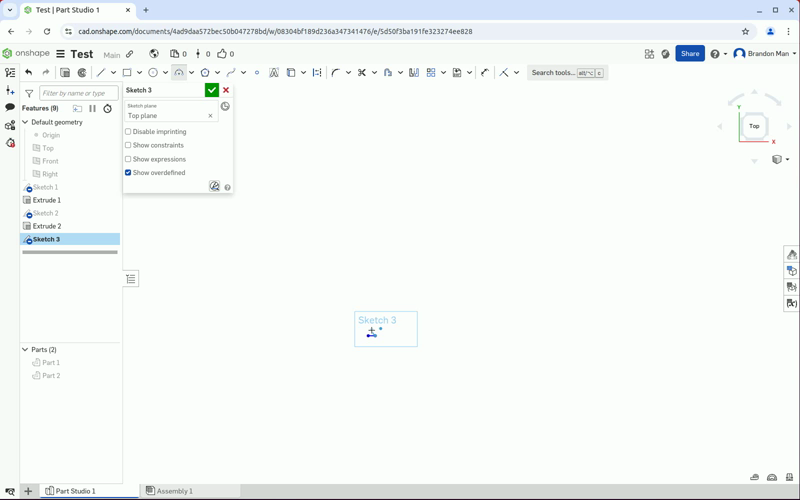
scroll(6)
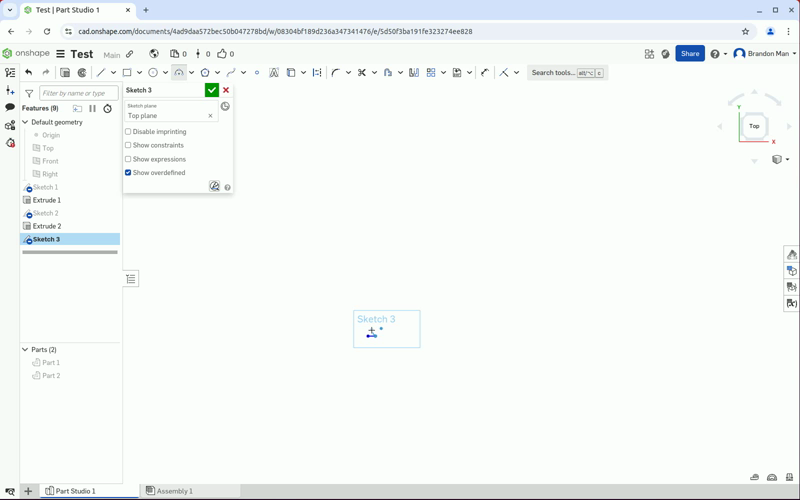
scroll(6)
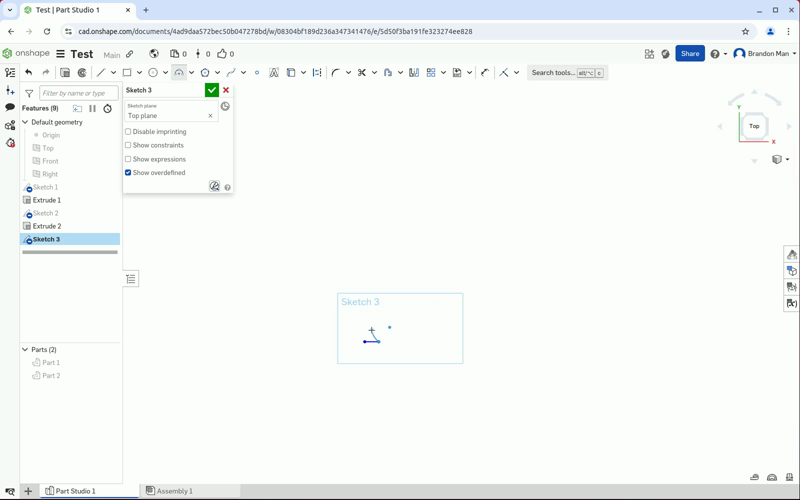
scroll(6)
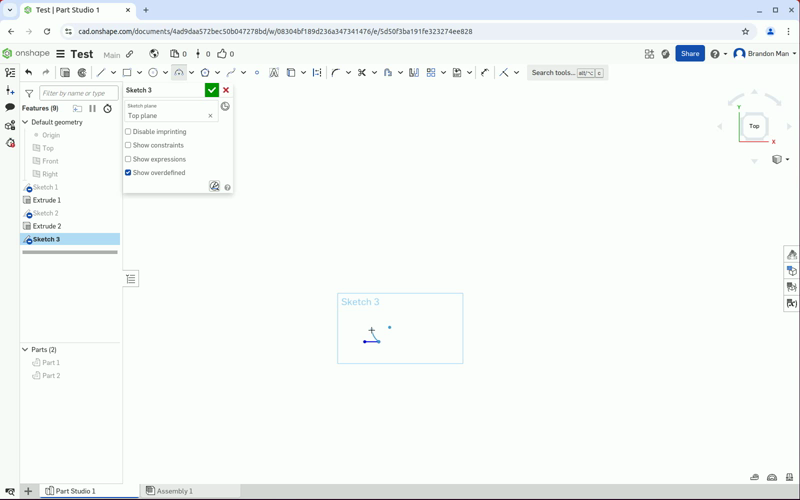
scroll(6)
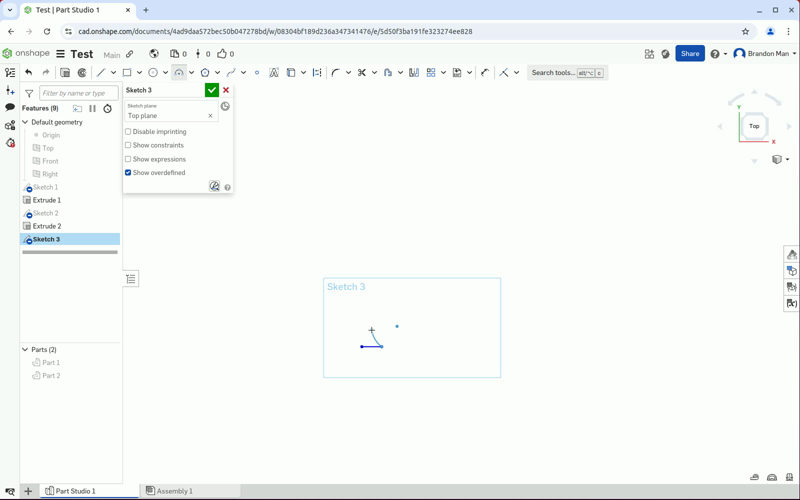
scroll(6)
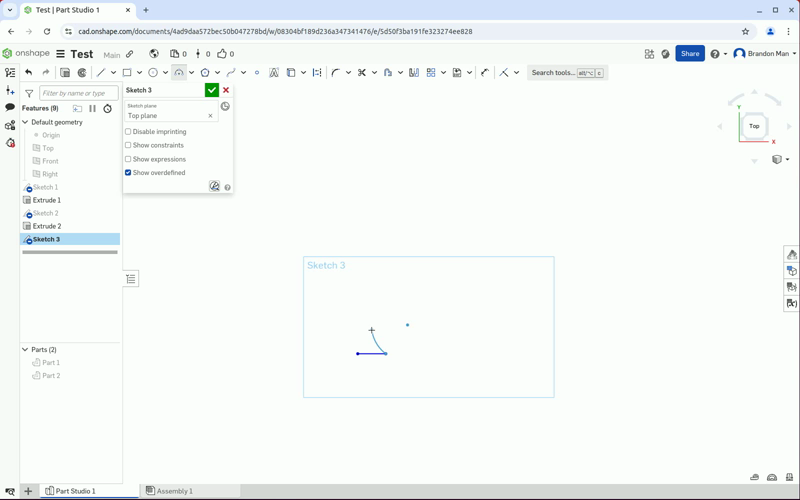
scroll(6)
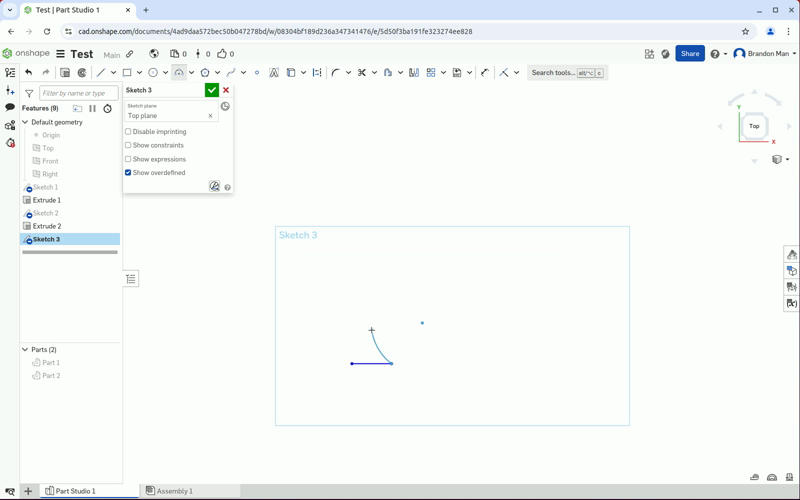
scroll(6)
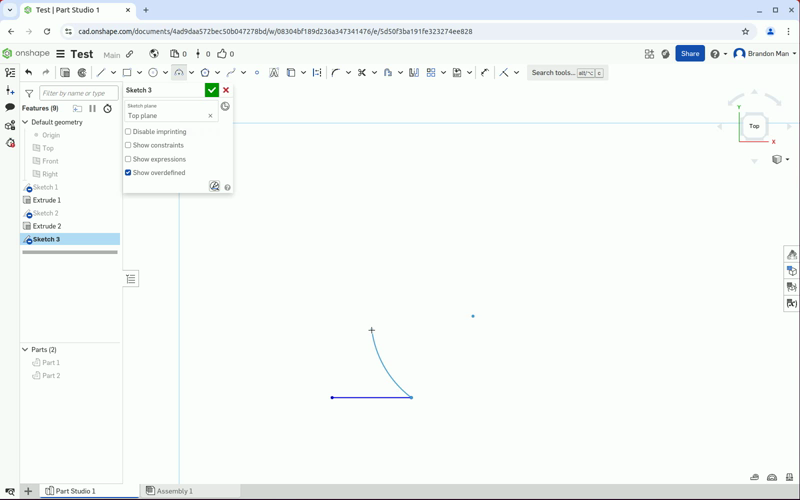
click(371, 329)
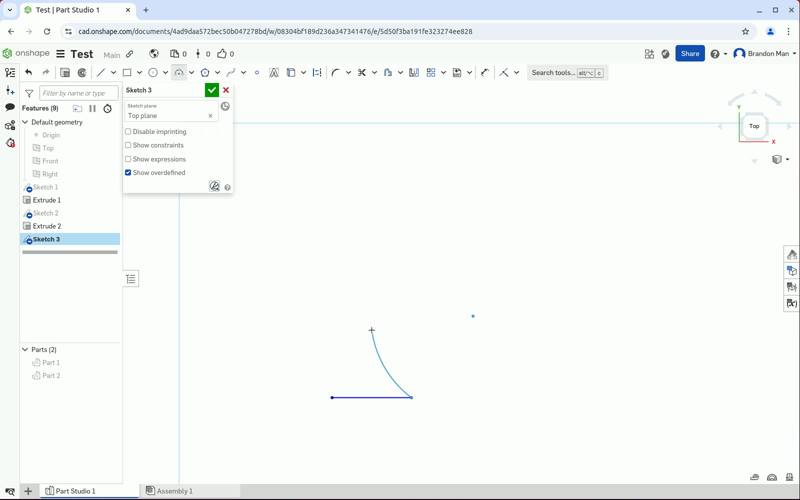
scroll(-6)
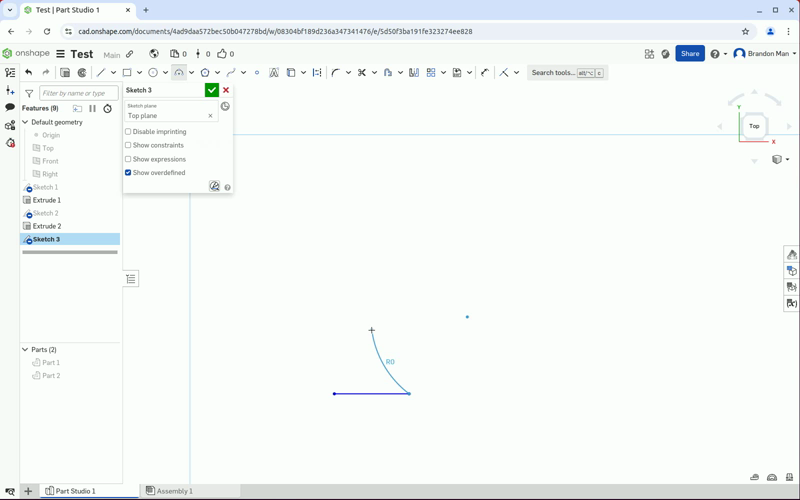
scroll(-6)
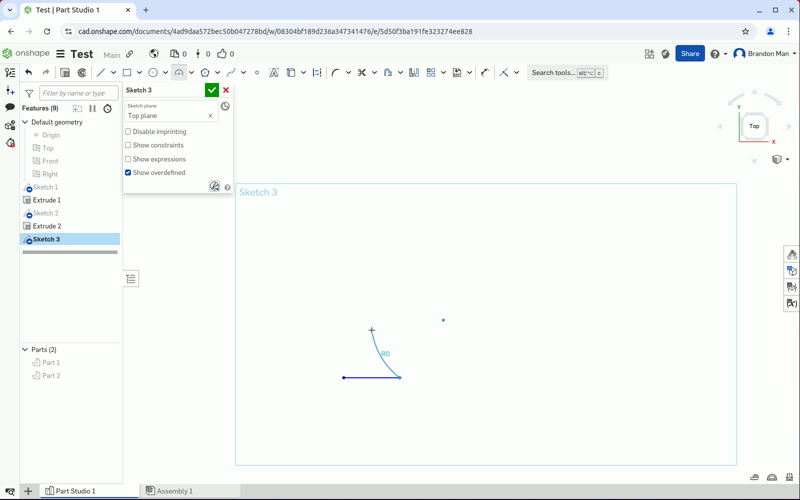
scroll(-6)
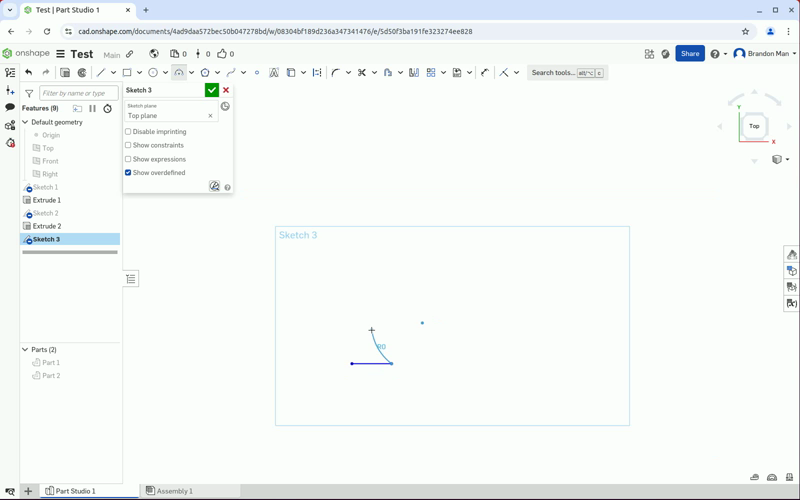
scroll(-6)
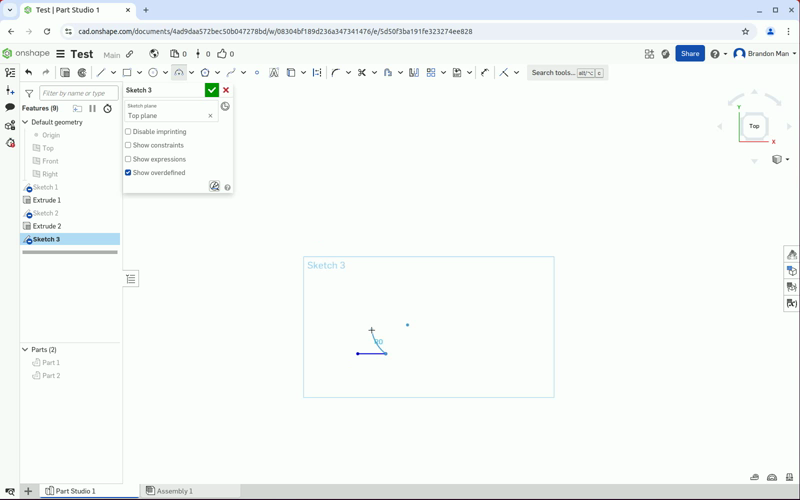
scroll(-6)
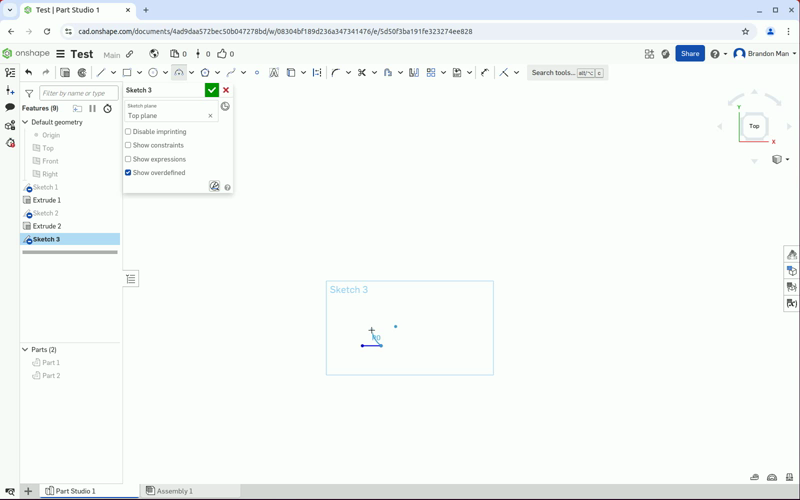
scroll(-6)
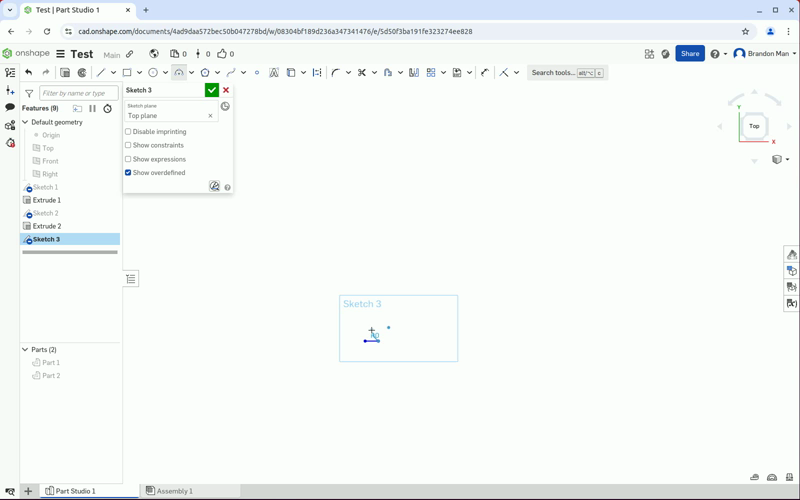
scroll(-6)
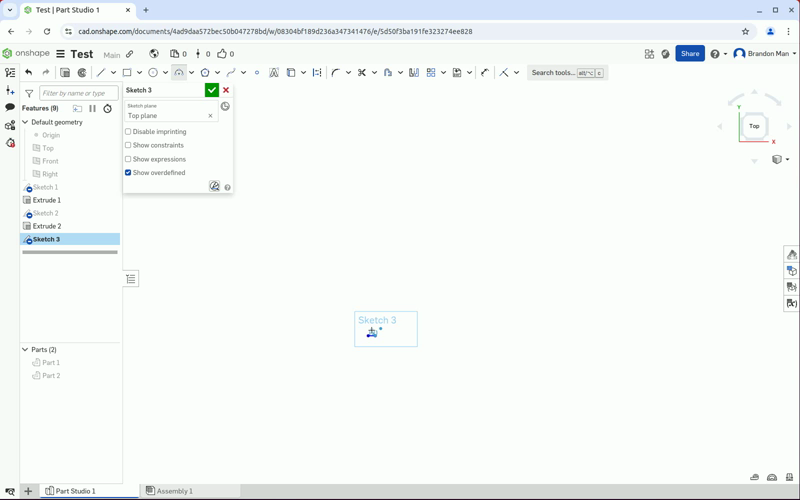
mouse_move(374, 332)
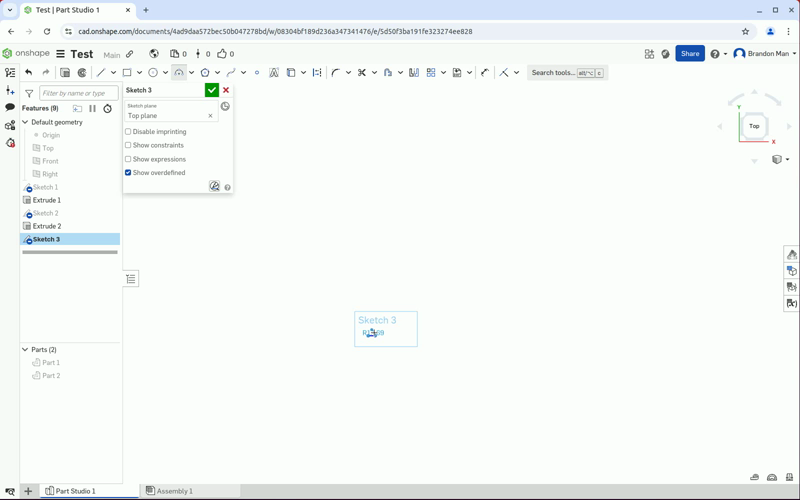
scroll(6)
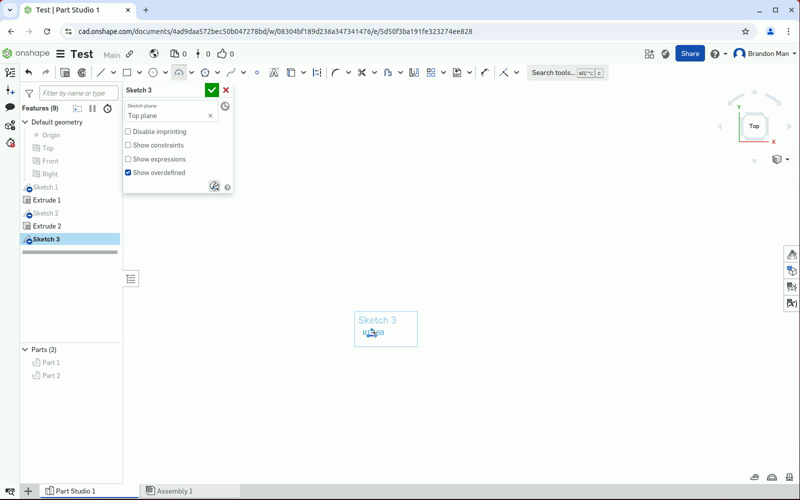
scroll(6)
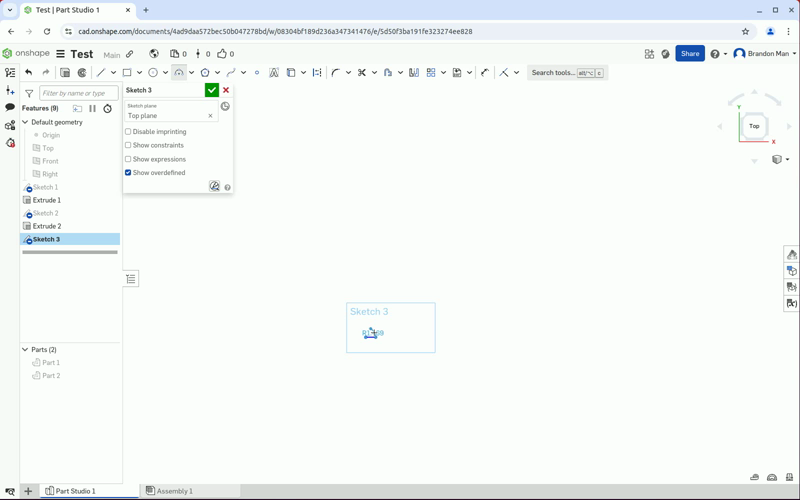
scroll(6)
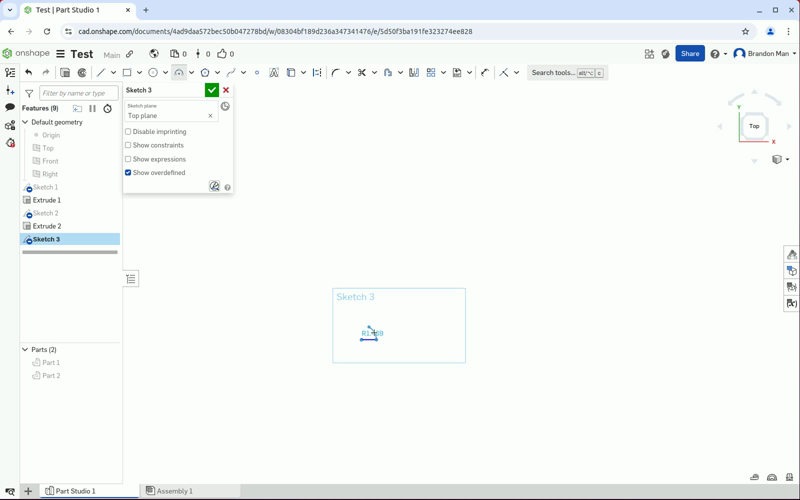
scroll(6)
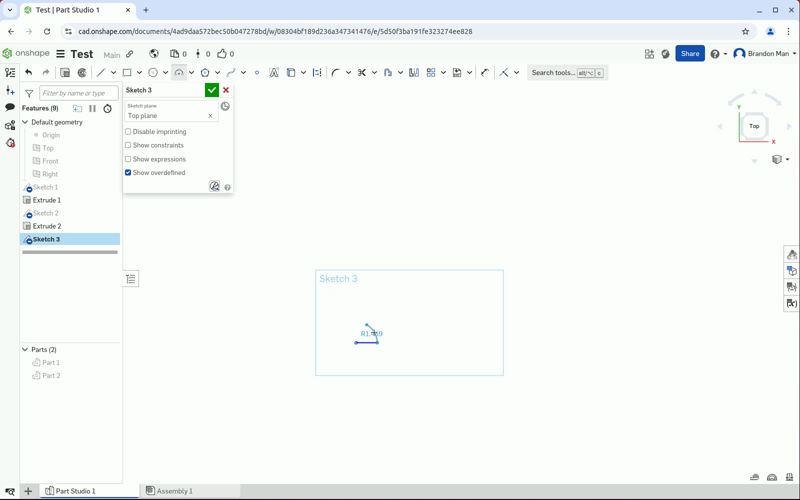
scroll(6)
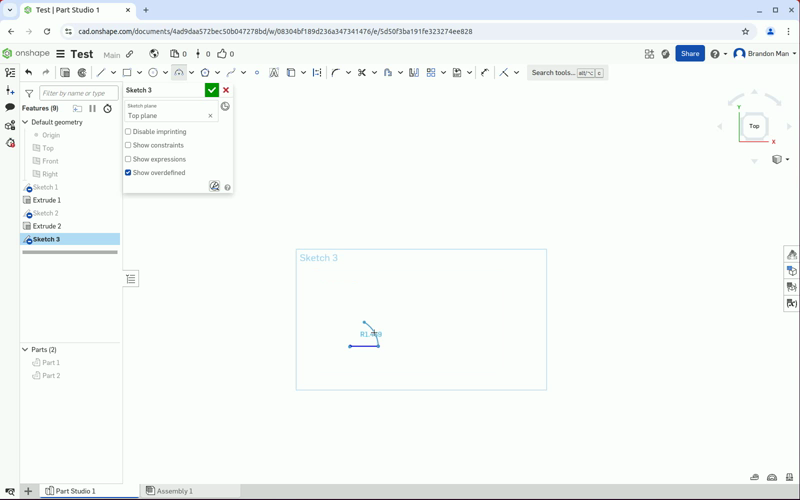
scroll(6)
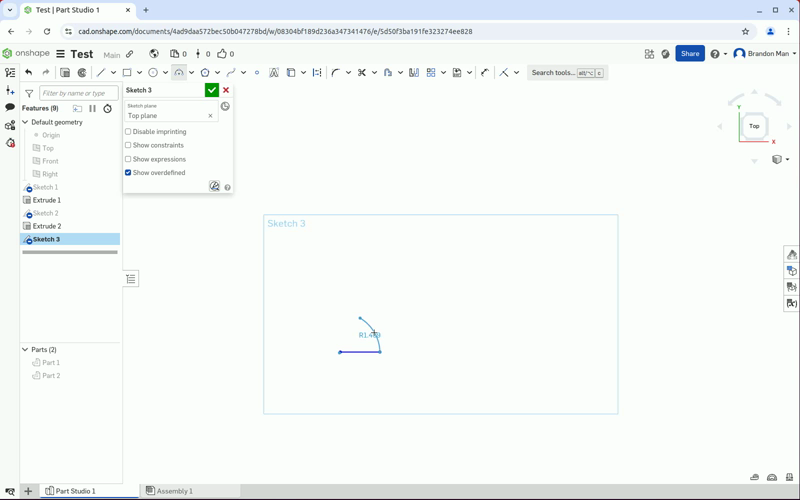
scroll(6)
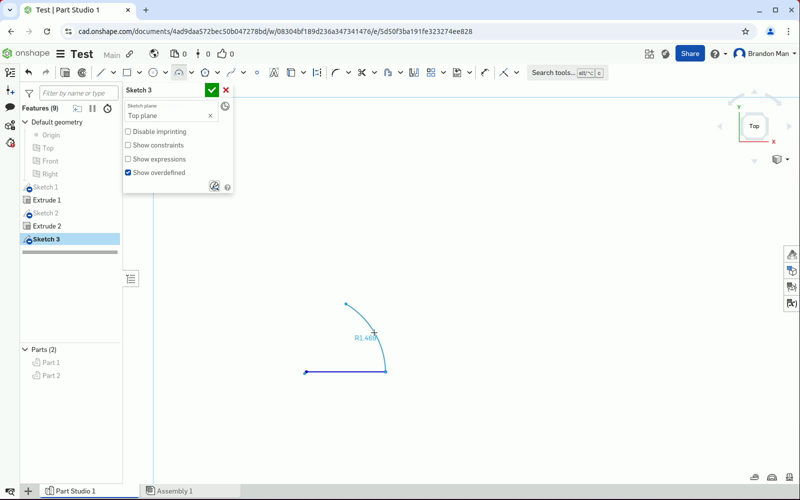
click(374, 332)
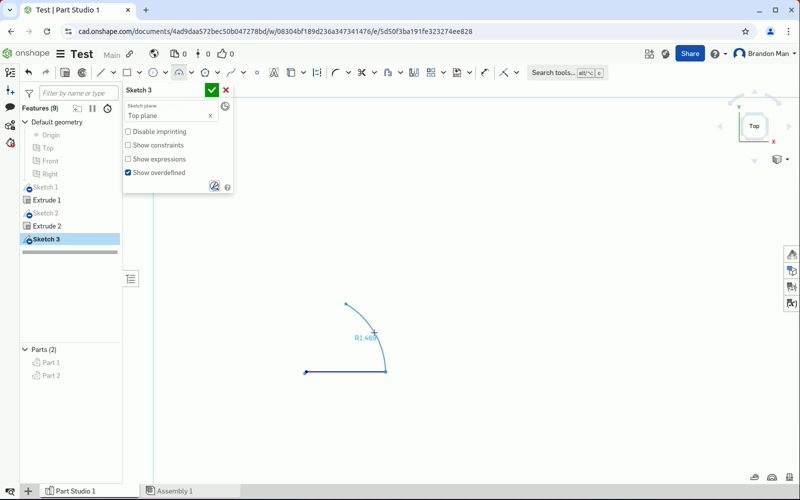
scroll(-6)
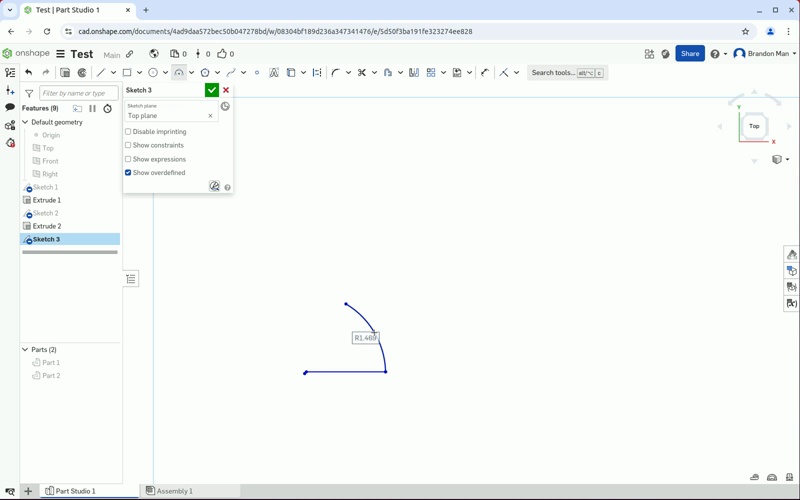
scroll(-6)
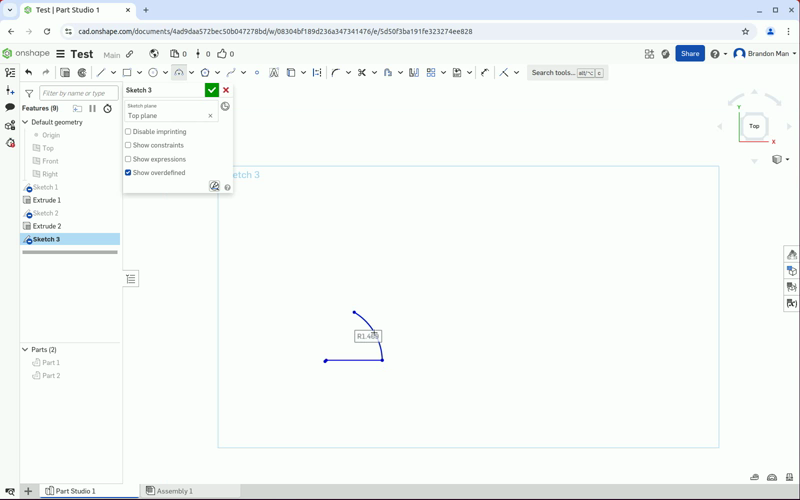
scroll(-6)
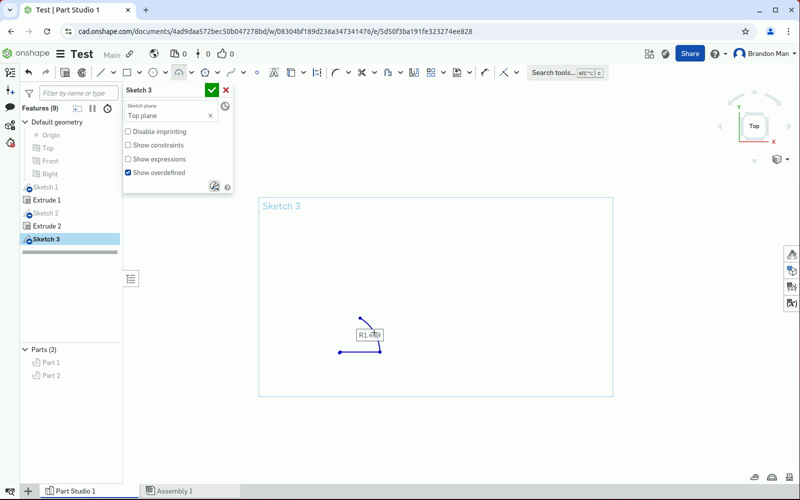
scroll(-6)
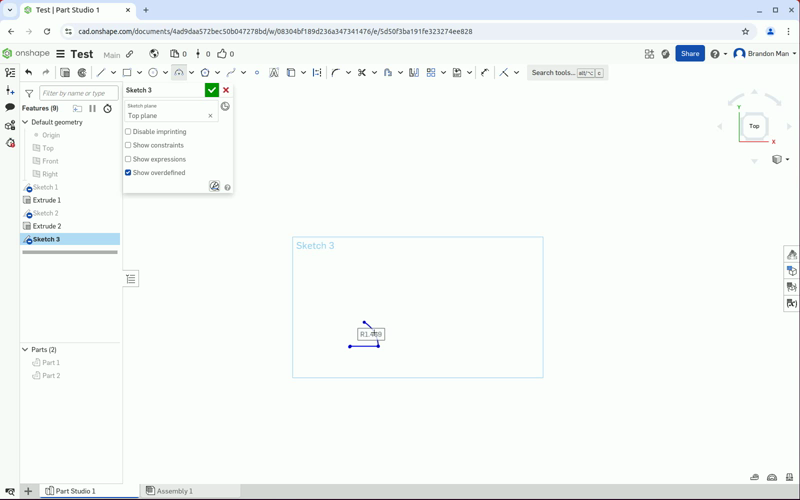
scroll(-6)
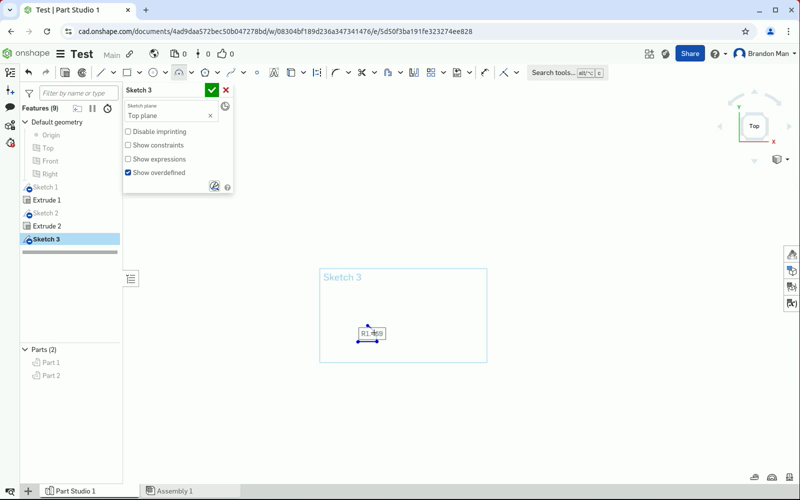
scroll(-6)
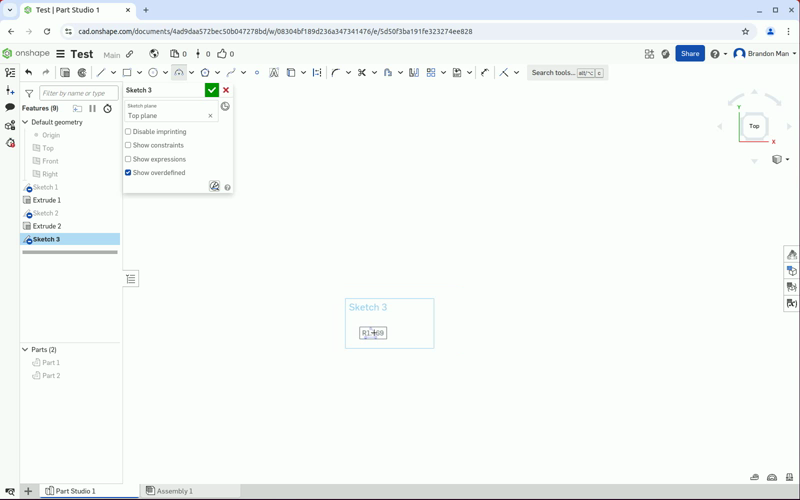
scroll(-6)
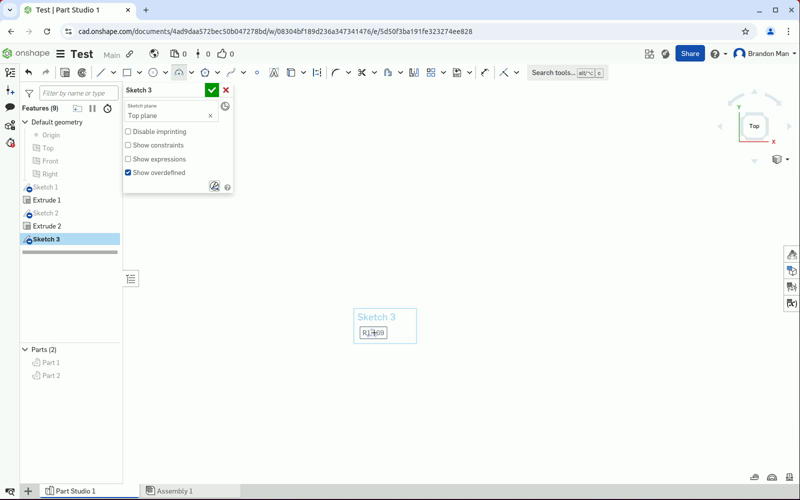
key_up(shift)
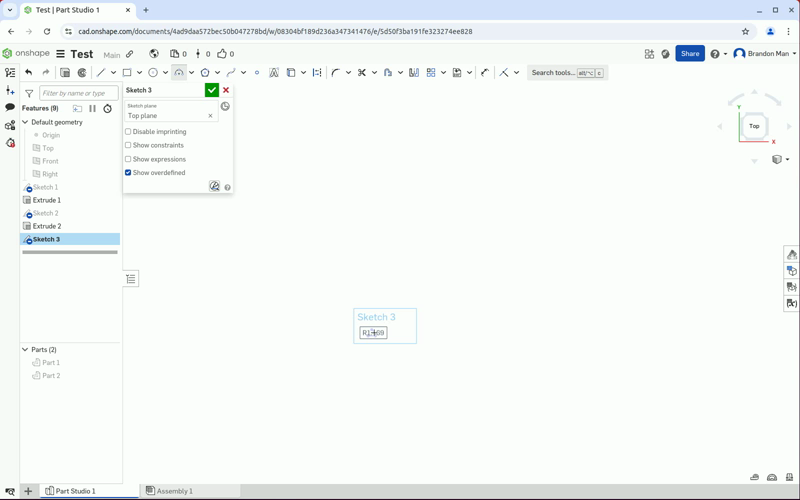
key(esc)
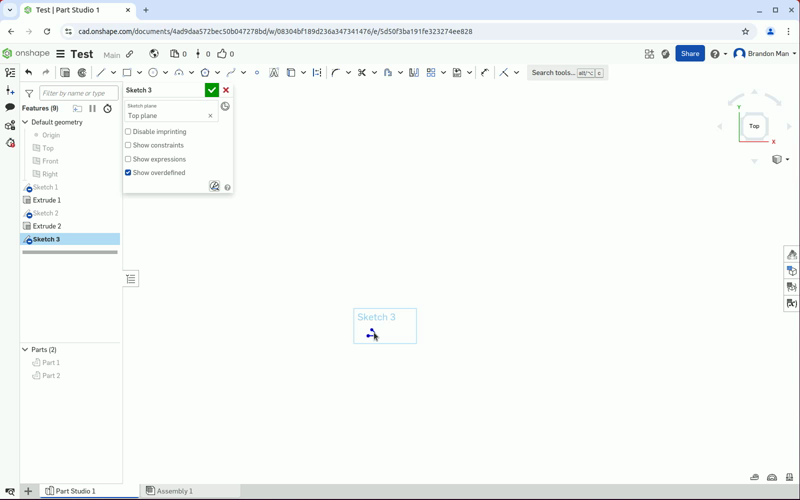
key(l)
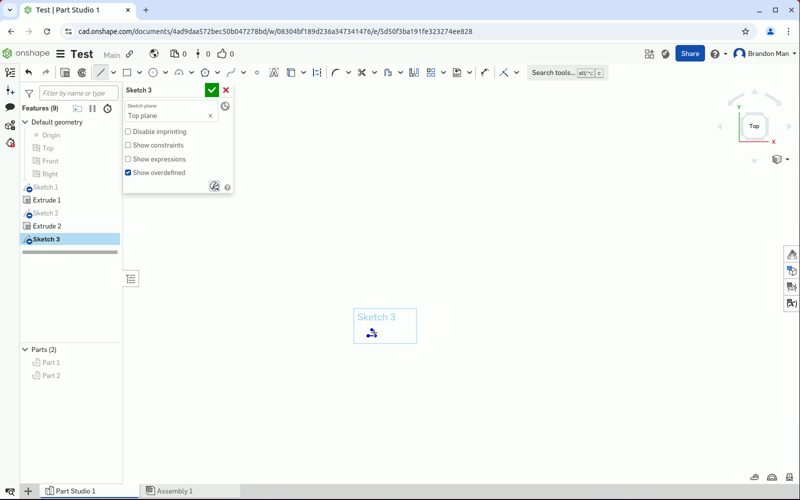
mouse_move(371, 329)
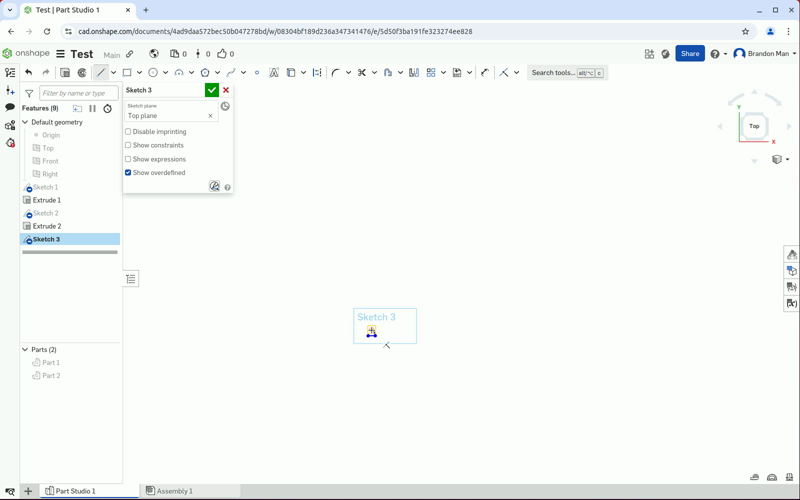
scroll(6)
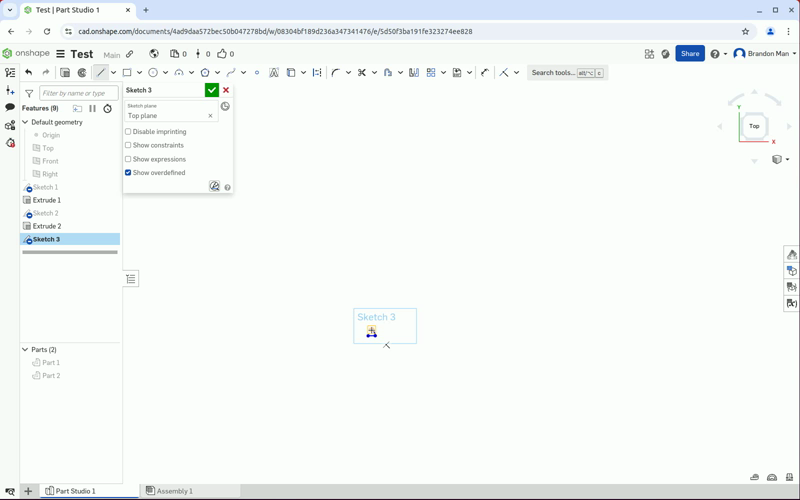
scroll(6)
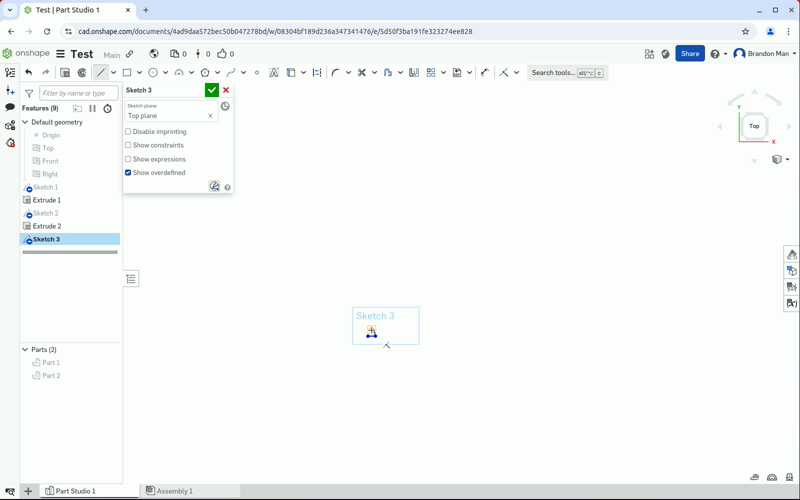
scroll(6)
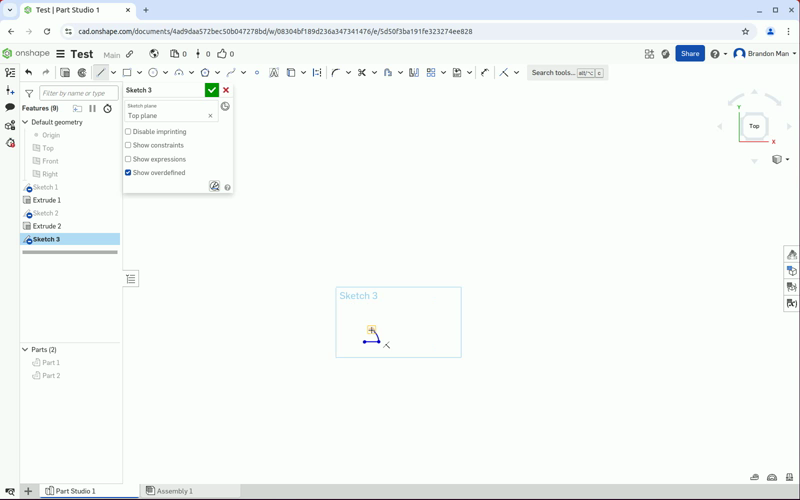
scroll(6)
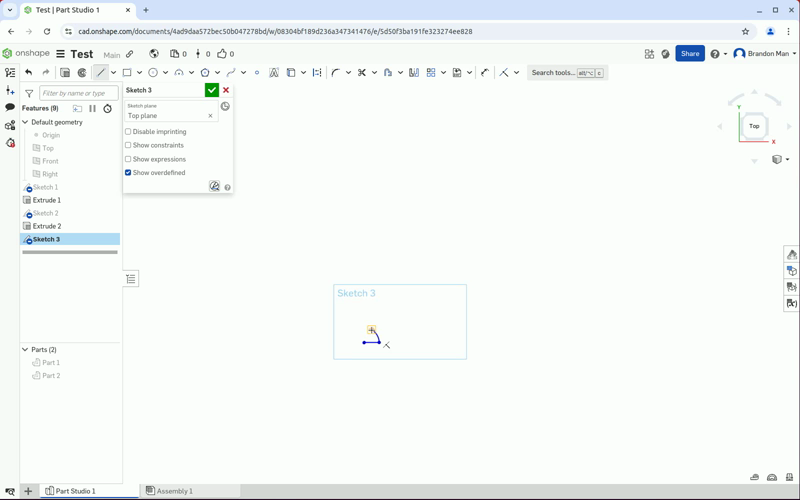
scroll(6)
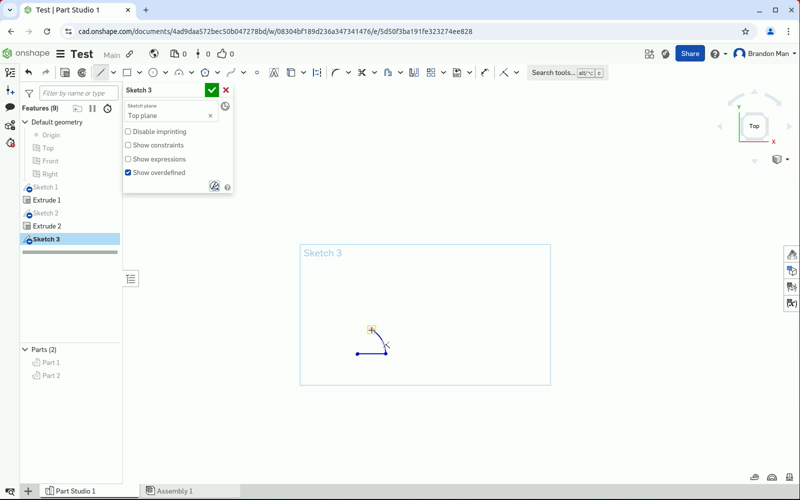
scroll(6)
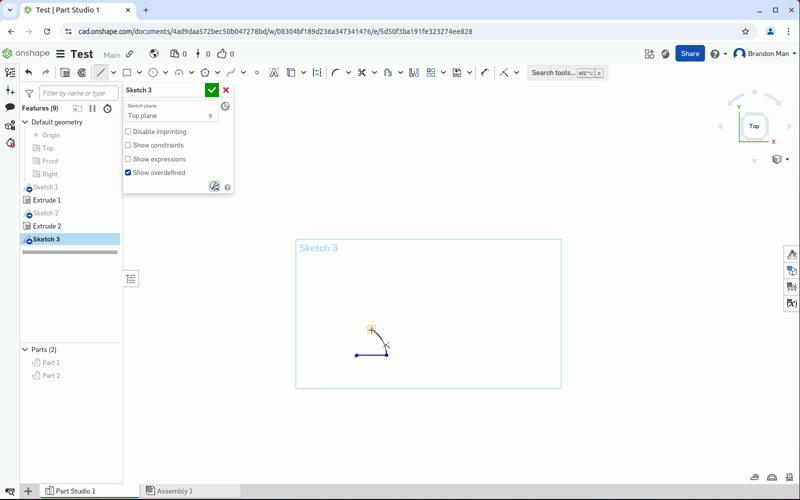
scroll(6)
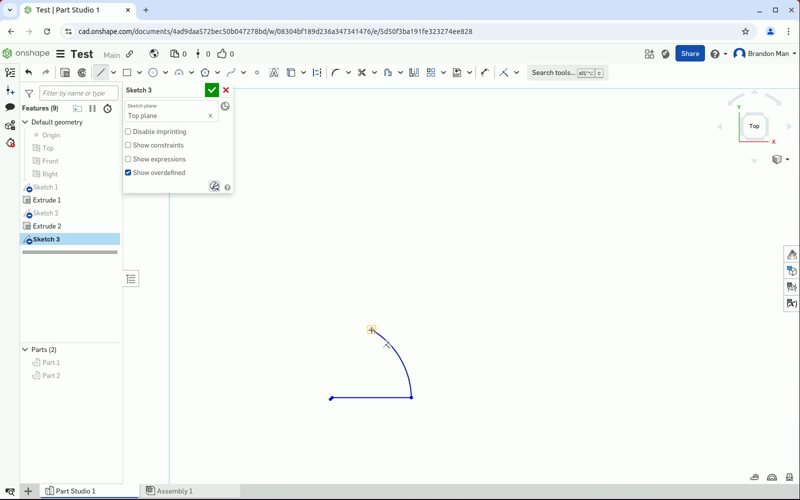
click(371, 329)
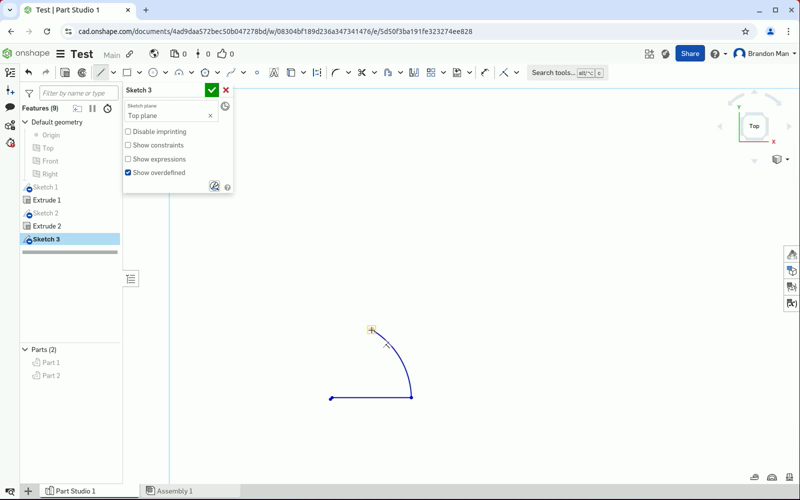
scroll(-6)
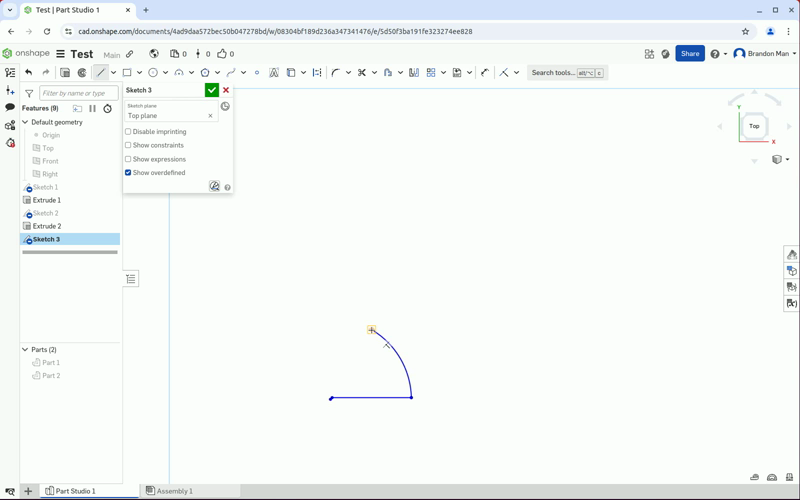
scroll(-6)
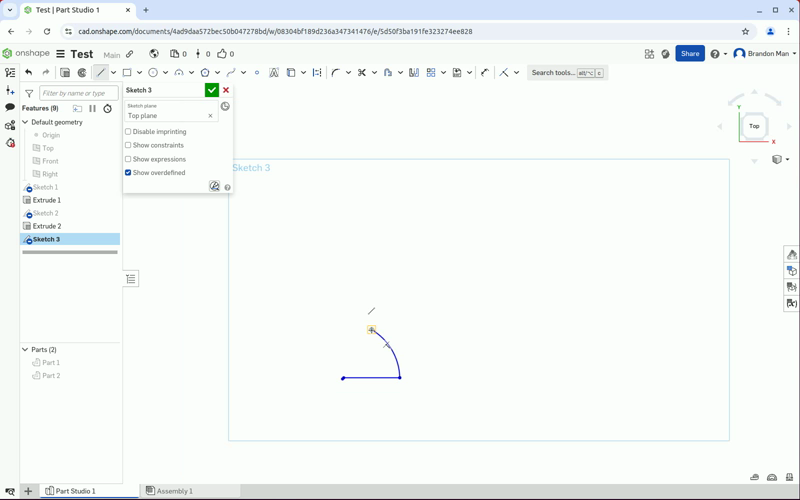
scroll(-6)
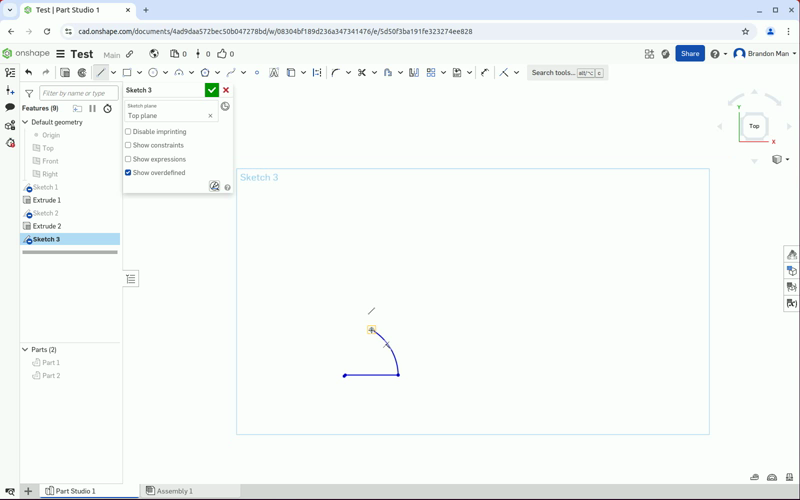
scroll(-6)
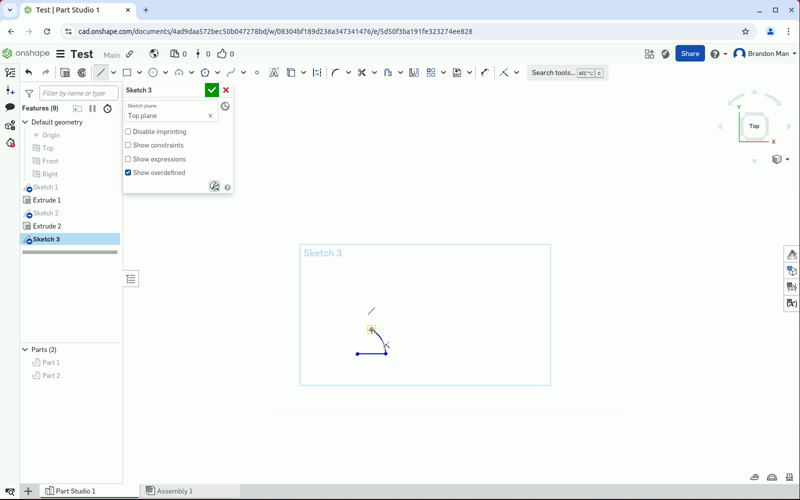
scroll(-6)
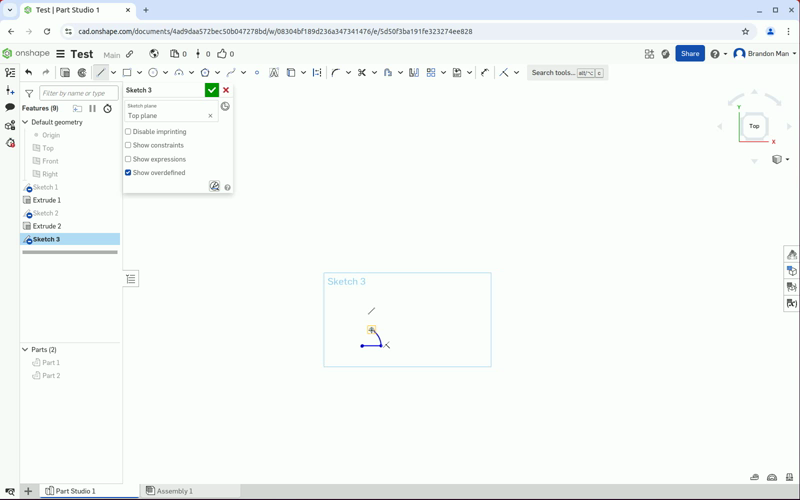
scroll(-6)
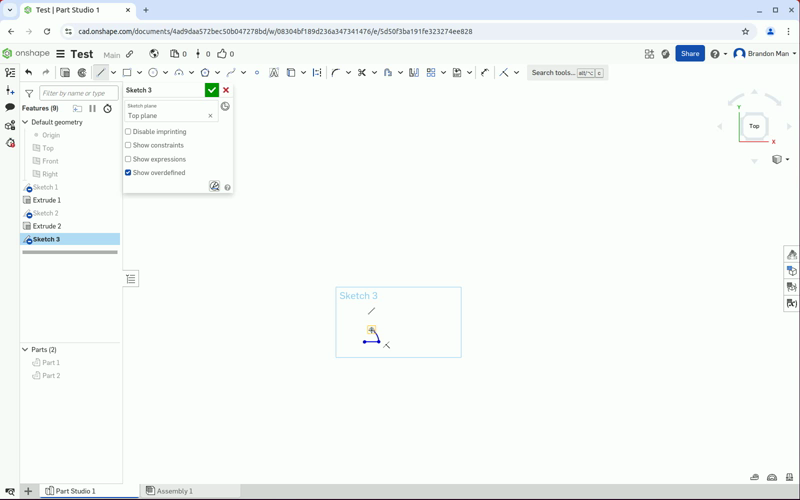
scroll(-6)
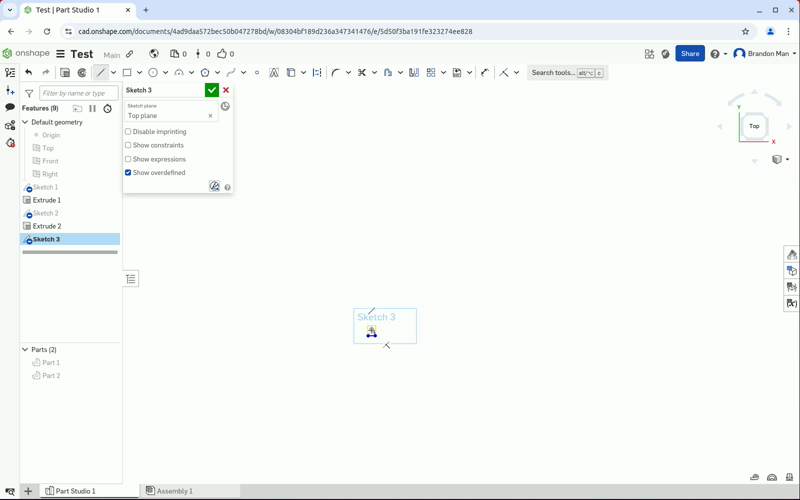
mouse_move(401, 329)
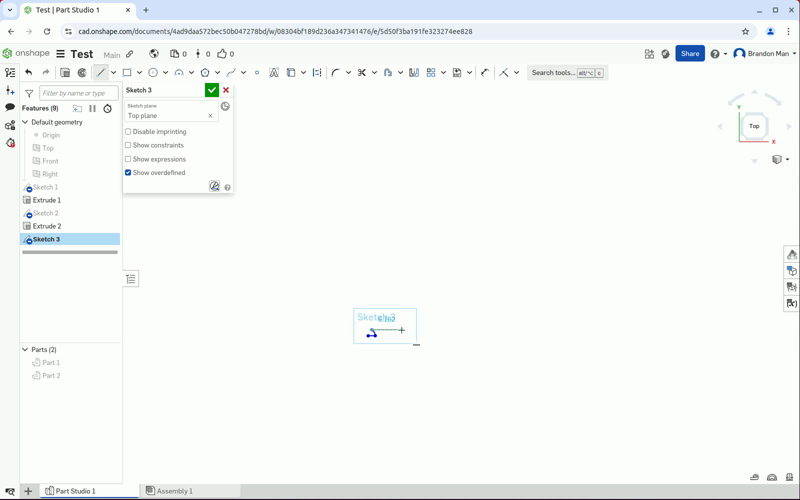
key_down(shift)
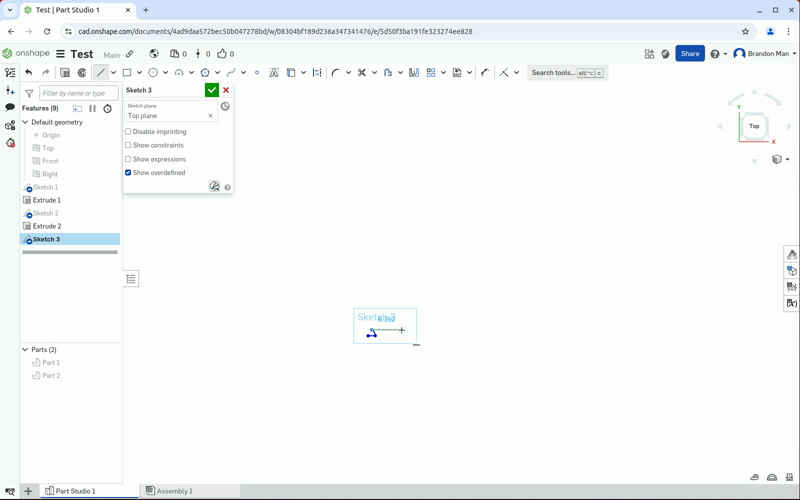
mouse_move(368, 335)
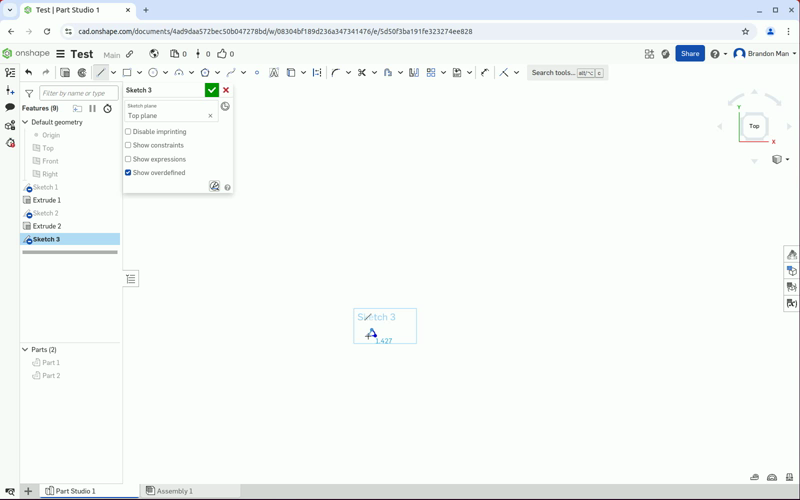
scroll(6)
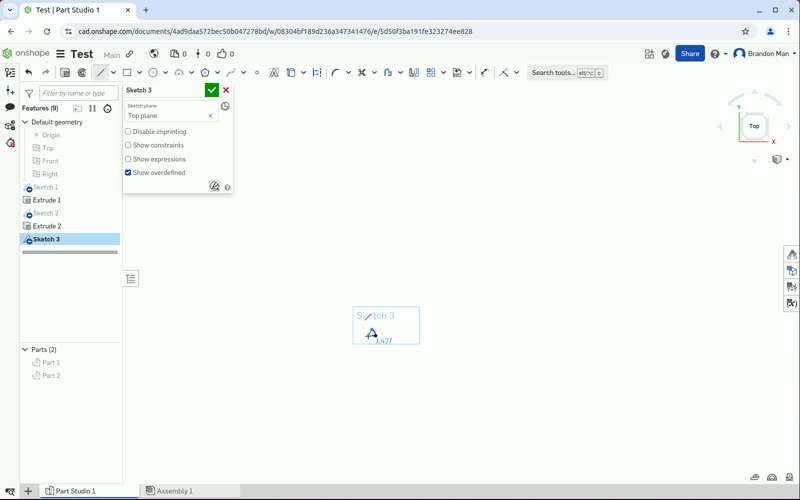
scroll(6)
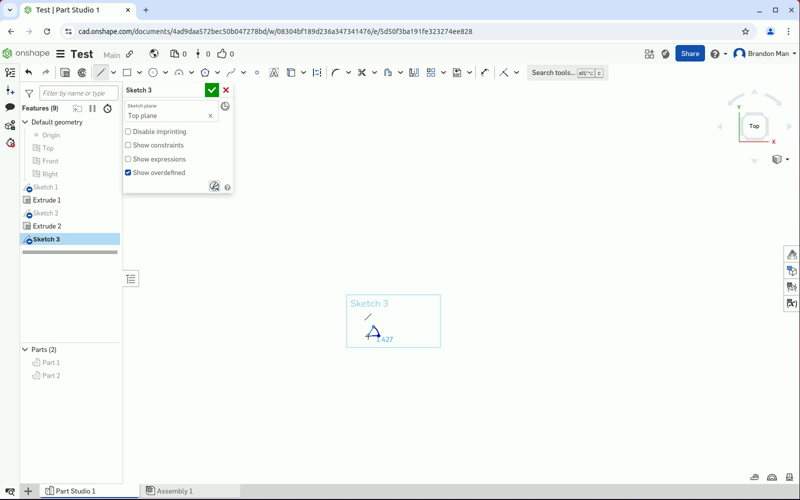
scroll(6)
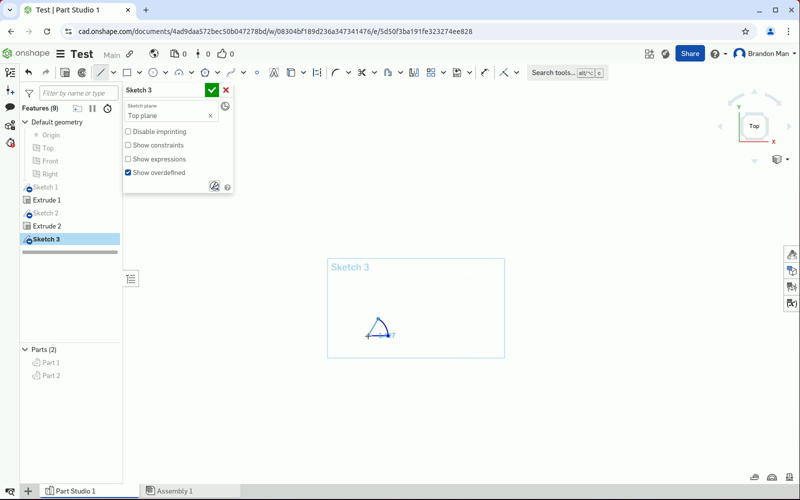
scroll(6)
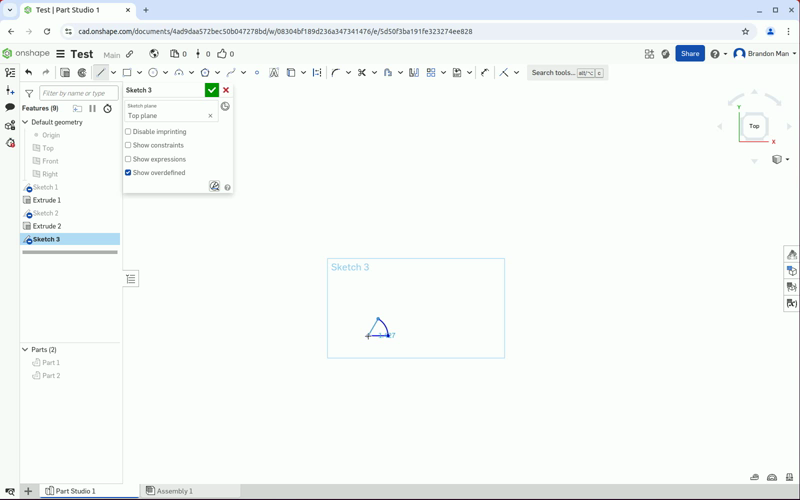
scroll(6)
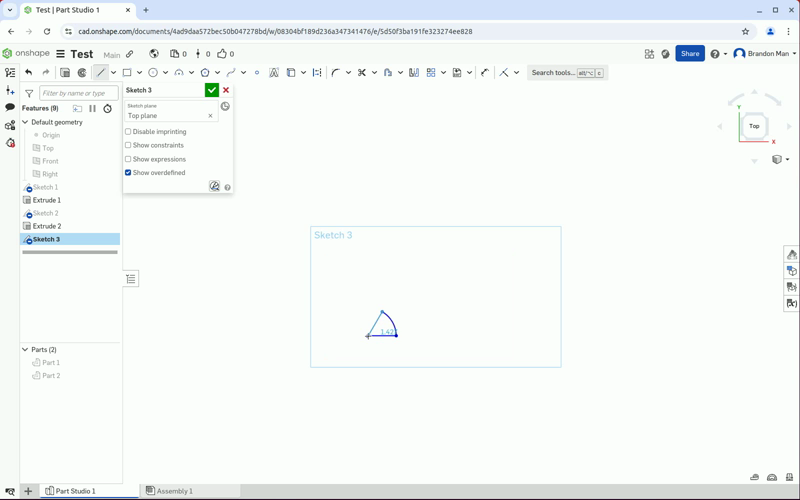
scroll(6)
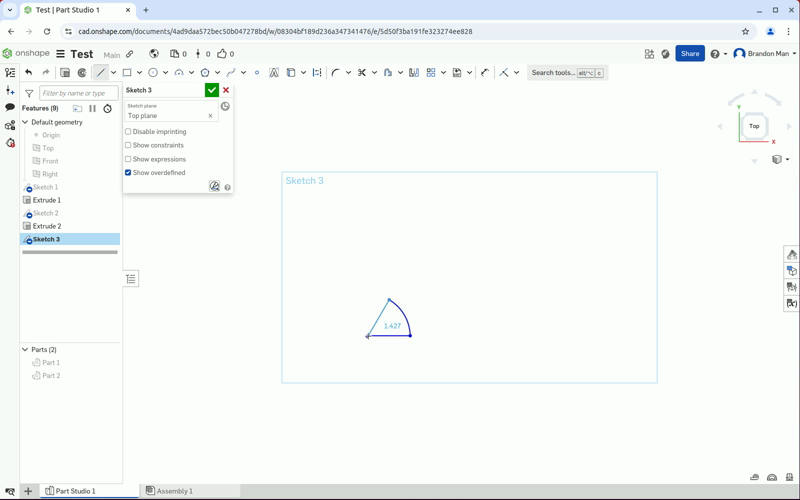
scroll(6)
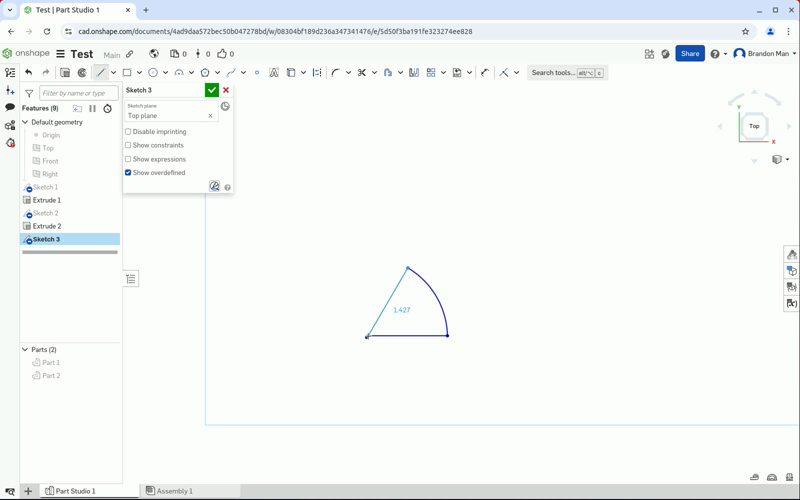
key_up(shift)
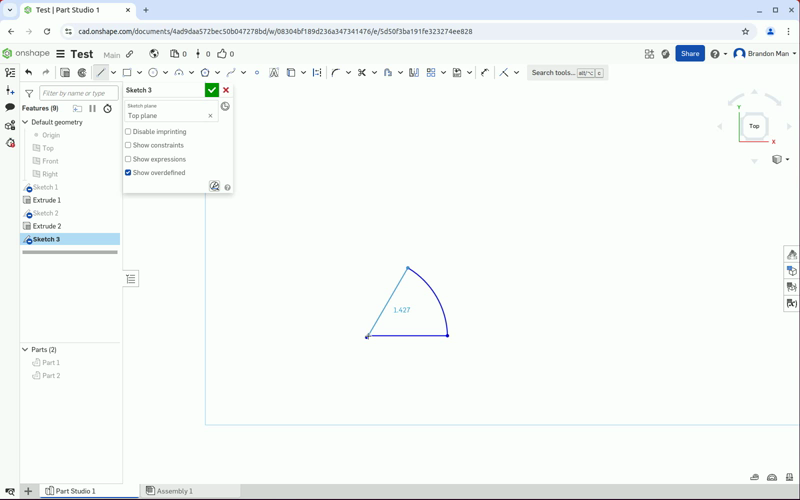
click(368, 335)
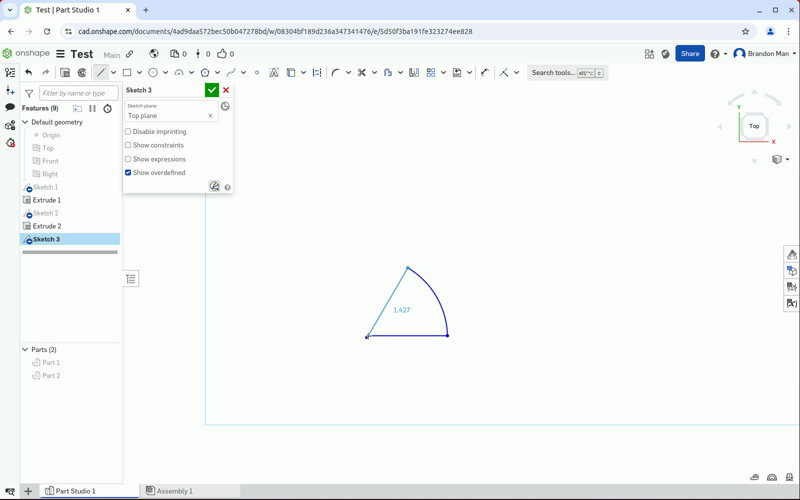
scroll(-6)
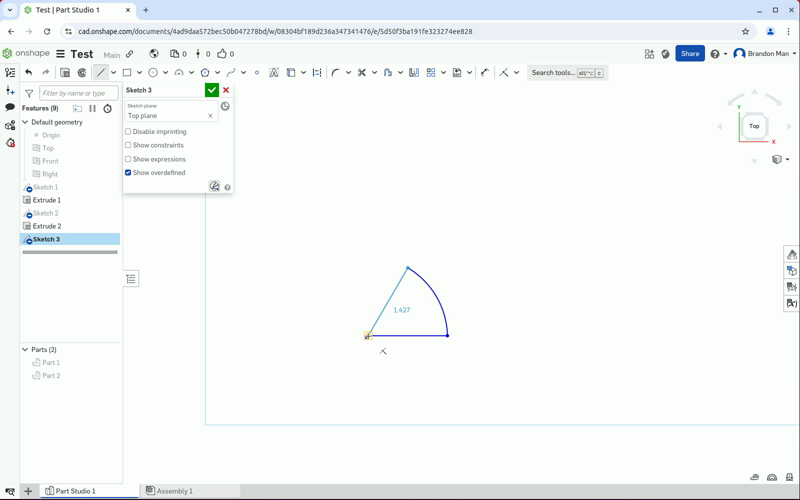
scroll(-6)
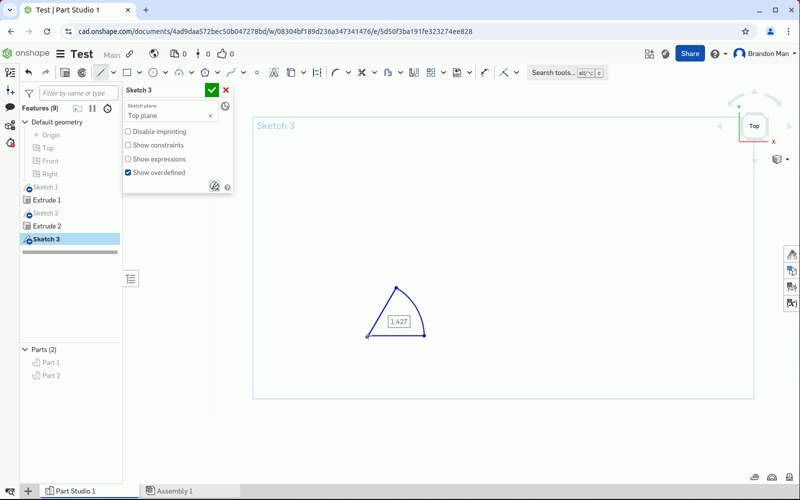
scroll(-6)
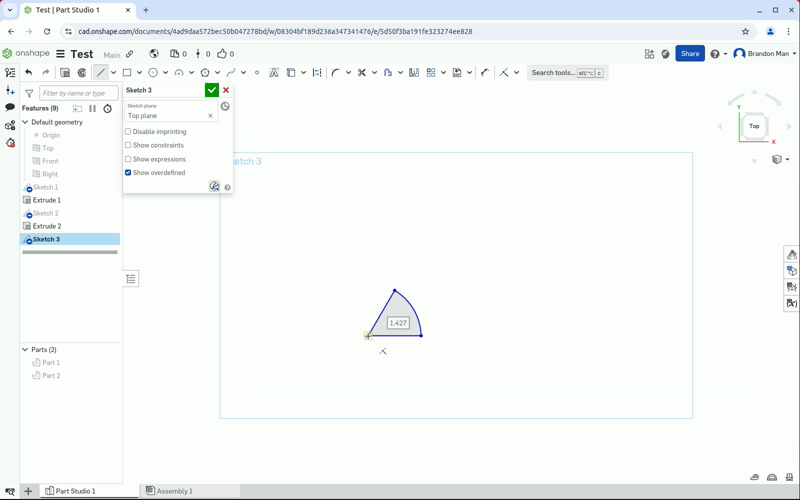
scroll(-6)
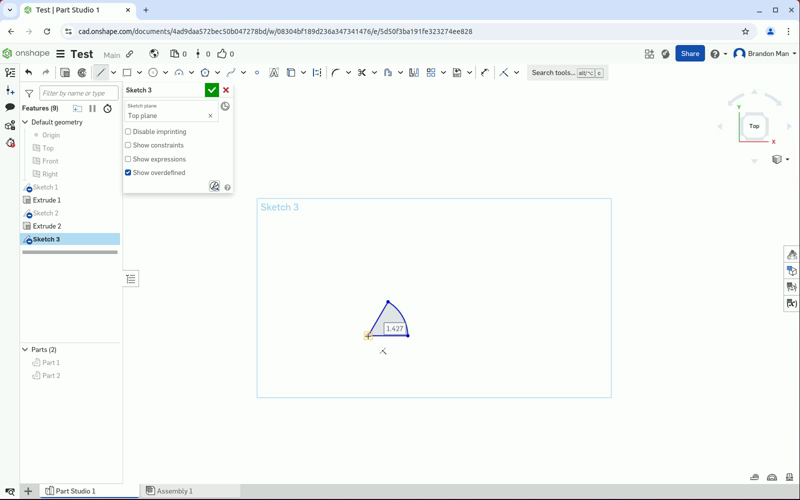
scroll(-6)
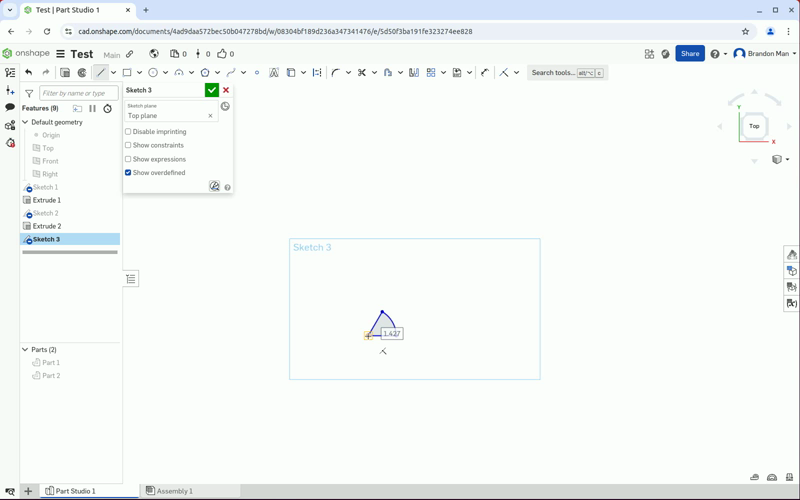
scroll(-6)
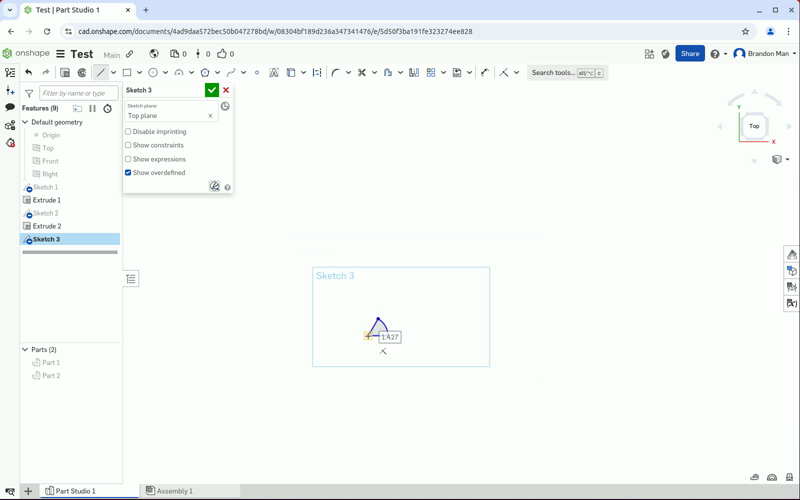
scroll(-6)
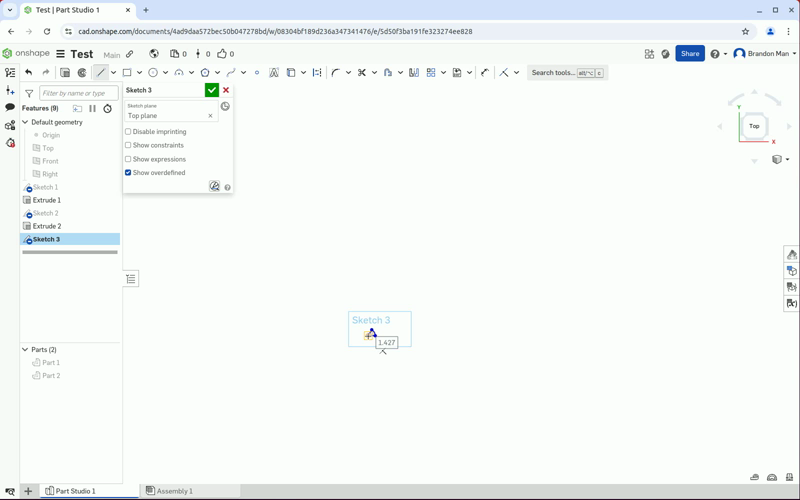
key(esc)
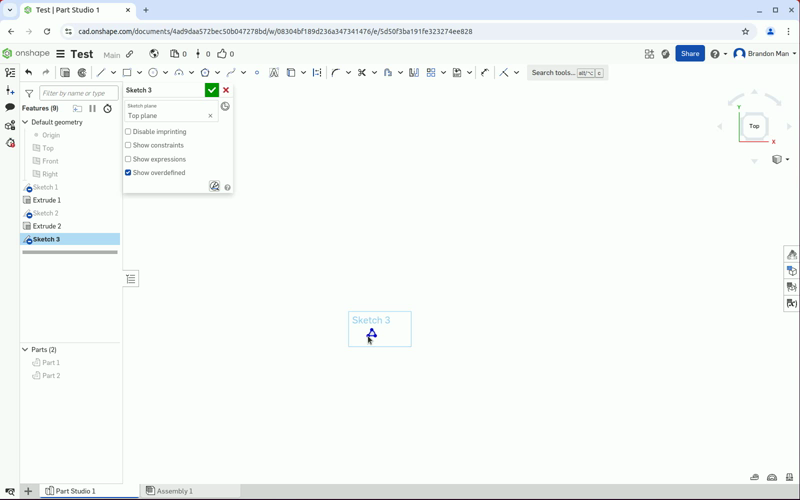
mouse_move(374, 335)
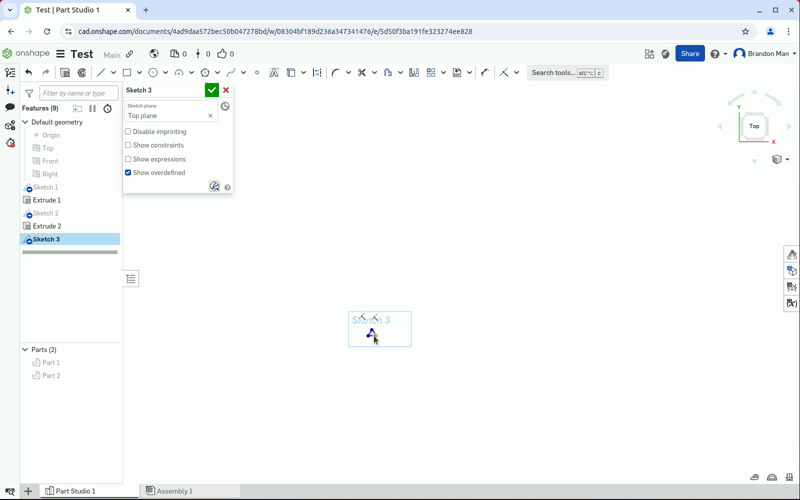
scroll(6)
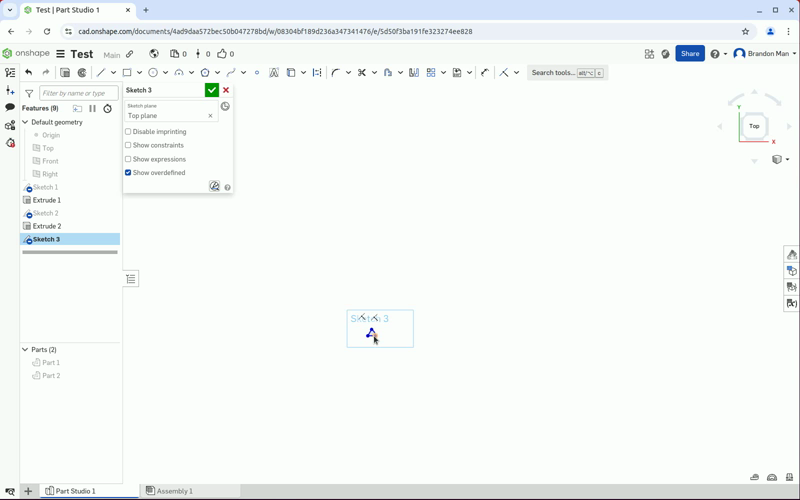
scroll(6)
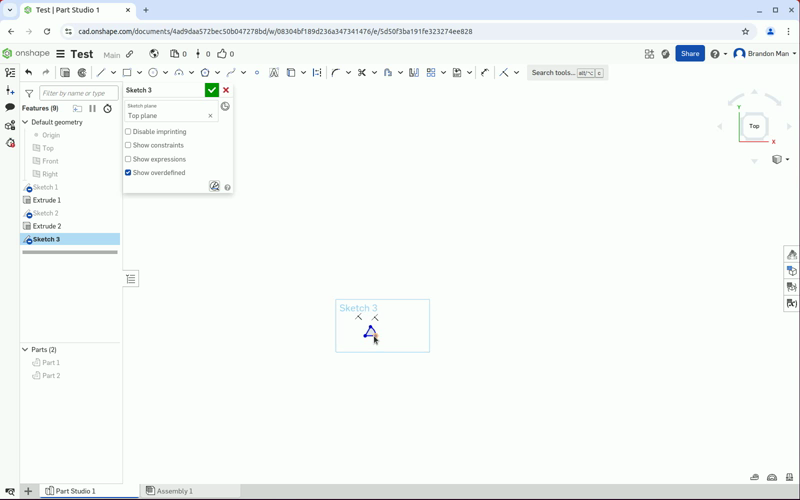
scroll(6)
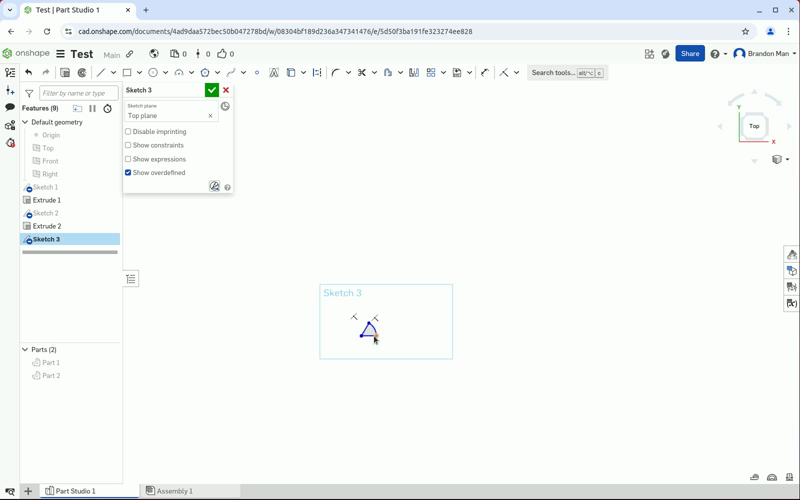
scroll(6)
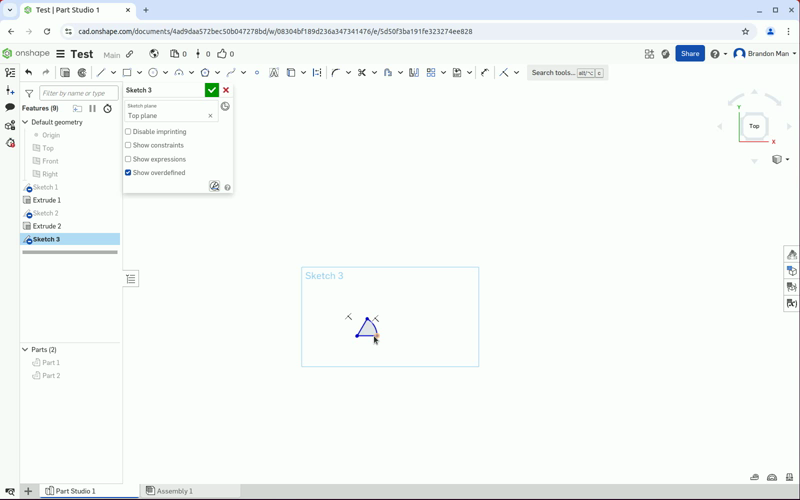
scroll(6)
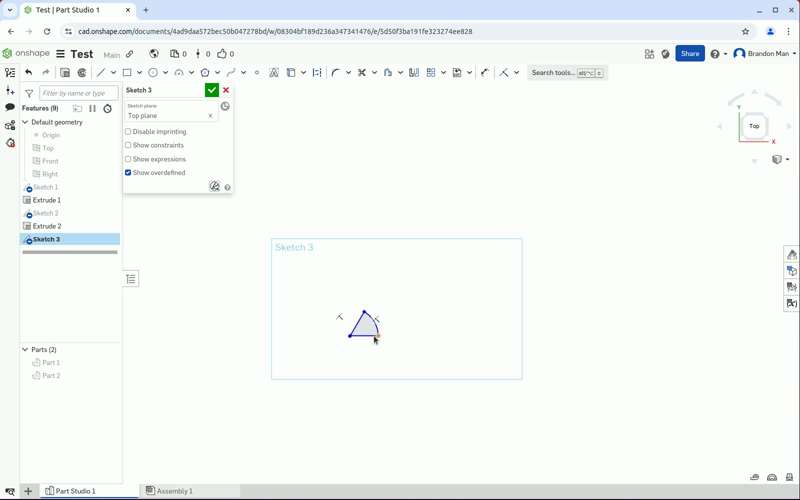
scroll(6)
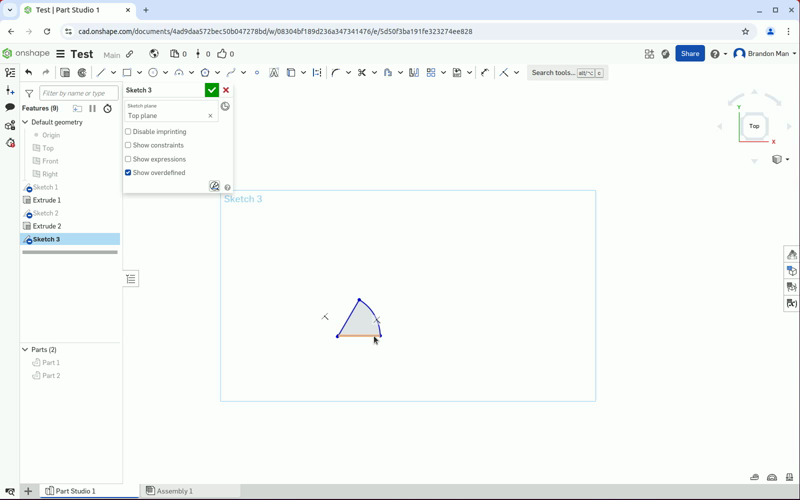
scroll(6)
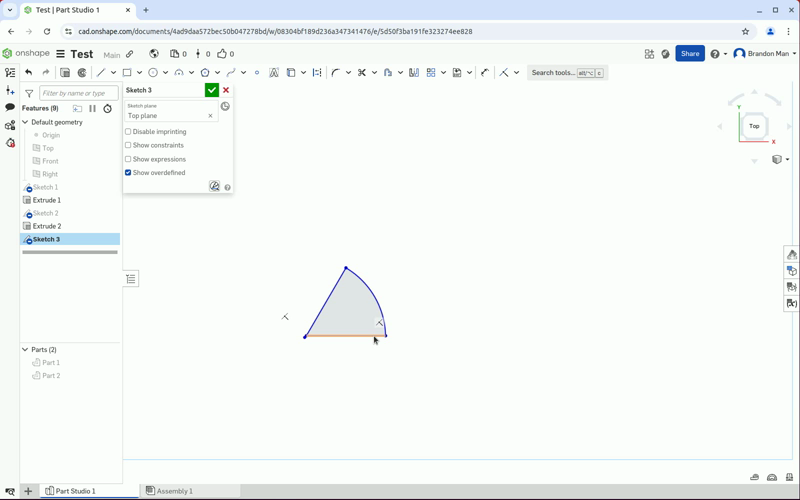
click(374, 335)
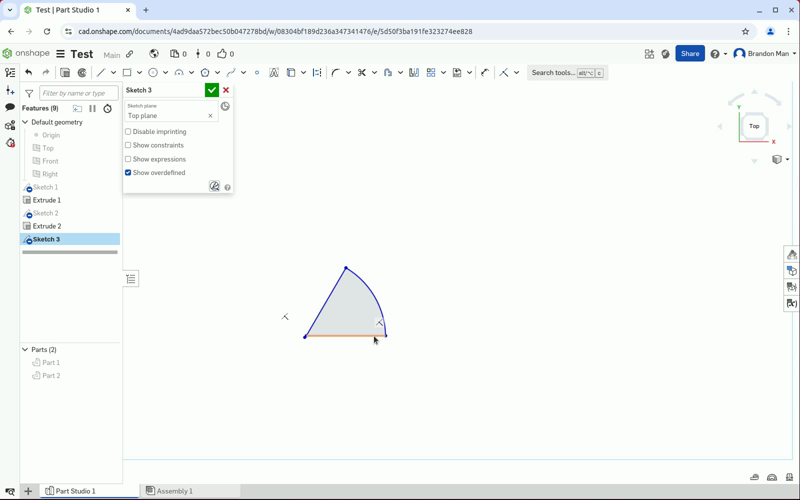
scroll(-6)
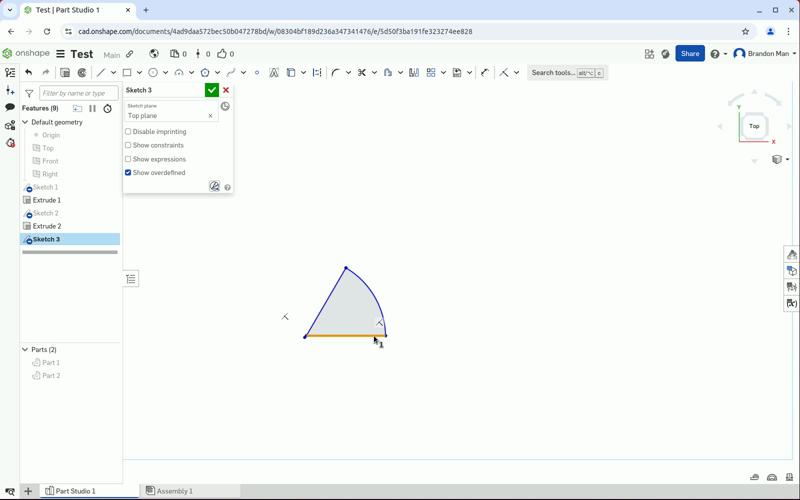
scroll(-6)
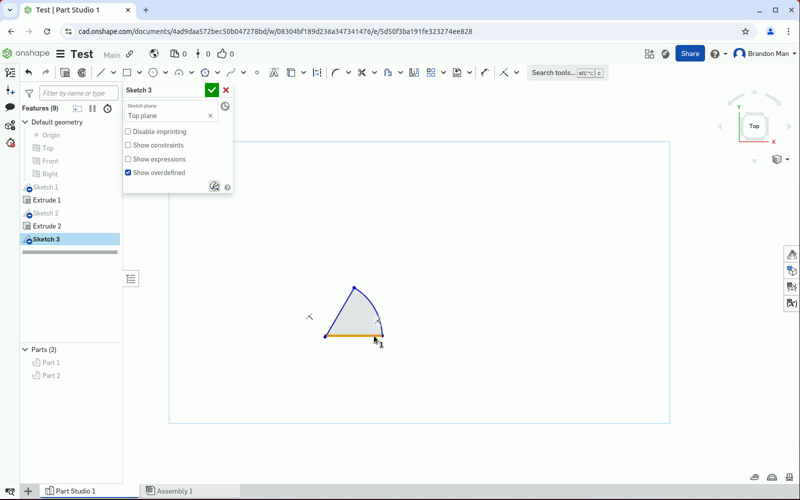
scroll(-6)
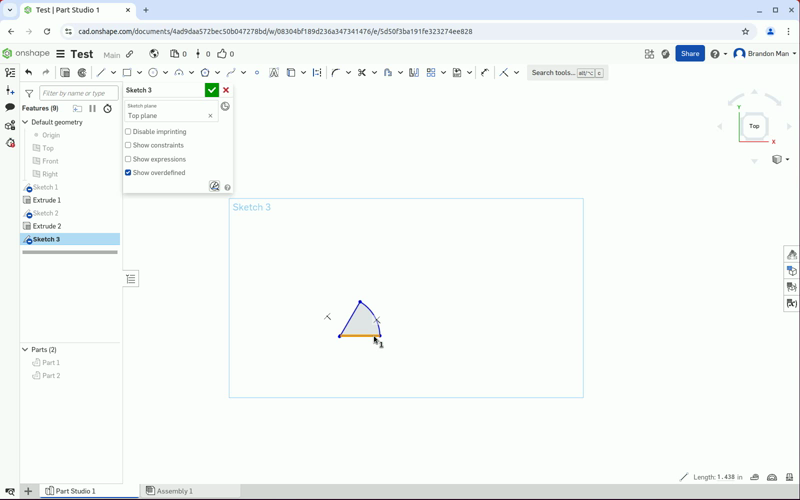
scroll(-6)
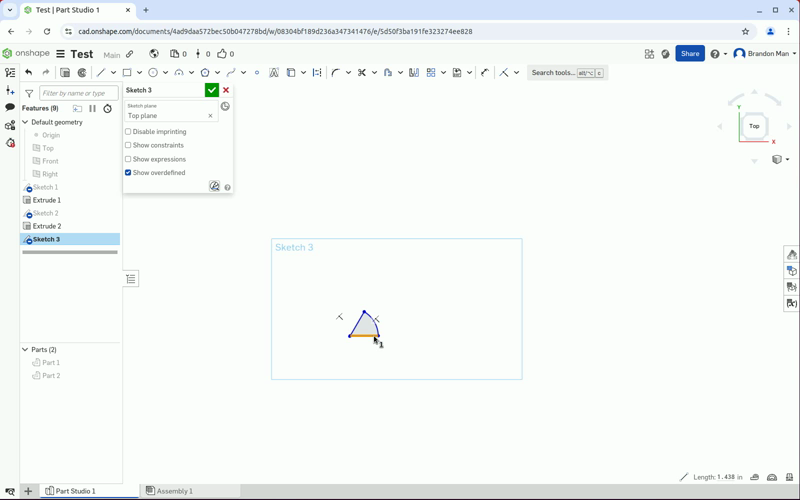
scroll(-6)
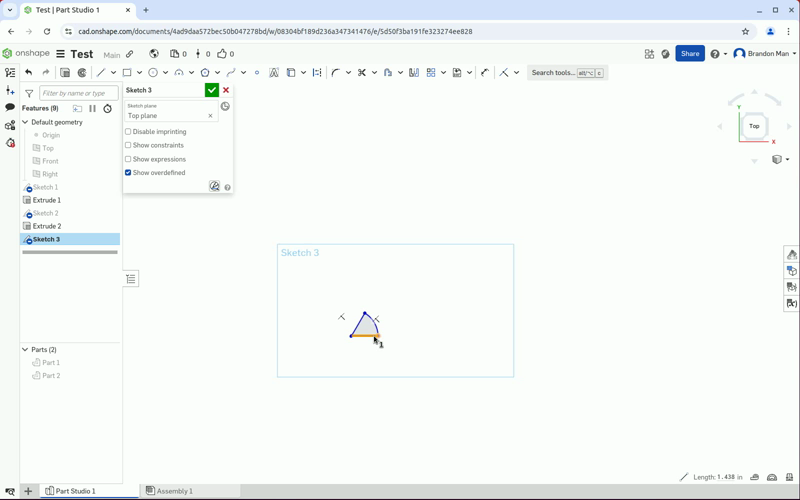
scroll(-6)
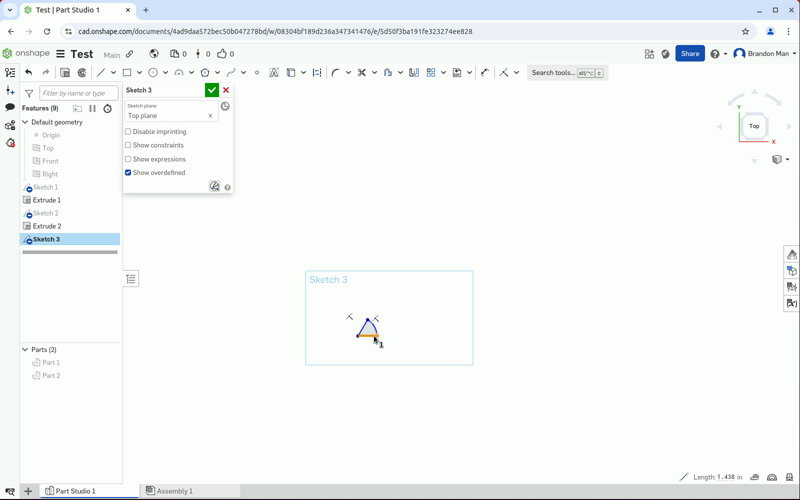
scroll(-6)
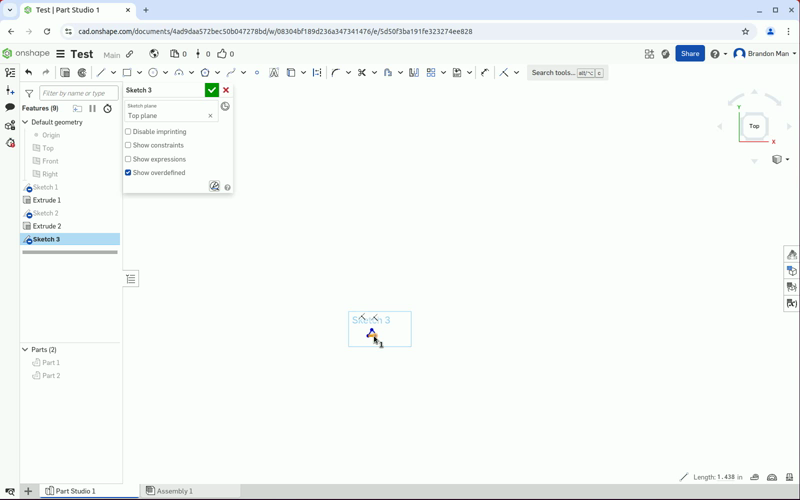
mouse_move(73, 352)
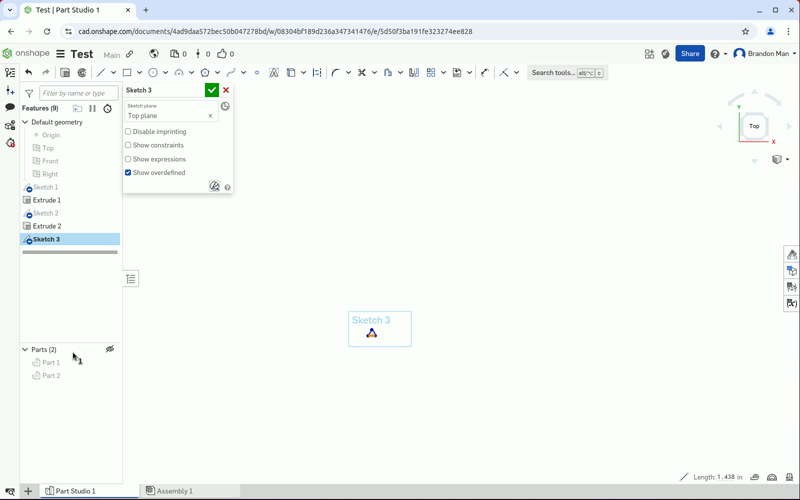
key(shift+y)
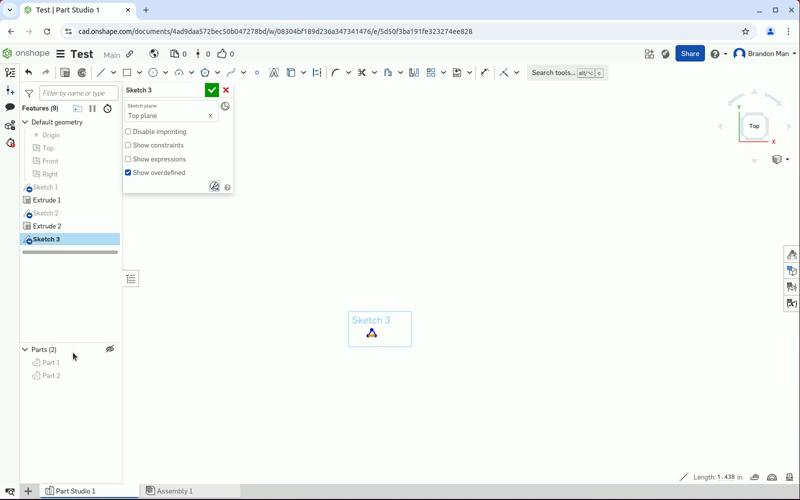
key(shift+e)
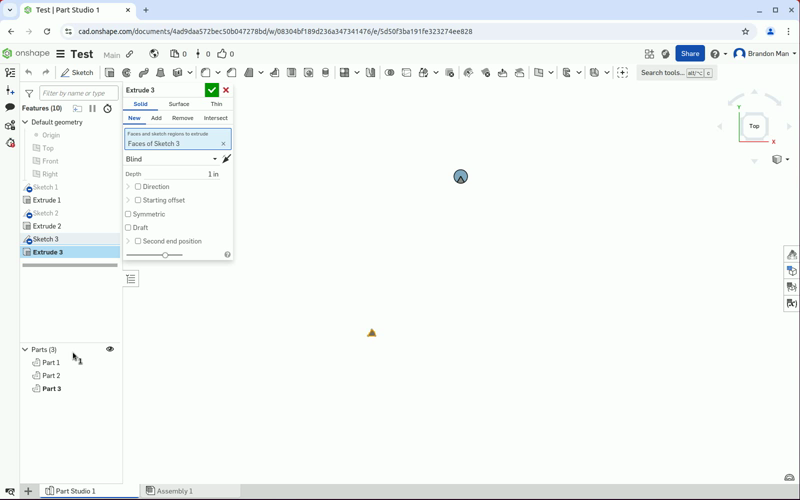
mouse_move(143, 106)
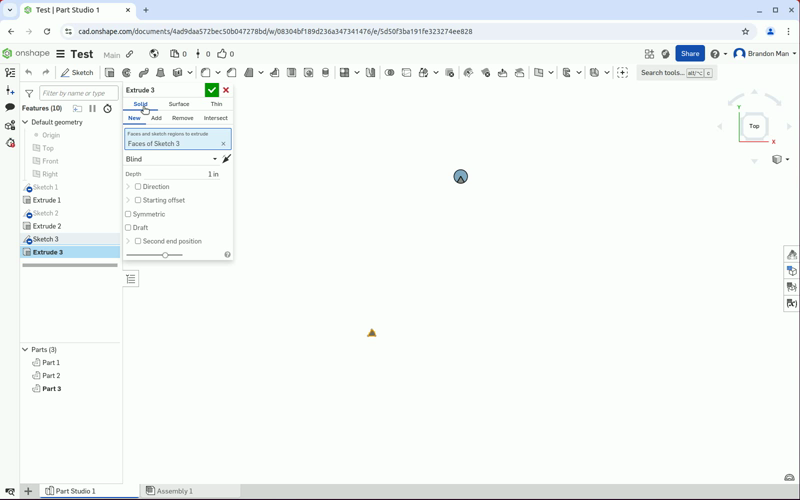
click(143, 106)
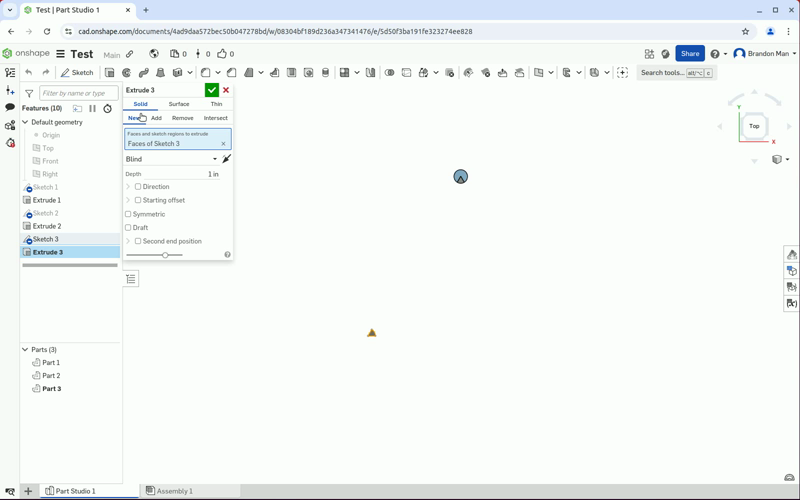
mouse_move(137, 120)
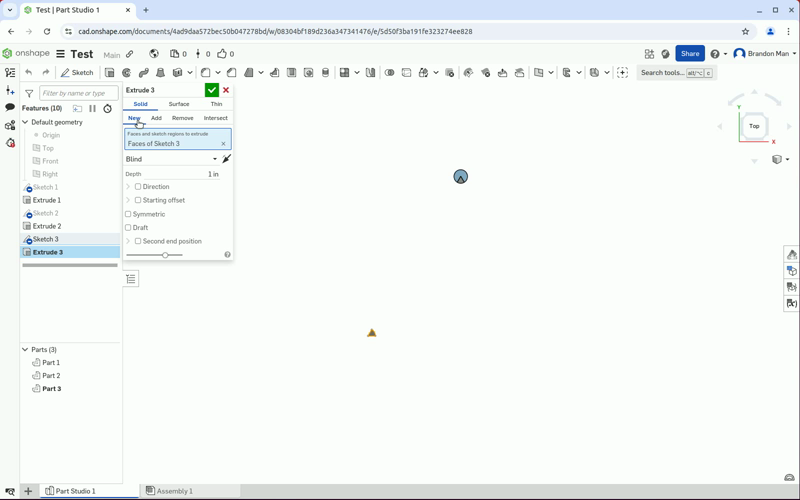
click(137, 120)
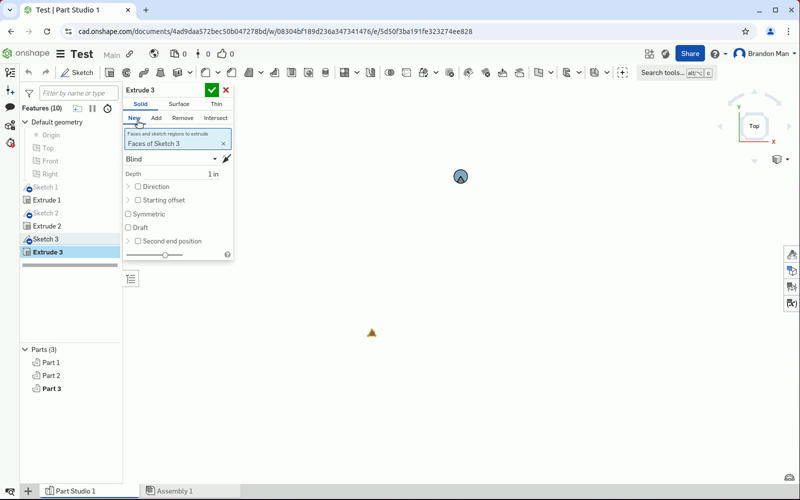
key(tab, 4)
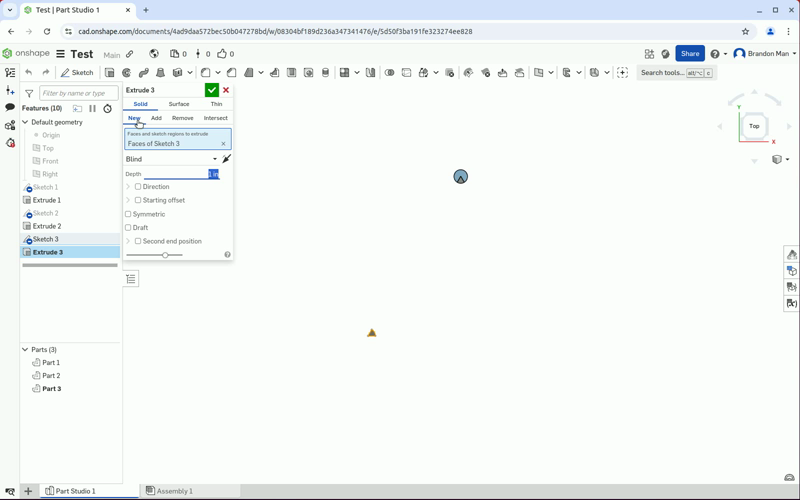
text(12.517)
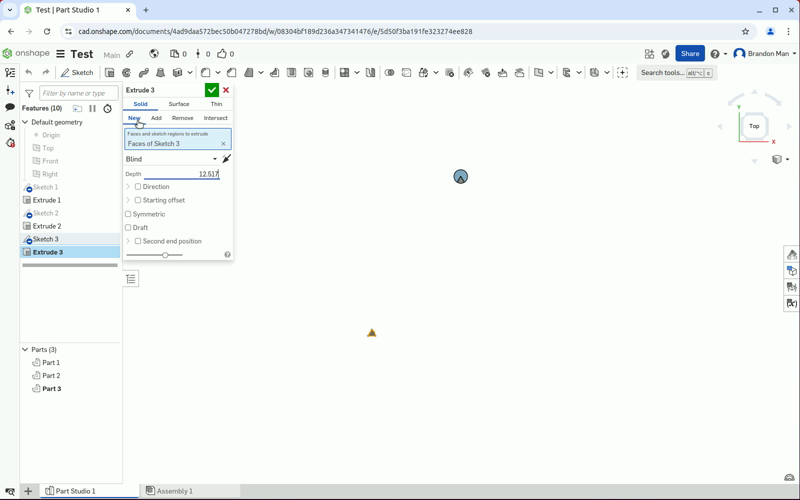
key(enter)
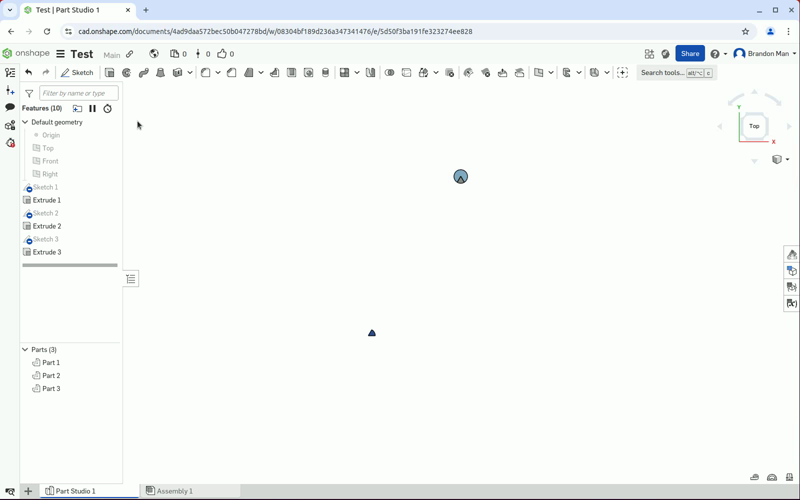
key(shift+h)
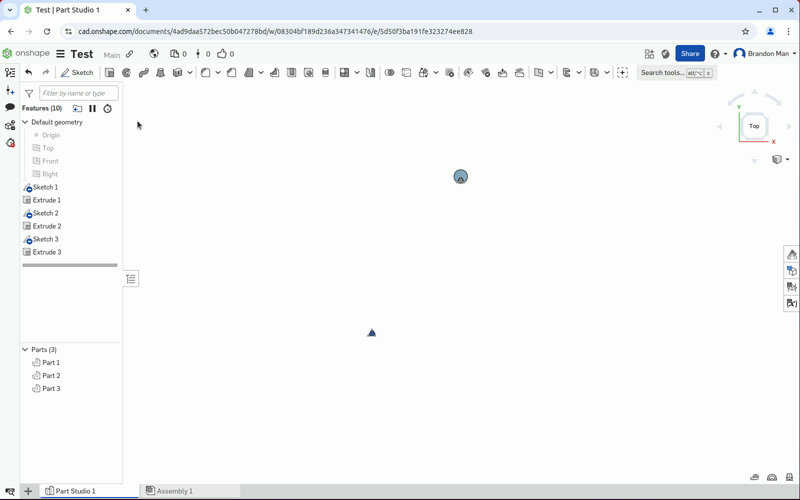
key(shift+h)
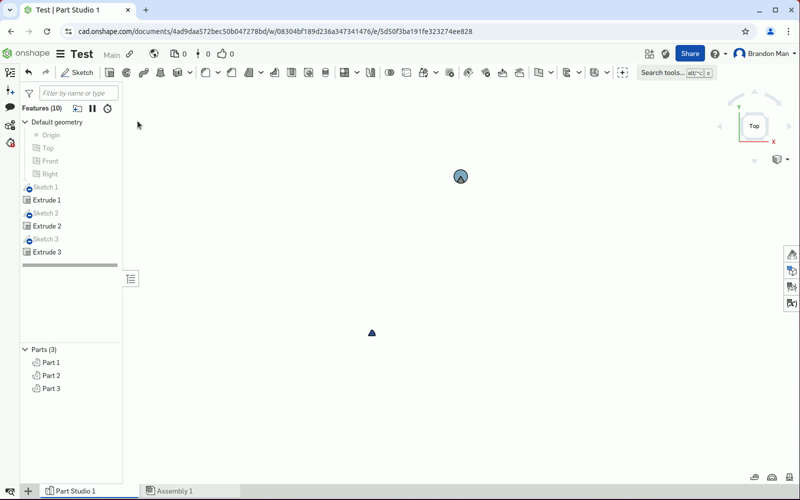
mouse_move(73, 189)
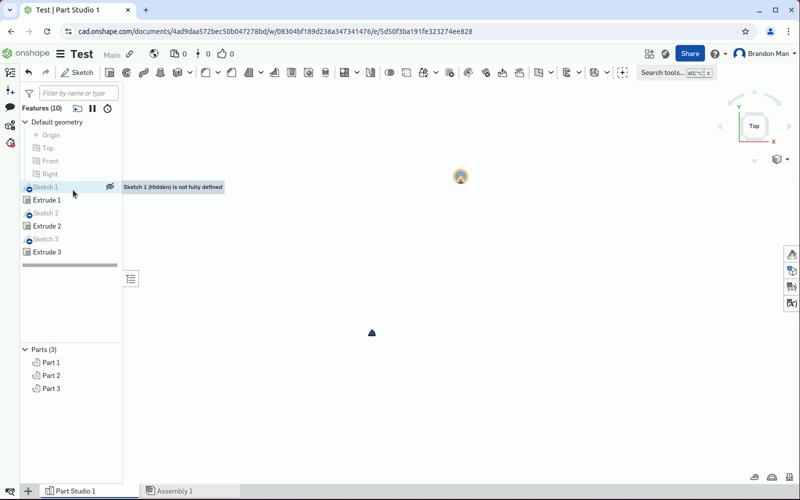
click(73, 189)
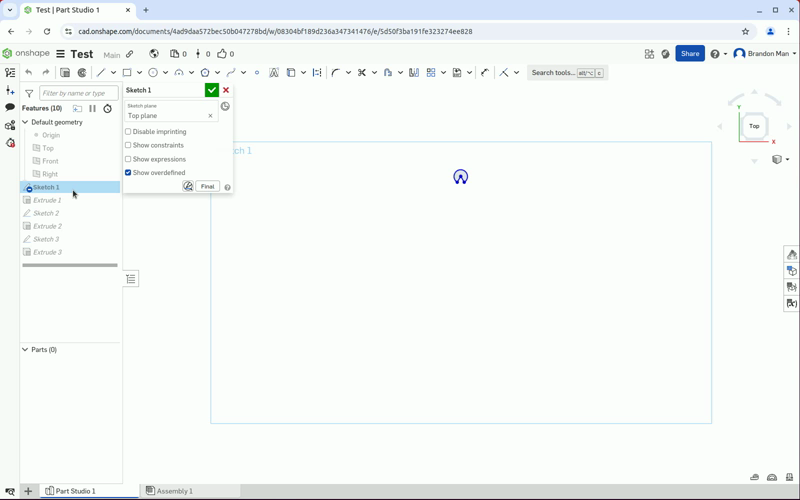
mouse_move(229, 92)
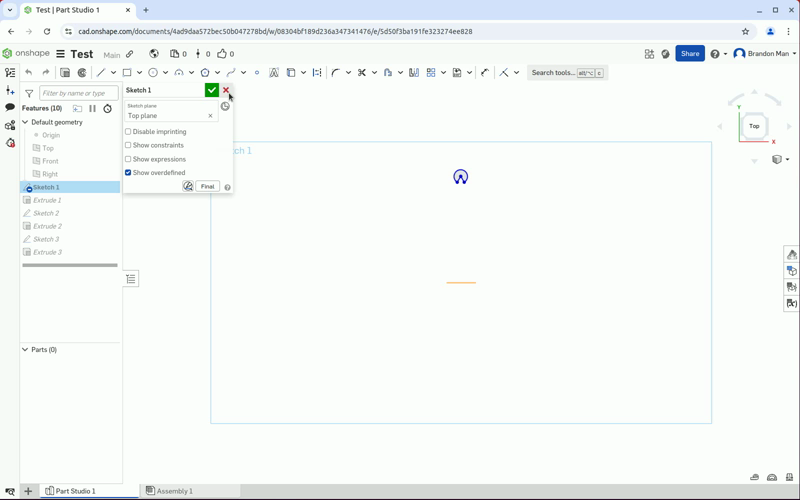
click(229, 92)
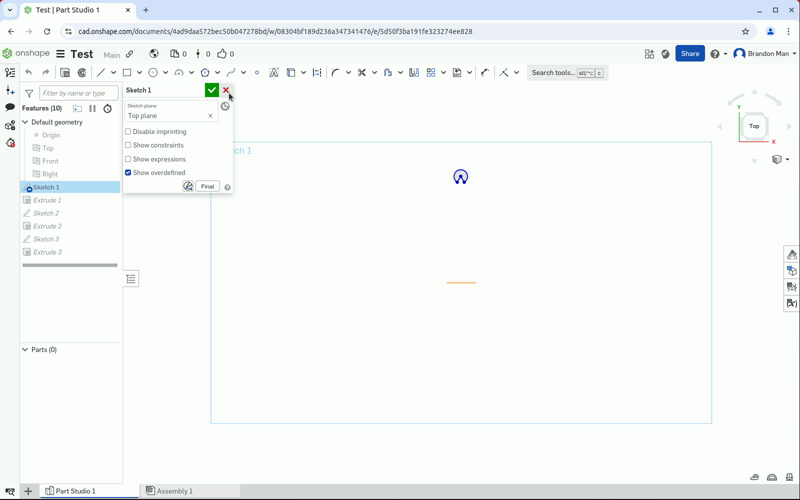
key(shift+s)
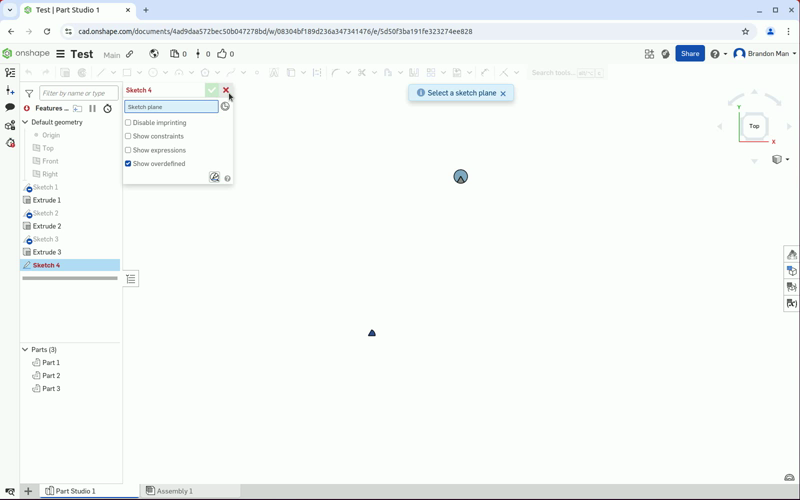
mouse_move(73, 150)
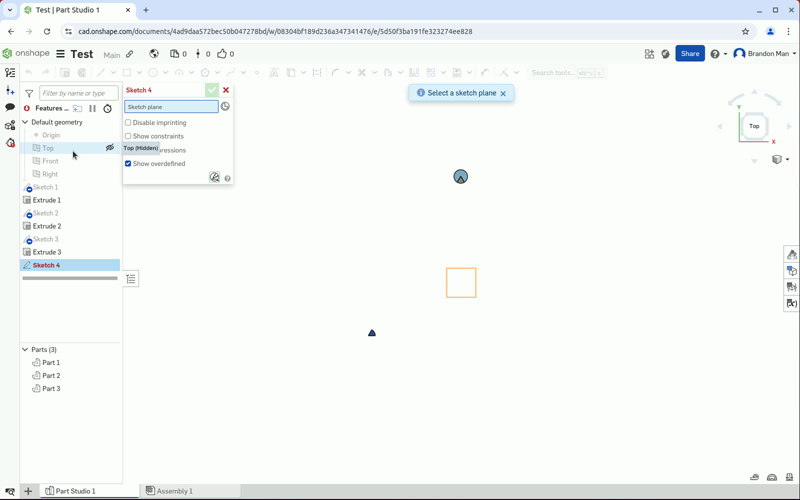
click(73, 150)
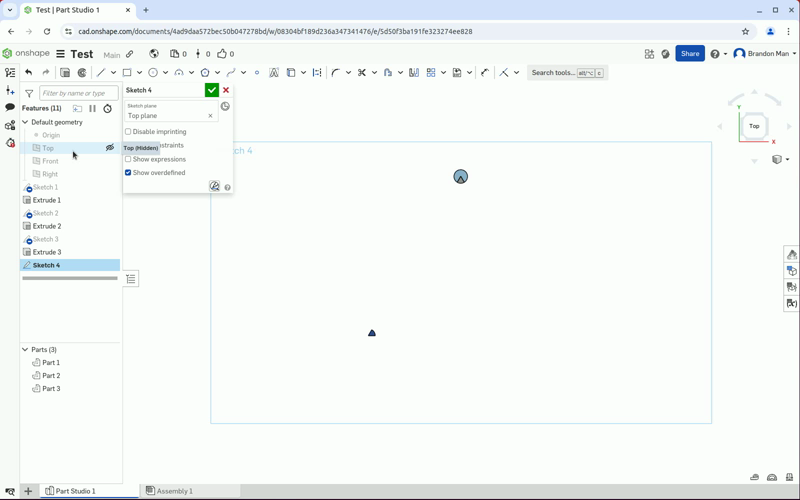
mouse_move(73, 352)
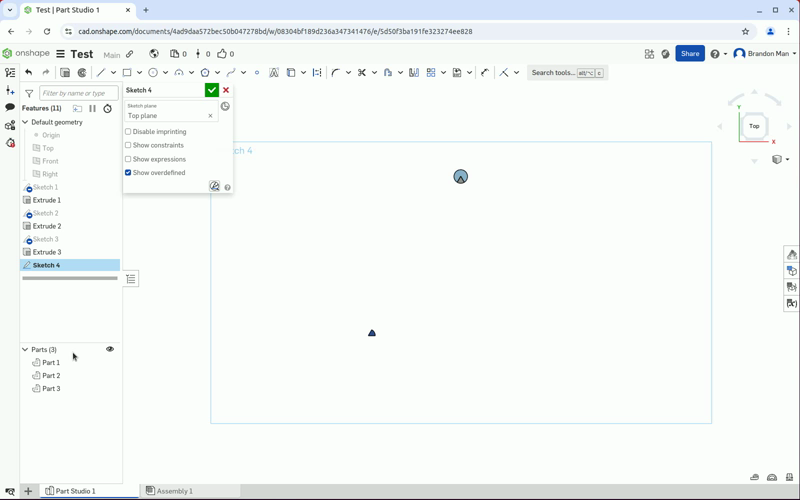
key(y)
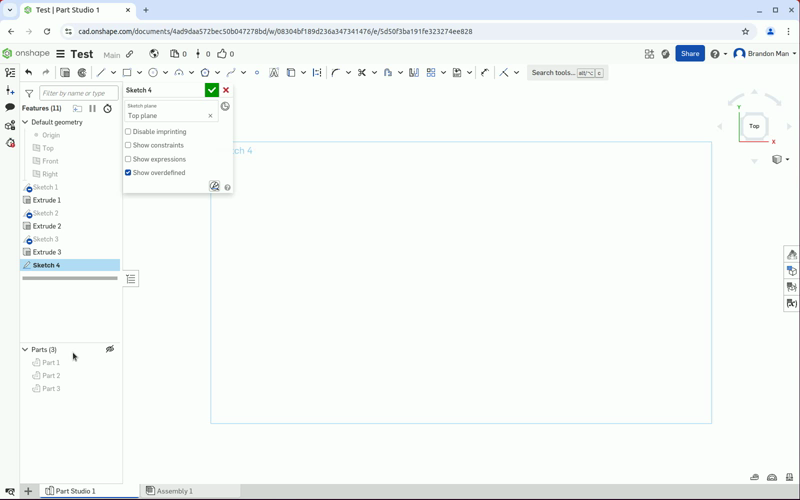
key(l)
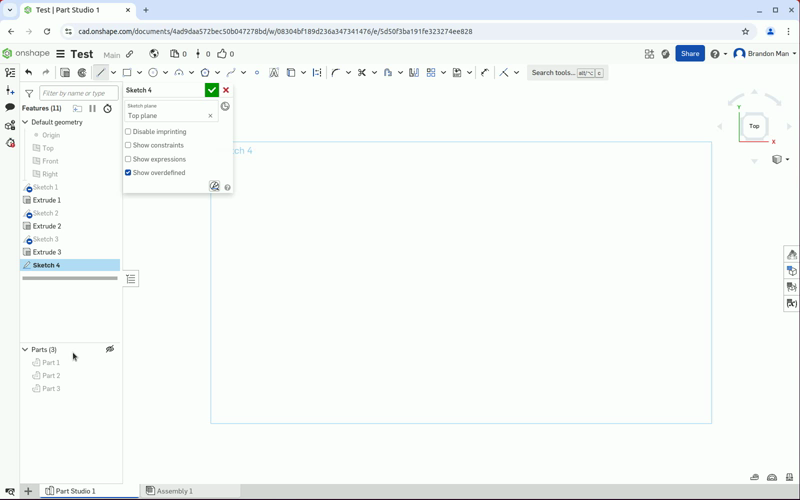
key_down(shift)
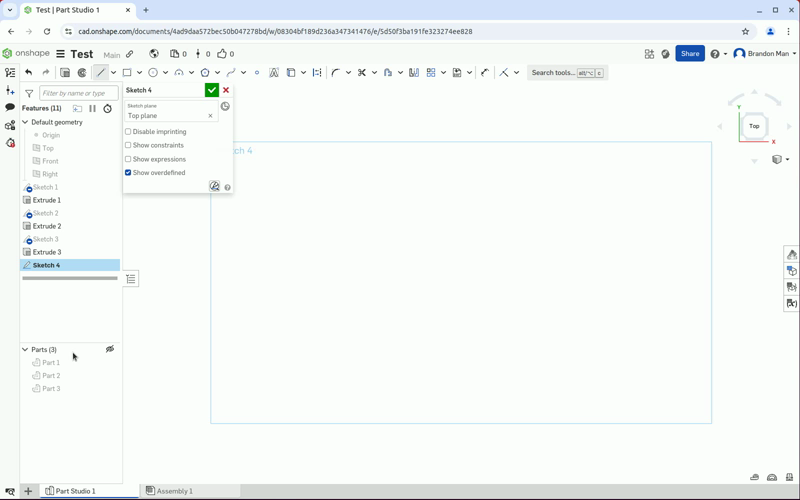
mouse_move(368, 335)
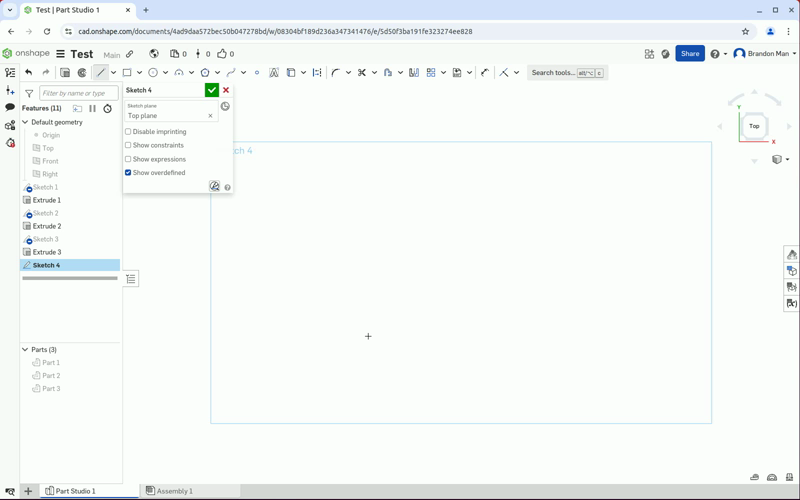
click(368, 335)
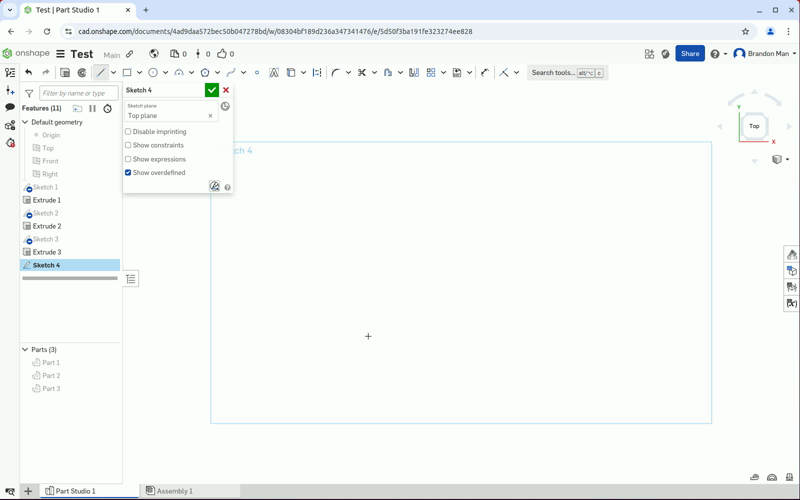
key_up(shift)
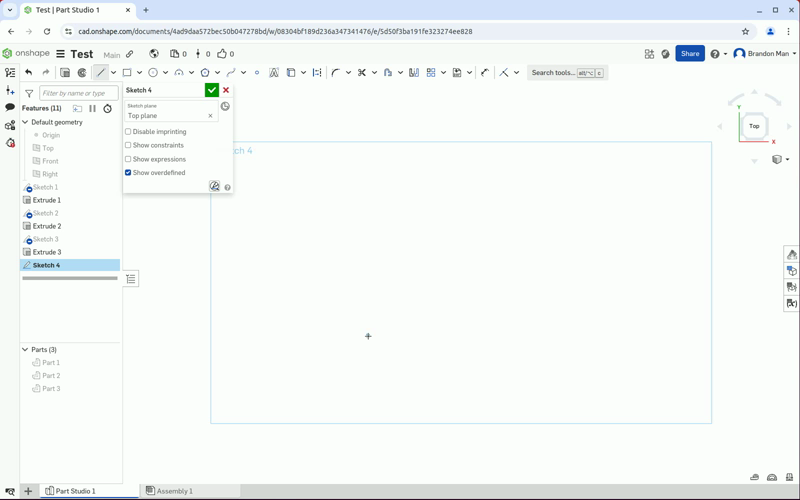
key_down(shift)
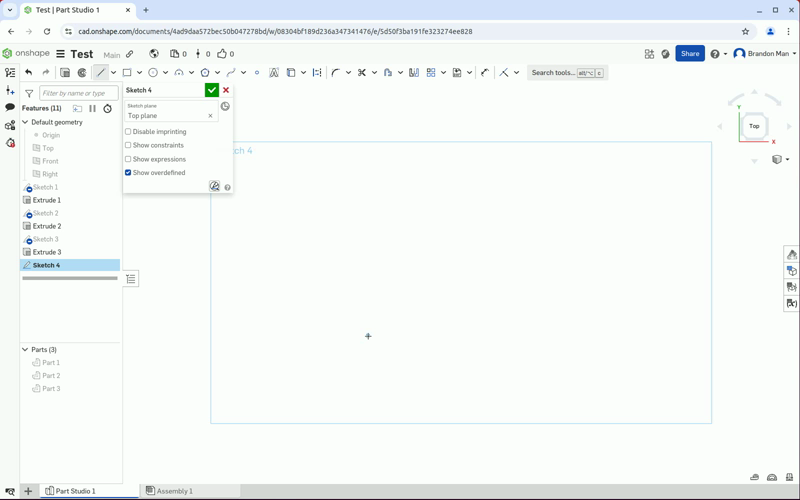
mouse_move(398, 335)
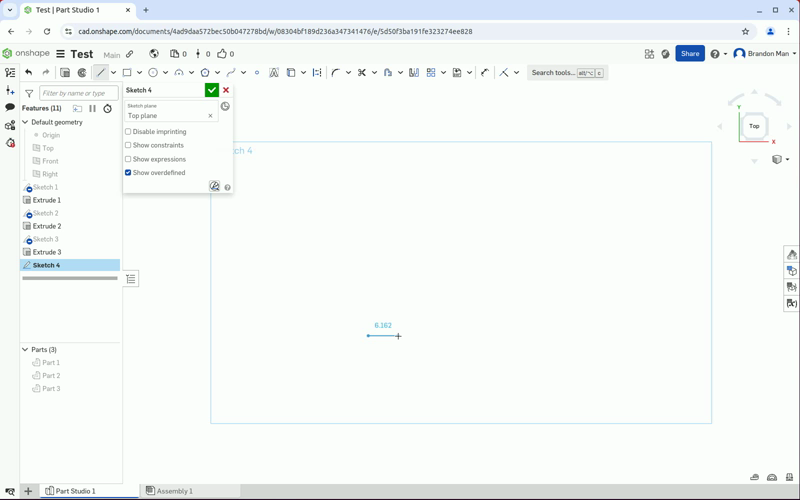
mouse_move(375, 335)
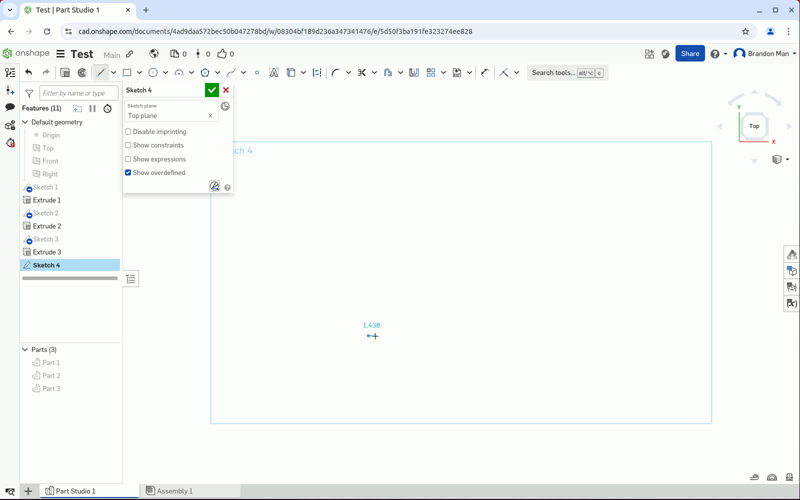
scroll(6)
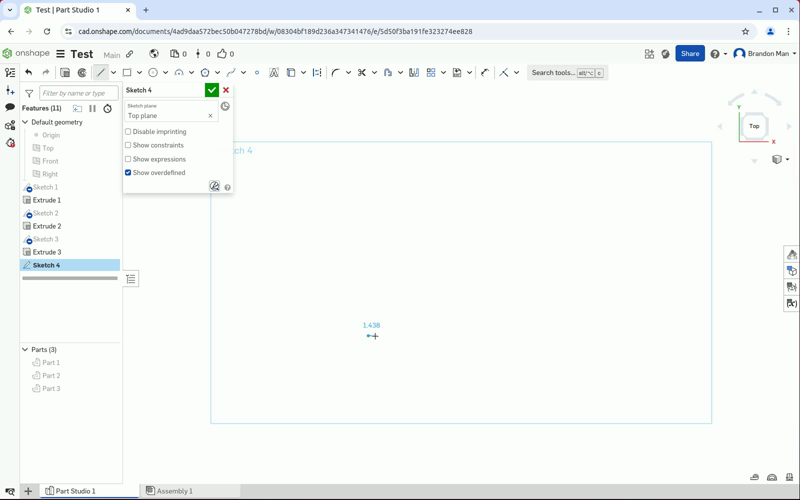
scroll(6)
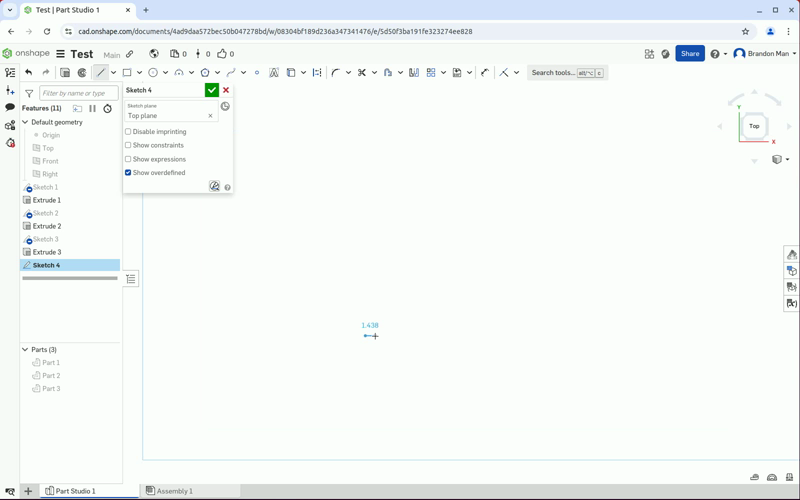
scroll(6)
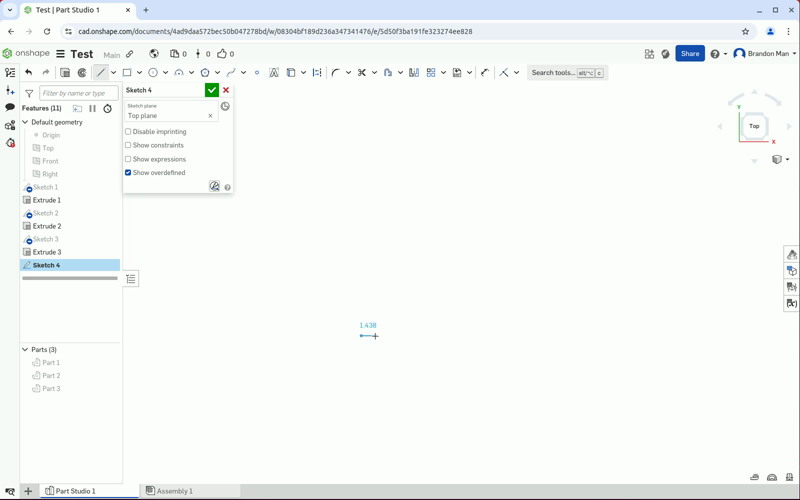
scroll(6)
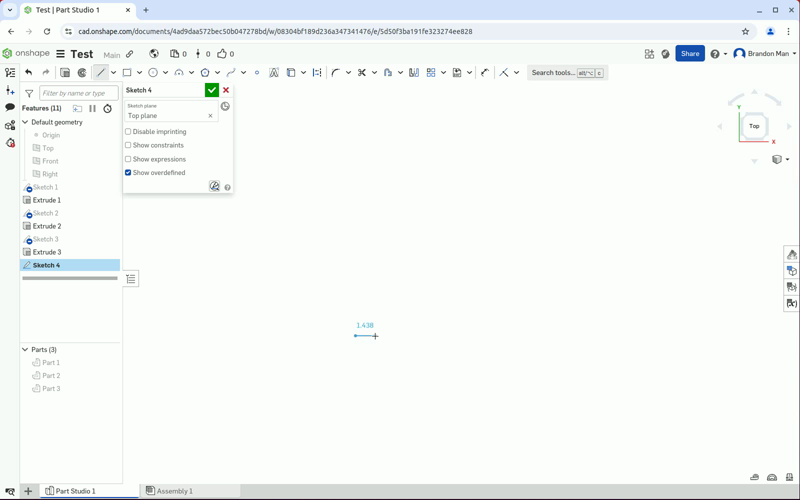
scroll(6)
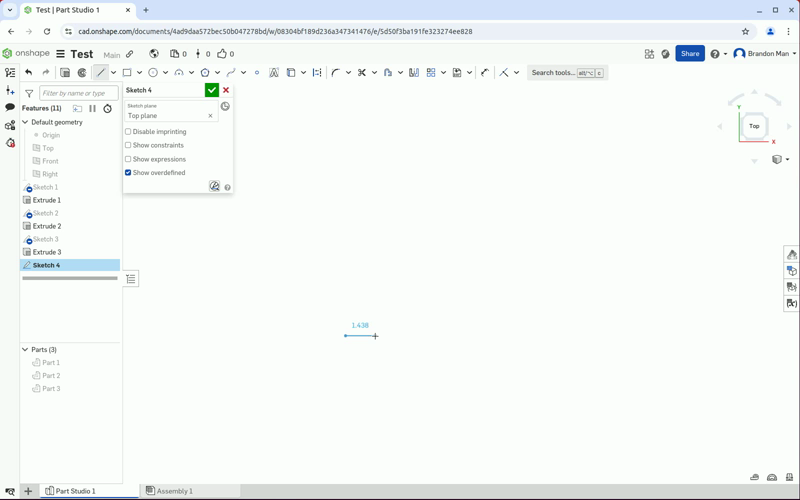
scroll(6)
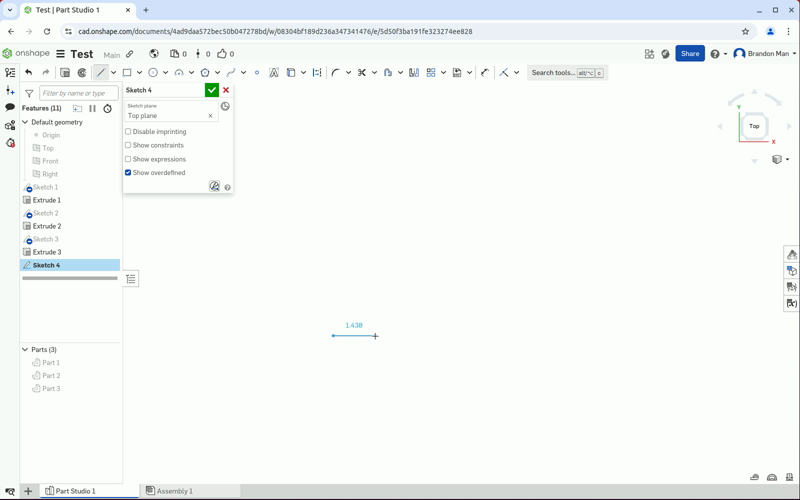
scroll(6)
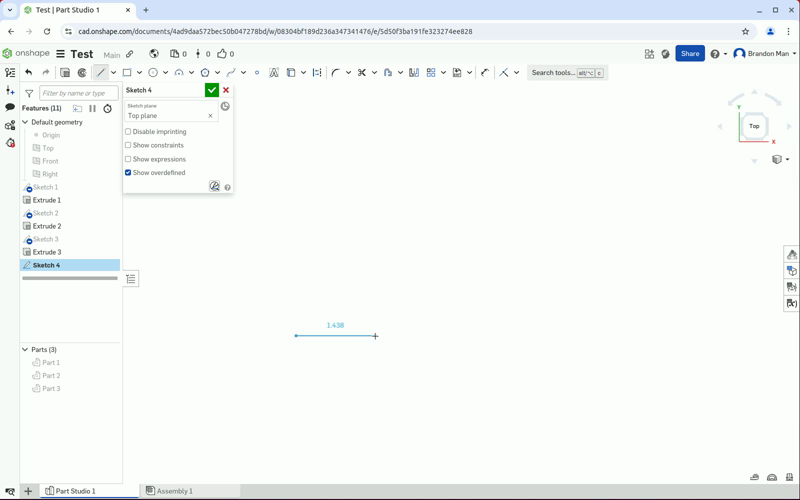
click(375, 335)
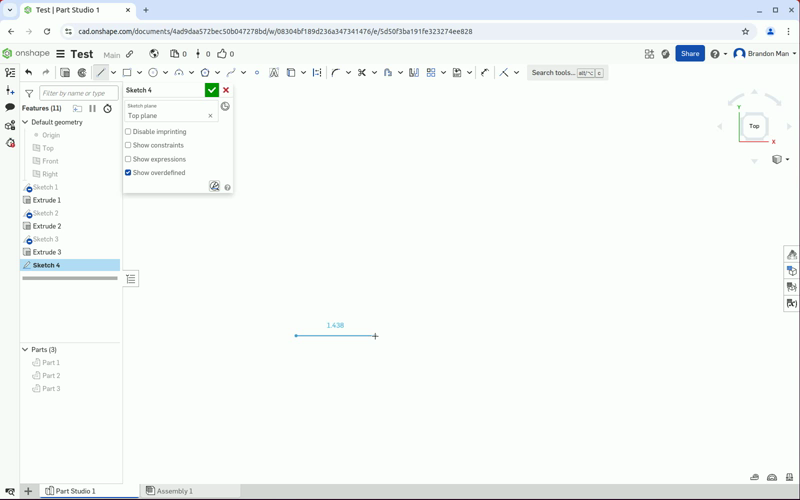
scroll(-6)
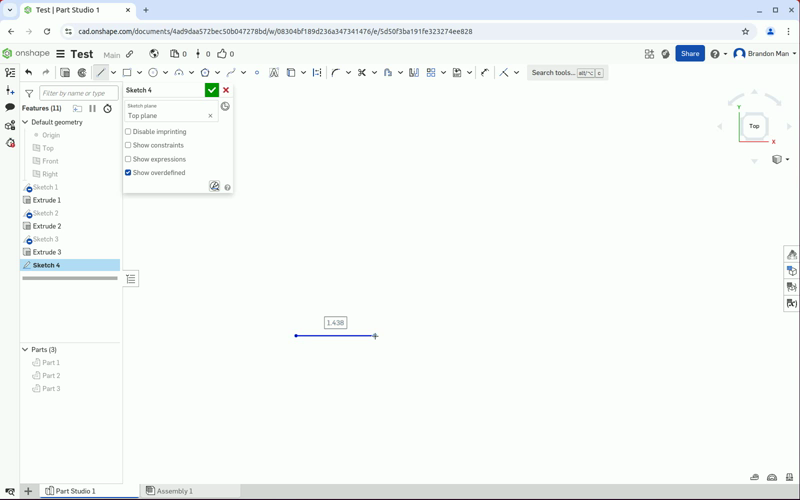
scroll(-6)
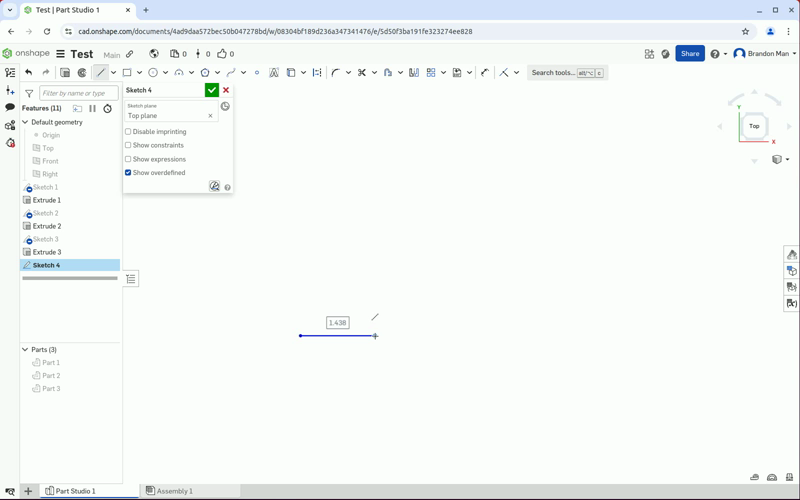
scroll(-6)
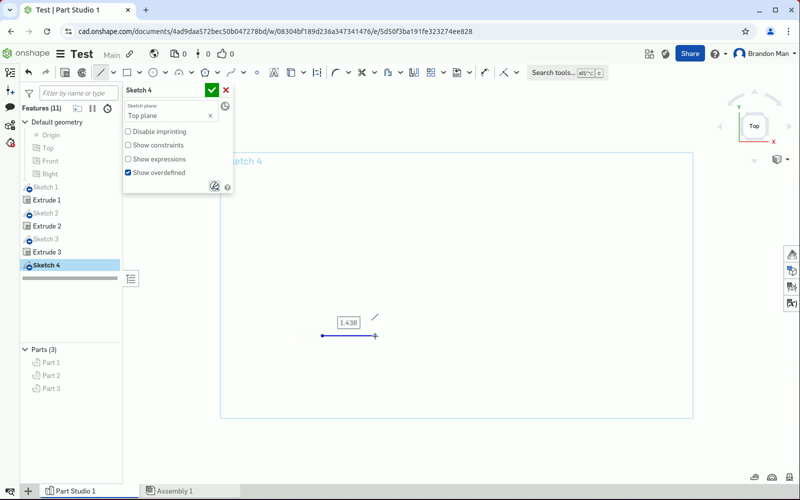
scroll(-6)
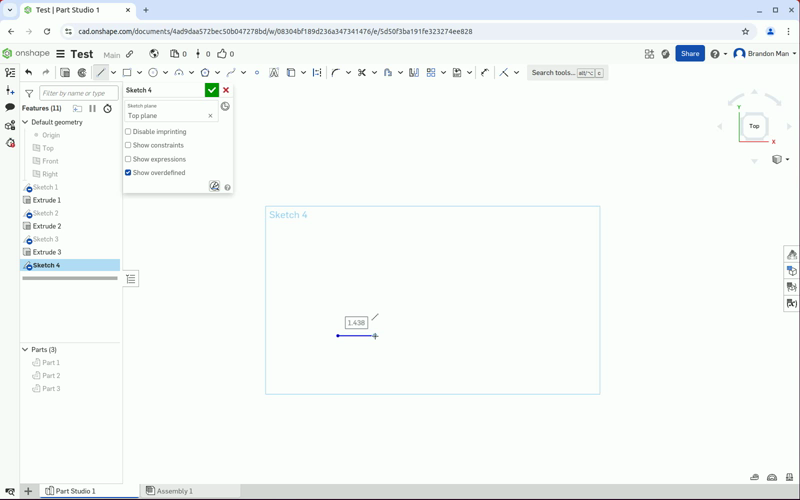
scroll(-6)
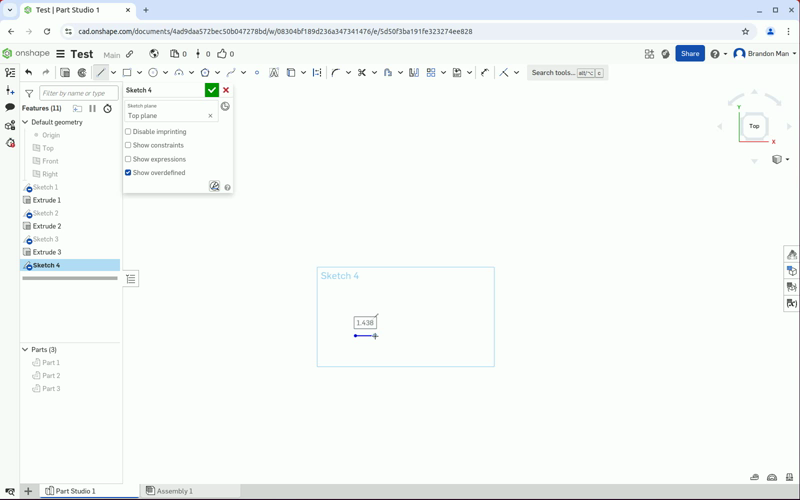
scroll(-6)
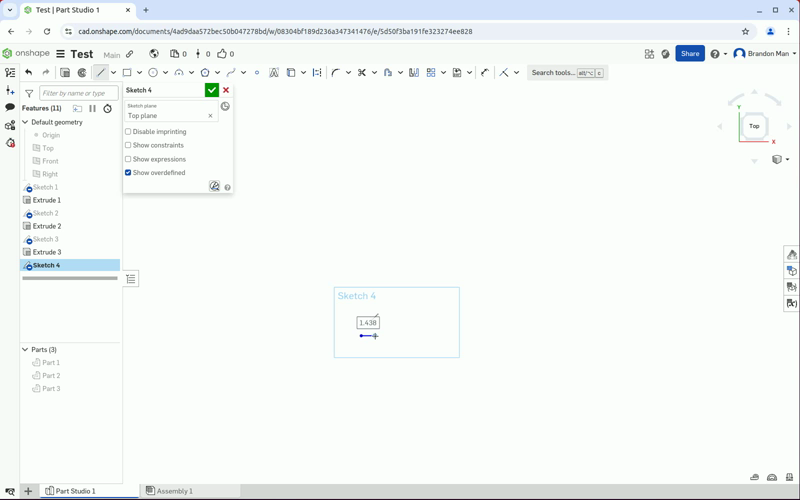
scroll(-6)
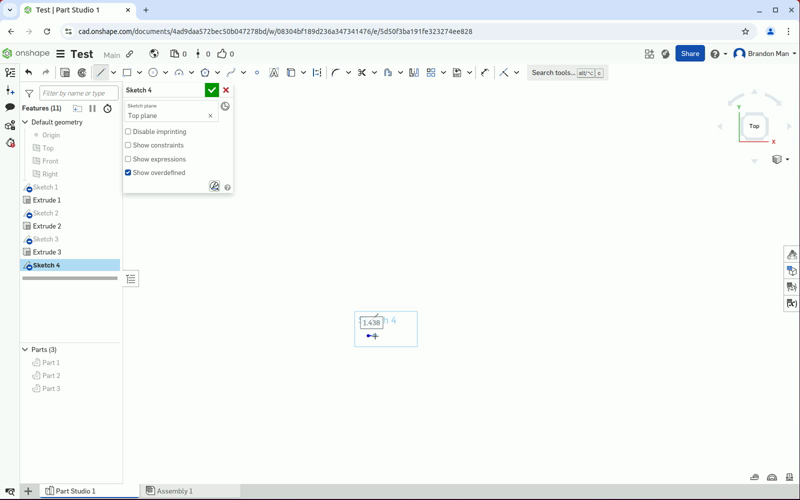
key_up(shift)
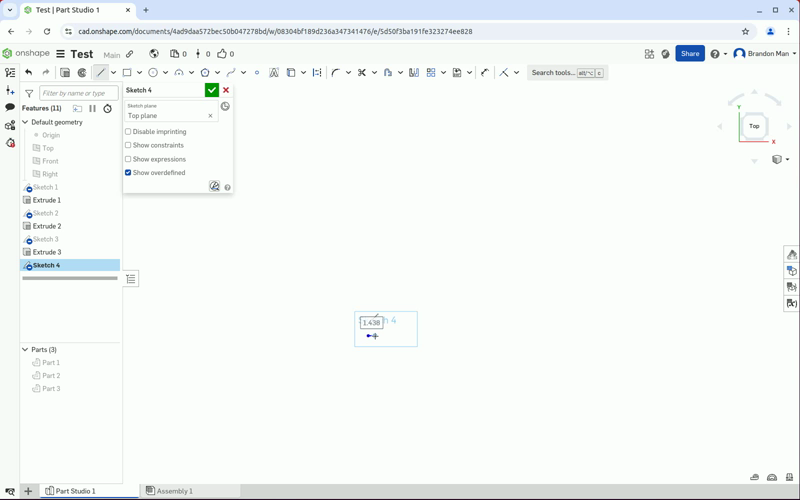
key(esc)
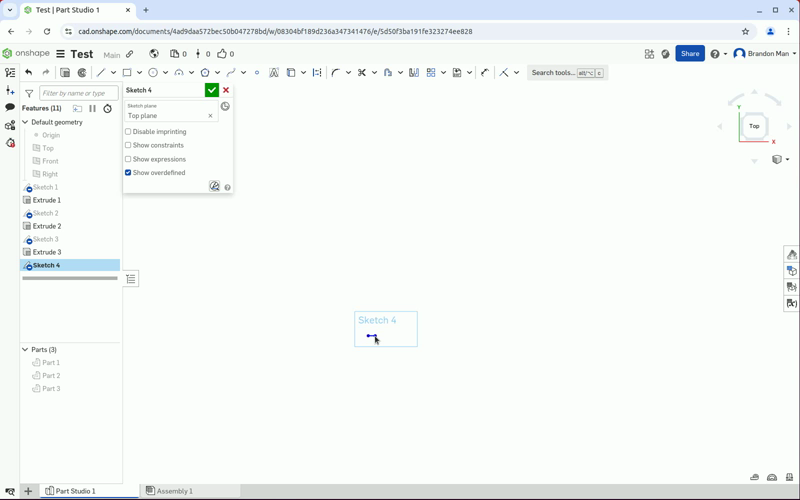
key(a)
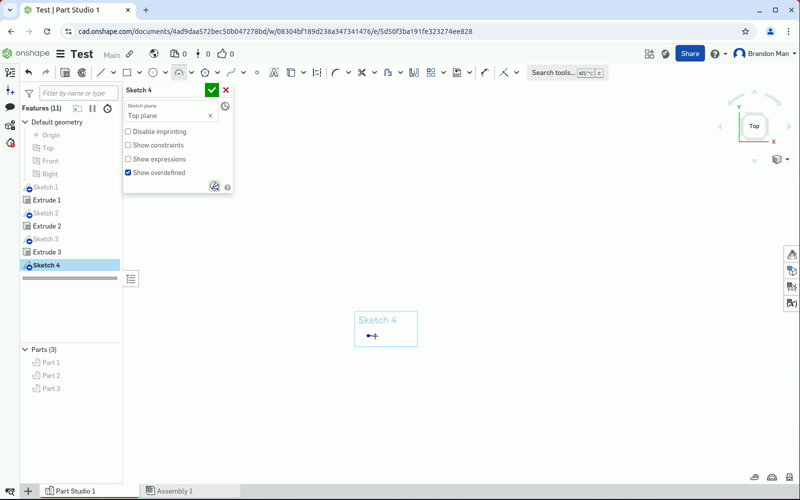
mouse_move(375, 335)
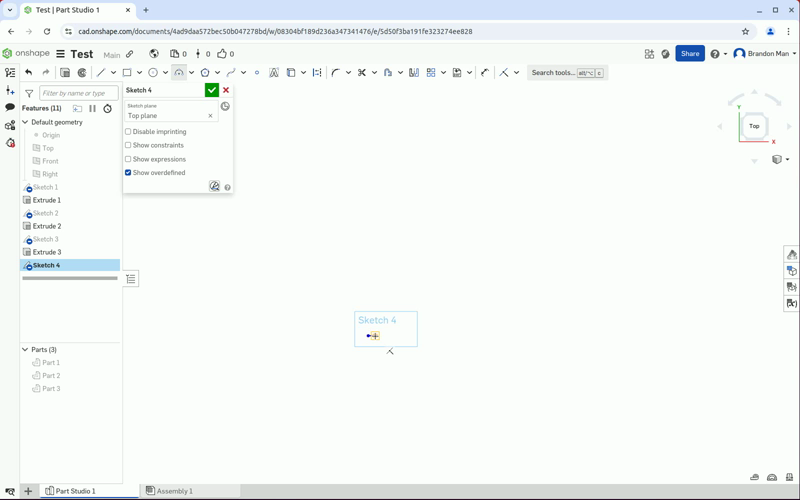
click(375, 335)
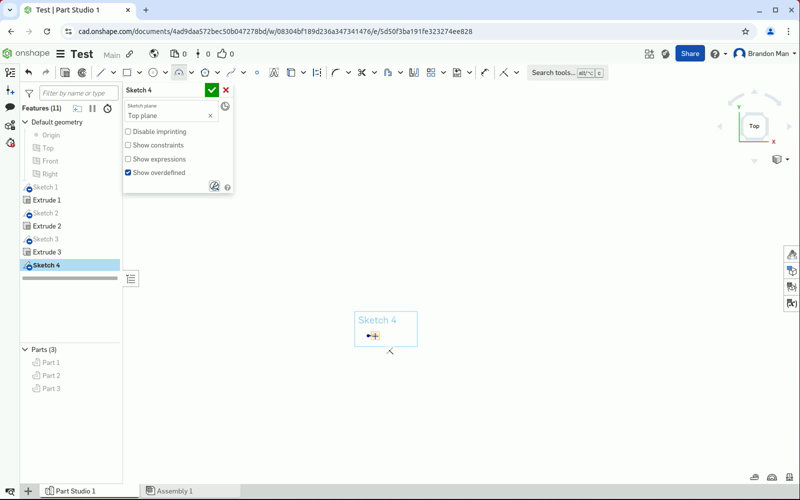
key_down(shift)
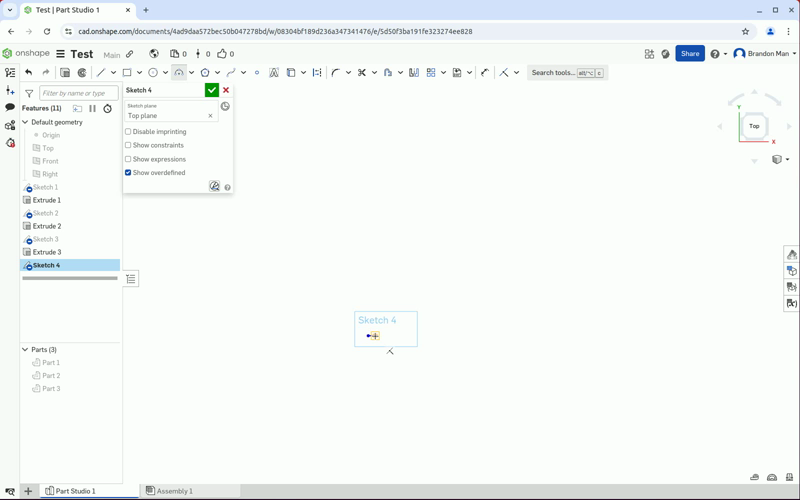
mouse_move(371, 329)
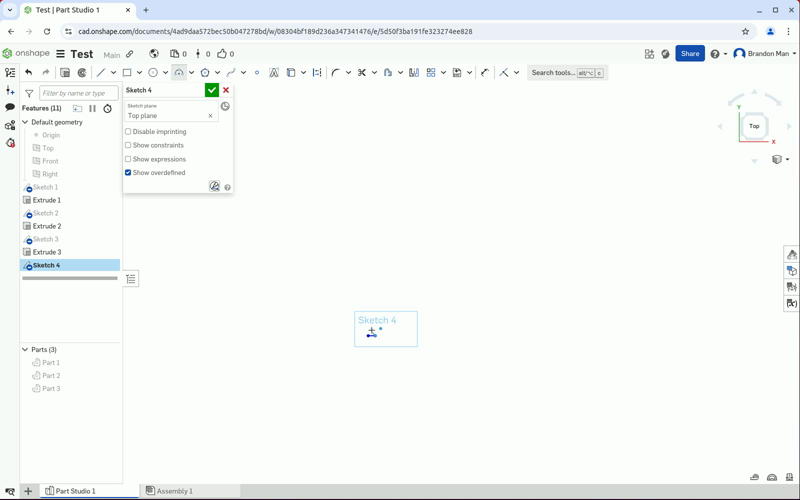
scroll(6)
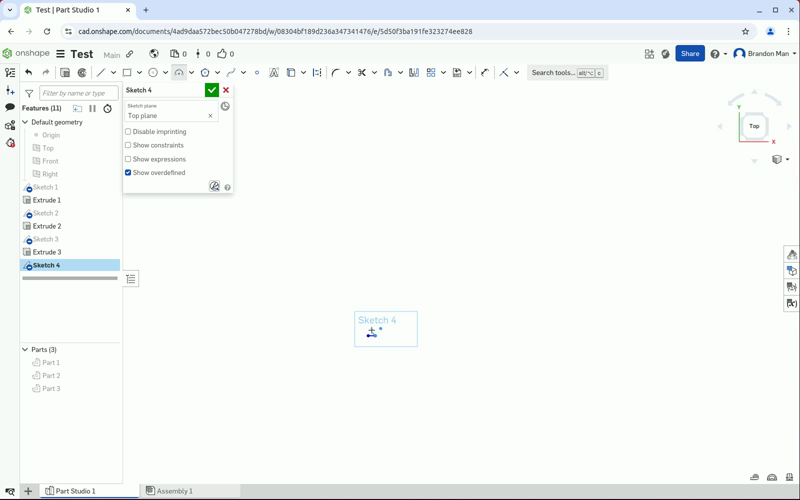
scroll(6)
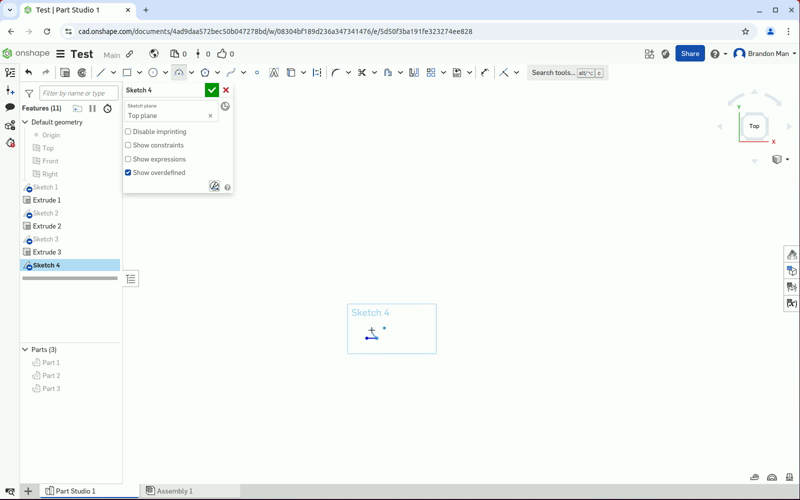
scroll(6)
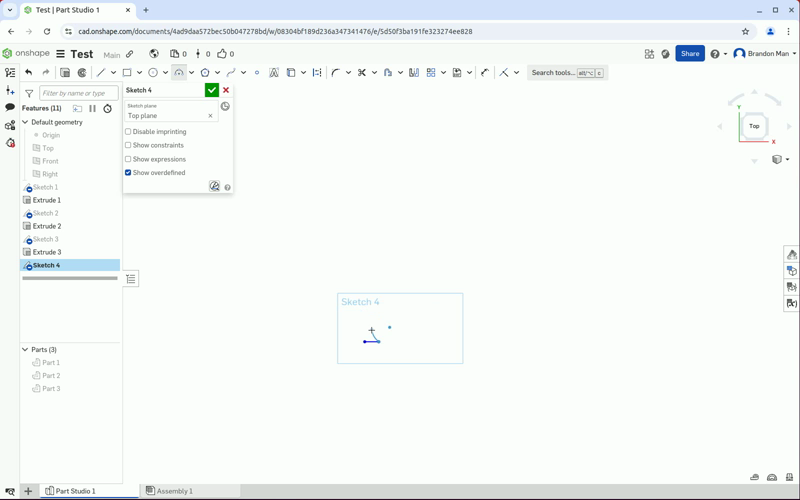
scroll(6)
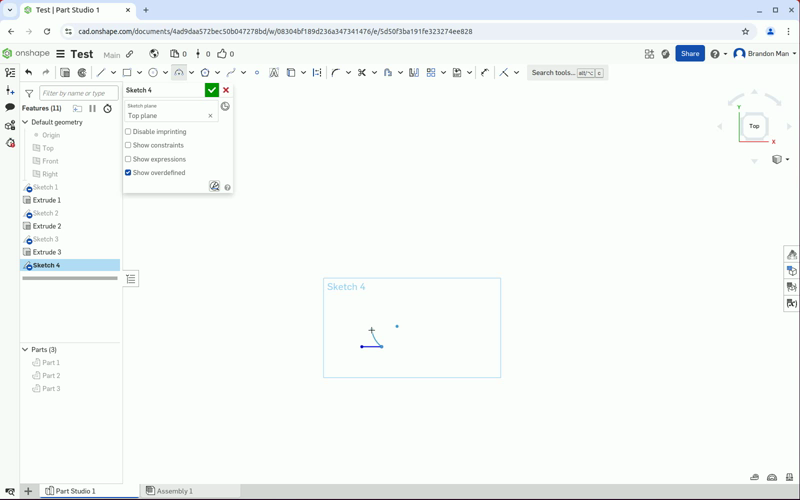
scroll(6)
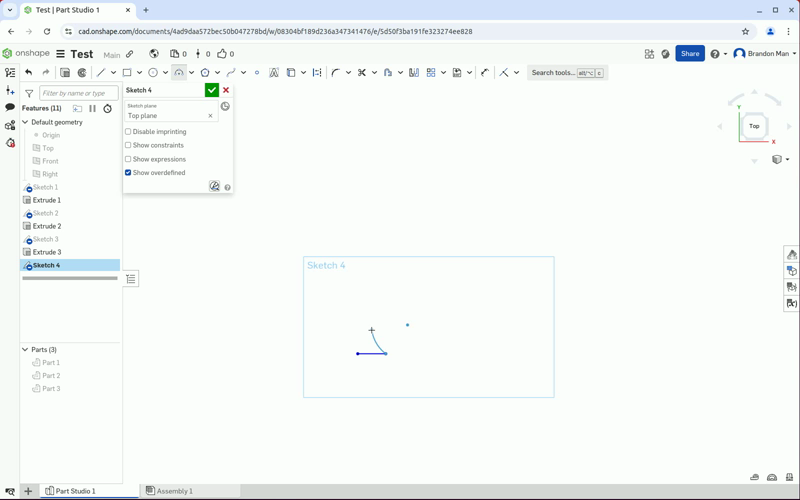
scroll(6)
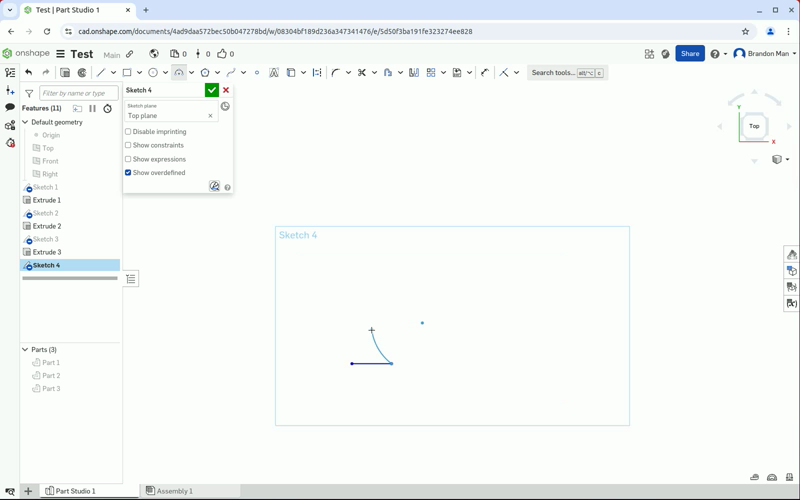
scroll(6)
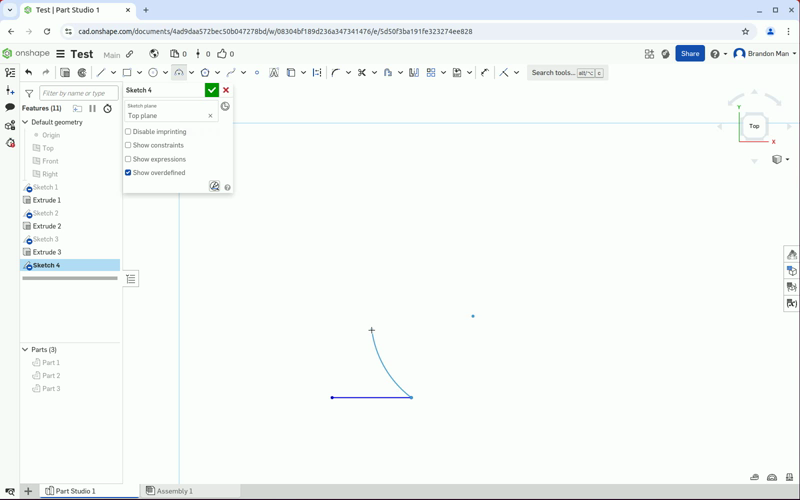
click(371, 329)
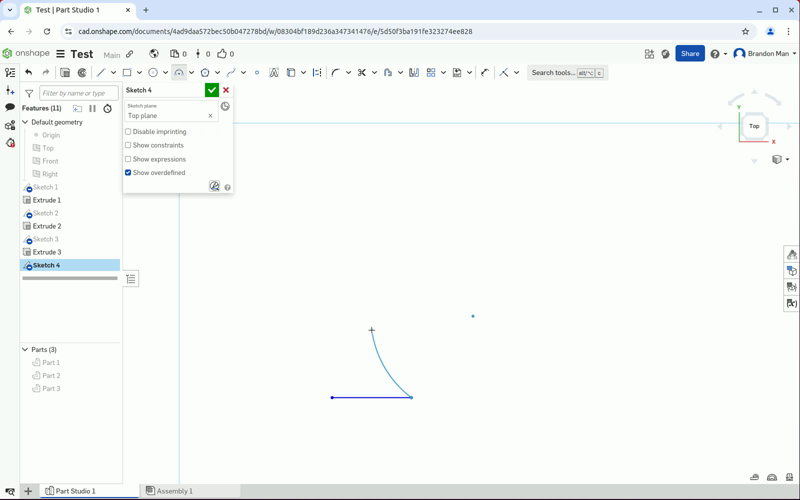
scroll(-6)
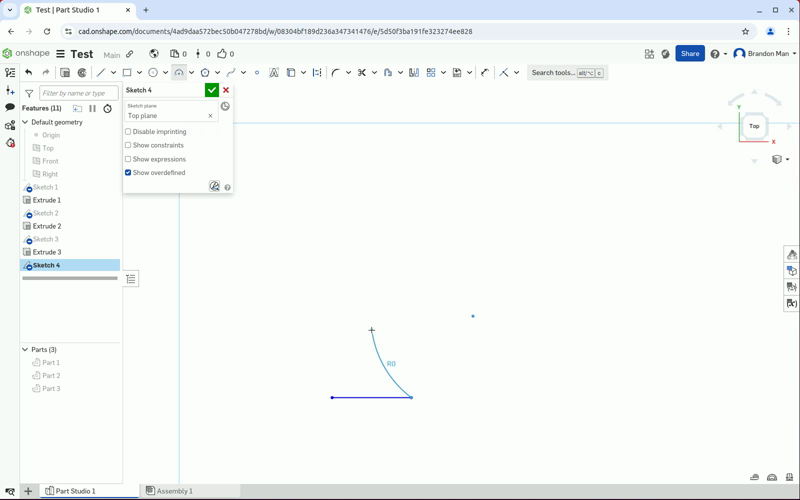
scroll(-6)
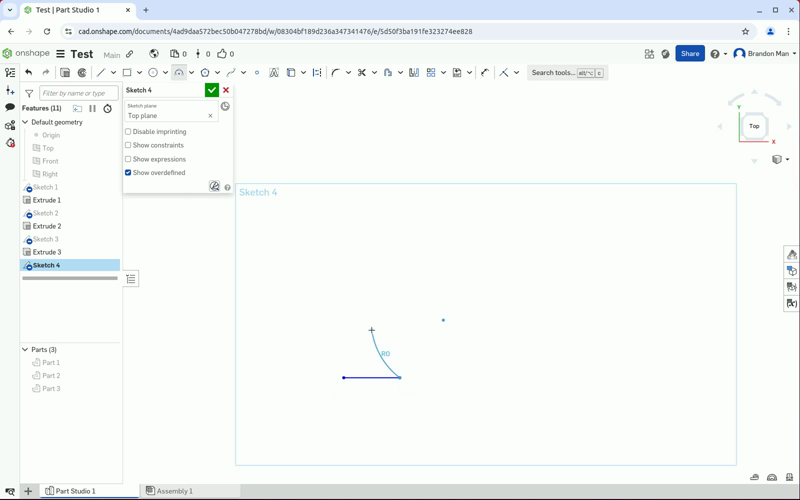
scroll(-6)
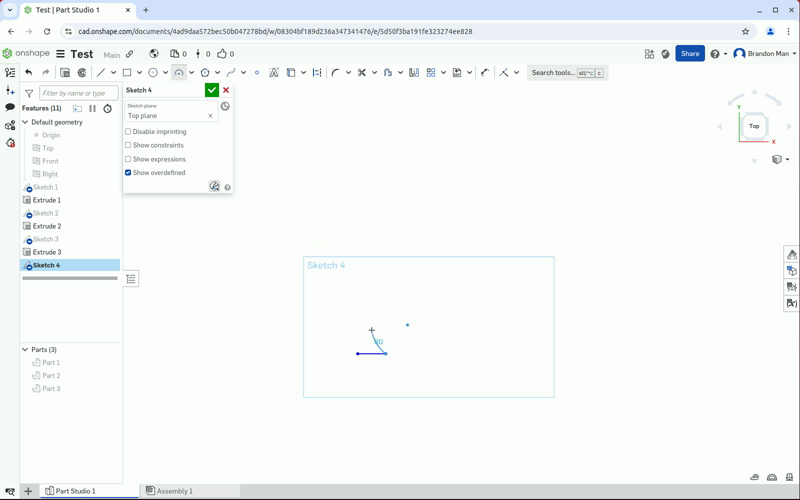
scroll(-6)
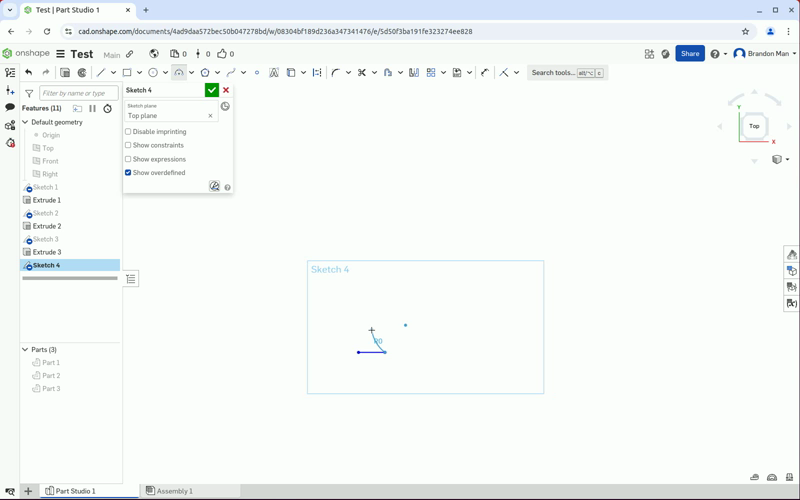
scroll(-6)
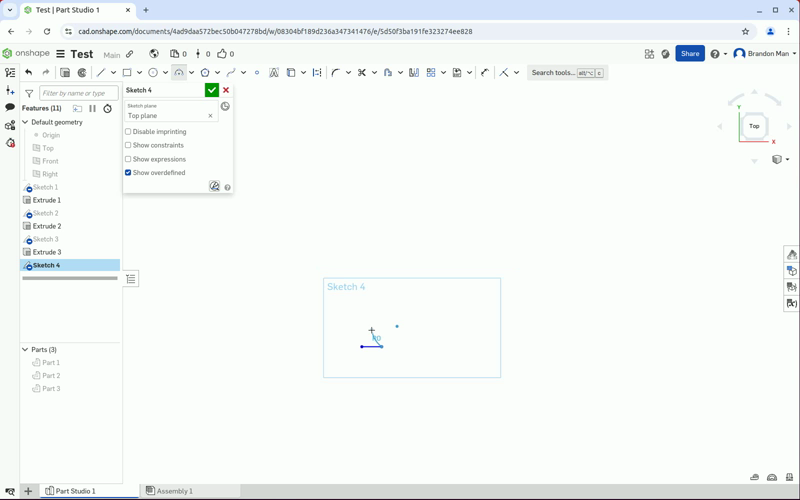
scroll(-6)
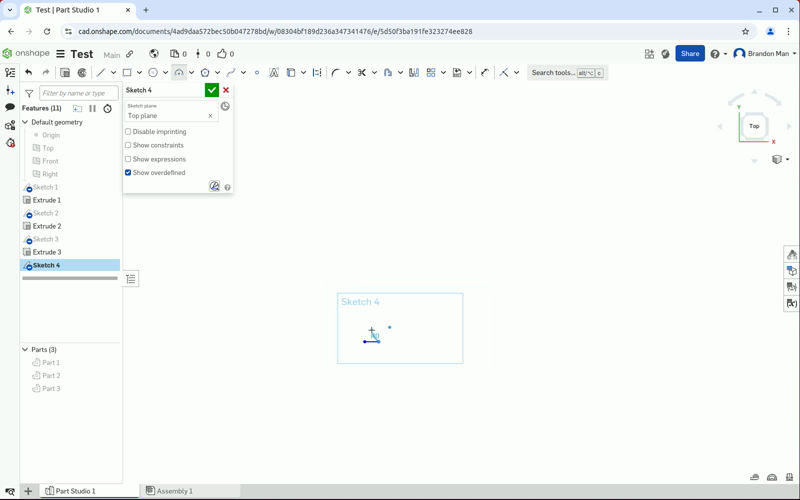
scroll(-6)
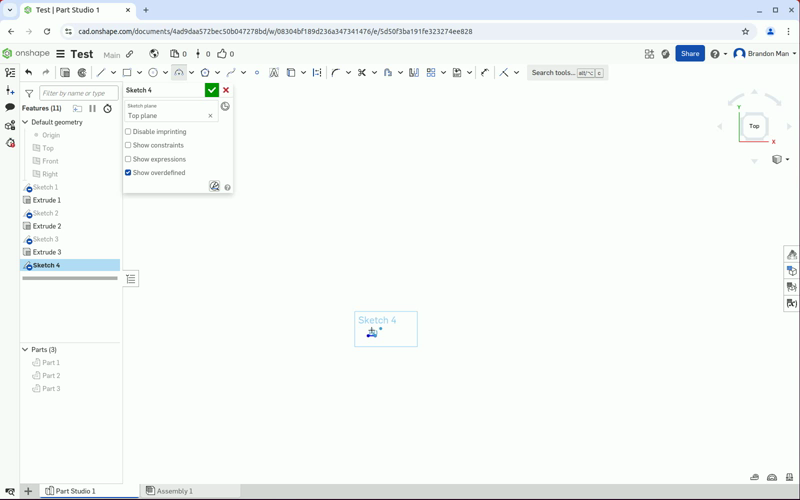
mouse_move(362, 339)
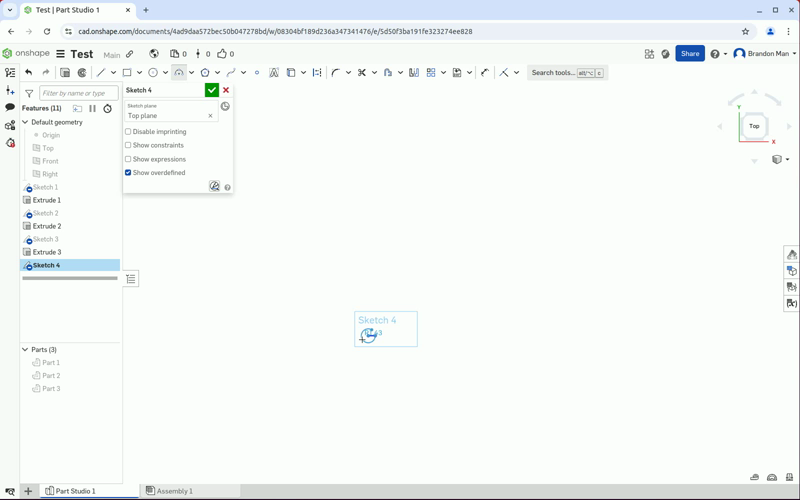
scroll(6)
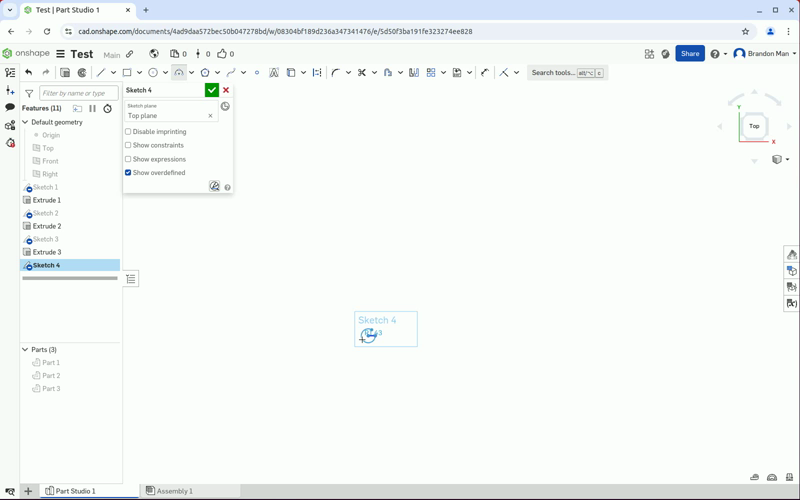
scroll(6)
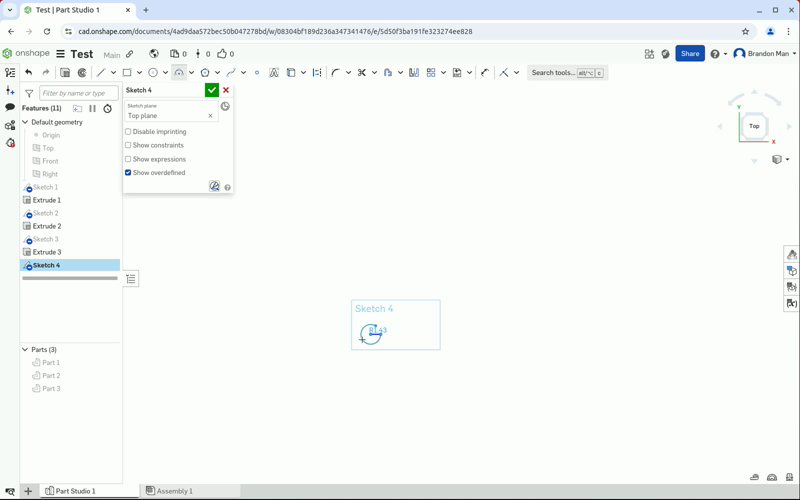
scroll(6)
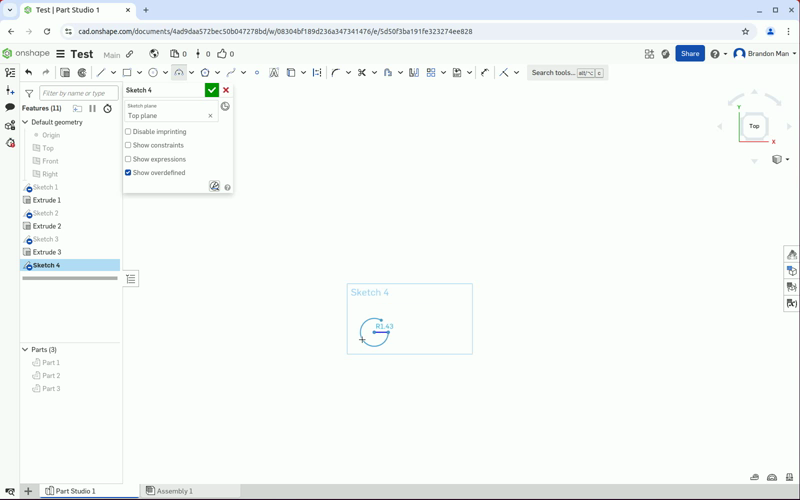
scroll(6)
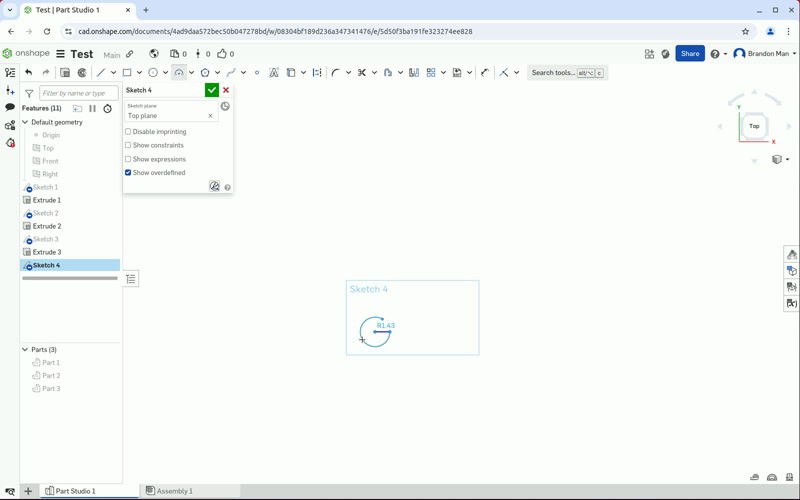
scroll(6)
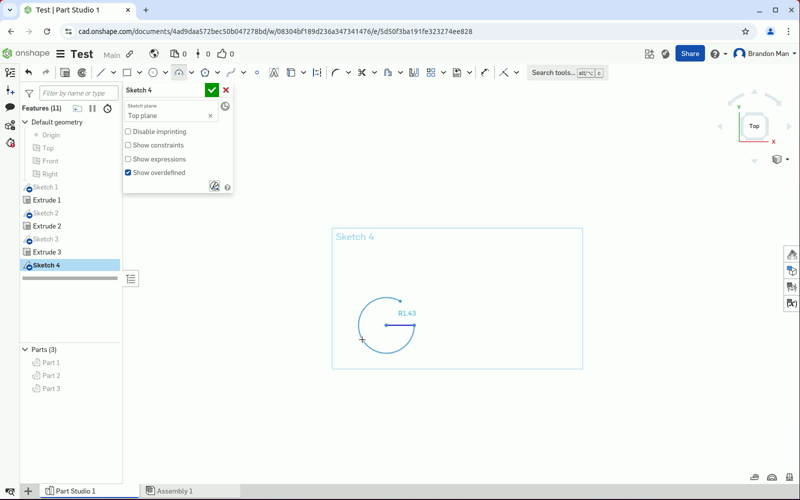
scroll(6)
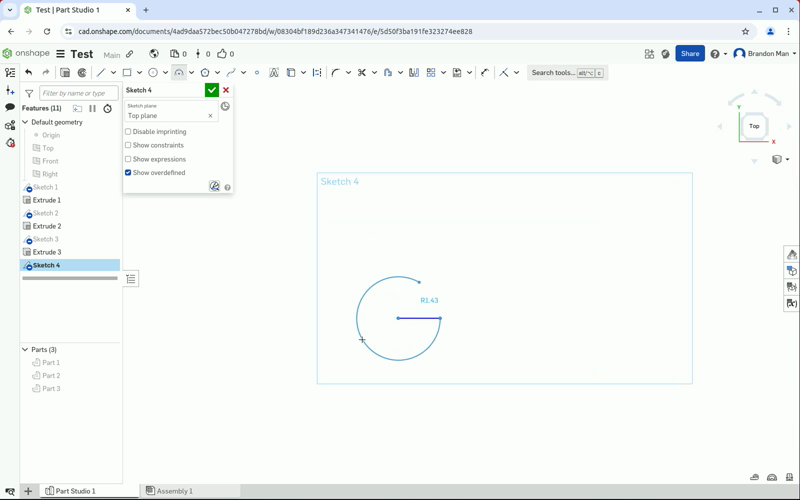
scroll(6)
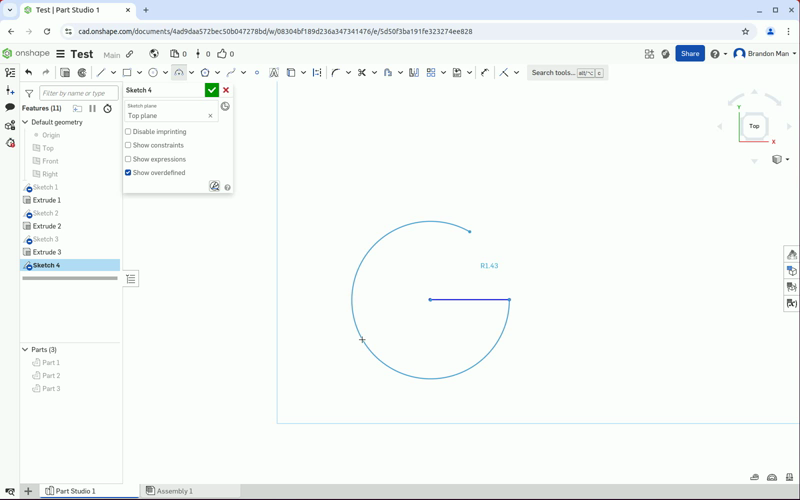
click(362, 339)
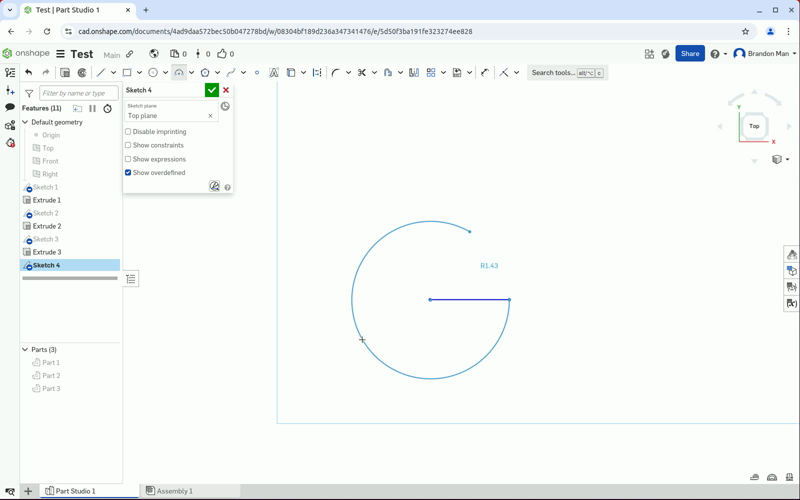
scroll(-6)
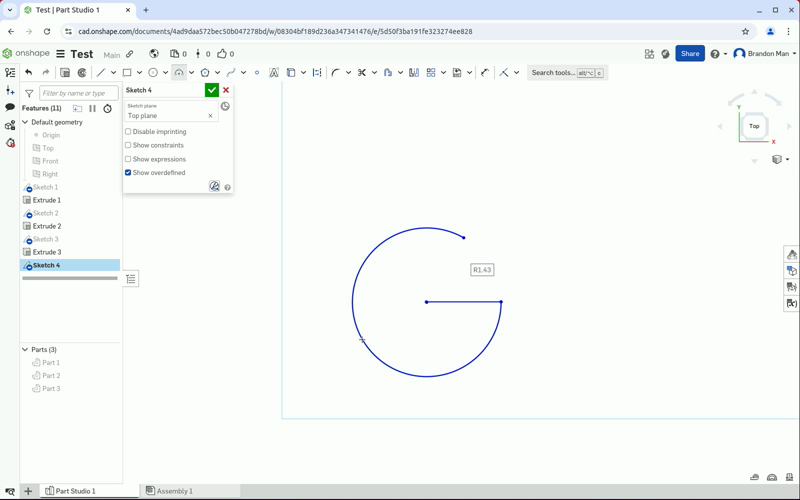
scroll(-6)
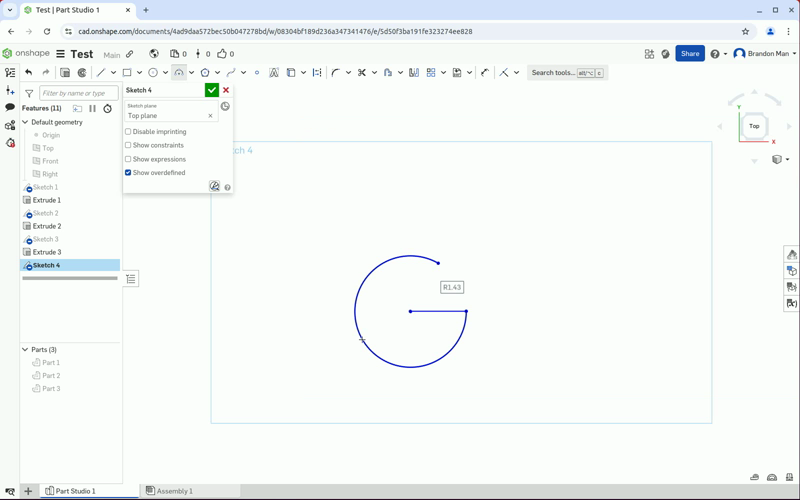
scroll(-6)
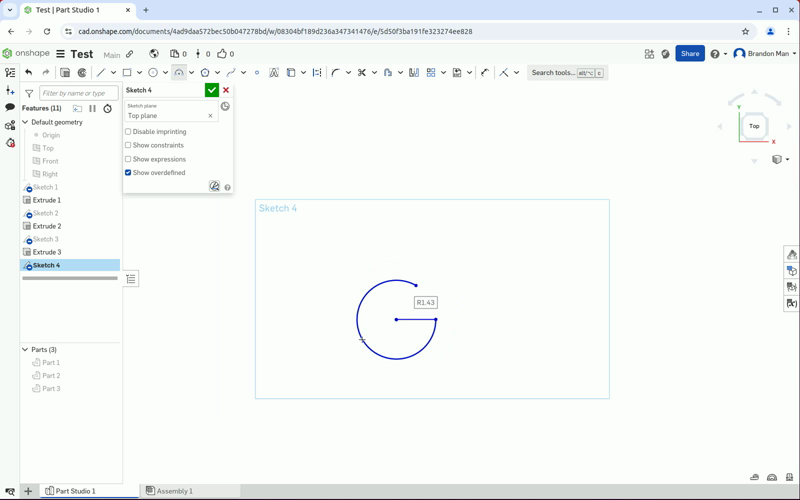
scroll(-6)
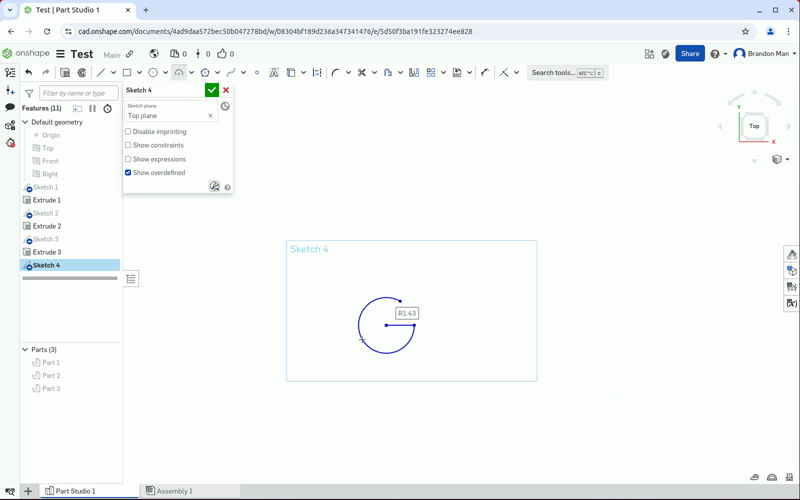
scroll(-6)
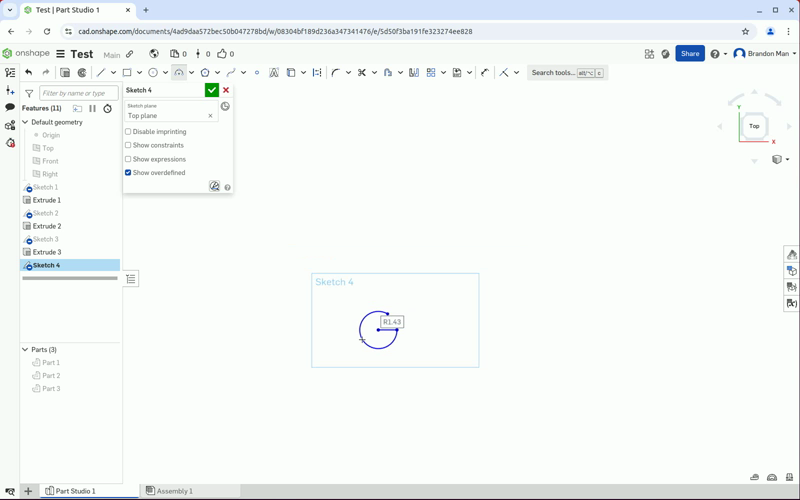
scroll(-6)
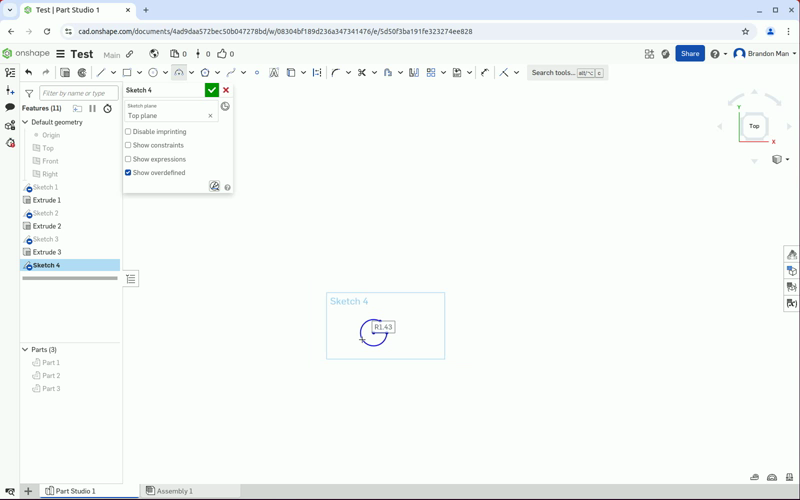
scroll(-6)
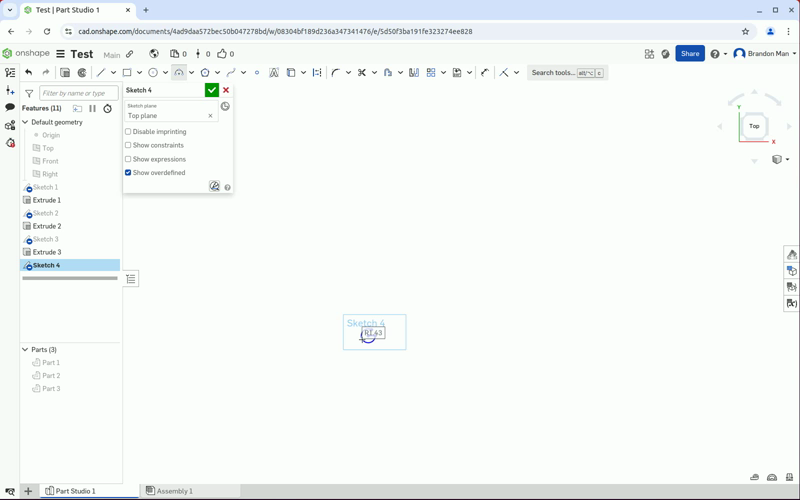
key_up(shift)
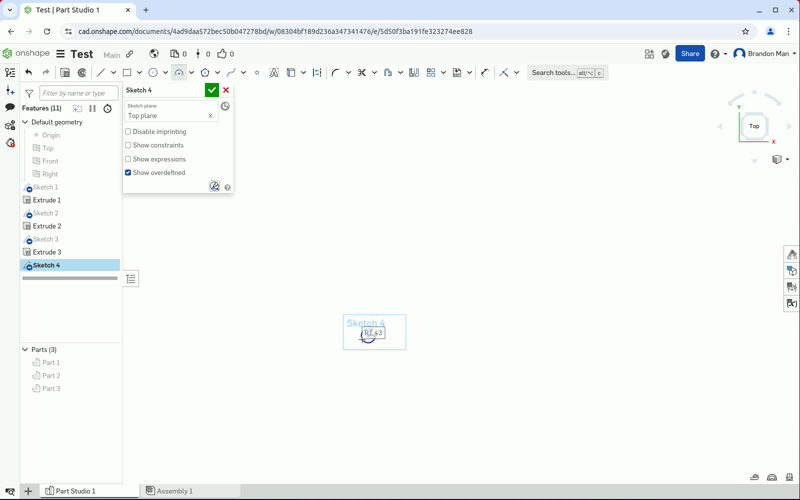
key(esc)
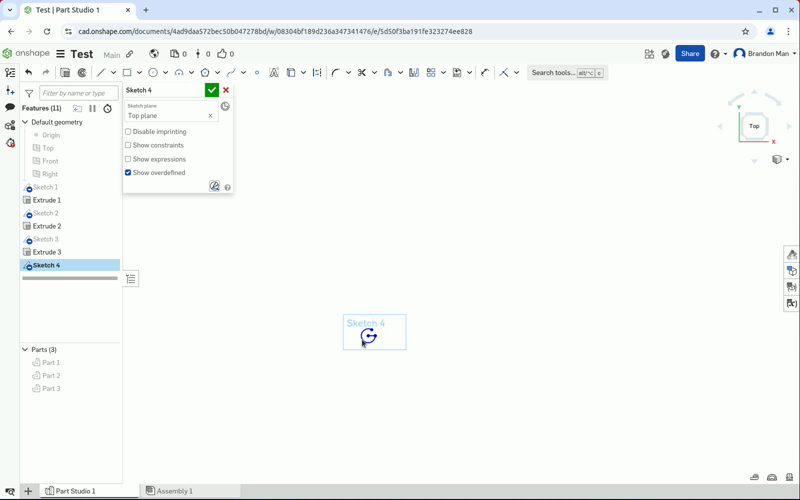
key(l)
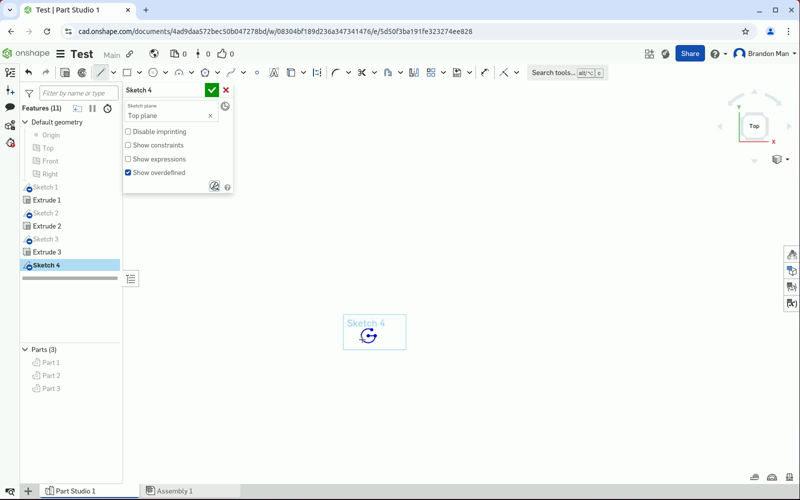
mouse_move(371, 329)
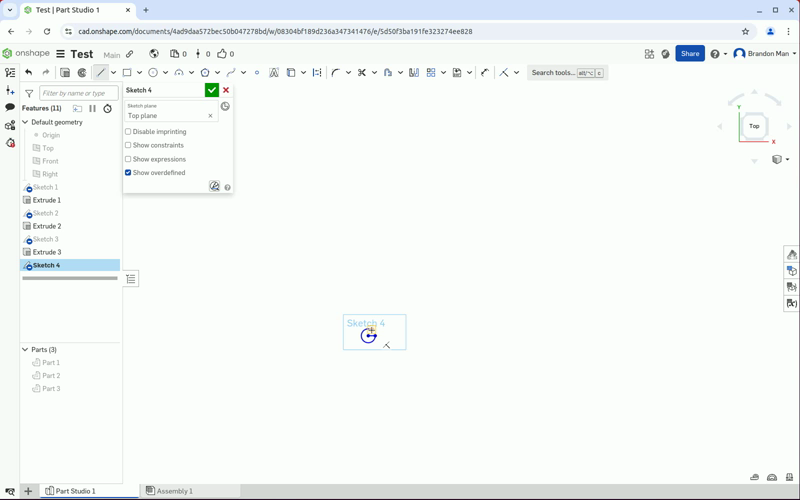
click(371, 329)
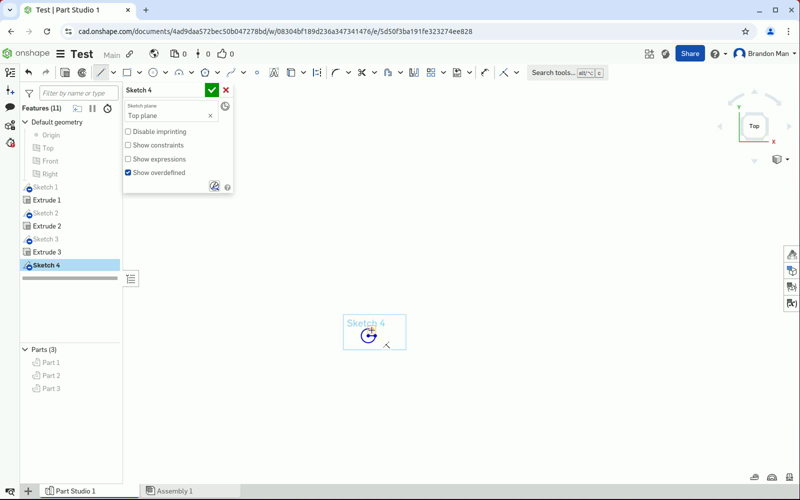
mouse_move(401, 329)
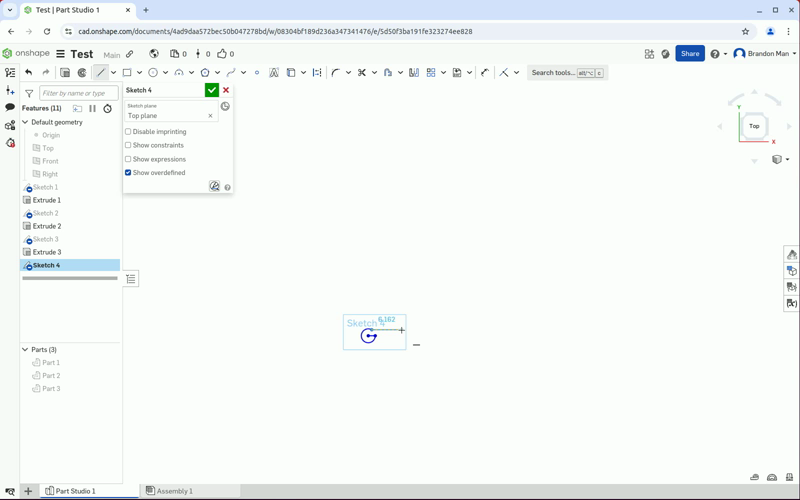
key_down(shift)
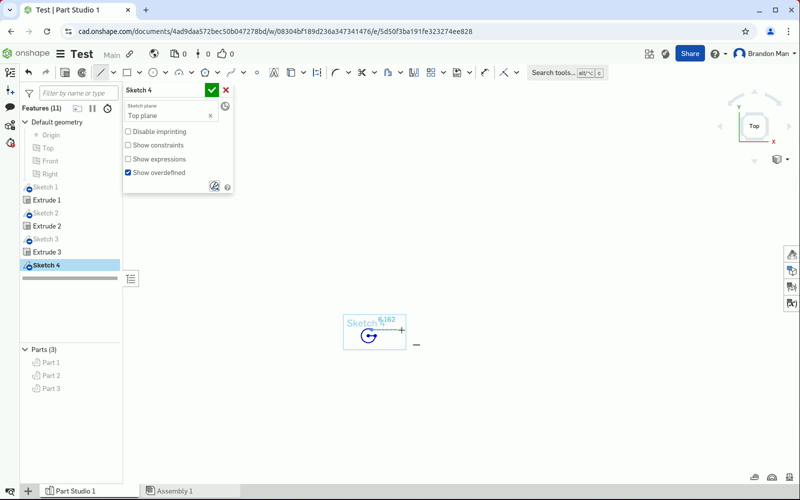
mouse_move(368, 335)
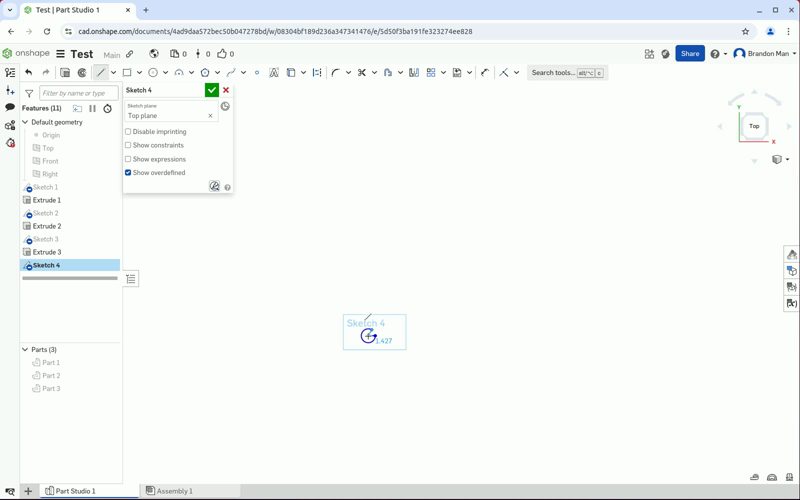
scroll(6)
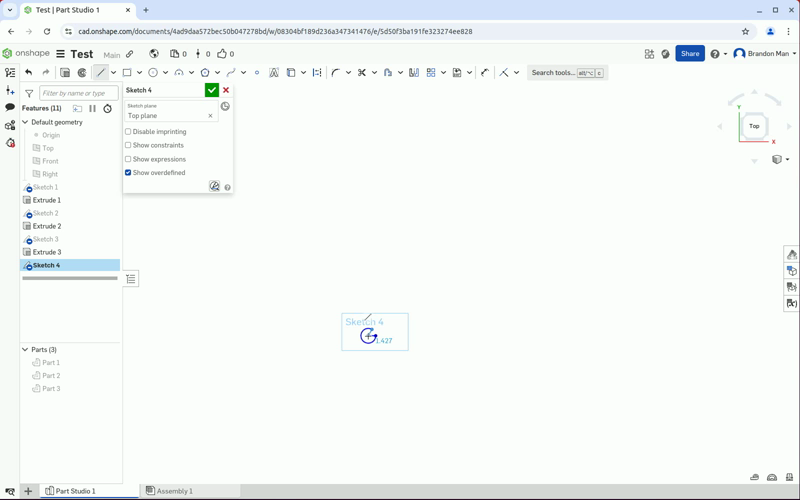
scroll(6)
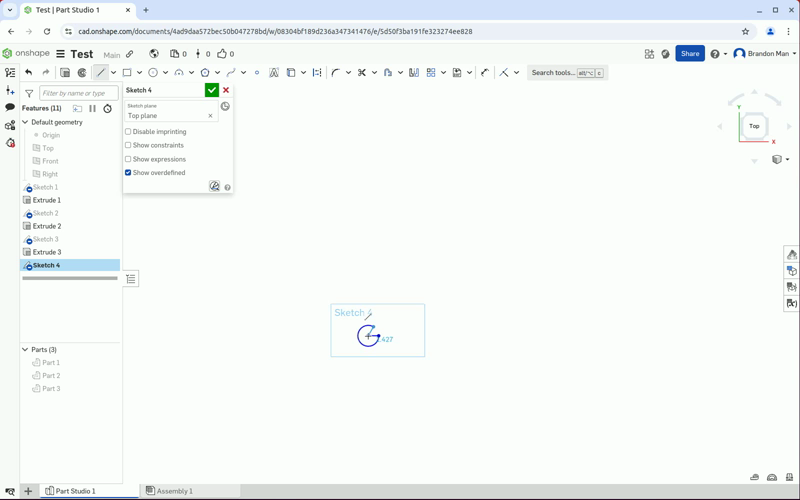
scroll(6)
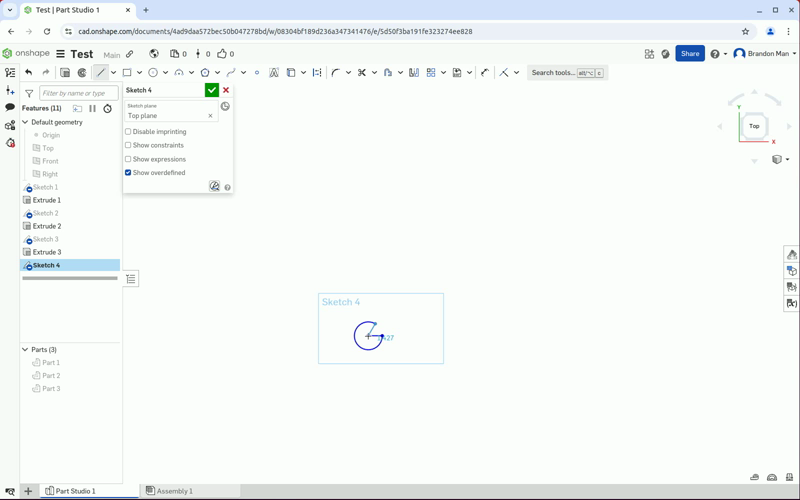
scroll(6)
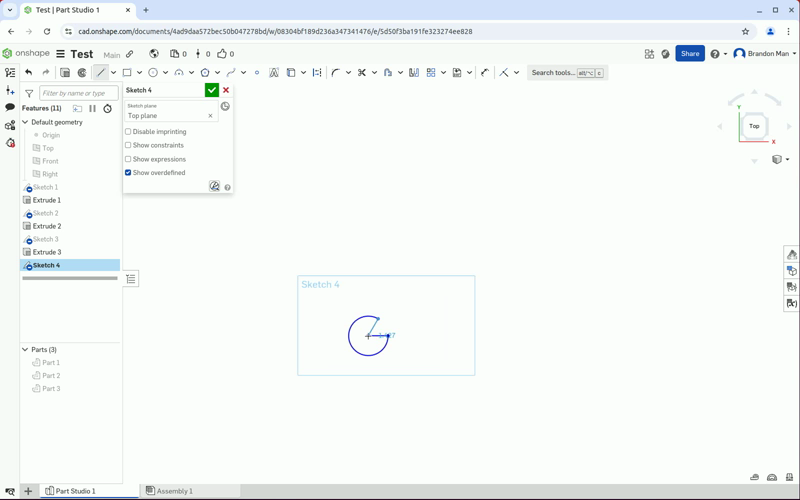
scroll(6)
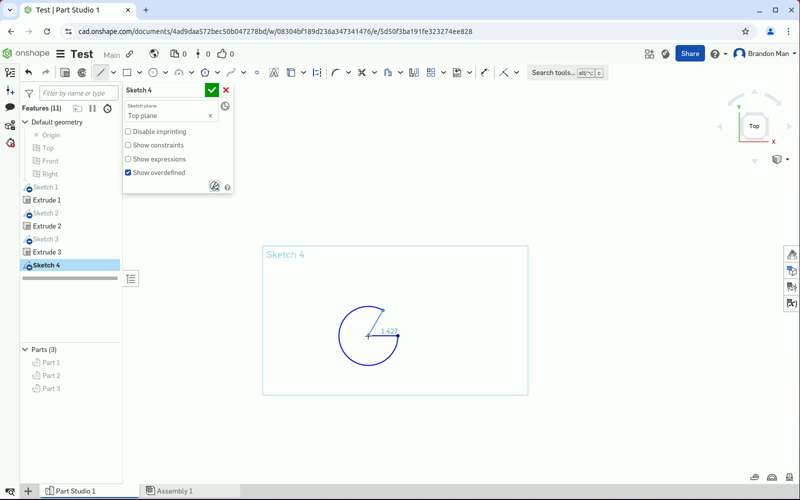
scroll(6)
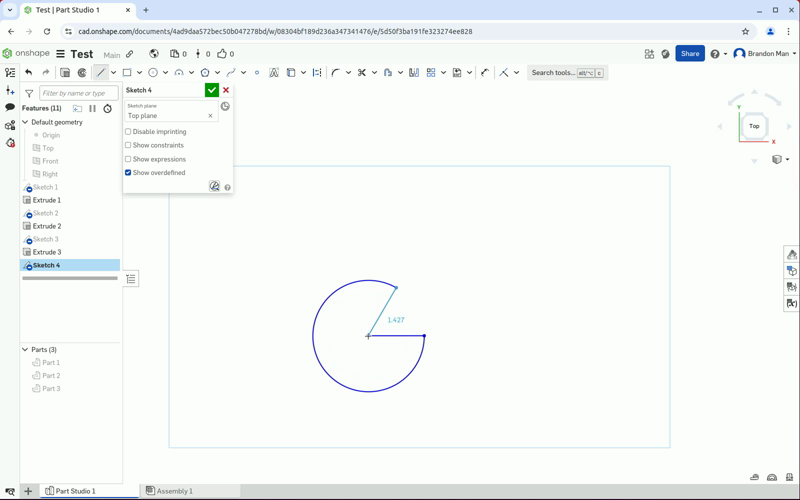
scroll(6)
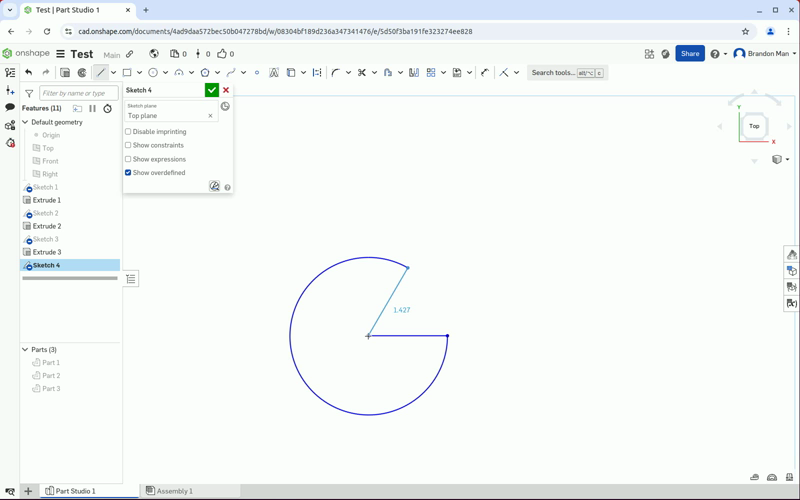
key_up(shift)
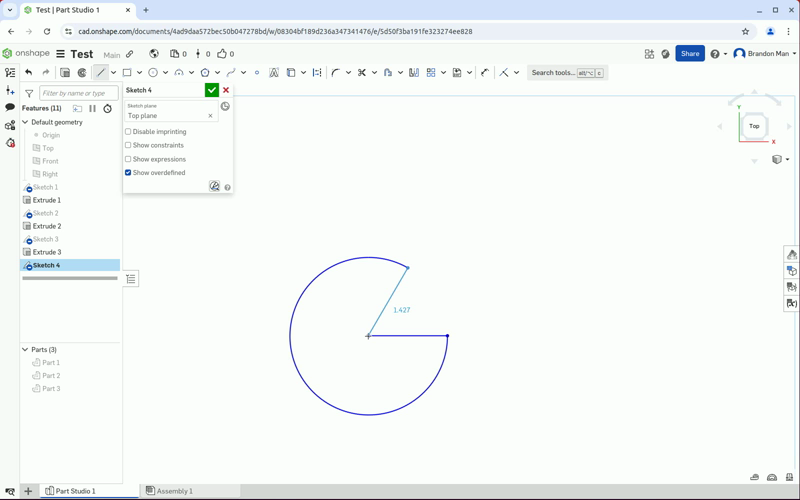
click(368, 335)
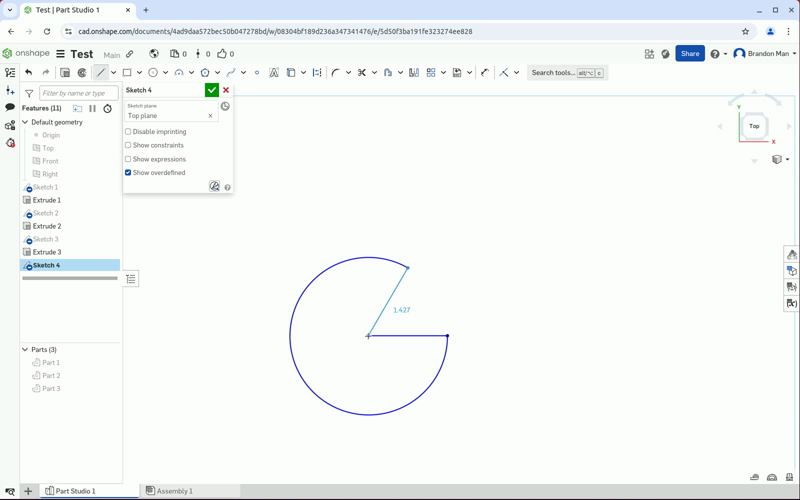
scroll(-6)
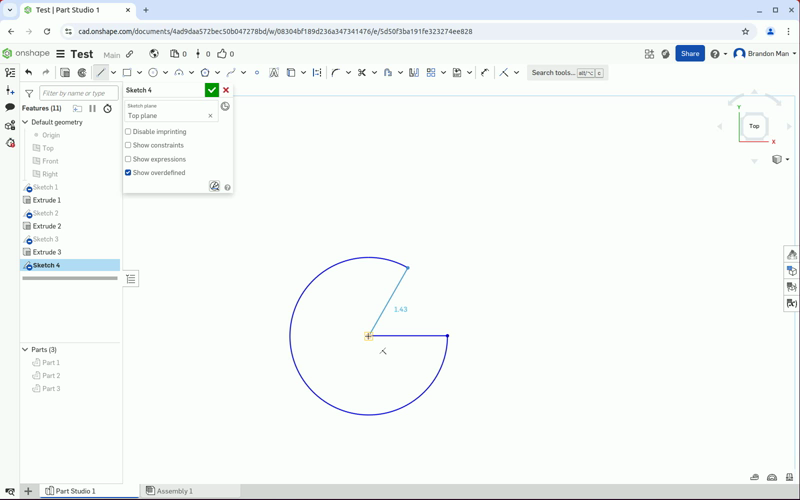
scroll(-6)
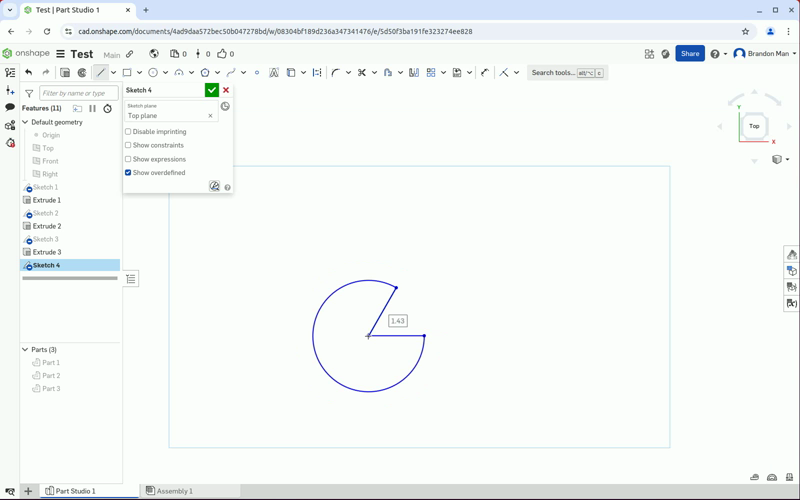
scroll(-6)
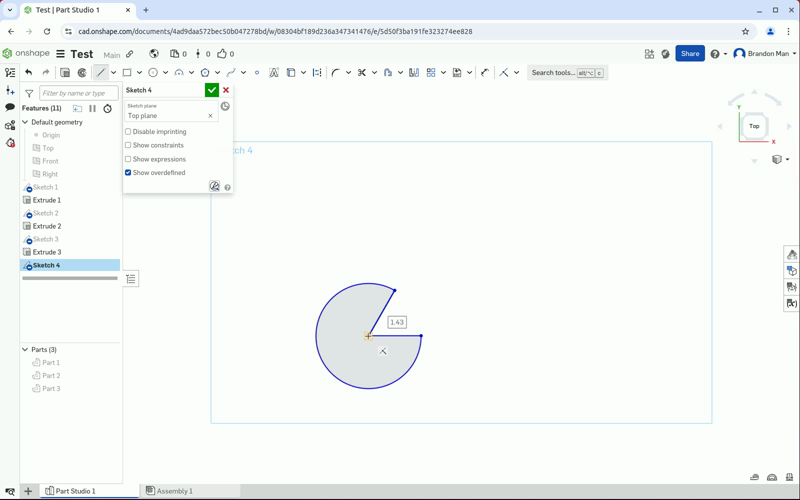
scroll(-6)
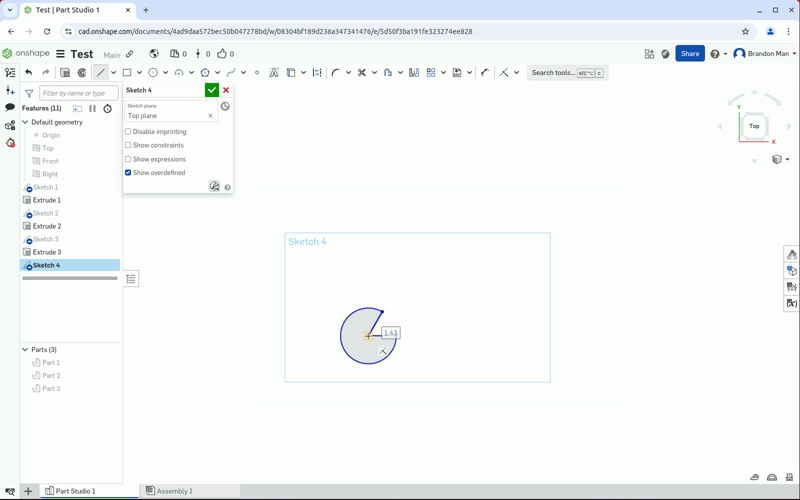
scroll(-6)
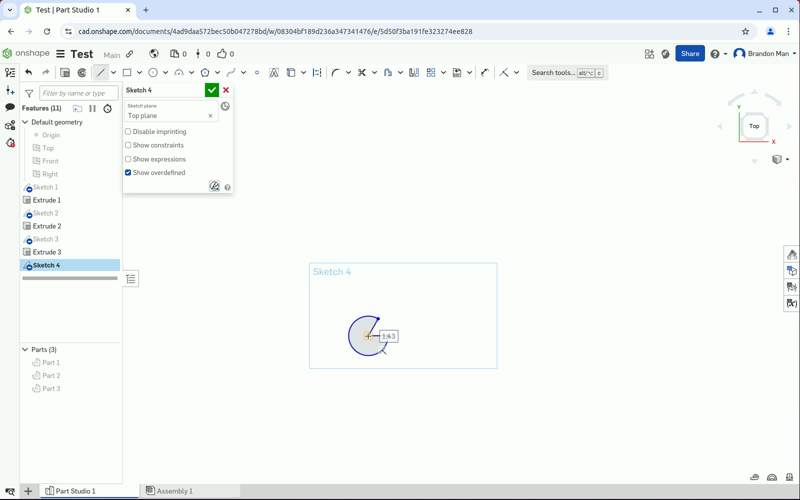
scroll(-6)
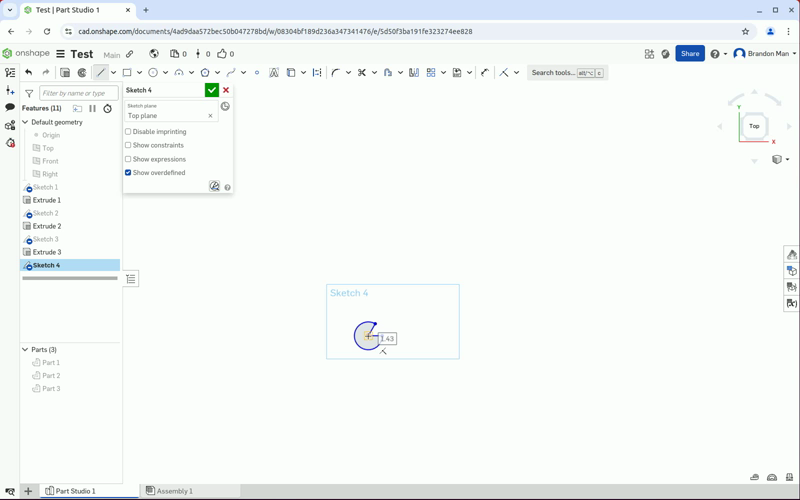
scroll(-6)
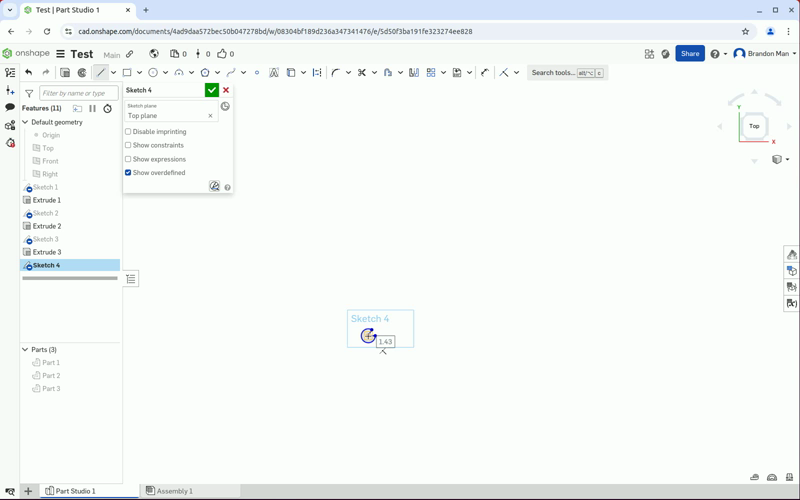
key(esc)
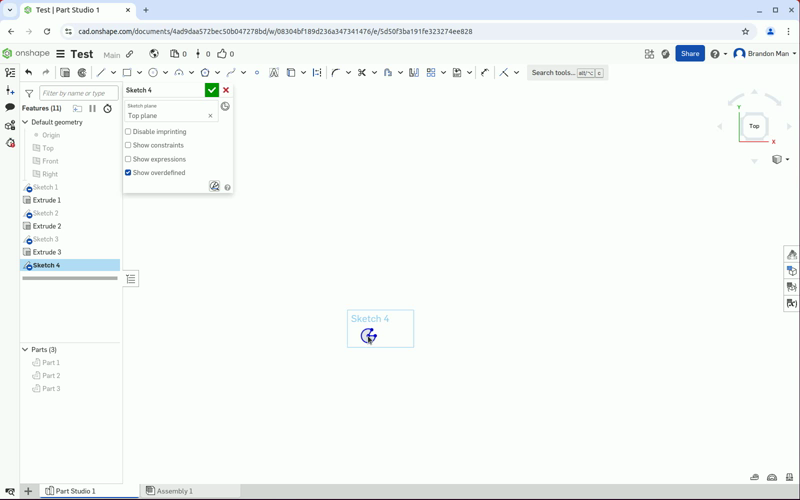
mouse_move(367, 331)
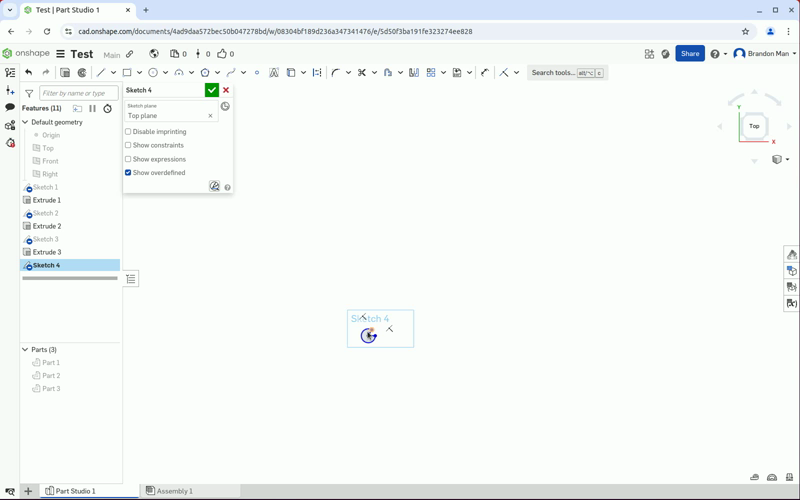
scroll(6)
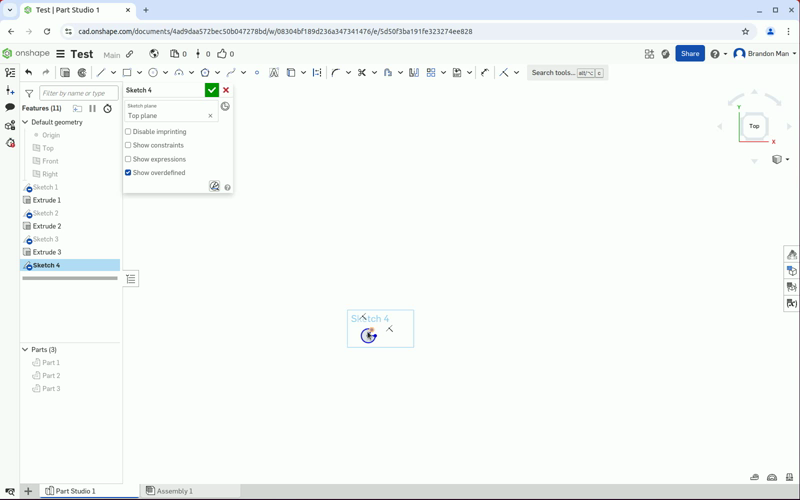
scroll(6)
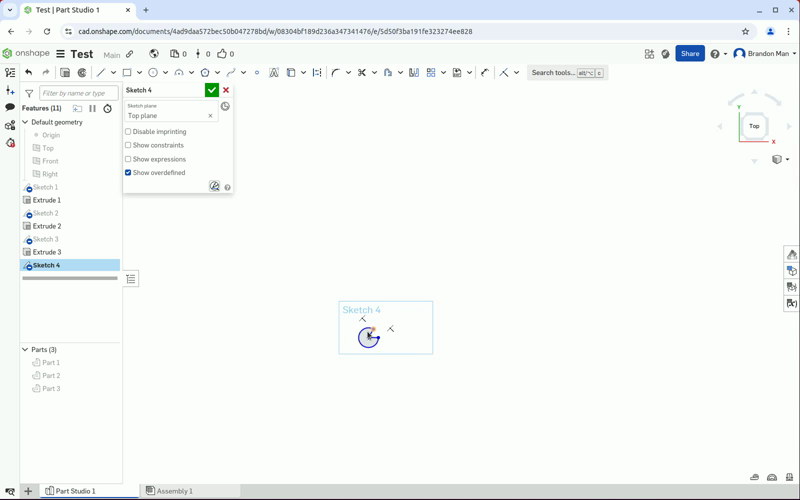
scroll(6)
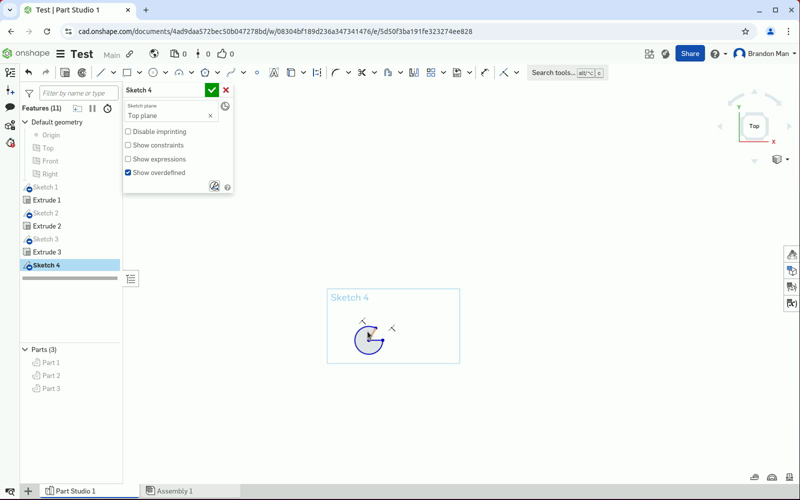
scroll(6)
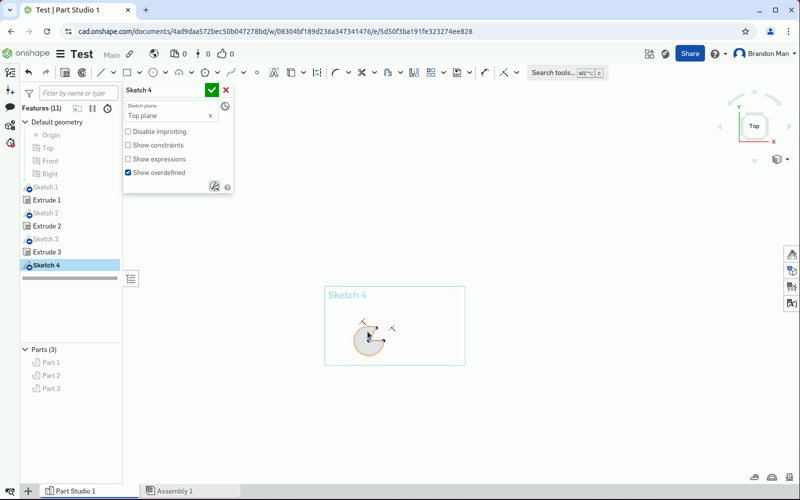
scroll(6)
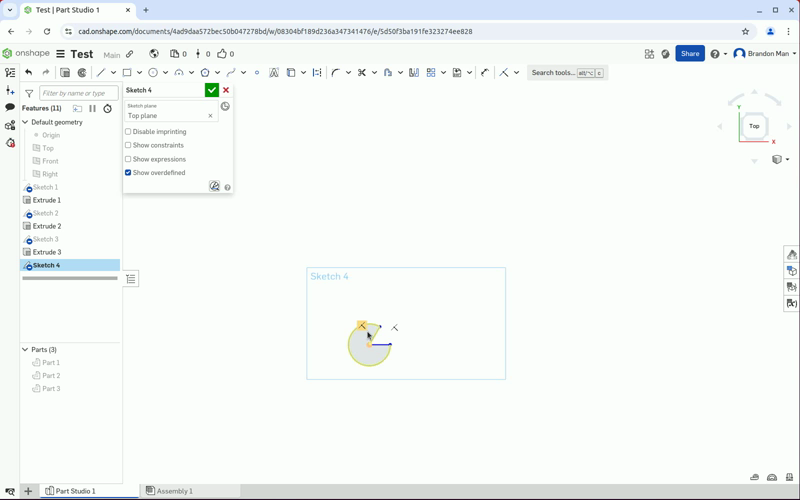
scroll(6)
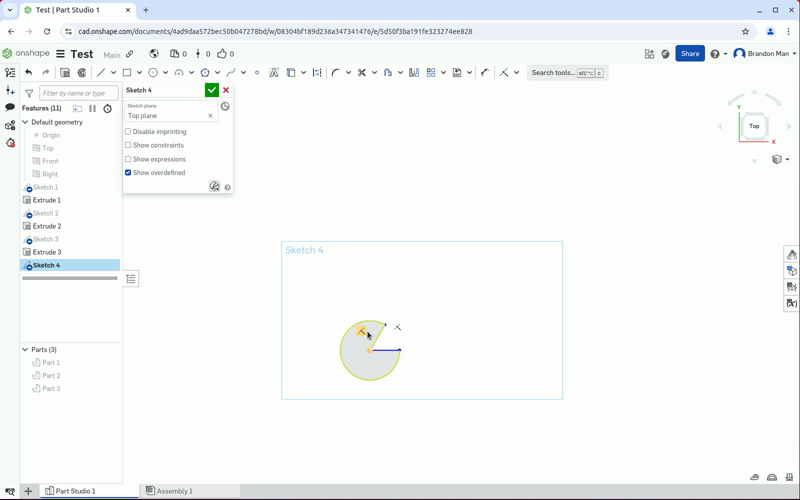
scroll(6)
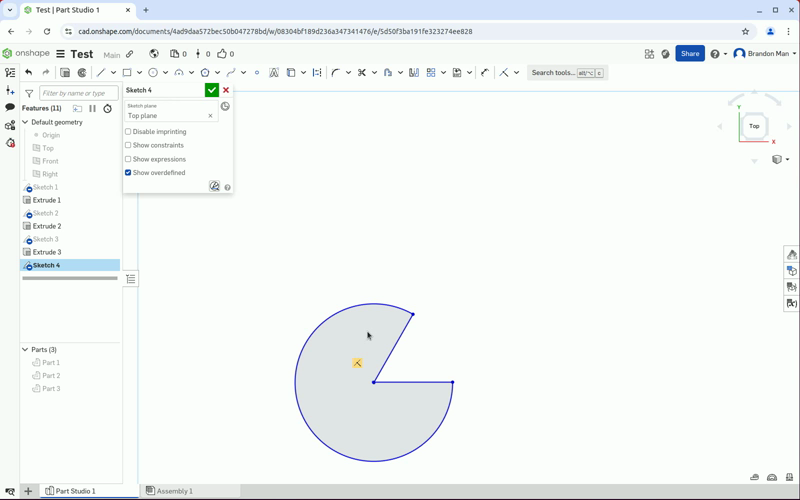
click(367, 331)
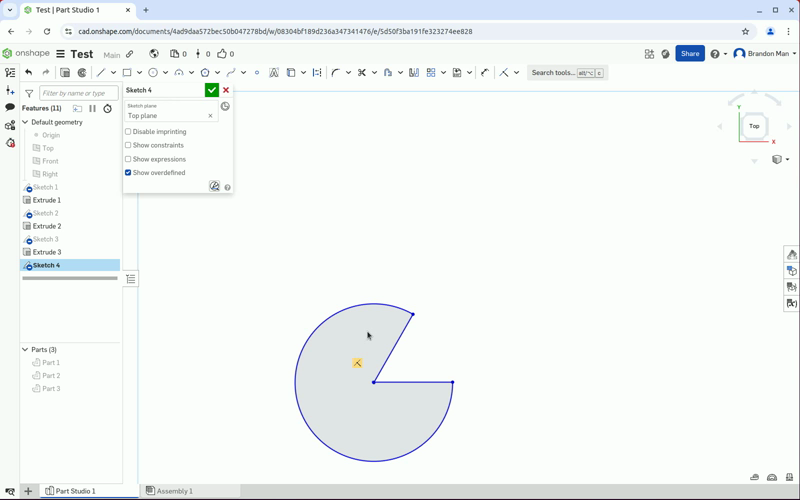
scroll(-6)
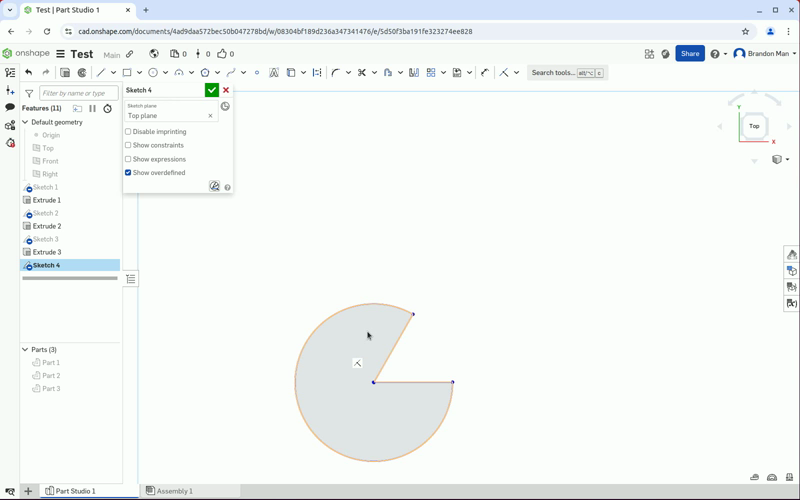
scroll(-6)
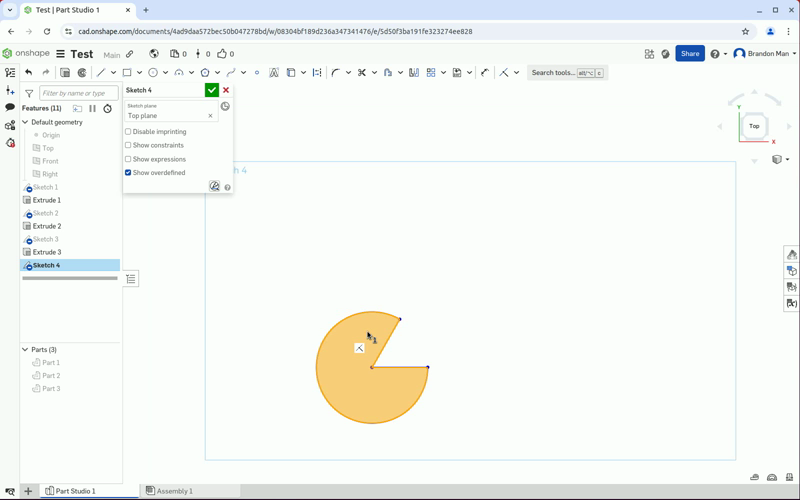
scroll(-6)
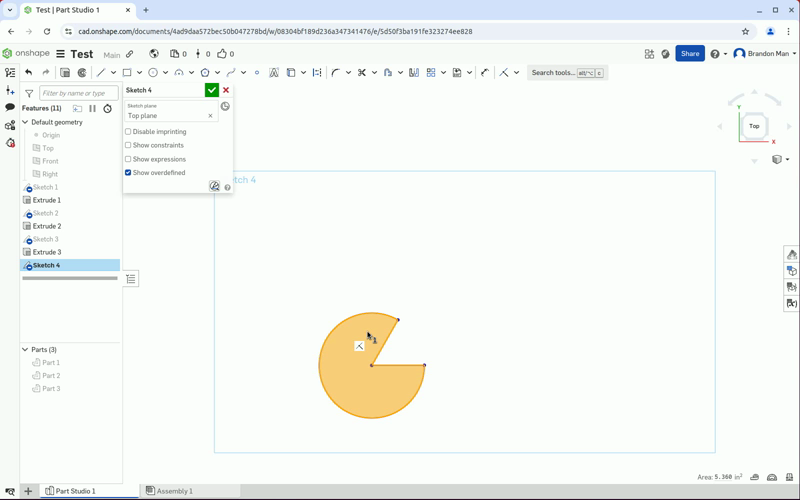
scroll(-6)
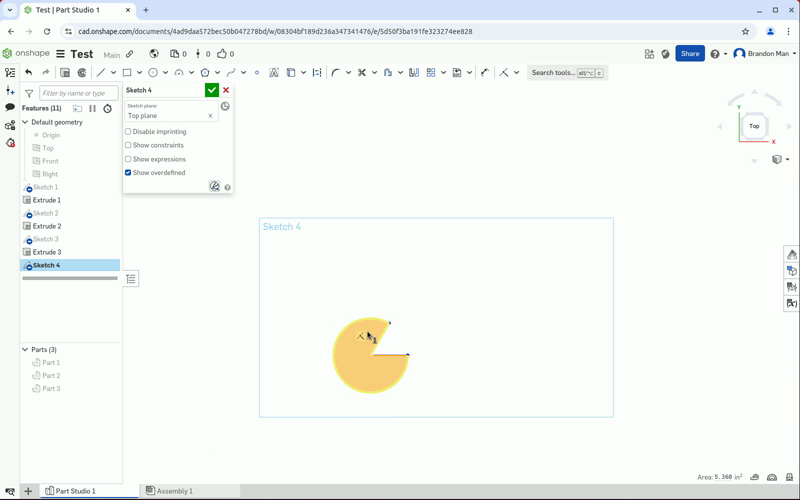
scroll(-6)
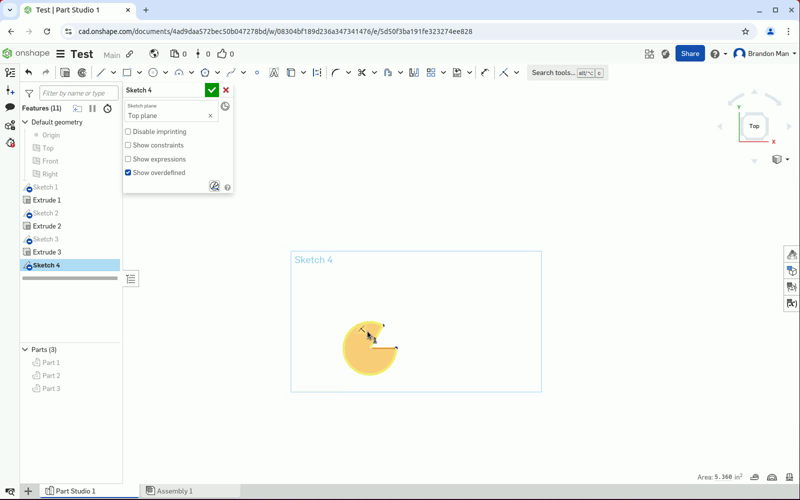
scroll(-6)
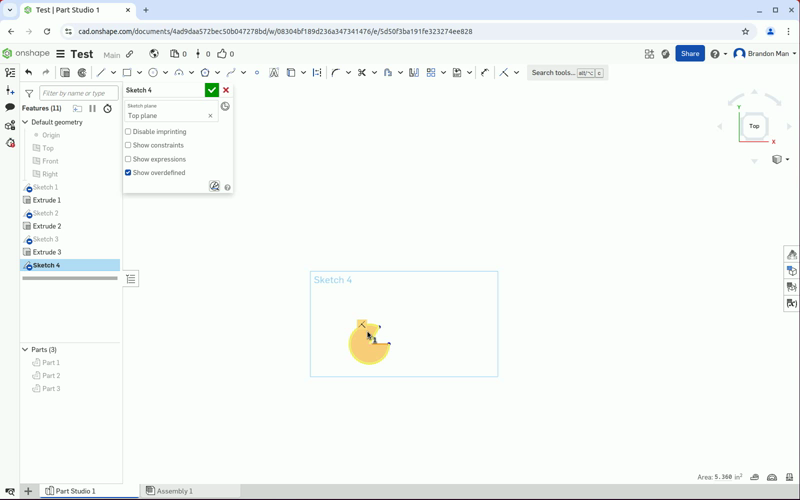
scroll(-6)
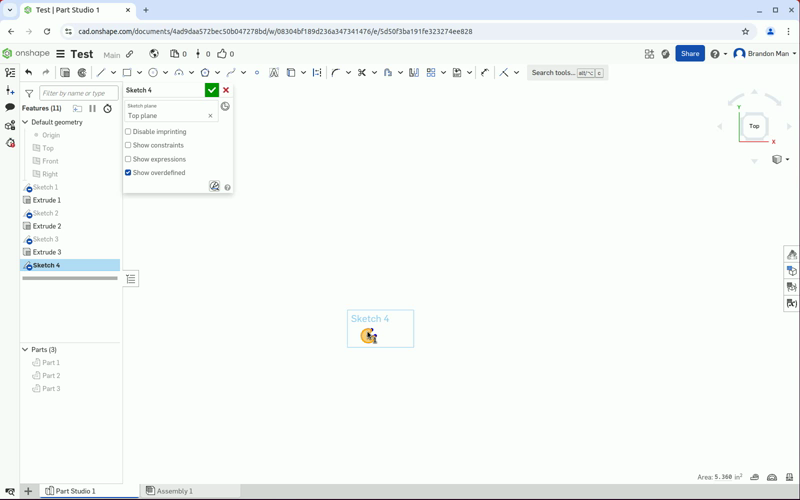
mouse_move(73, 352)
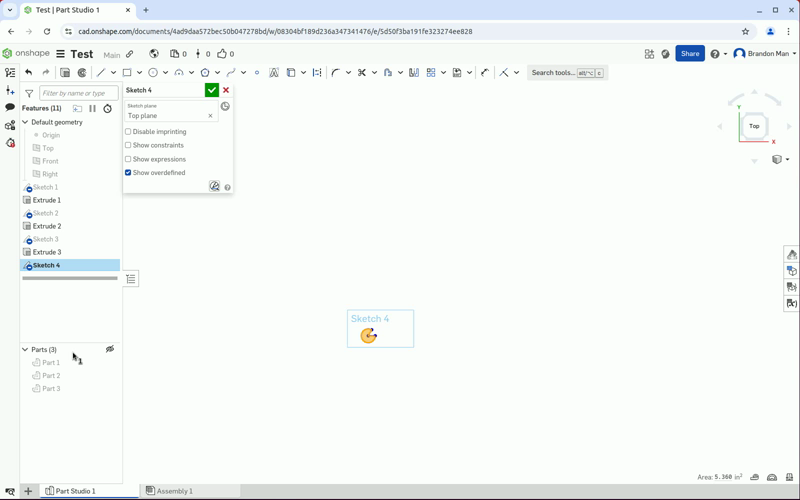
key(shift+y)
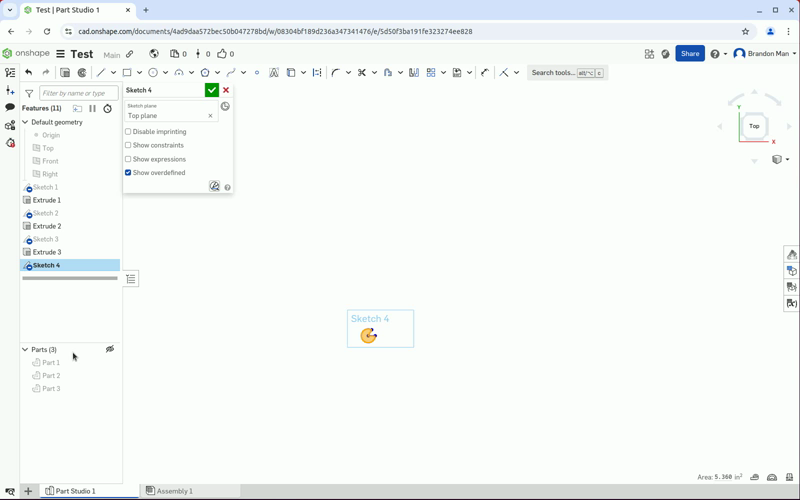
key(shift+e)
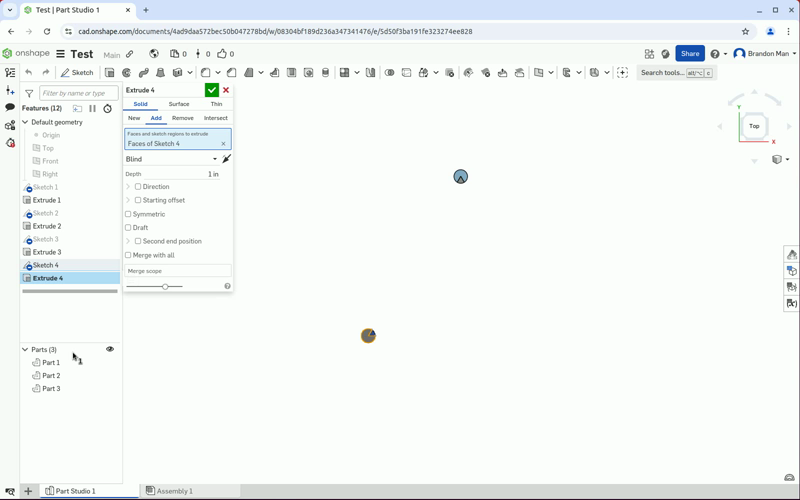
mouse_move(143, 106)
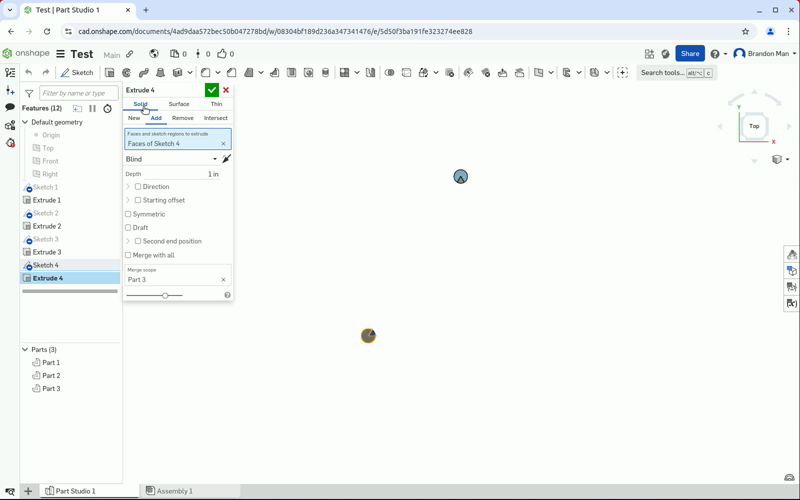
click(143, 106)
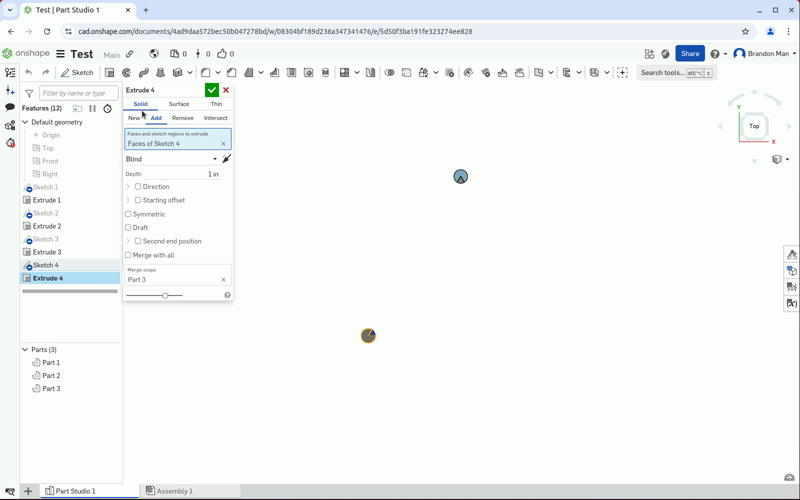
mouse_move(137, 120)
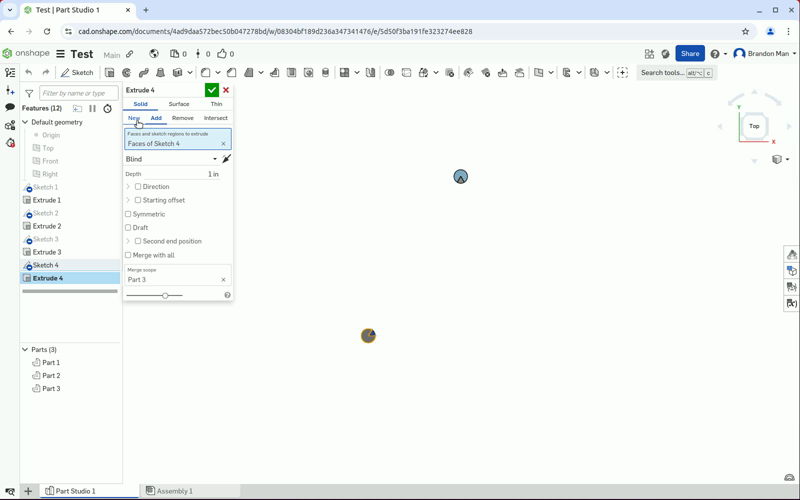
click(137, 120)
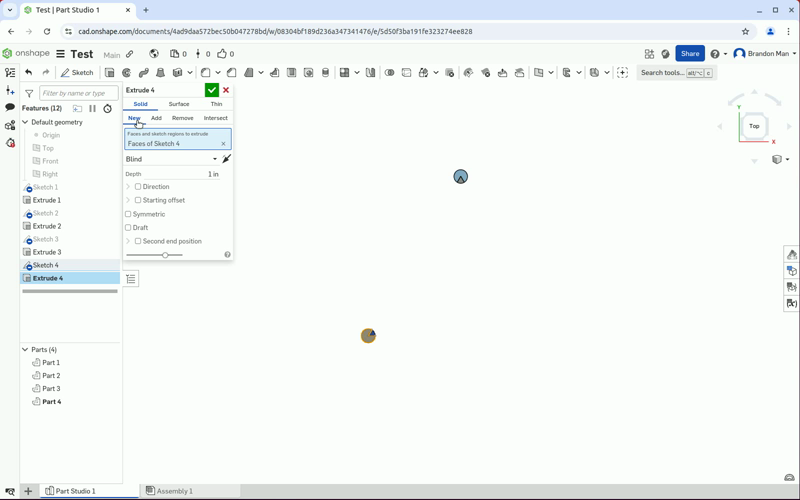
key(tab, 4)
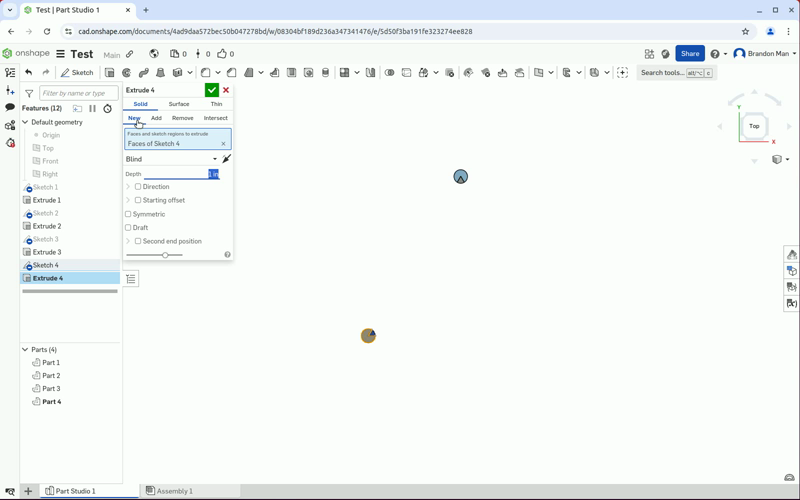
text(12.517)
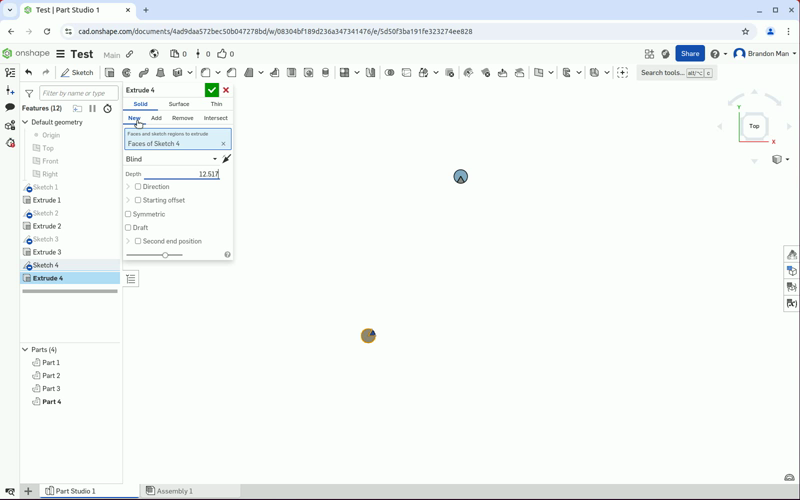
key(enter)
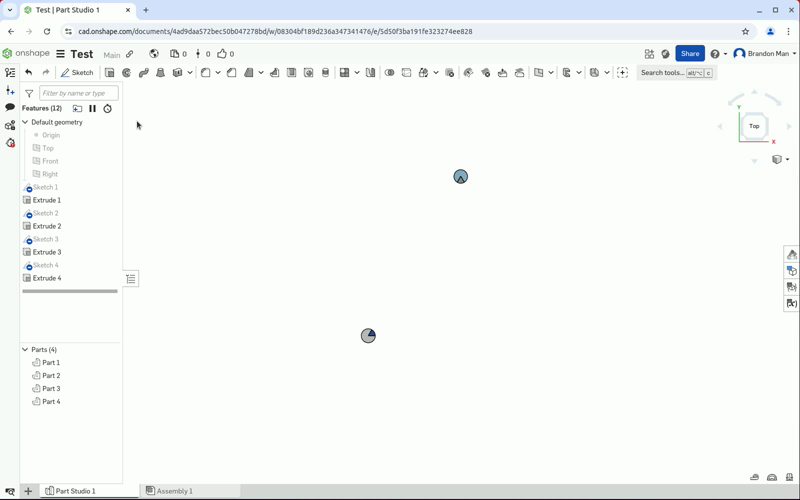
key(shift+h)
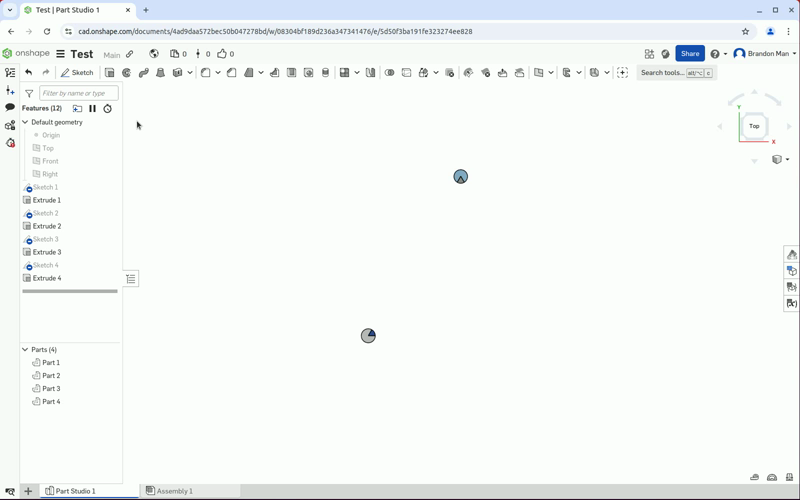
key(shift+h)
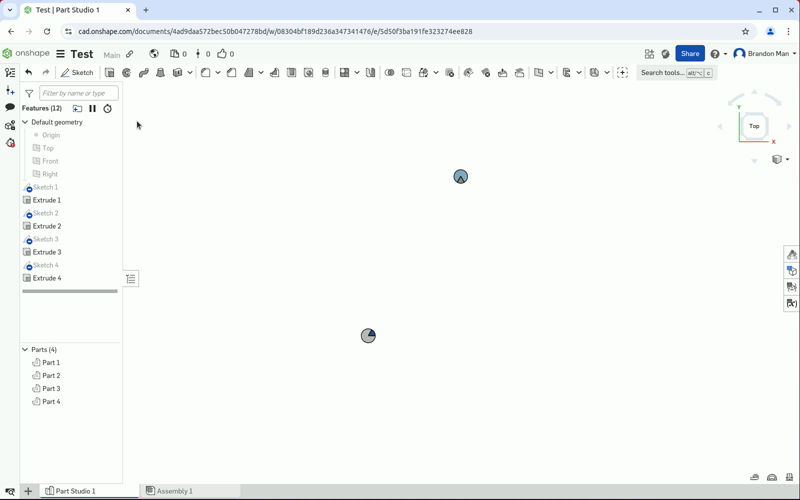
mouse_move(73, 189)
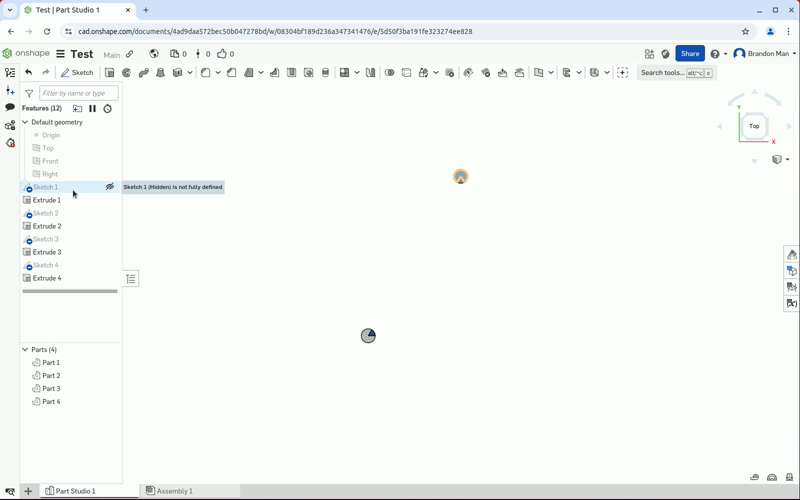
click(73, 189)
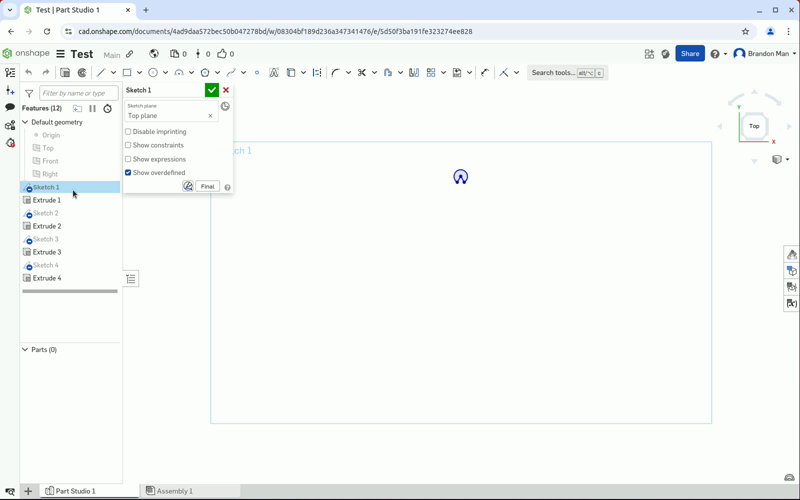
mouse_move(229, 92)
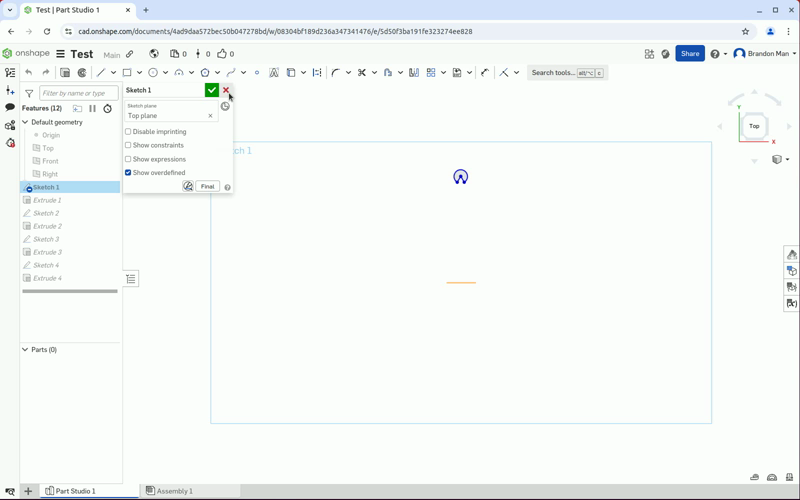
click(229, 92)
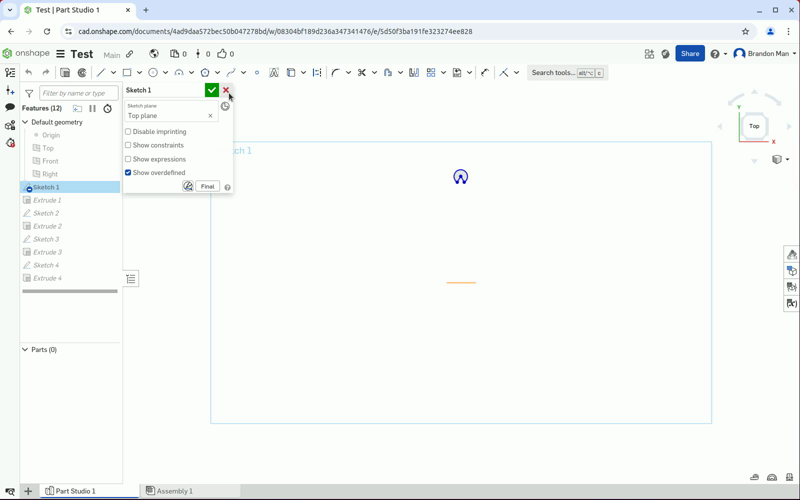
key(shift+s)
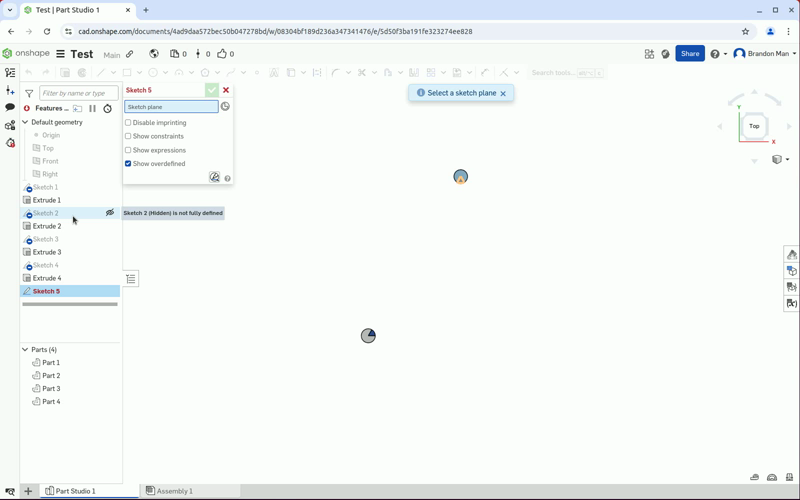
scroll(3)
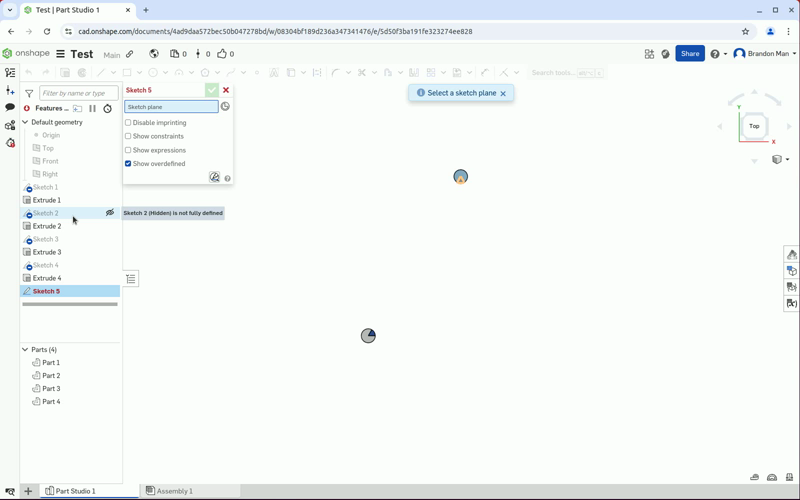
mouse_move(73, 150)
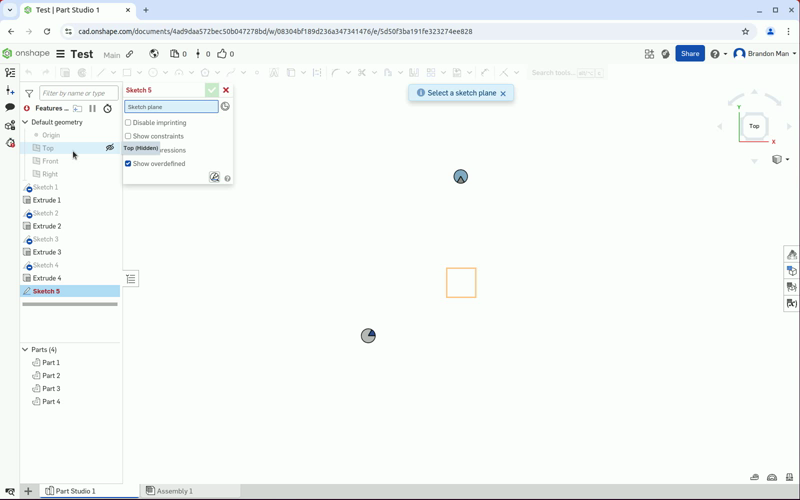
click(73, 150)
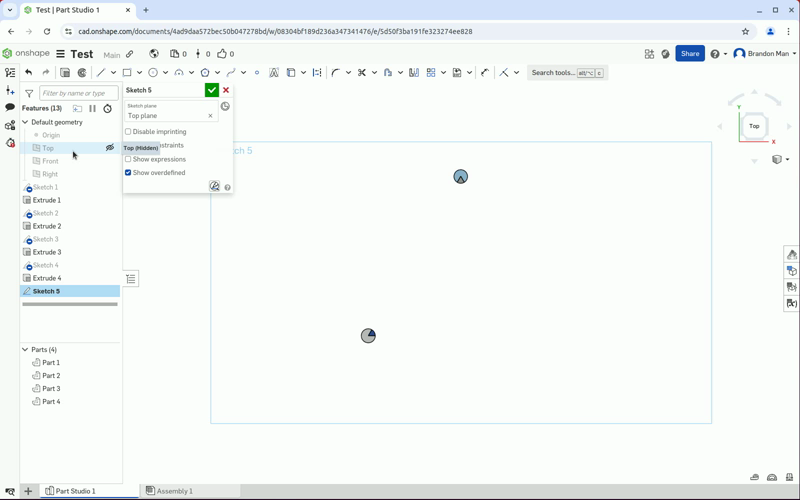
mouse_move(73, 352)
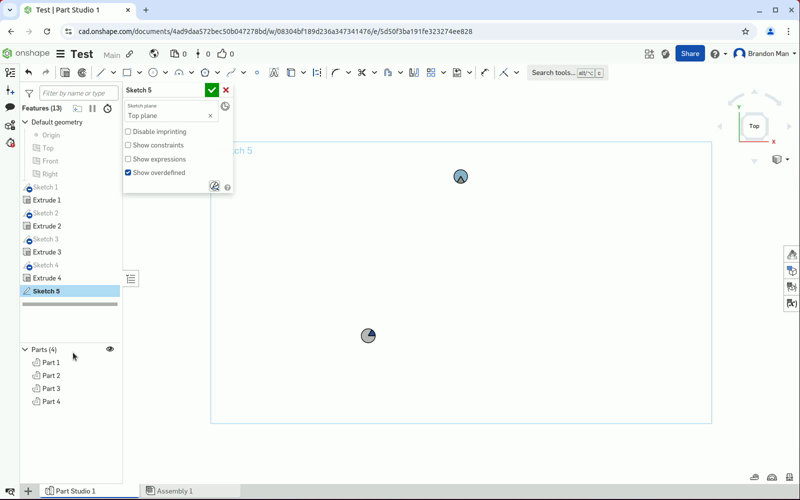
key(y)
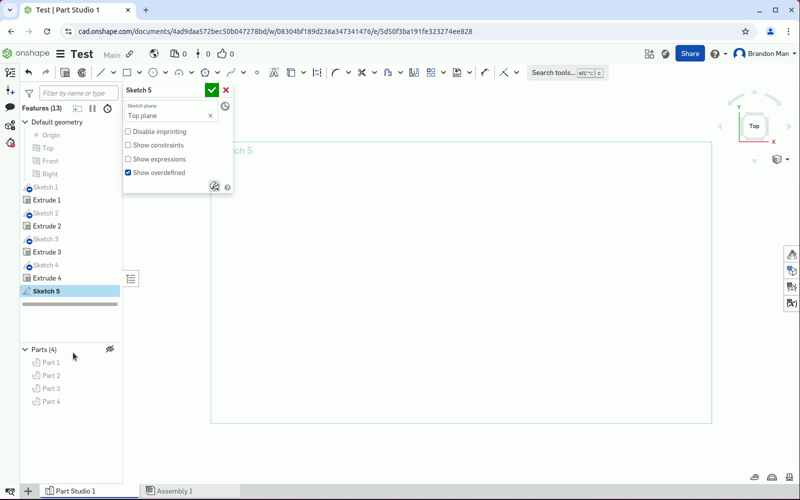
key(l)
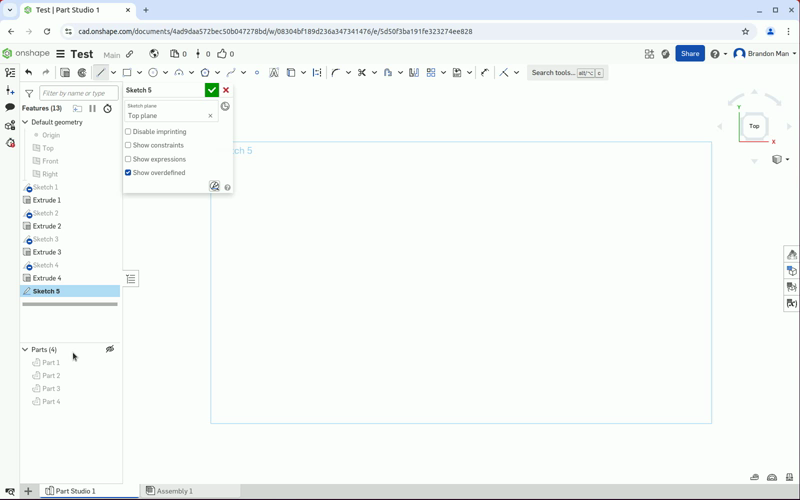
key_down(shift)
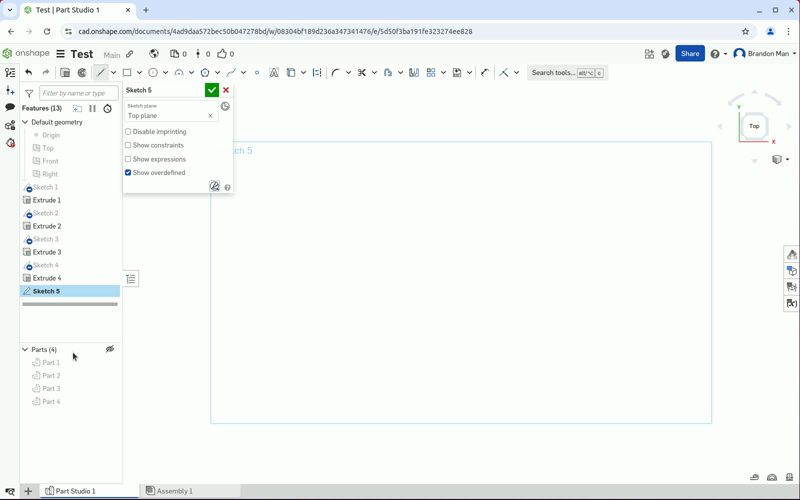
mouse_move(546, 335)
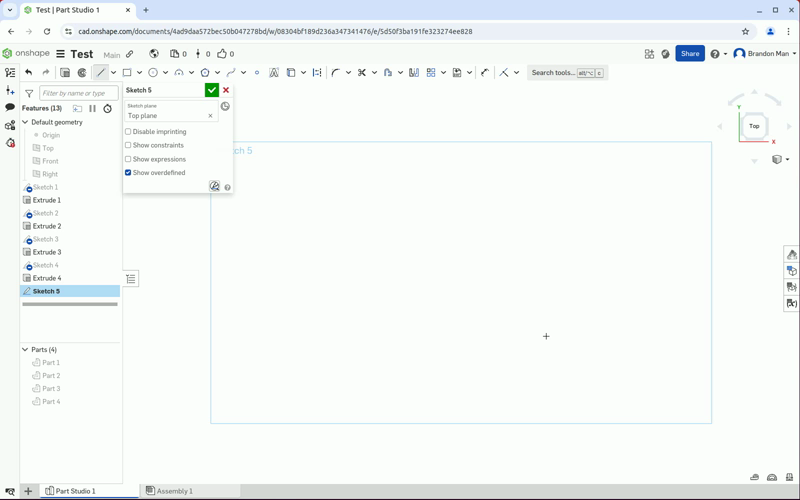
click(546, 335)
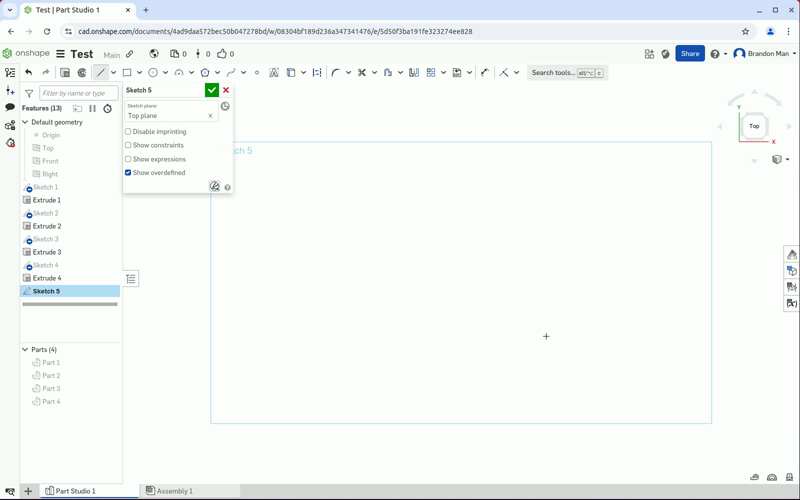
key_up(shift)
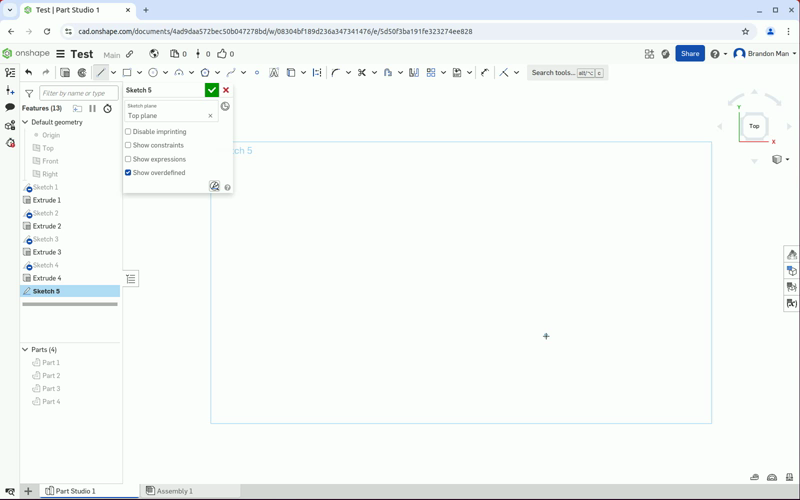
key_down(shift)
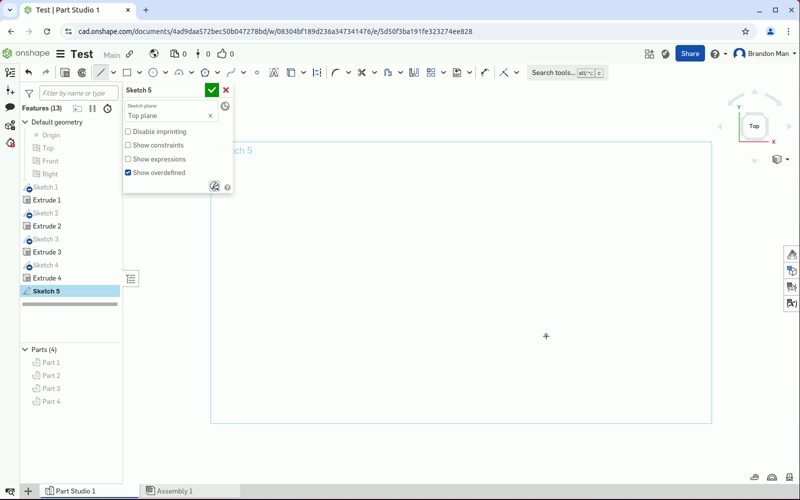
mouse_move(576, 335)
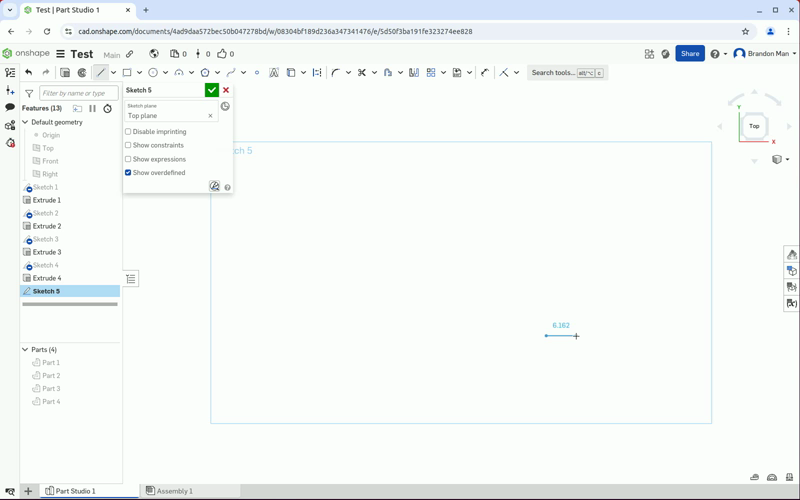
mouse_move(553, 335)
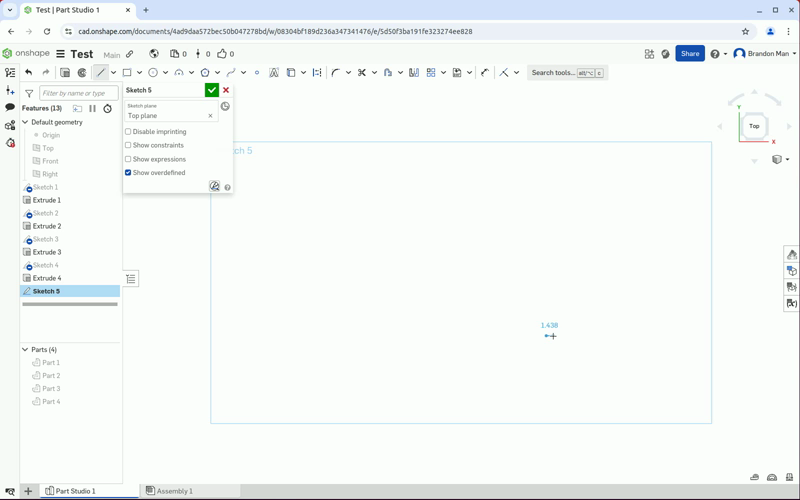
scroll(6)
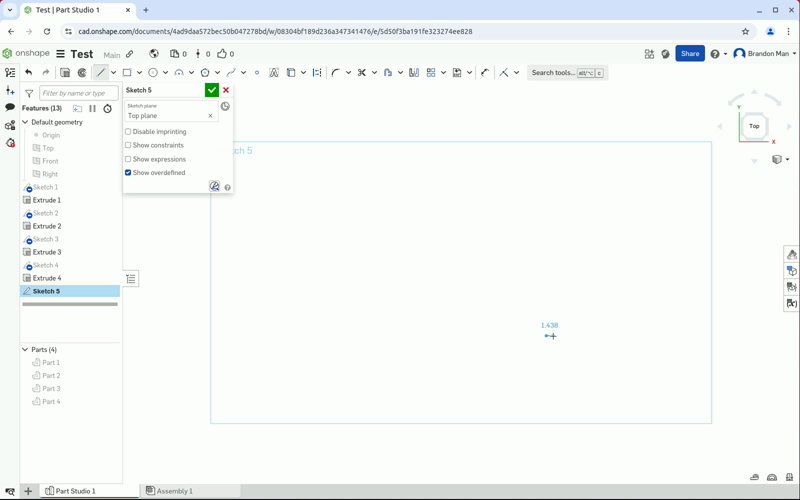
scroll(6)
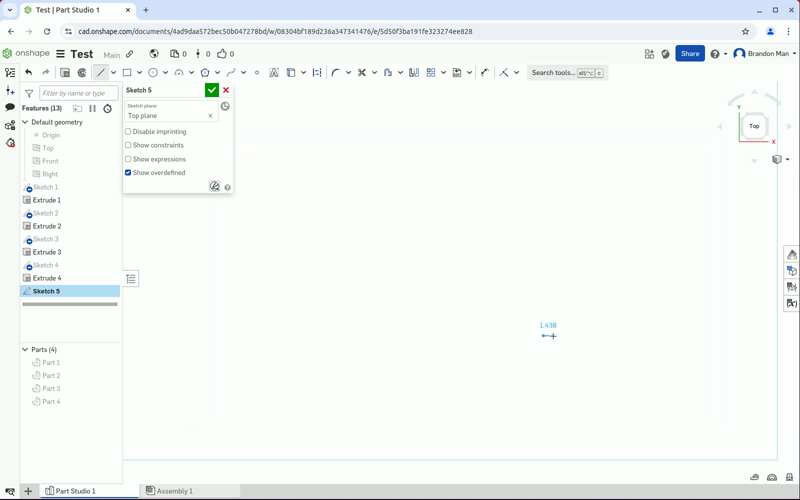
scroll(6)
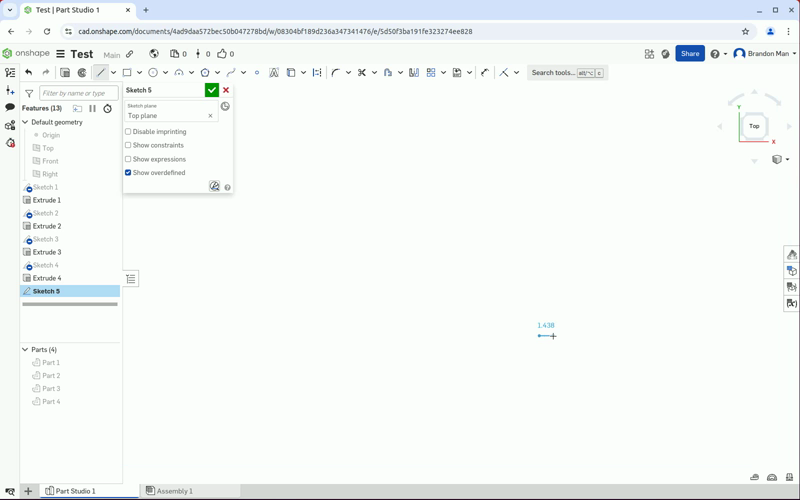
scroll(6)
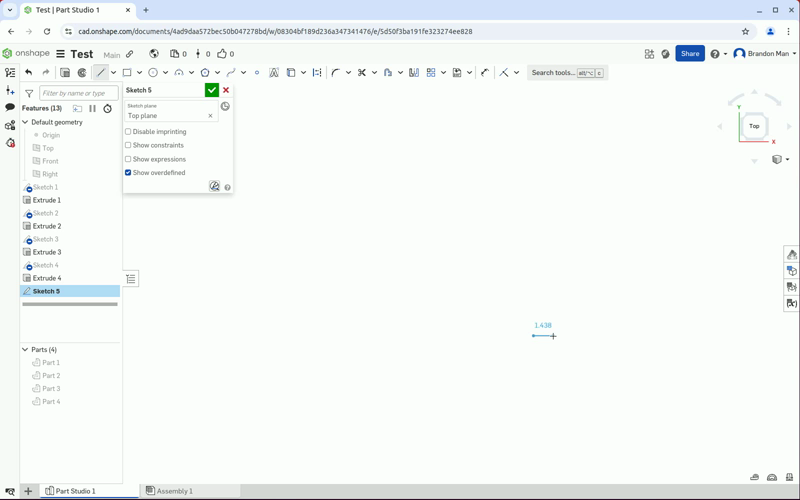
scroll(6)
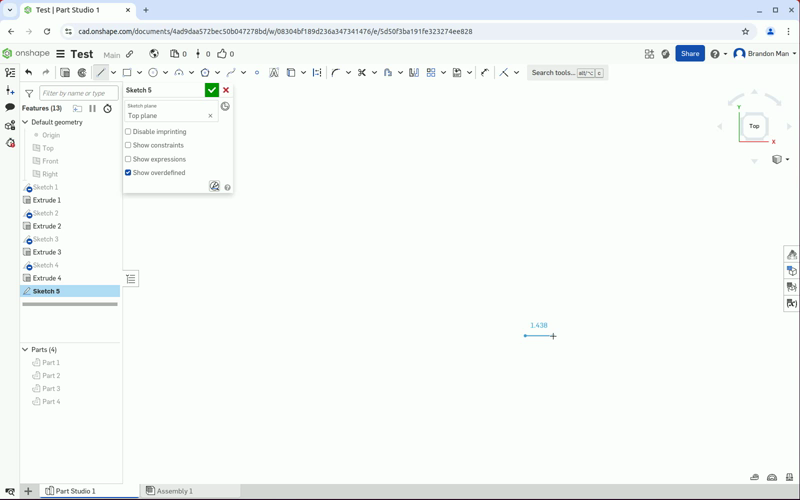
scroll(6)
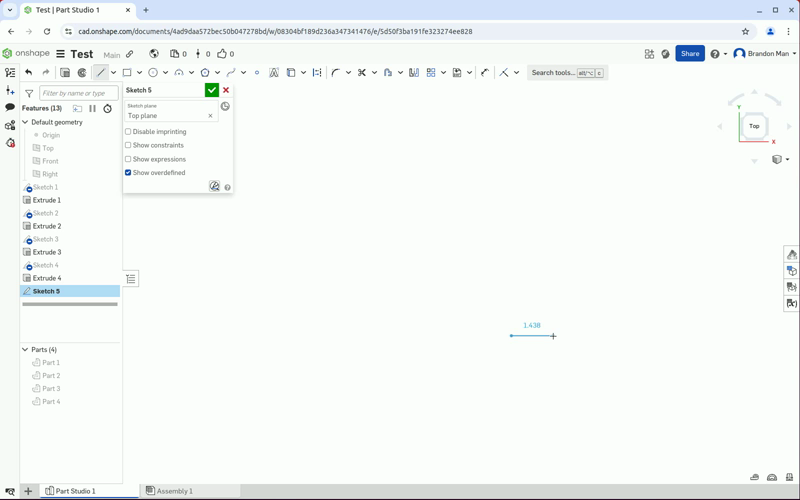
scroll(6)
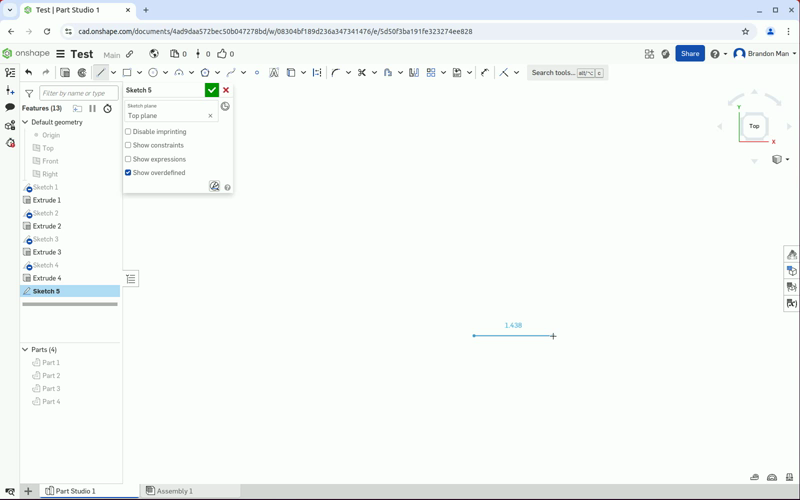
click(553, 335)
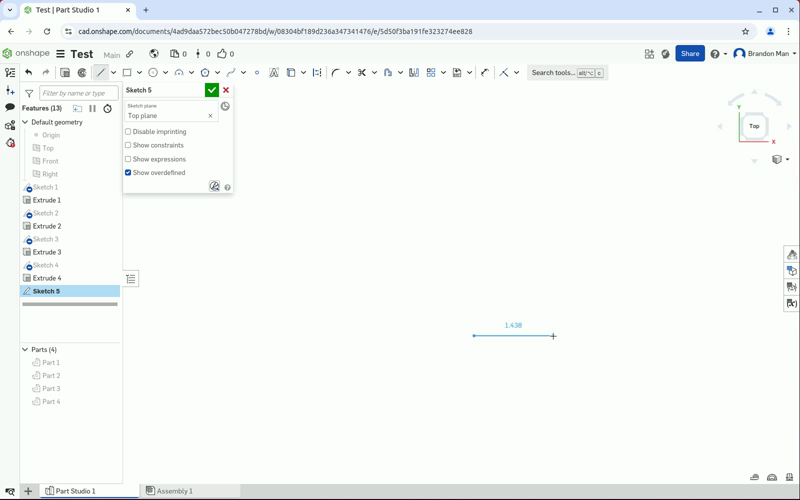
scroll(-6)
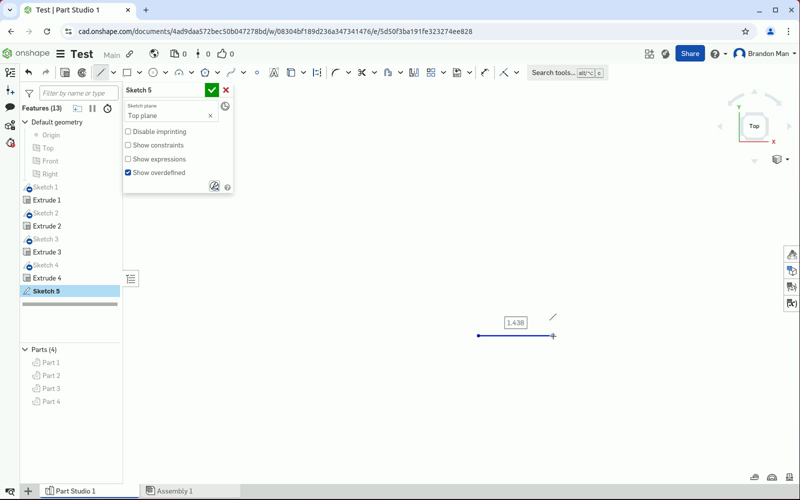
scroll(-6)
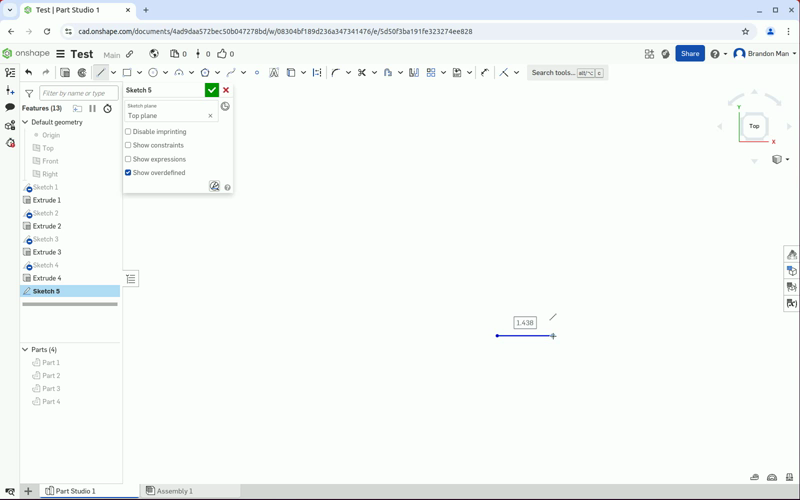
scroll(-6)
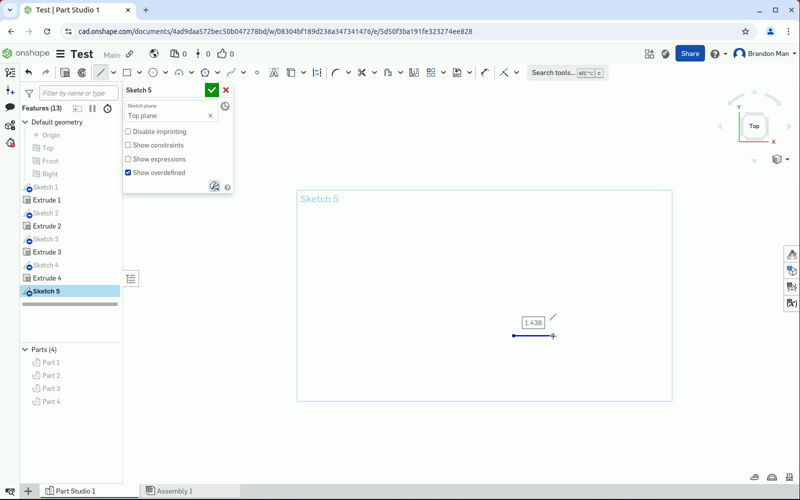
scroll(-6)
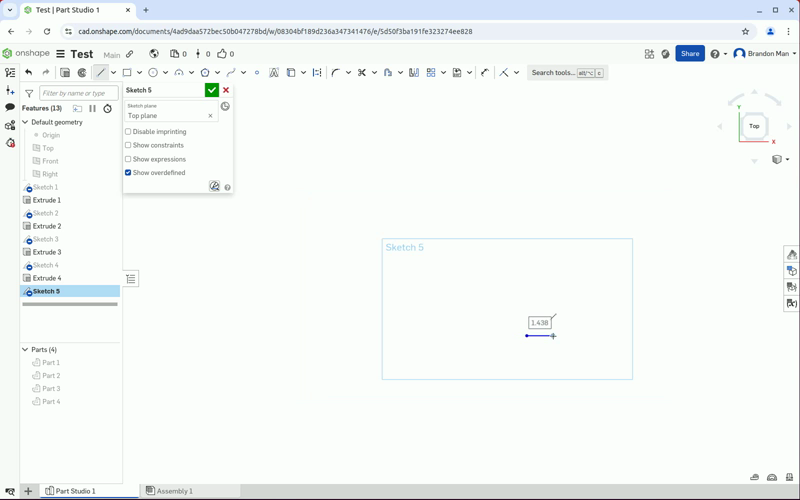
scroll(-6)
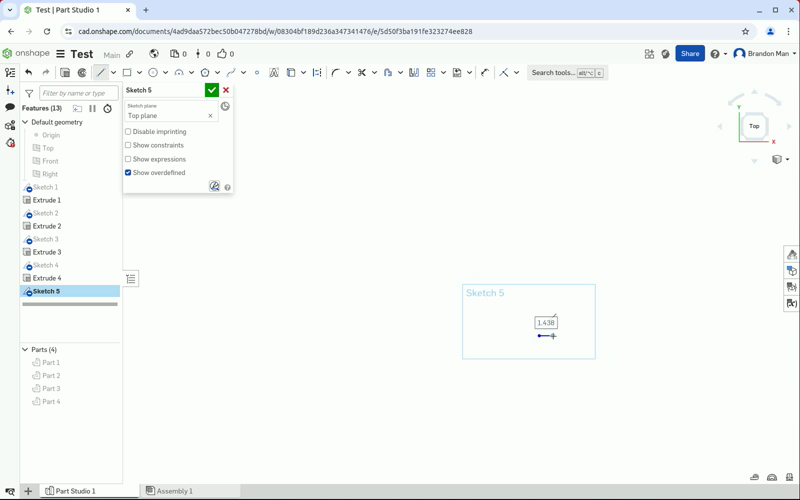
scroll(-6)
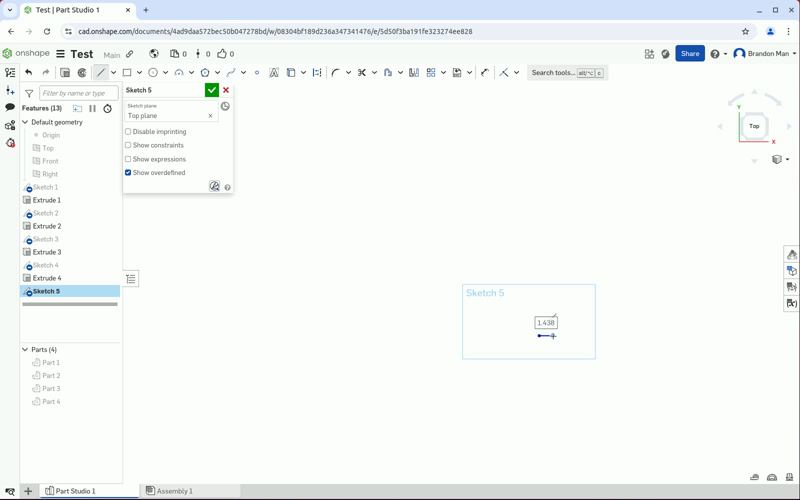
scroll(-6)
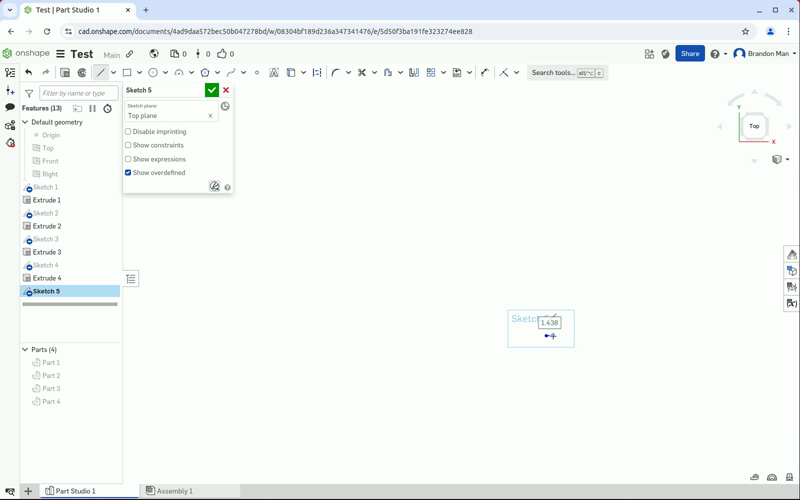
key_up(shift)
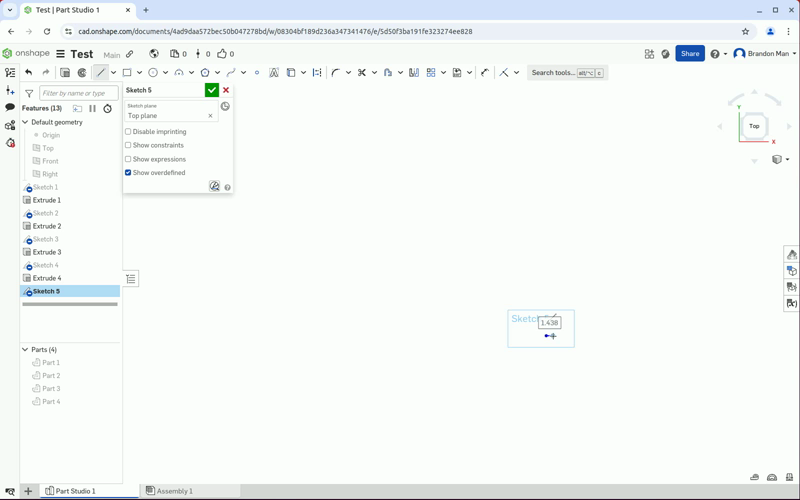
key_down(shift)
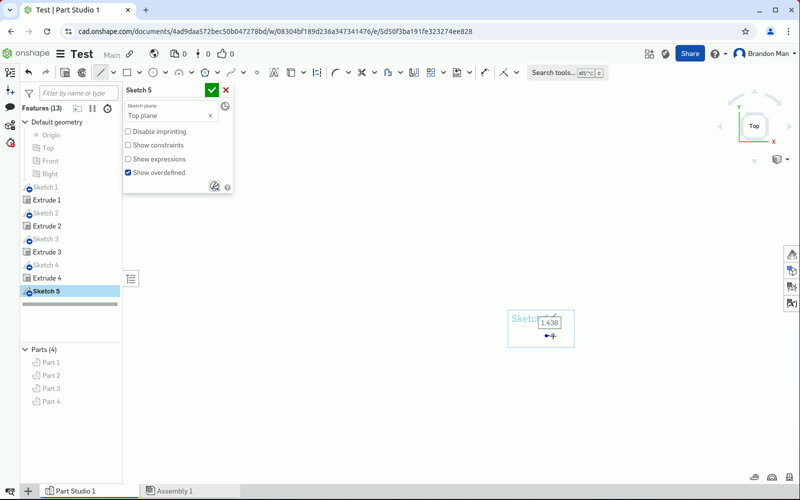
mouse_move(583, 335)
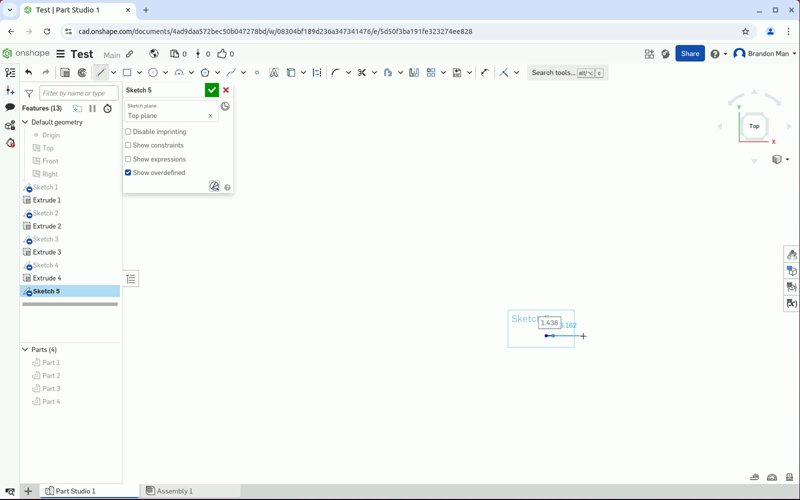
mouse_move(549, 329)
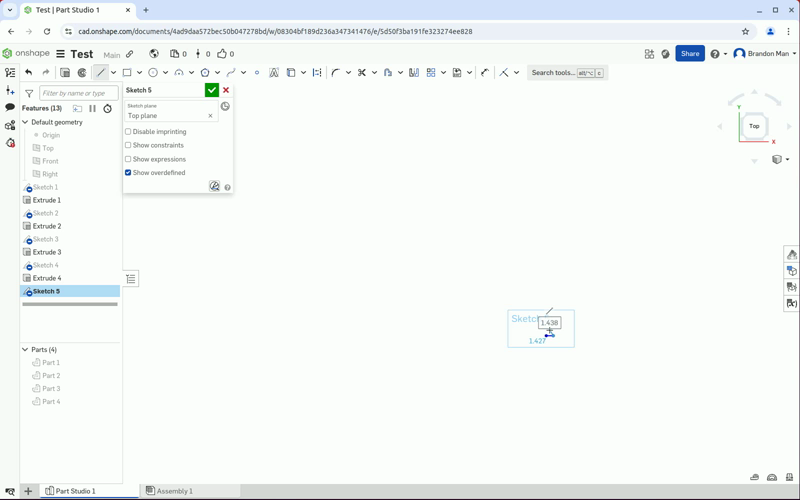
scroll(6)
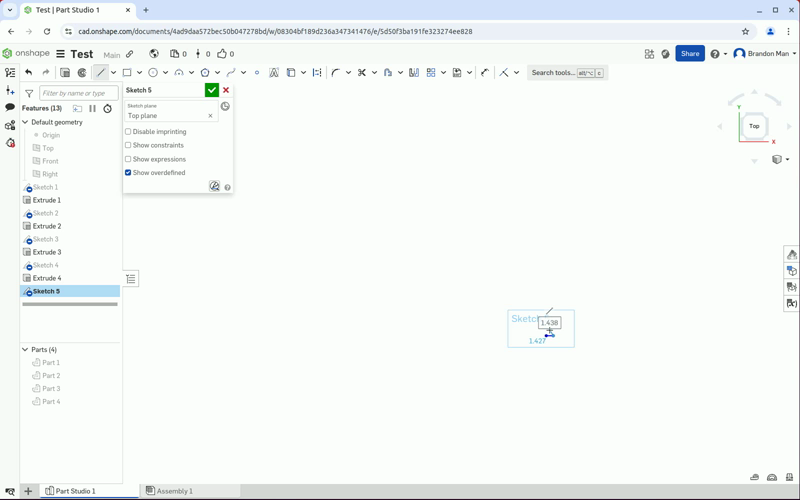
scroll(6)
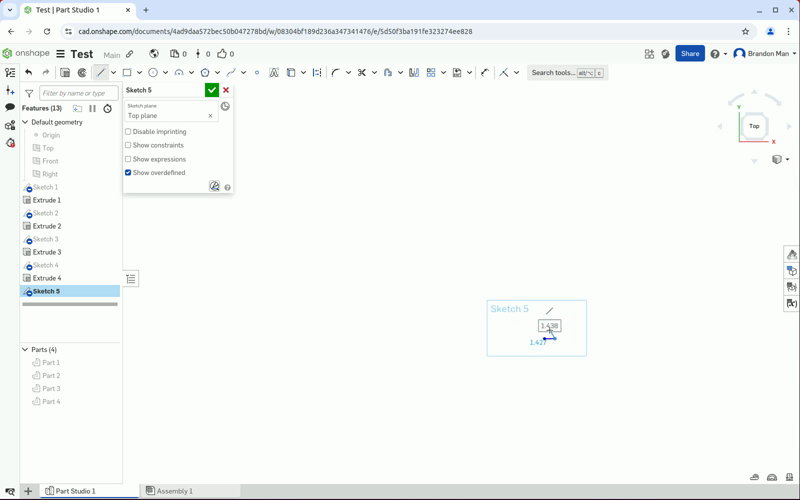
scroll(6)
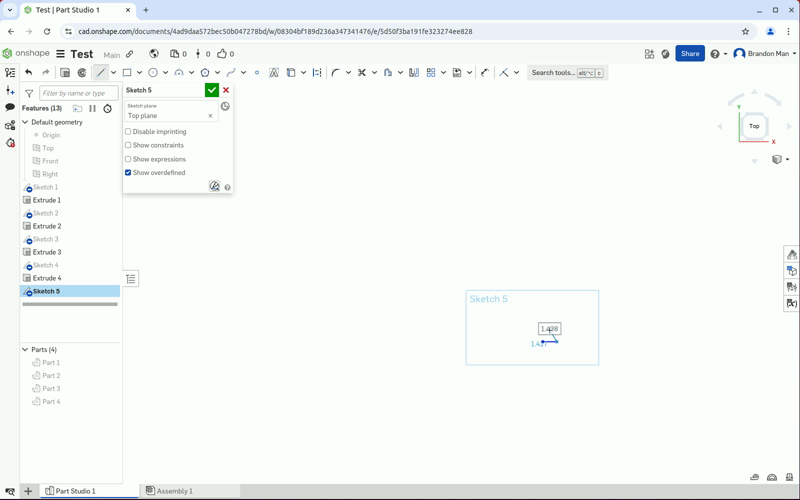
scroll(6)
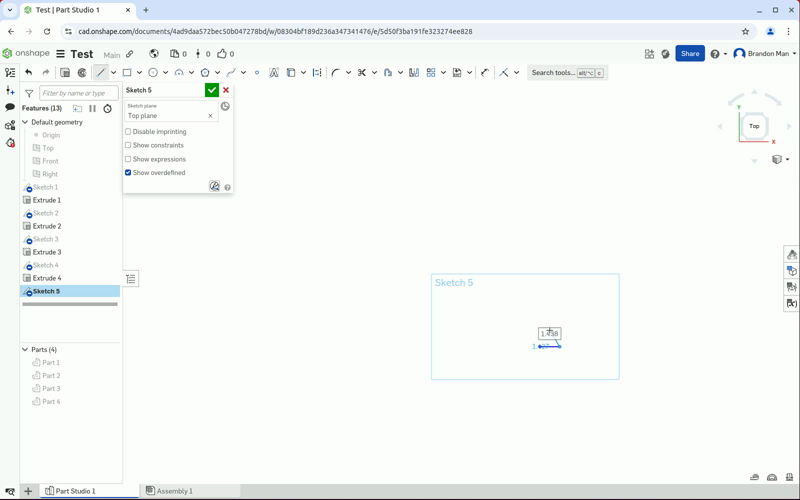
scroll(6)
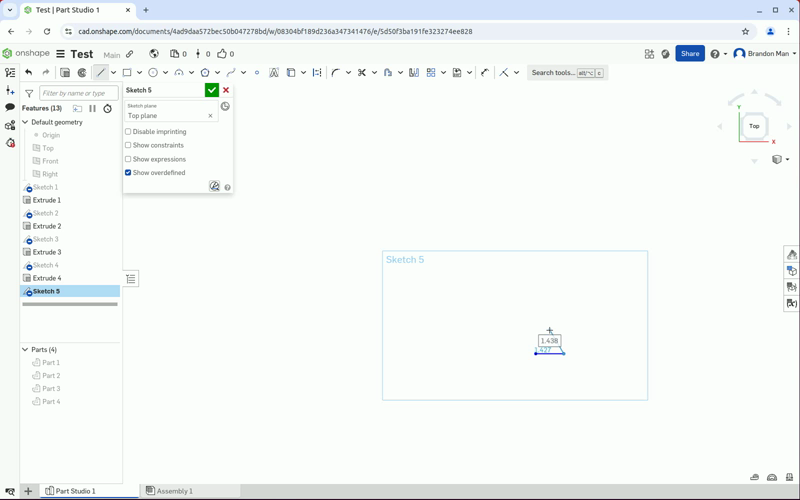
scroll(6)
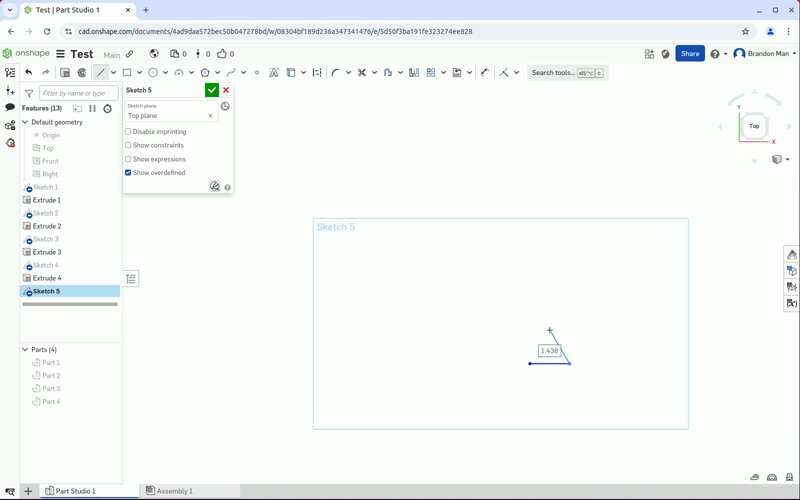
scroll(6)
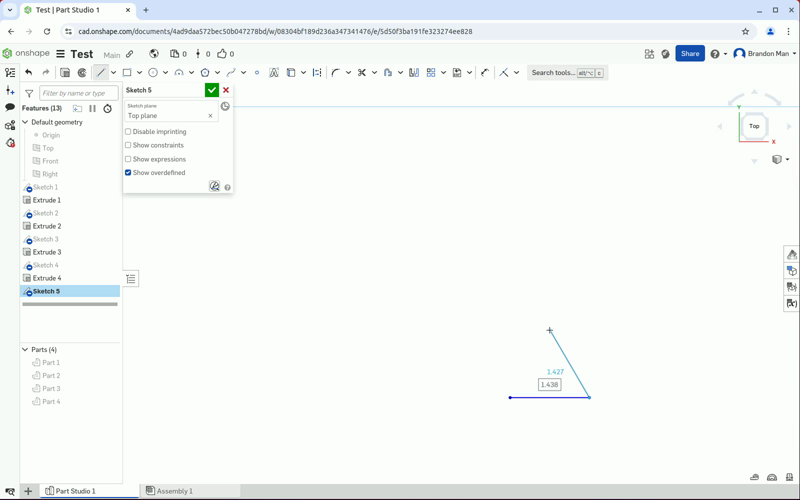
click(549, 329)
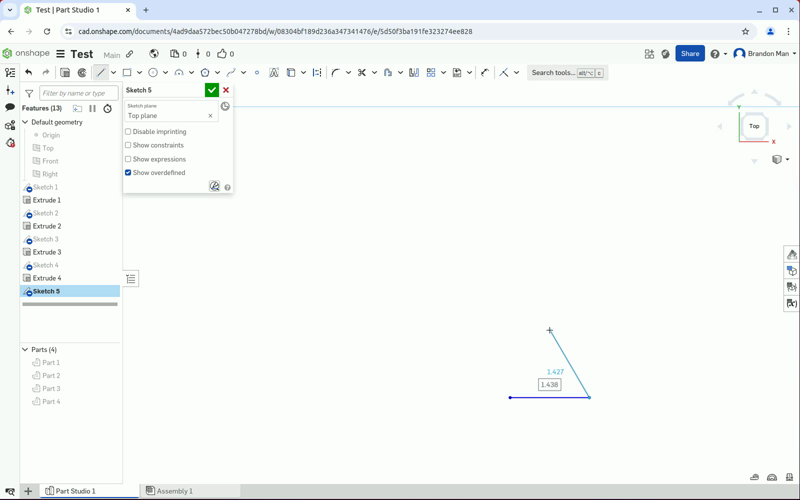
scroll(-6)
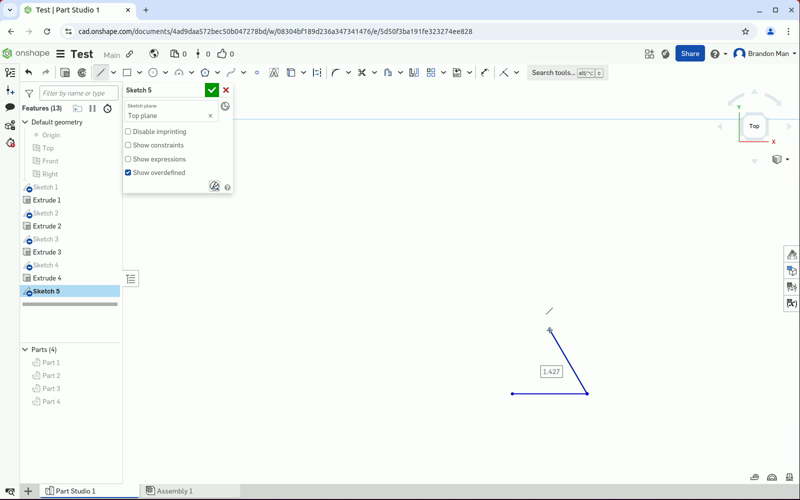
scroll(-6)
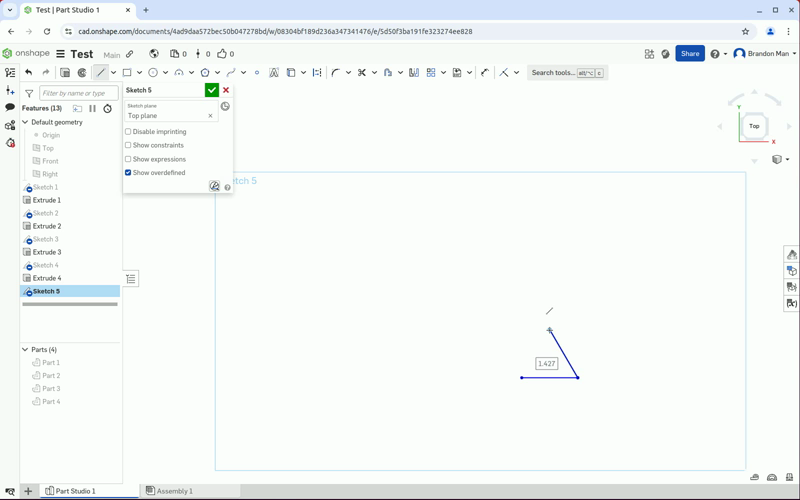
scroll(-6)
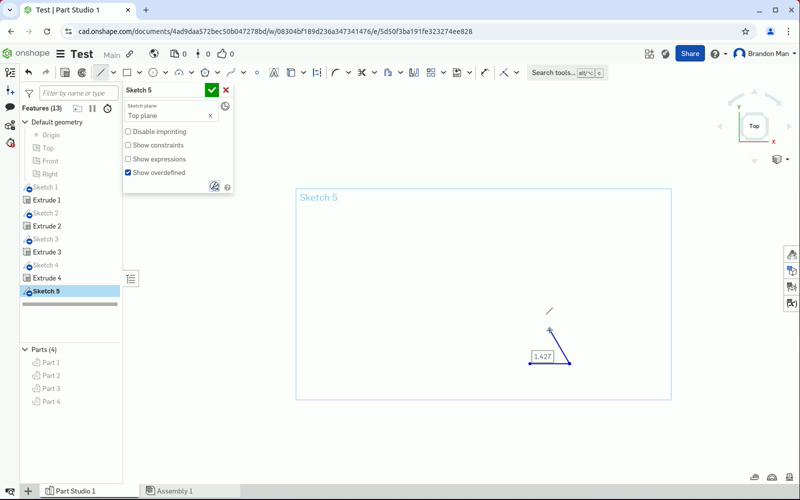
scroll(-6)
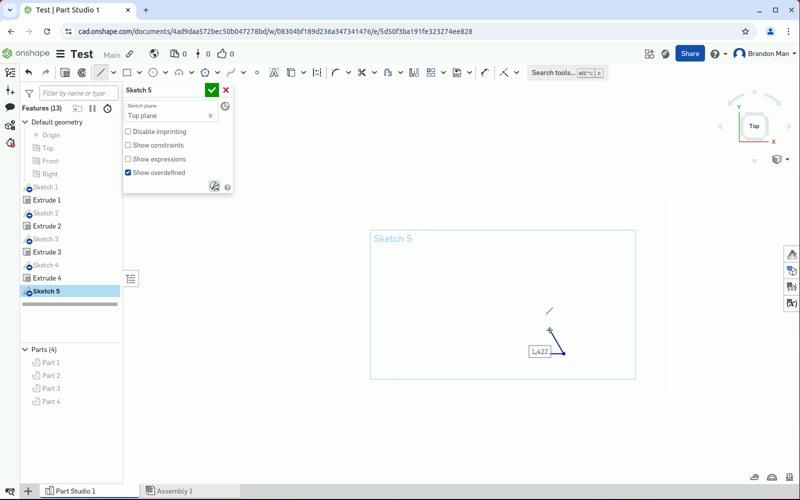
scroll(-6)
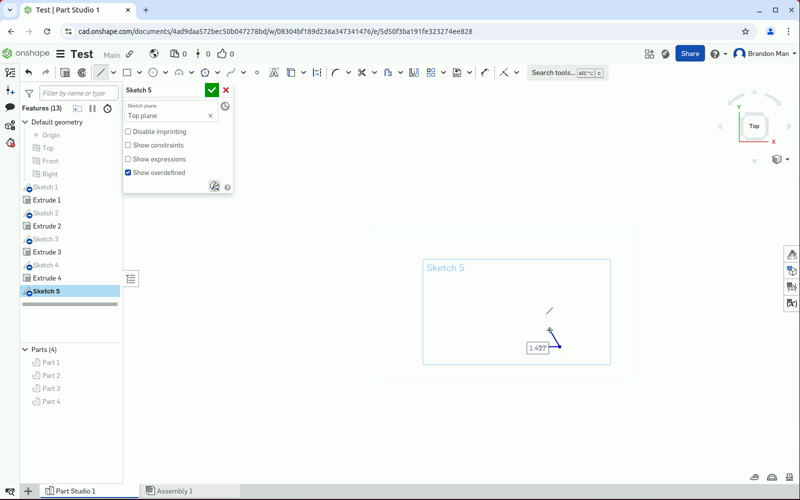
scroll(-6)
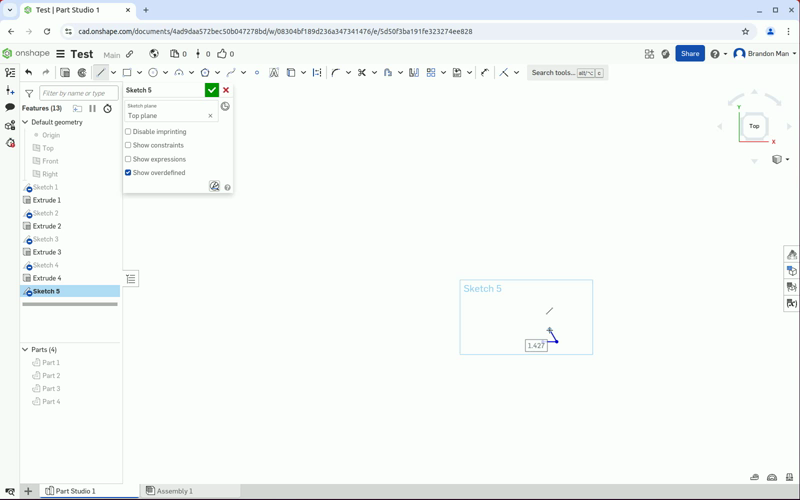
scroll(-6)
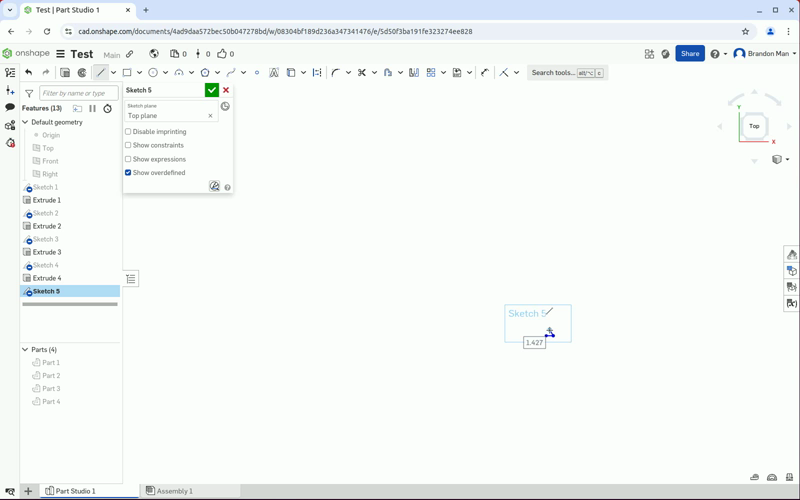
key_up(shift)
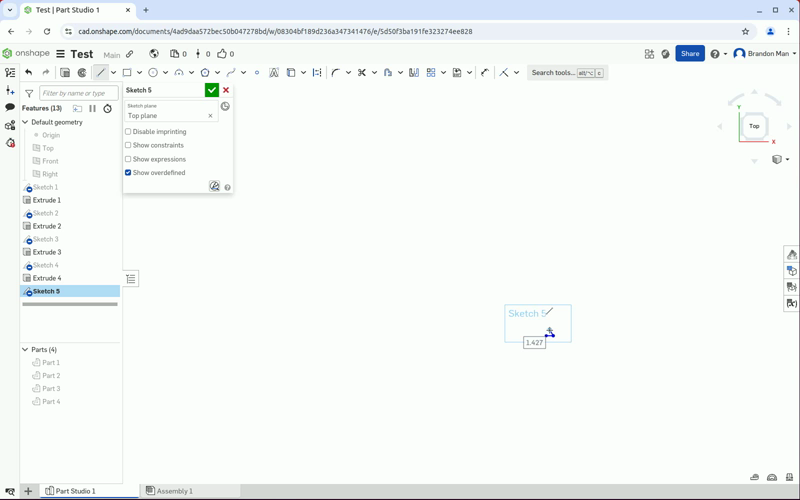
key(esc)
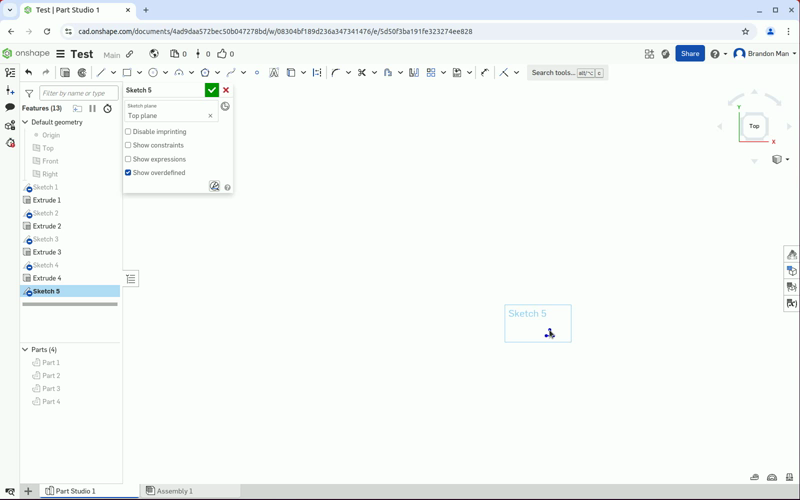
key(a)
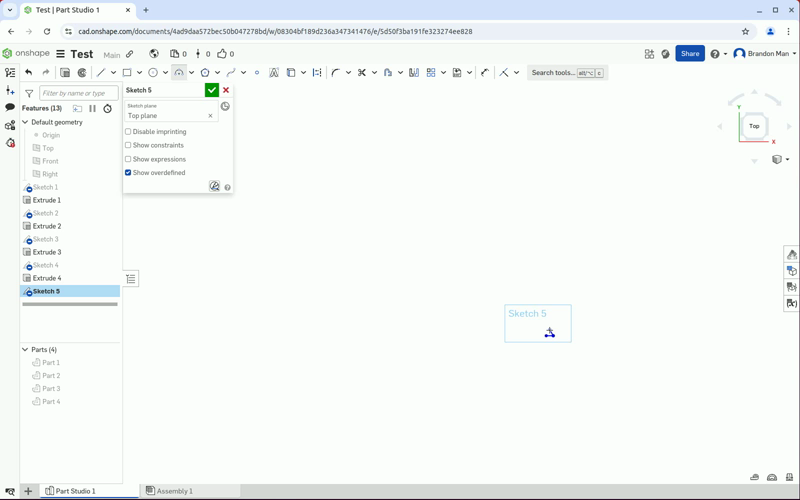
mouse_move(549, 329)
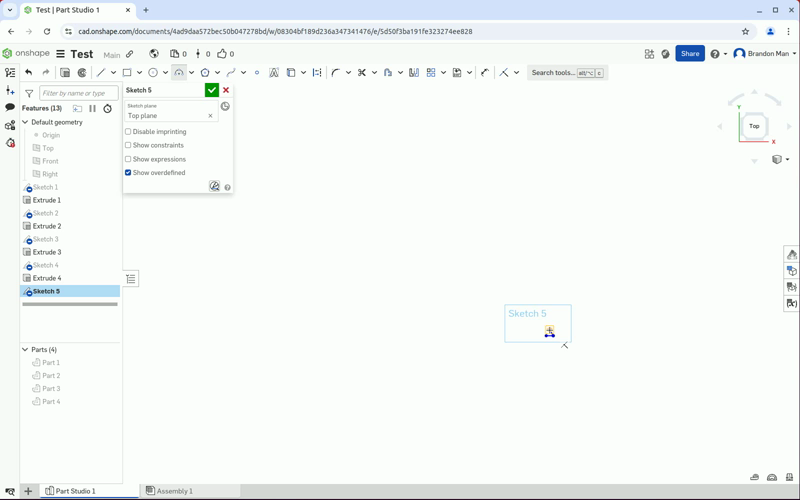
click(549, 329)
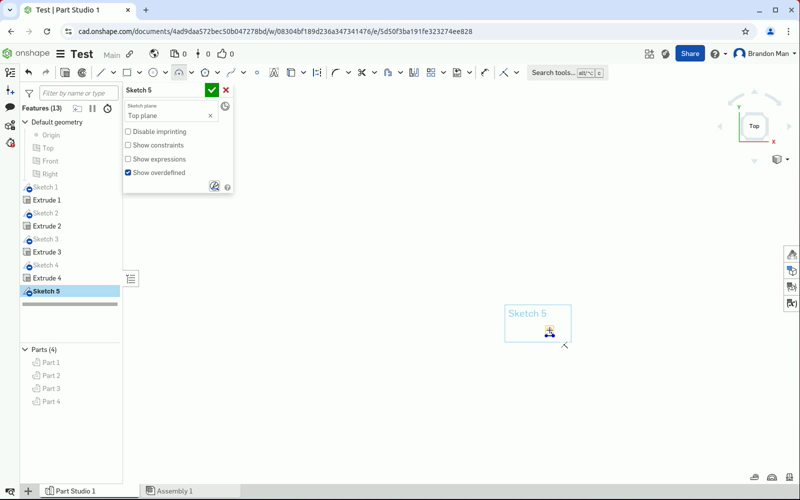
mouse_move(546, 335)
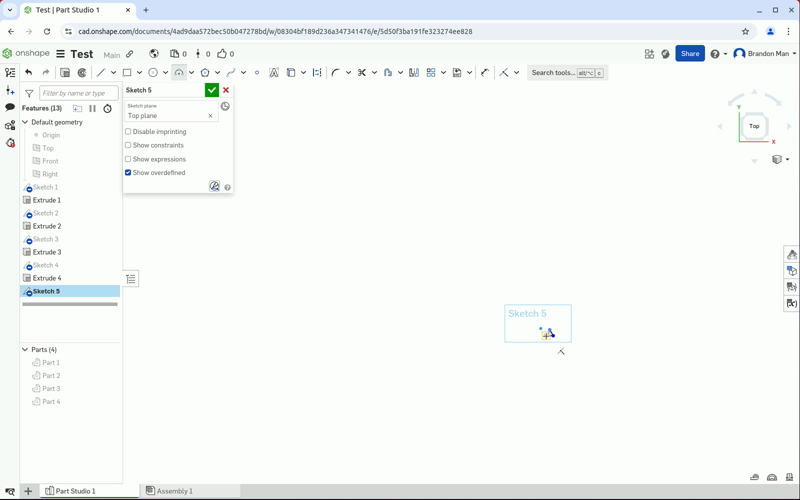
scroll(6)
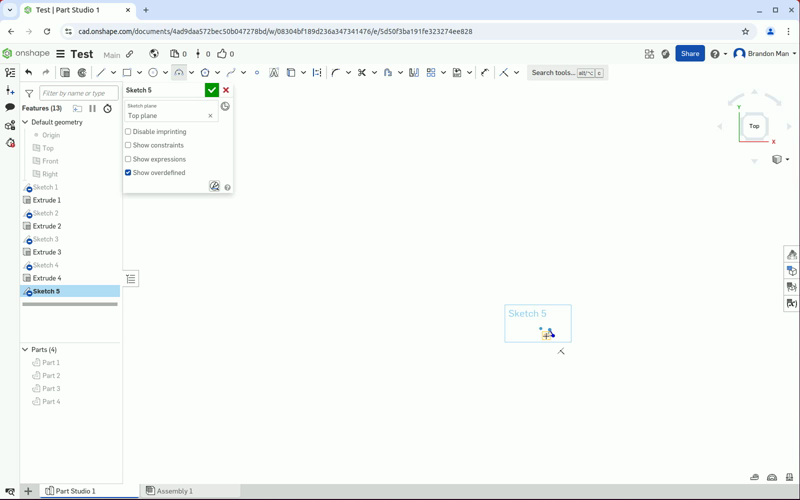
scroll(6)
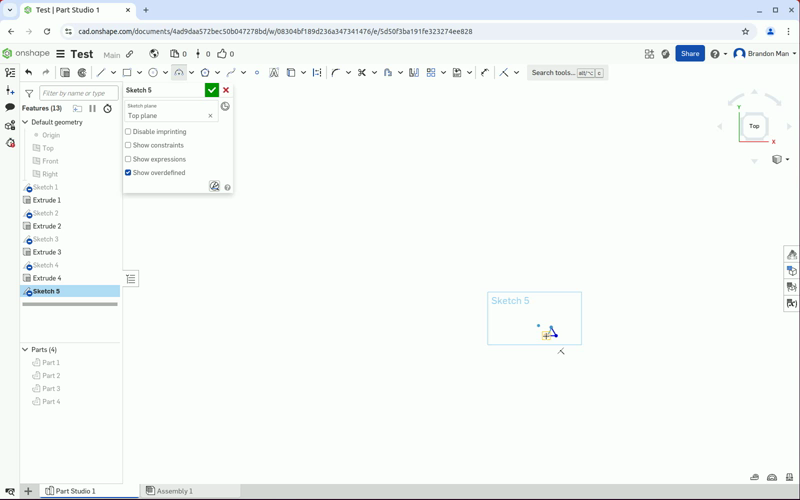
scroll(6)
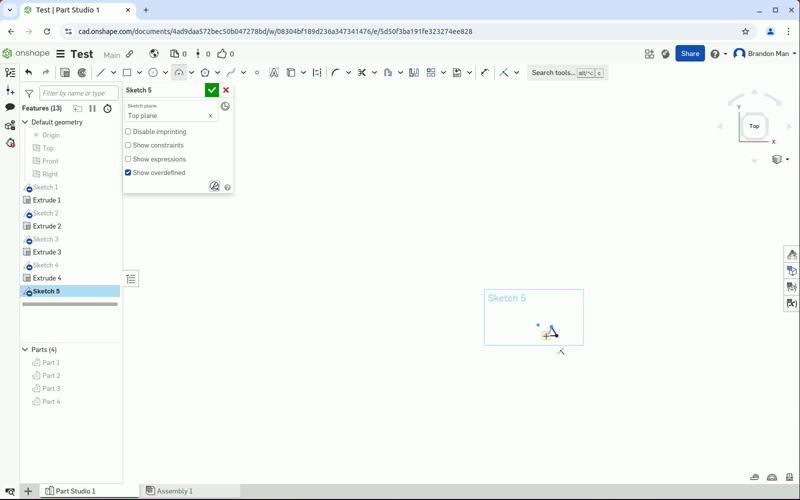
scroll(6)
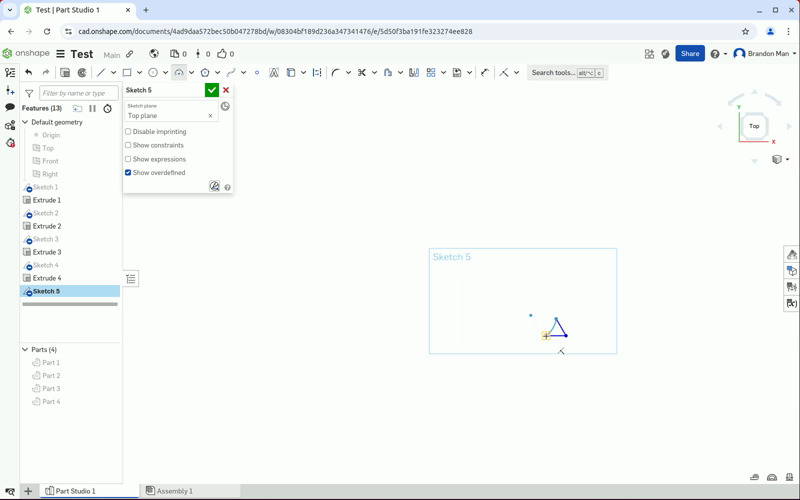
scroll(6)
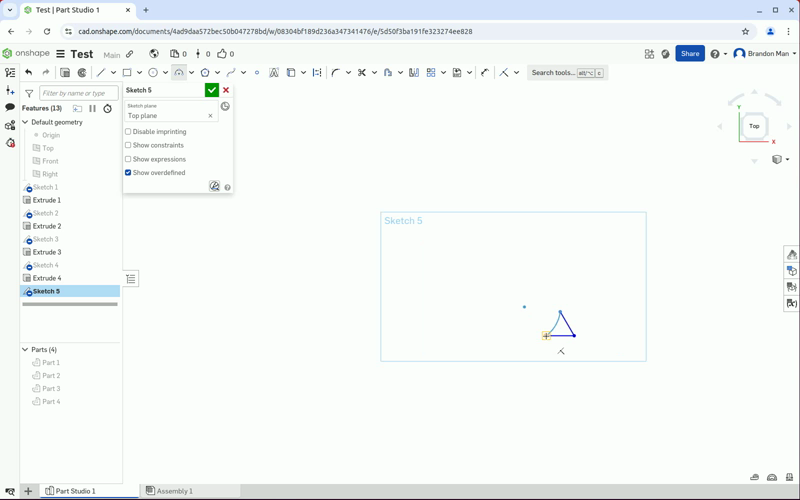
scroll(6)
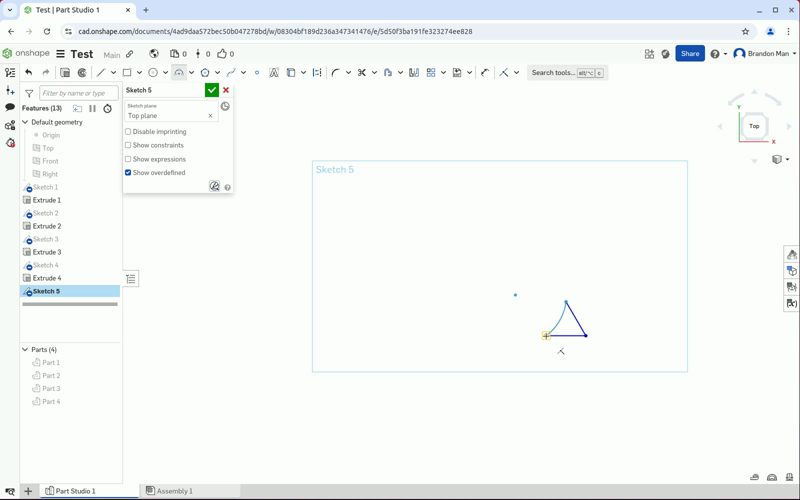
scroll(6)
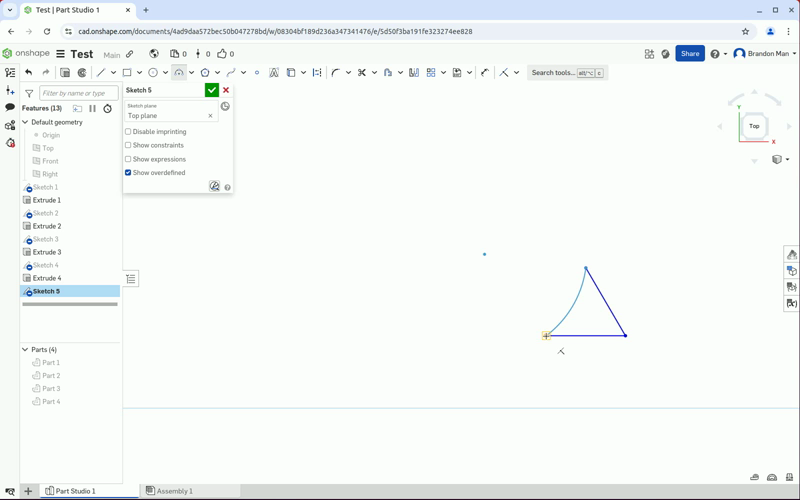
click(546, 335)
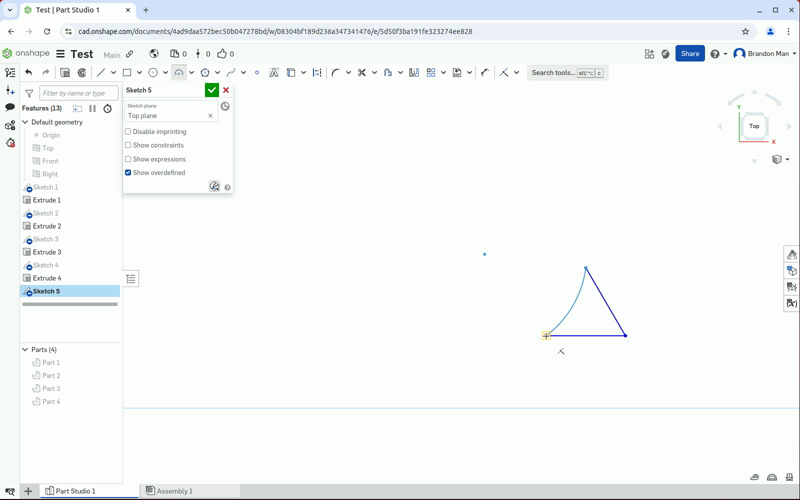
scroll(-6)
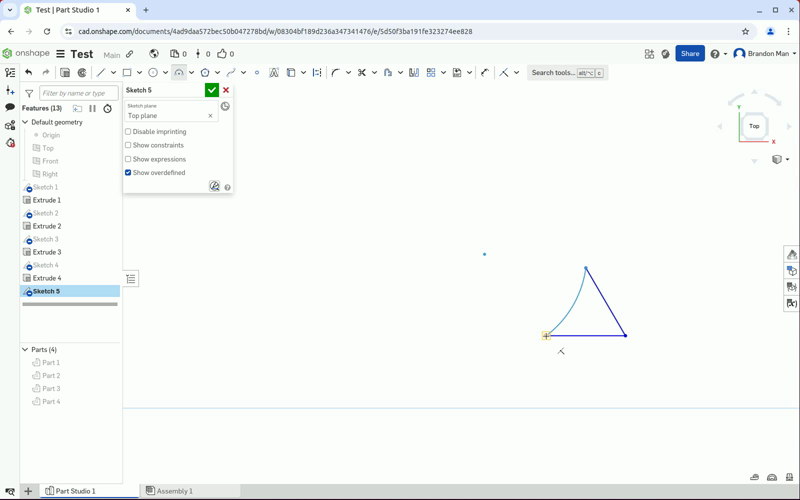
scroll(-6)
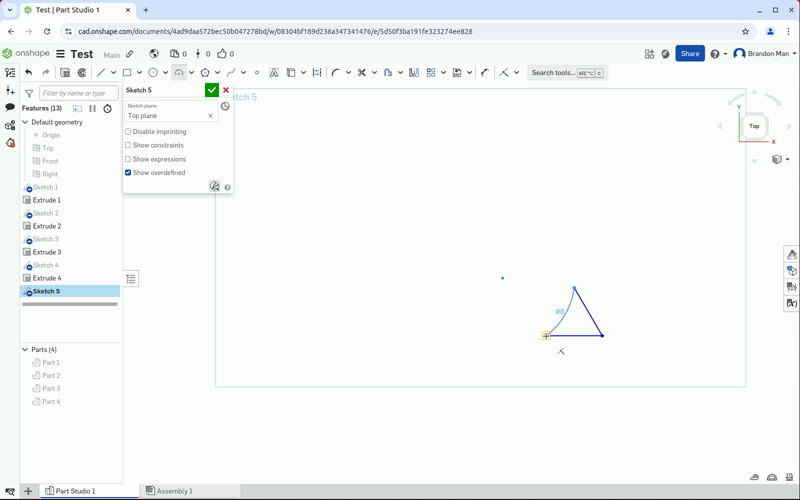
scroll(-6)
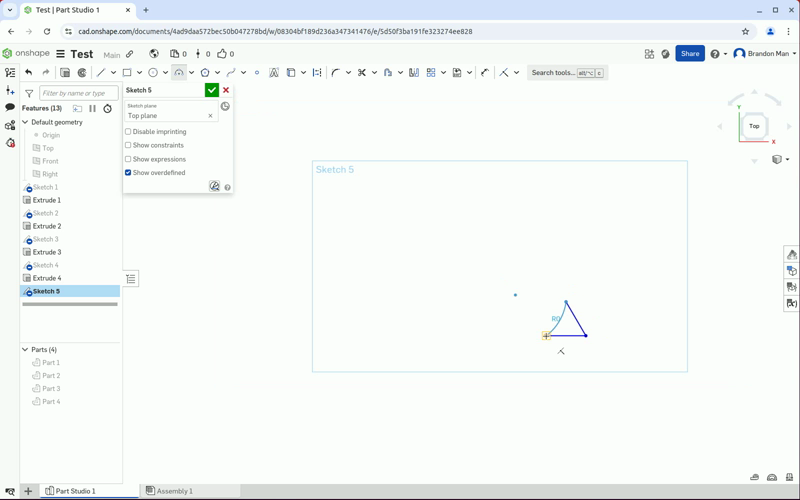
scroll(-6)
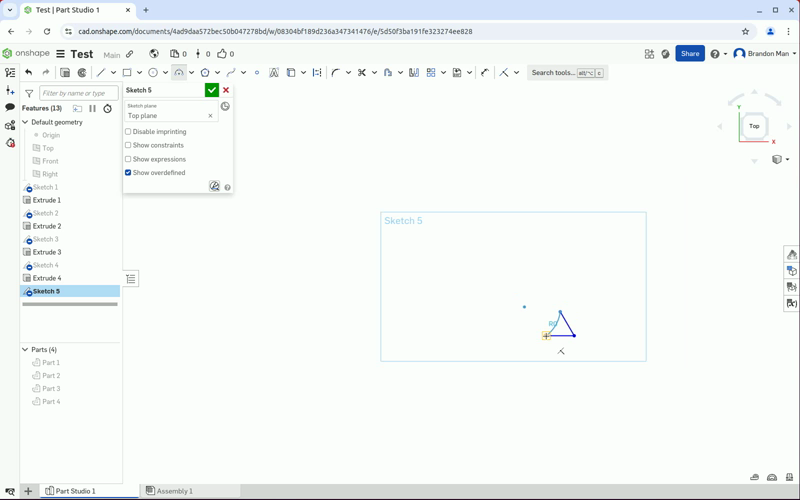
scroll(-6)
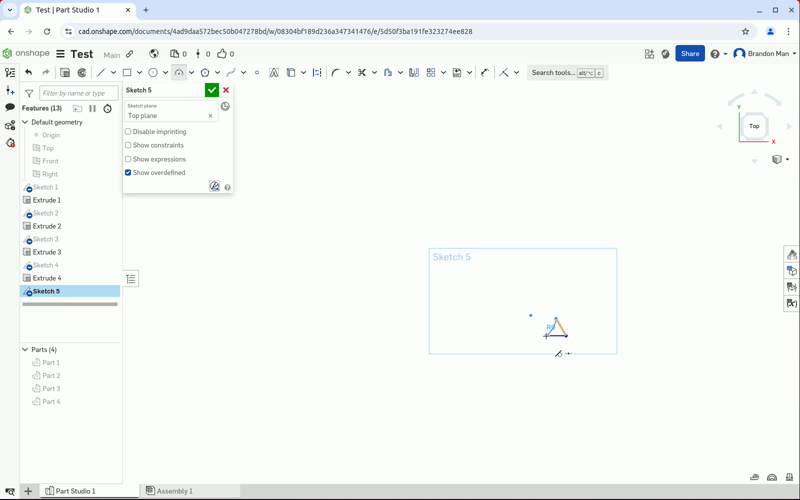
scroll(-6)
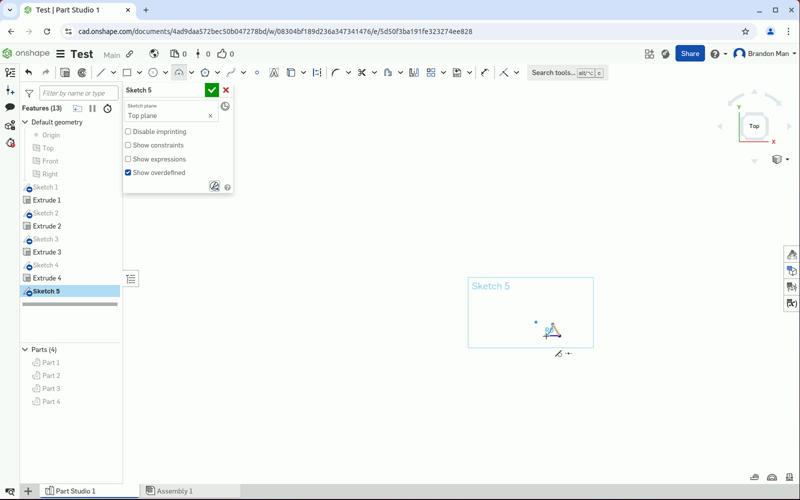
scroll(-6)
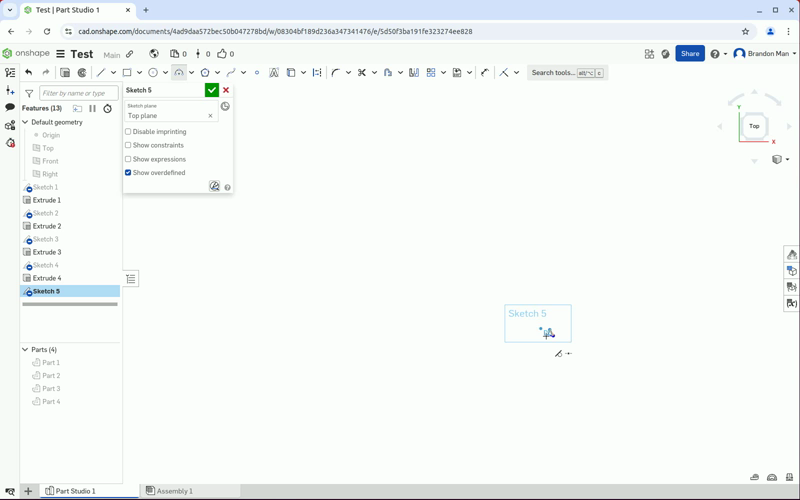
key_down(shift)
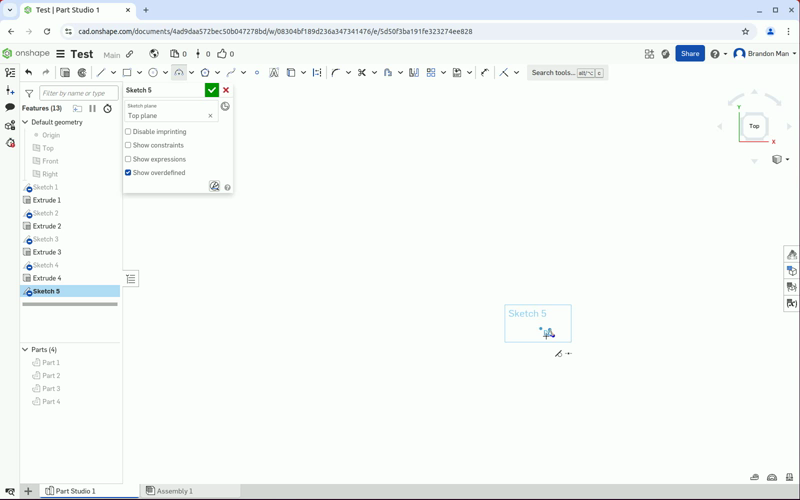
mouse_move(547, 332)
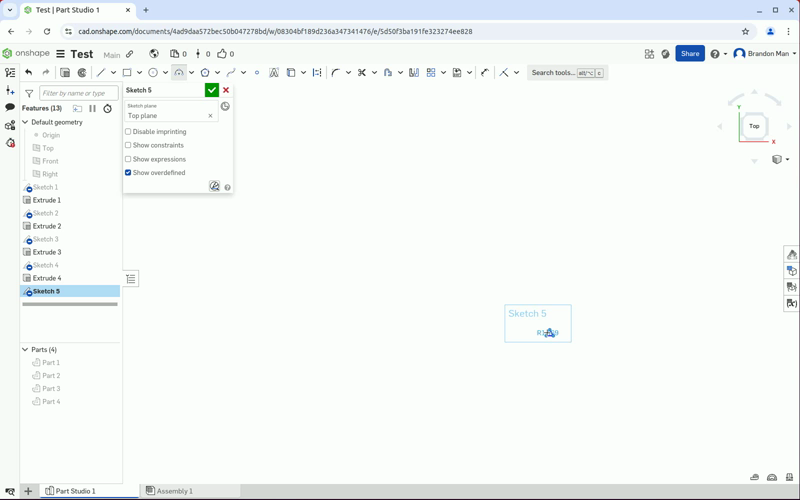
scroll(6)
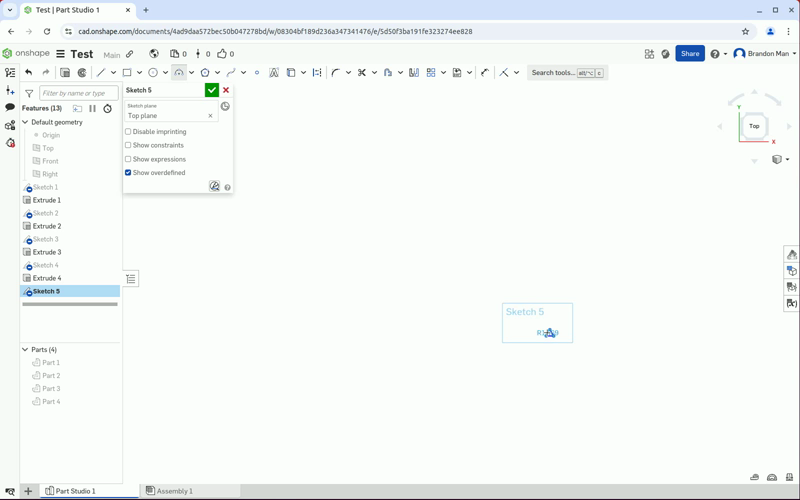
scroll(6)
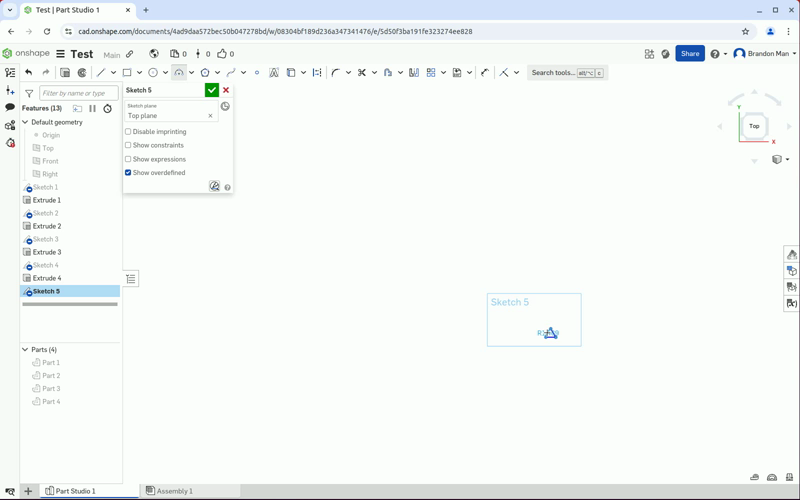
scroll(6)
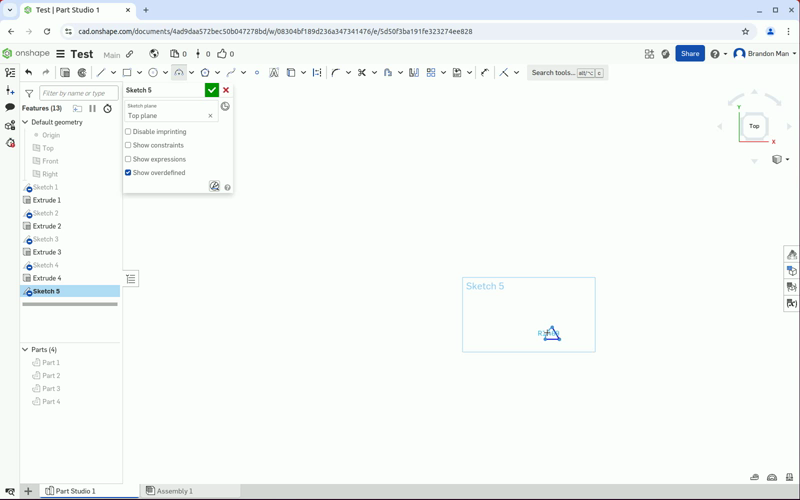
scroll(6)
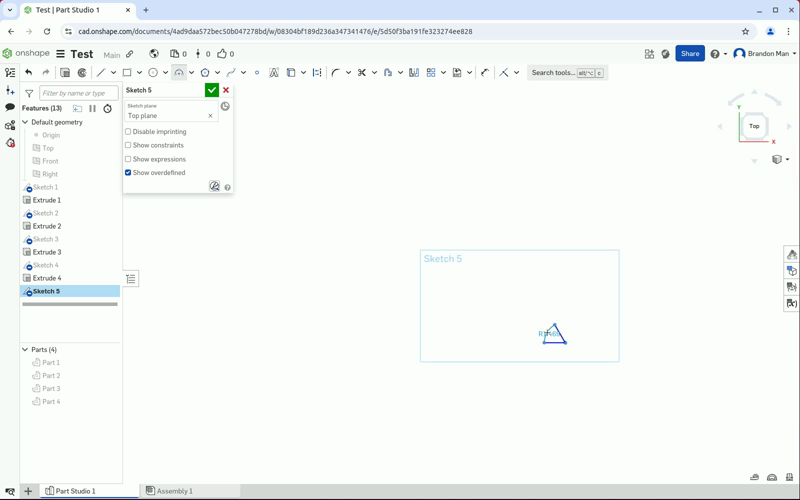
scroll(6)
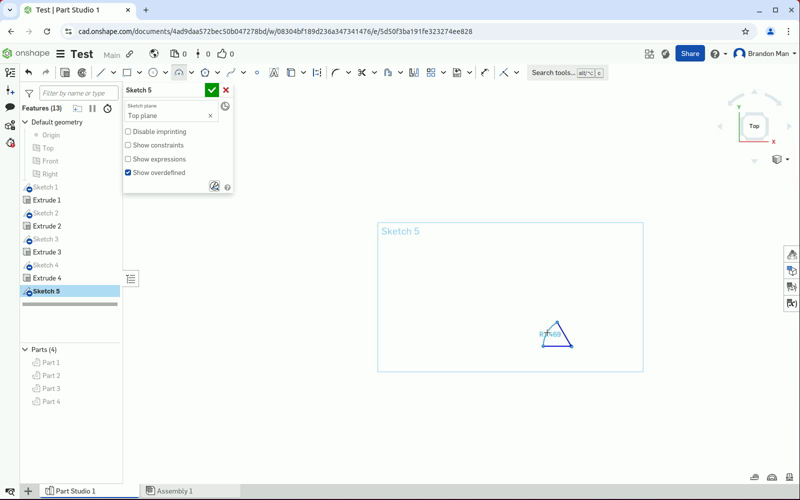
scroll(6)
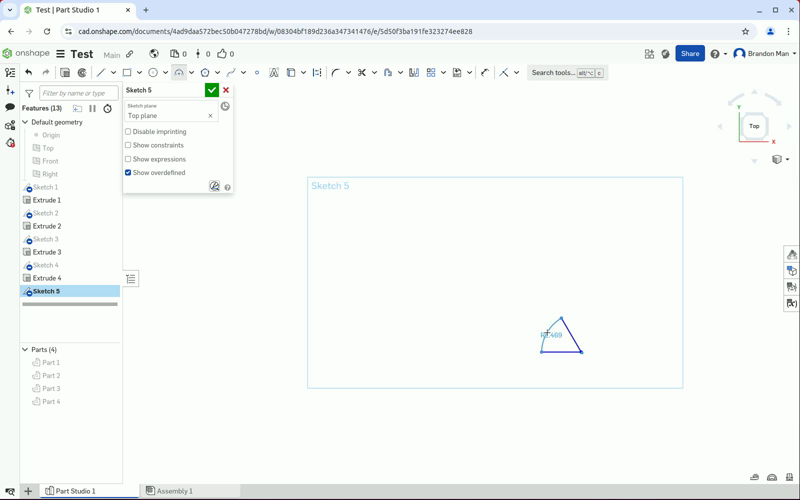
scroll(6)
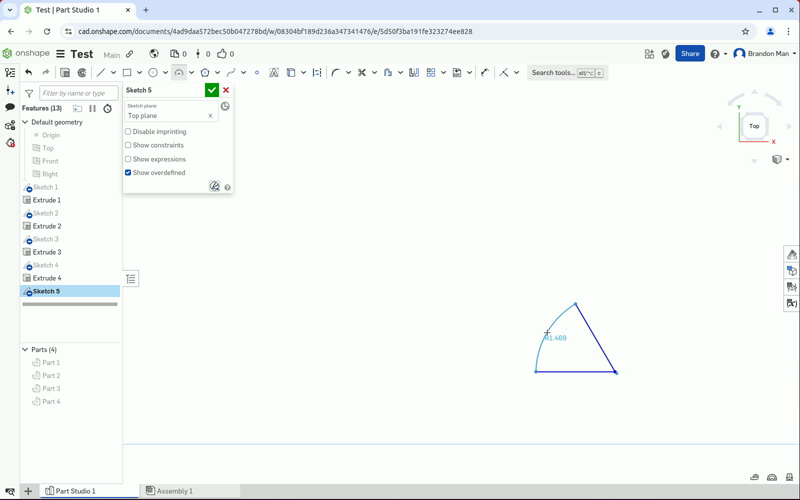
click(547, 332)
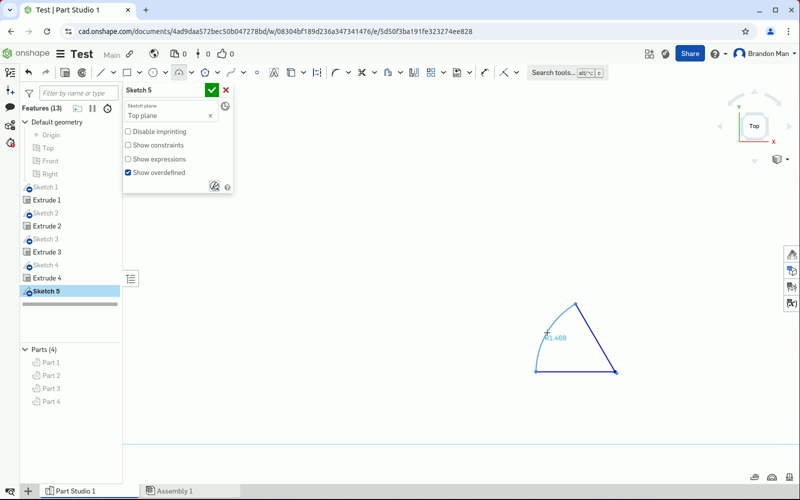
scroll(-6)
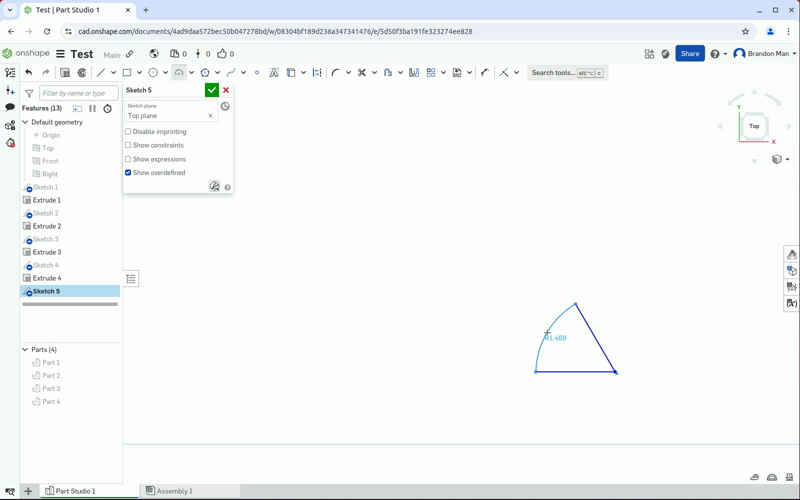
scroll(-6)
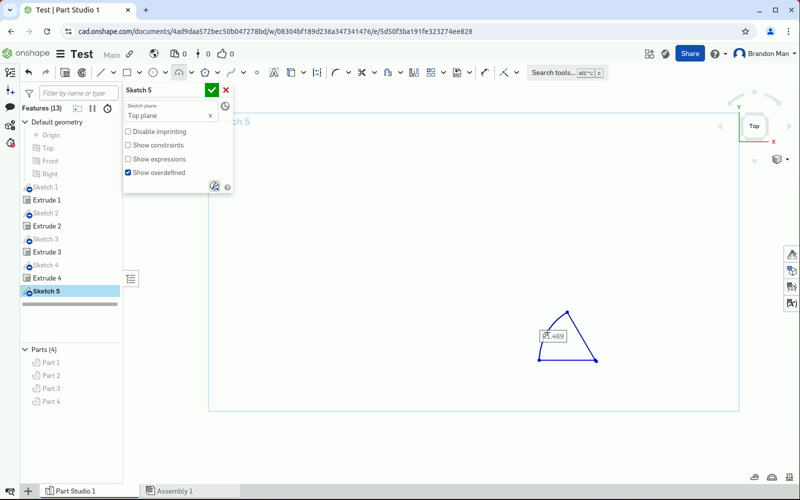
scroll(-6)
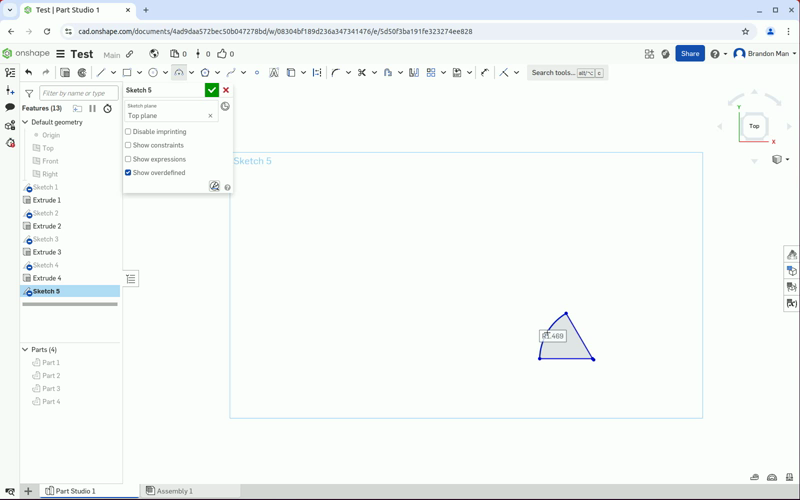
scroll(-6)
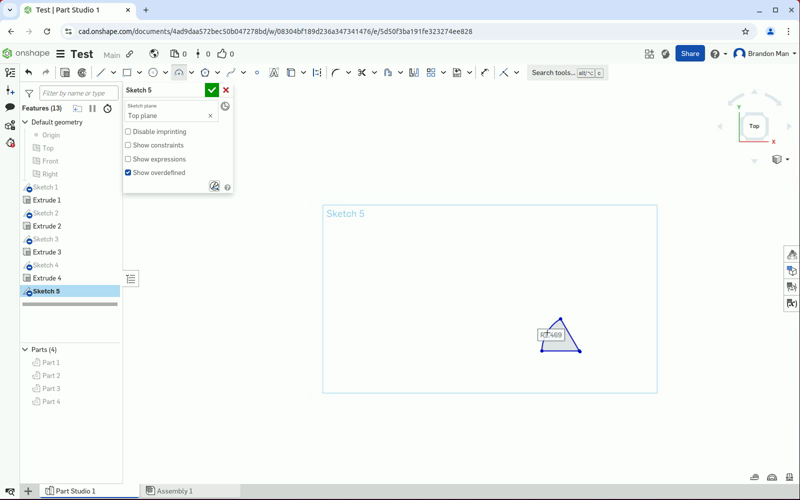
scroll(-6)
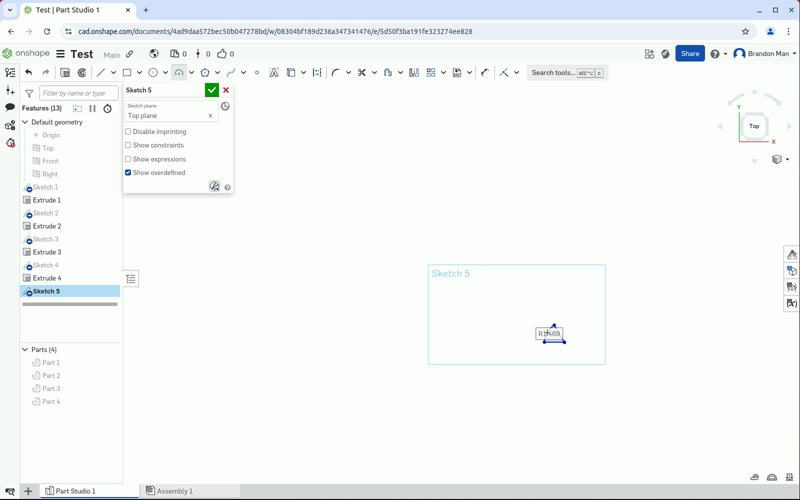
scroll(-6)
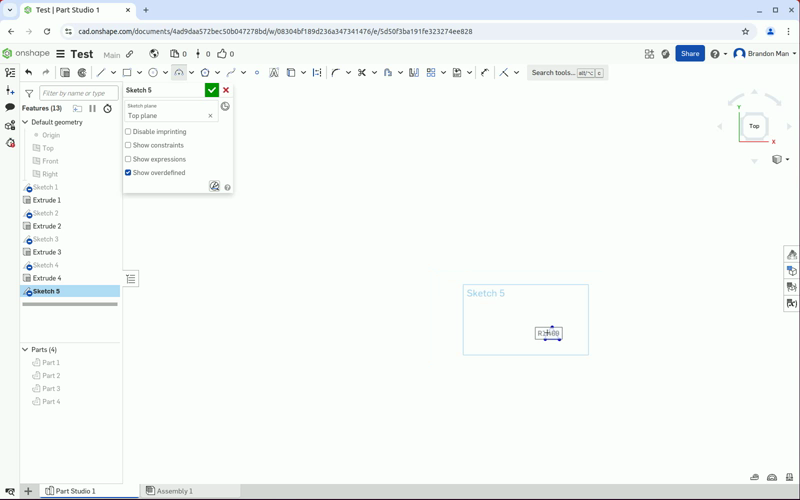
scroll(-6)
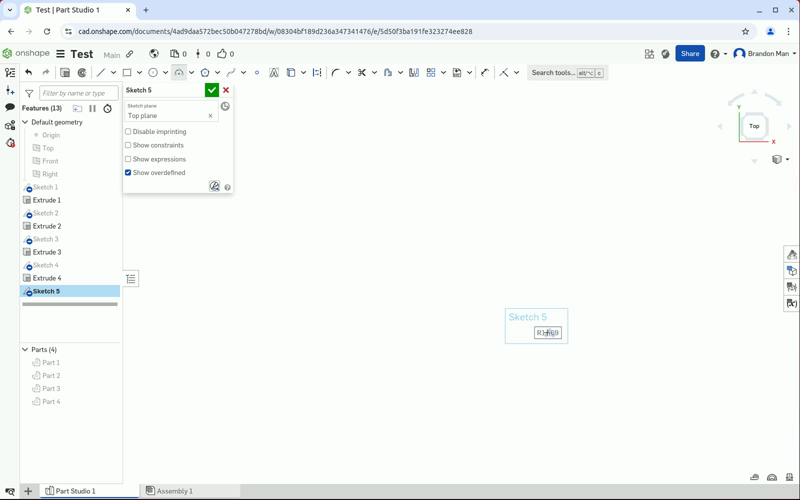
key_up(shift)
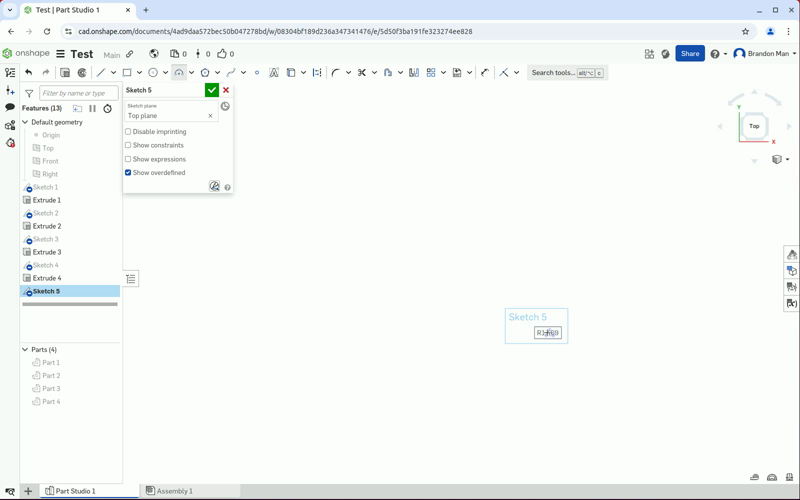
key(esc)
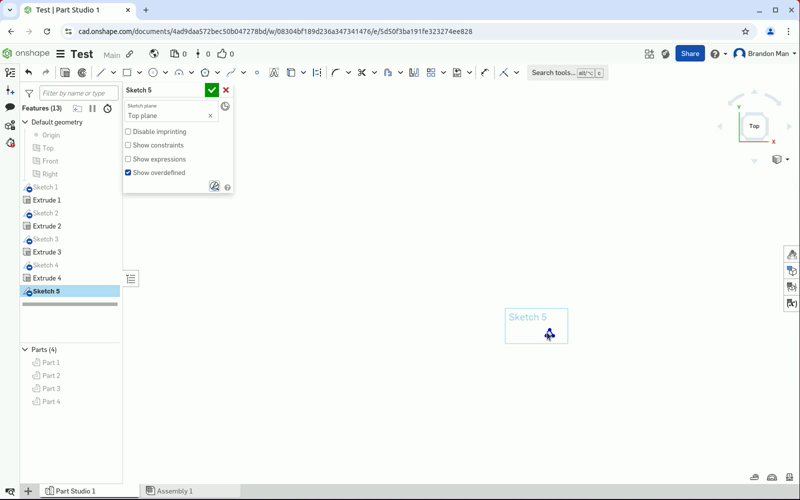
mouse_move(549, 330)
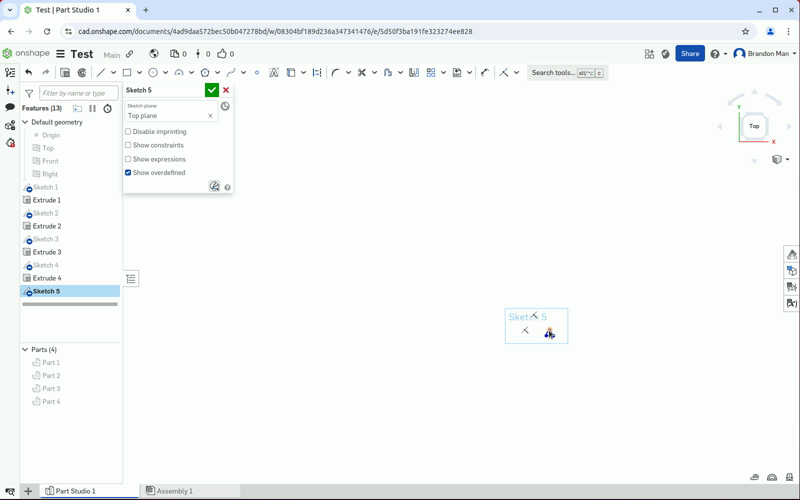
scroll(6)
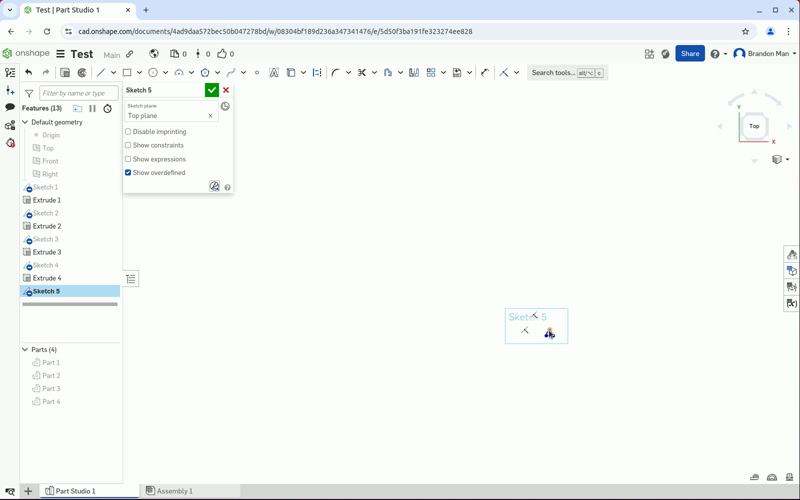
scroll(6)
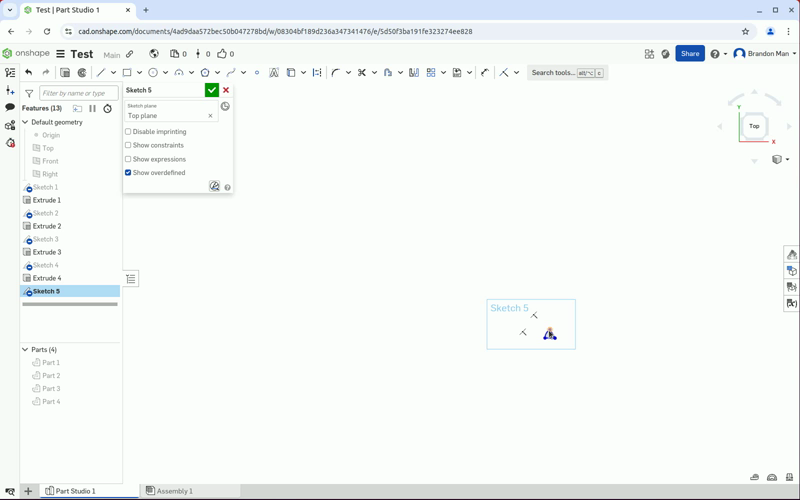
scroll(6)
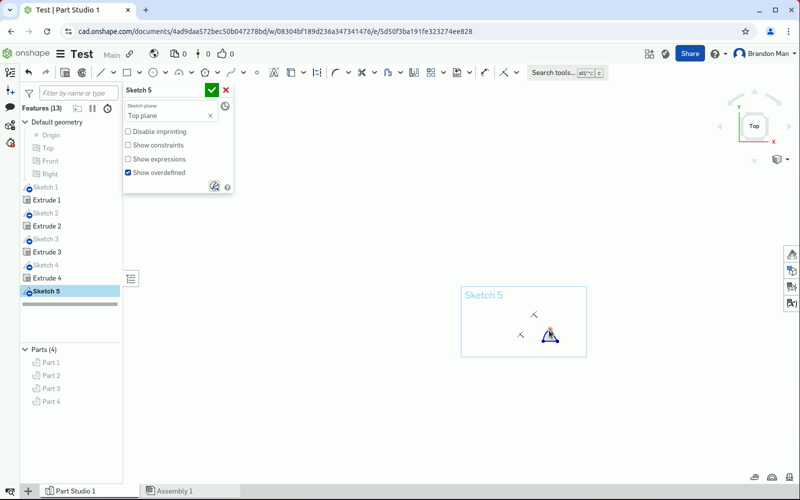
scroll(6)
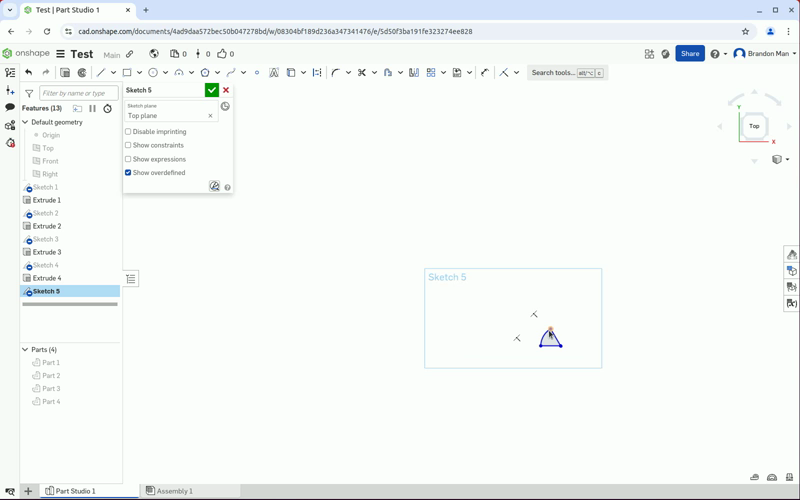
scroll(6)
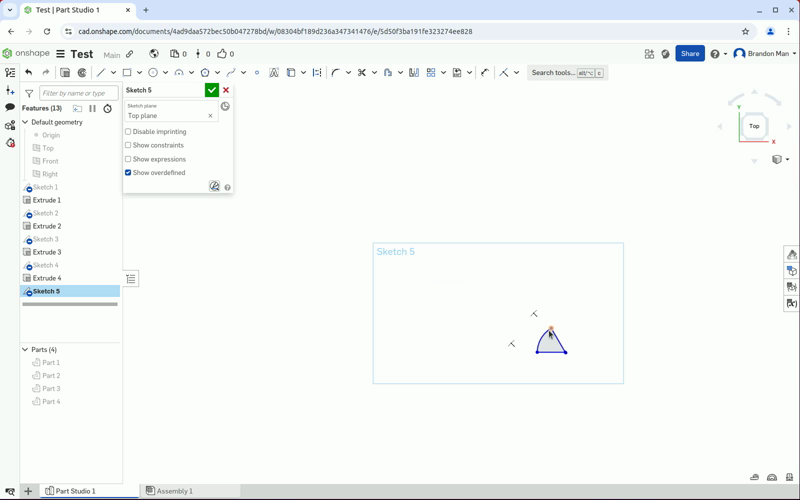
scroll(6)
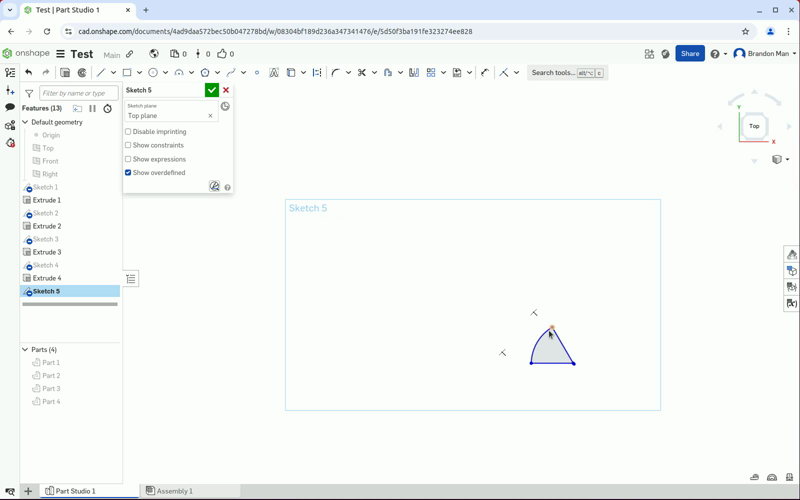
scroll(6)
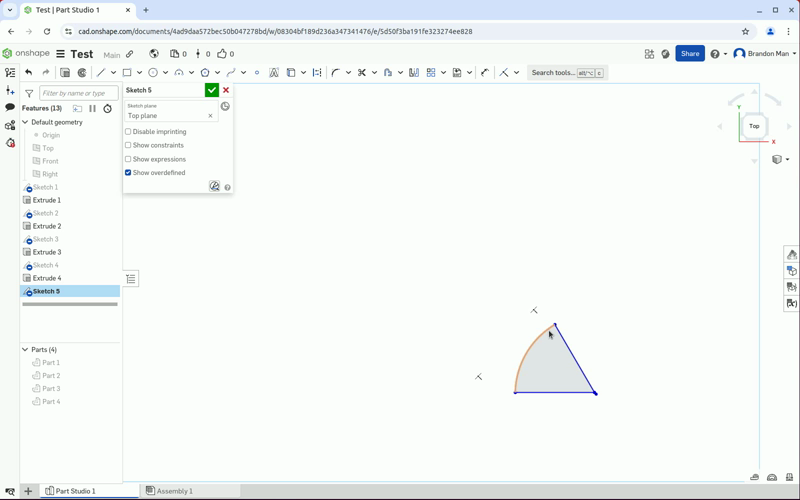
click(549, 330)
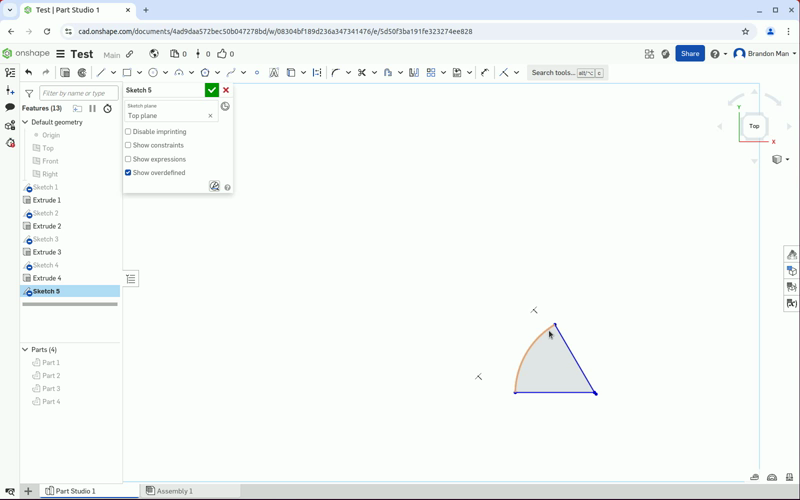
scroll(-6)
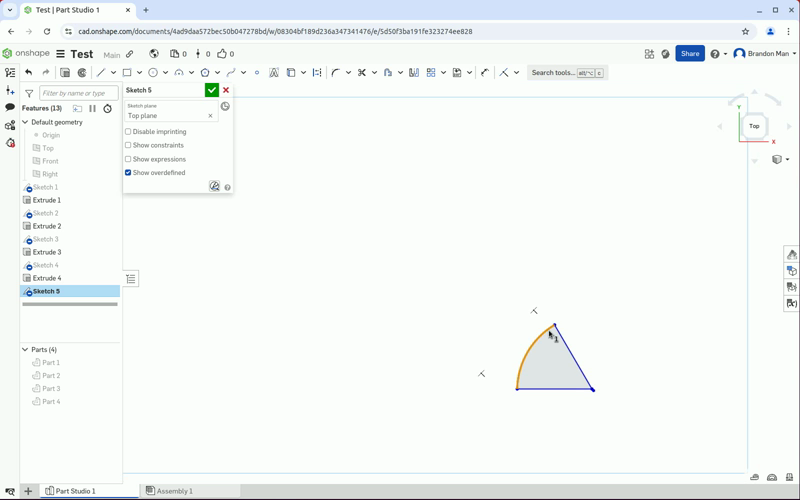
scroll(-6)
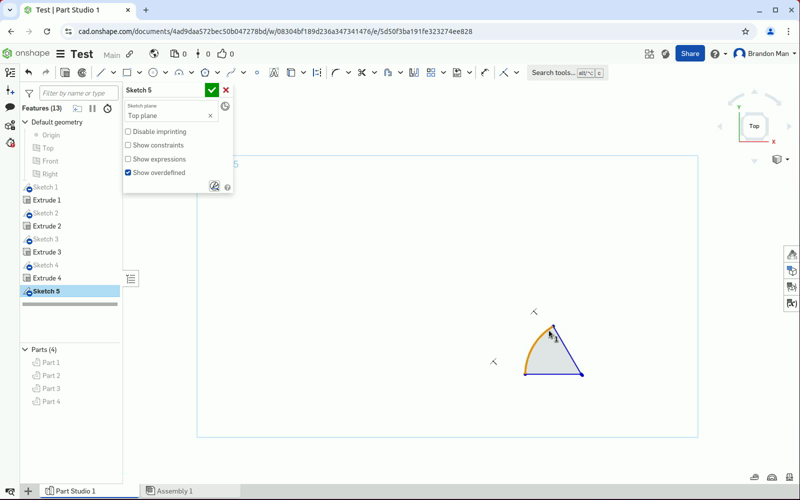
scroll(-6)
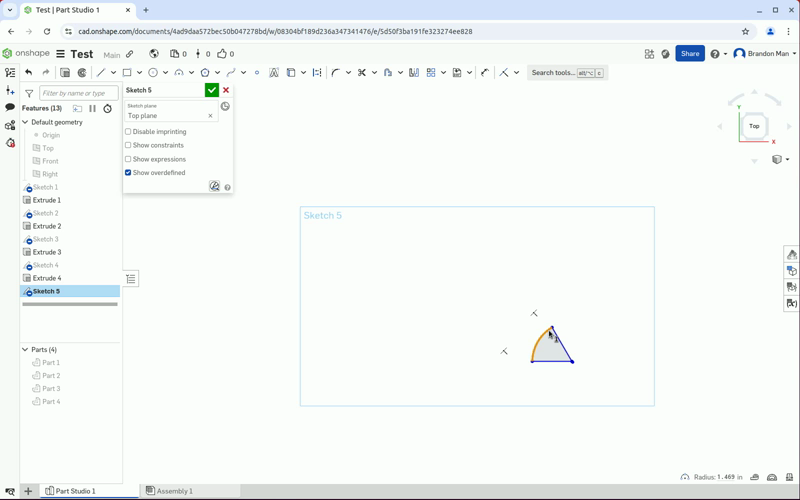
scroll(-6)
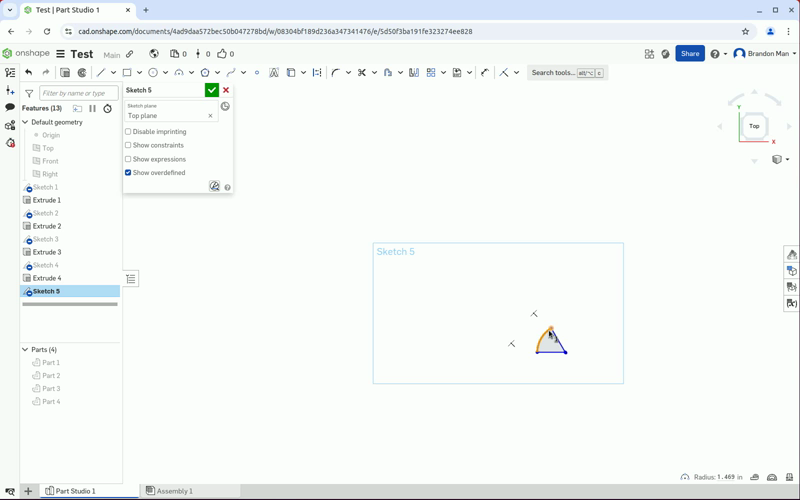
scroll(-6)
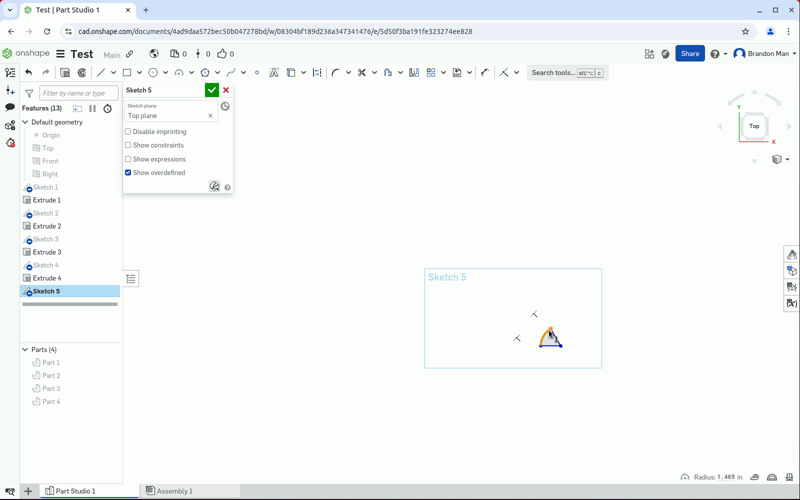
scroll(-6)
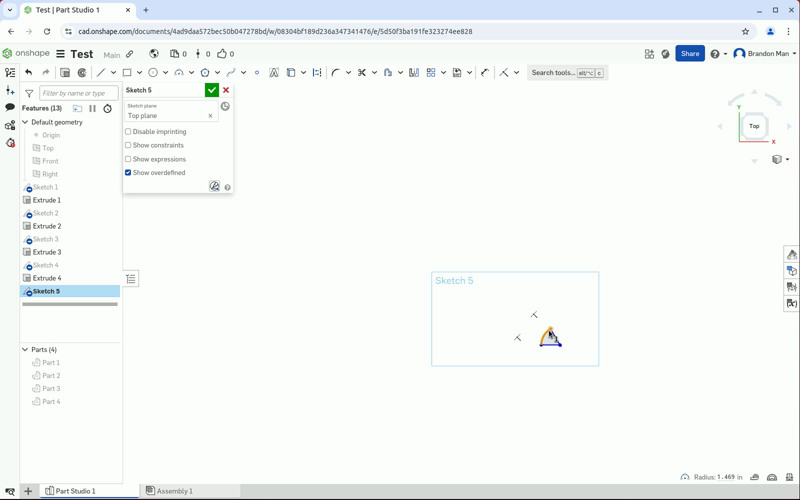
scroll(-6)
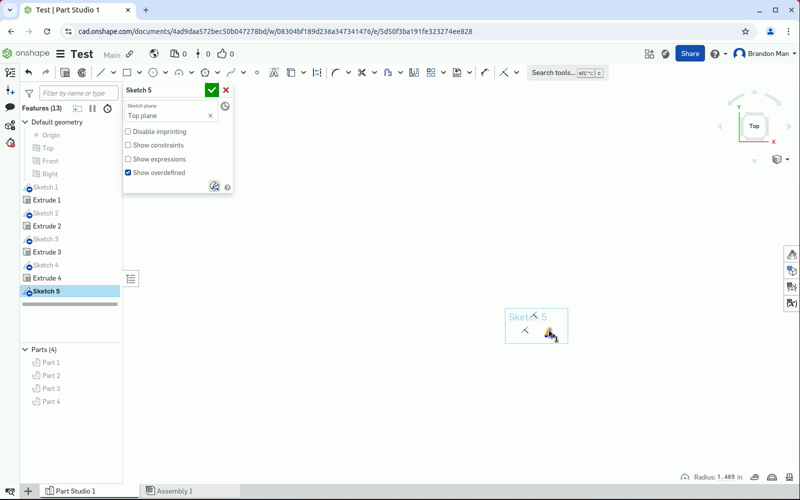
mouse_move(73, 352)
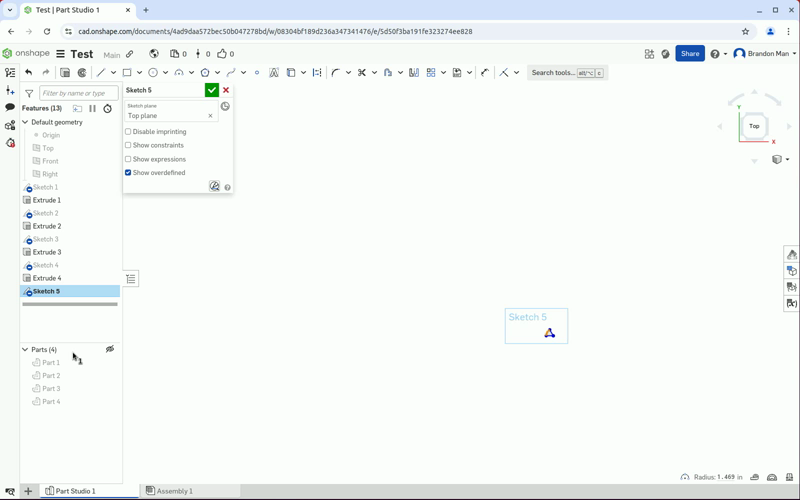
key(shift+y)
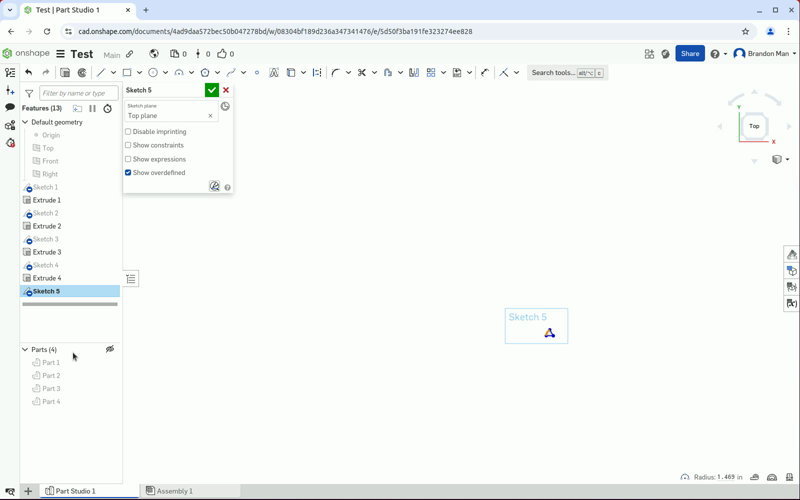
key(shift+e)
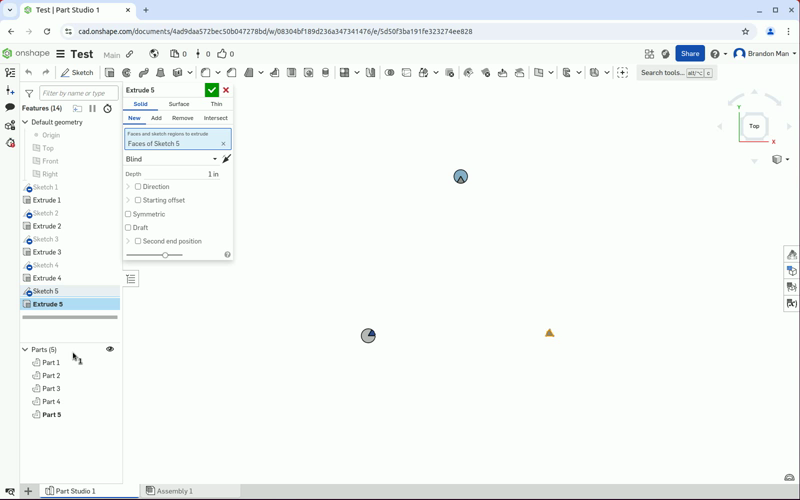
mouse_move(143, 106)
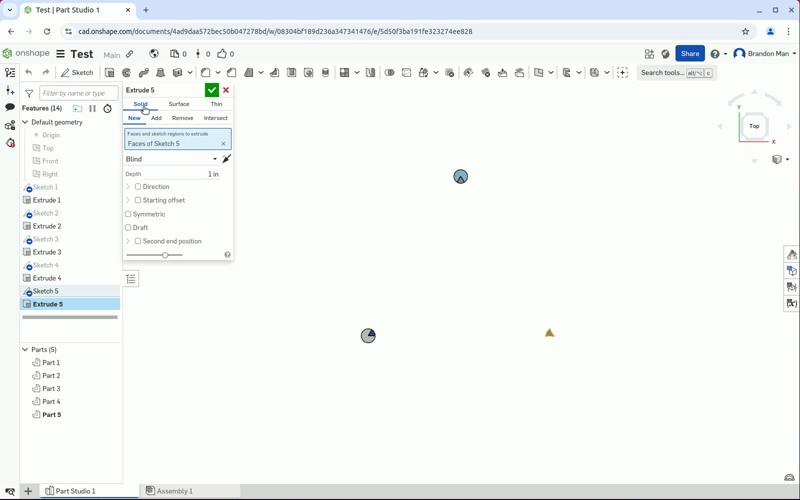
click(143, 106)
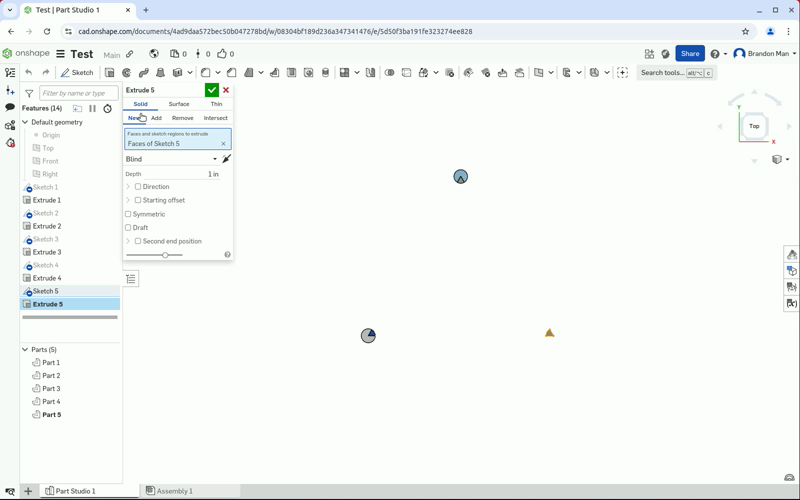
mouse_move(137, 120)
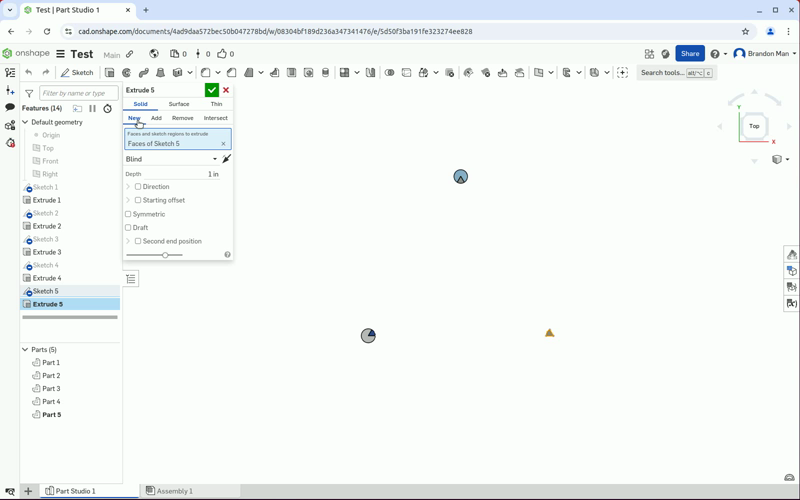
click(137, 120)
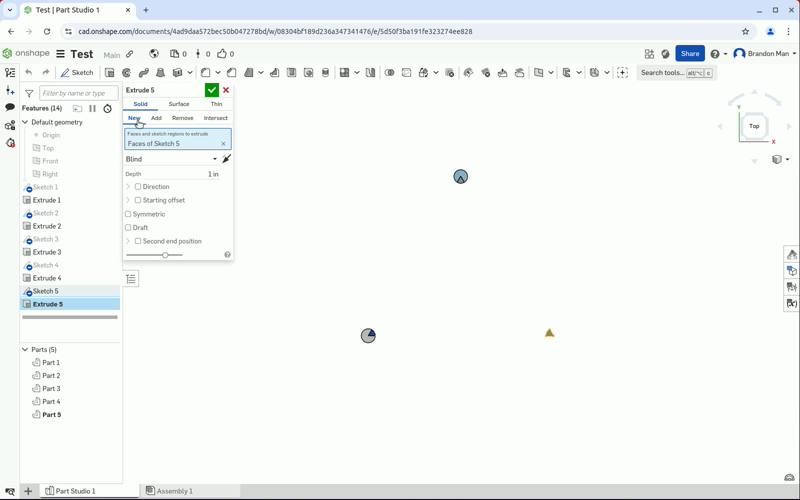
key(tab, 4)
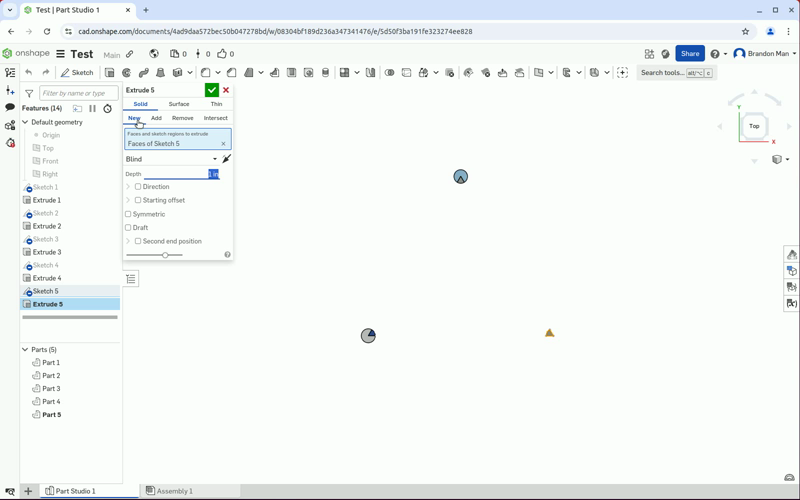
text(12.517)
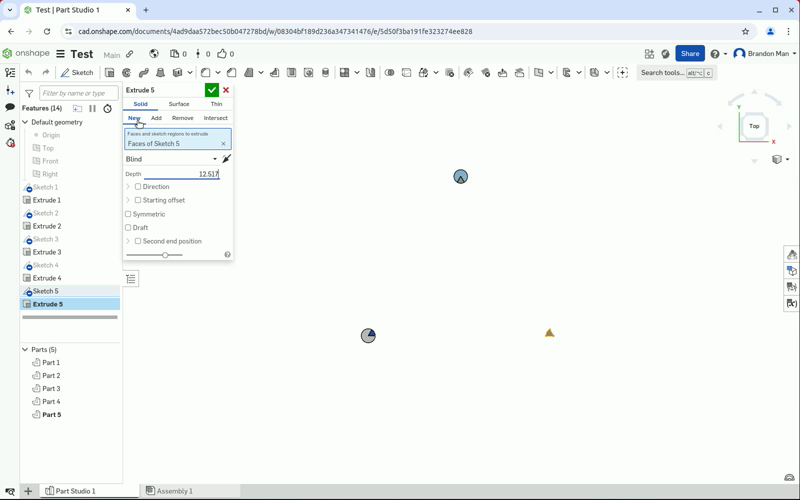
key(enter)
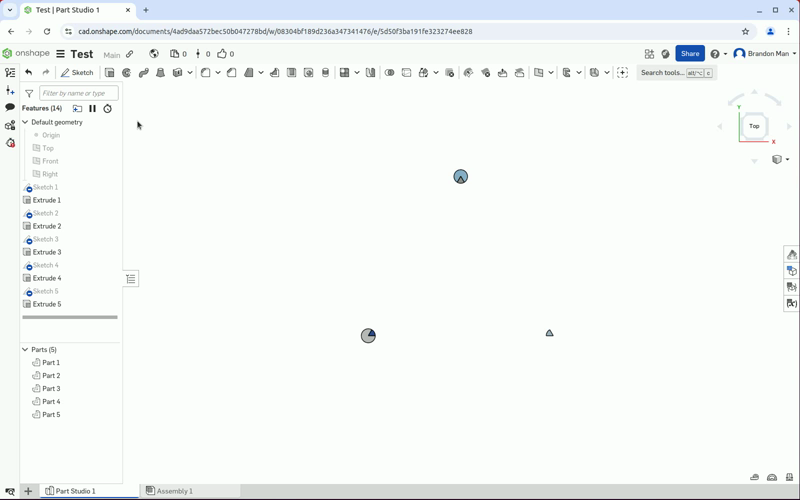
key(shift+h)
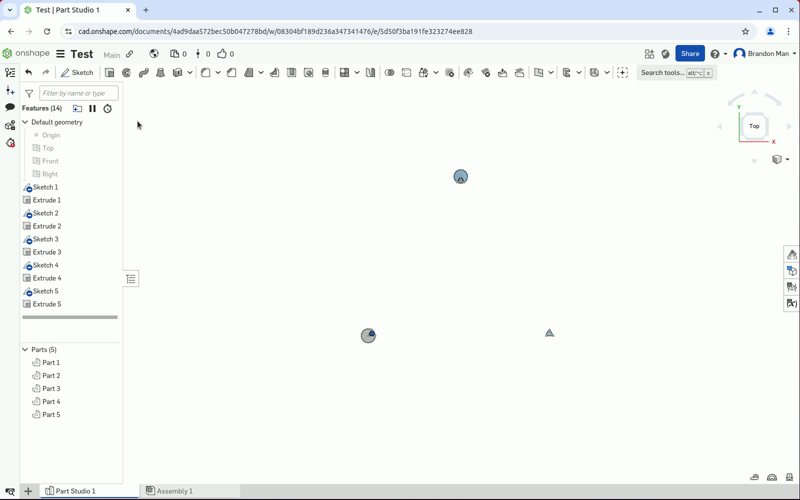
key(shift+h)
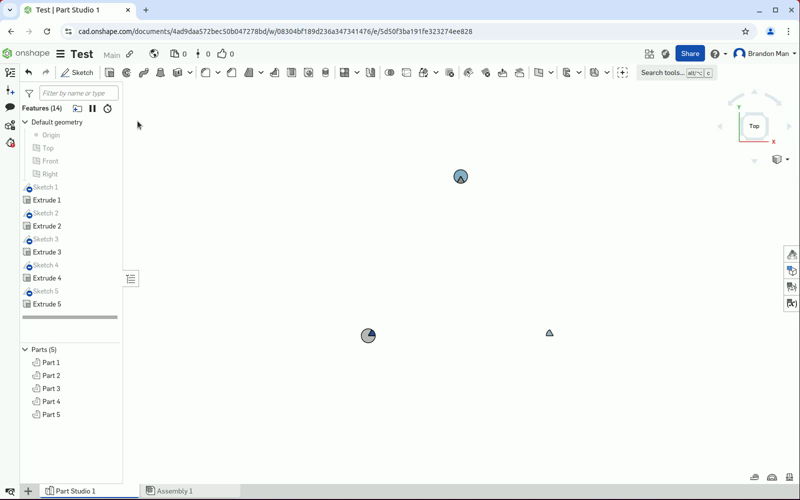
mouse_move(73, 189)
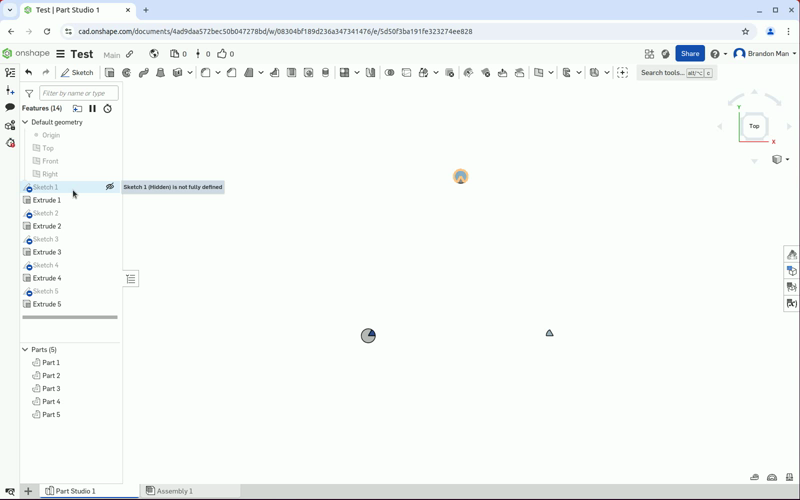
click(73, 189)
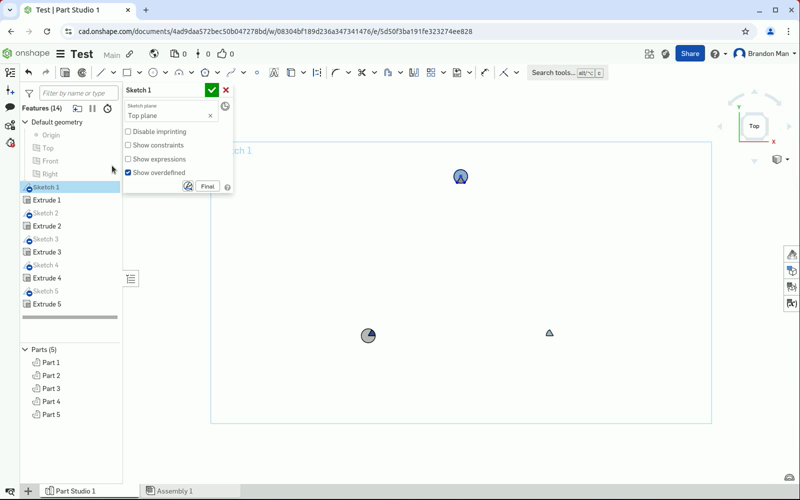
mouse_move(229, 92)
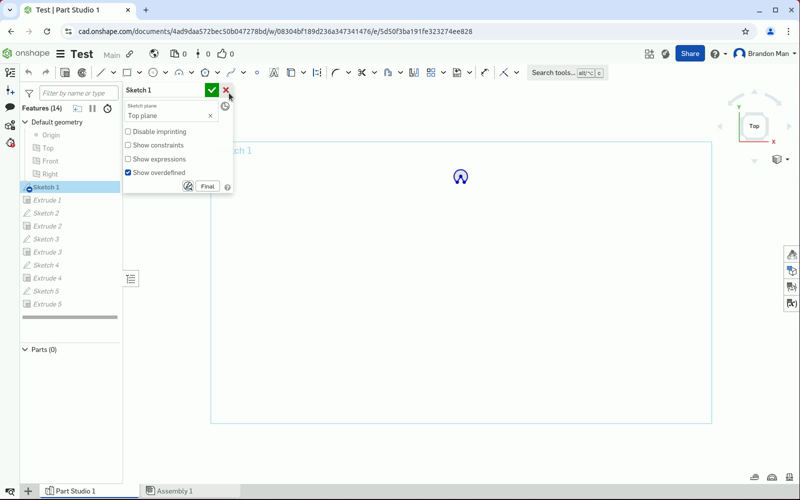
click(229, 92)
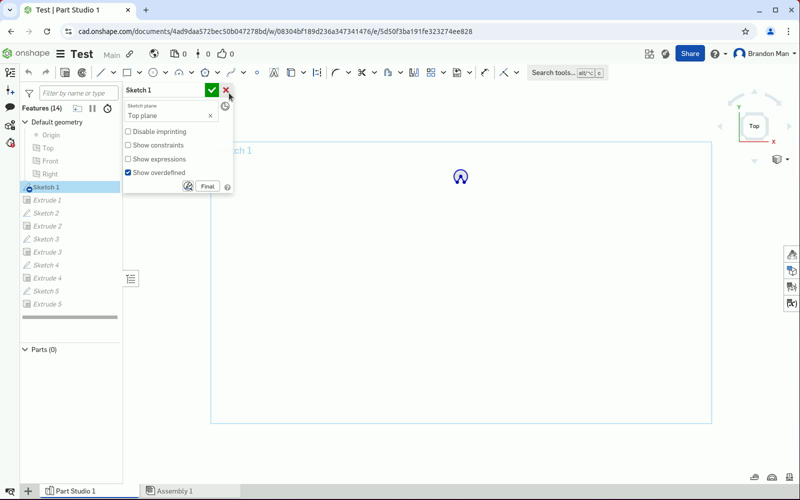
key(shift+s)
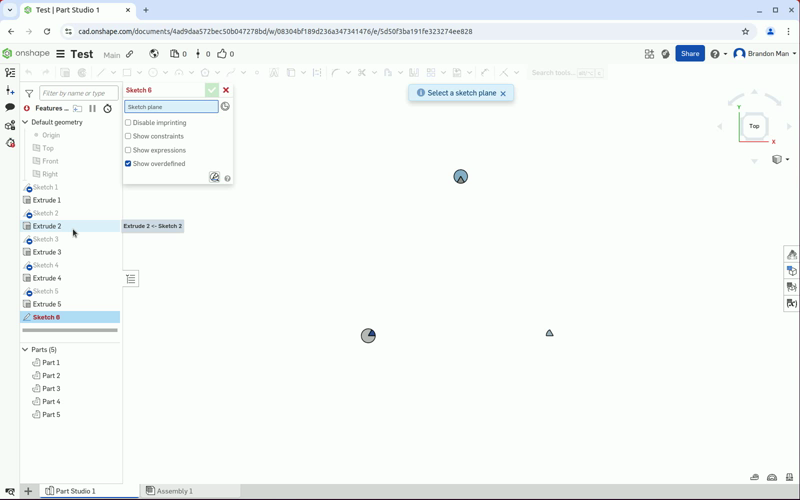
scroll(3)
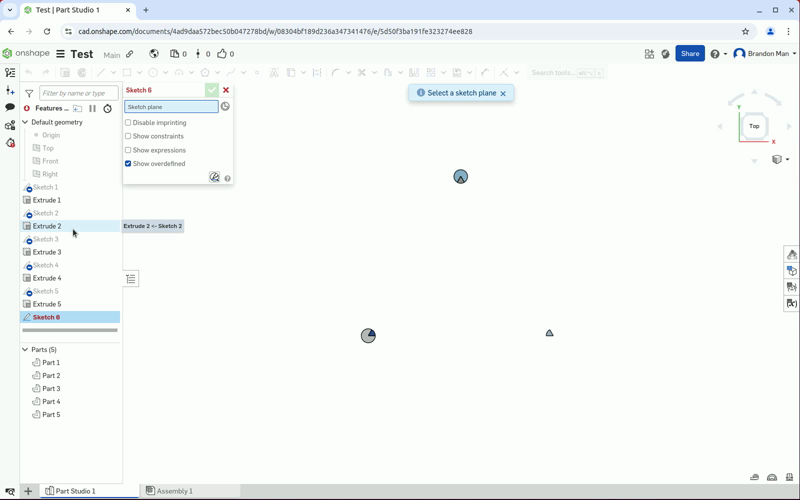
mouse_move(73, 150)
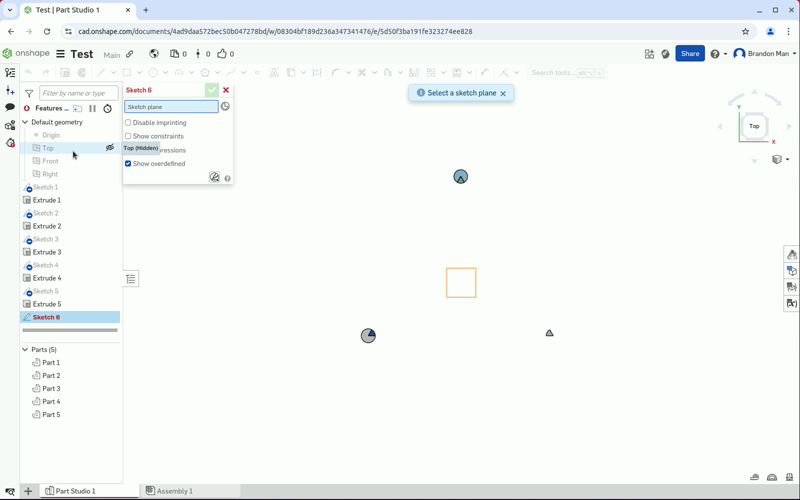
click(73, 150)
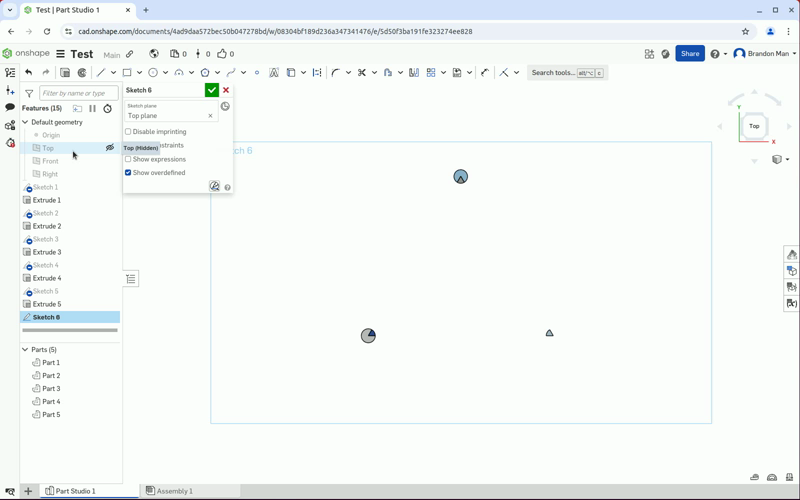
mouse_move(73, 352)
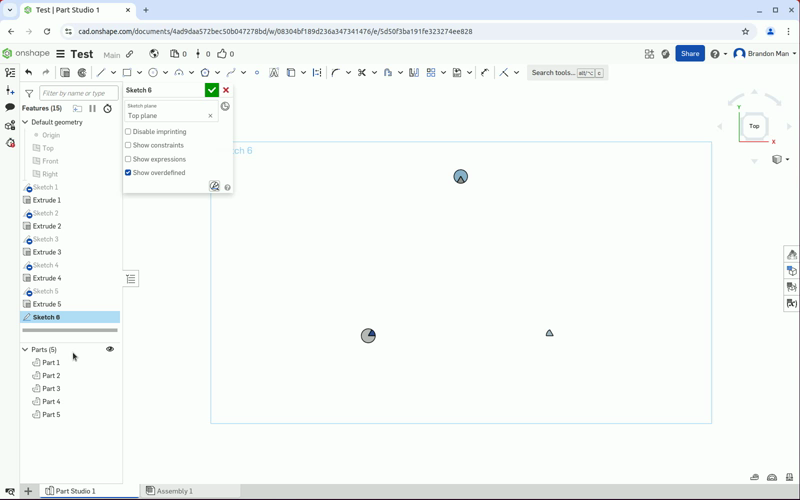
key(y)
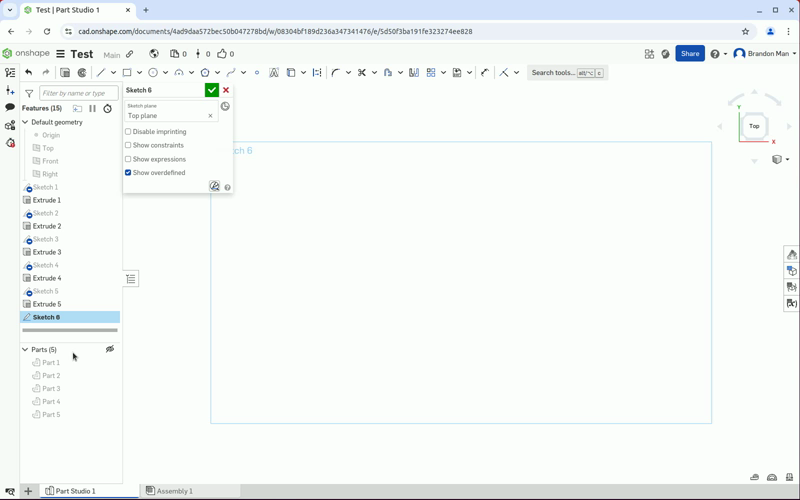
key(a)
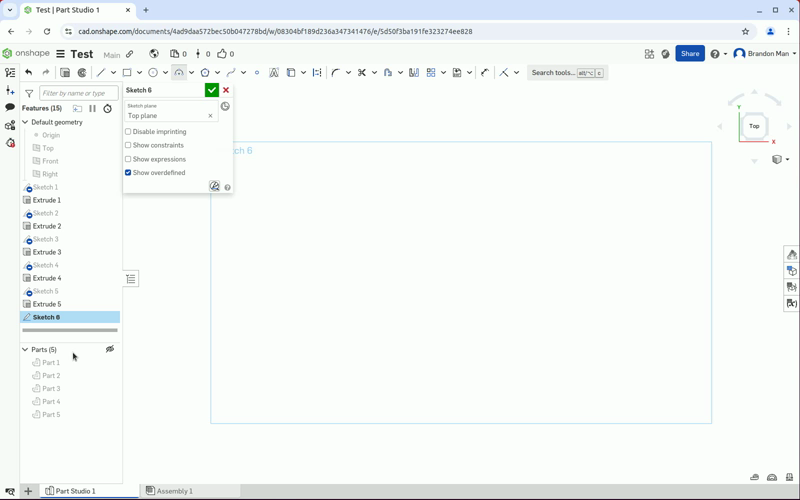
key_down(shift)
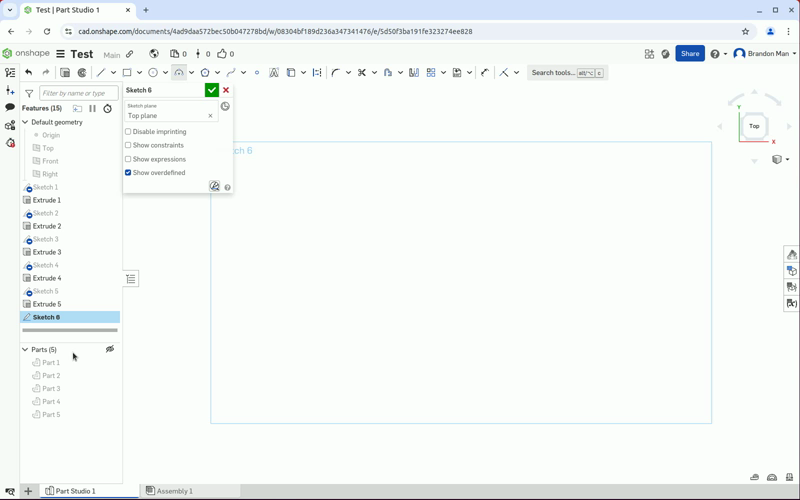
mouse_move(546, 335)
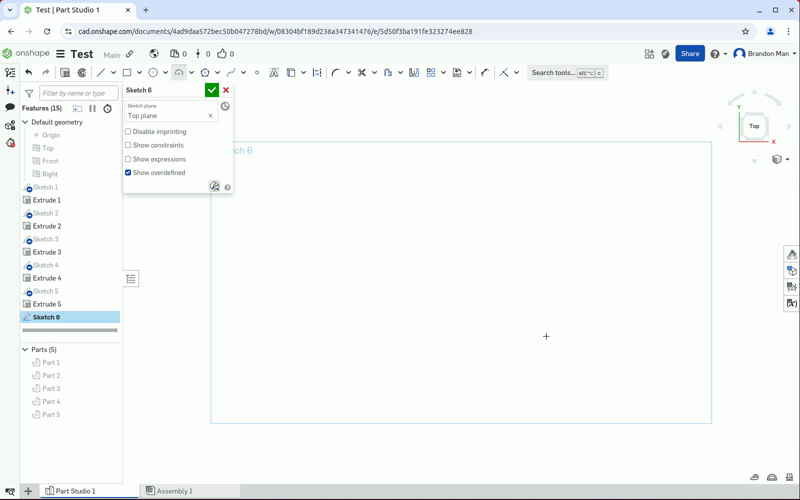
click(546, 335)
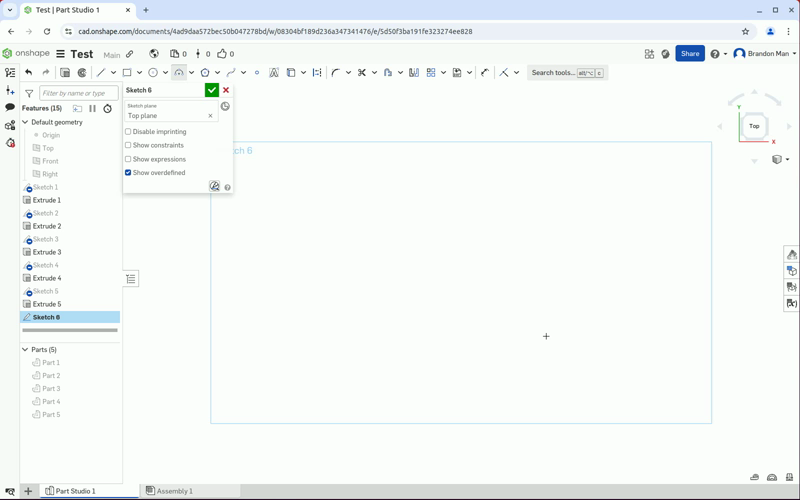
key_up(shift)
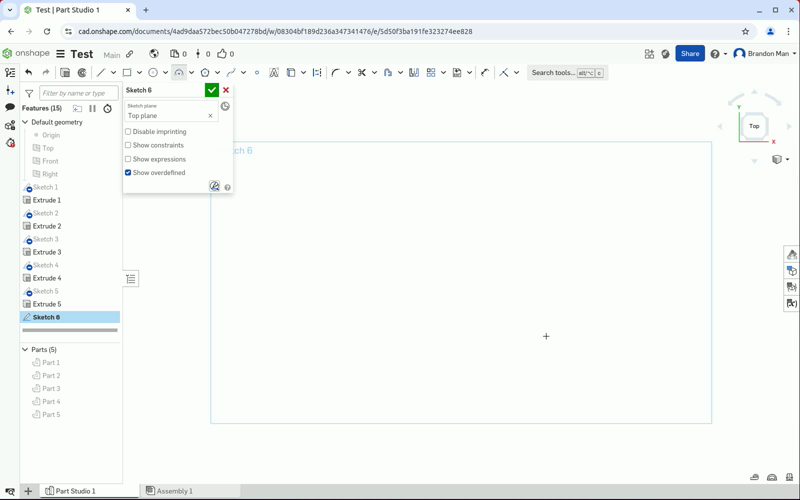
key_down(shift)
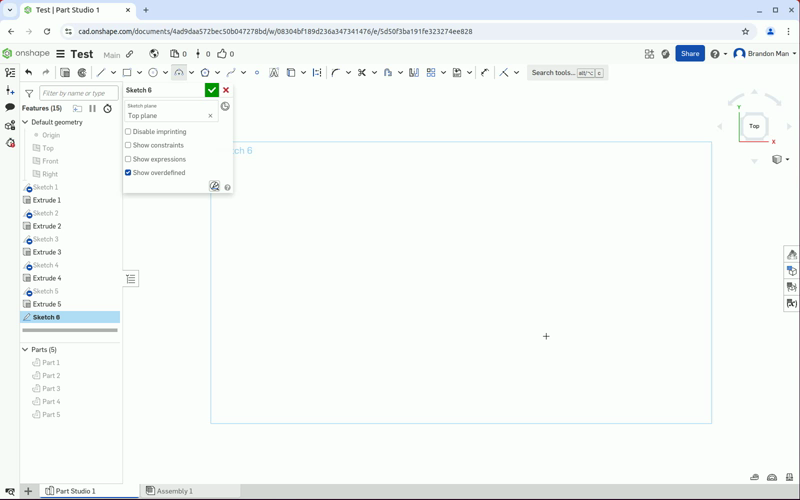
mouse_move(549, 330)
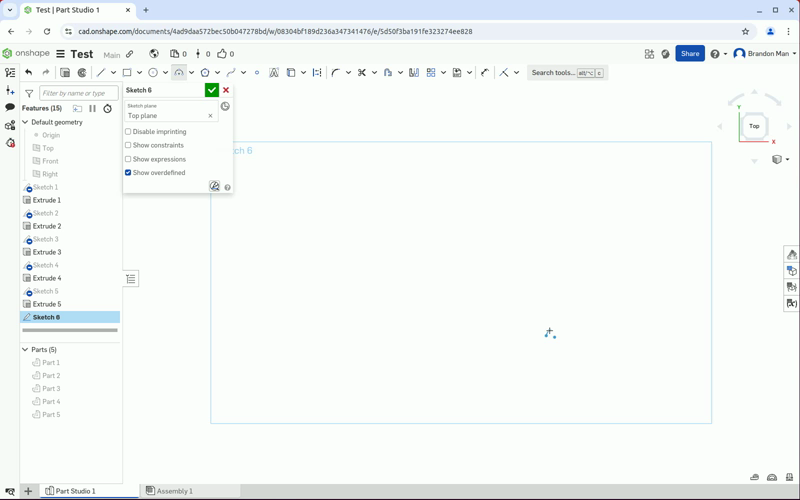
scroll(6)
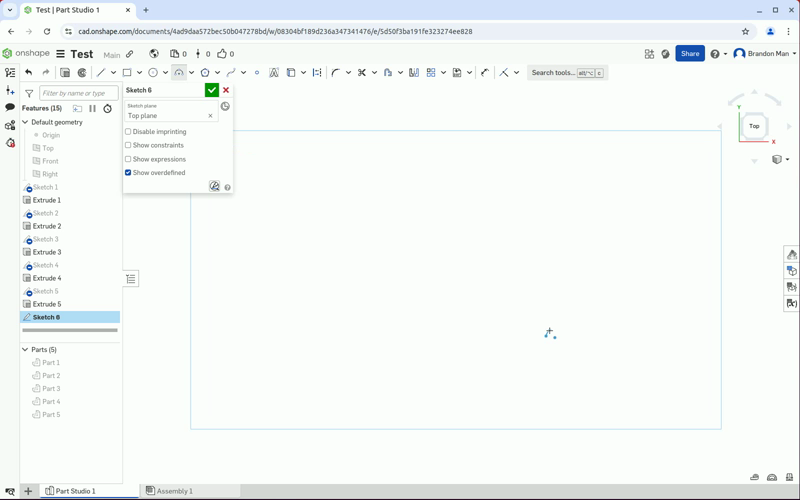
scroll(6)
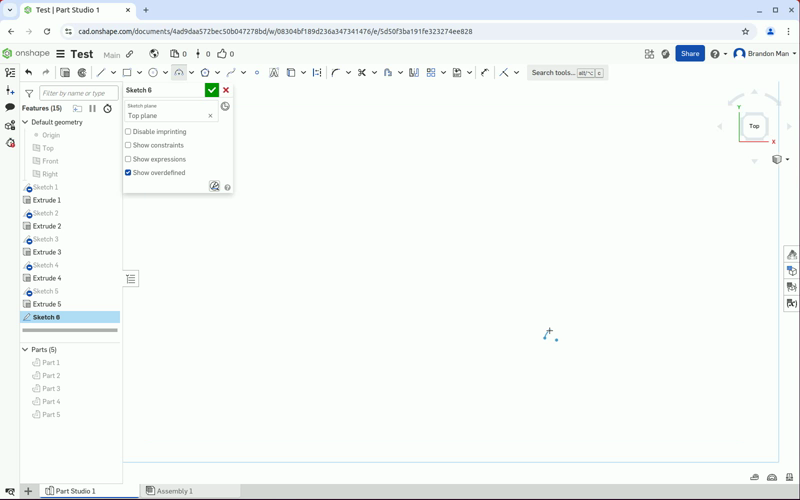
scroll(6)
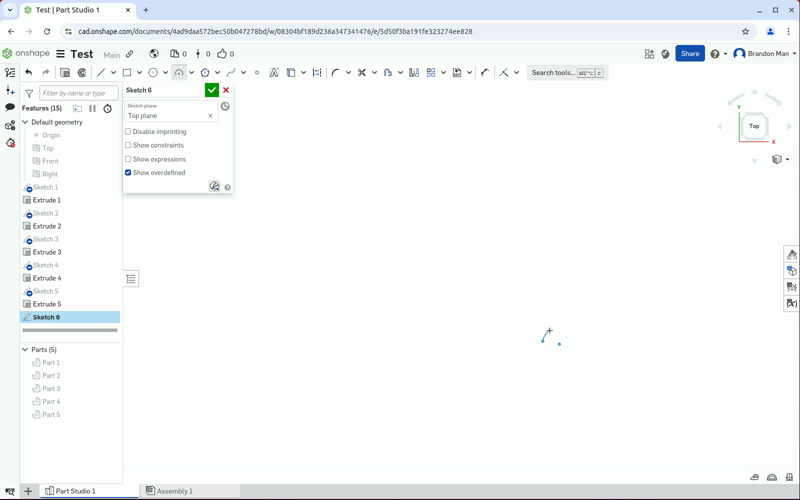
scroll(6)
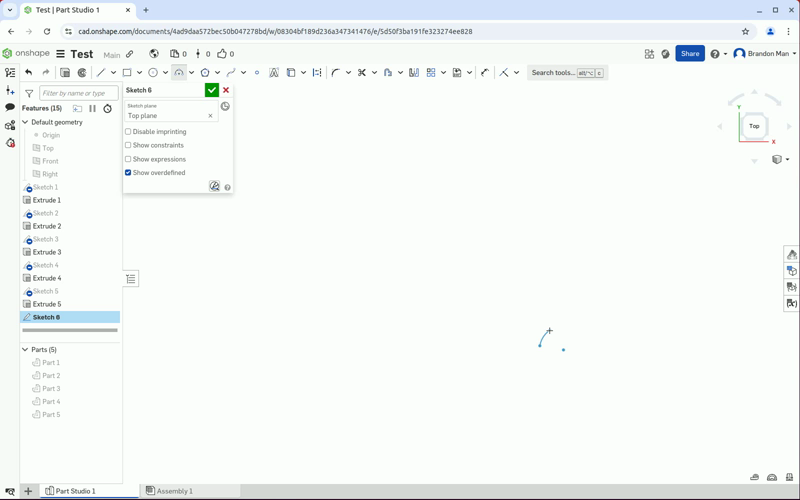
scroll(6)
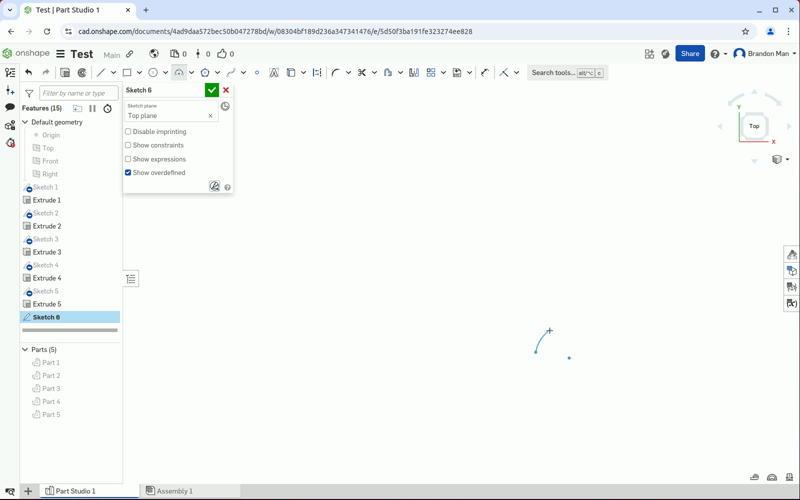
scroll(6)
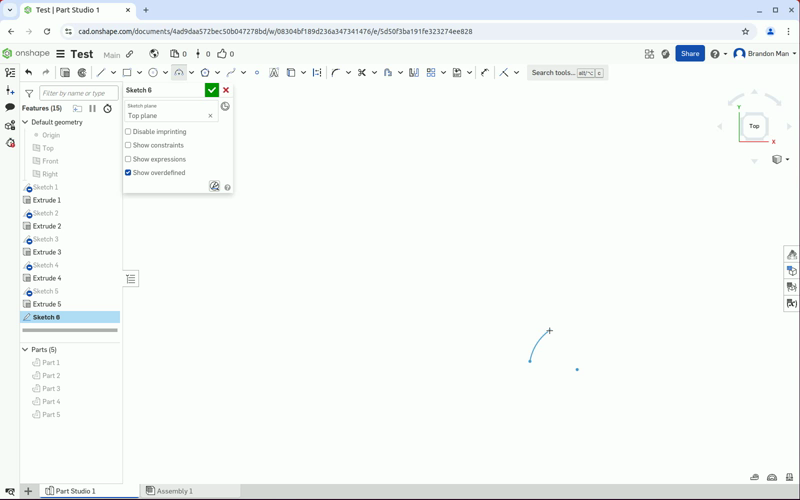
scroll(6)
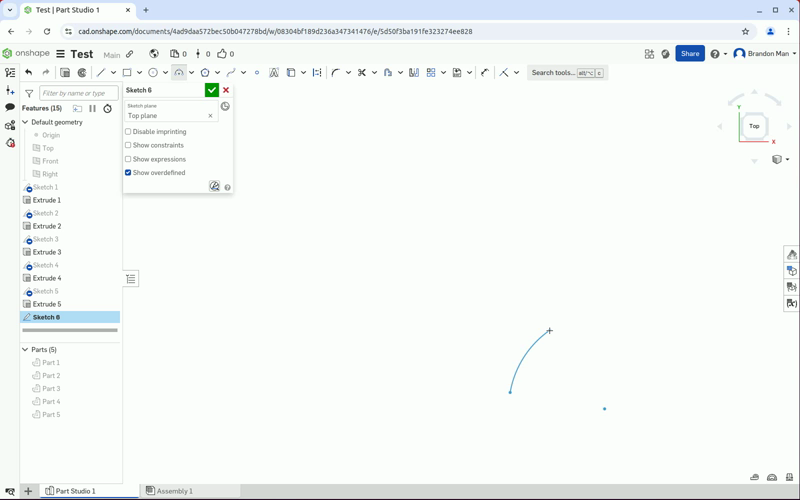
click(549, 330)
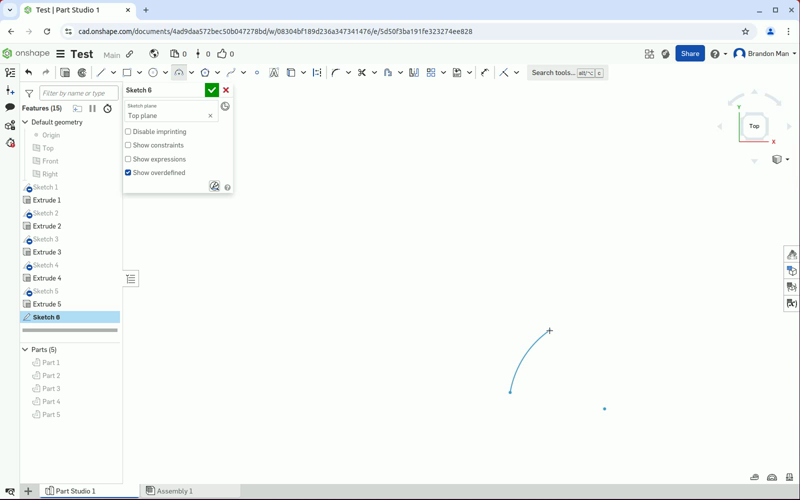
scroll(-6)
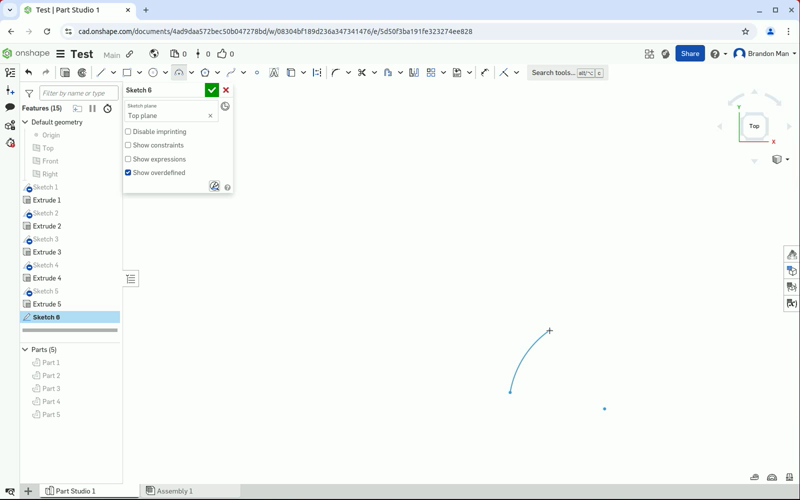
scroll(-6)
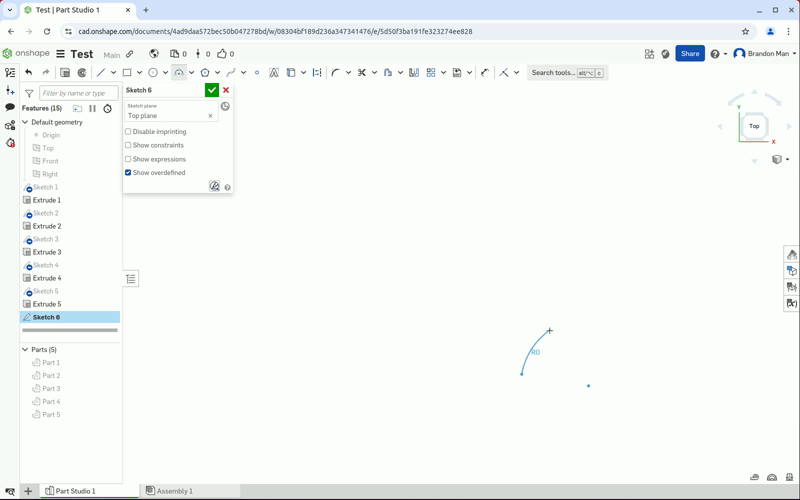
scroll(-6)
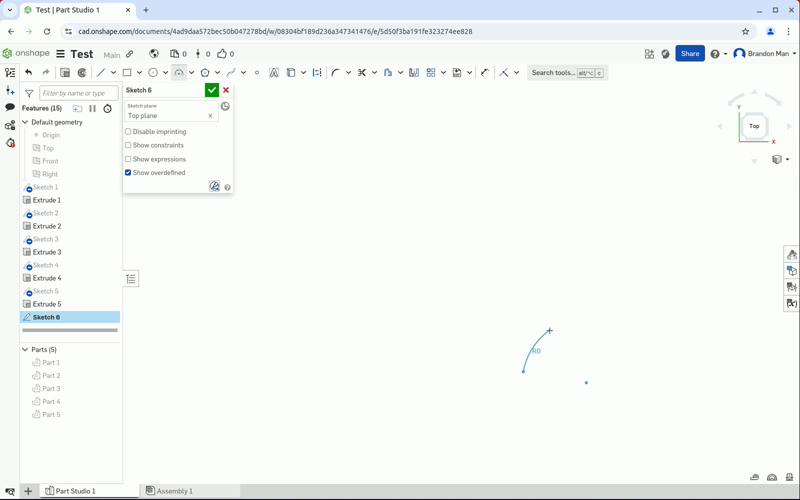
scroll(-6)
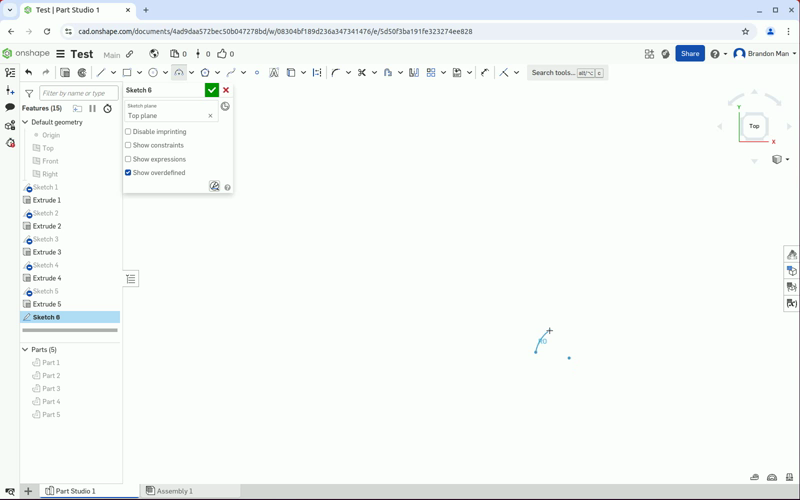
scroll(-6)
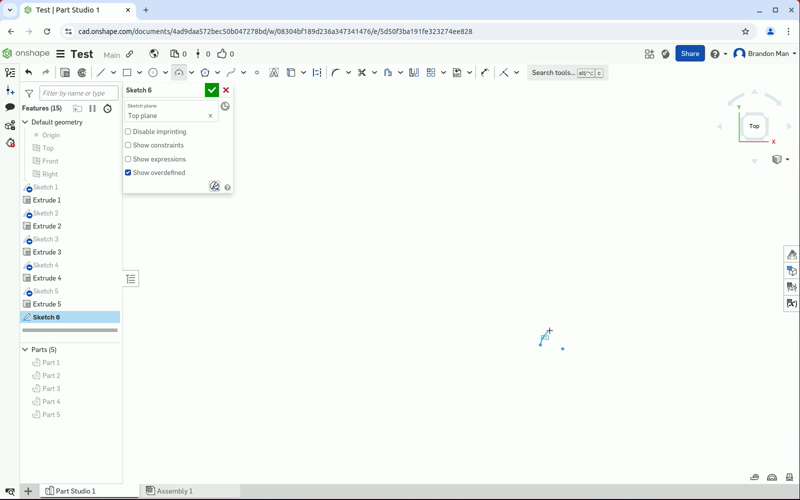
scroll(-6)
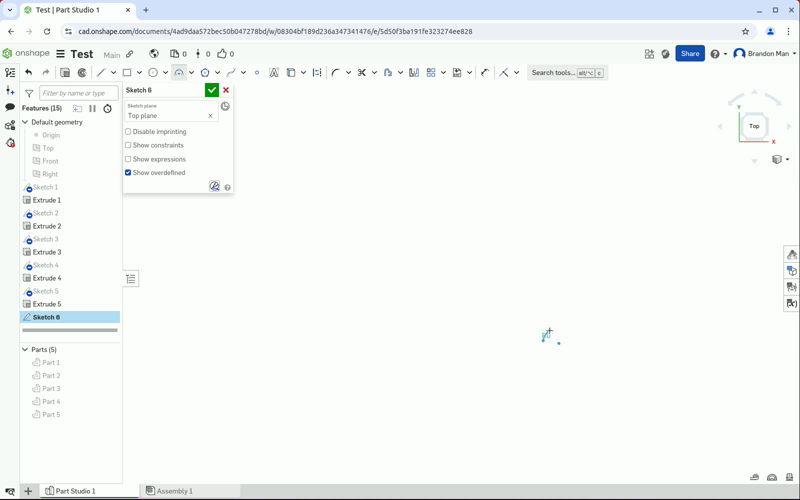
scroll(-6)
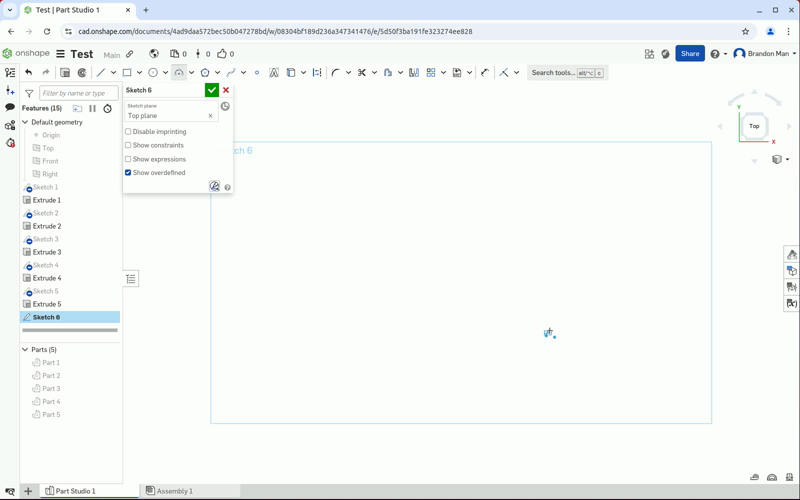
mouse_move(558, 339)
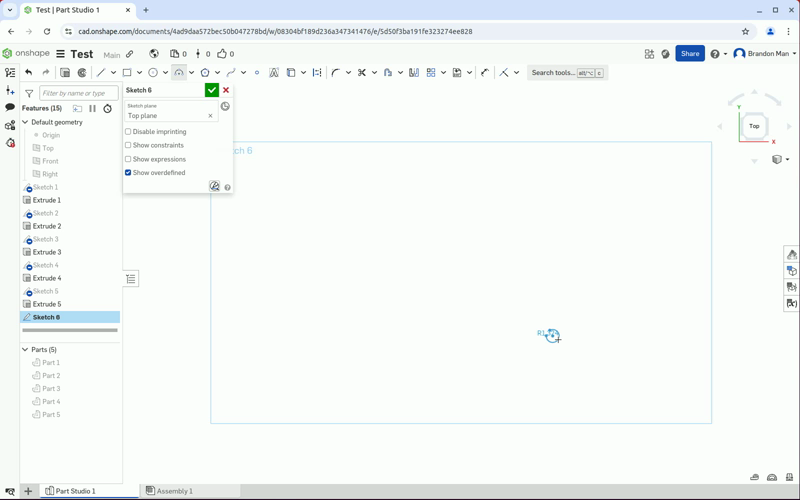
scroll(6)
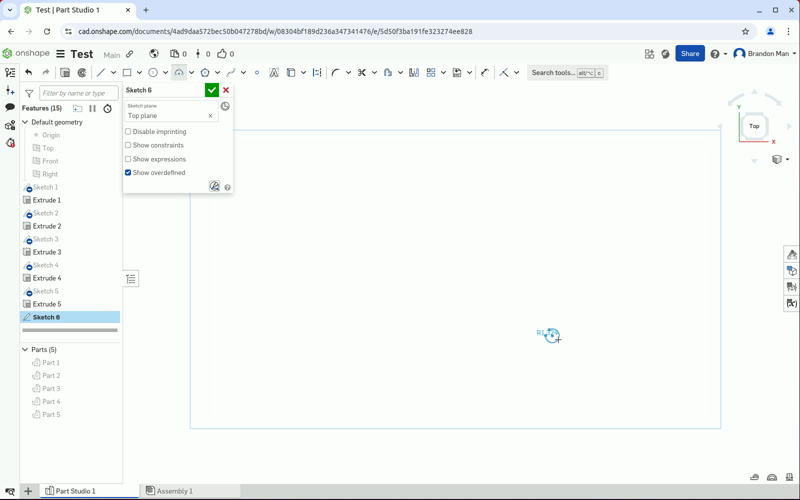
scroll(6)
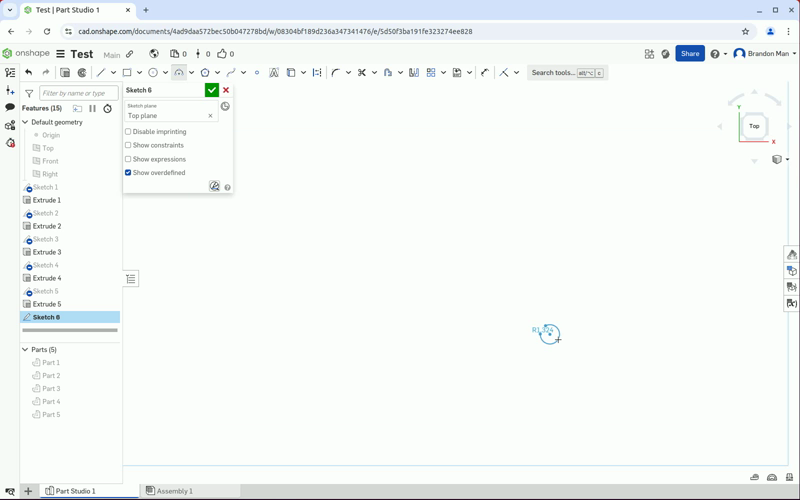
scroll(6)
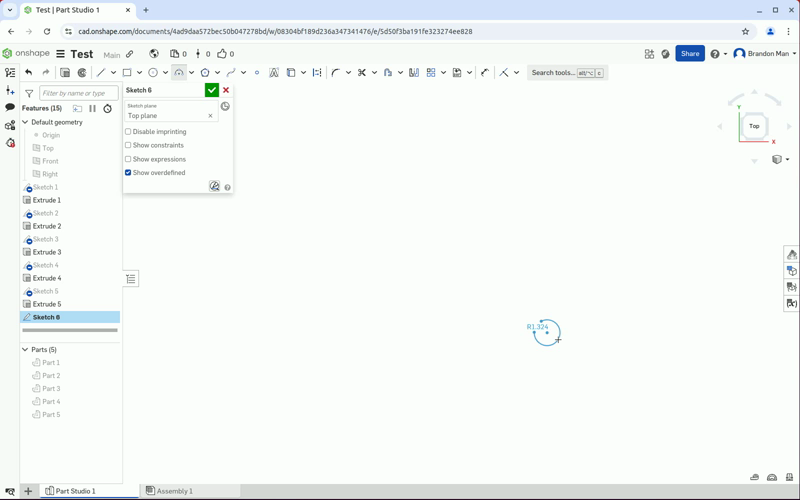
scroll(6)
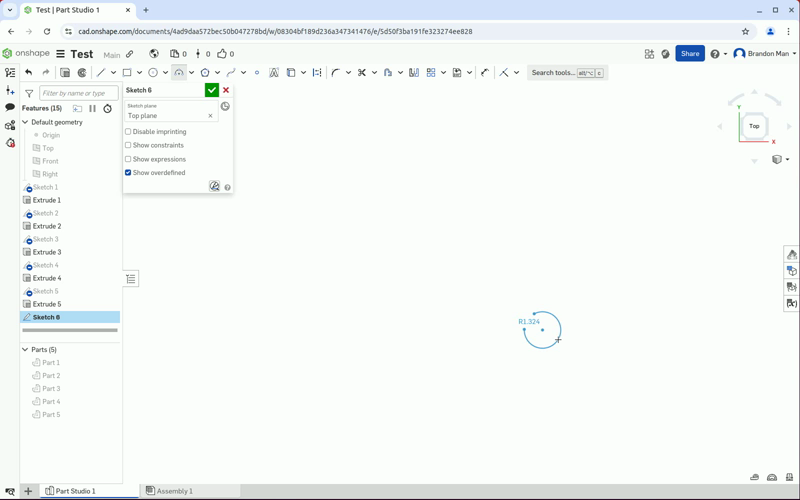
scroll(6)
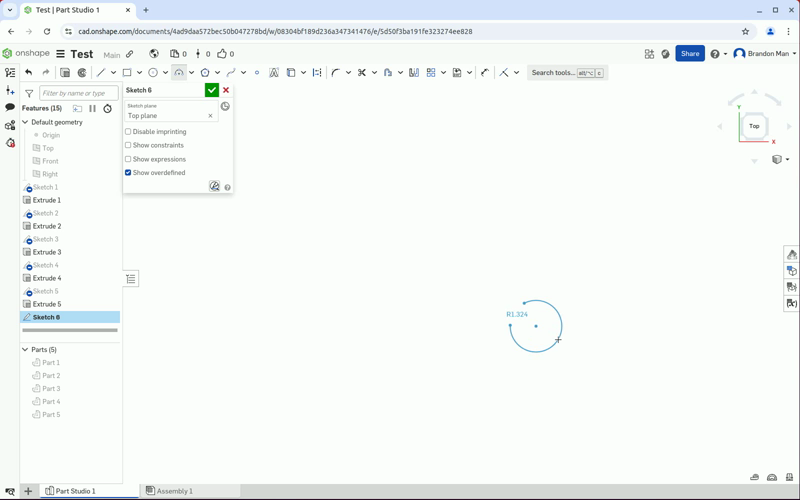
scroll(6)
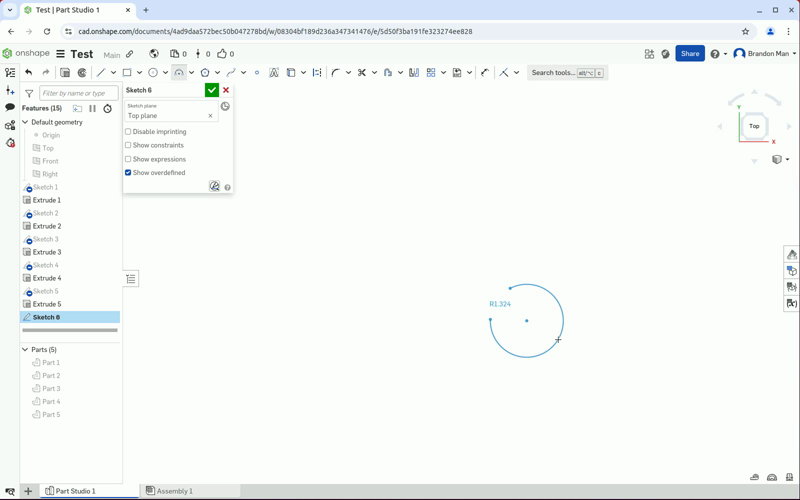
scroll(6)
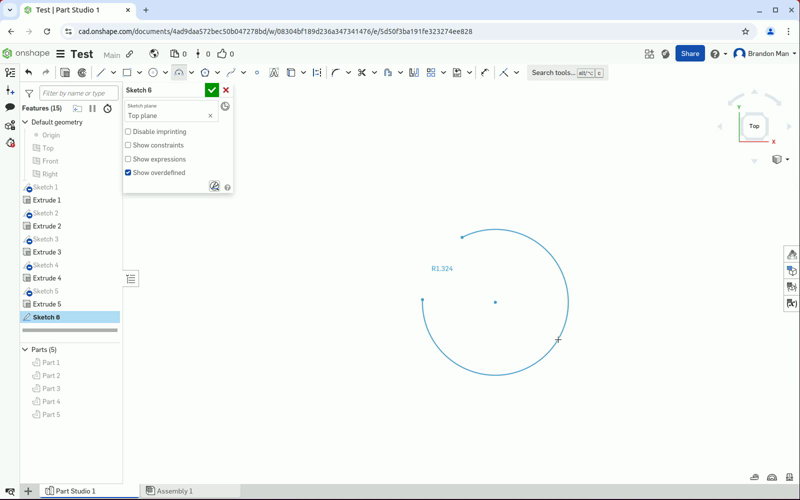
click(558, 339)
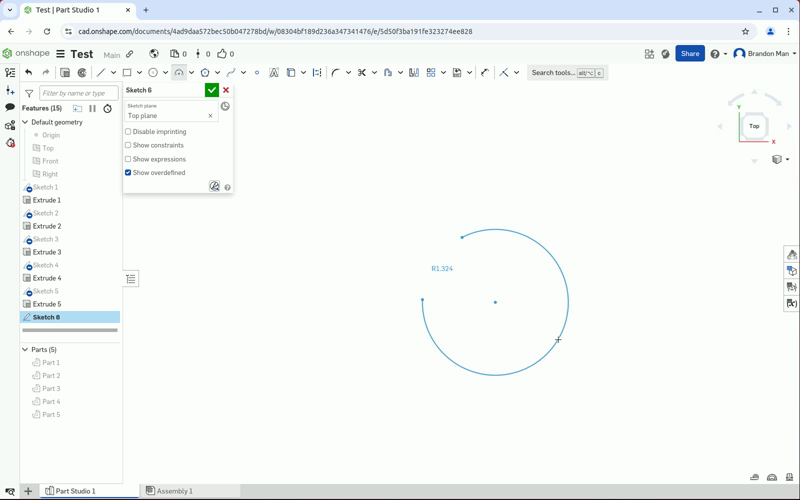
scroll(-6)
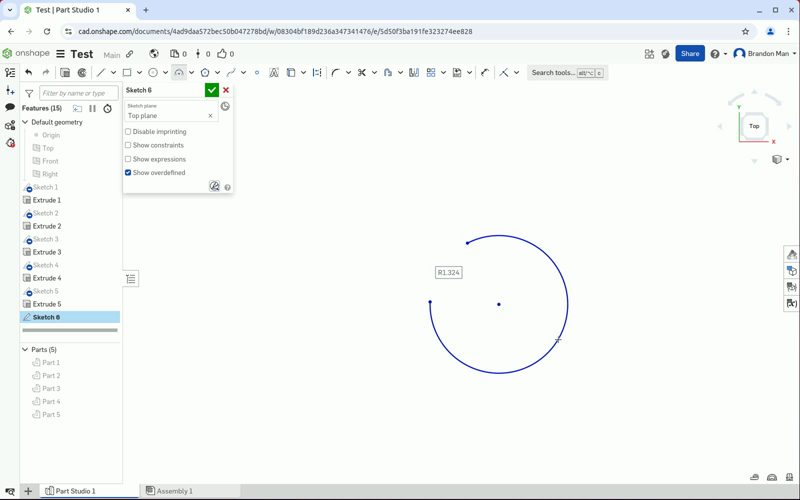
scroll(-6)
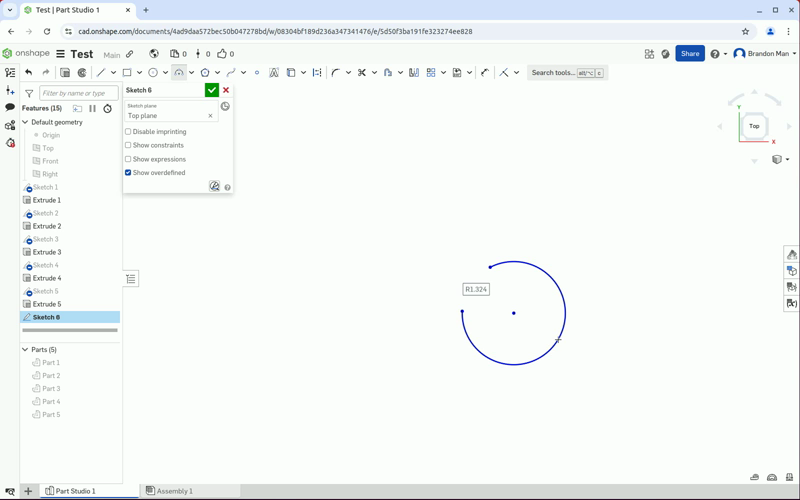
scroll(-6)
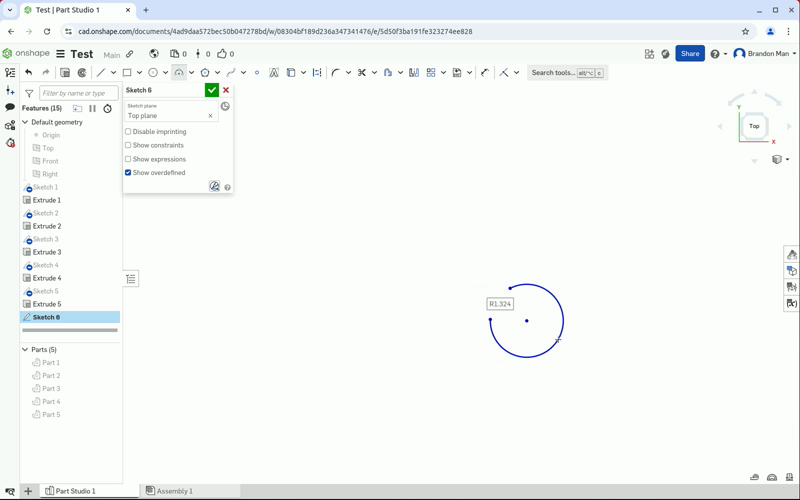
scroll(-6)
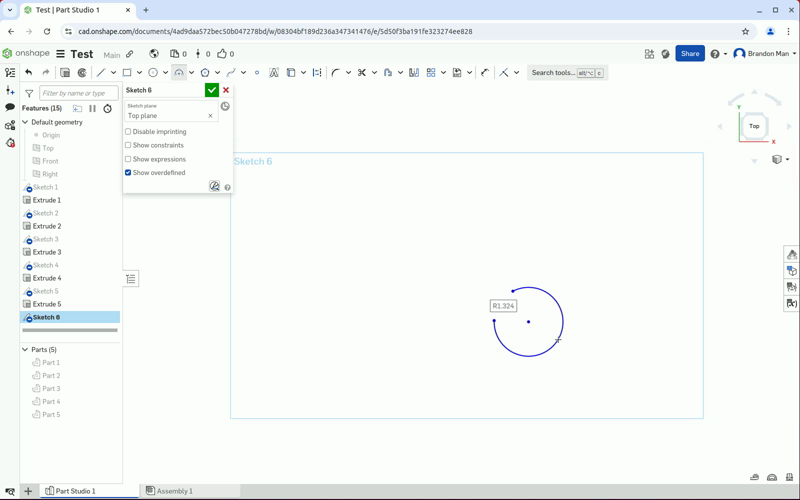
scroll(-6)
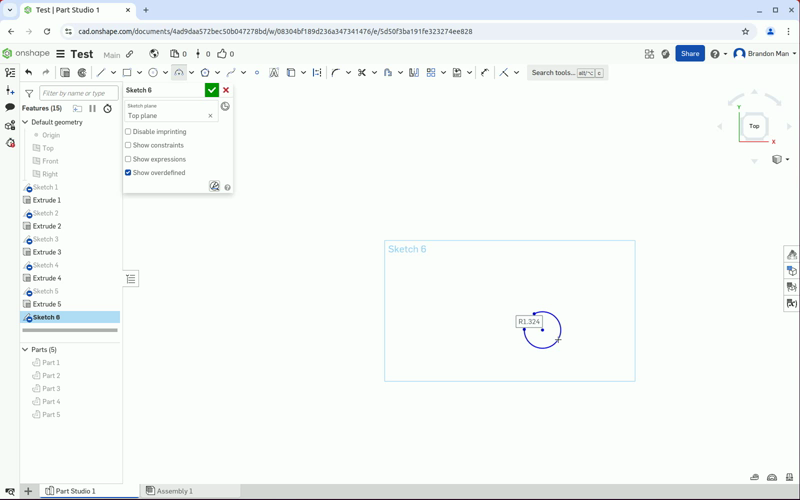
scroll(-6)
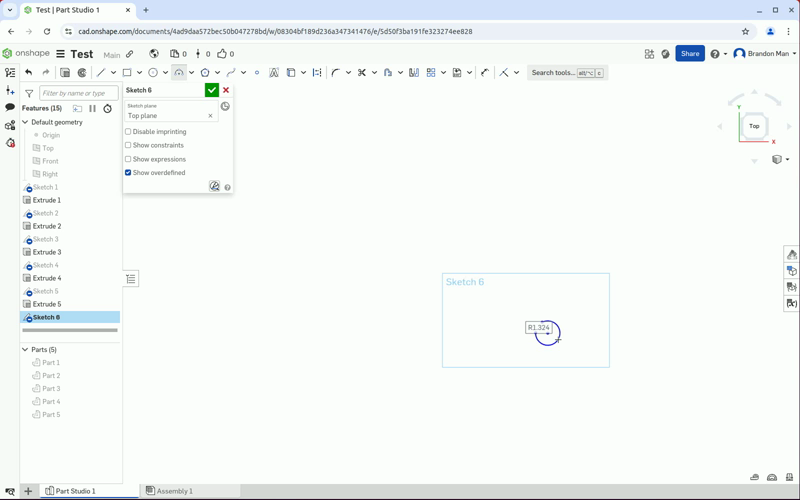
scroll(-6)
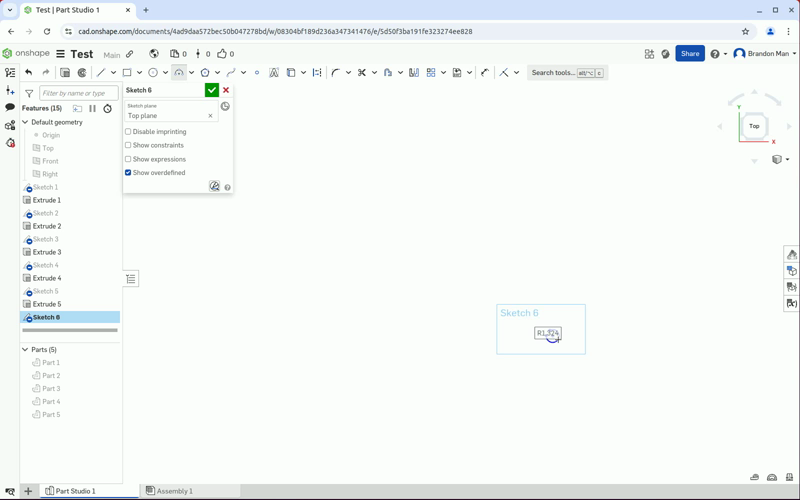
key_up(shift)
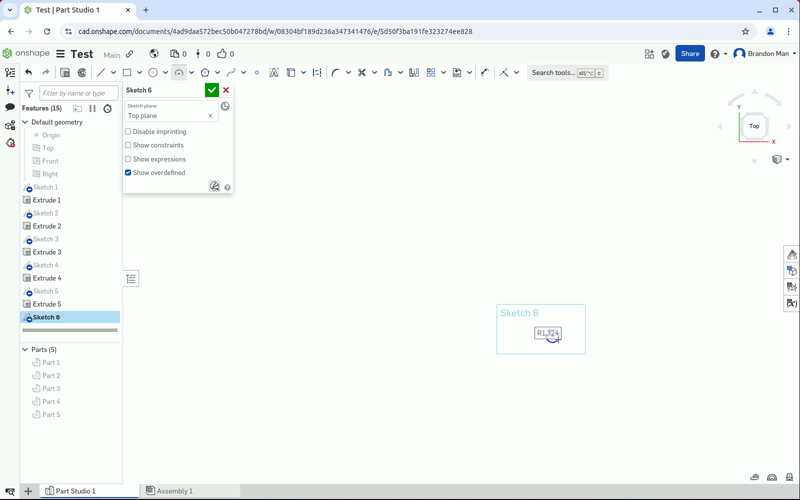
key(esc)
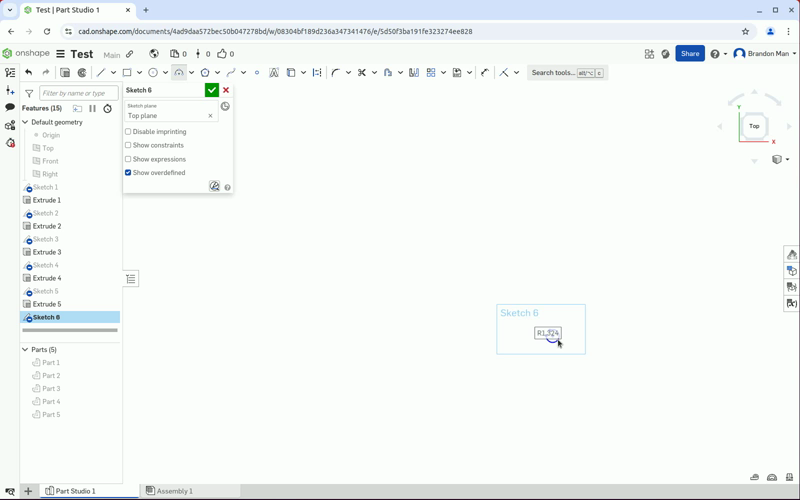
key(l)
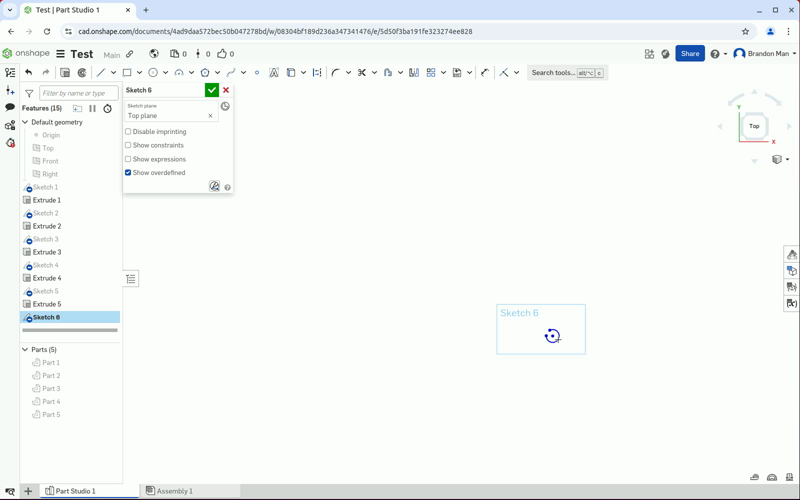
mouse_move(549, 330)
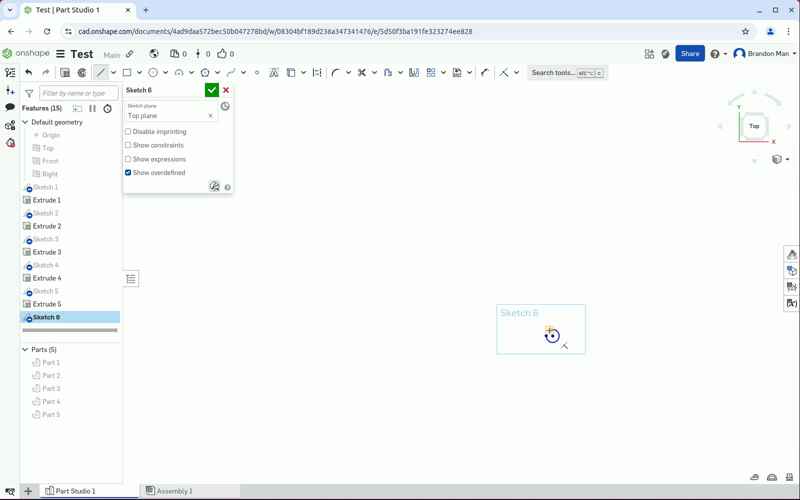
click(549, 330)
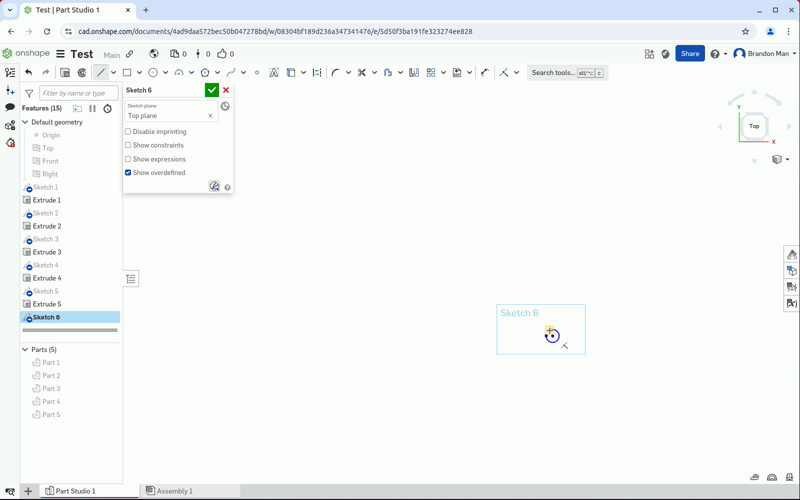
key_down(shift)
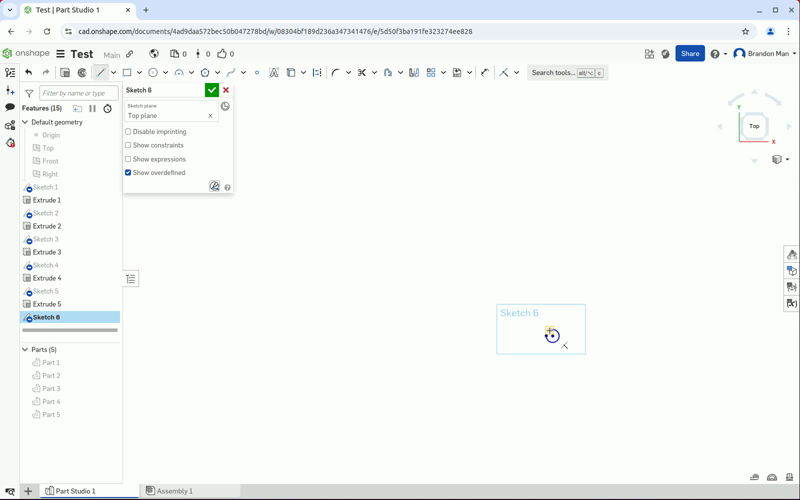
mouse_move(579, 330)
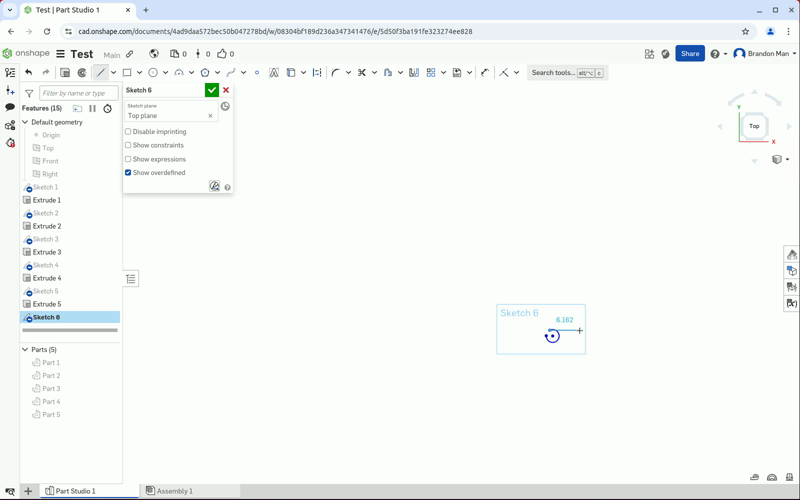
mouse_move(552, 335)
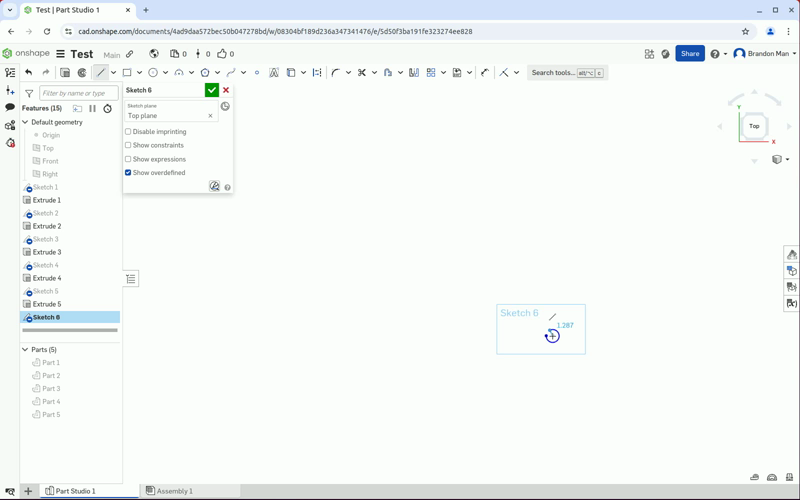
scroll(6)
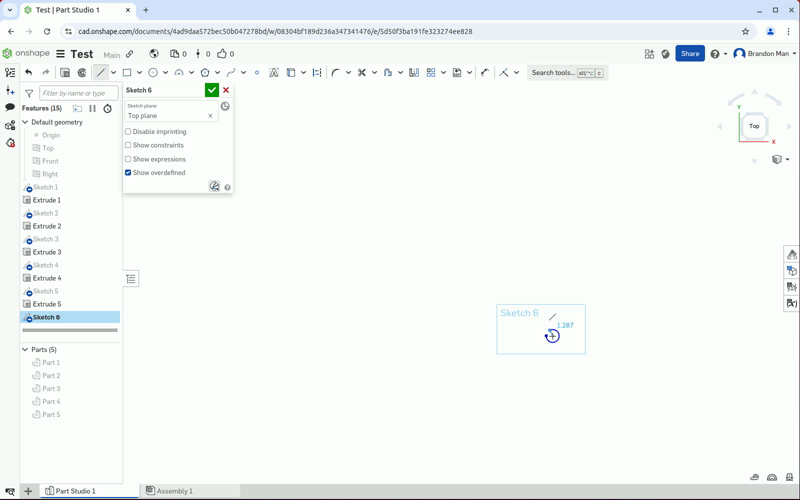
scroll(6)
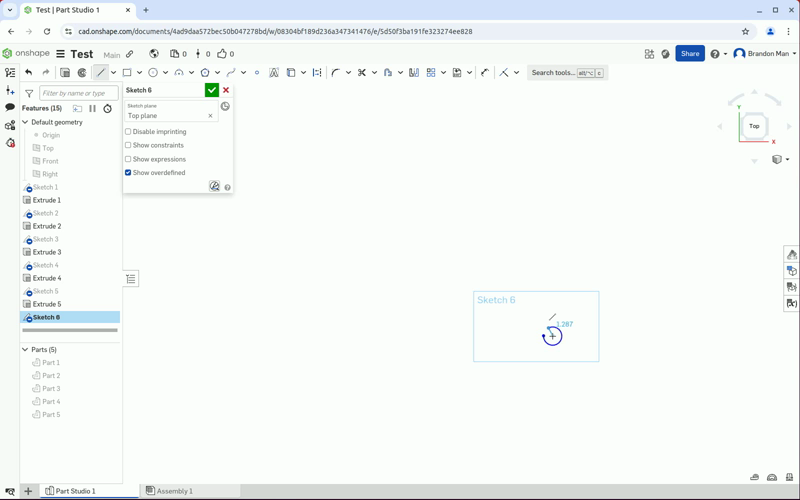
scroll(6)
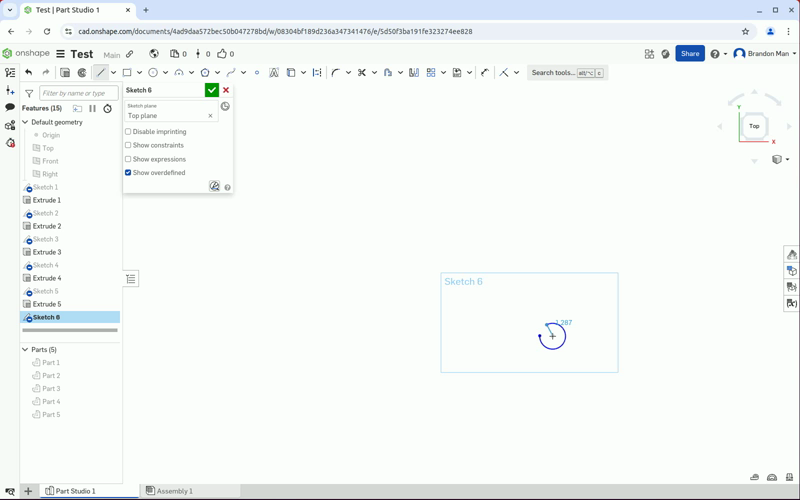
scroll(6)
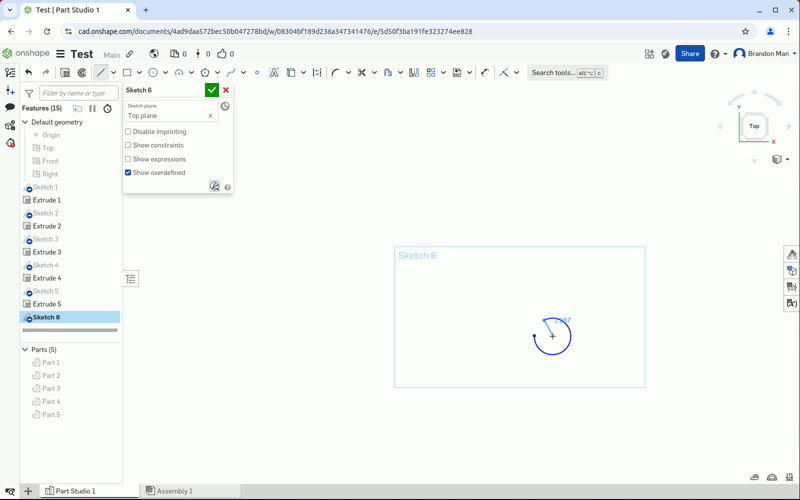
scroll(6)
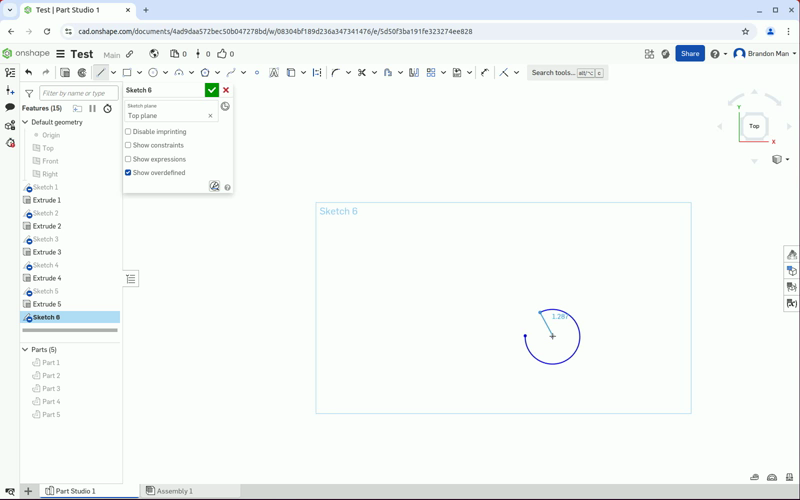
scroll(6)
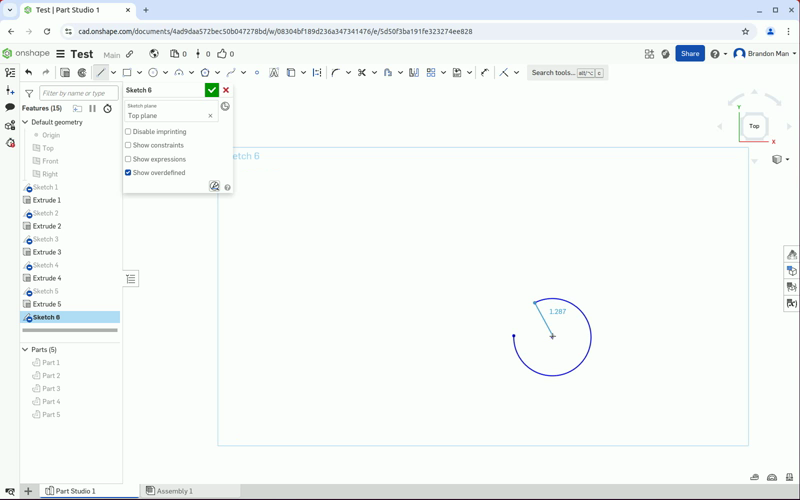
scroll(6)
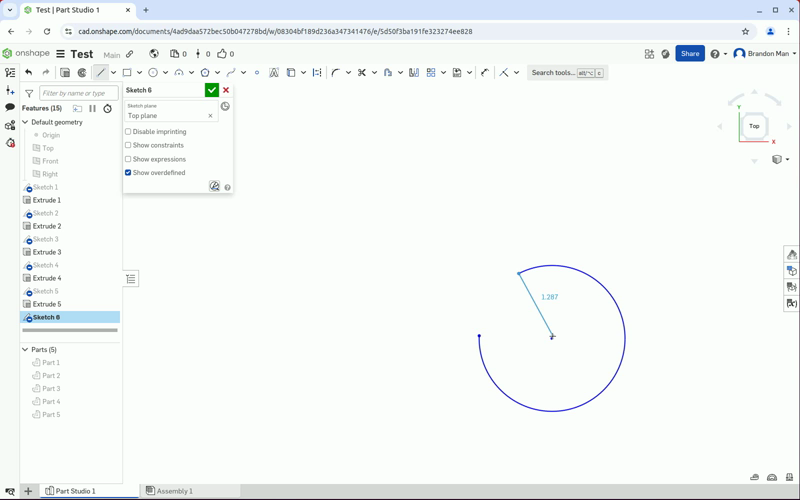
click(552, 335)
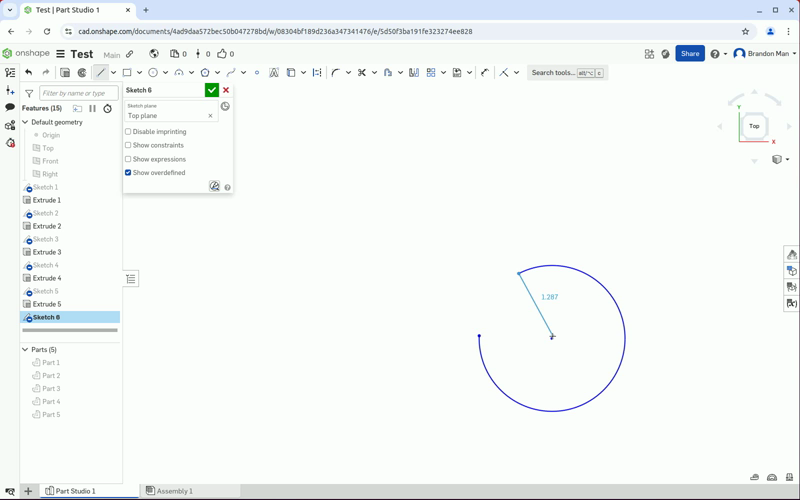
scroll(-6)
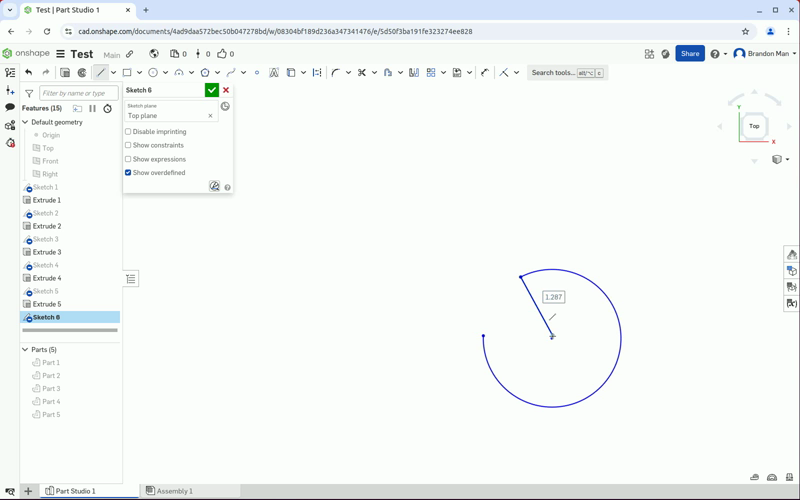
scroll(-6)
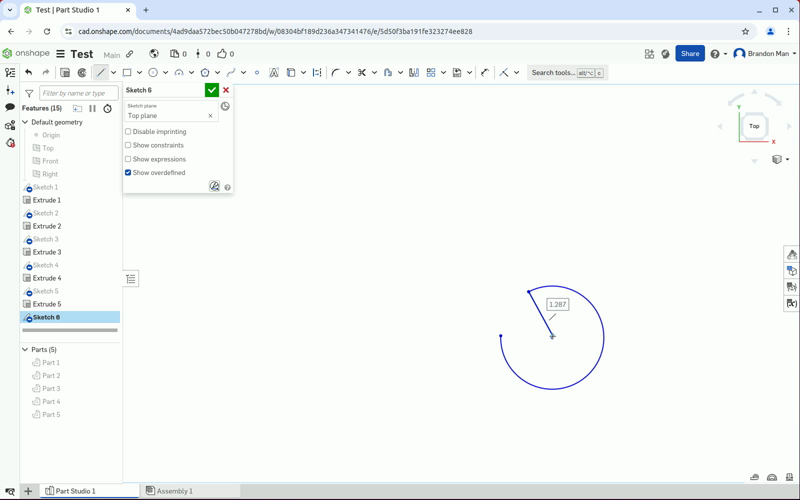
scroll(-6)
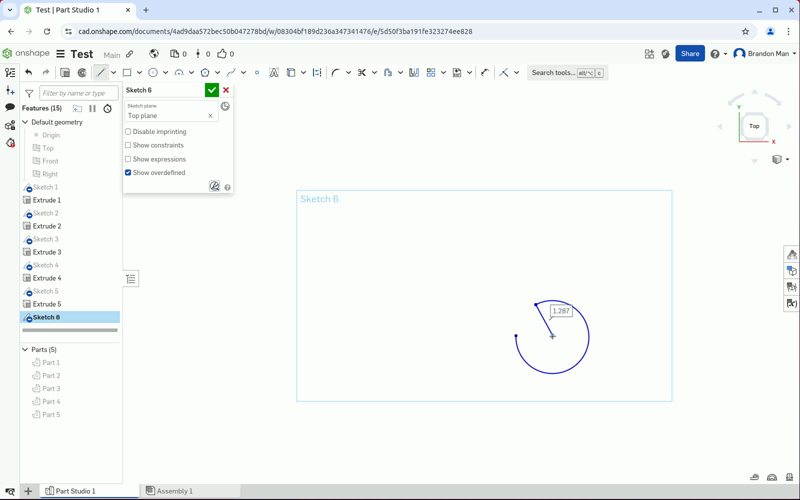
scroll(-6)
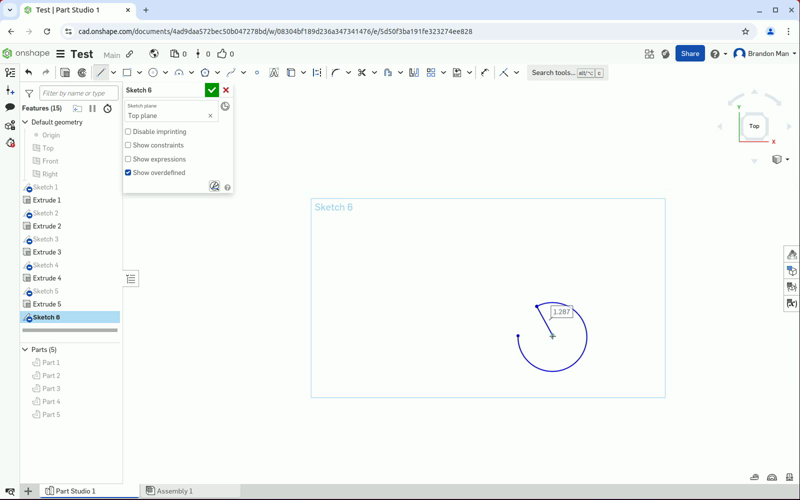
scroll(-6)
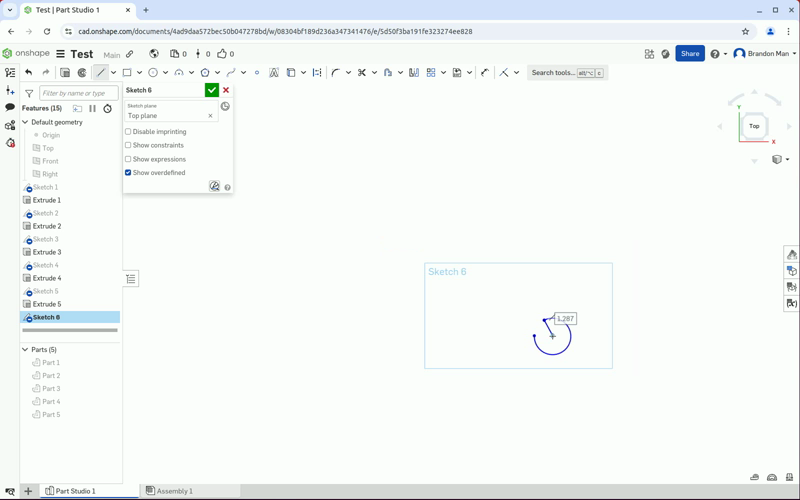
scroll(-6)
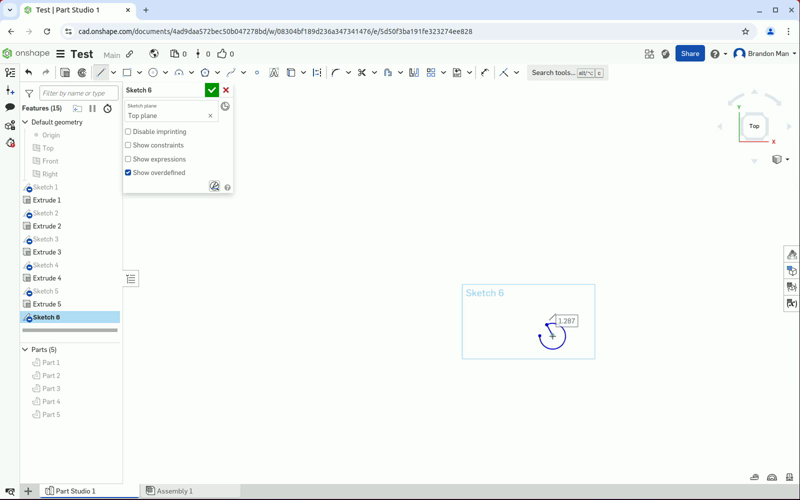
scroll(-6)
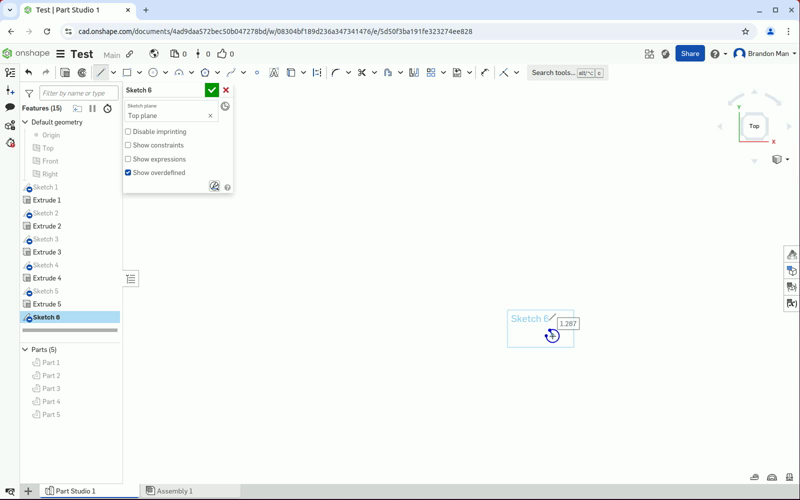
key_up(shift)
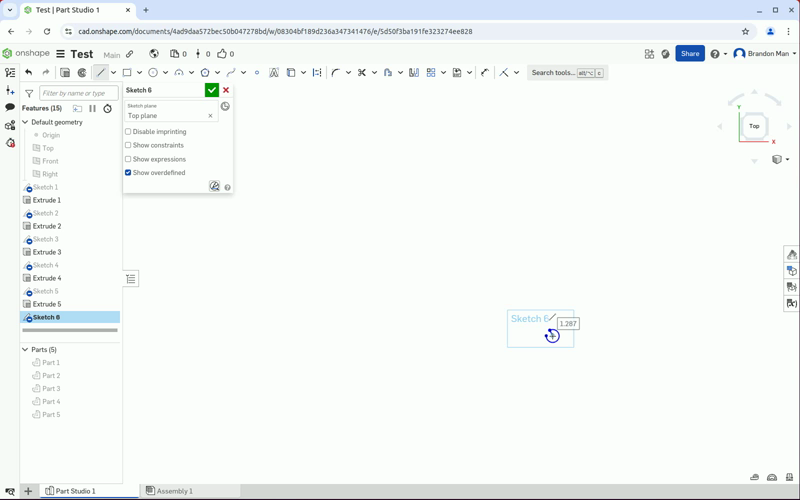
mouse_move(582, 335)
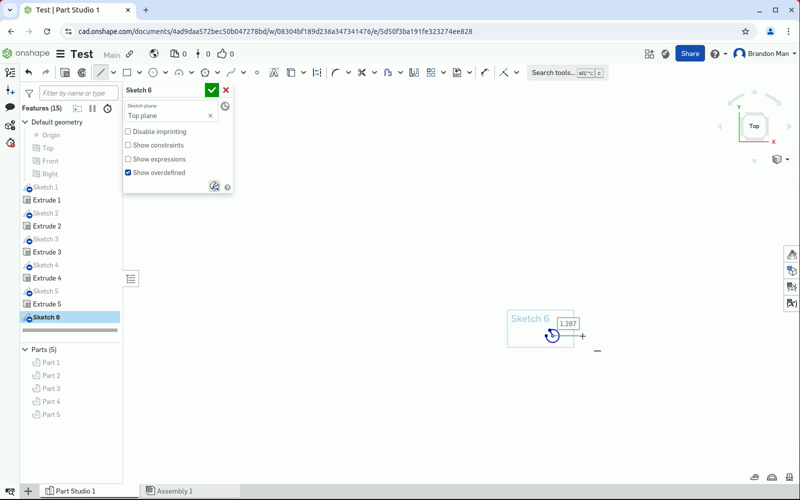
key_down(shift)
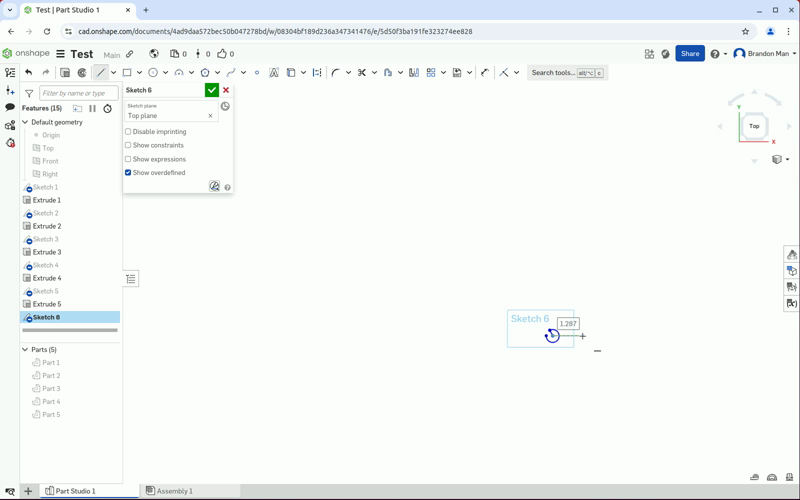
mouse_move(546, 335)
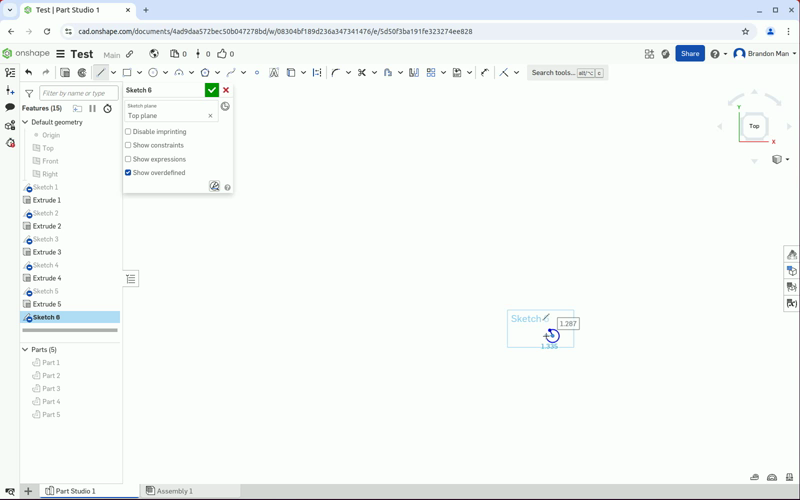
scroll(6)
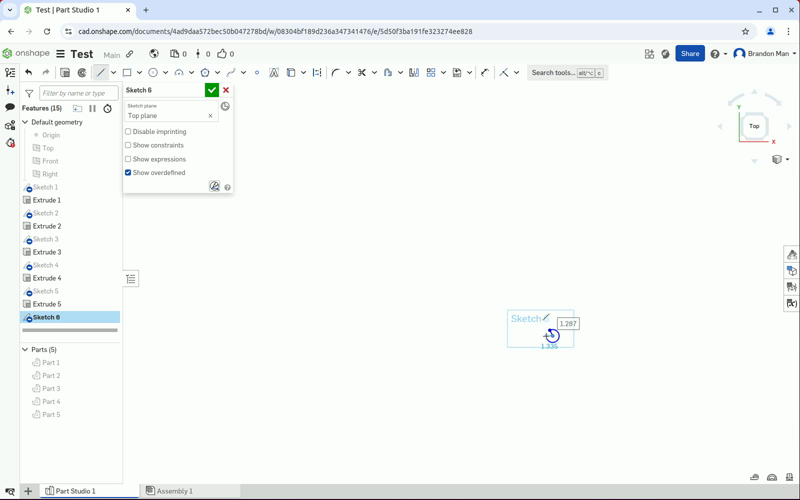
scroll(6)
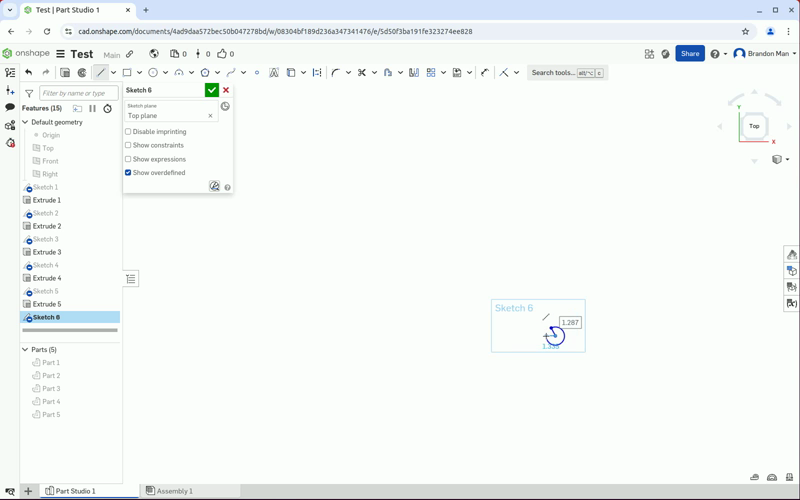
scroll(6)
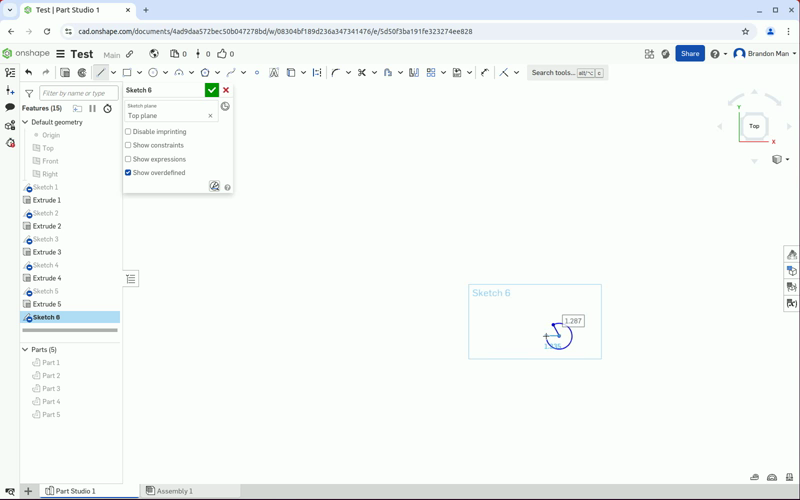
scroll(6)
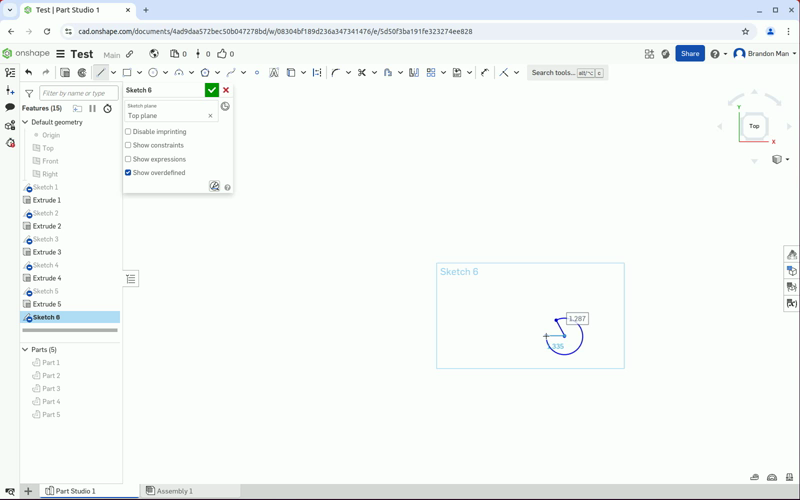
scroll(6)
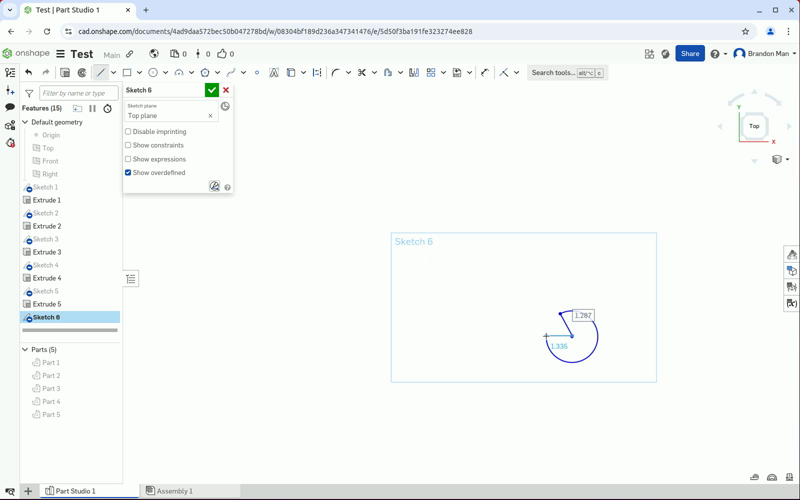
scroll(6)
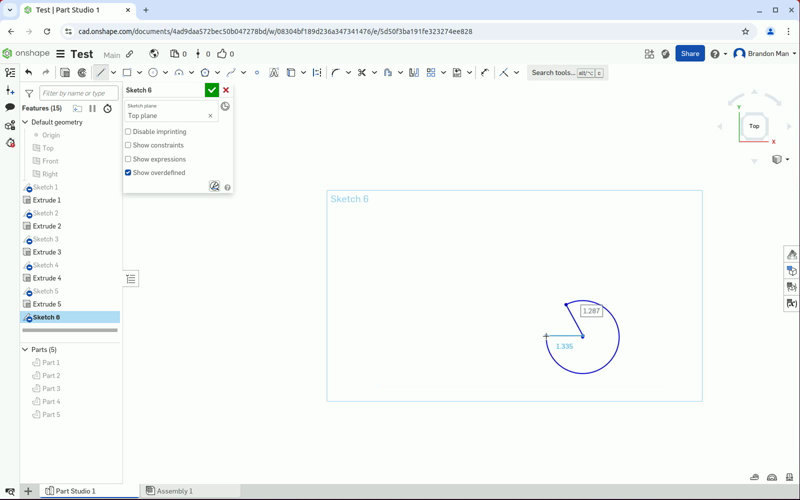
scroll(6)
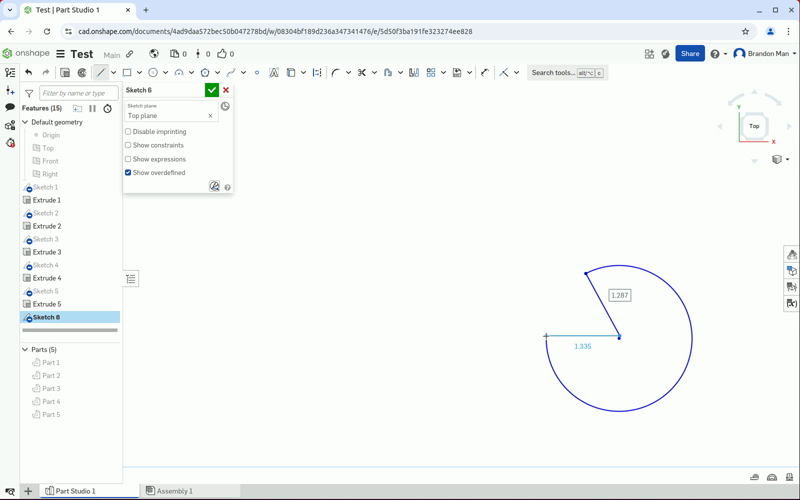
key_up(shift)
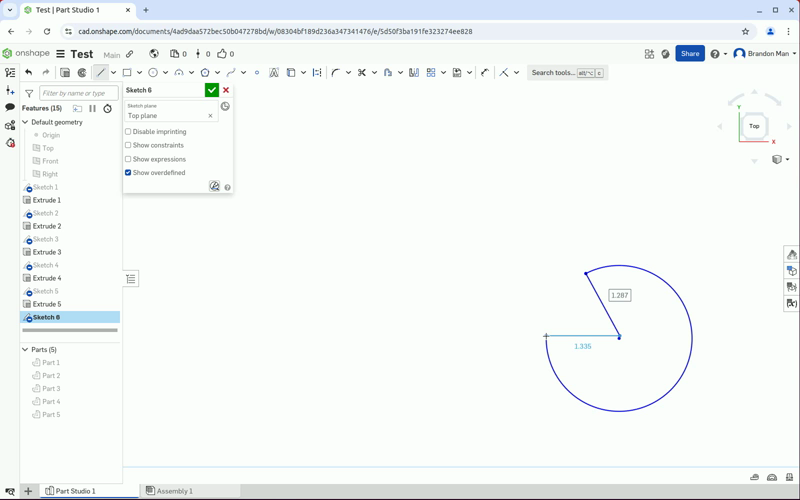
click(546, 335)
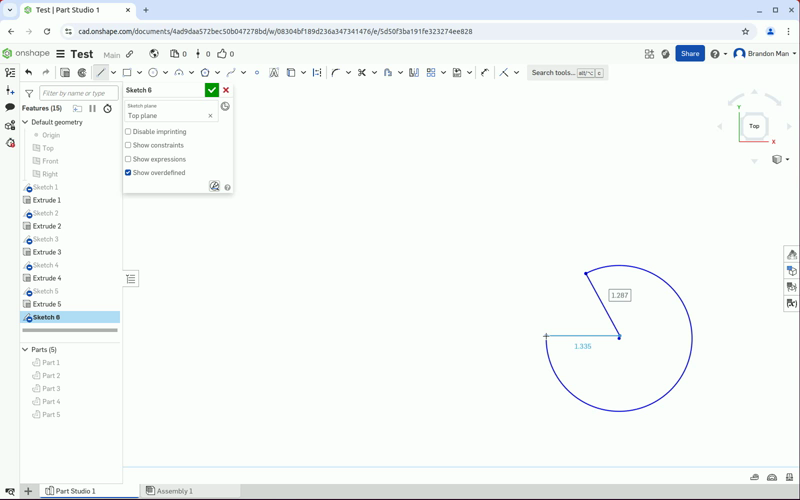
scroll(-6)
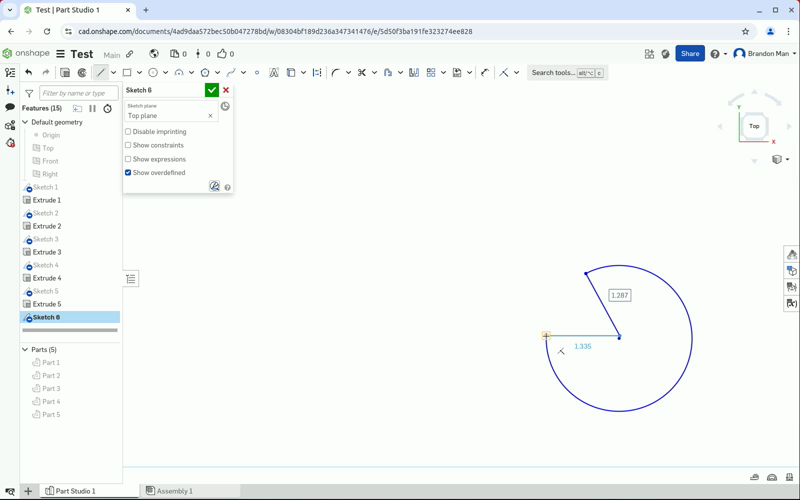
scroll(-6)
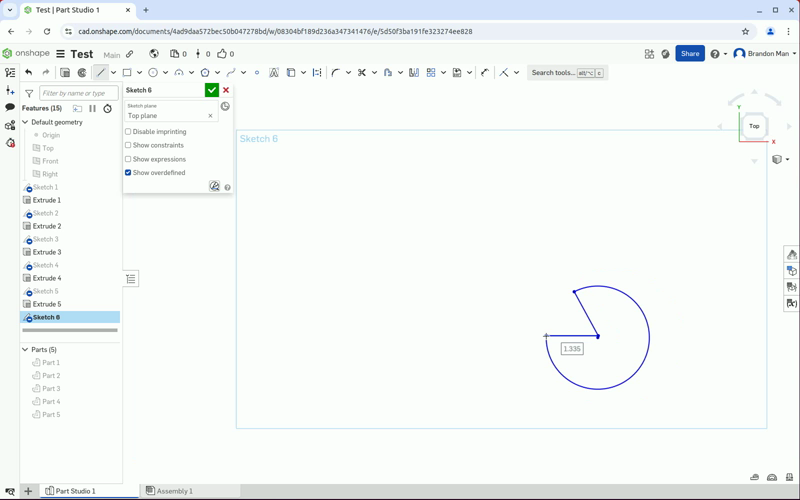
scroll(-6)
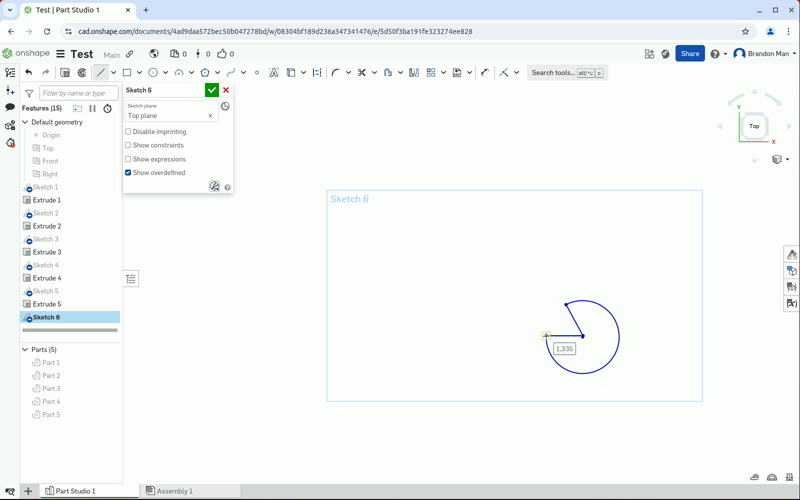
scroll(-6)
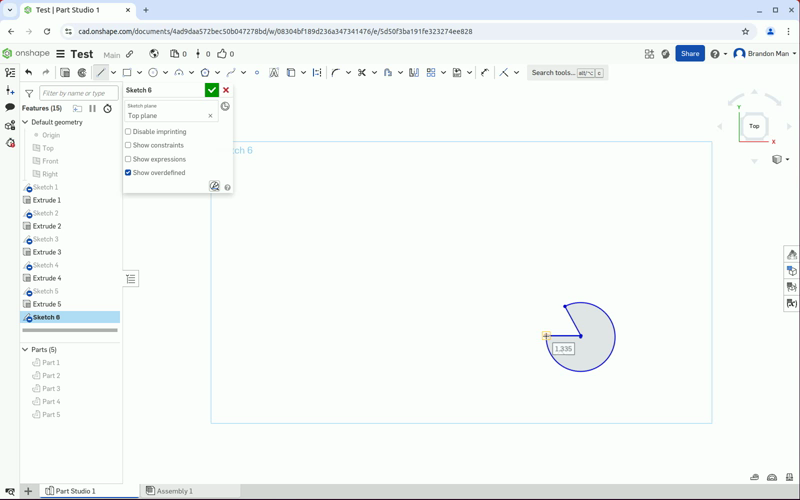
scroll(-6)
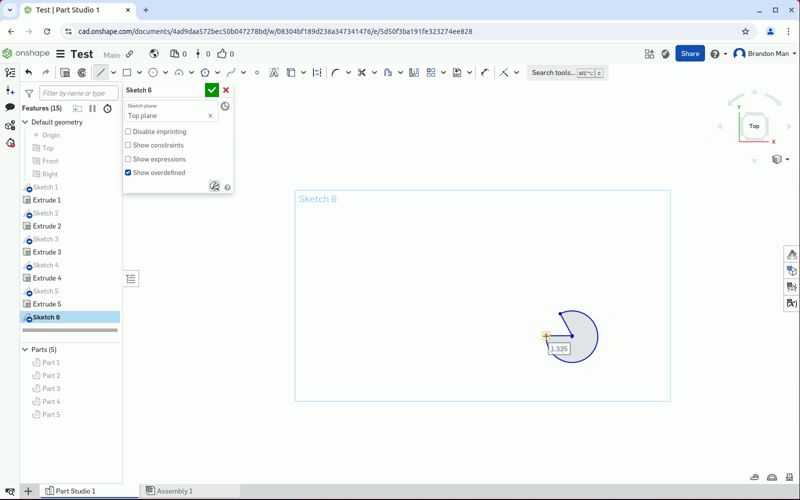
scroll(-6)
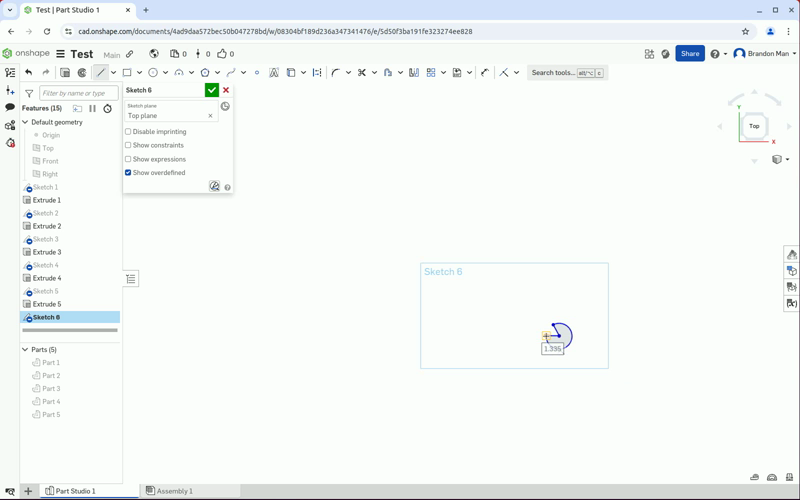
scroll(-6)
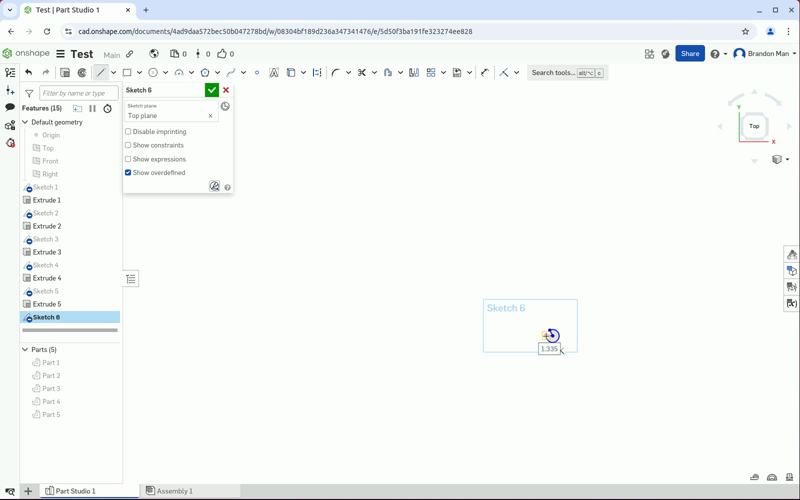
key(esc)
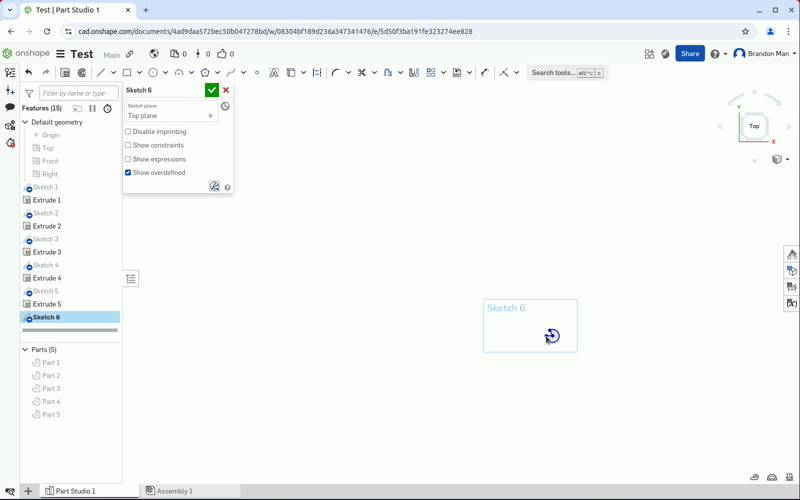
mouse_move(554, 337)
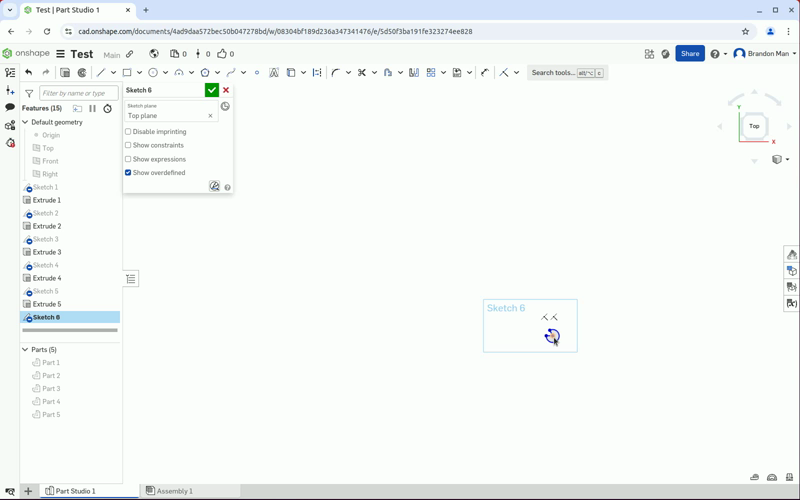
scroll(6)
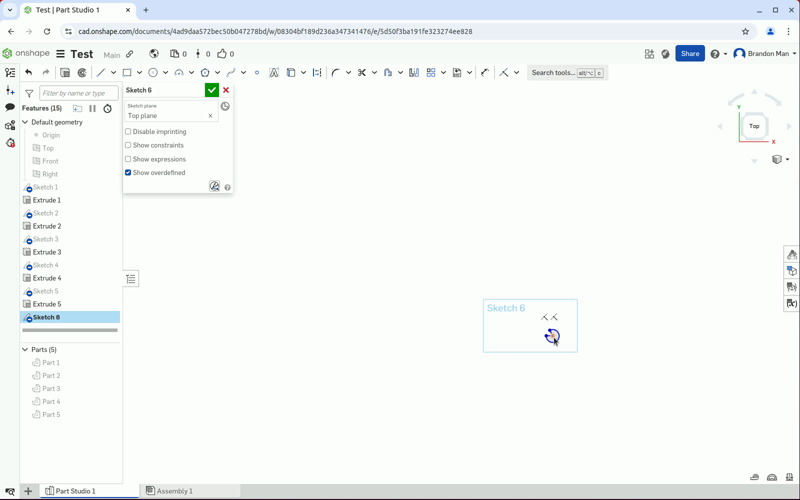
scroll(6)
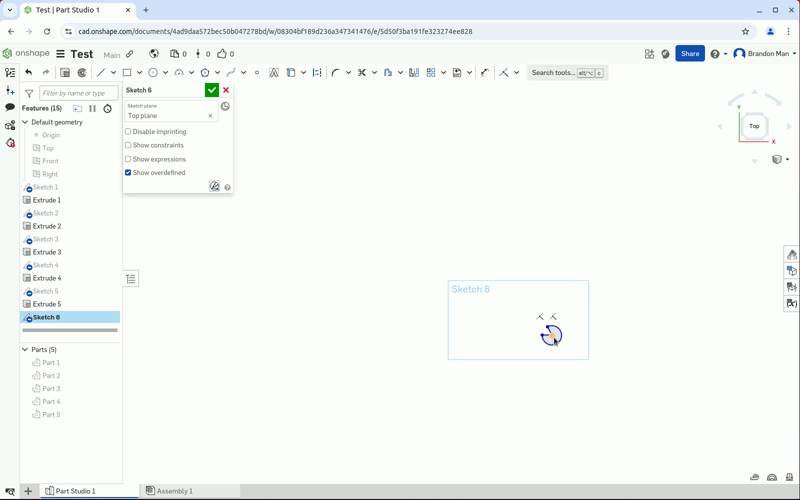
scroll(6)
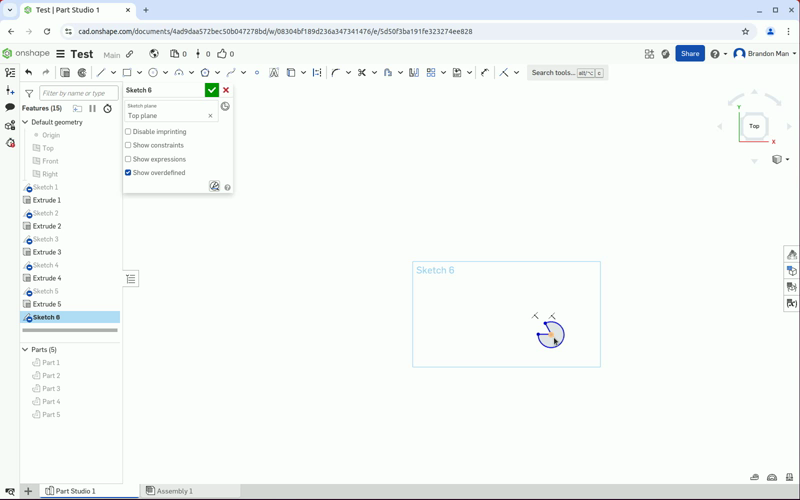
scroll(6)
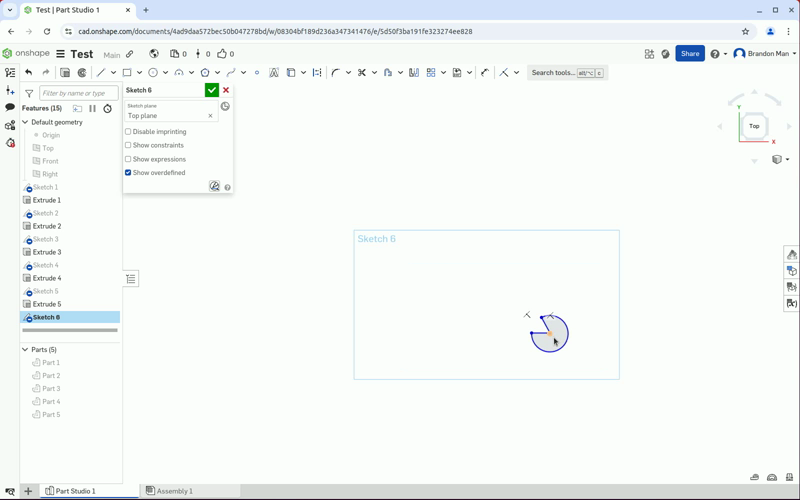
scroll(6)
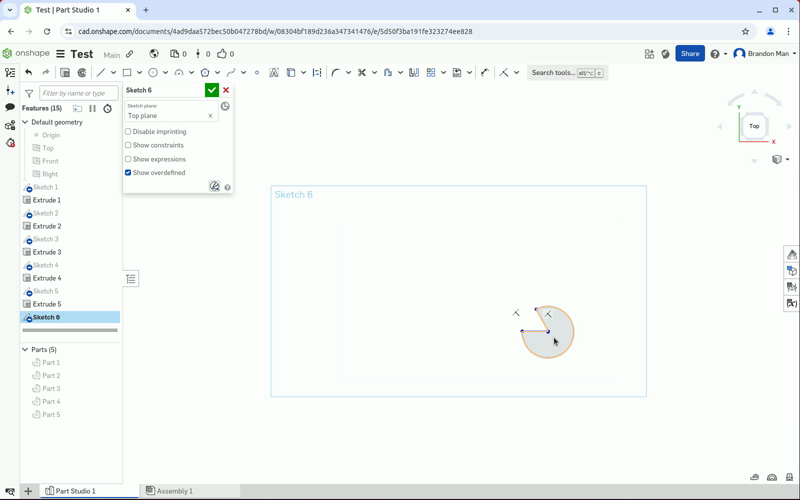
scroll(6)
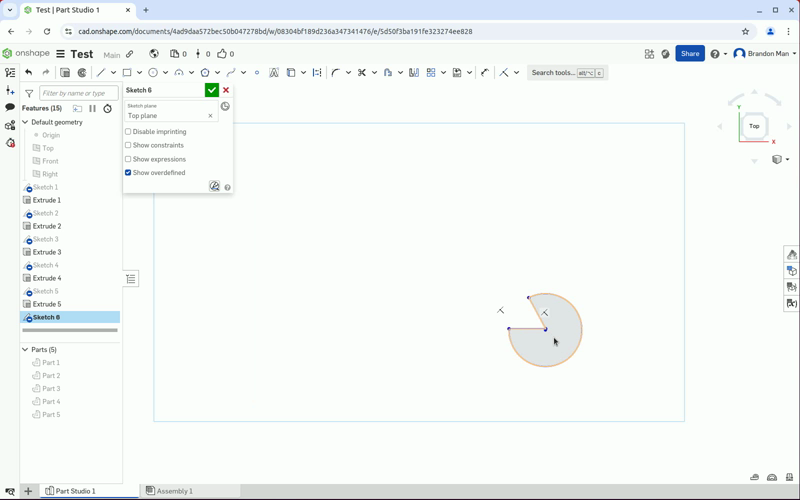
scroll(6)
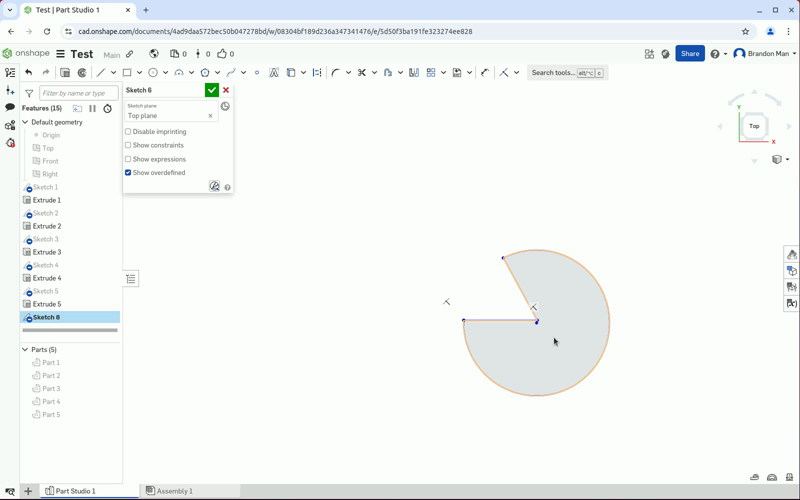
click(554, 337)
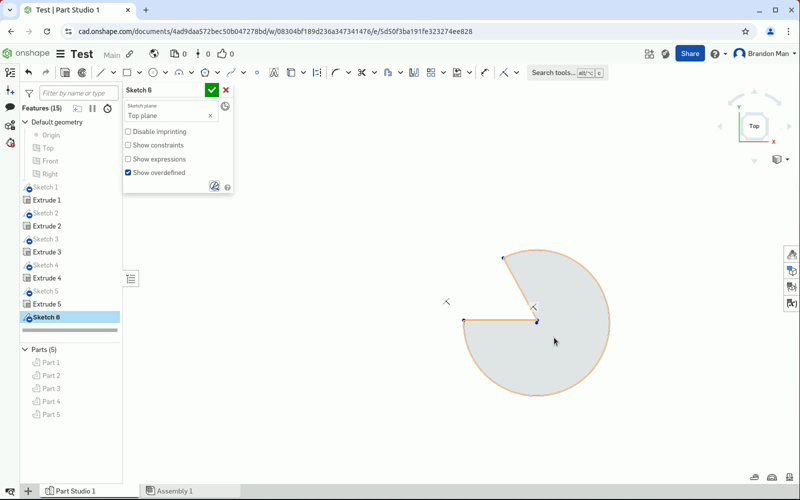
scroll(-6)
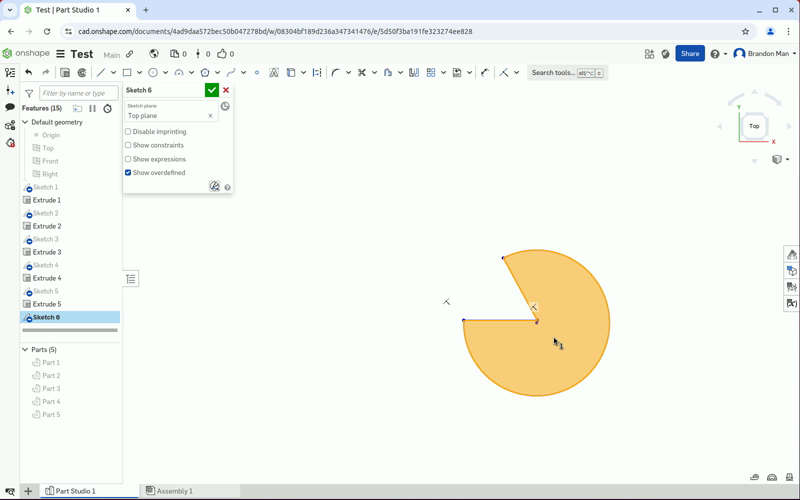
scroll(-6)
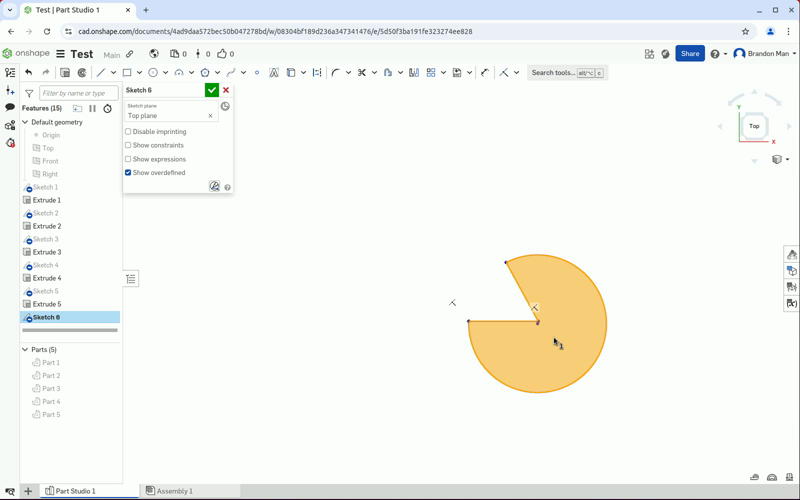
scroll(-6)
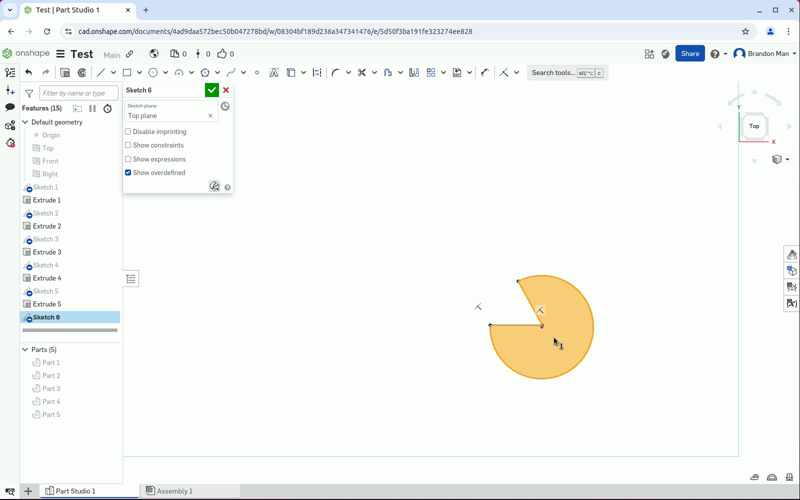
scroll(-6)
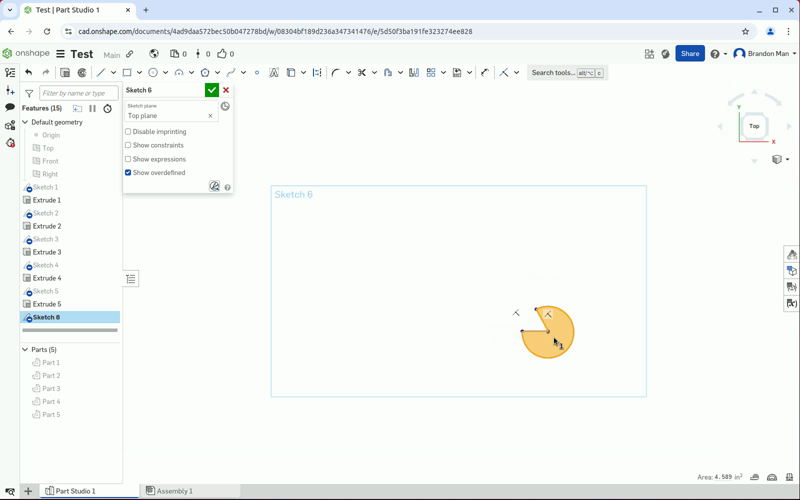
scroll(-6)
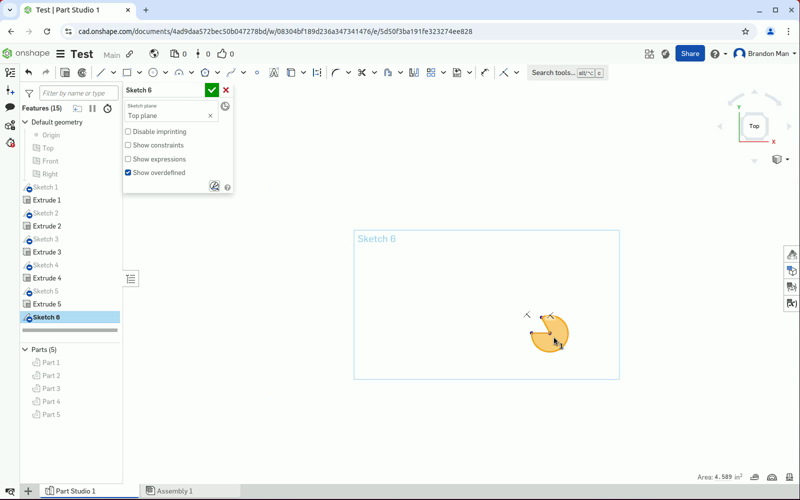
scroll(-6)
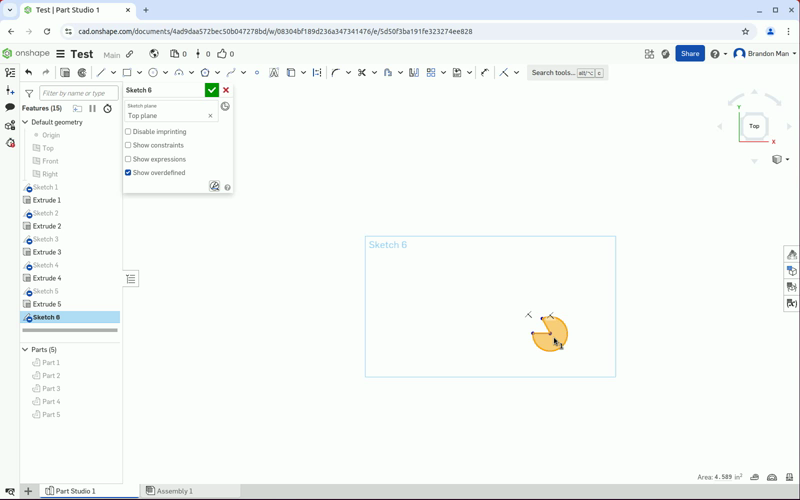
scroll(-6)
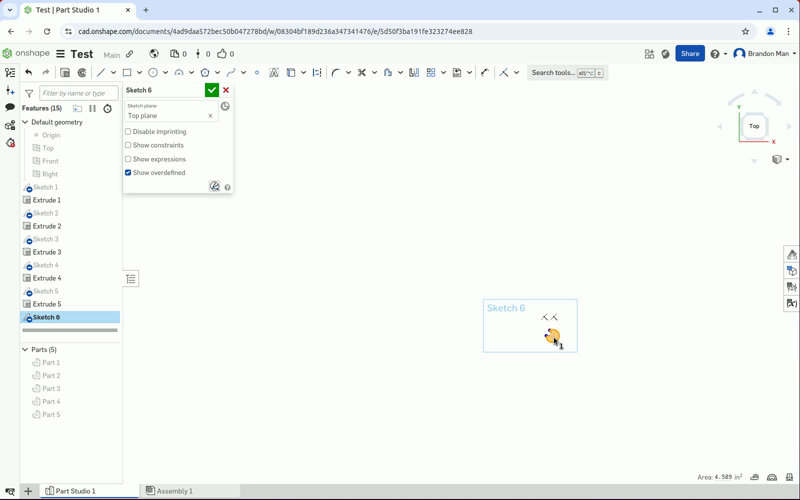
mouse_move(73, 352)
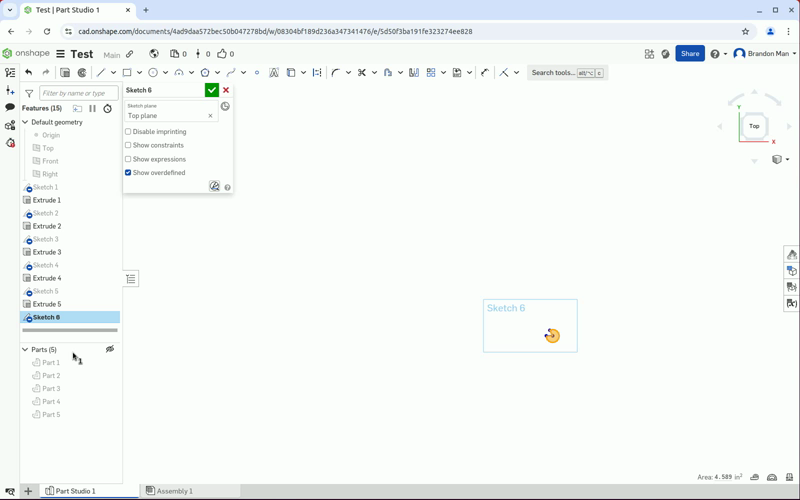
key(shift+y)
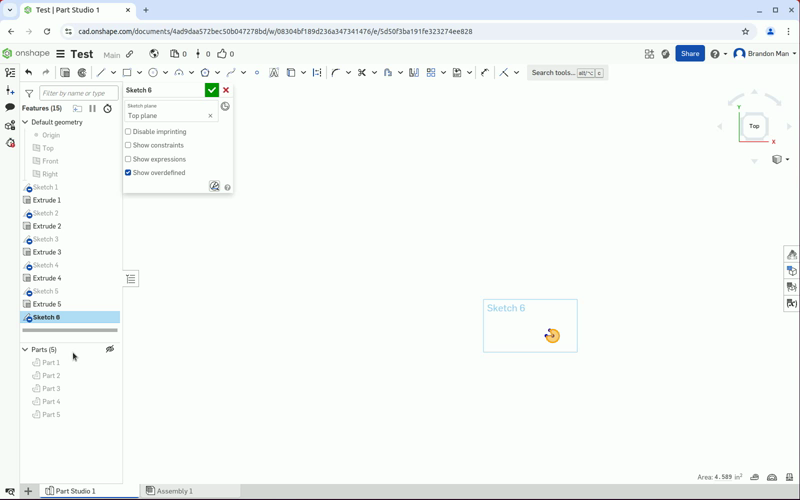
key(shift+e)
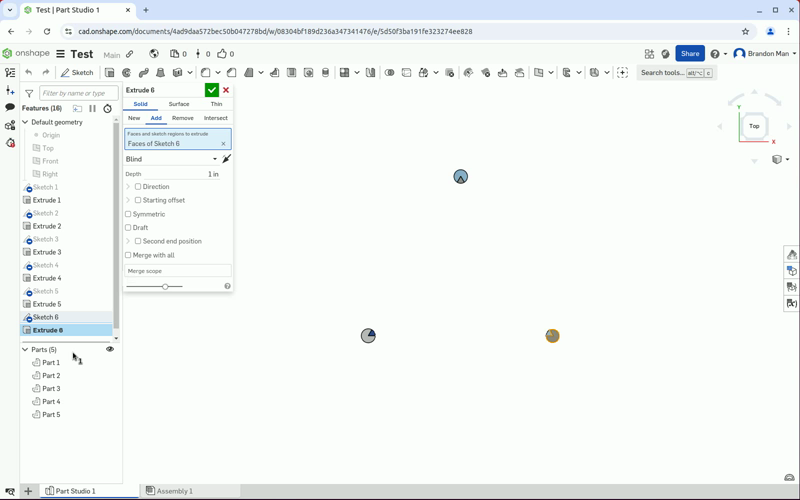
mouse_move(143, 106)
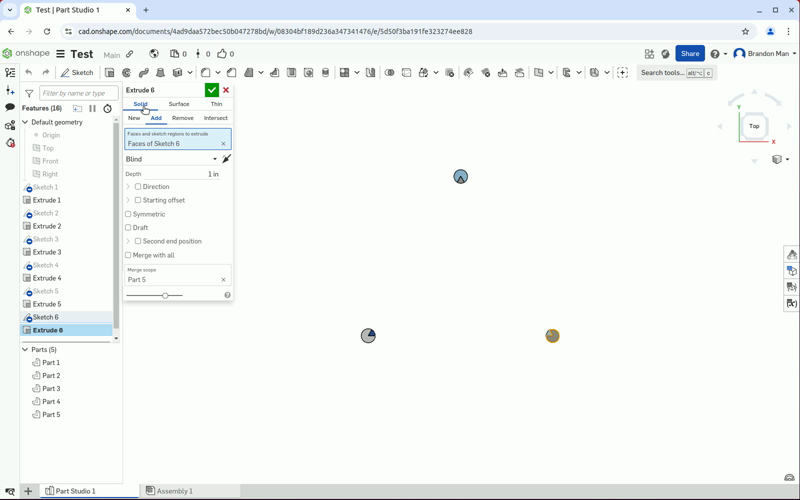
click(143, 106)
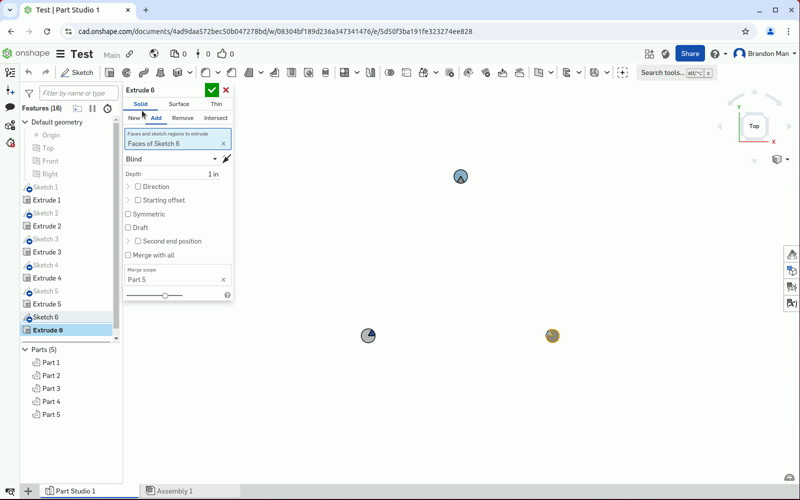
mouse_move(137, 120)
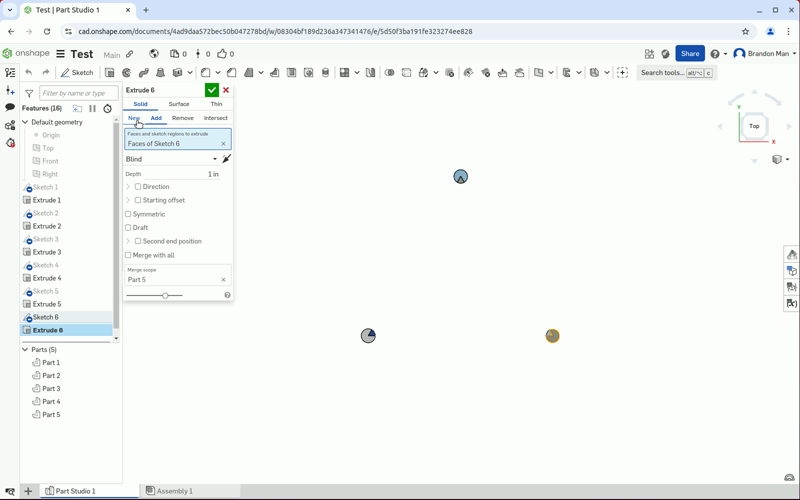
click(137, 120)
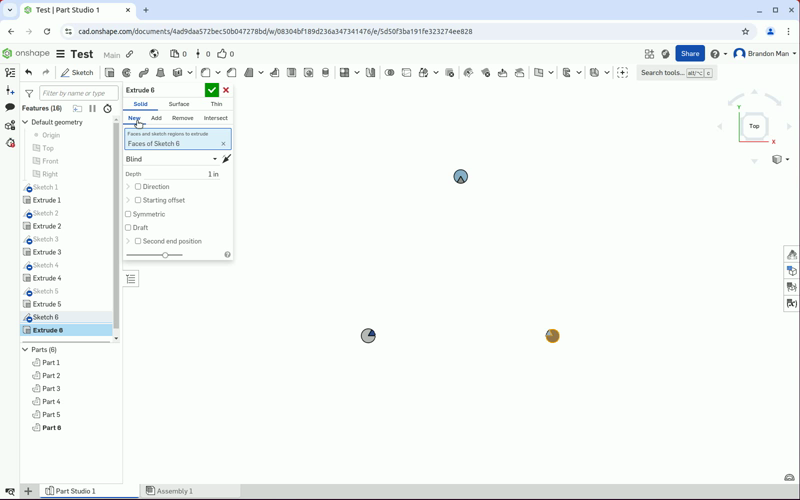
key(tab, 4)
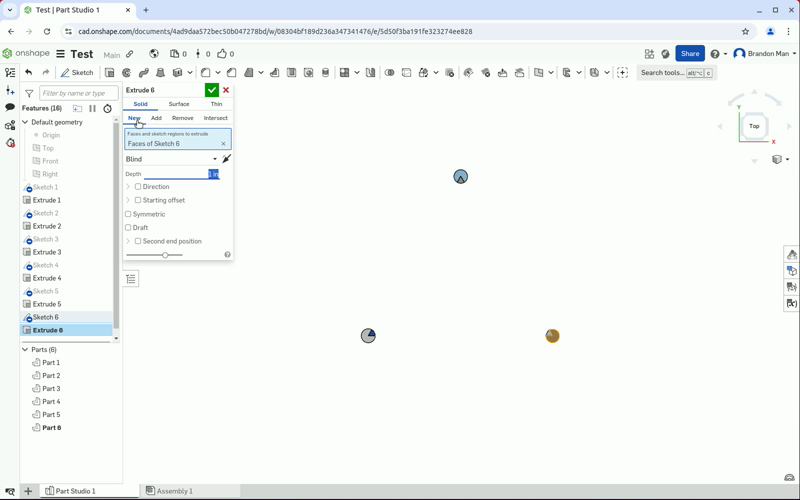
text(12.517)
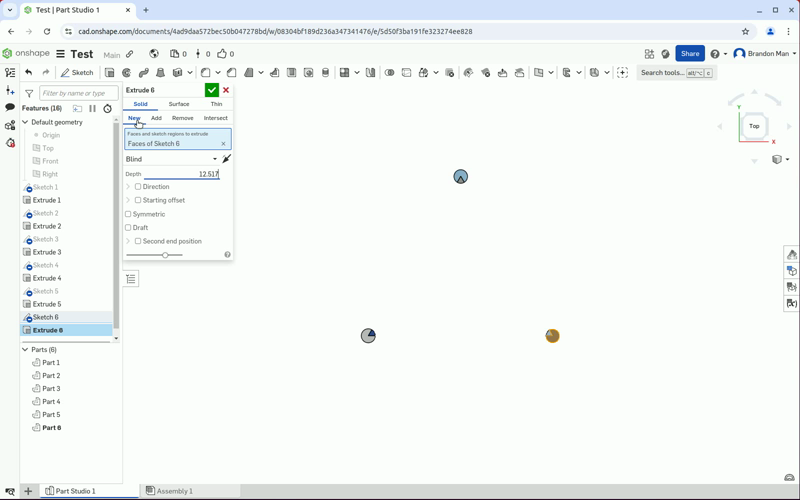
key(enter)
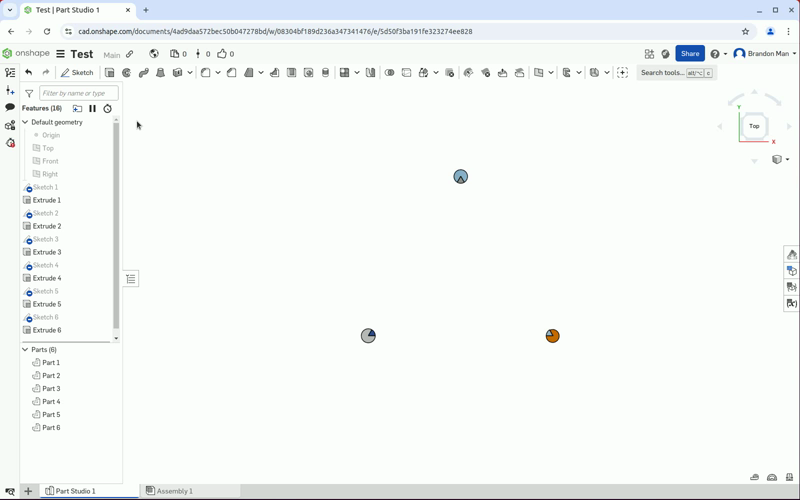
key(shift+h)
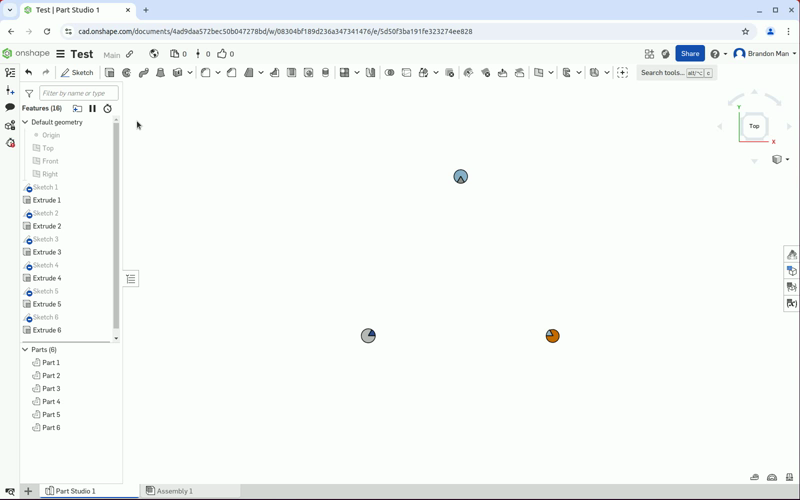
key(shift+h)
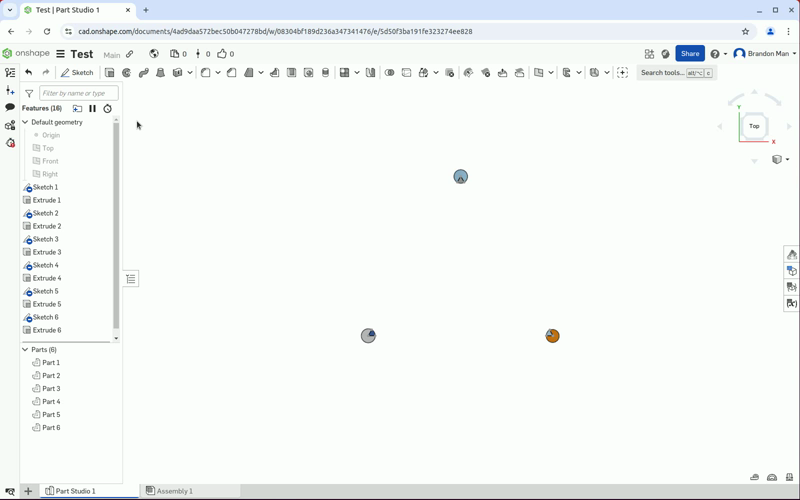
key(shift+7)
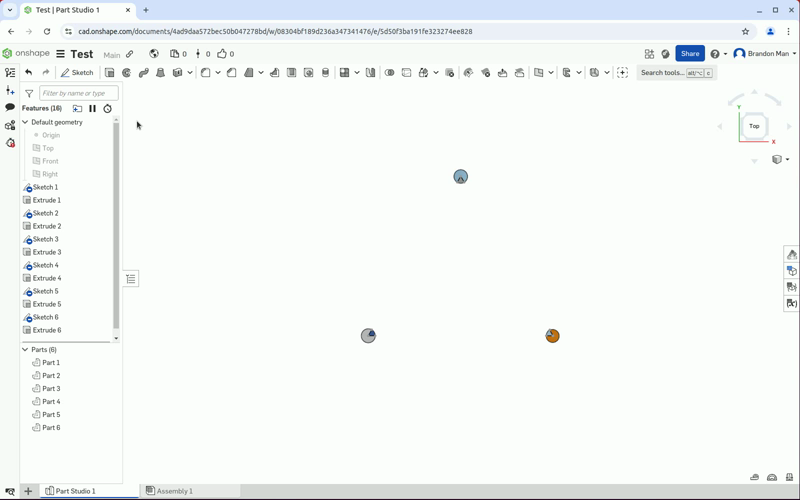
key(up, 3)
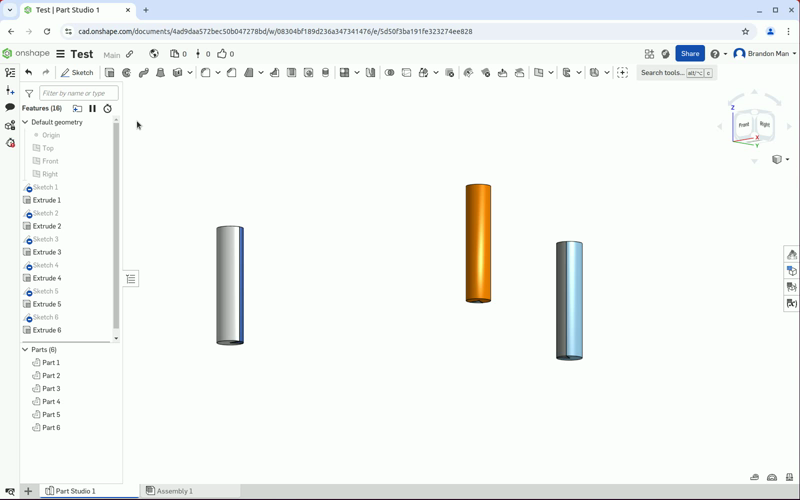
key(left, 3)
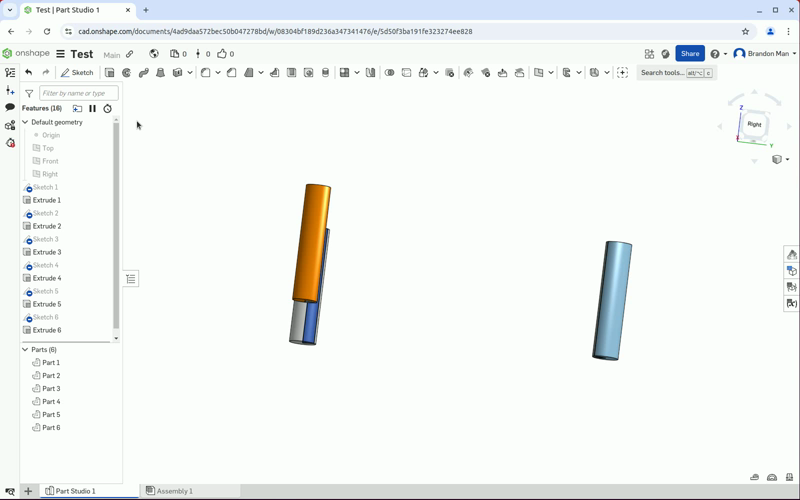
key(right, 3)
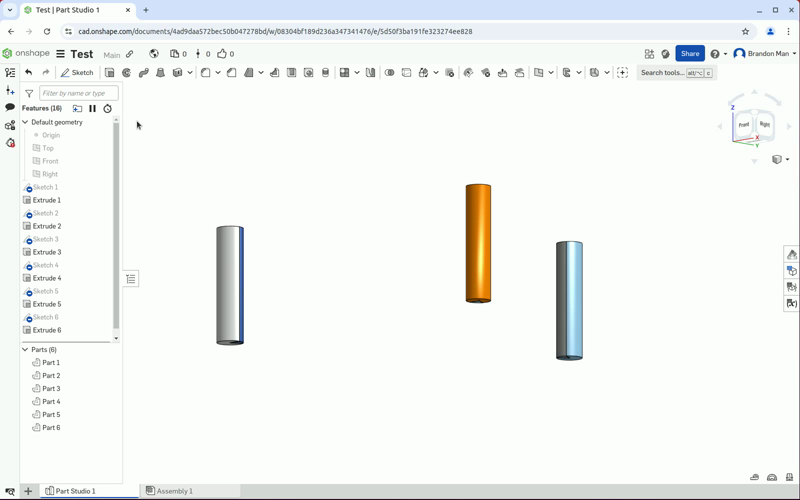
key(down, 3)
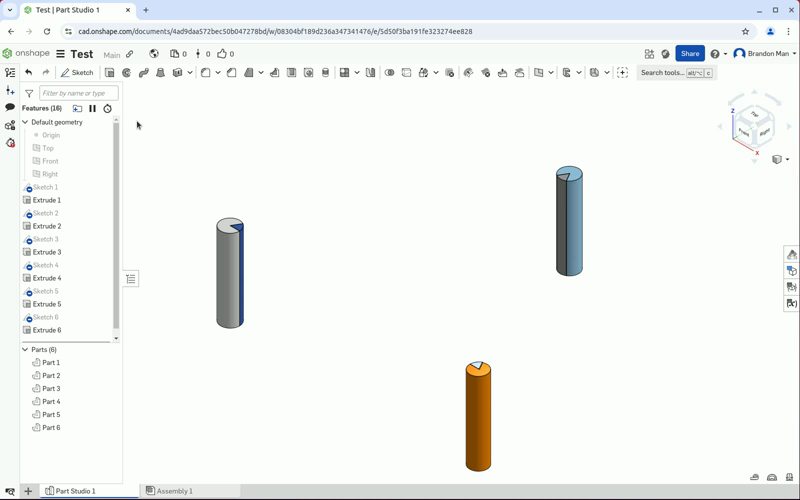
mouse_move(69, 189)
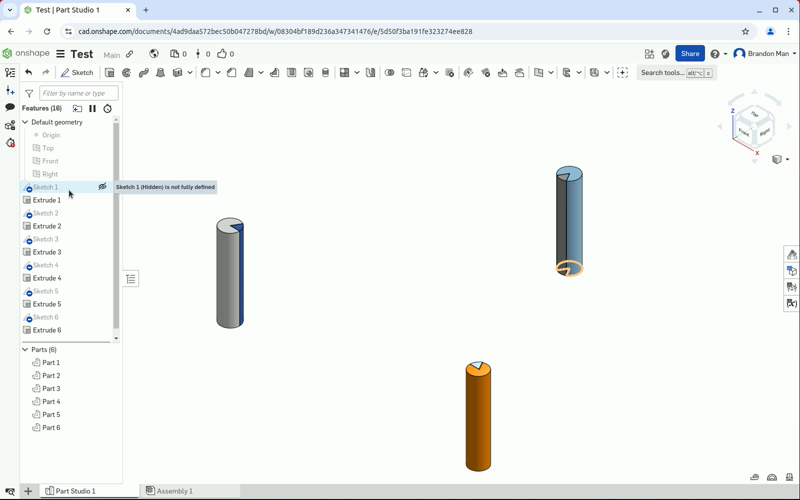
click(69, 189)